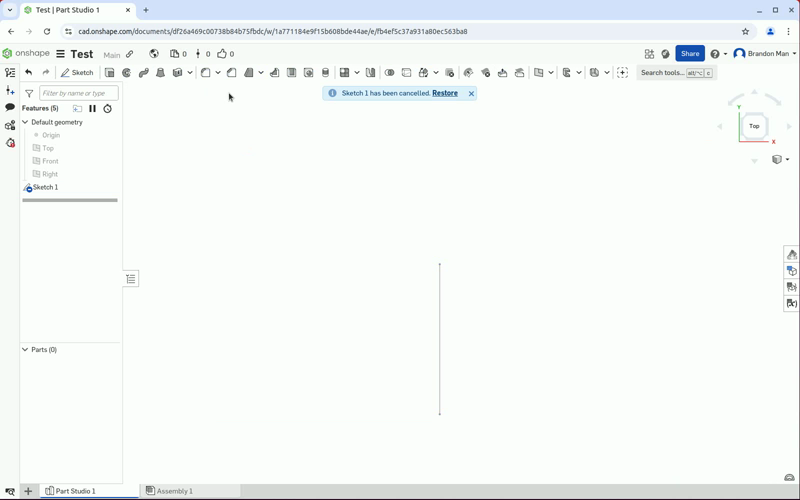
key(shift+h)
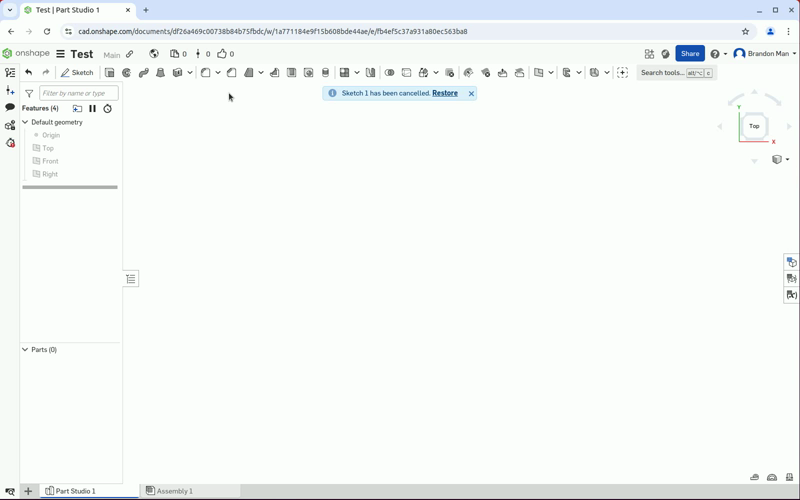
mouse_move(73, 352)
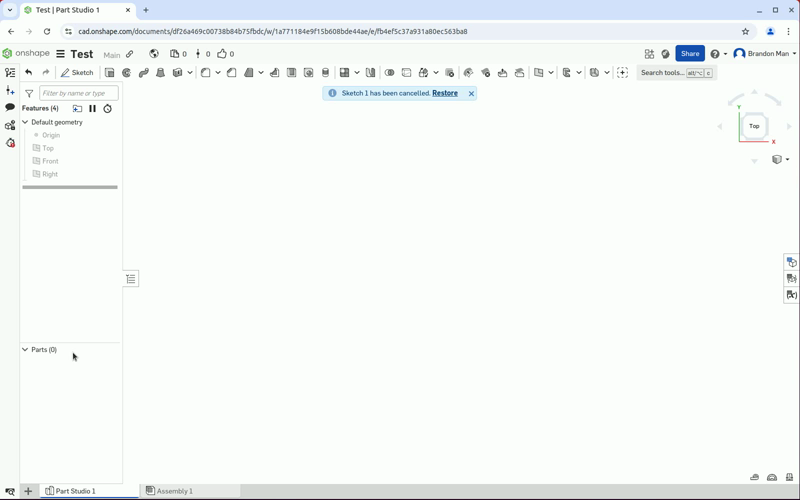
key(y)
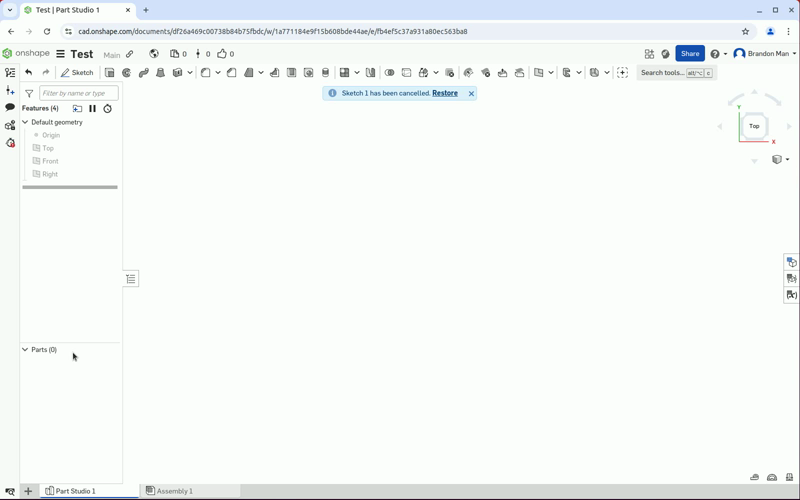
key(shift+p)
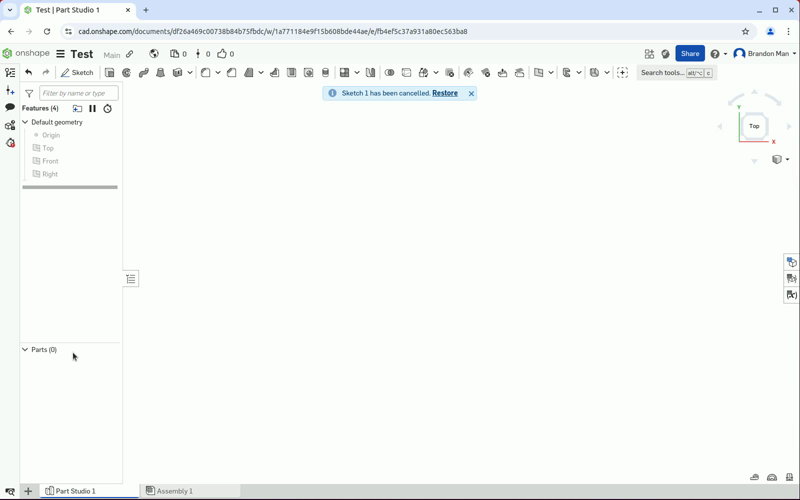
key(space)
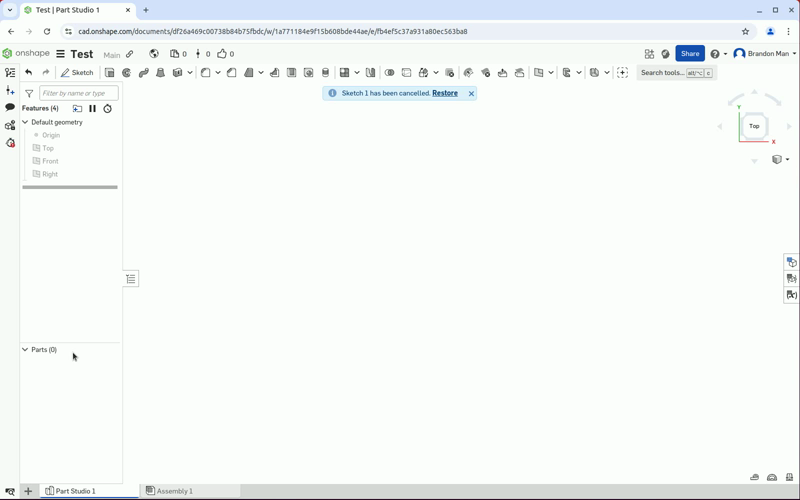
key_down(shift)
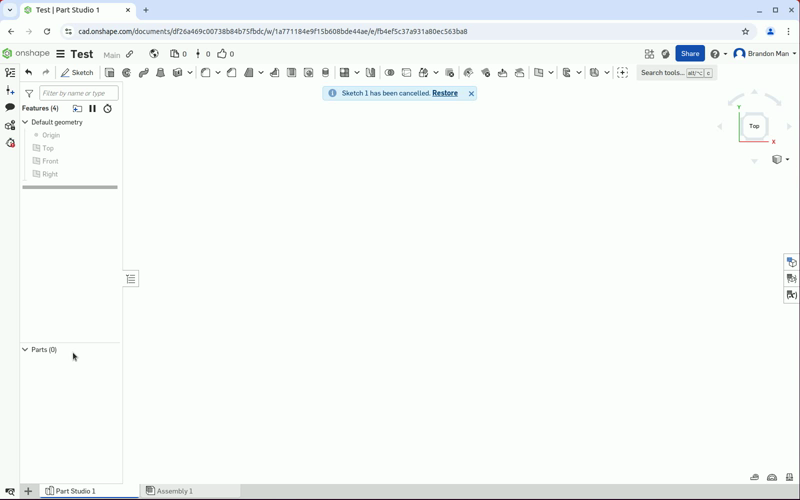
key(up)
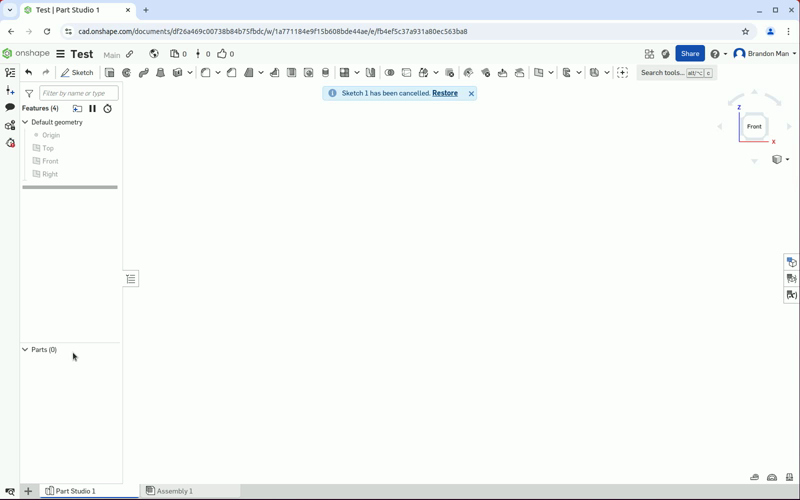
key_up(shift)
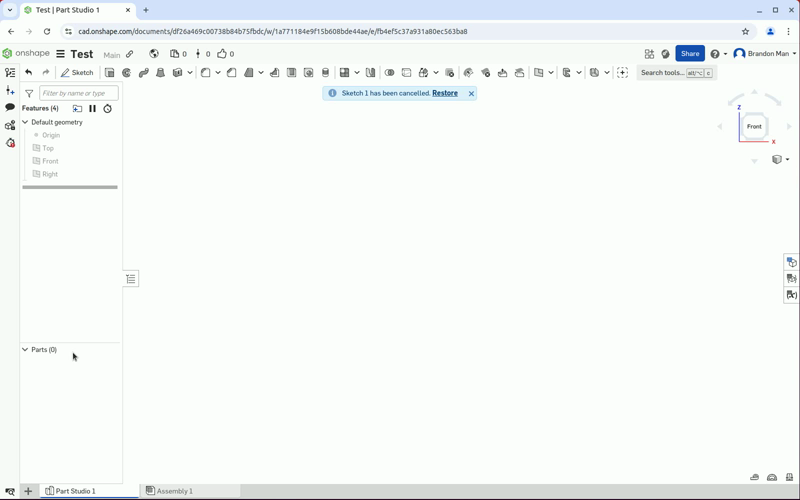
mouse_move(73, 352)
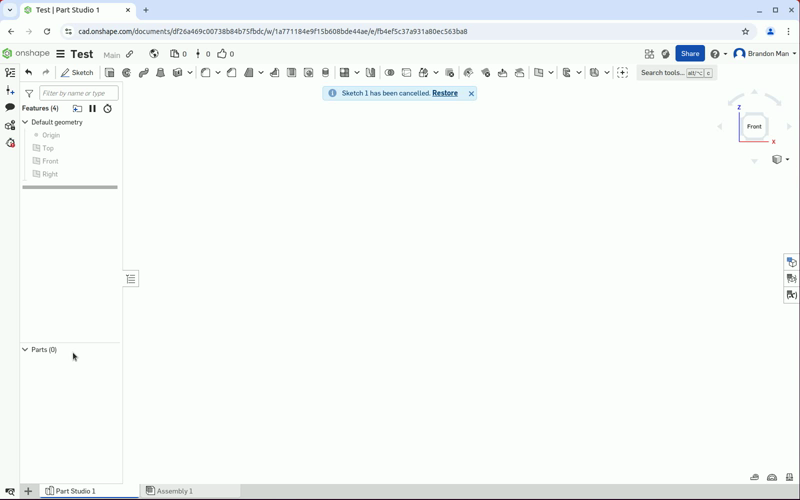
key(shift+y)
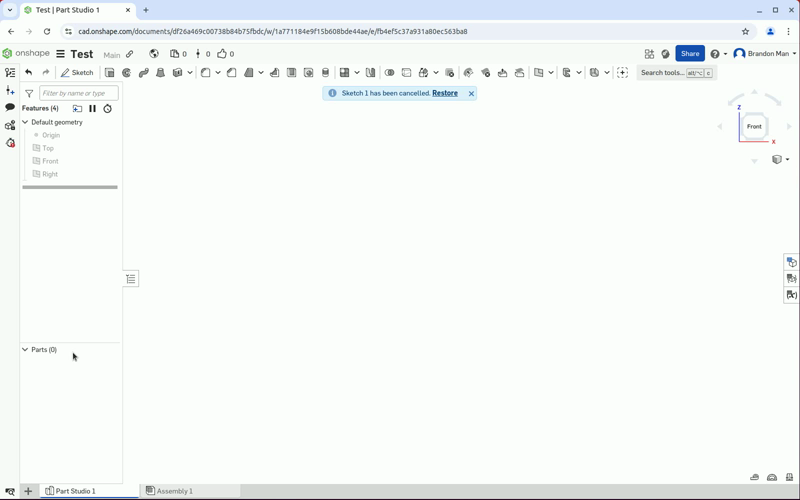
key(shift+s)
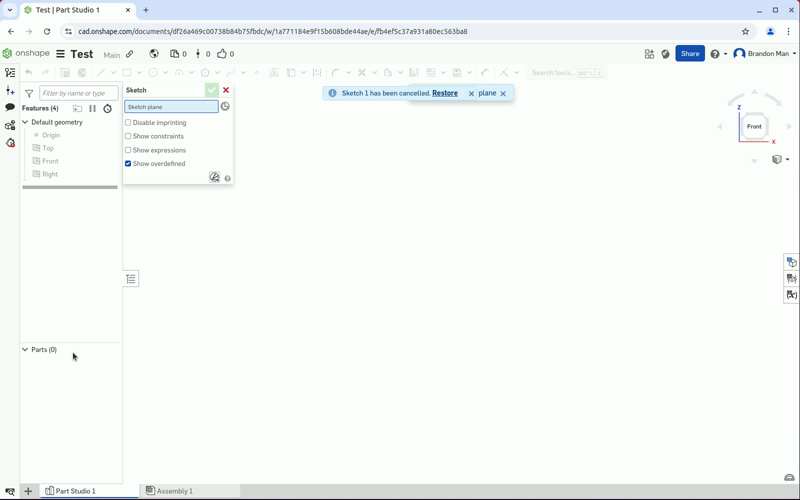
mouse_move(73, 163)
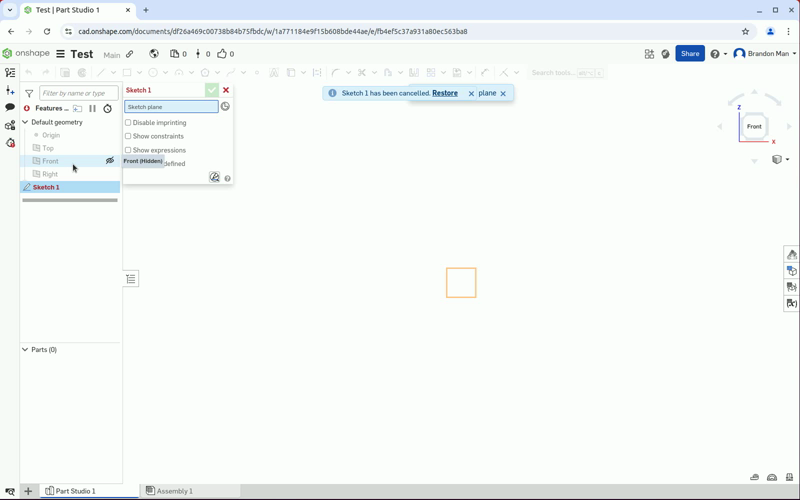
click(73, 163)
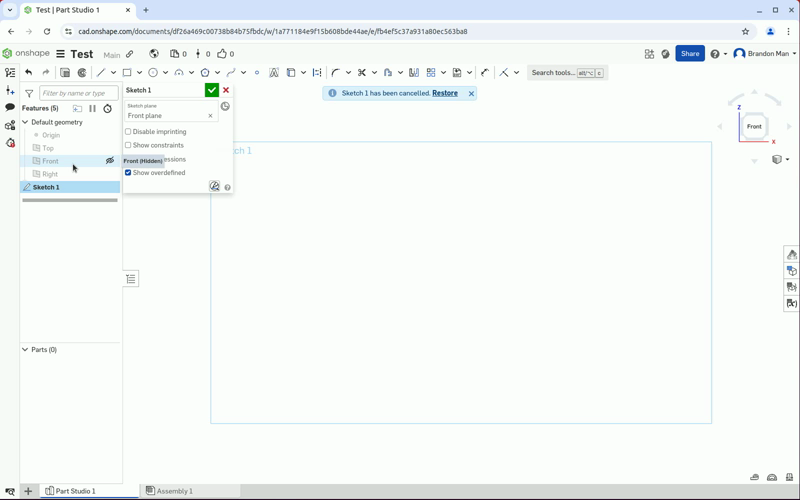
mouse_move(73, 352)
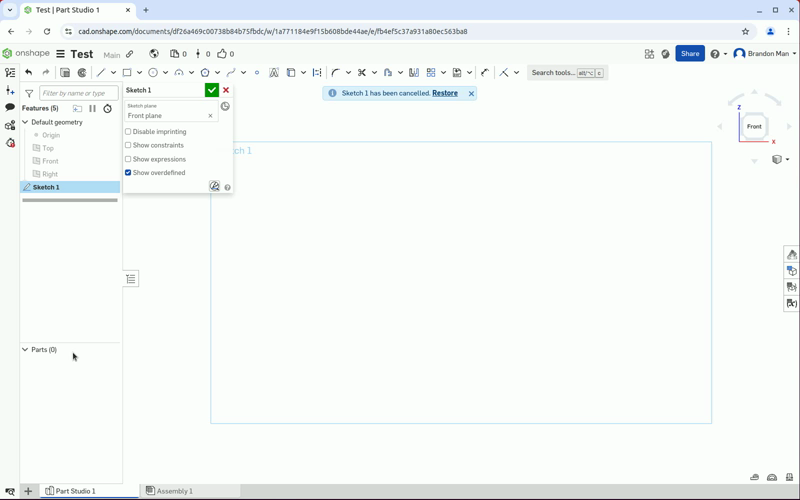
key(y)
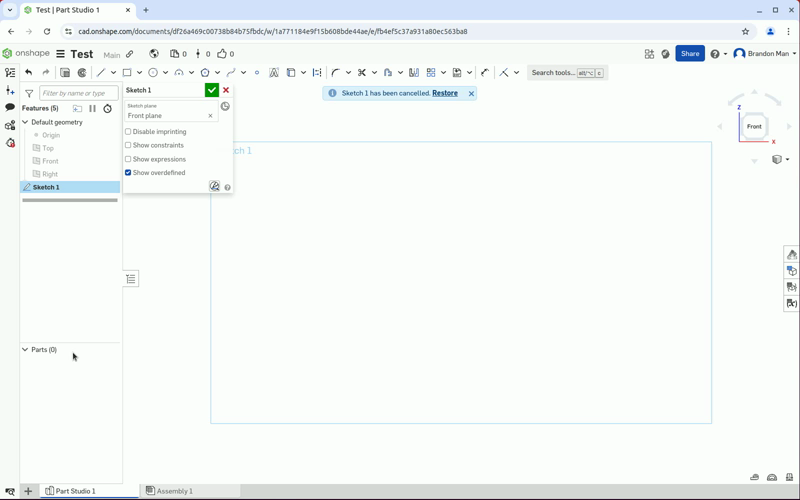
key(l)
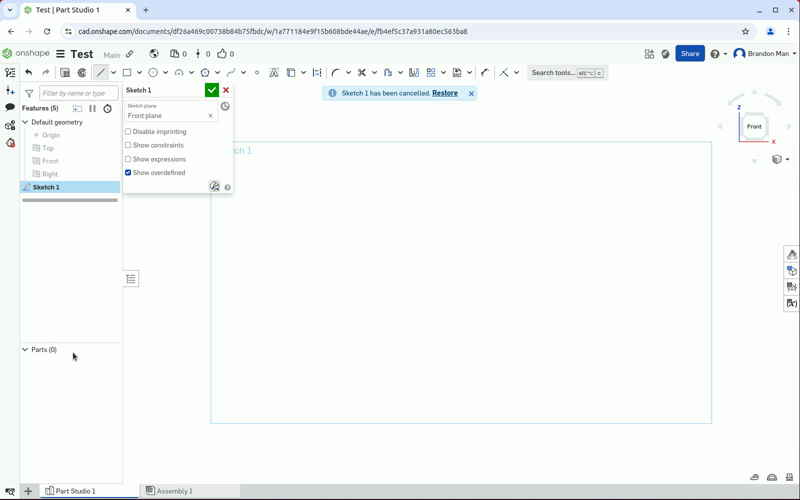
key_down(shift)
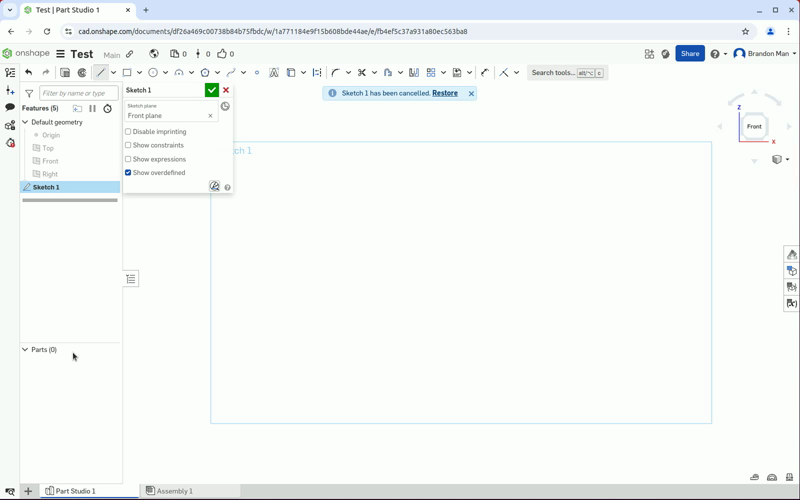
mouse_move(404, 316)
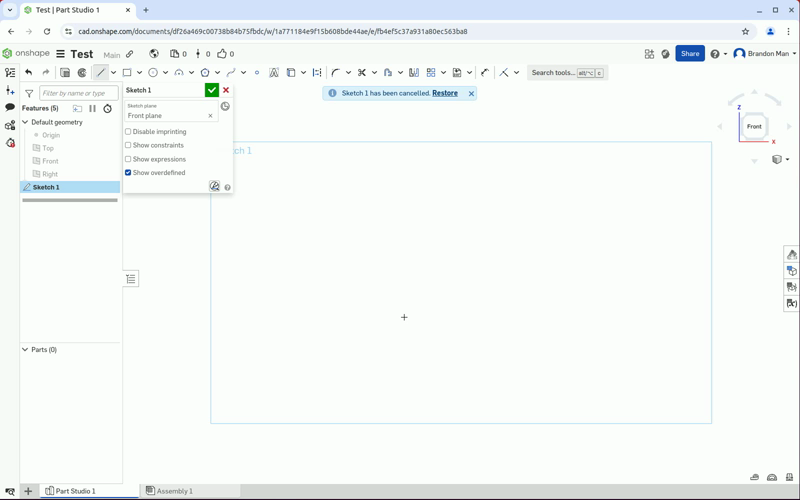
click(404, 316)
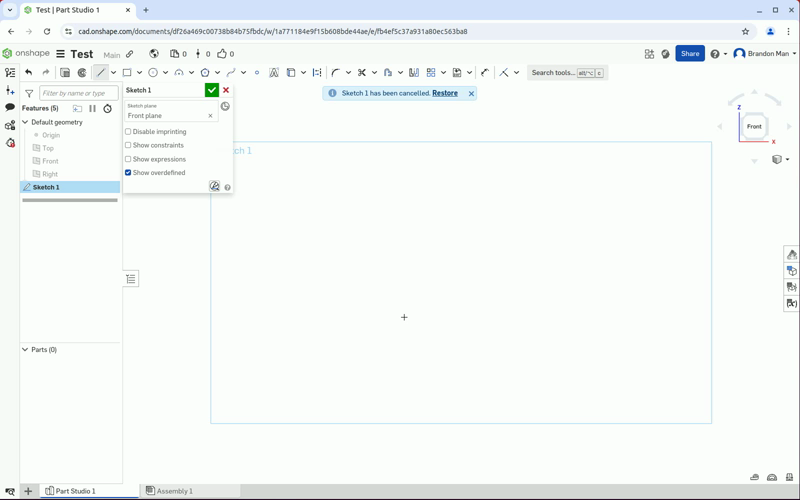
key_up(shift)
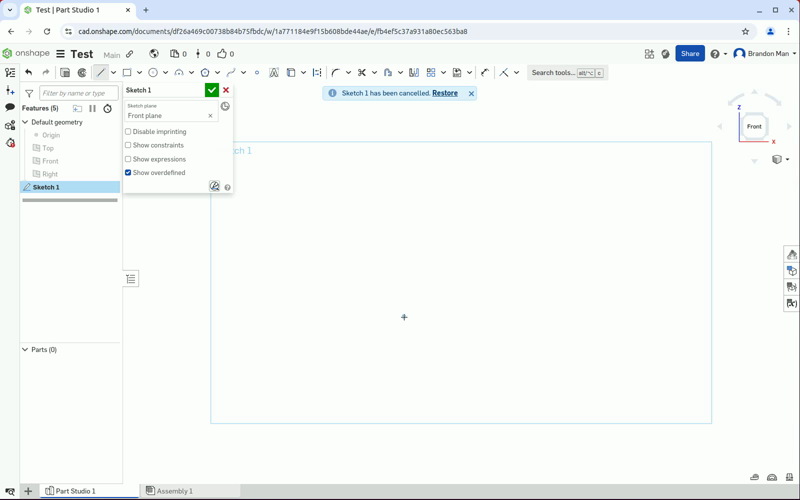
key_down(shift)
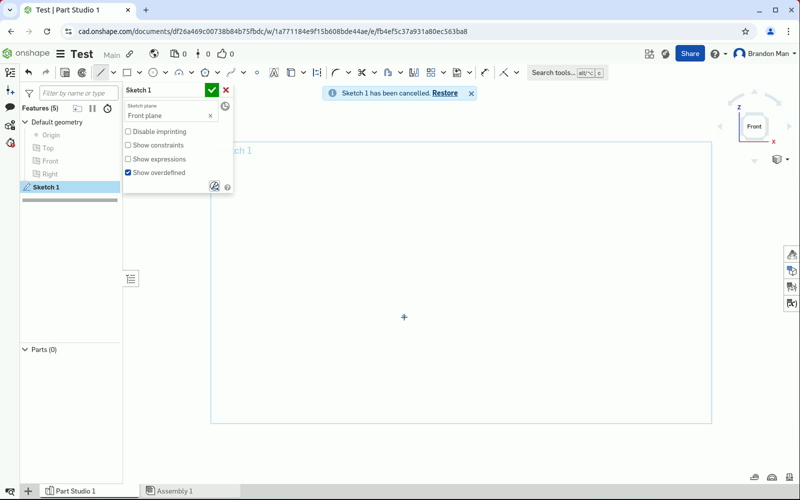
mouse_move(516, 317)
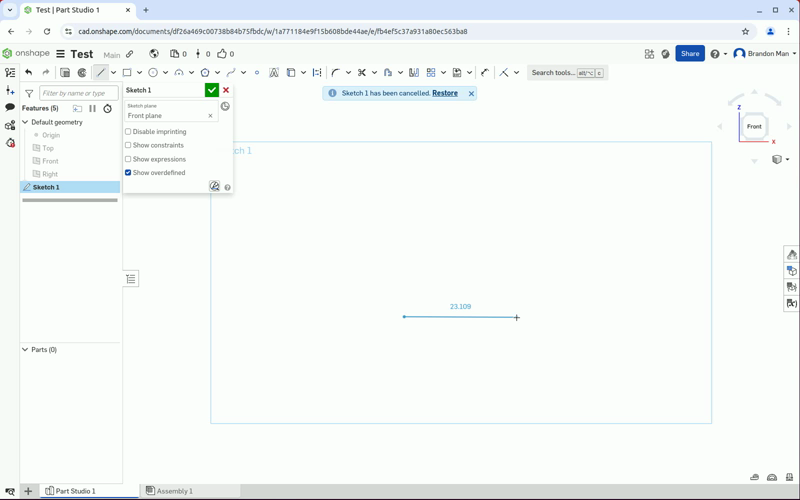
click(516, 317)
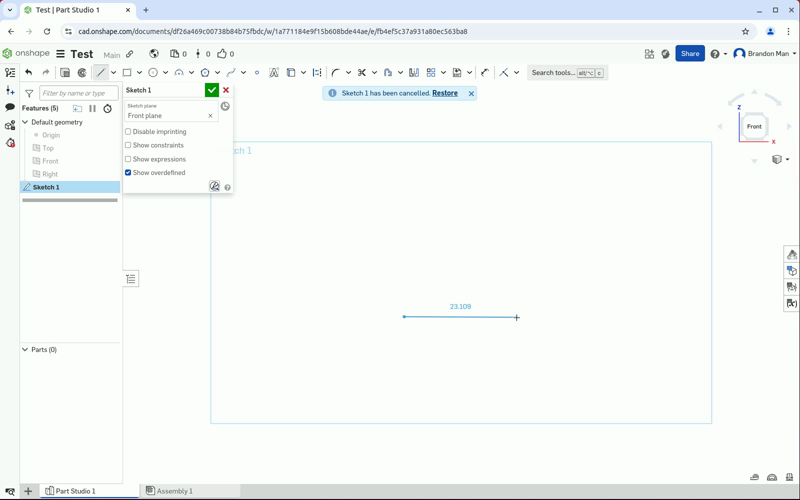
key_up(shift)
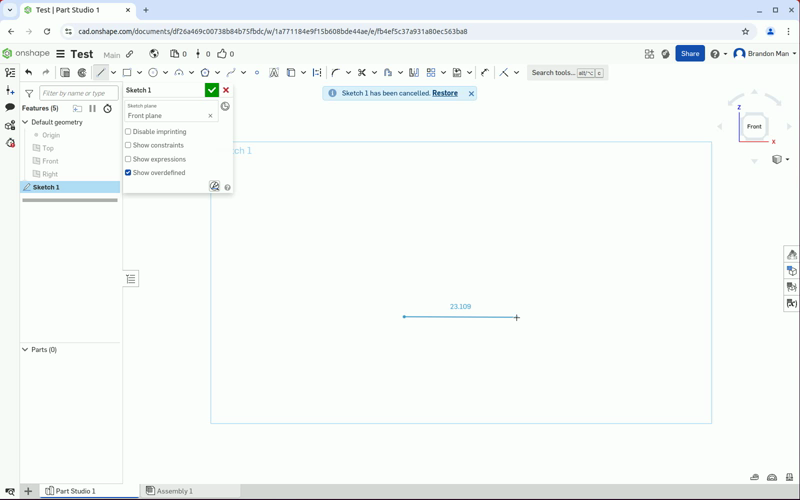
key_down(shift)
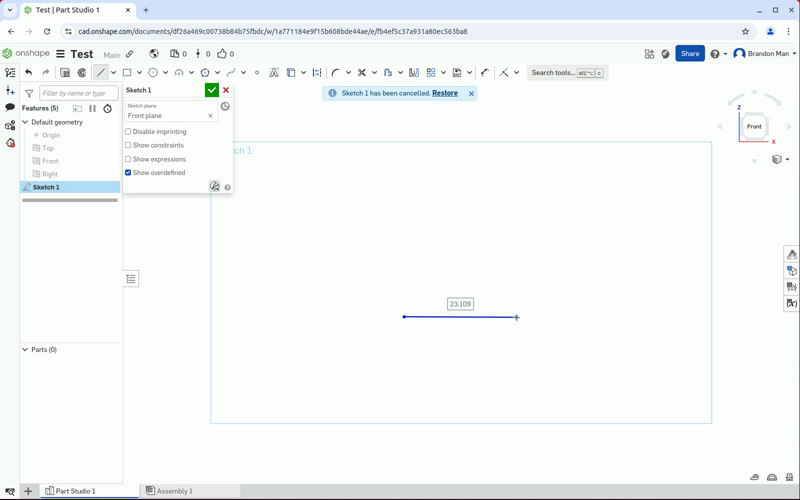
mouse_move(516, 249)
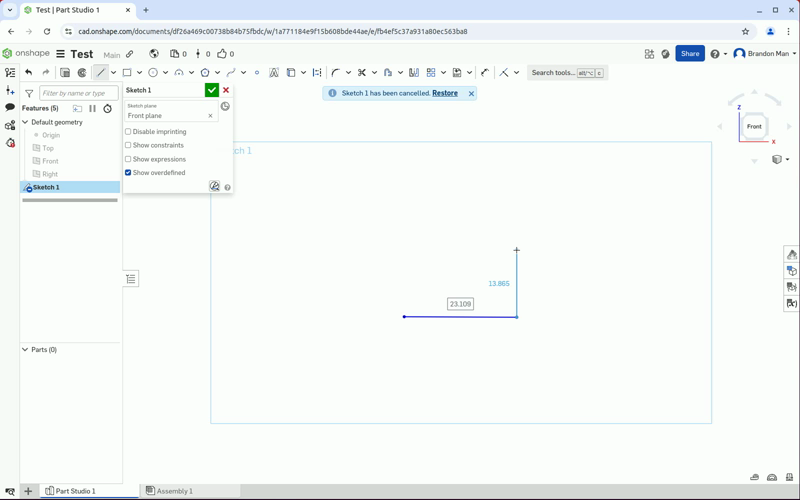
click(516, 249)
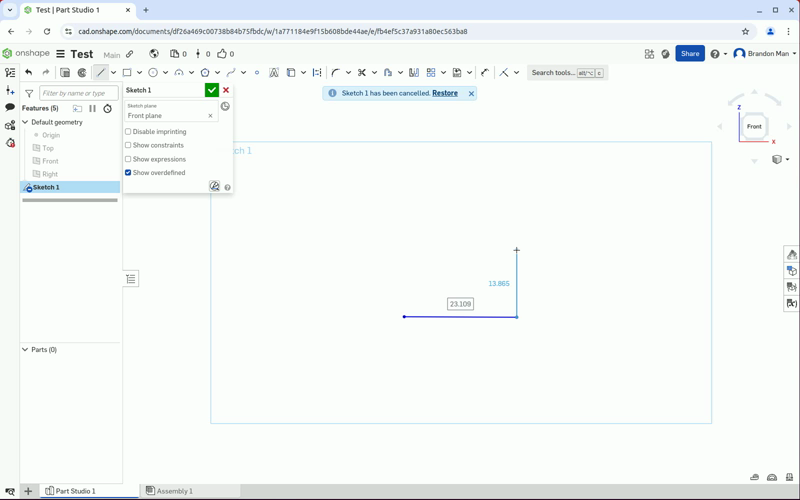
key_up(shift)
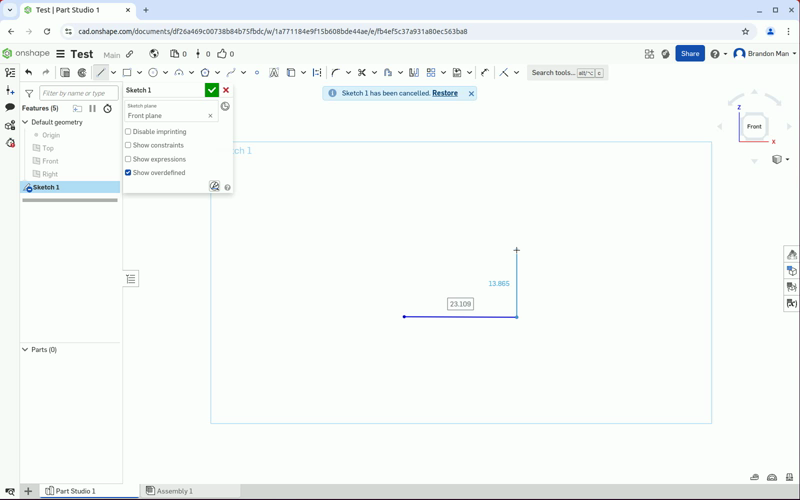
key_down(shift)
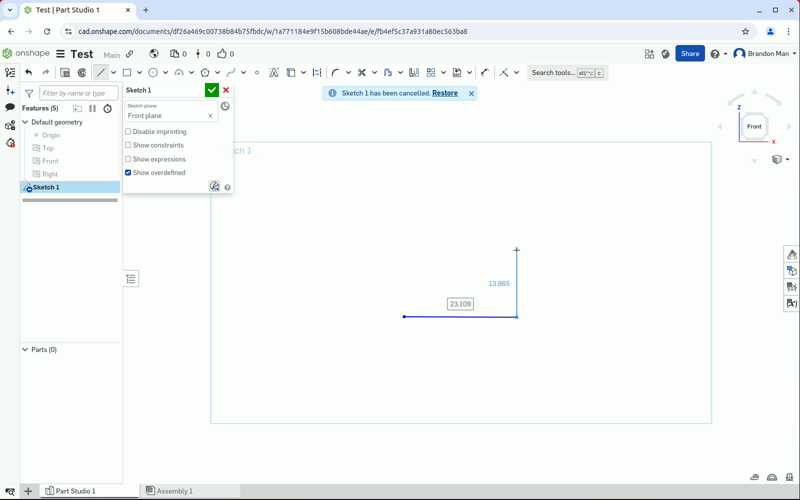
mouse_move(404, 249)
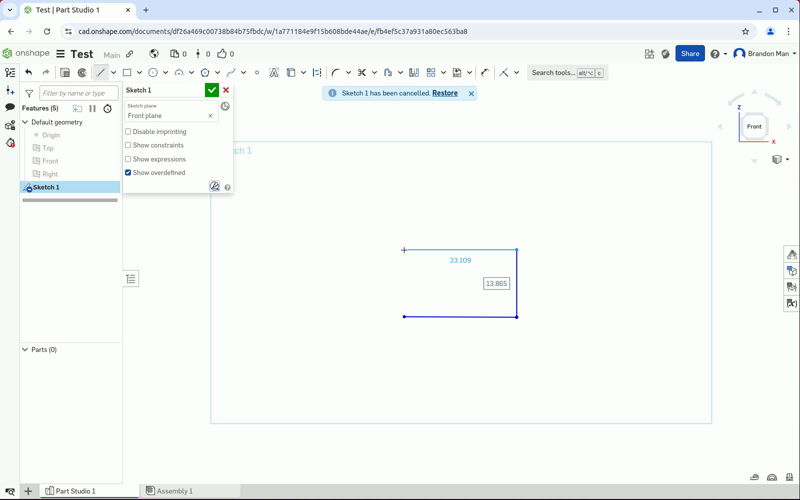
click(404, 249)
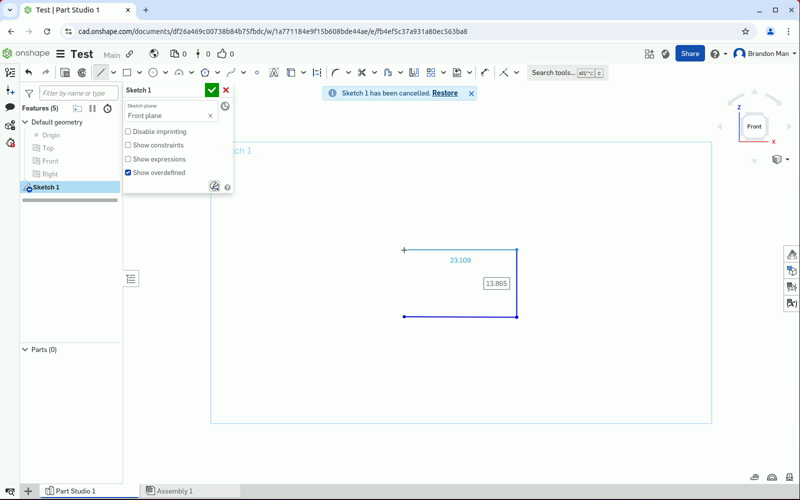
key_up(shift)
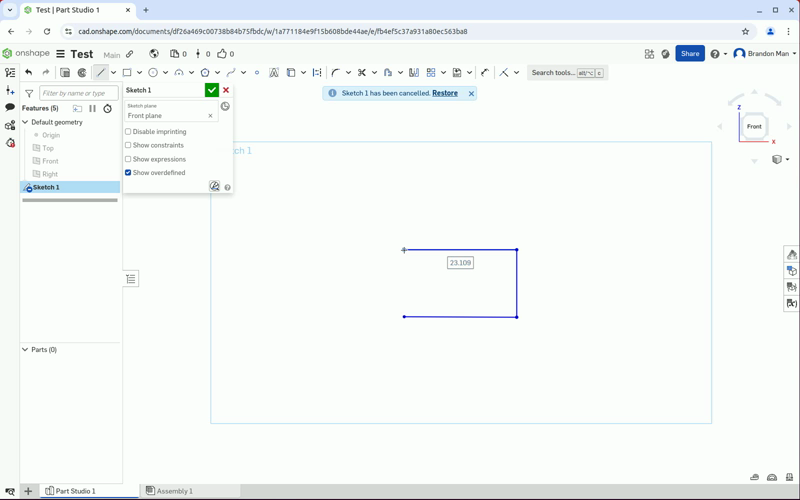
key_down(shift)
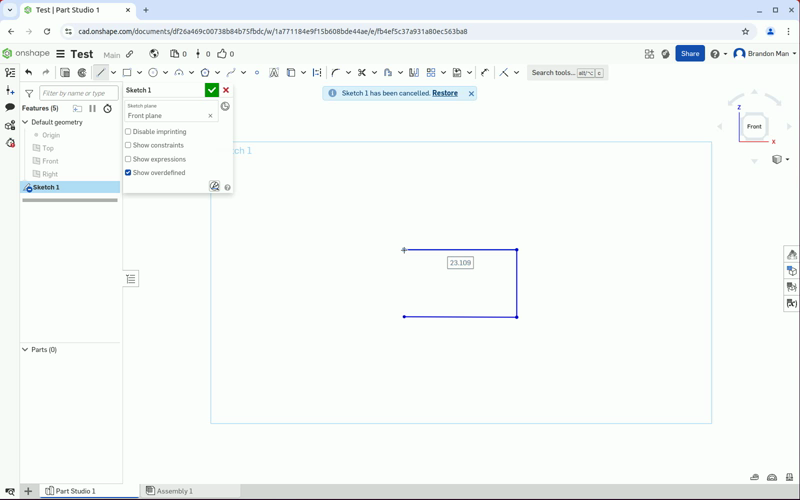
mouse_move(404, 316)
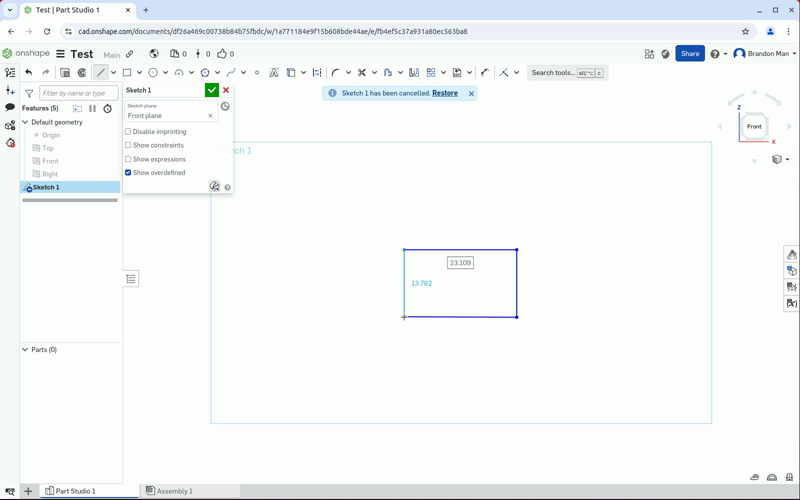
key_up(shift)
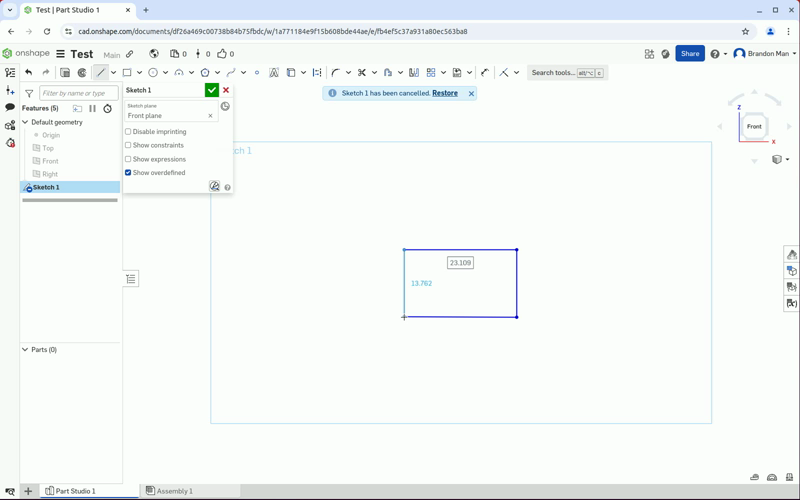
click(404, 316)
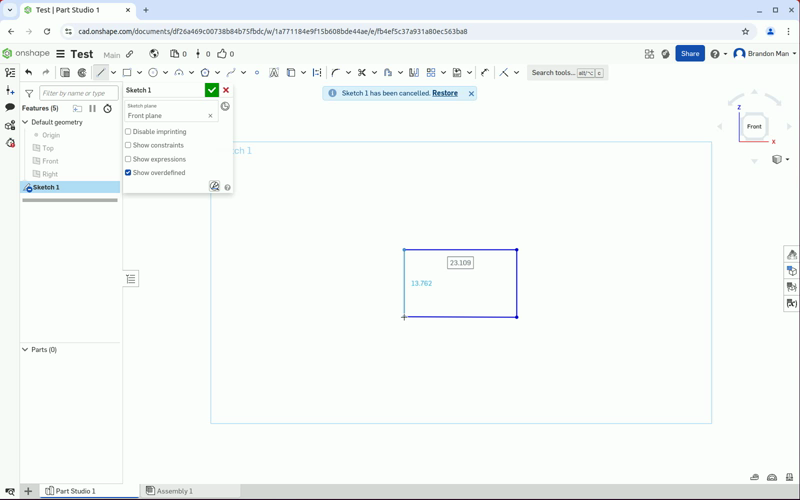
key(esc)
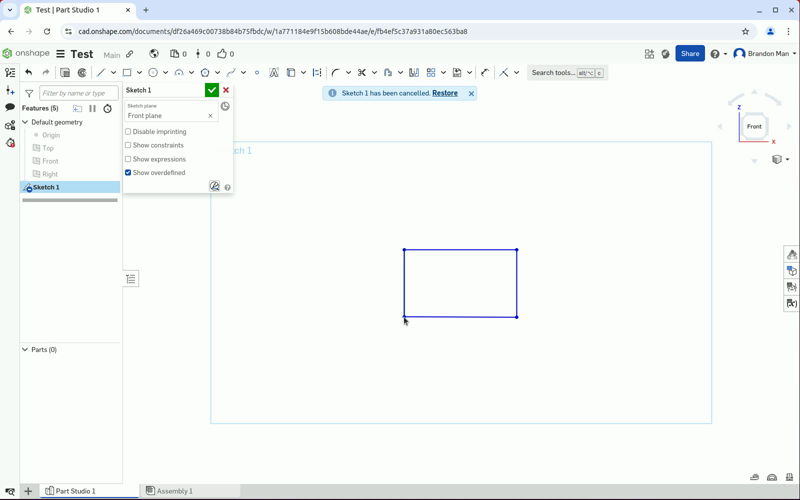
mouse_move(492, 282)
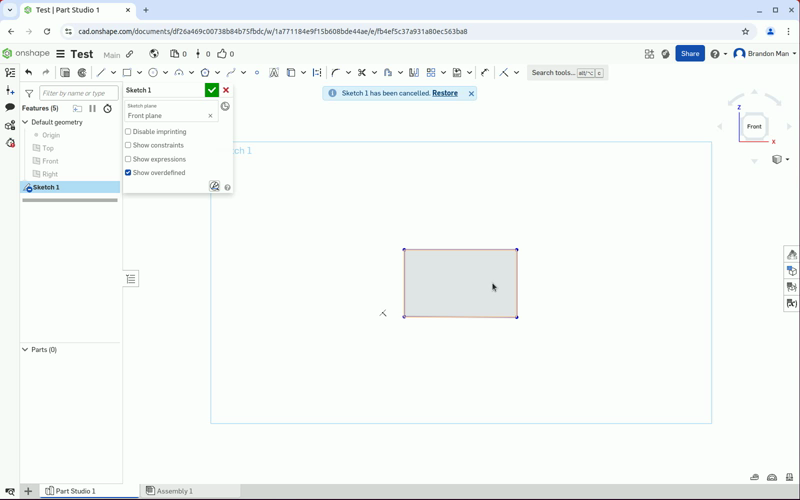
click(492, 282)
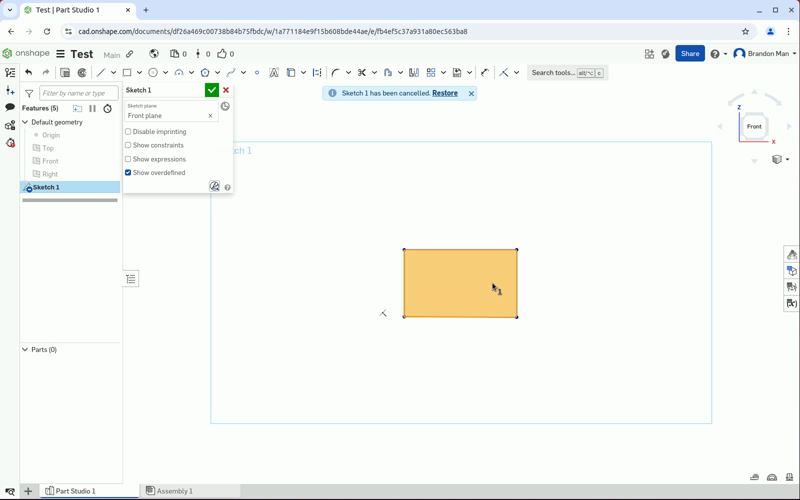
mouse_move(73, 352)
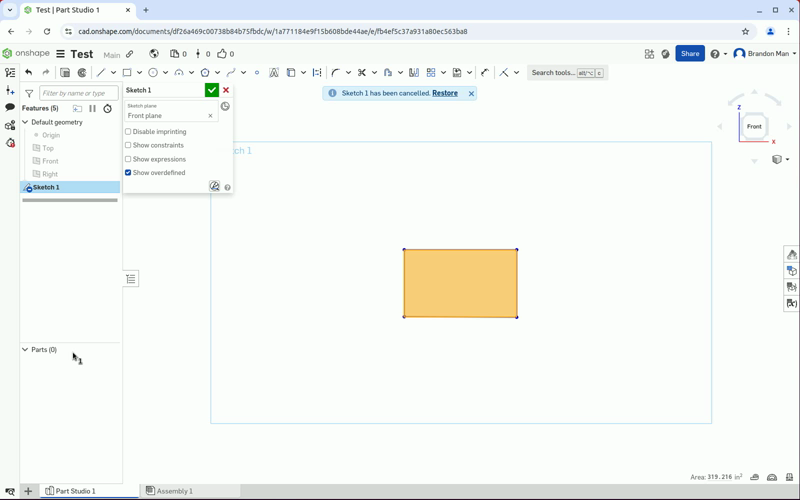
key(shift+y)
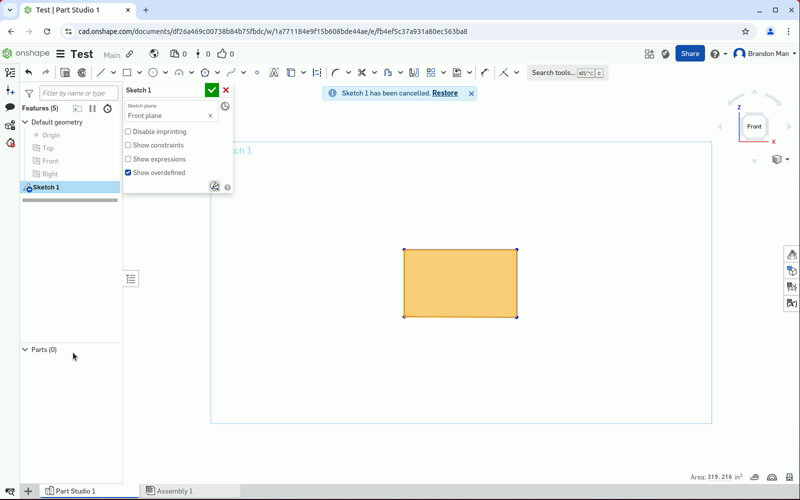
key(shift+e)
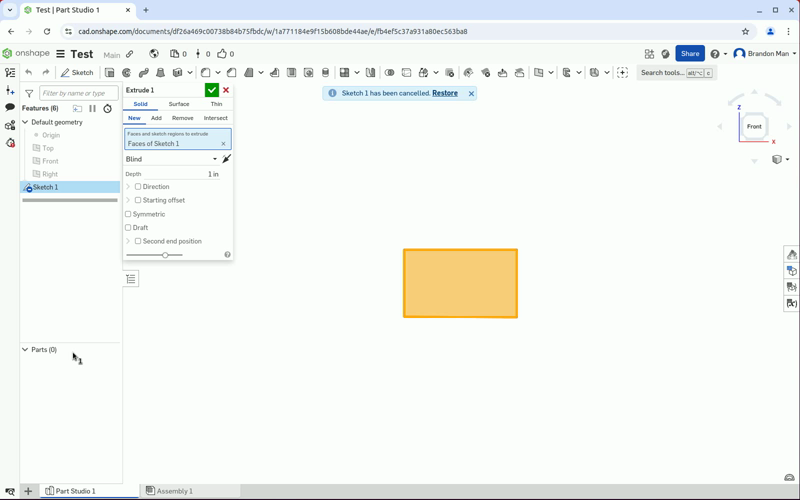
mouse_move(143, 106)
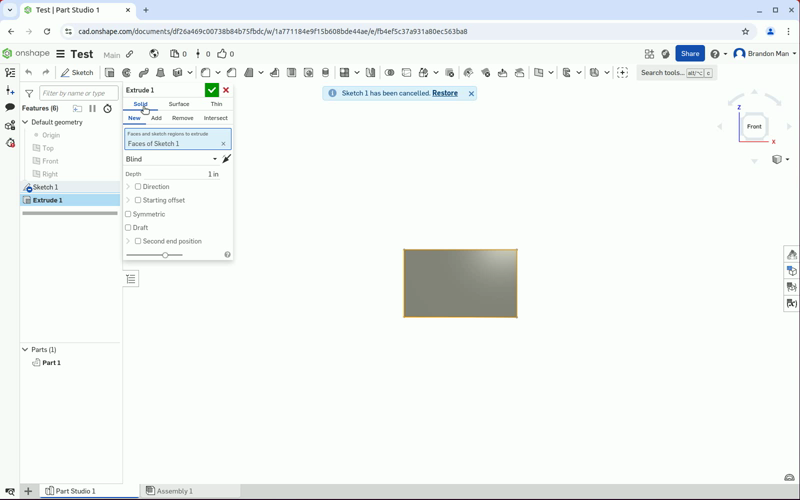
click(143, 106)
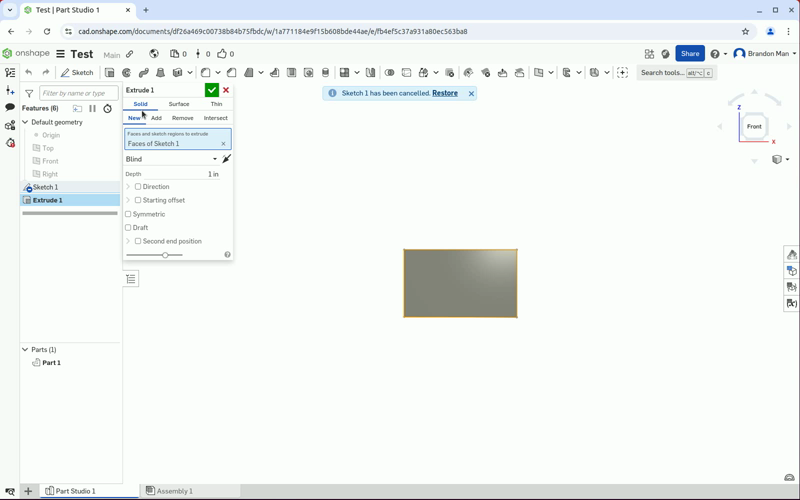
mouse_move(137, 120)
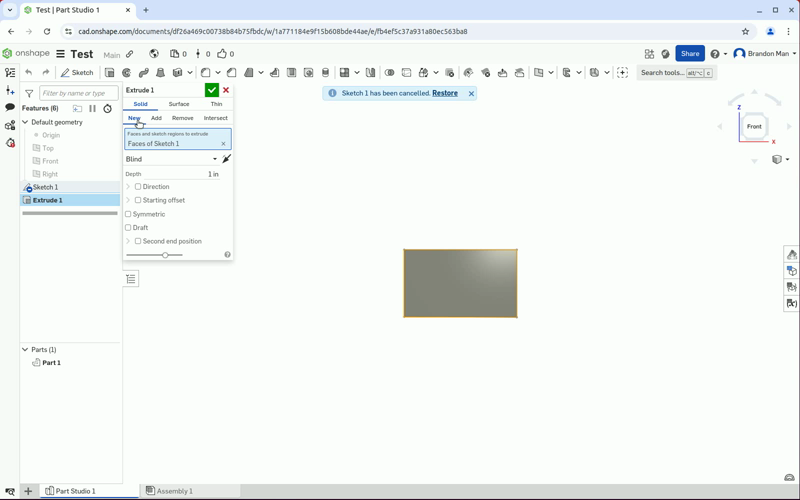
click(137, 120)
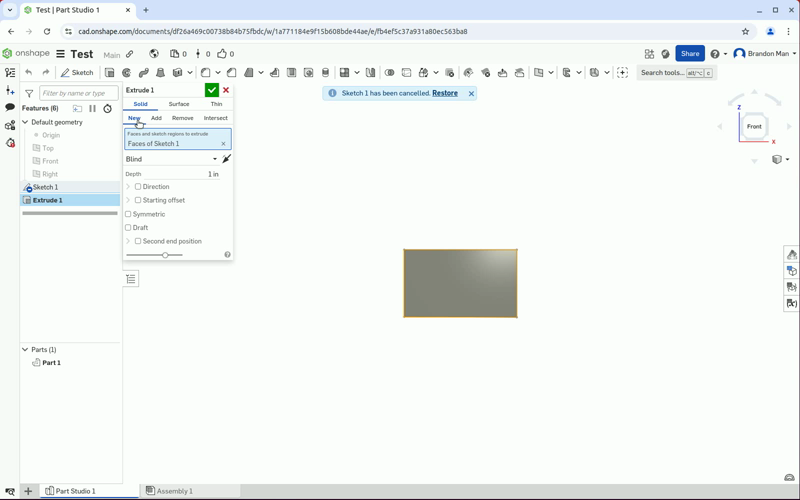
key(tab, 4)
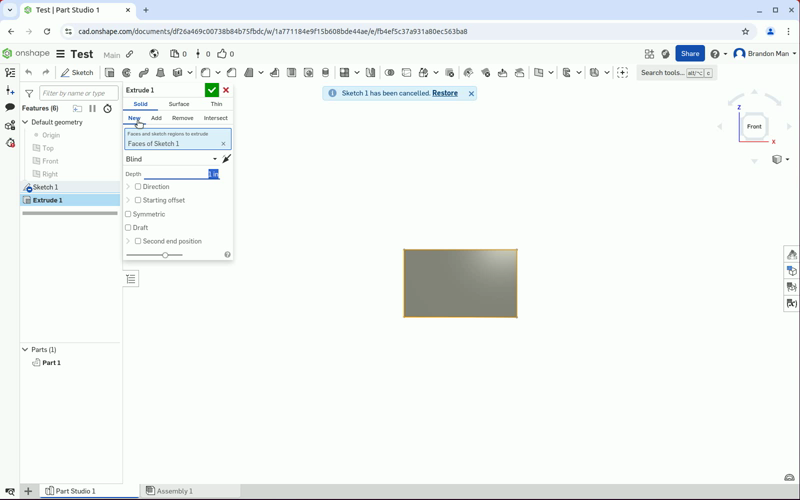
text(5.536)
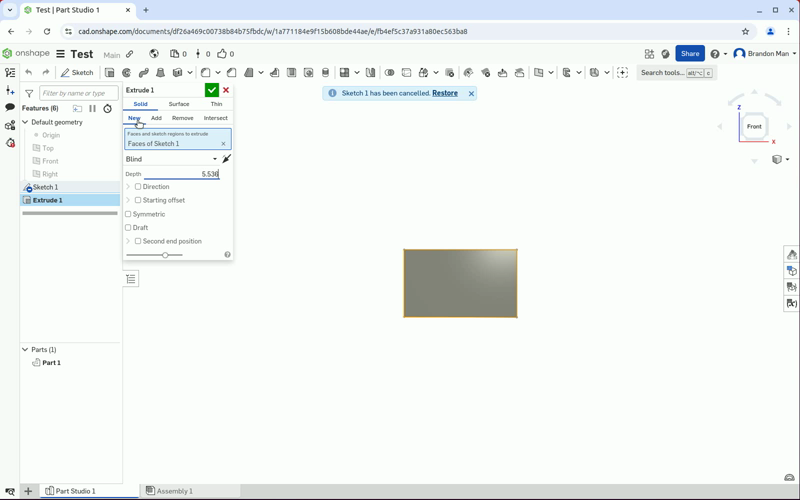
key(enter)
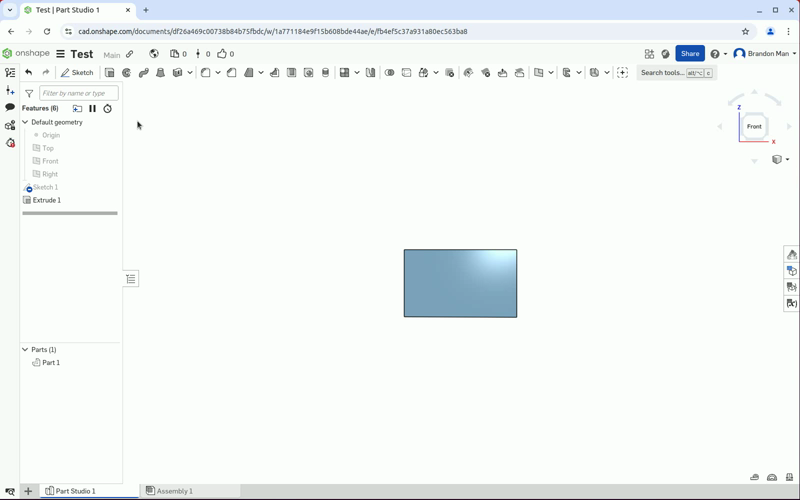
key(shift+h)
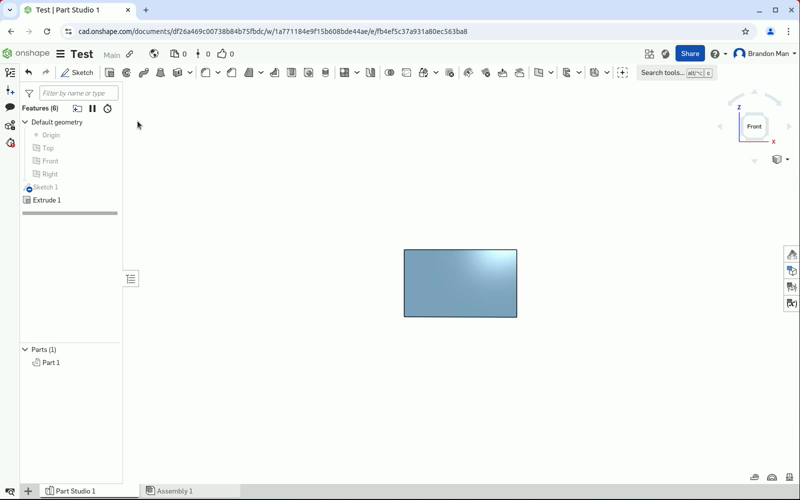
key(shift+h)
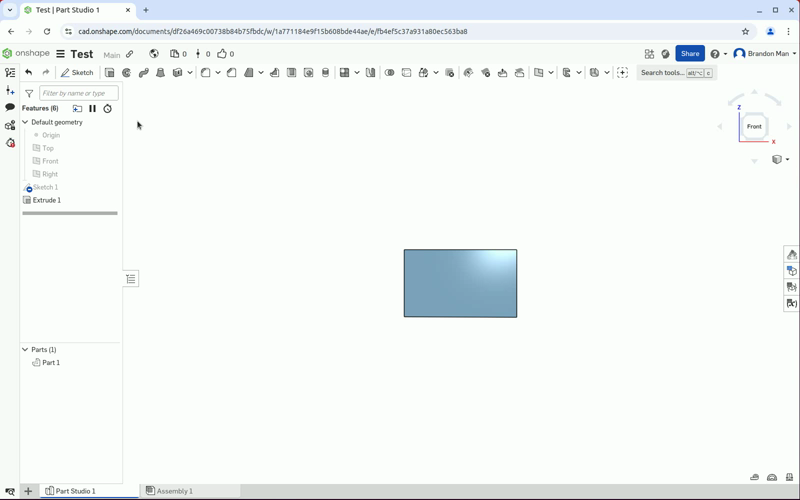
mouse_move(73, 189)
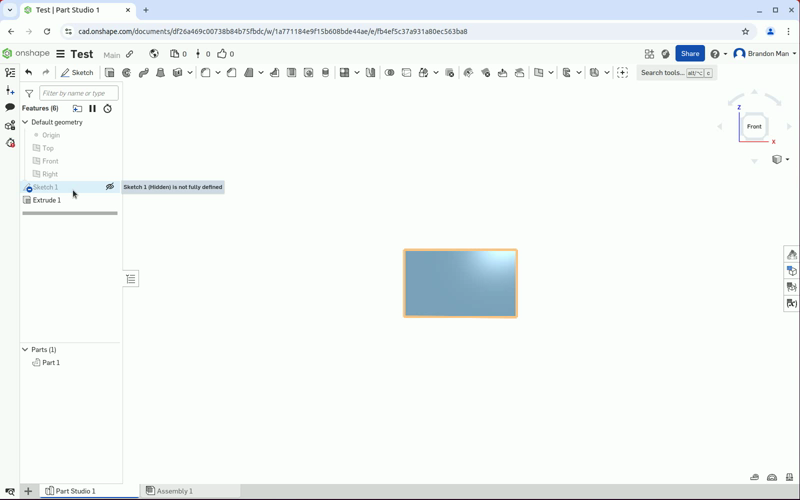
click(73, 189)
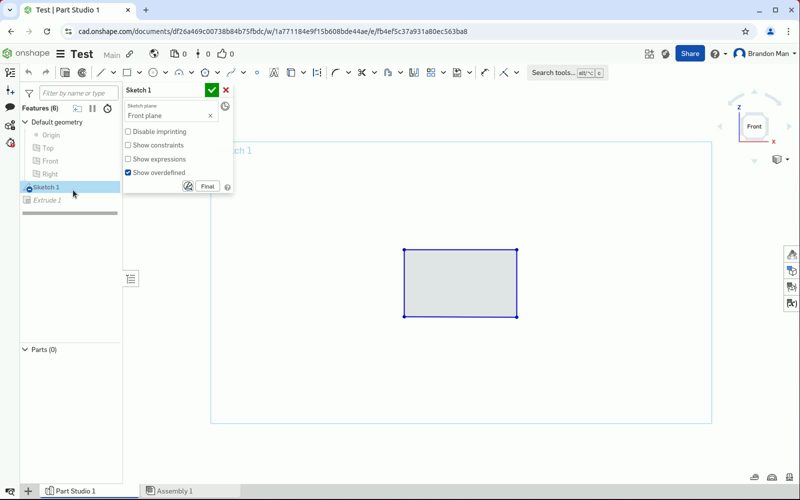
mouse_move(229, 92)
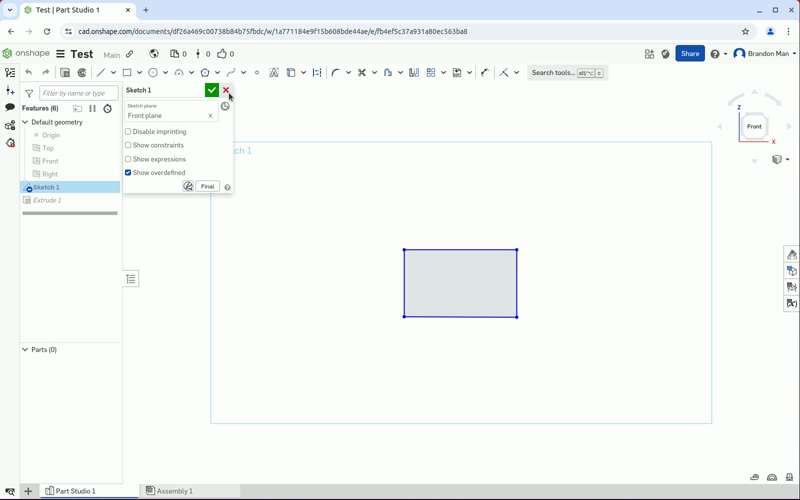
click(229, 92)
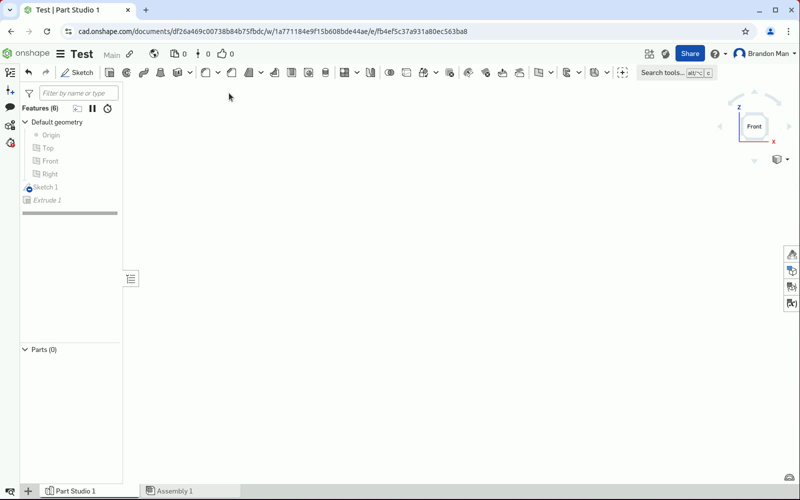
mouse_move(73, 352)
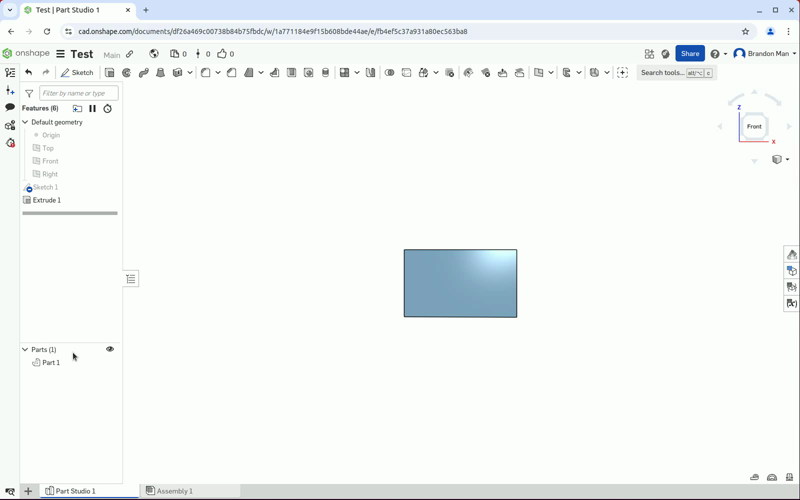
key(y)
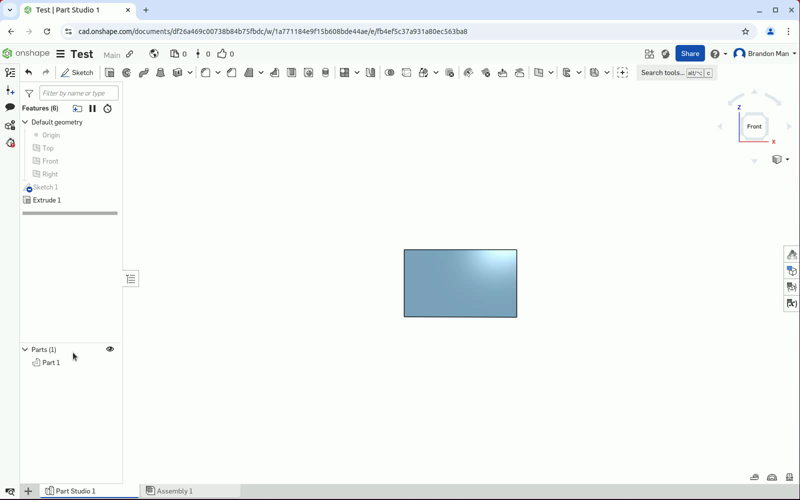
key(shift+p)
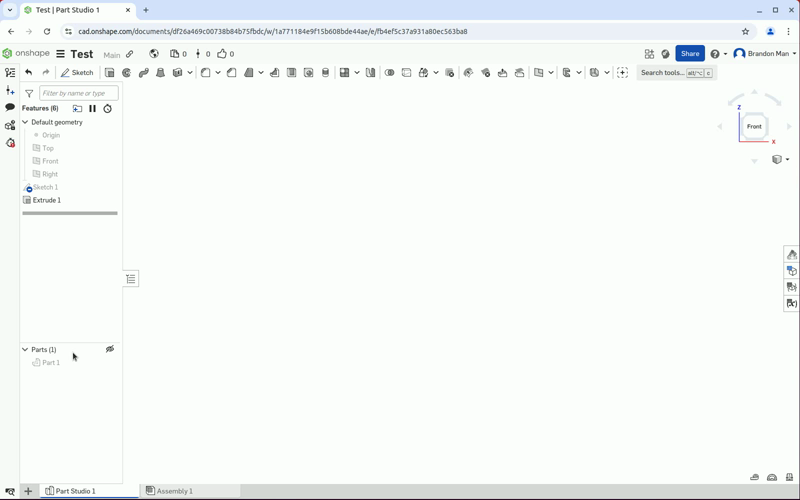
key(space)
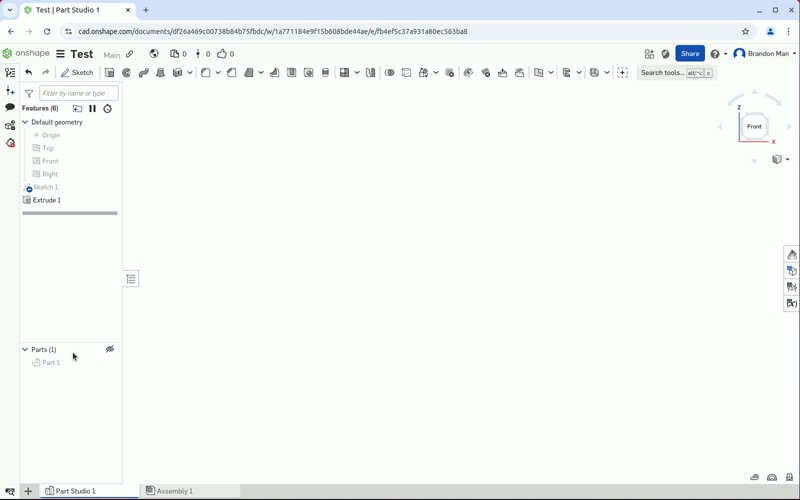
key_down(shift)
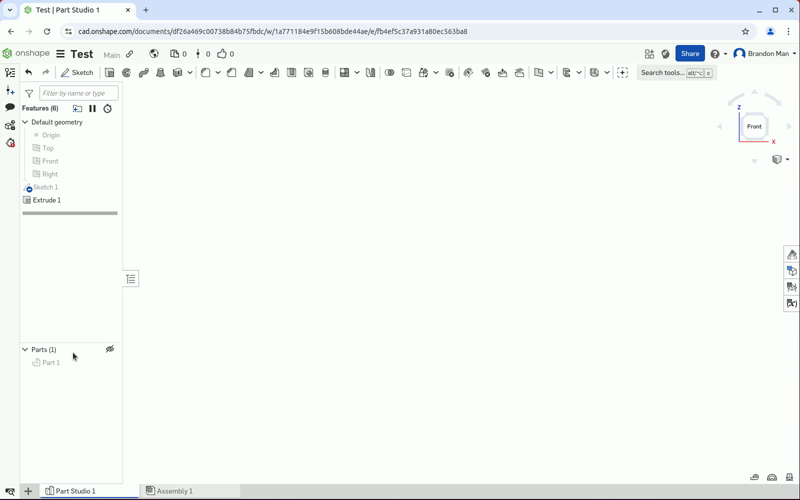
key(down)
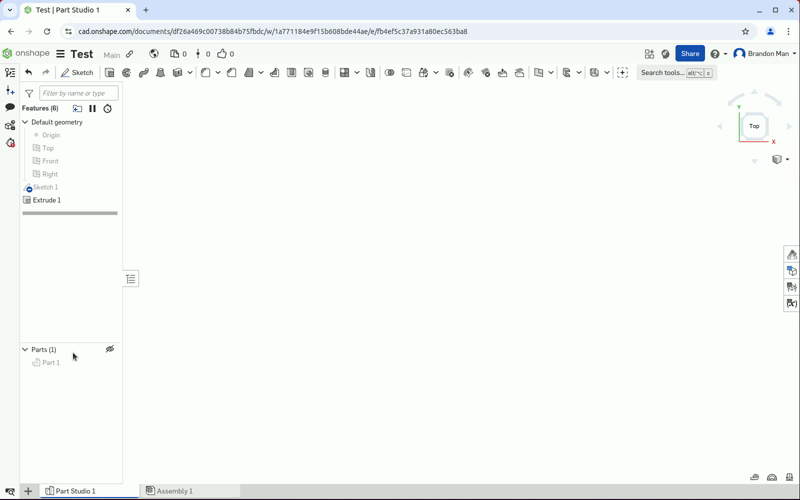
key_up(shift)
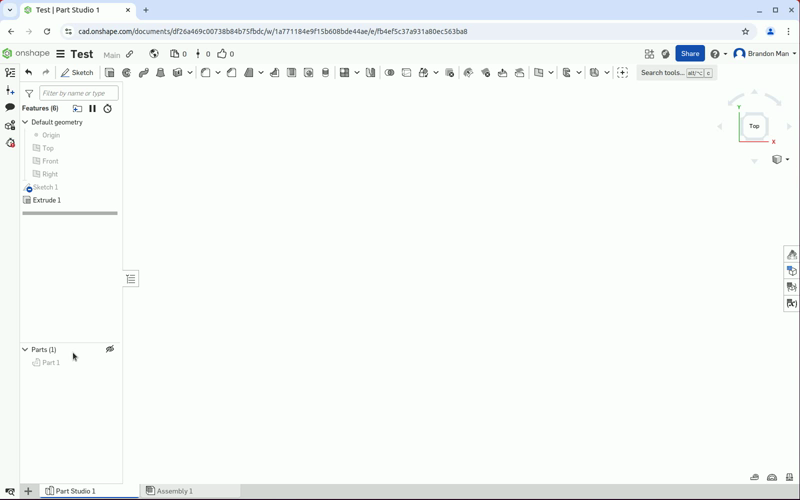
mouse_move(73, 352)
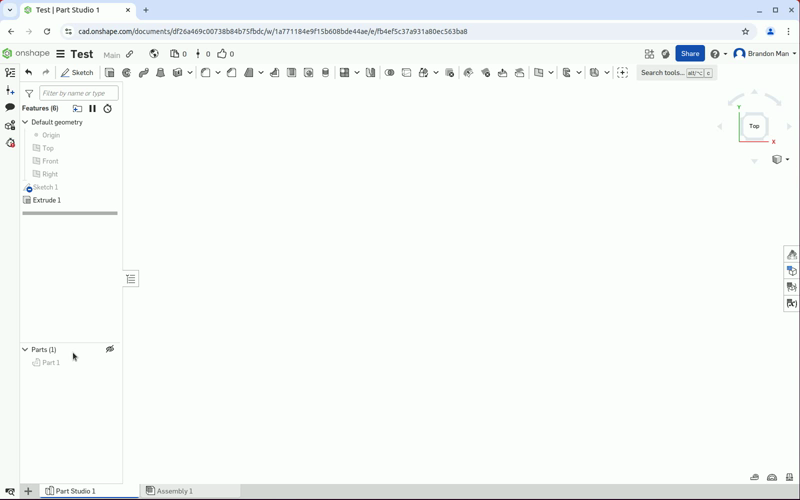
key(shift+y)
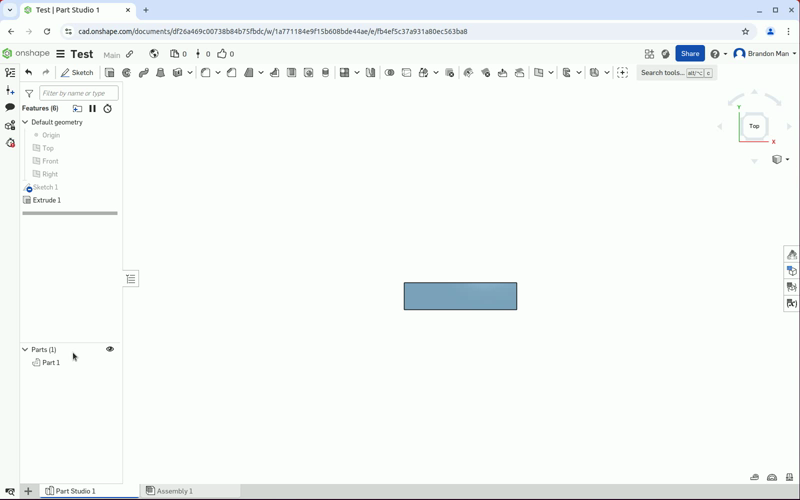
mouse_move(541, 75)
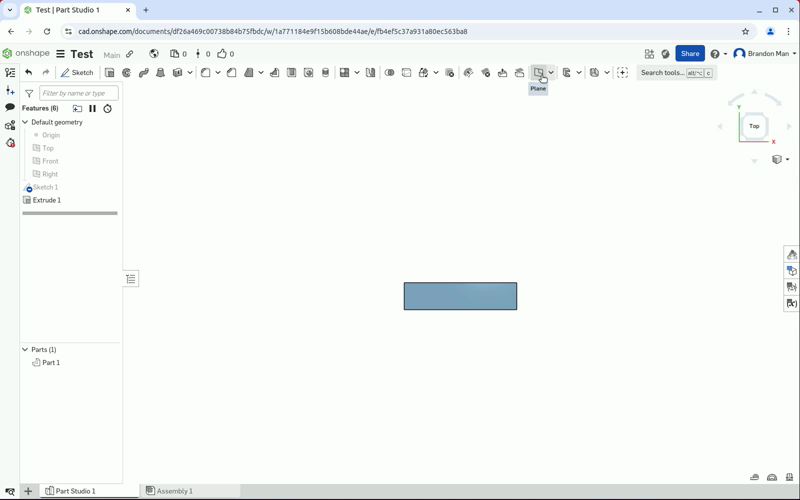
click(541, 75)
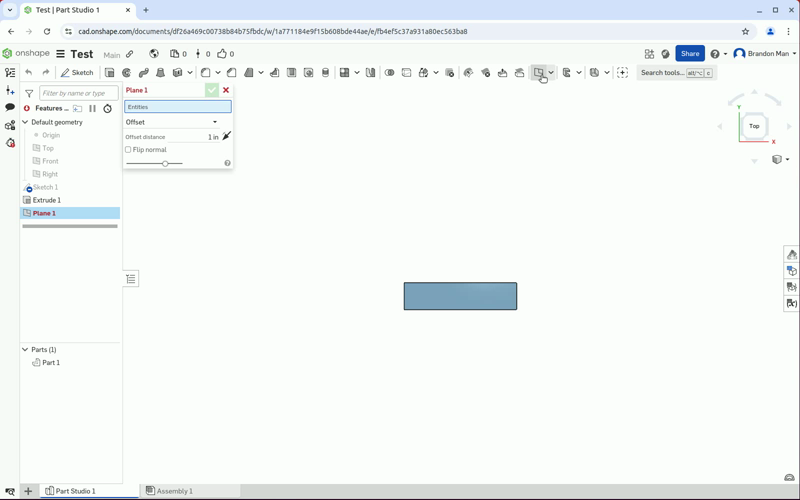
mouse_move(73, 150)
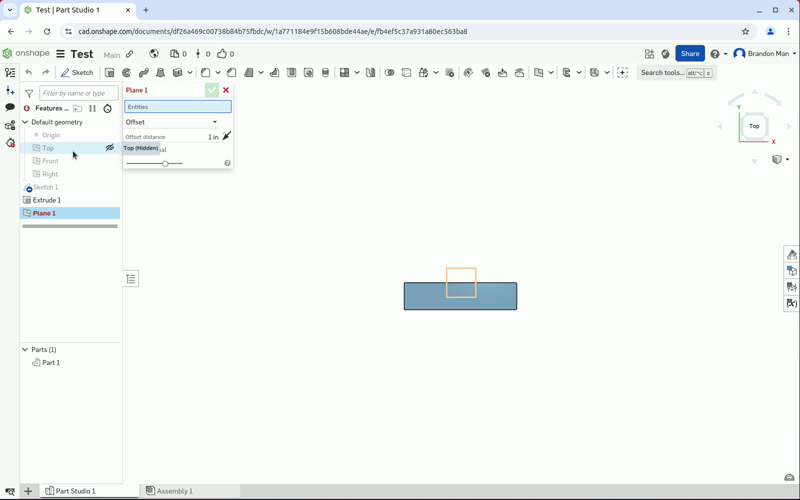
click(73, 150)
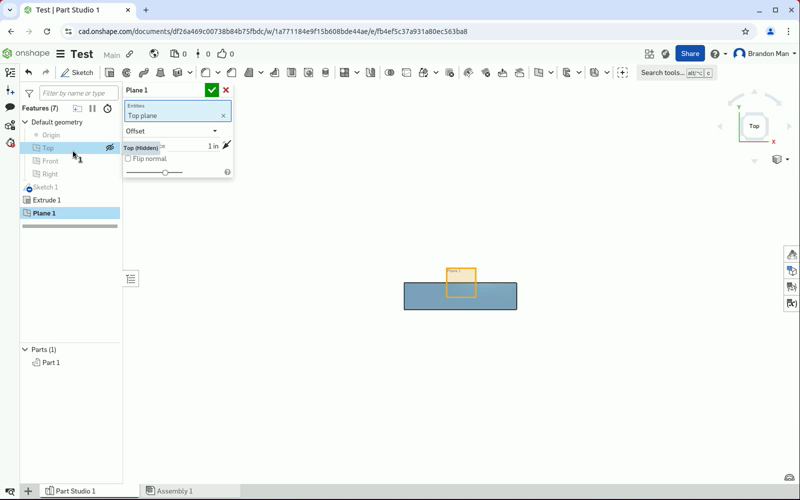
key(tab, 2)
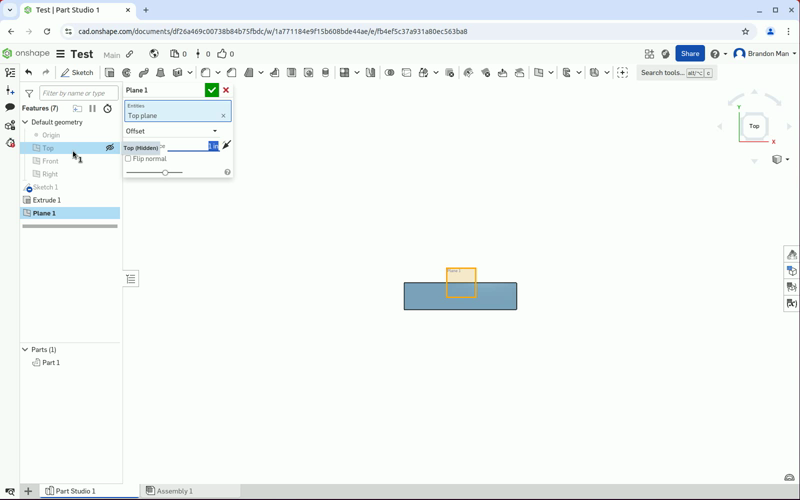
text(6.994)
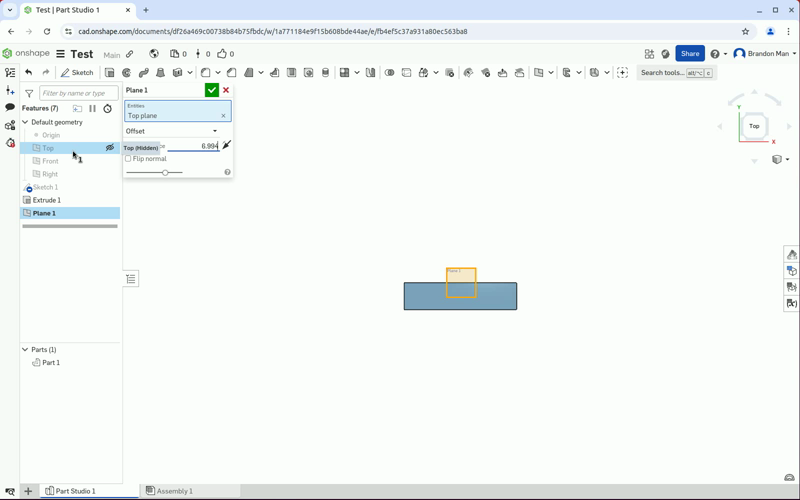
key(enter, 2)
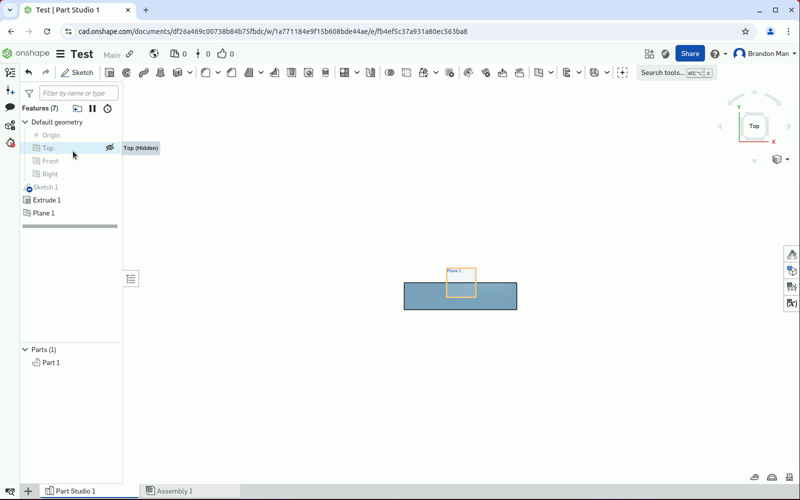
key(shift+s)
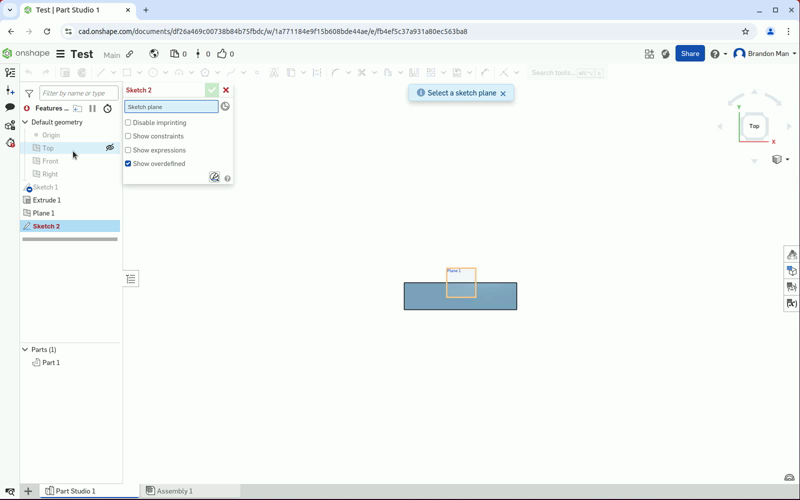
mouse_move(73, 215)
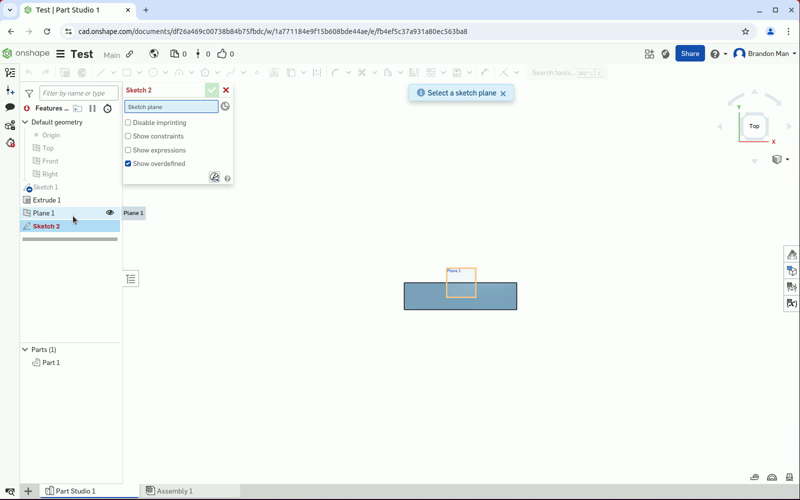
click(73, 215)
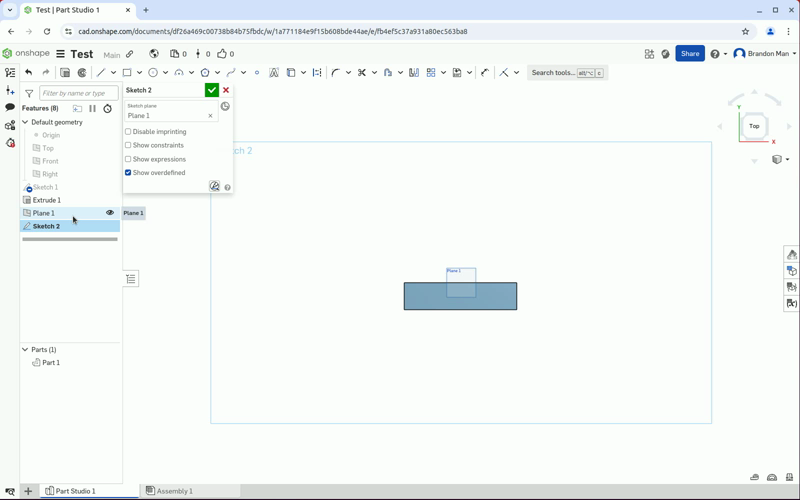
mouse_move(73, 352)
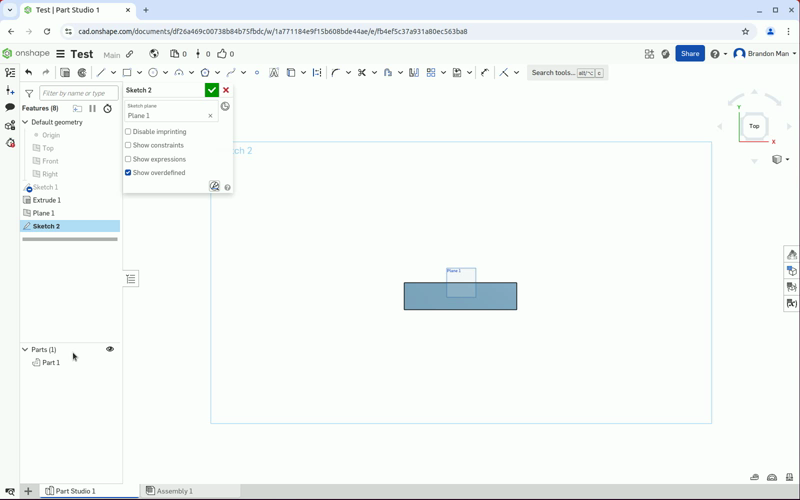
key(y)
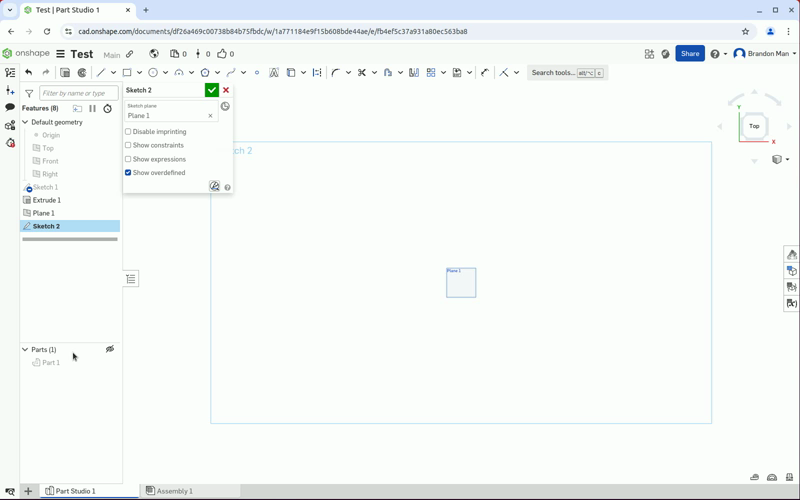
key(l)
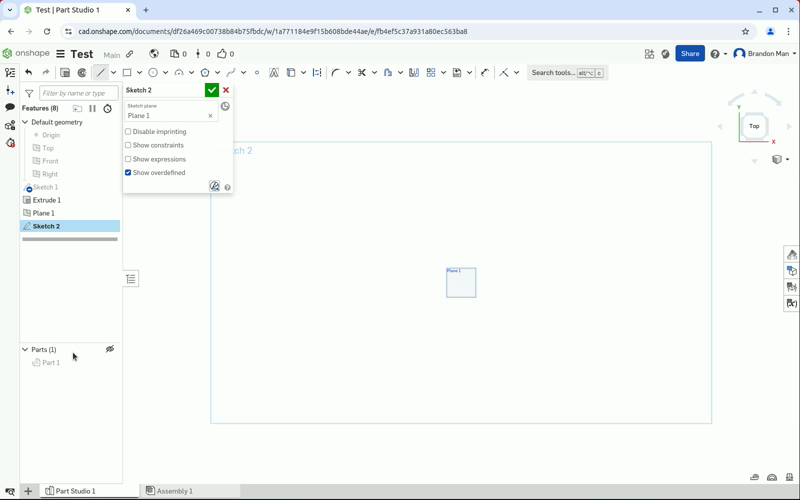
key_down(shift)
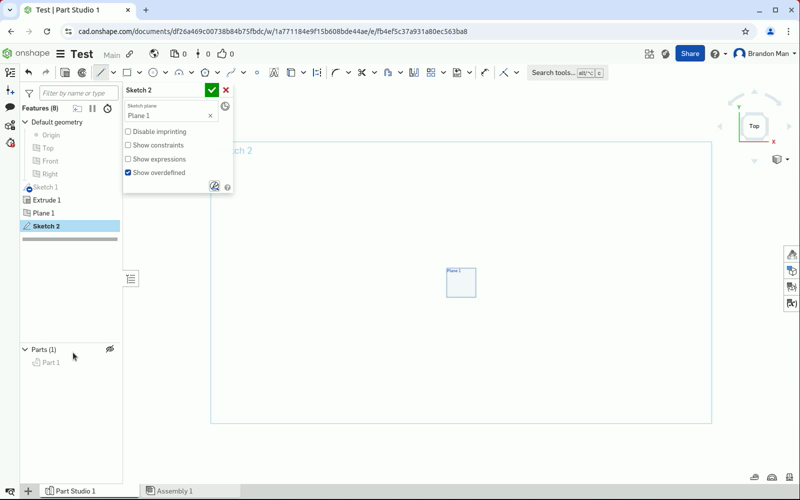
mouse_move(401, 309)
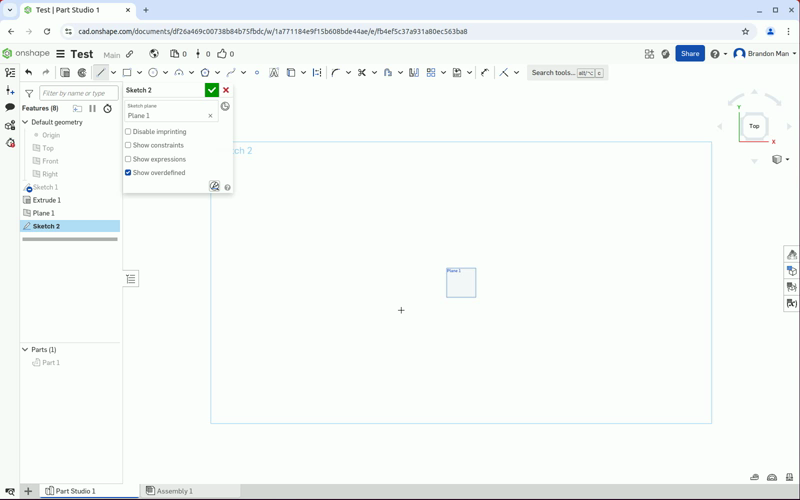
click(401, 309)
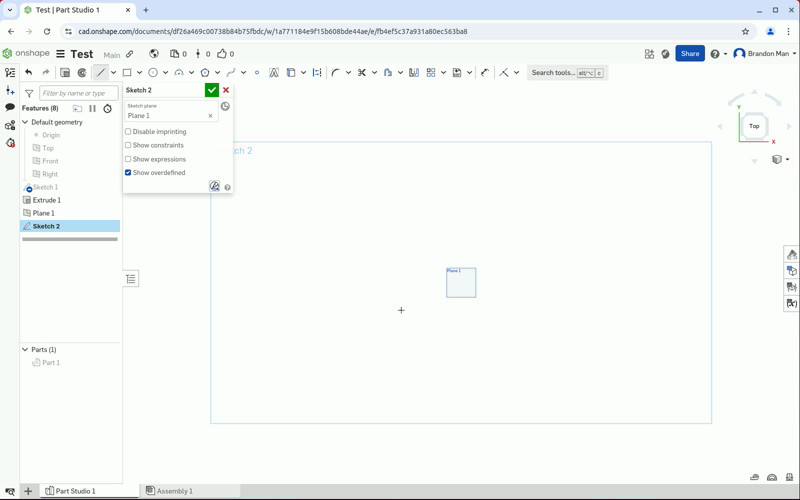
key_up(shift)
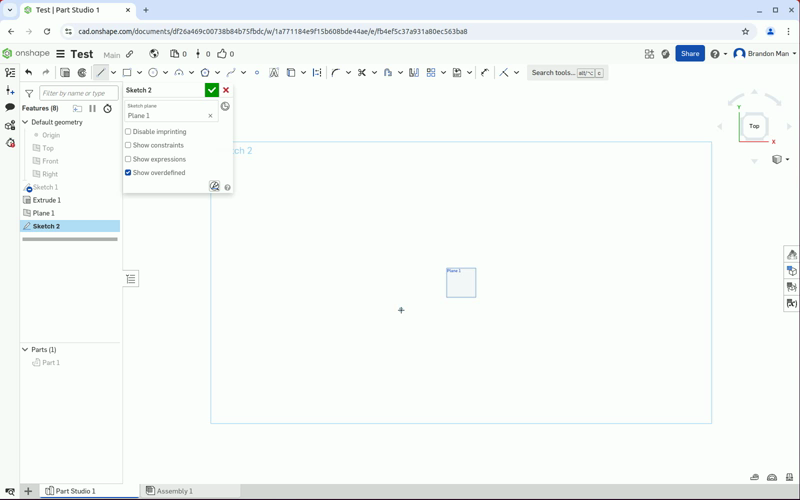
key_down(shift)
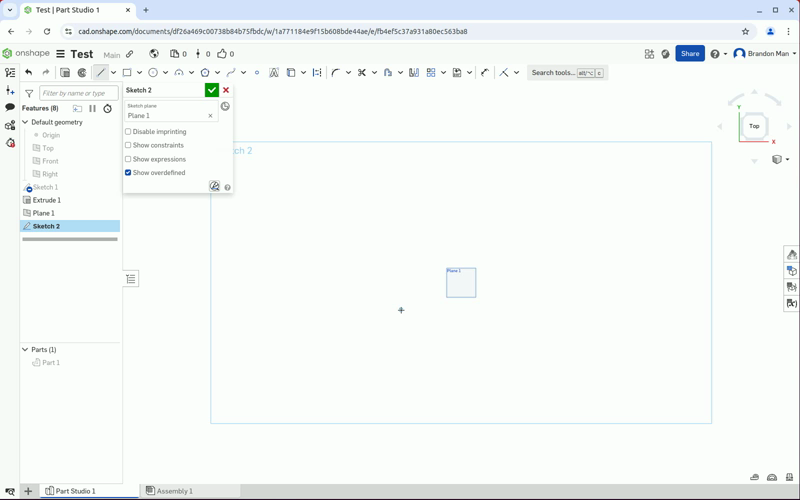
mouse_move(431, 309)
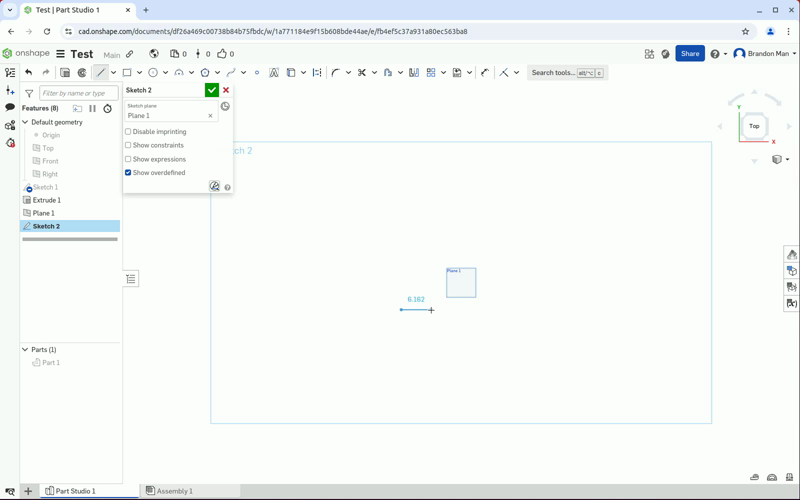
mouse_move(404, 309)
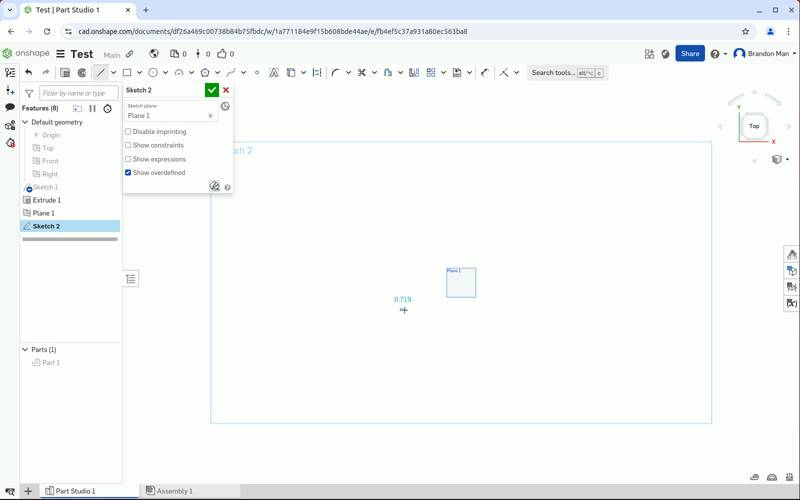
scroll(6)
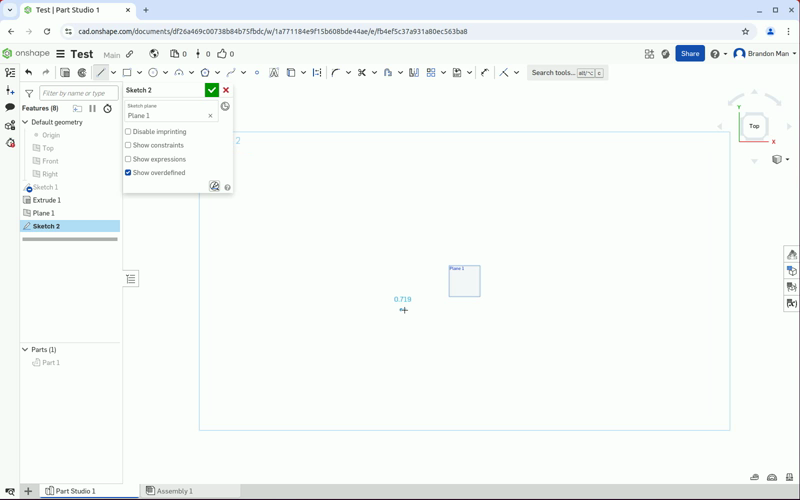
scroll(6)
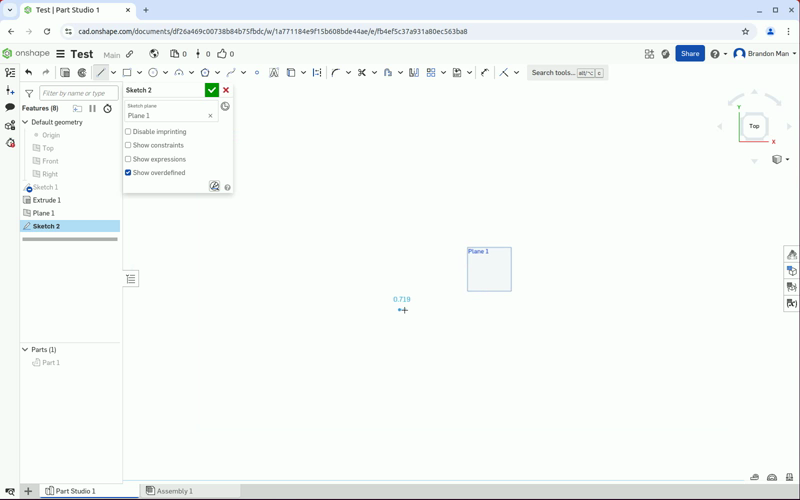
scroll(6)
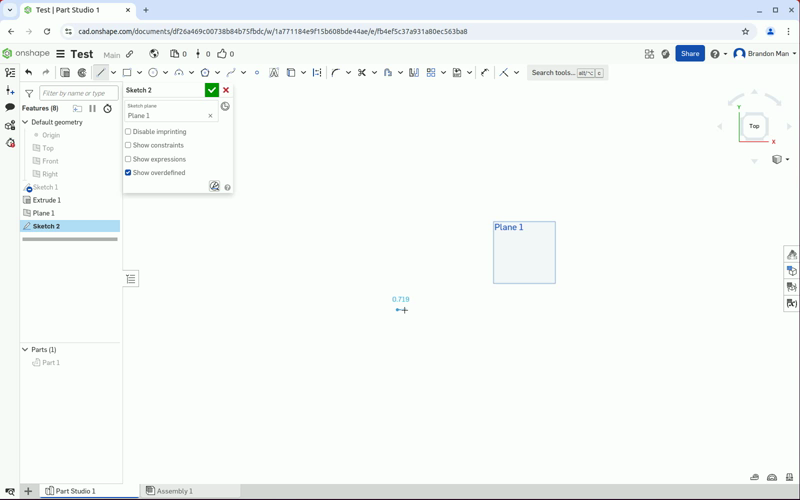
scroll(6)
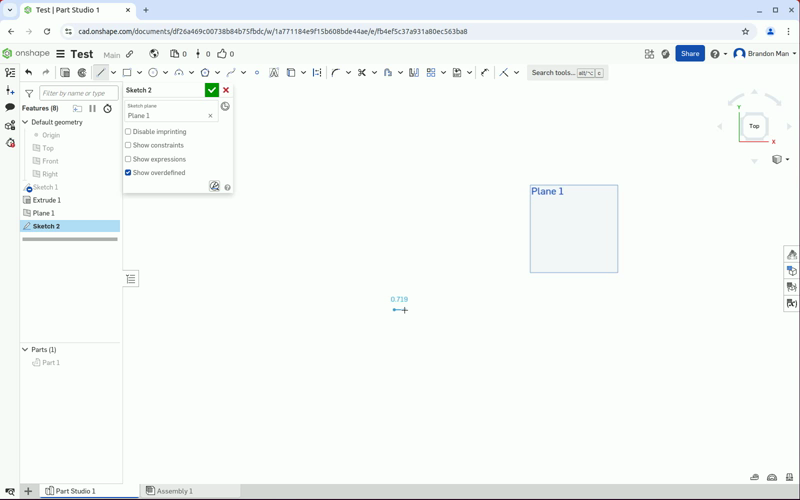
scroll(6)
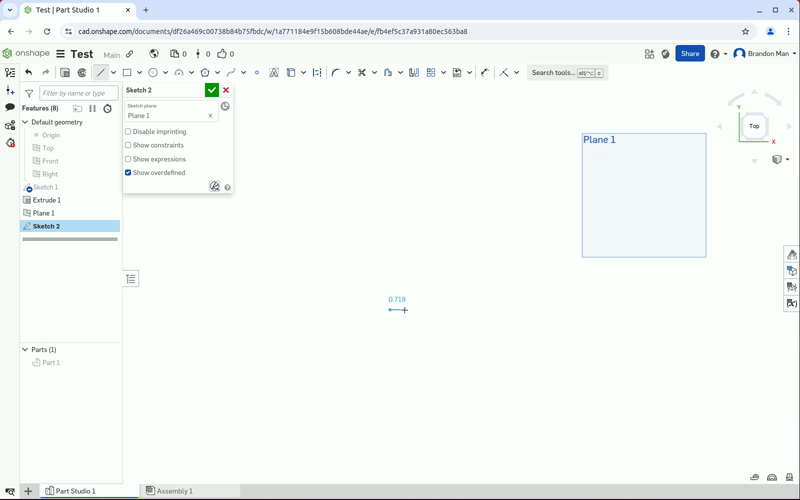
scroll(6)
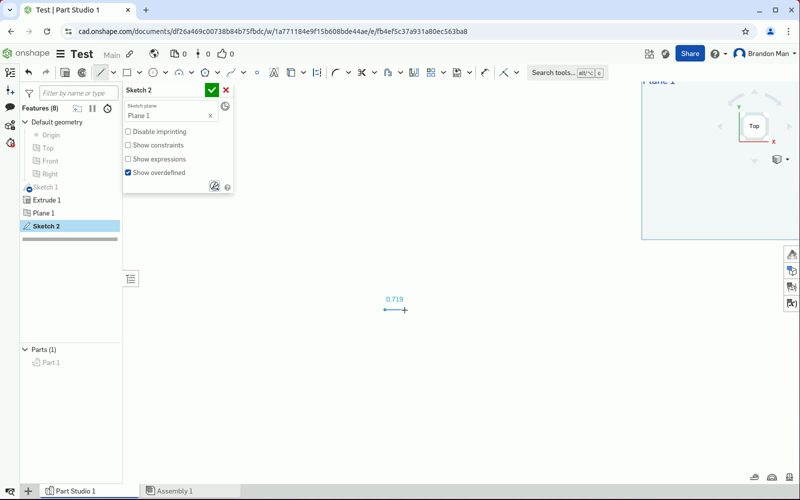
scroll(6)
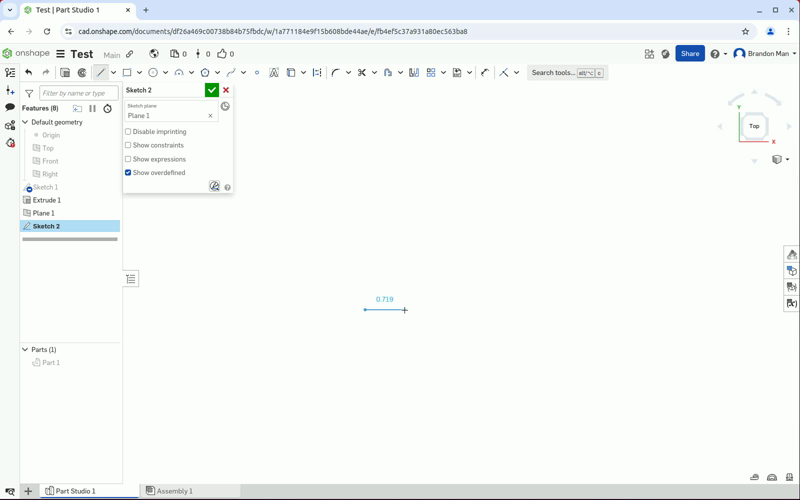
click(404, 309)
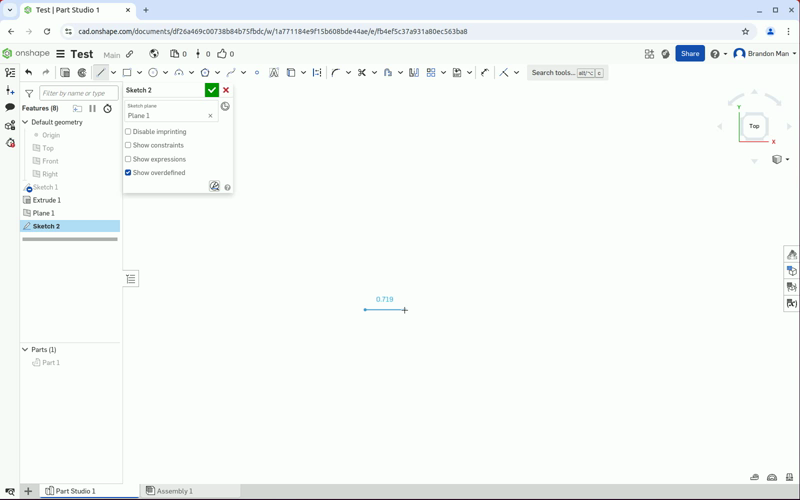
scroll(-6)
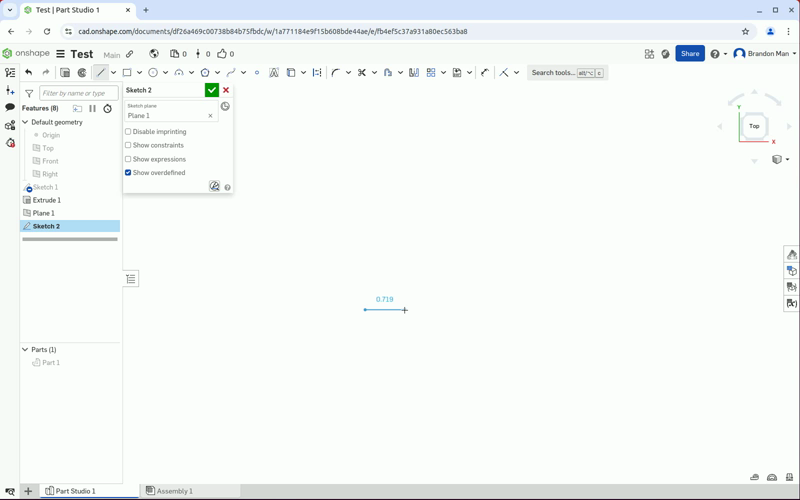
scroll(-6)
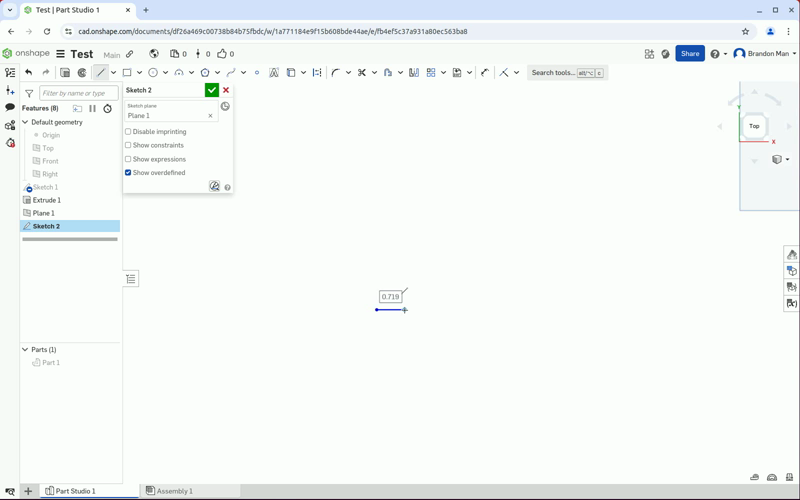
scroll(-6)
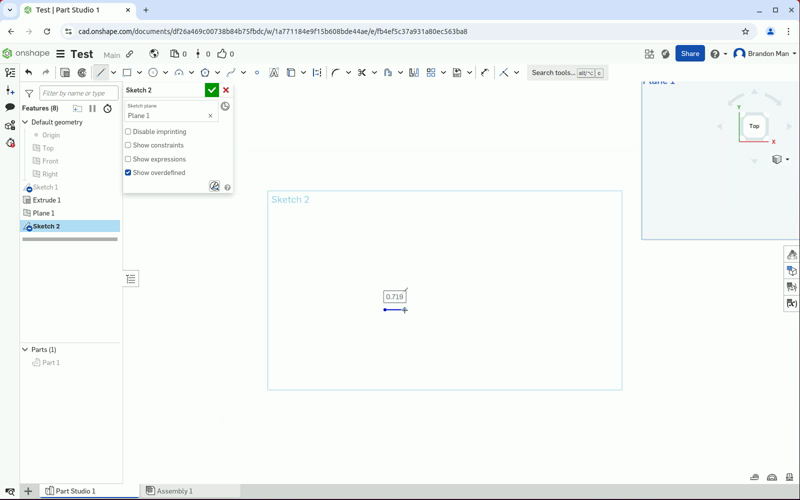
scroll(-6)
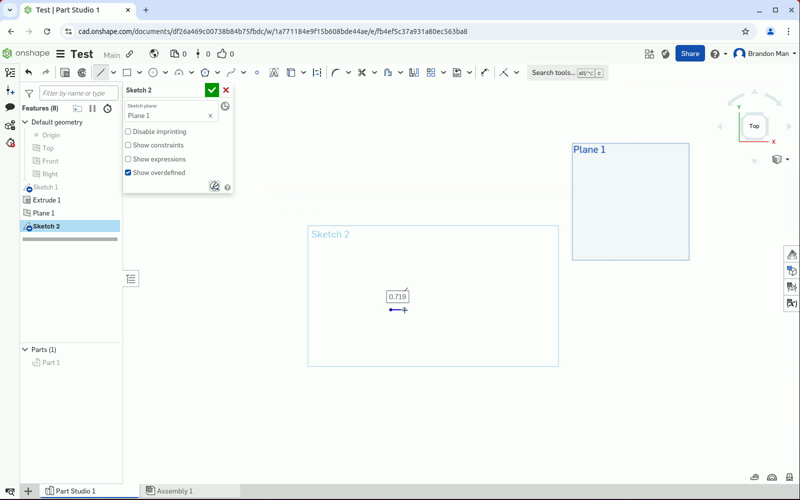
scroll(-6)
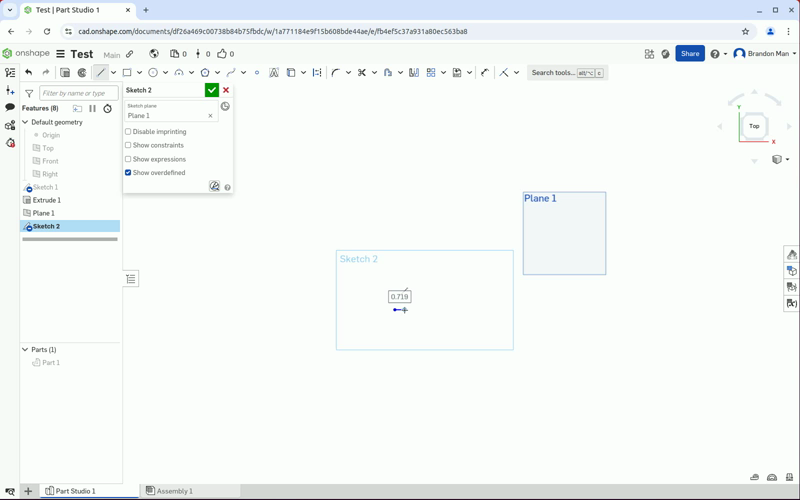
scroll(-6)
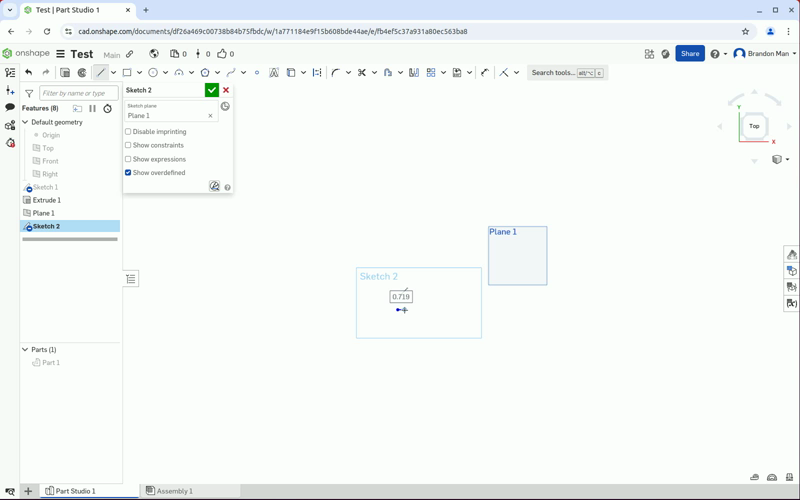
scroll(-6)
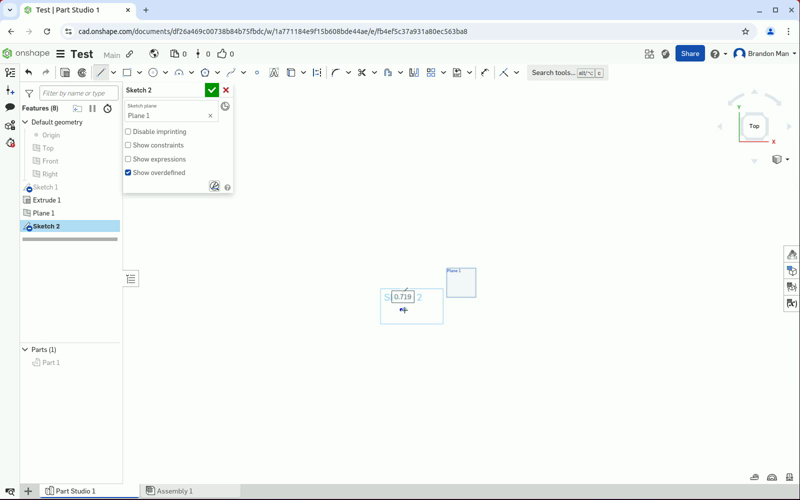
key_up(shift)
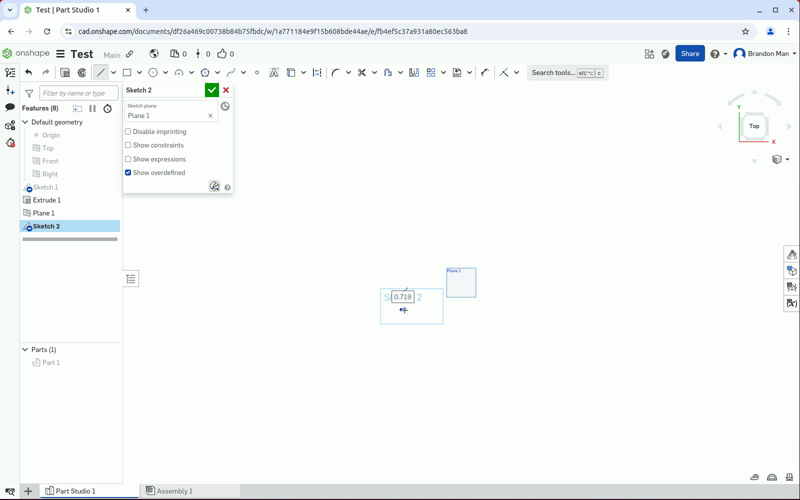
key_down(shift)
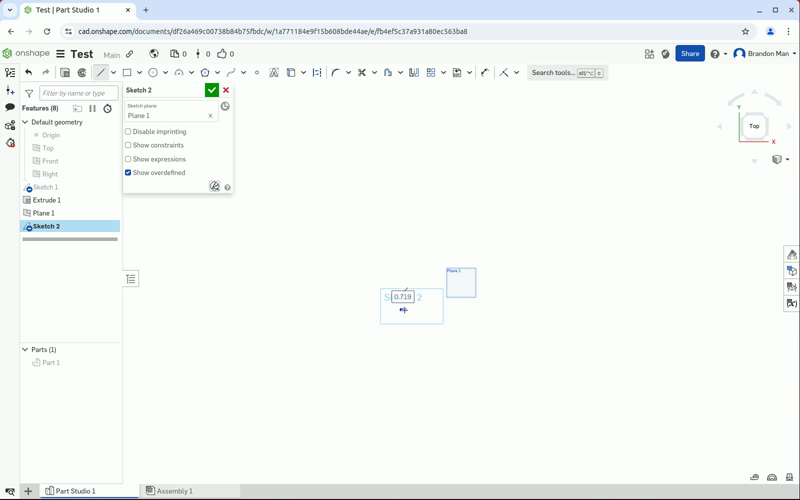
mouse_move(434, 309)
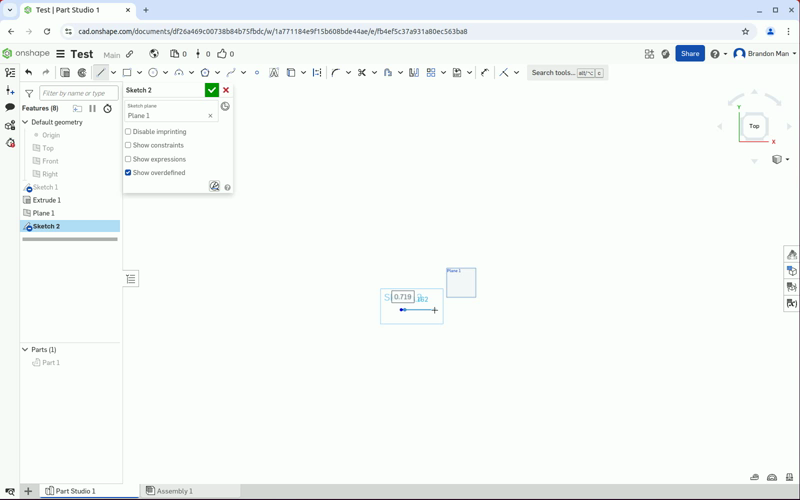
mouse_move(404, 282)
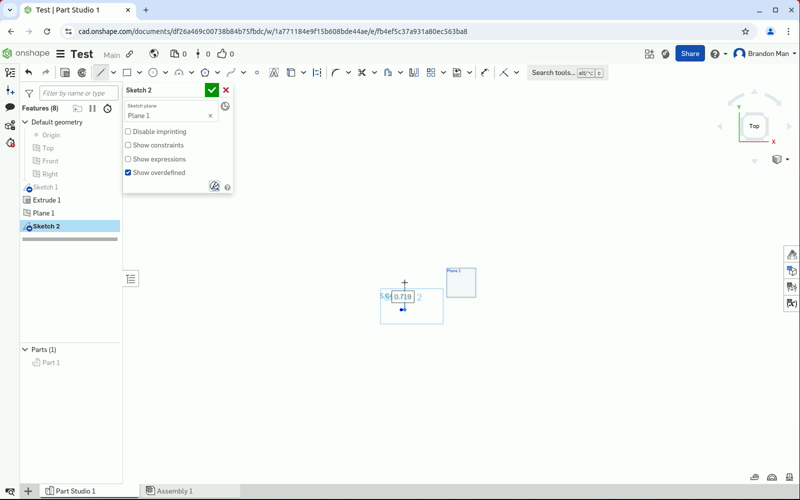
click(404, 282)
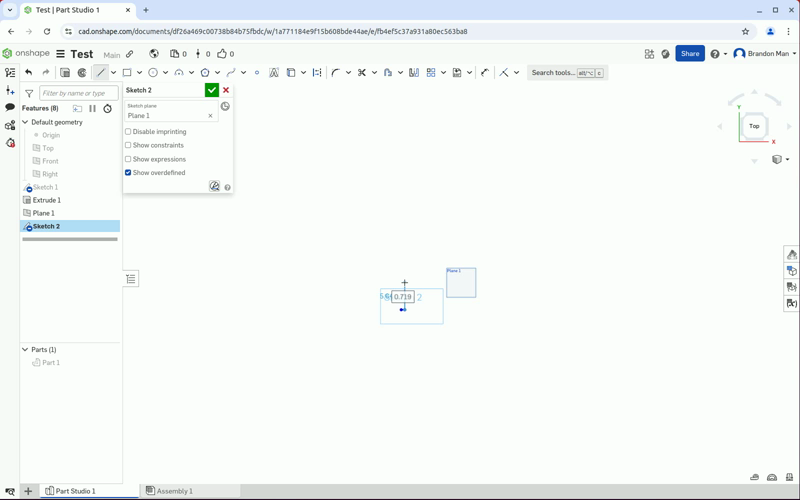
key_up(shift)
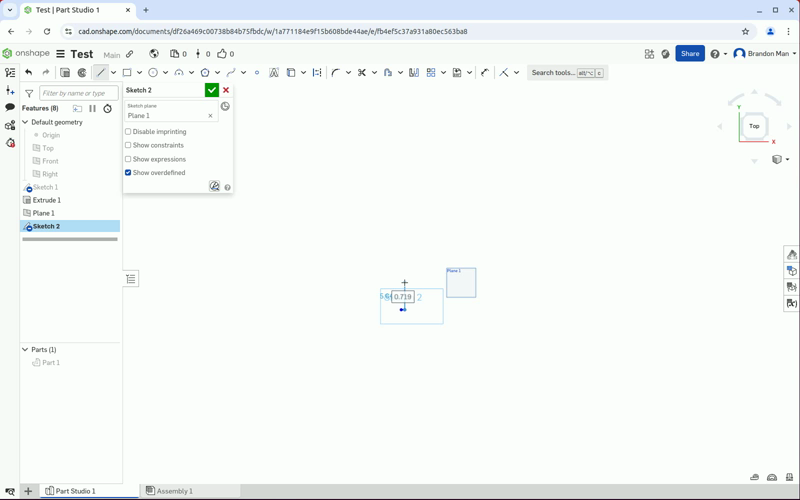
key_down(shift)
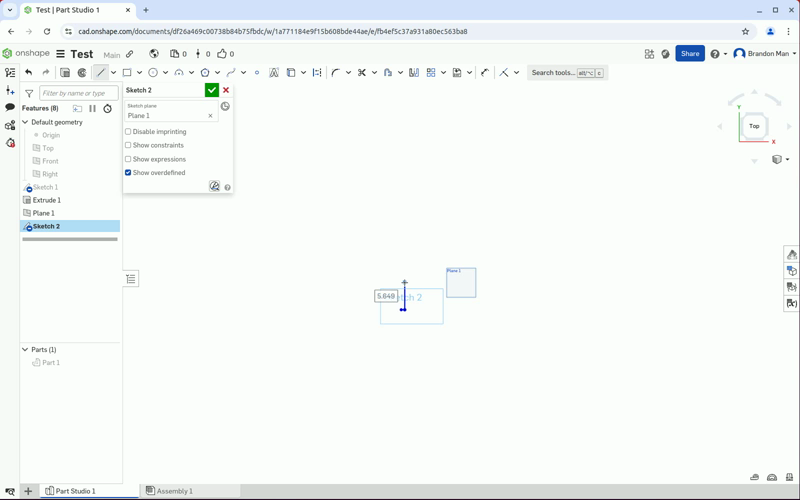
mouse_move(434, 282)
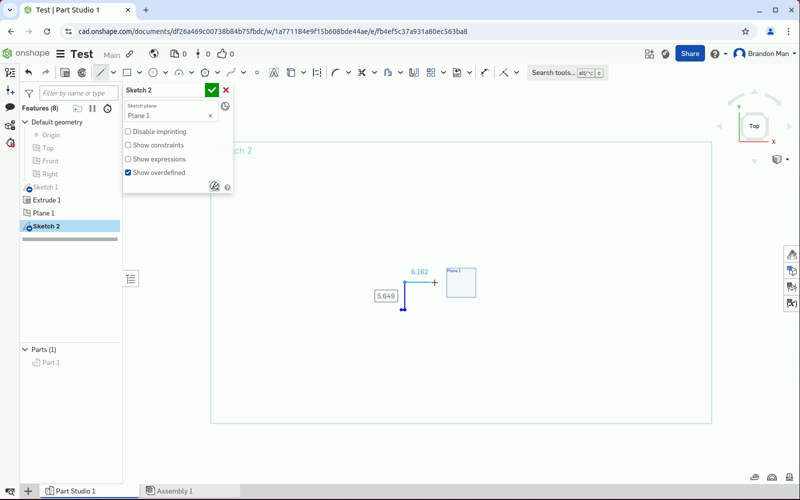
mouse_move(401, 282)
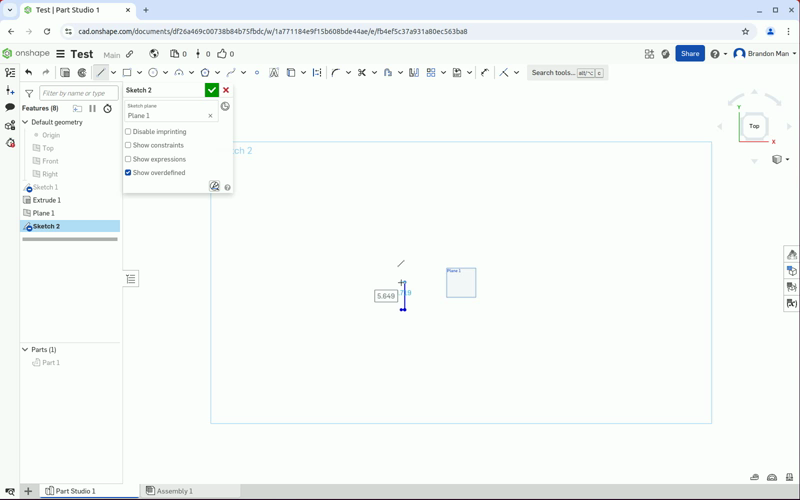
scroll(6)
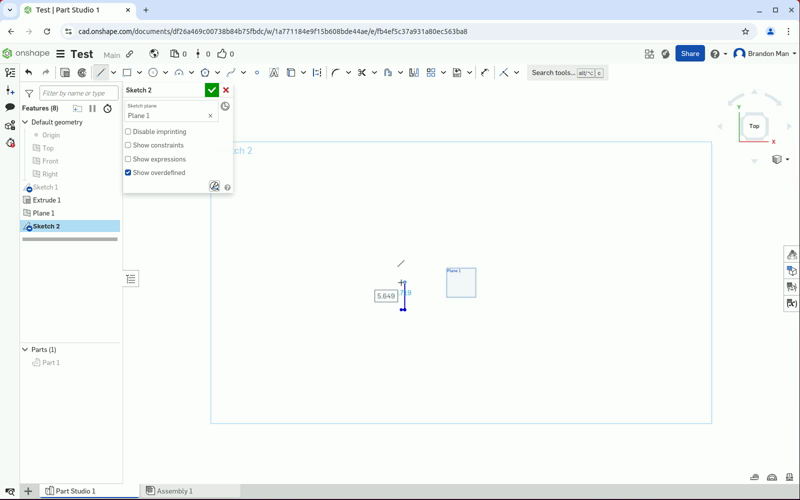
scroll(6)
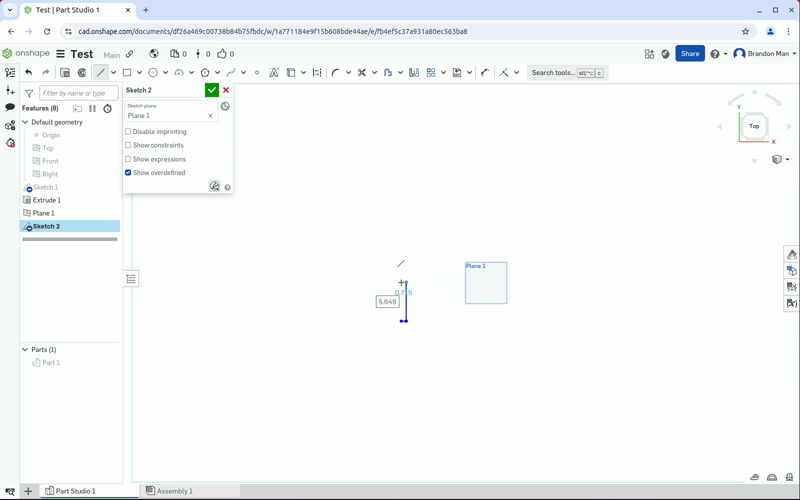
scroll(6)
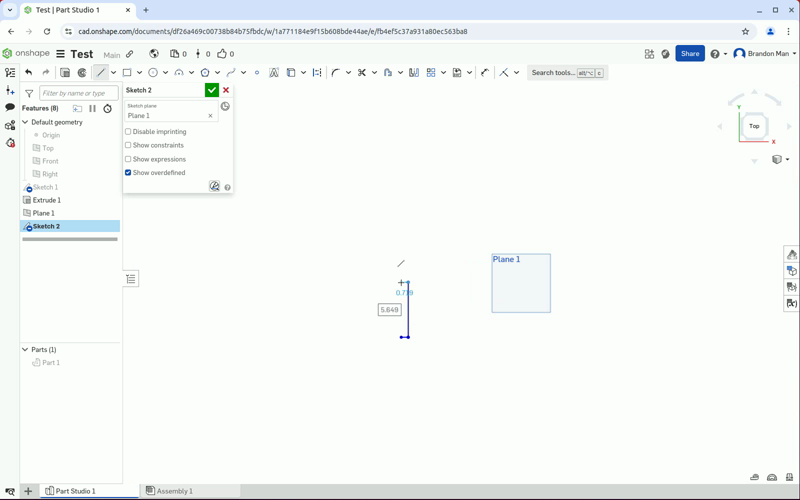
scroll(6)
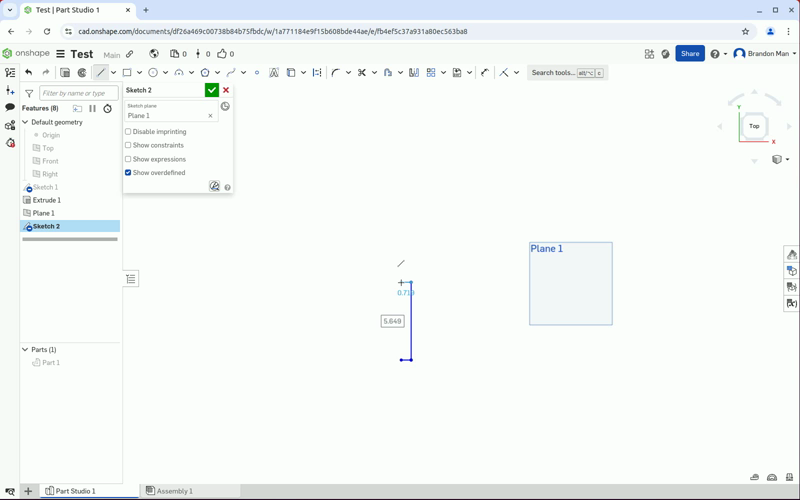
scroll(6)
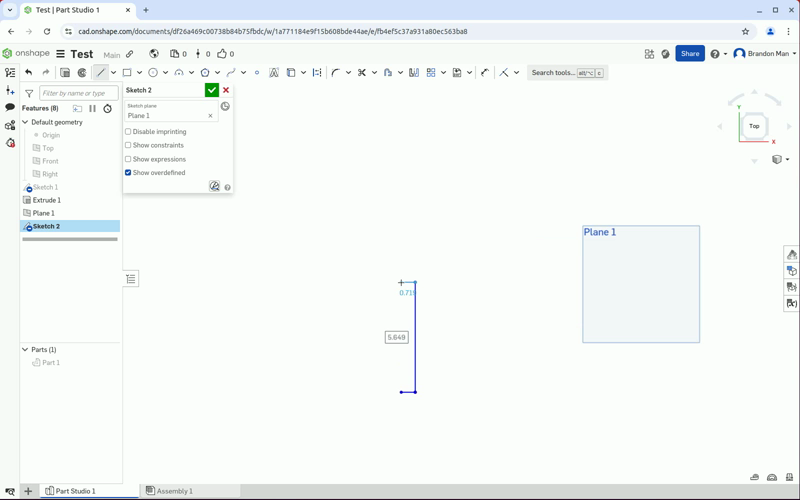
scroll(6)
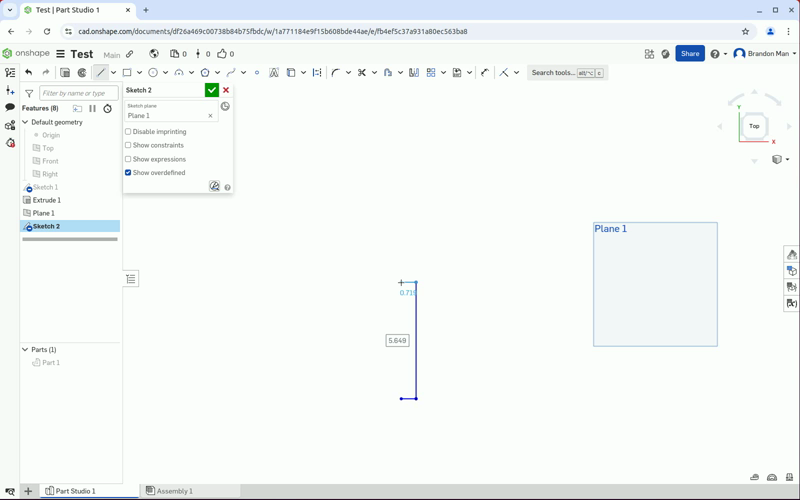
scroll(6)
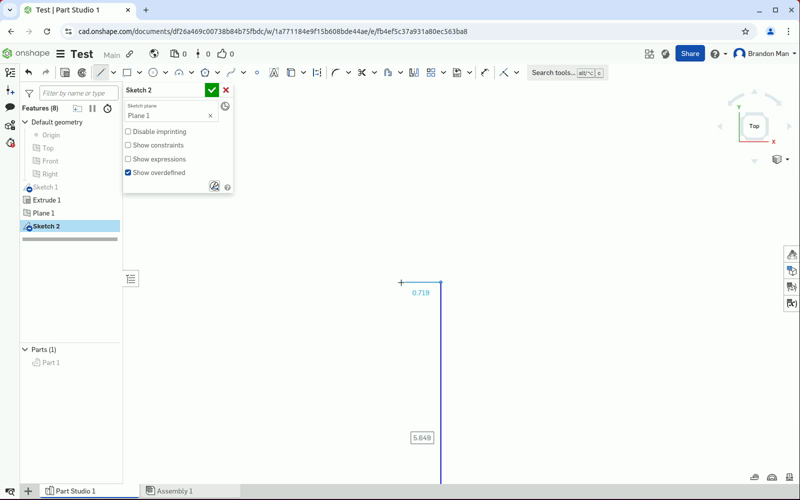
click(401, 282)
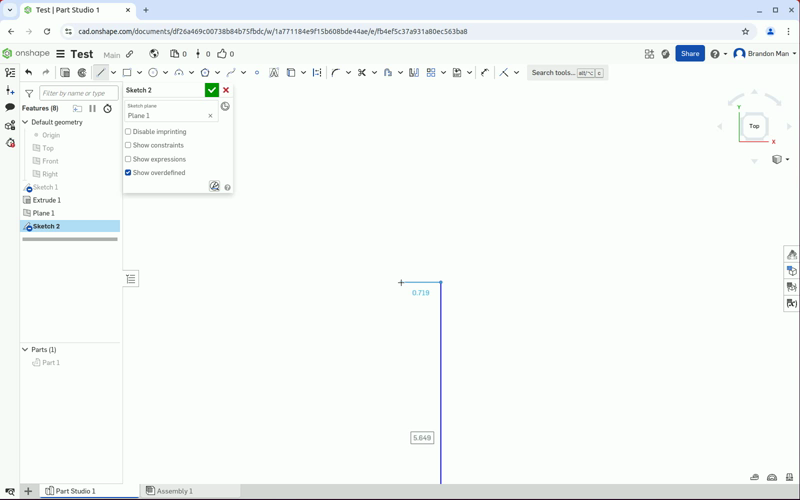
scroll(-6)
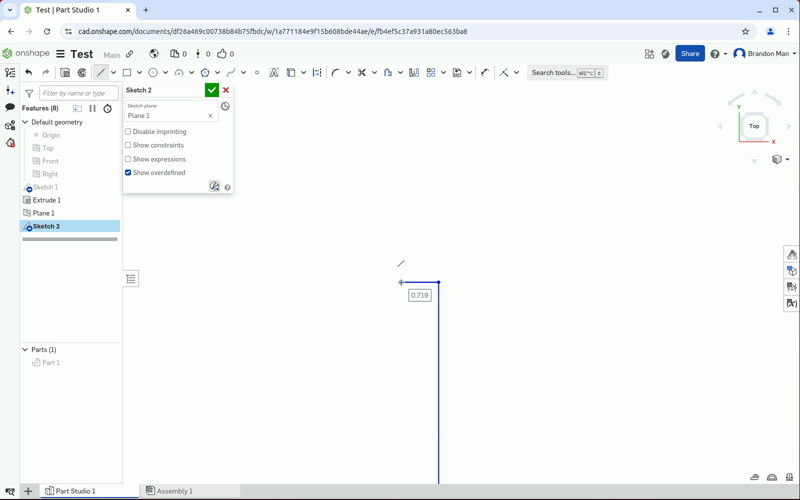
scroll(-6)
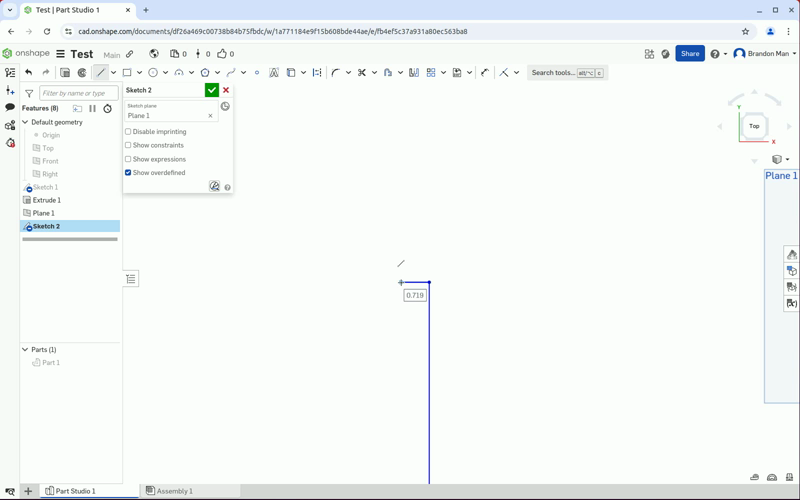
scroll(-6)
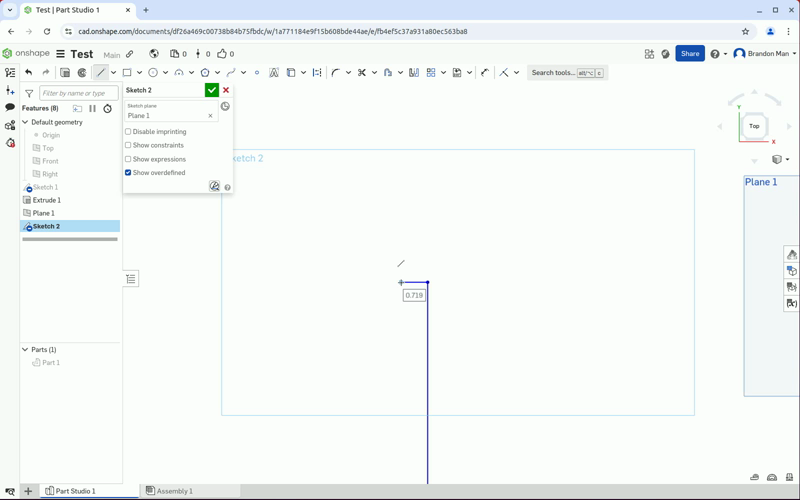
scroll(-6)
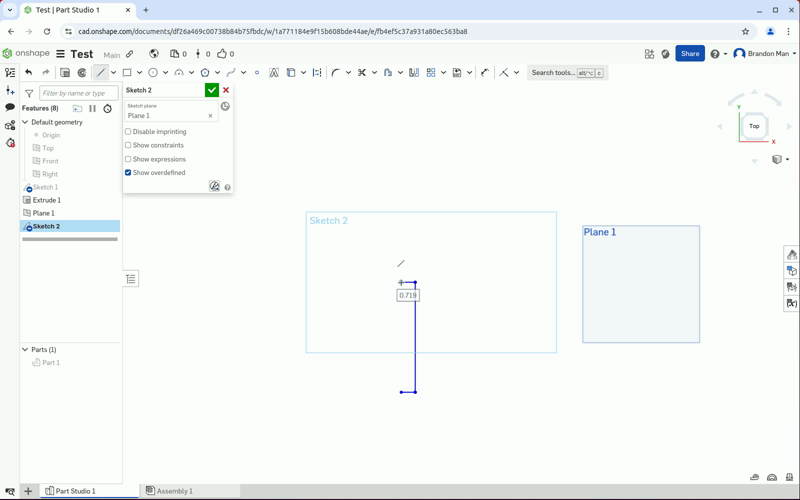
scroll(-6)
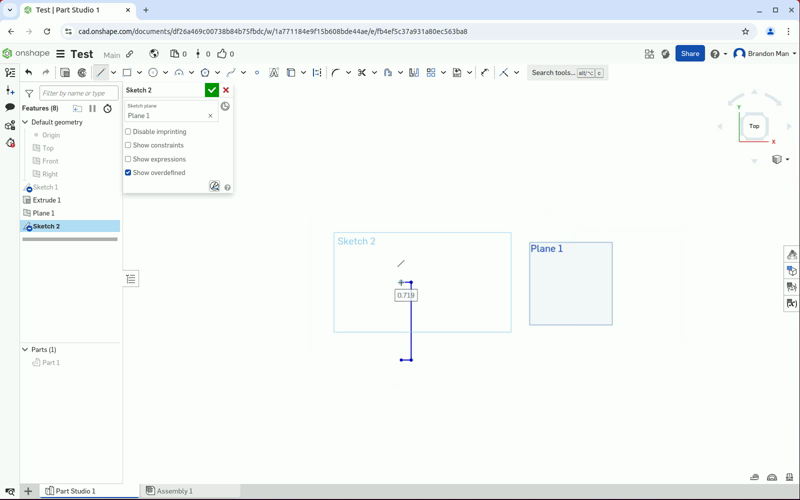
scroll(-6)
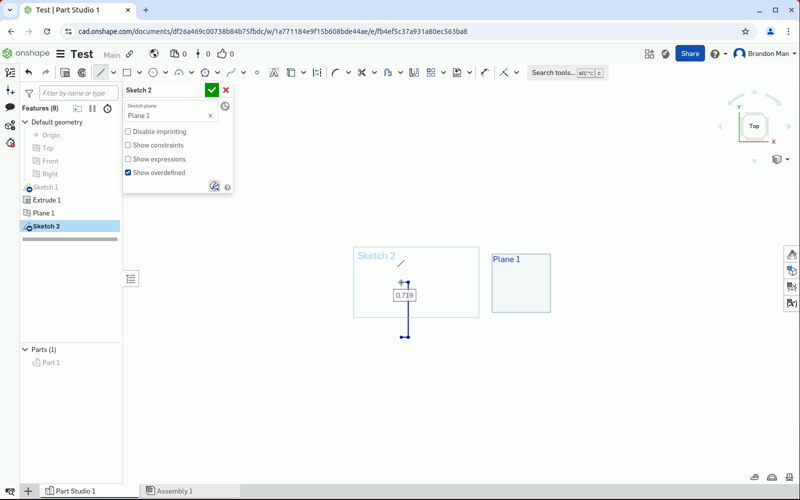
scroll(-6)
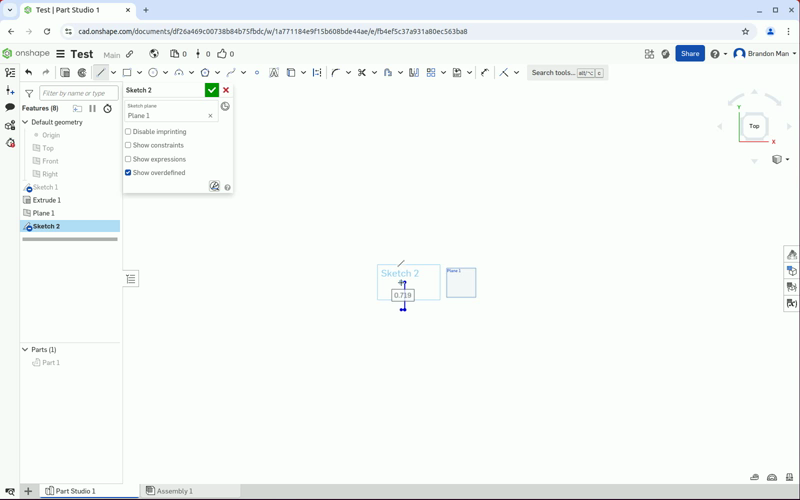
key_up(shift)
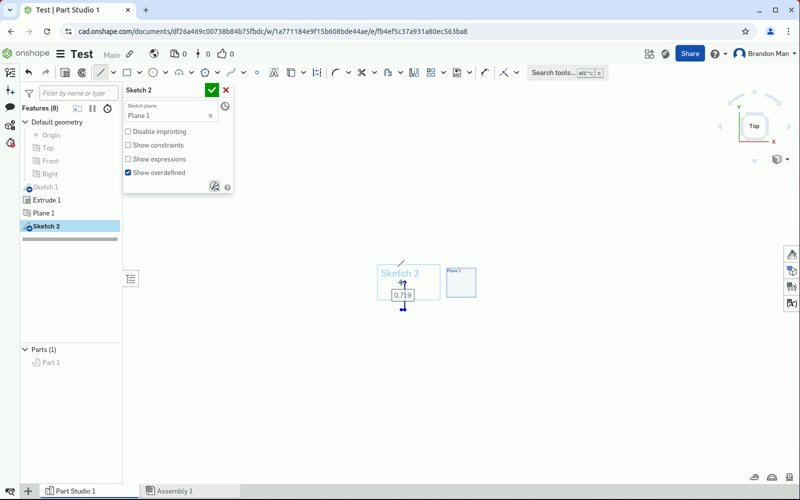
mouse_move(431, 282)
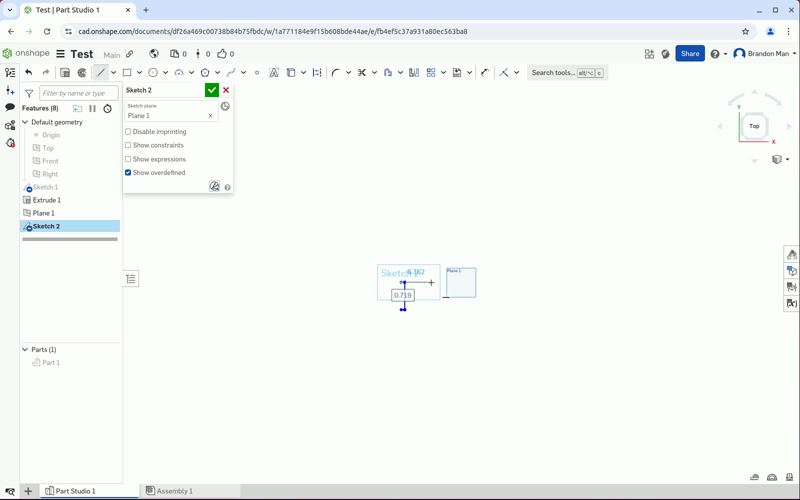
key_down(shift)
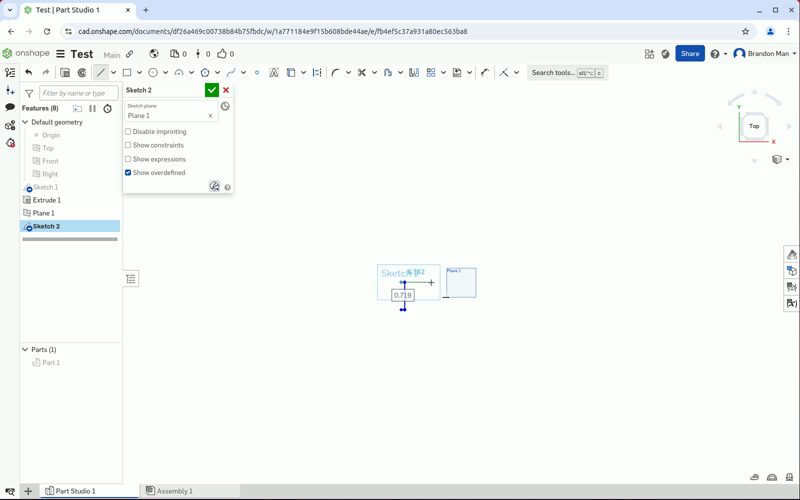
mouse_move(401, 309)
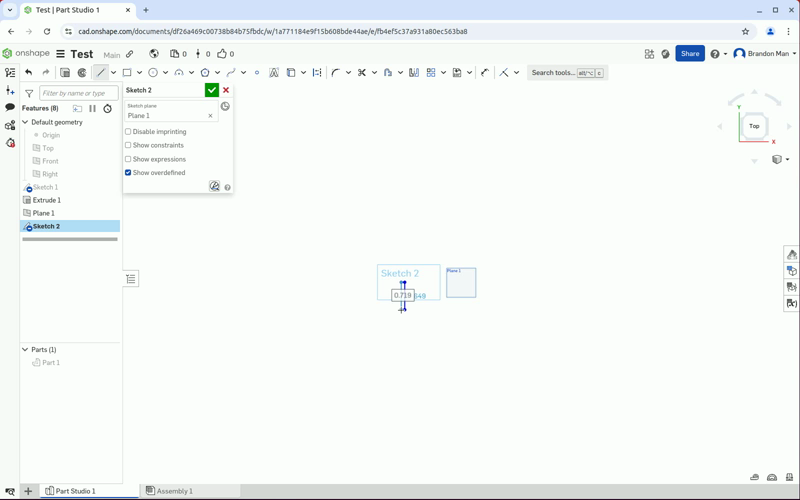
scroll(6)
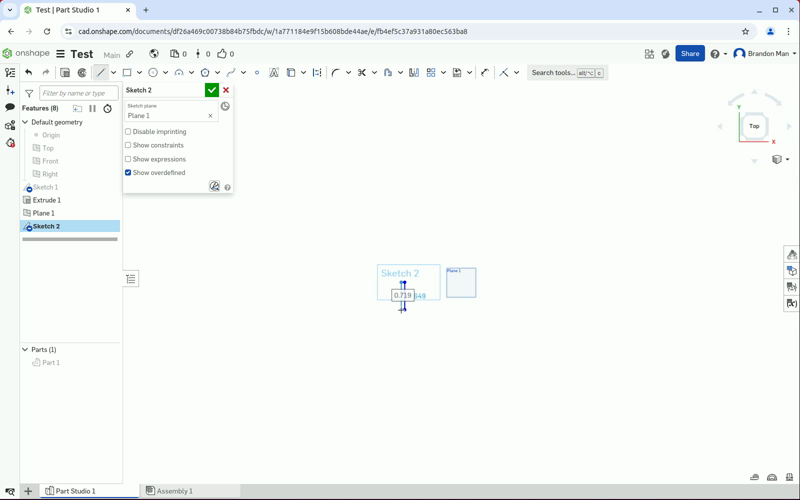
scroll(6)
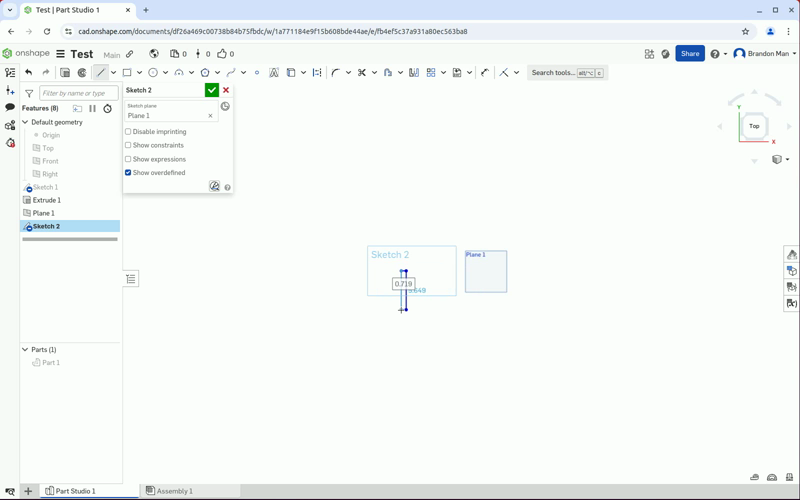
scroll(6)
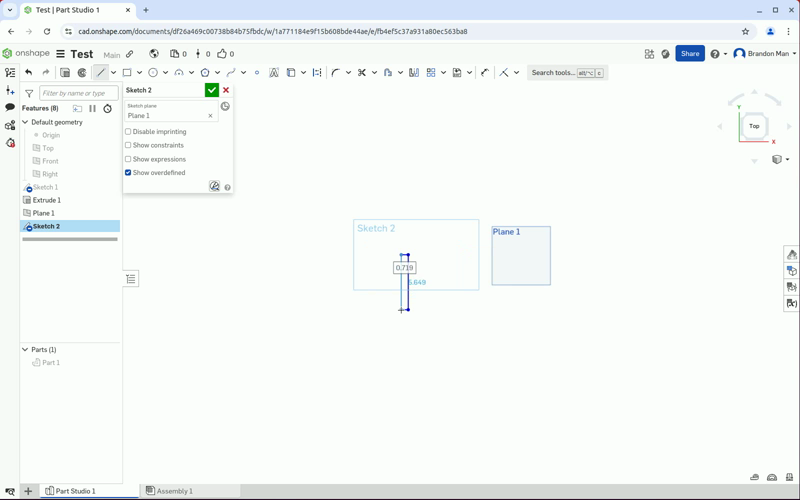
scroll(6)
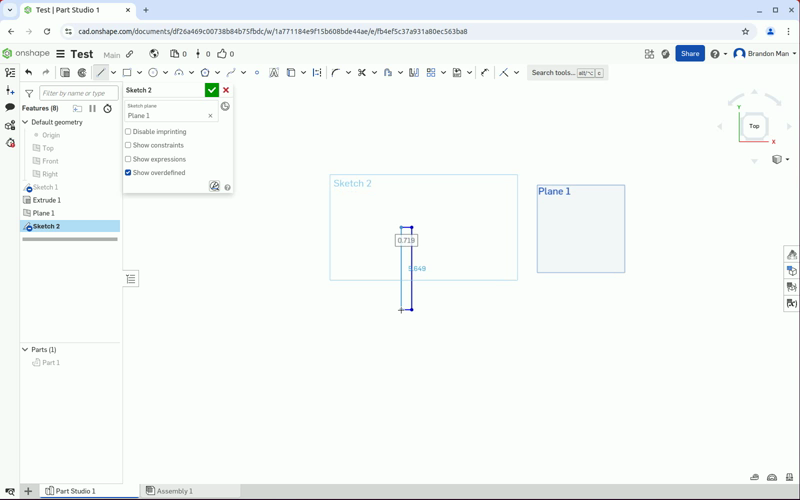
scroll(6)
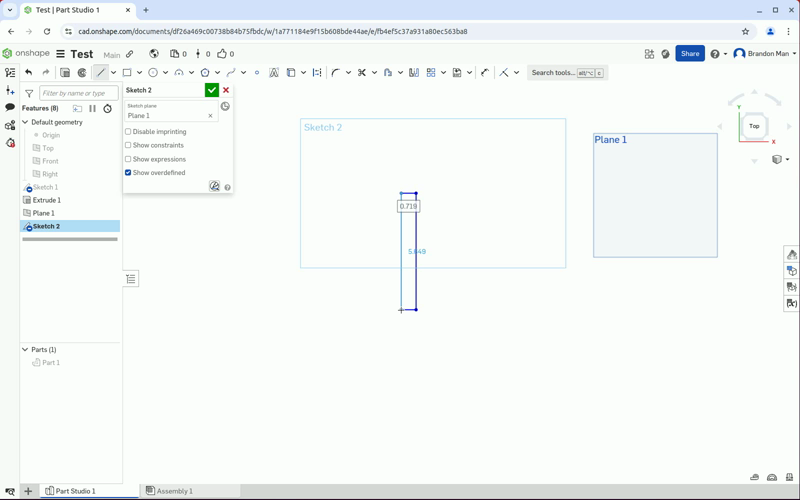
scroll(6)
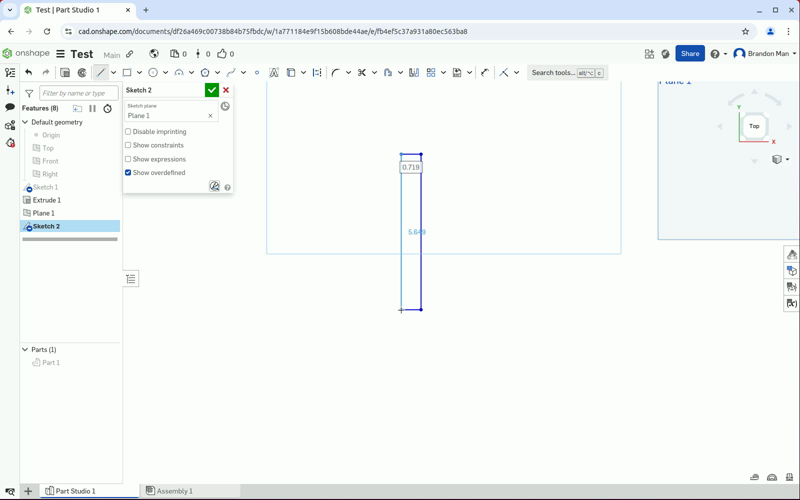
scroll(6)
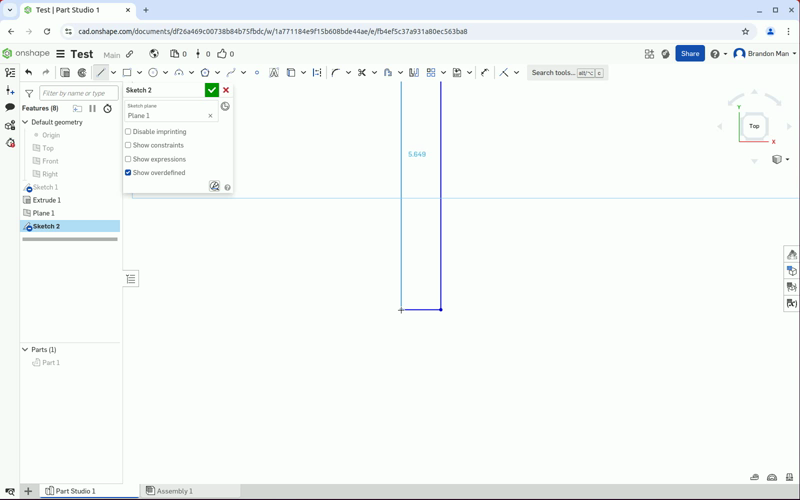
key_up(shift)
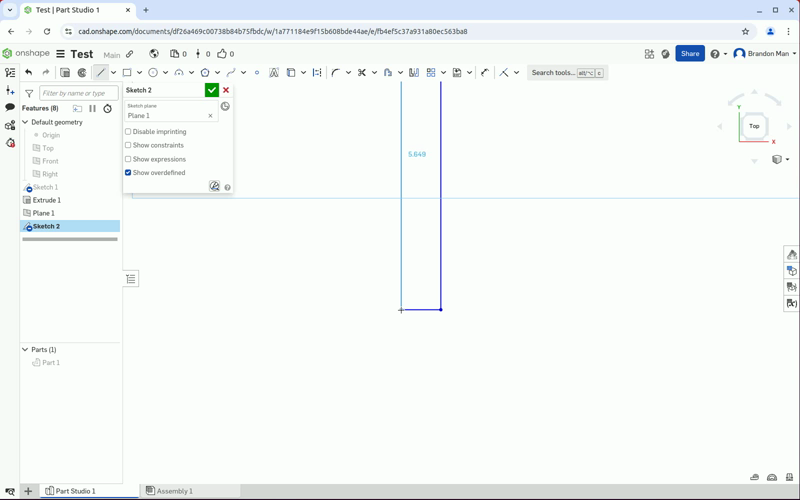
click(401, 309)
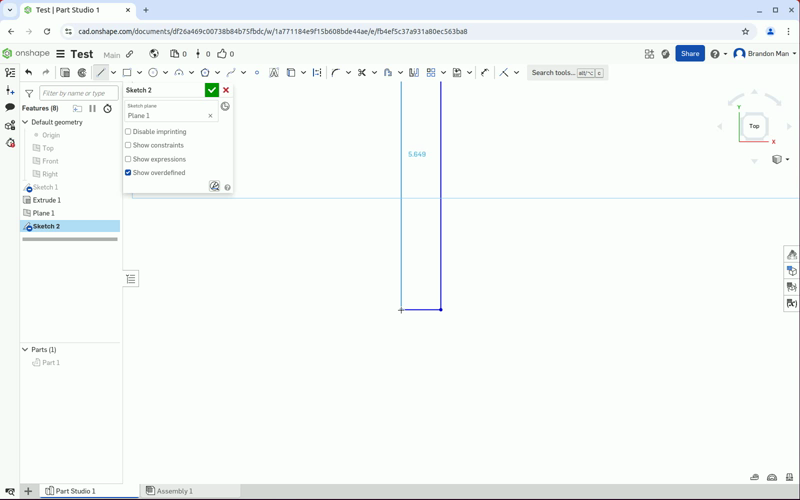
scroll(-6)
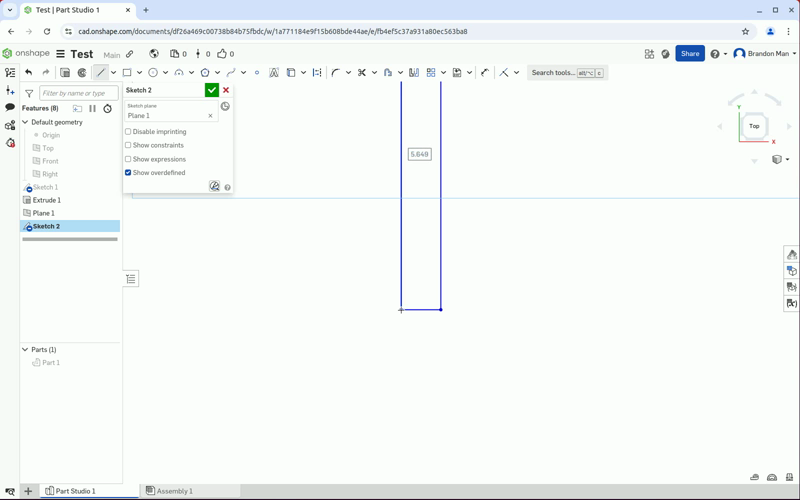
scroll(-6)
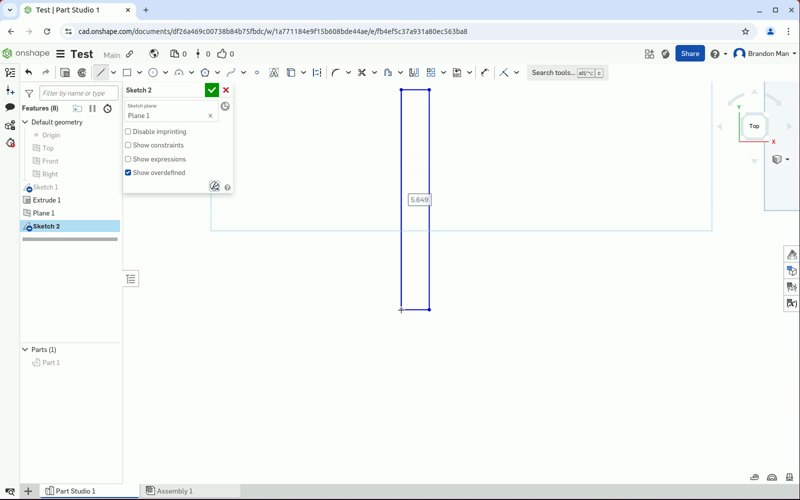
scroll(-6)
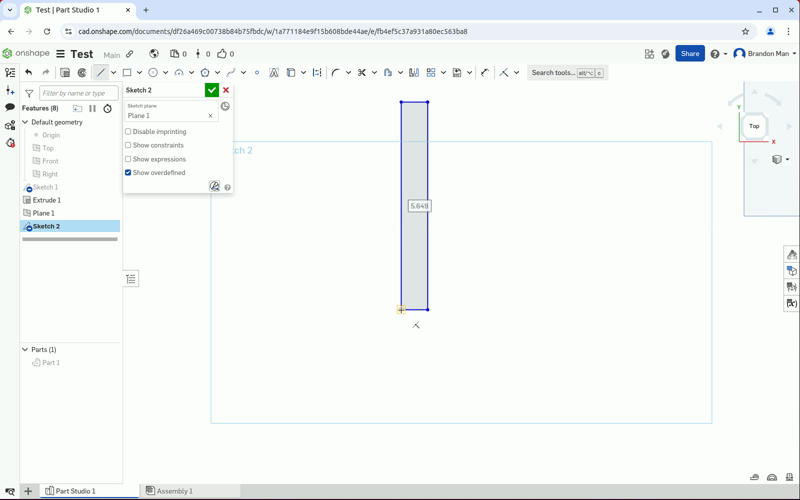
scroll(-6)
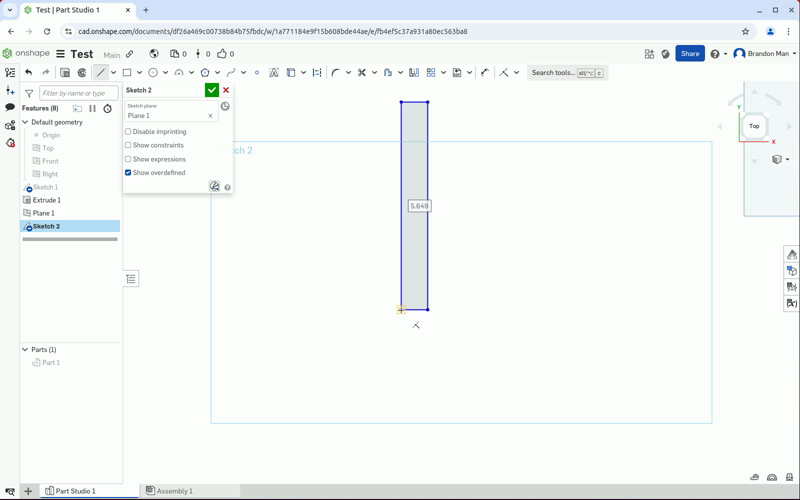
scroll(-6)
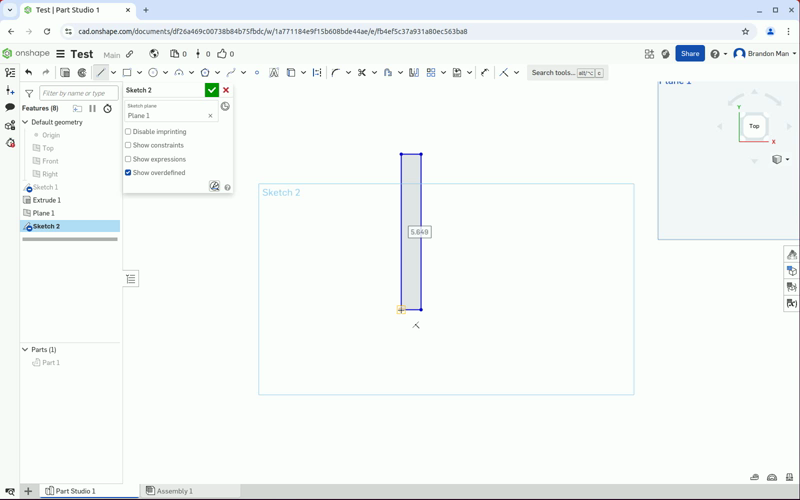
scroll(-6)
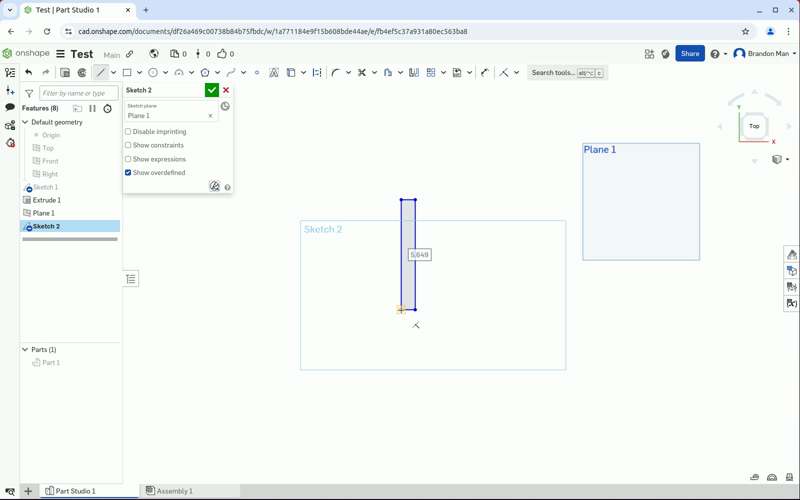
scroll(-6)
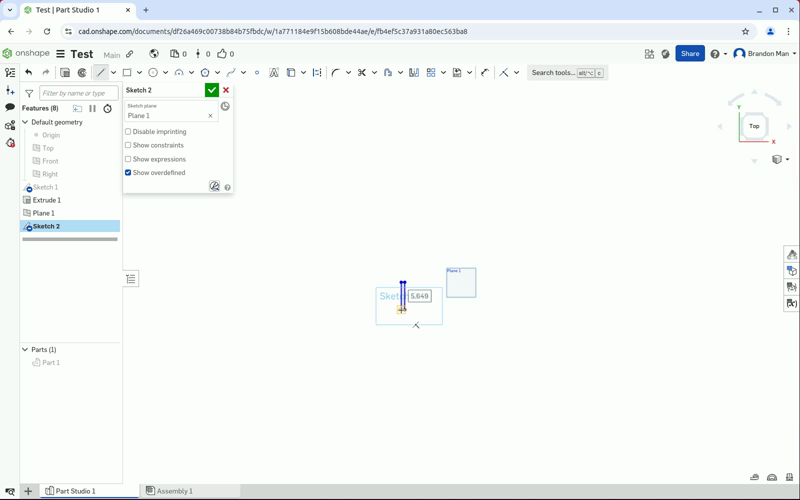
key(esc)
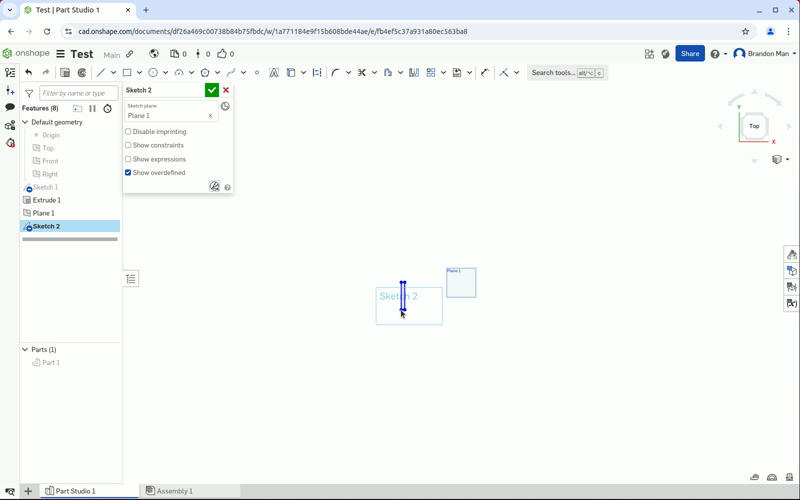
mouse_move(401, 287)
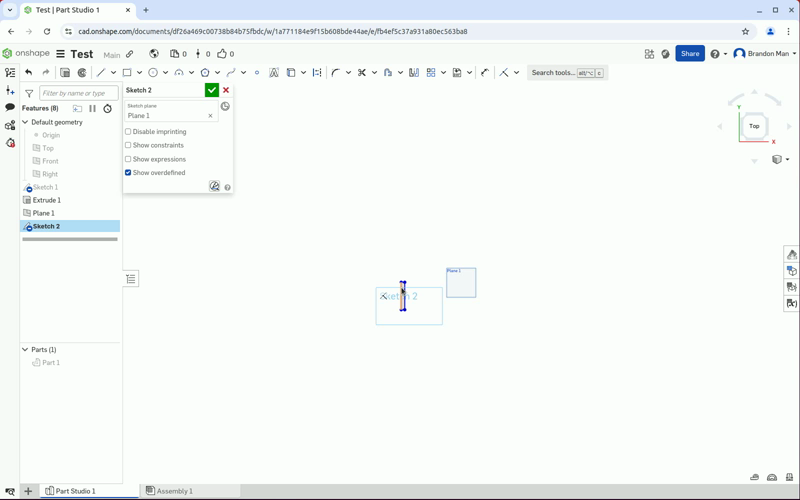
scroll(6)
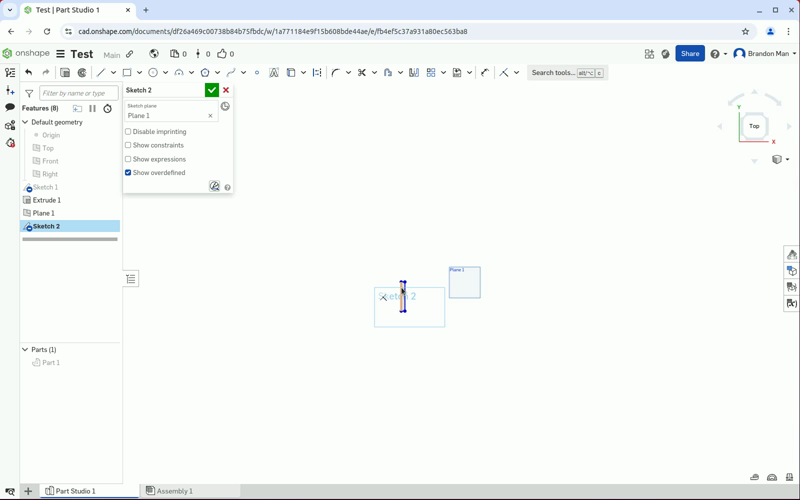
scroll(6)
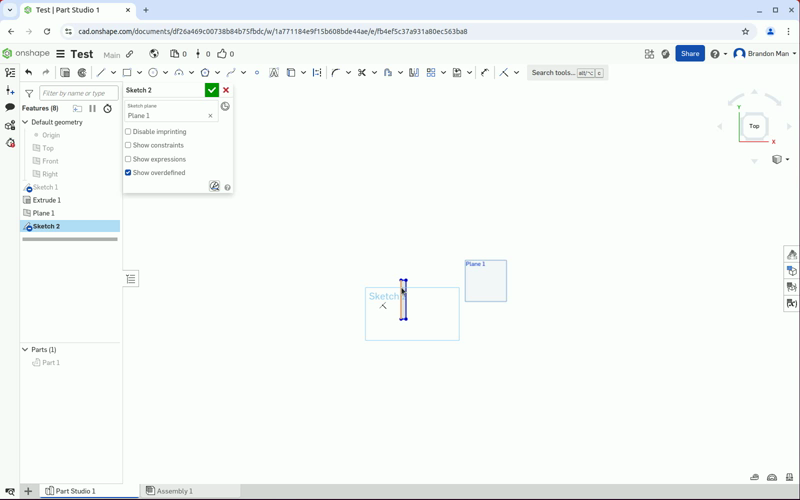
scroll(6)
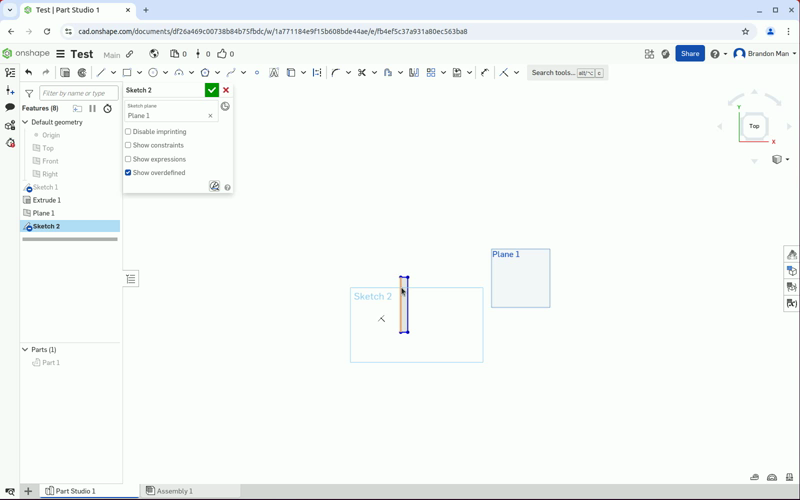
scroll(6)
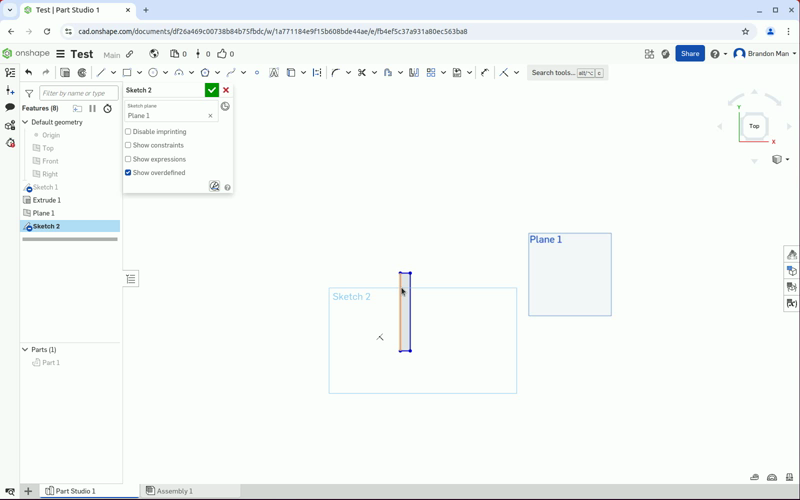
scroll(6)
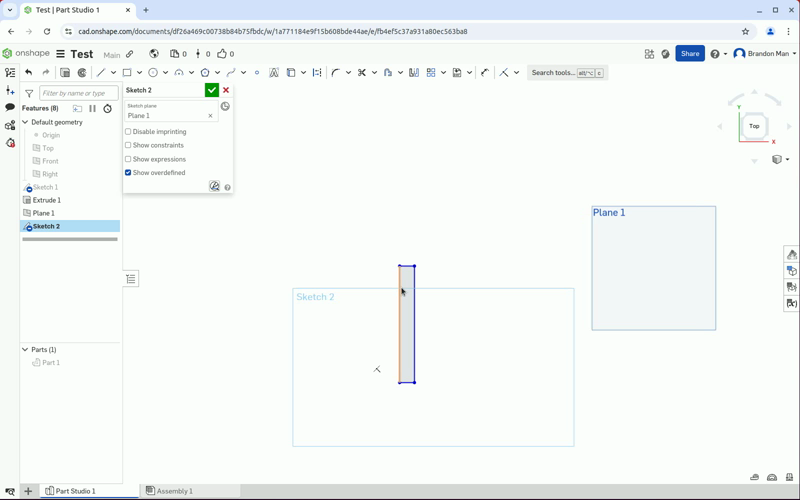
scroll(6)
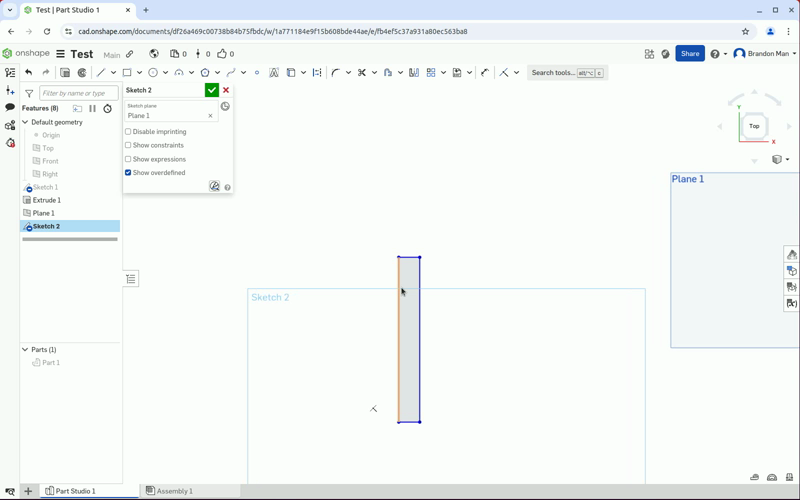
scroll(6)
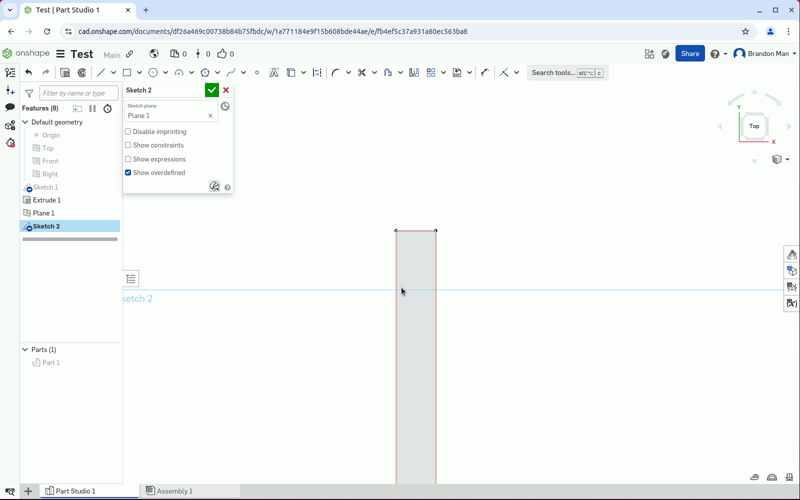
click(401, 287)
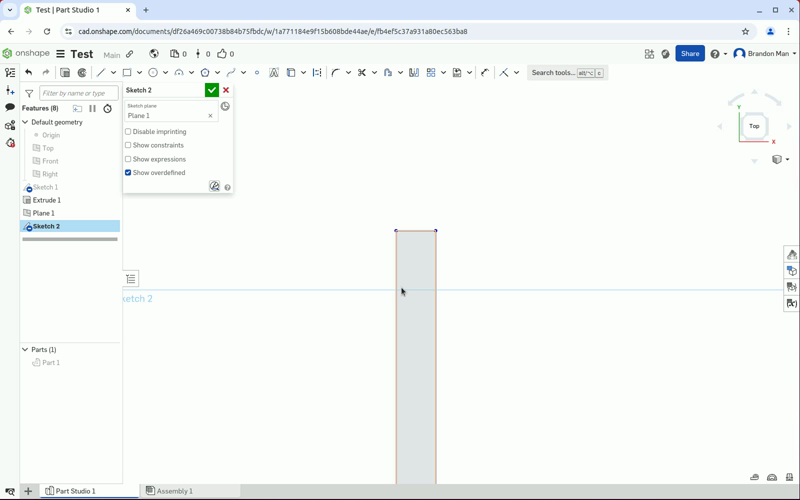
scroll(-6)
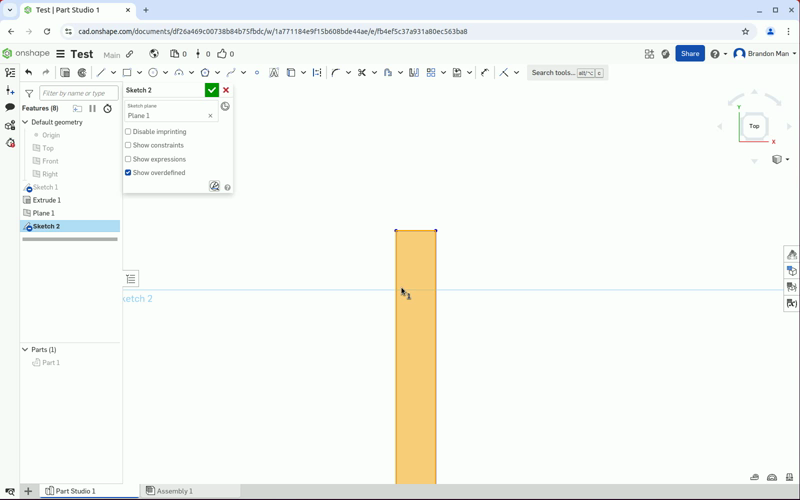
scroll(-6)
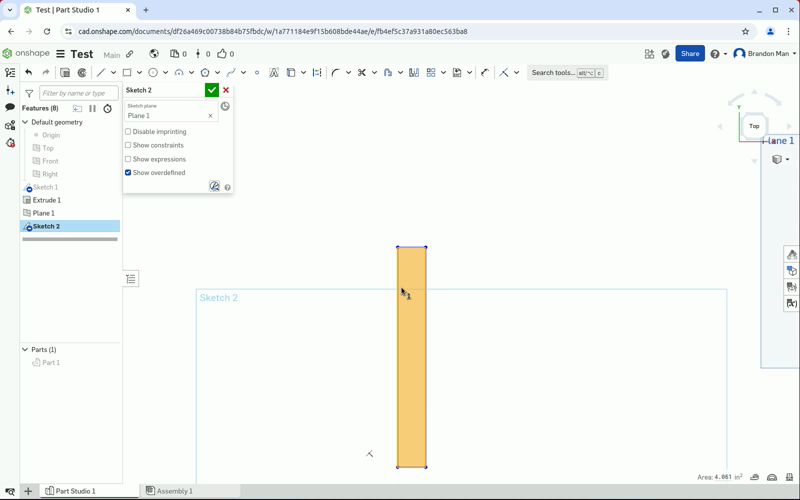
scroll(-6)
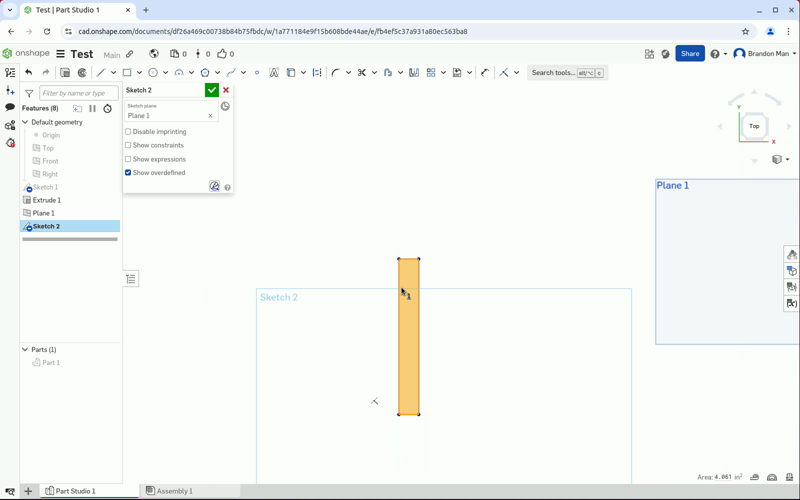
scroll(-6)
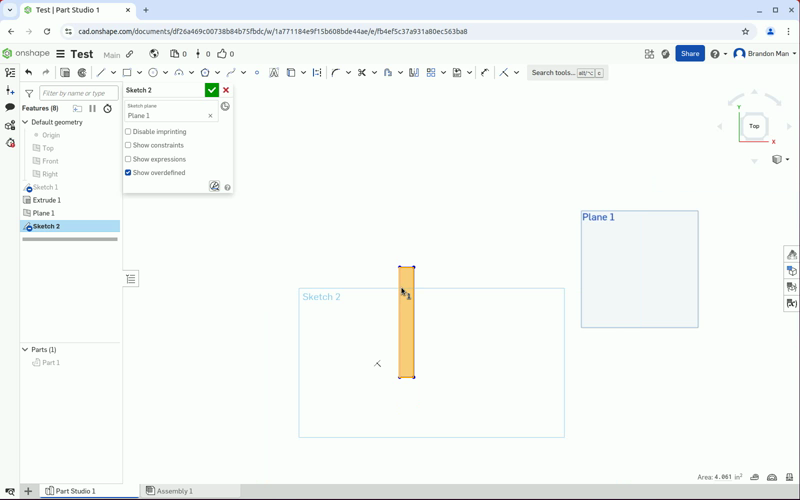
scroll(-6)
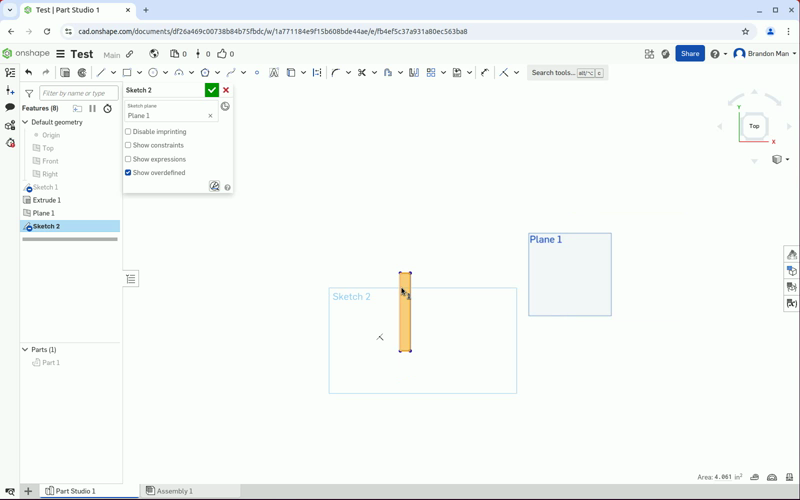
scroll(-6)
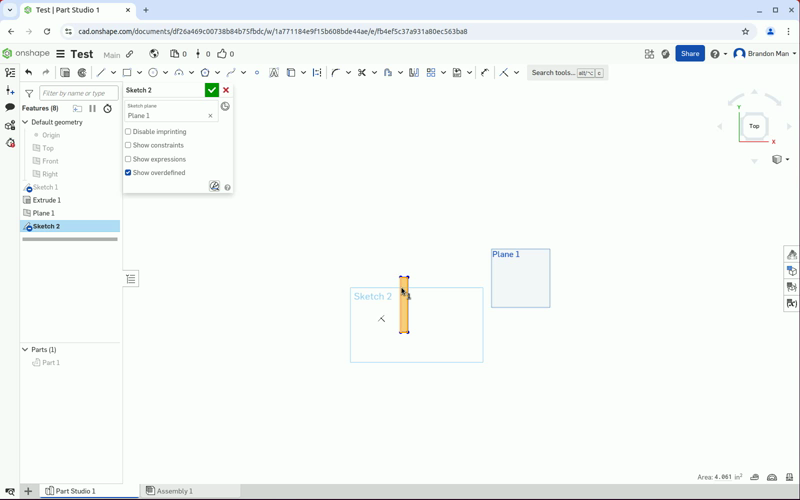
scroll(-6)
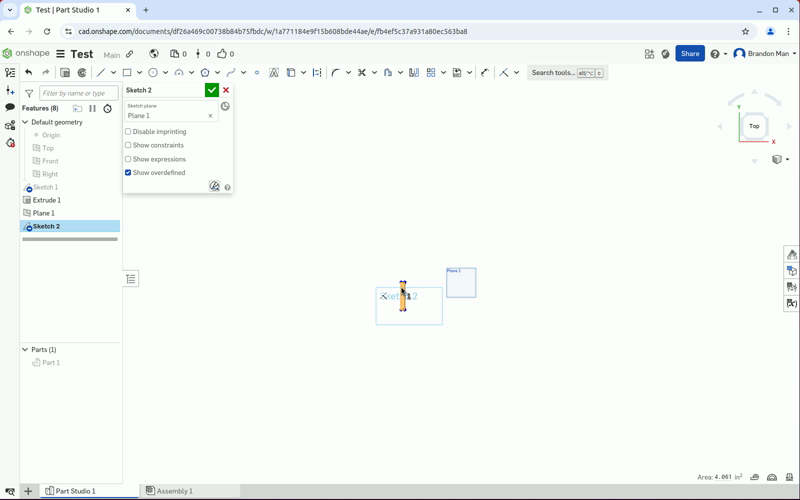
mouse_move(73, 352)
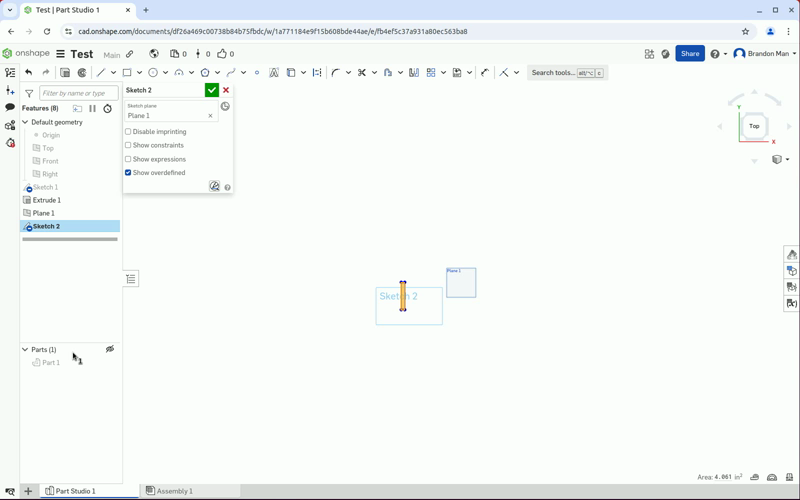
key(shift+y)
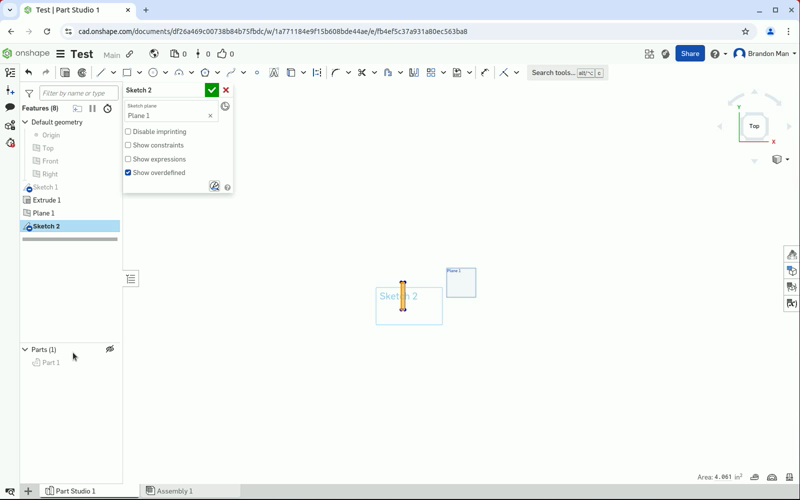
key(shift+e)
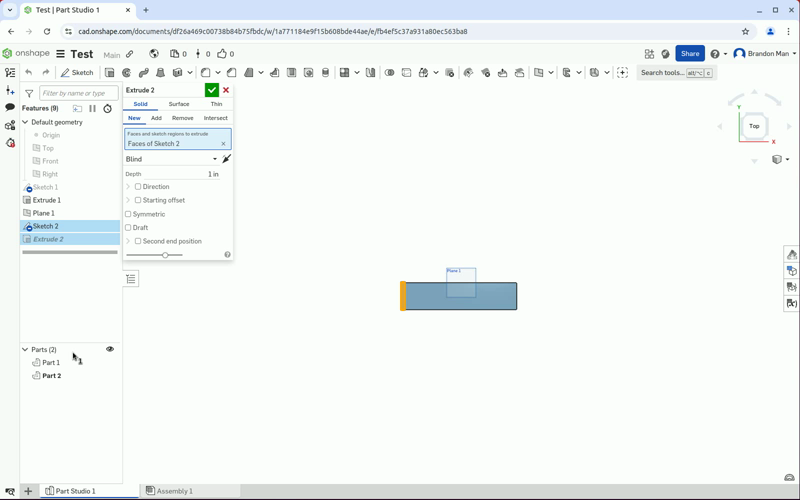
mouse_move(143, 106)
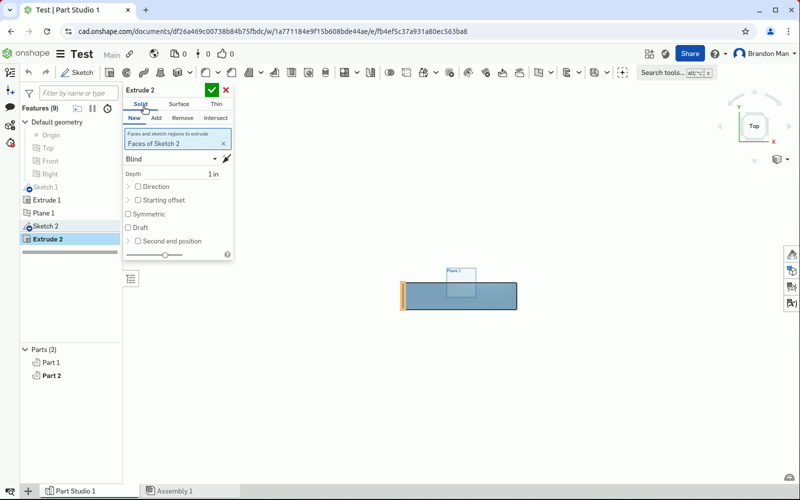
click(143, 106)
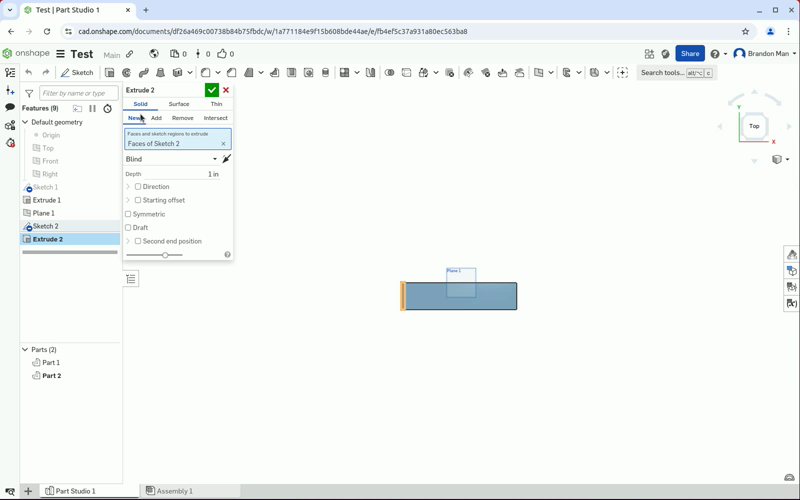
mouse_move(137, 120)
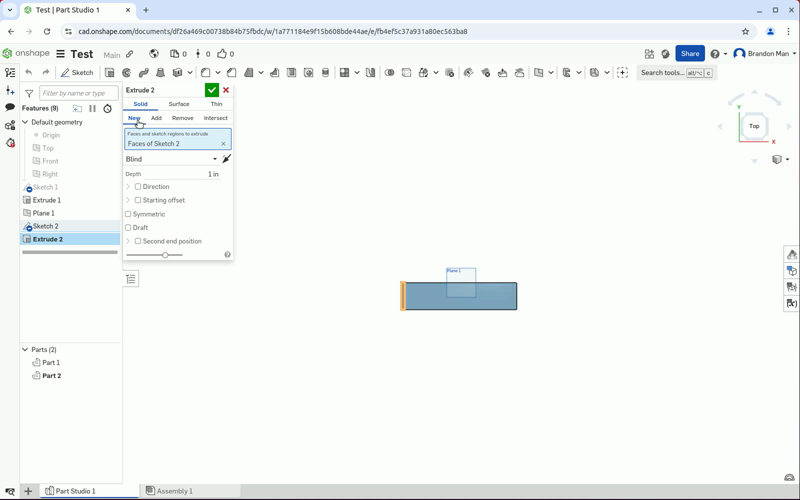
click(137, 120)
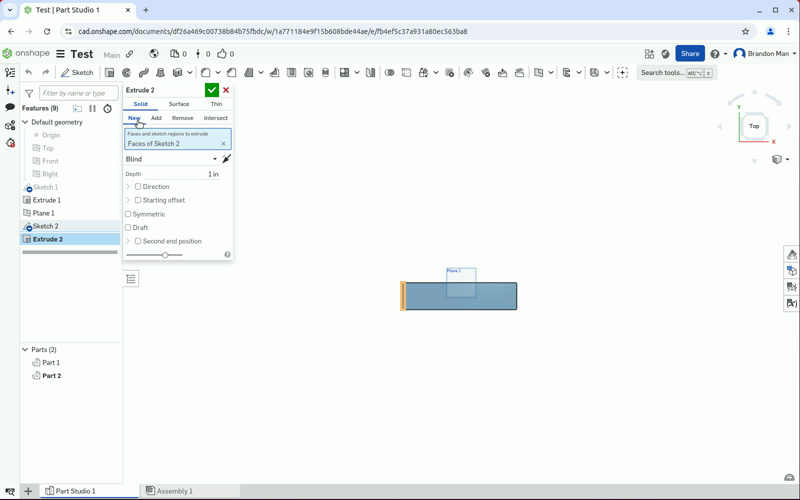
key(tab, 4)
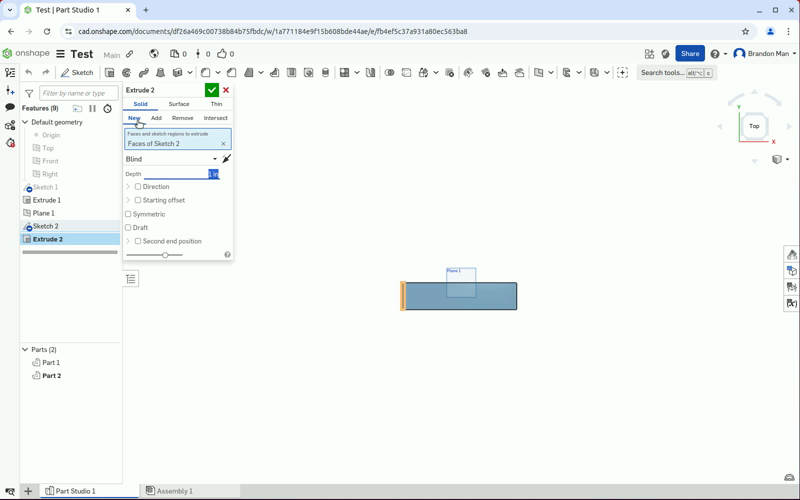
text(-27.922)
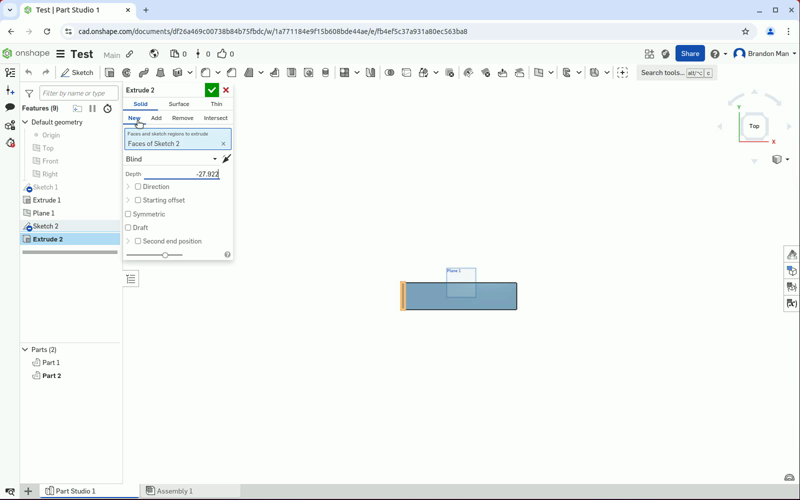
key(enter)
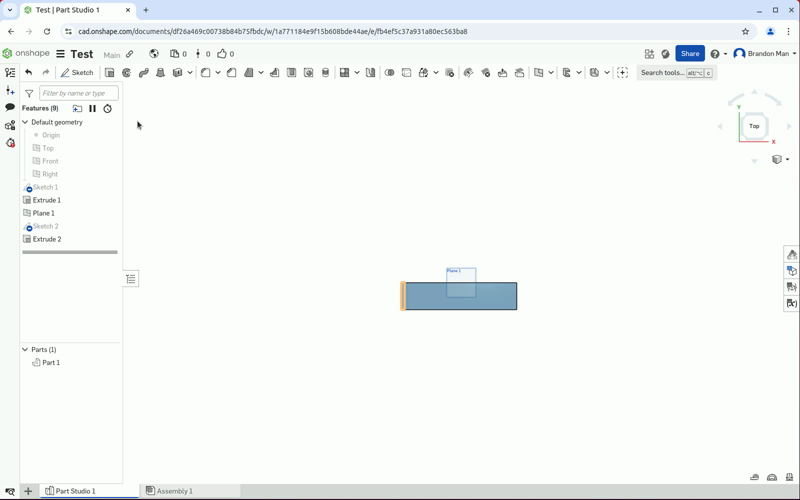
key(shift+h)
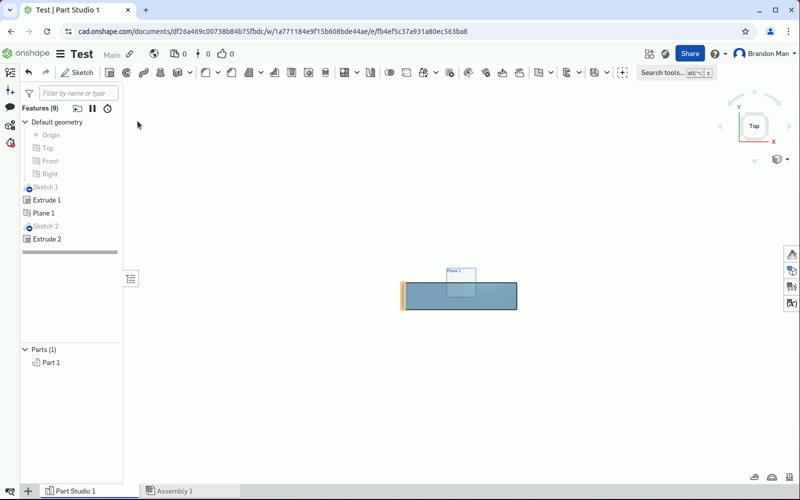
key(shift+h)
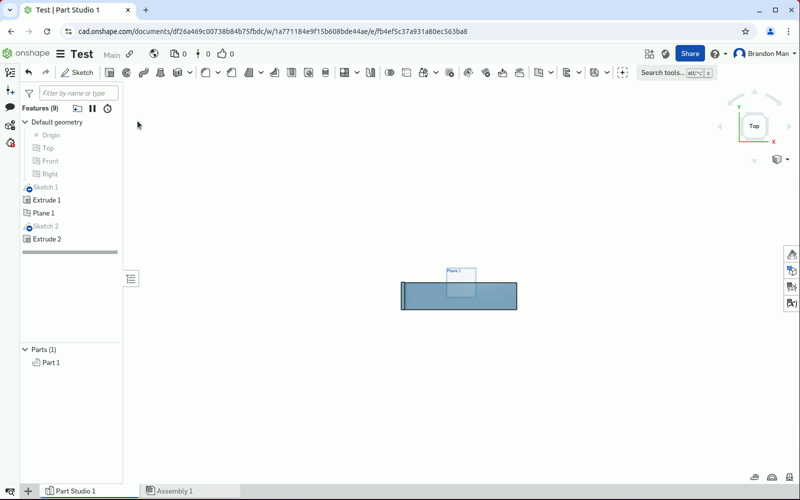
mouse_move(73, 189)
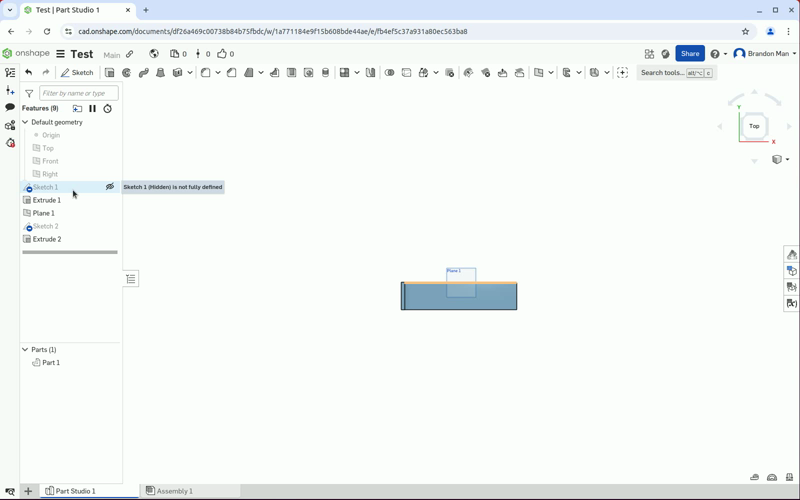
click(73, 189)
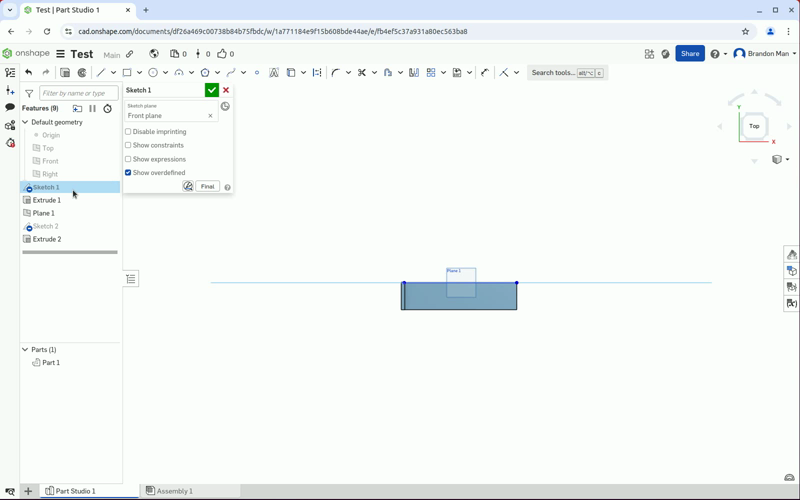
mouse_move(229, 92)
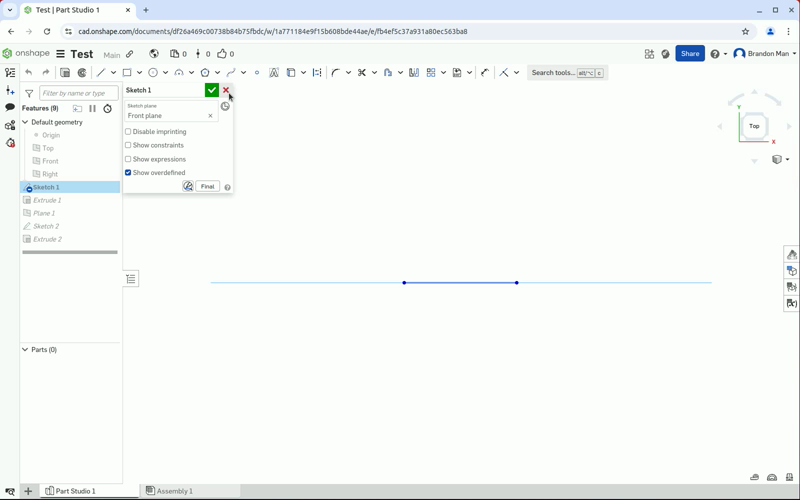
click(229, 92)
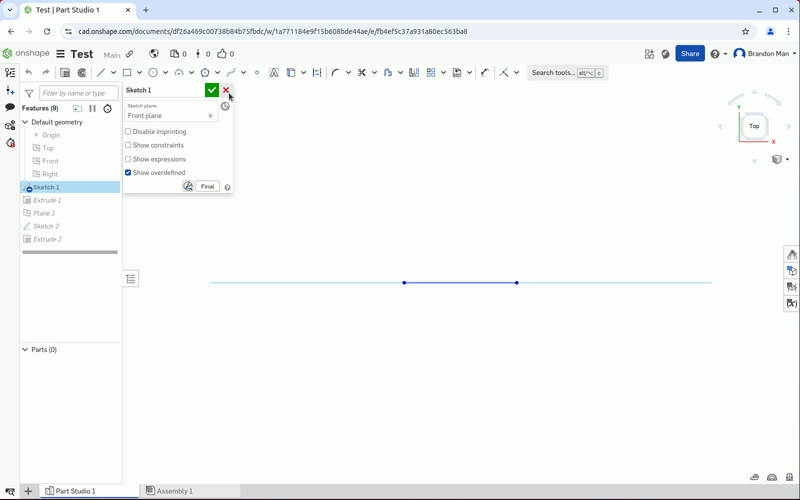
key(shift+s)
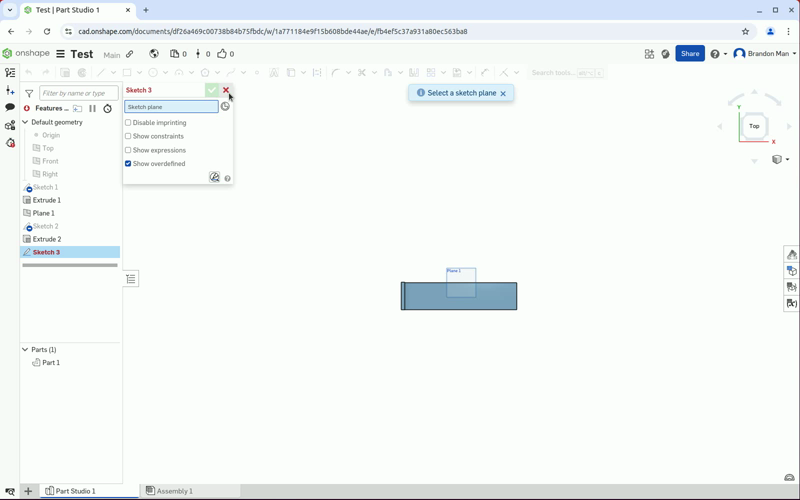
mouse_move(73, 215)
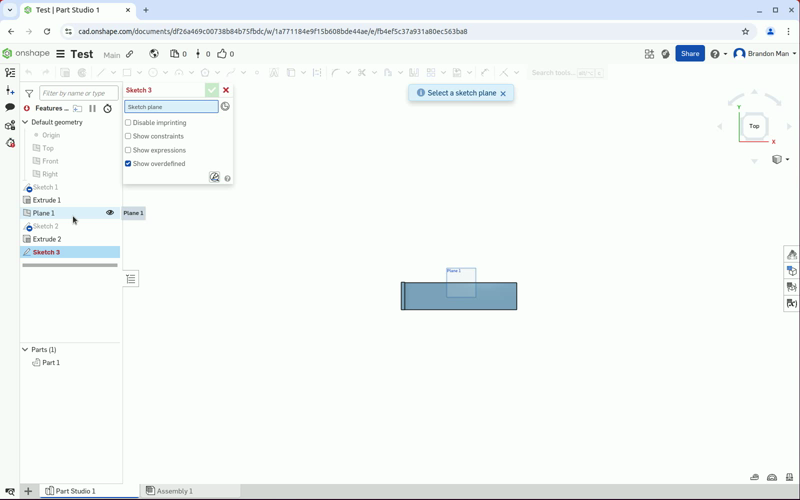
click(73, 215)
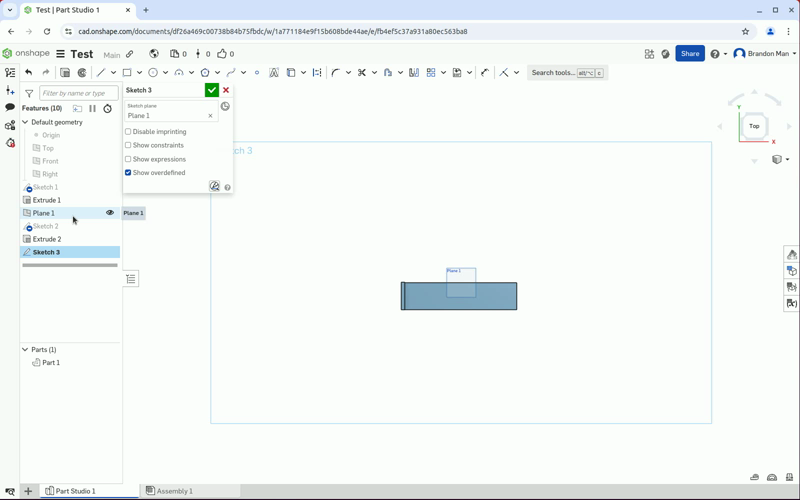
mouse_move(73, 352)
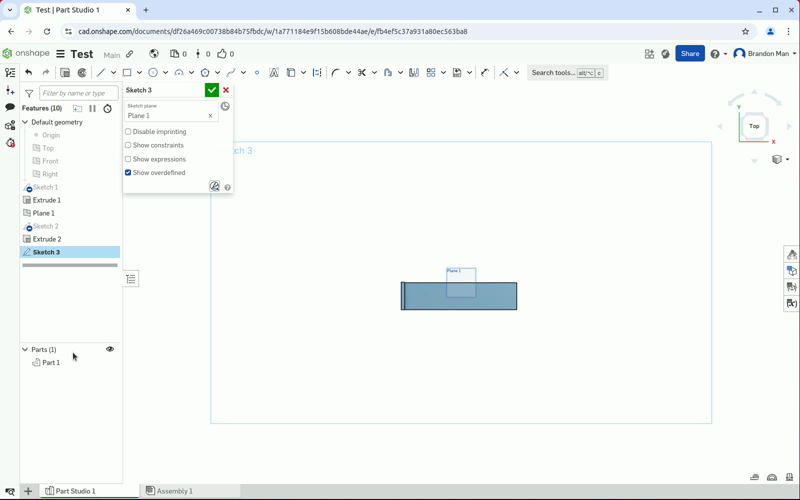
key(y)
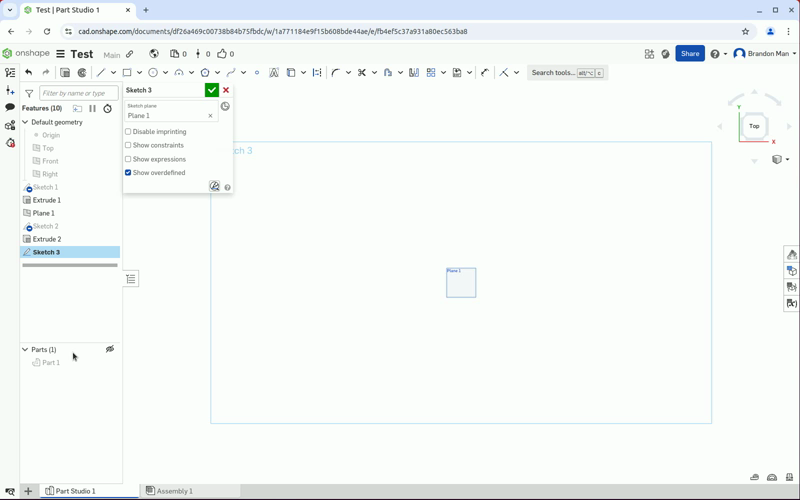
key(l)
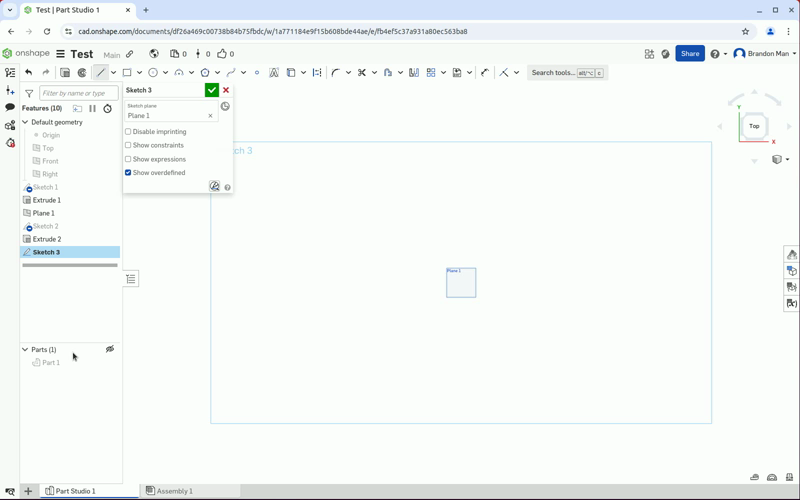
key_down(shift)
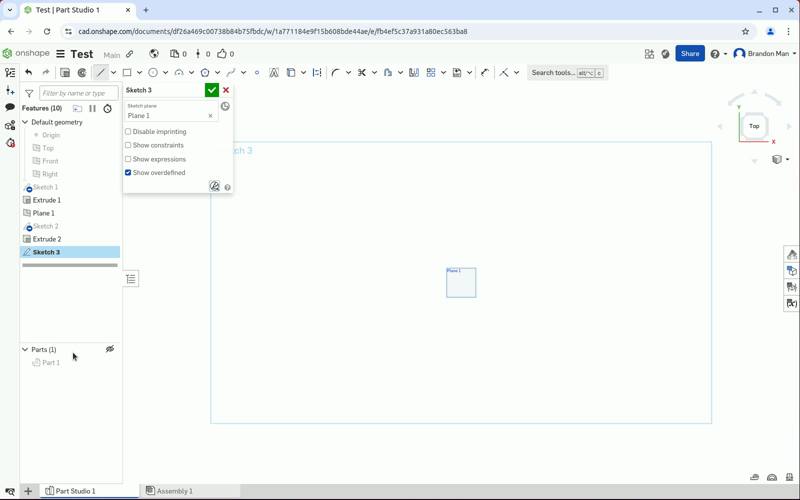
mouse_move(401, 313)
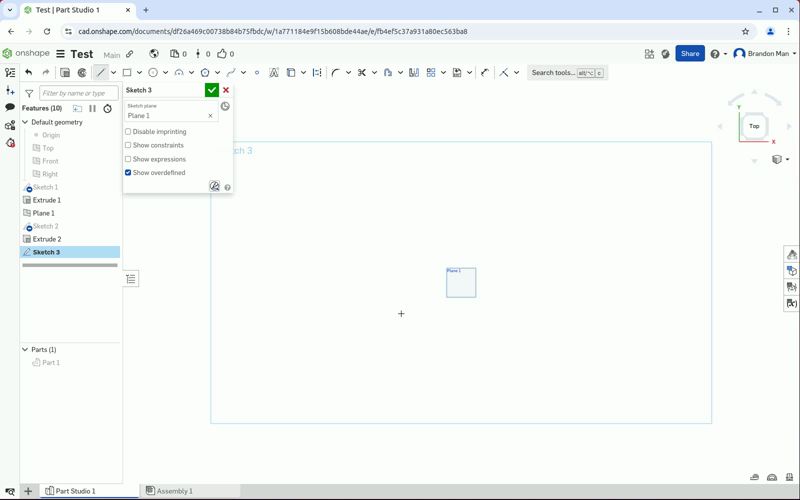
click(401, 313)
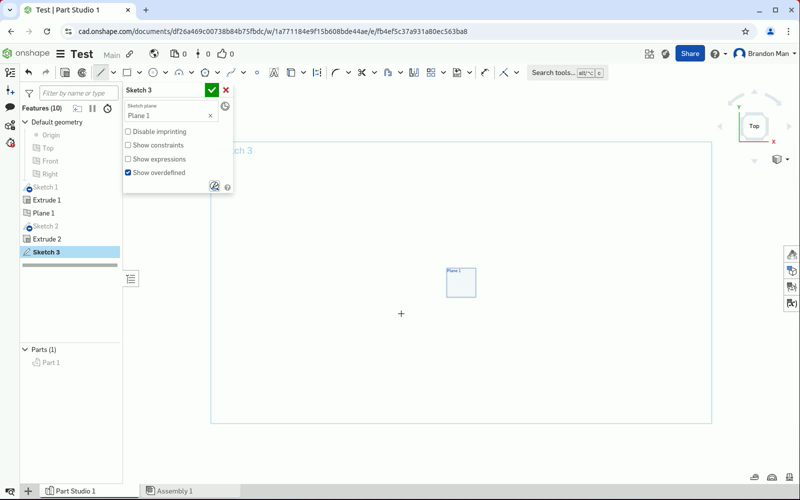
key_up(shift)
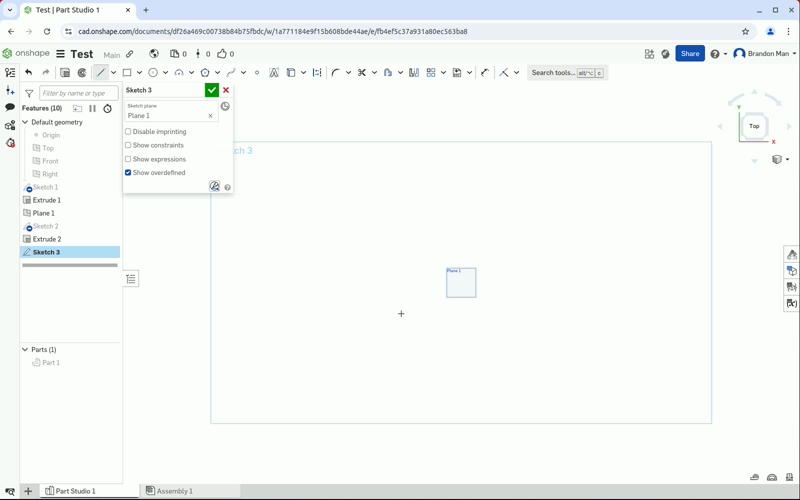
key_down(shift)
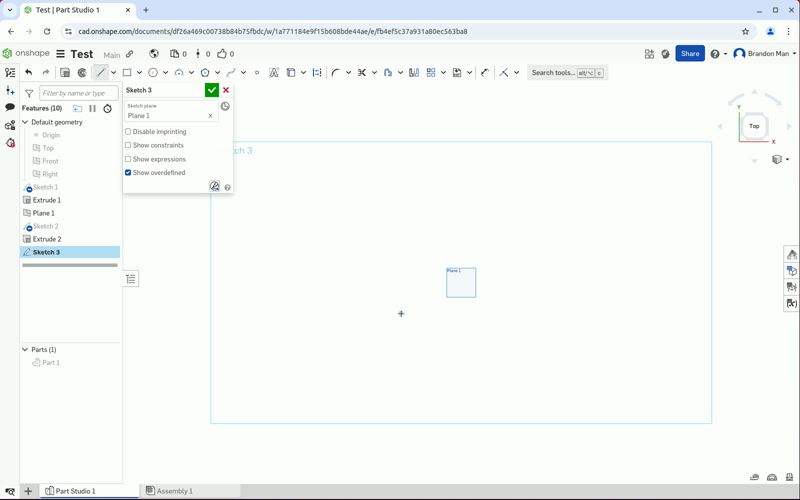
mouse_move(431, 313)
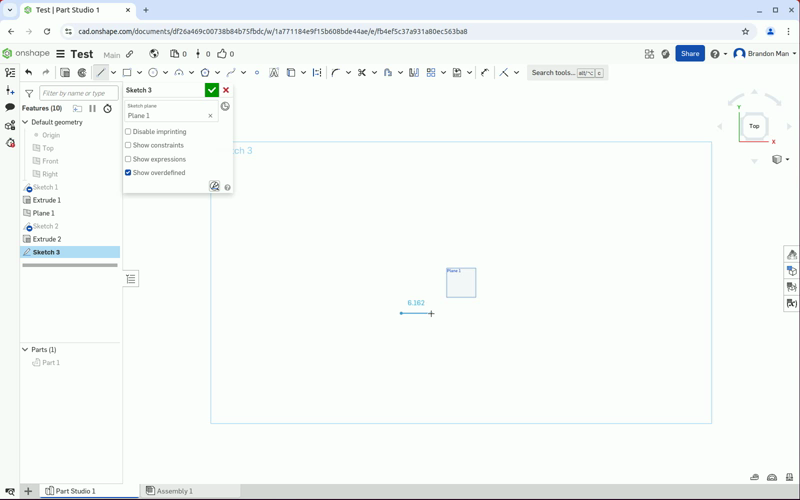
mouse_move(431, 313)
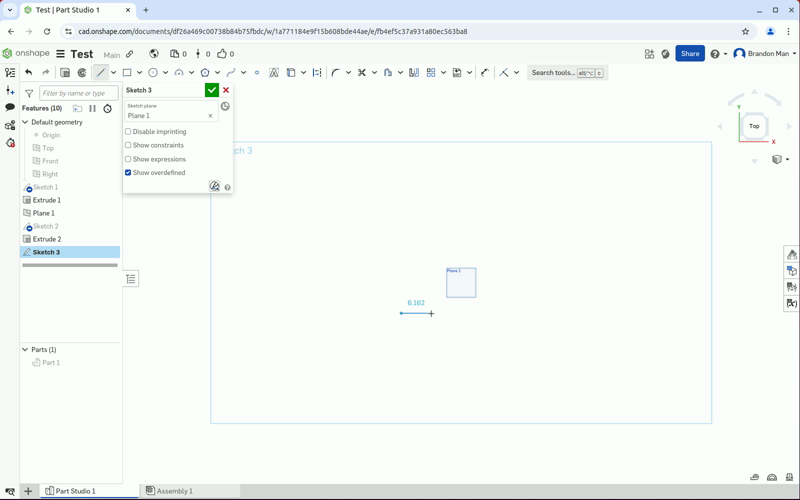
click(431, 313)
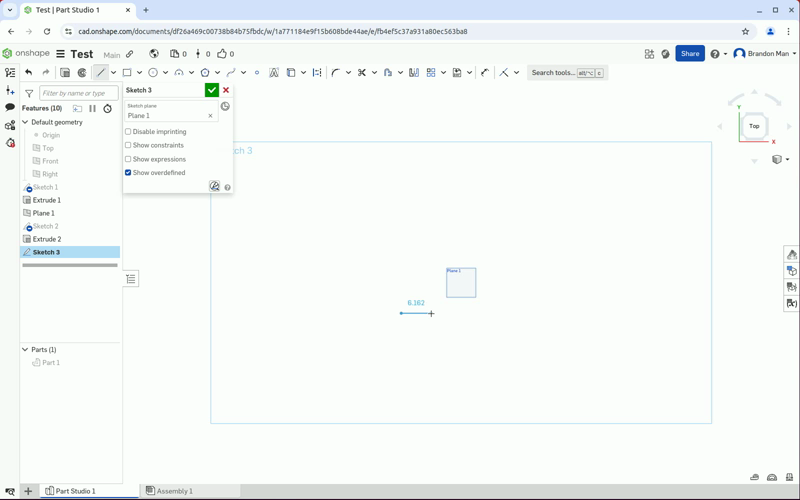
key_up(shift)
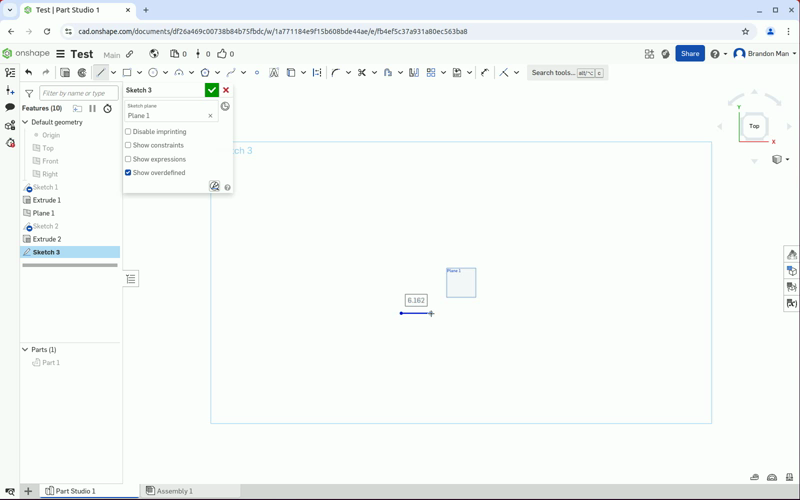
key_down(shift)
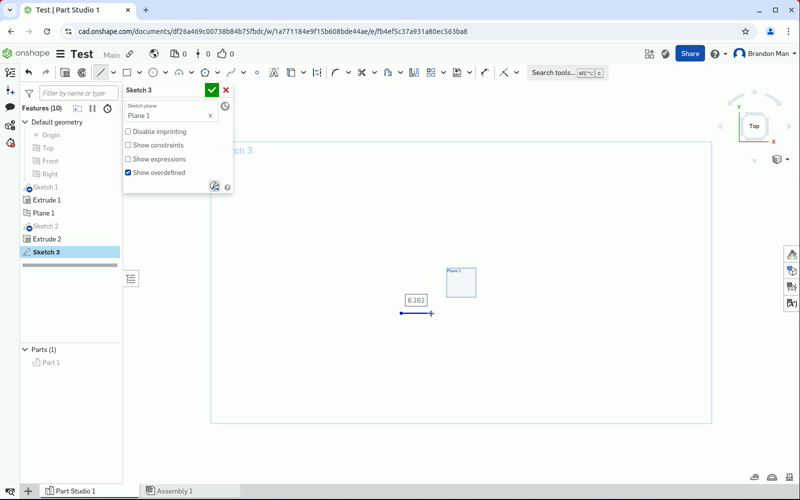
mouse_move(461, 313)
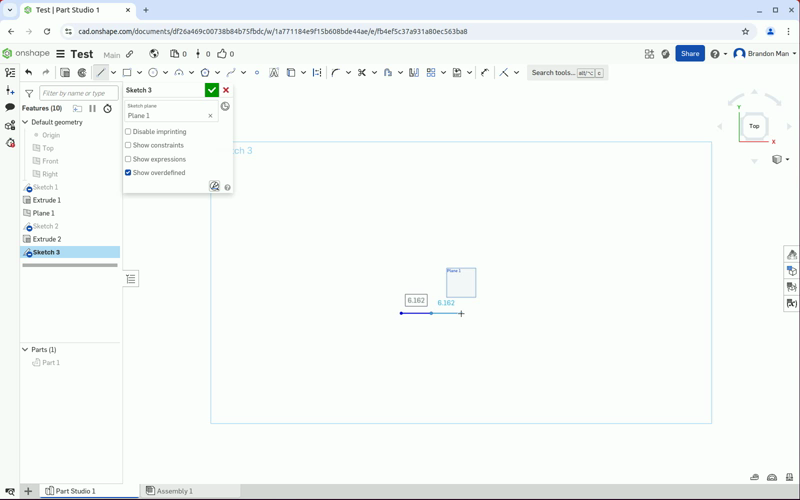
mouse_move(431, 310)
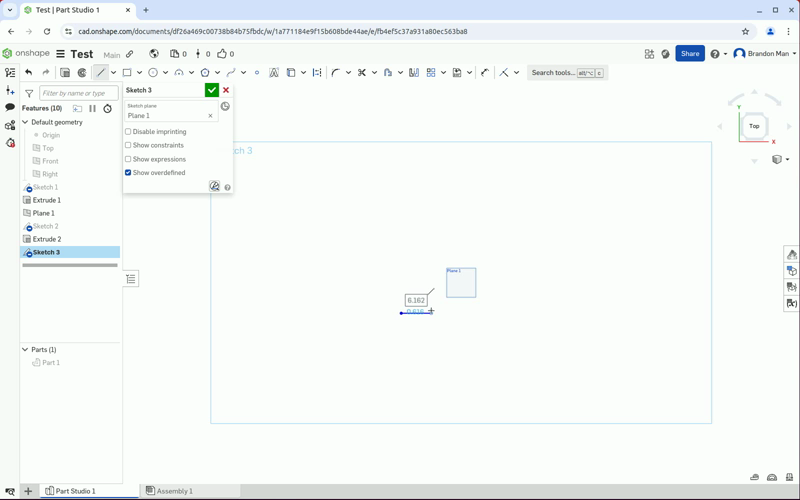
scroll(6)
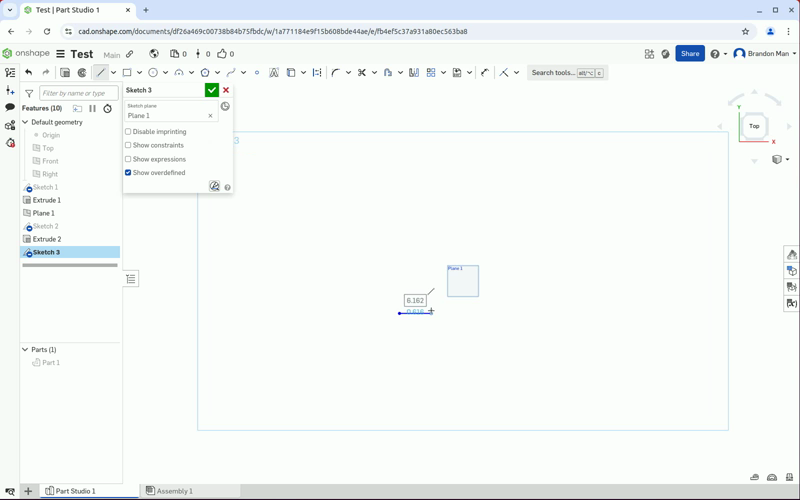
scroll(6)
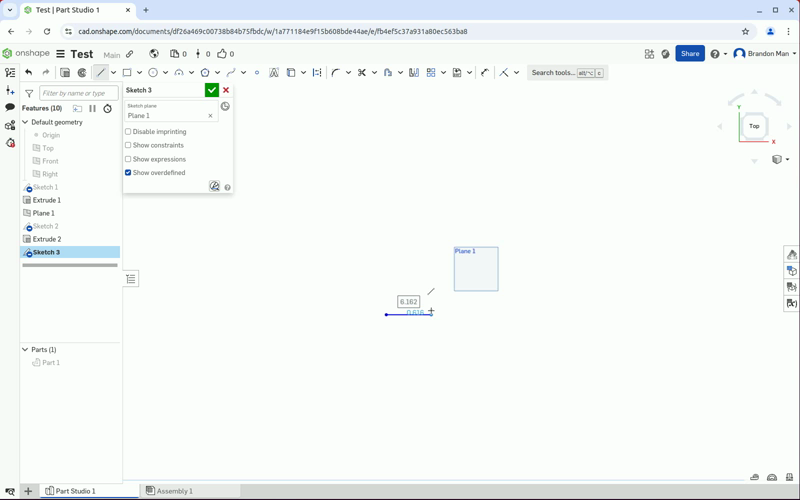
scroll(6)
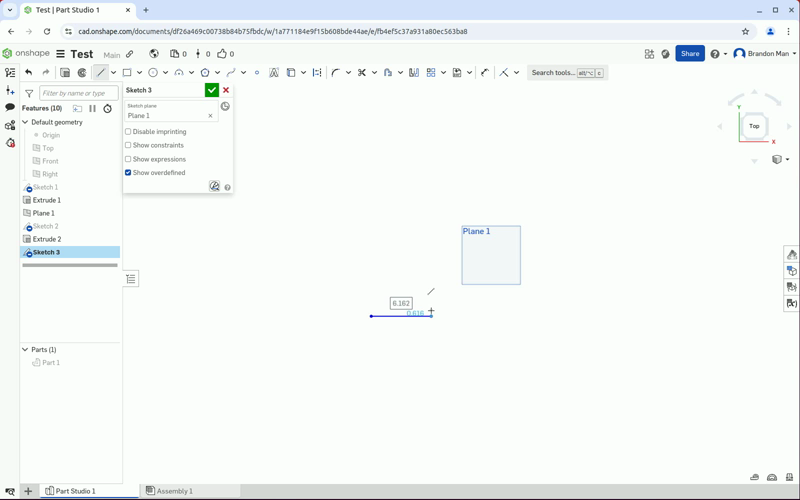
scroll(6)
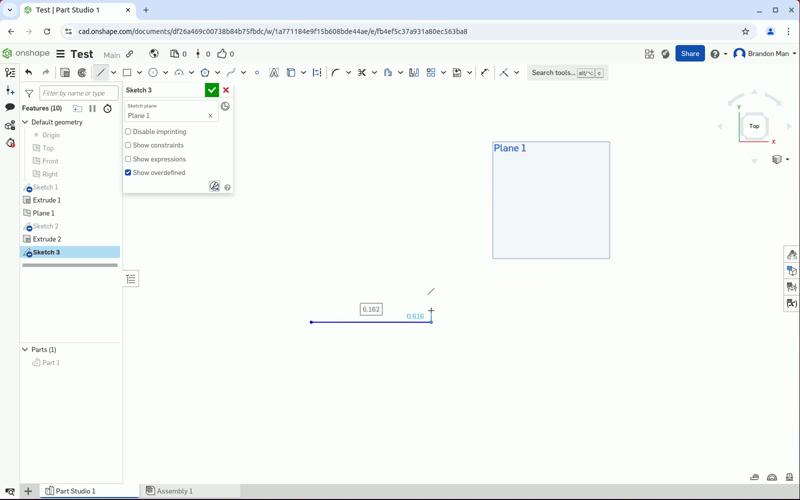
scroll(6)
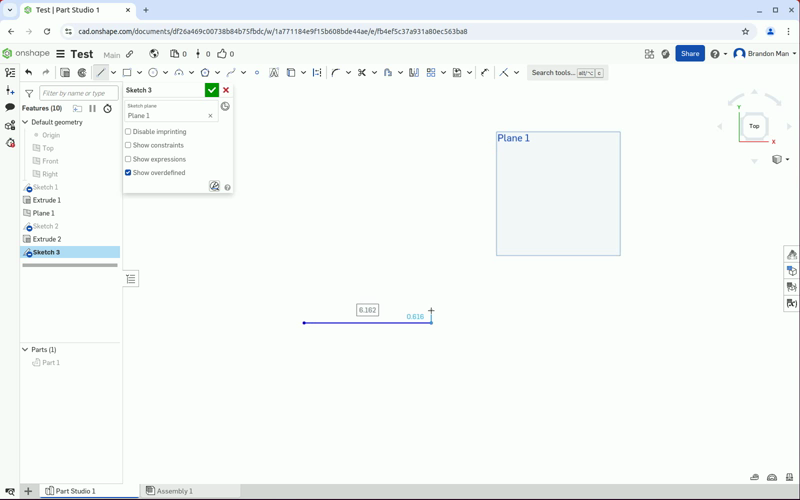
scroll(6)
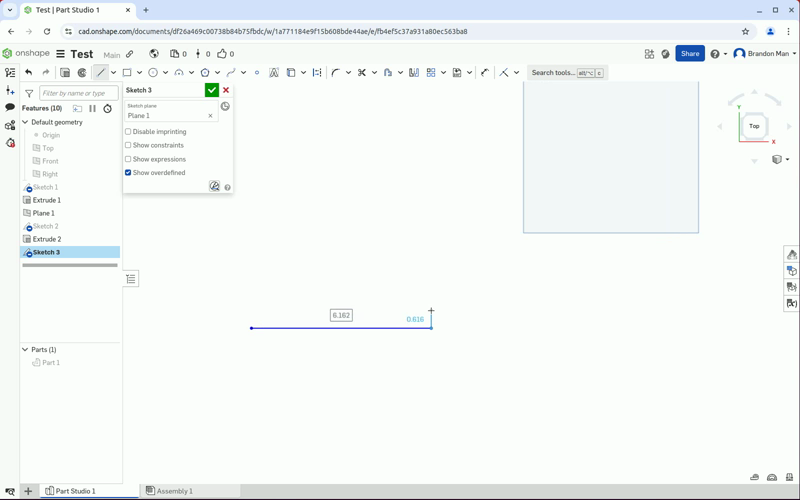
scroll(6)
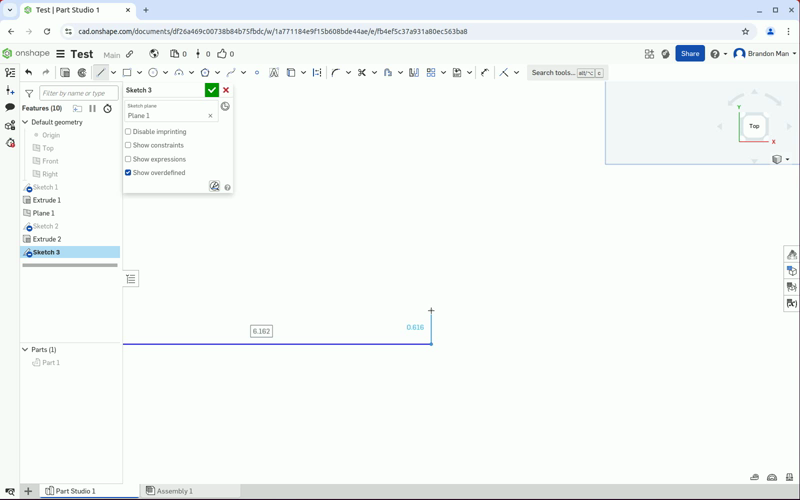
click(431, 310)
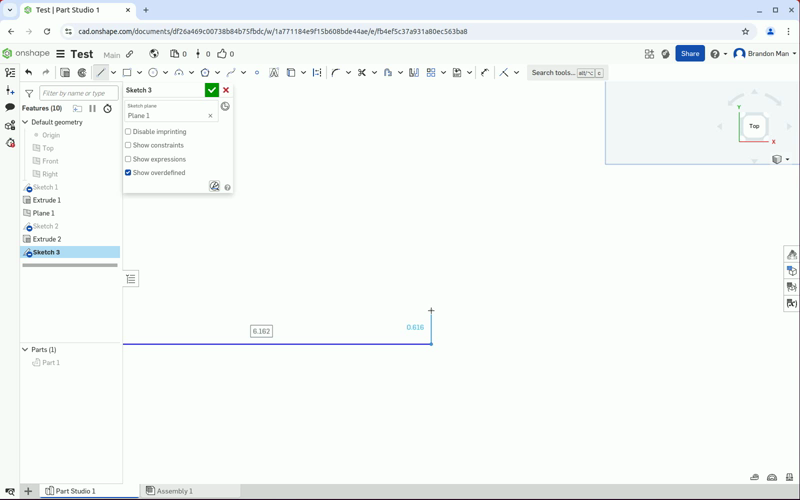
scroll(-6)
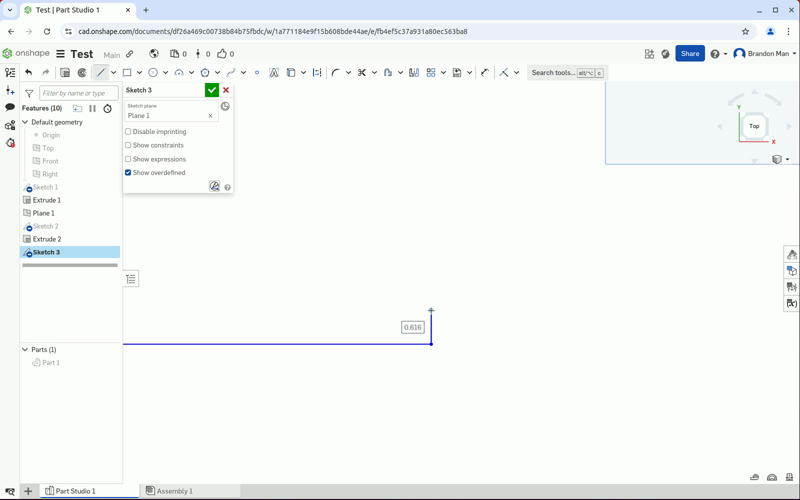
scroll(-6)
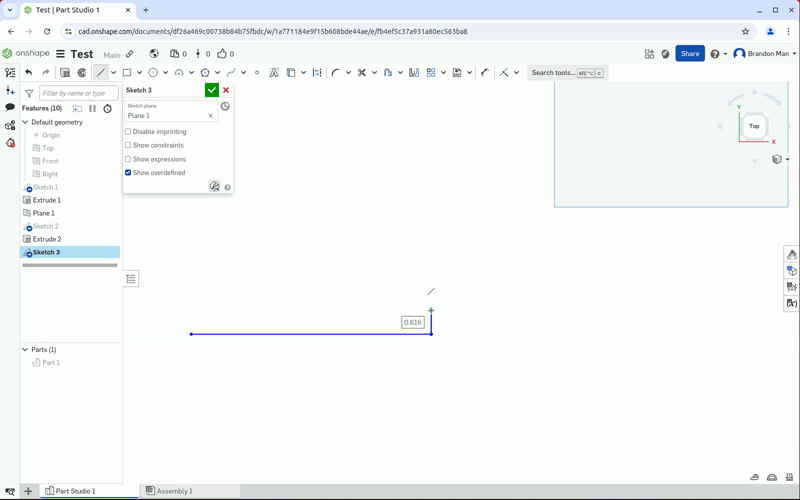
scroll(-6)
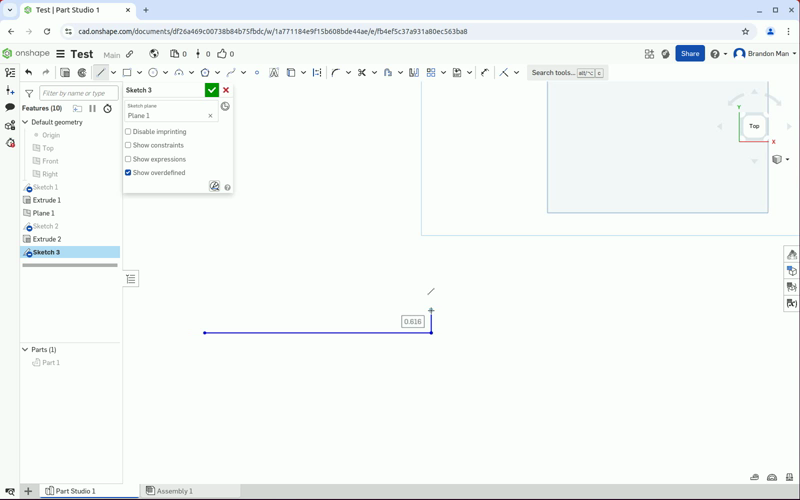
scroll(-6)
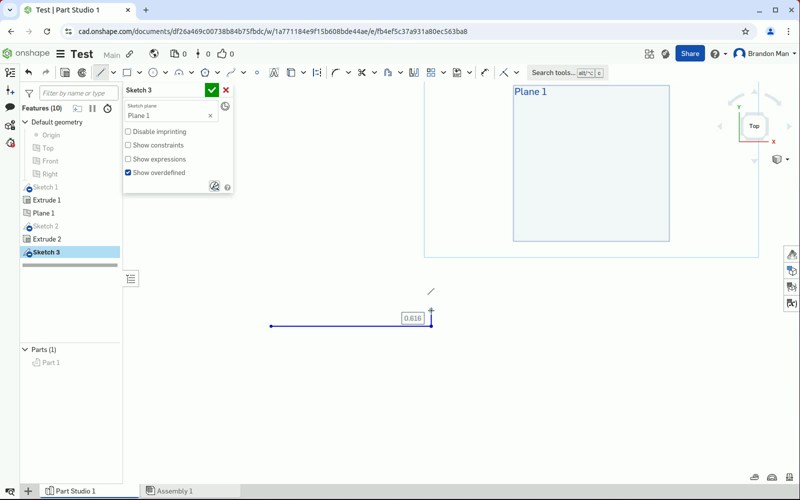
scroll(-6)
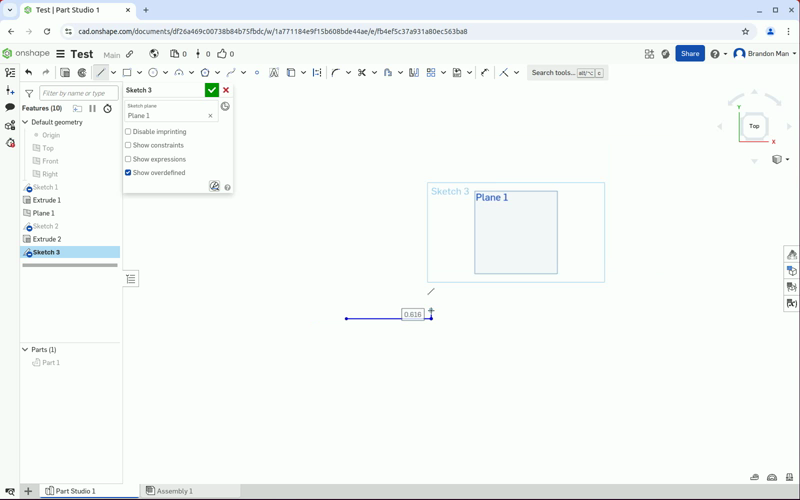
scroll(-6)
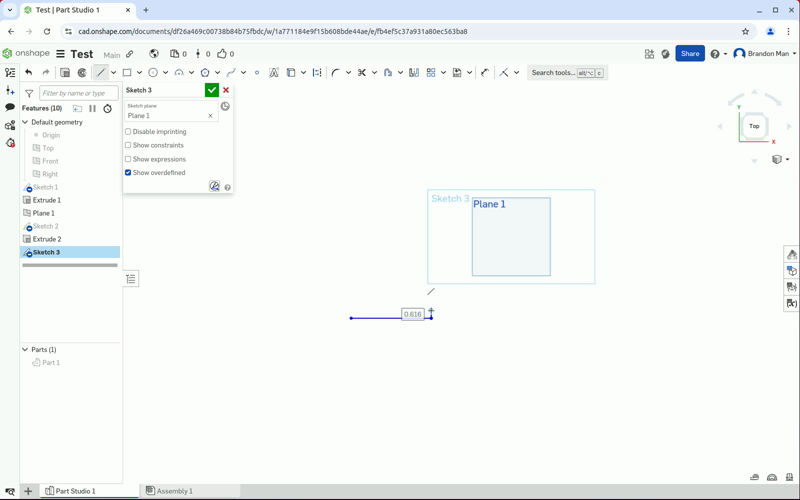
scroll(-6)
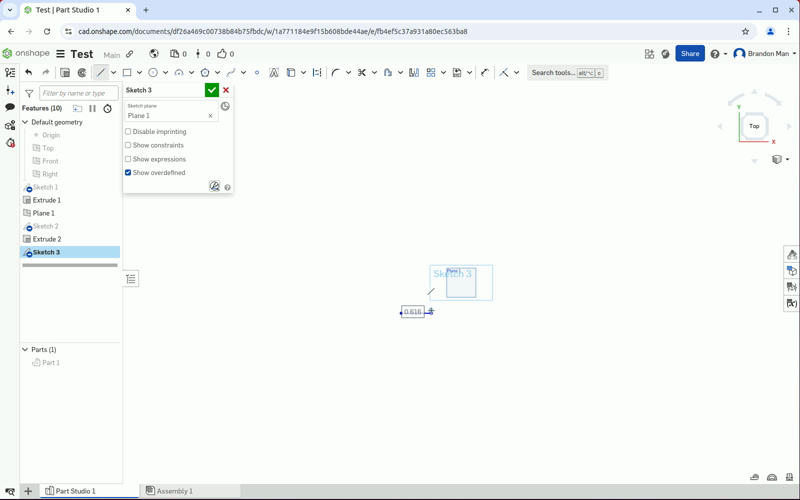
key_up(shift)
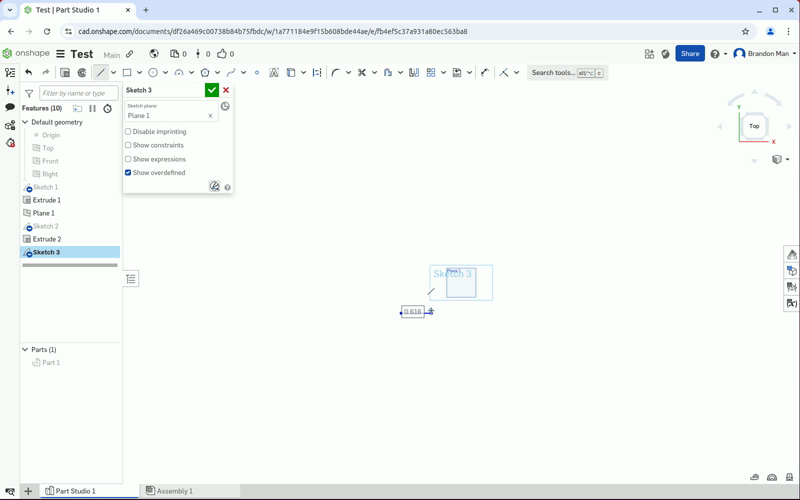
key_down(shift)
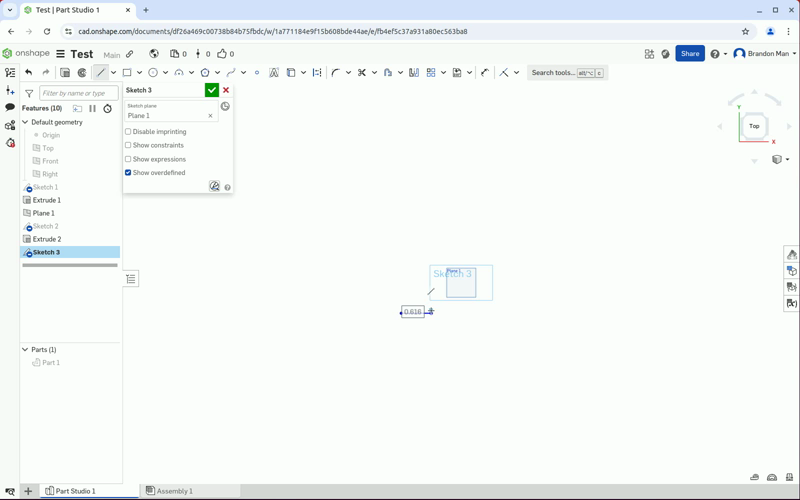
mouse_move(461, 310)
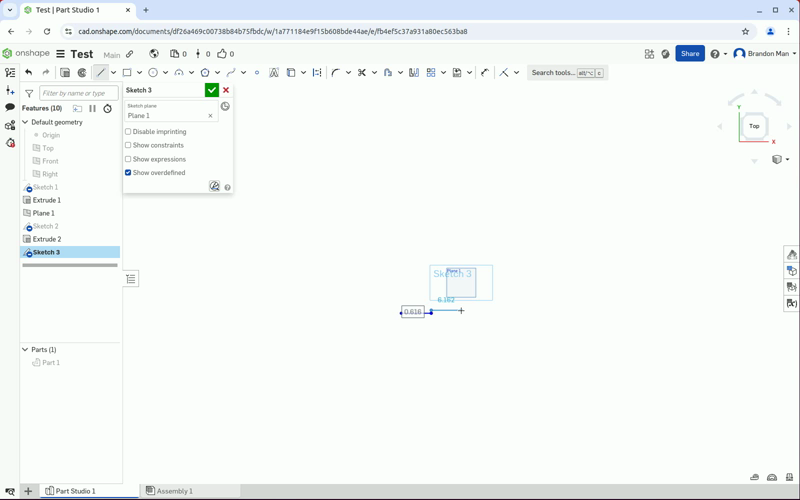
mouse_move(404, 310)
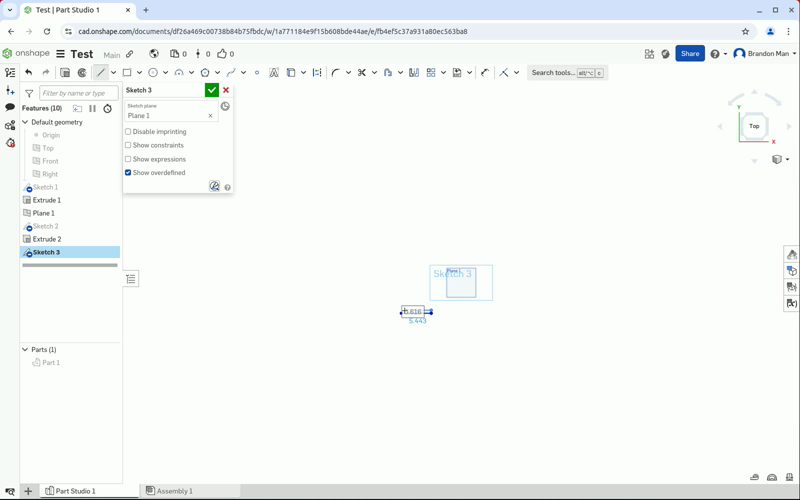
click(404, 310)
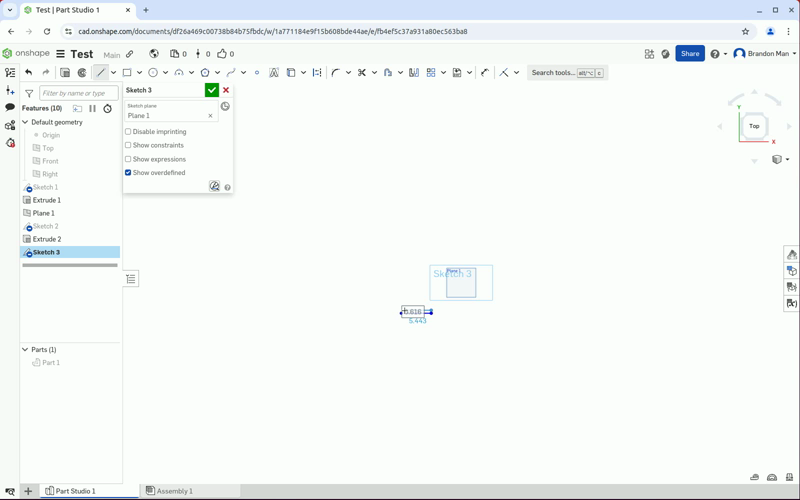
key_up(shift)
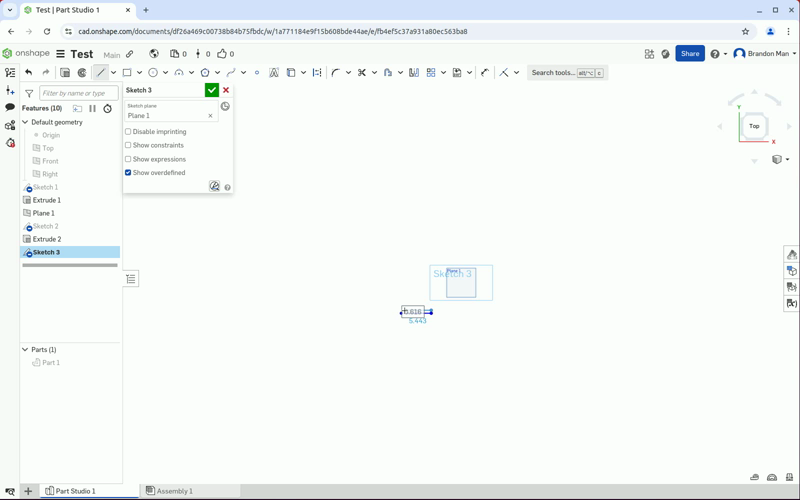
key_down(shift)
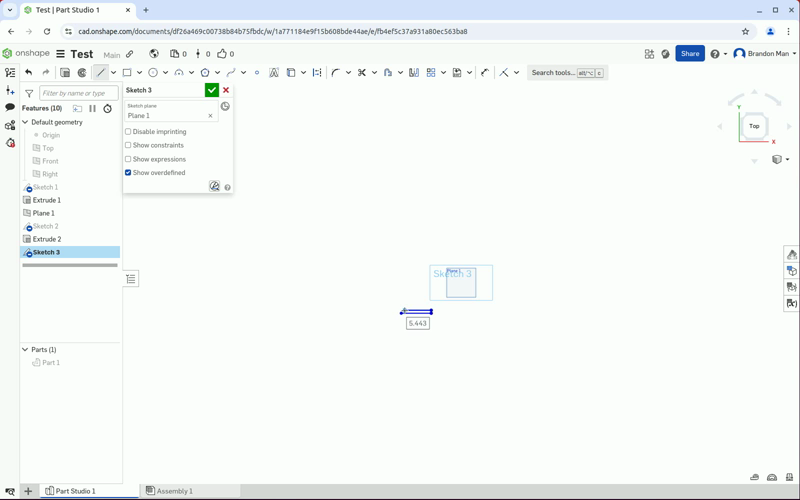
mouse_move(434, 310)
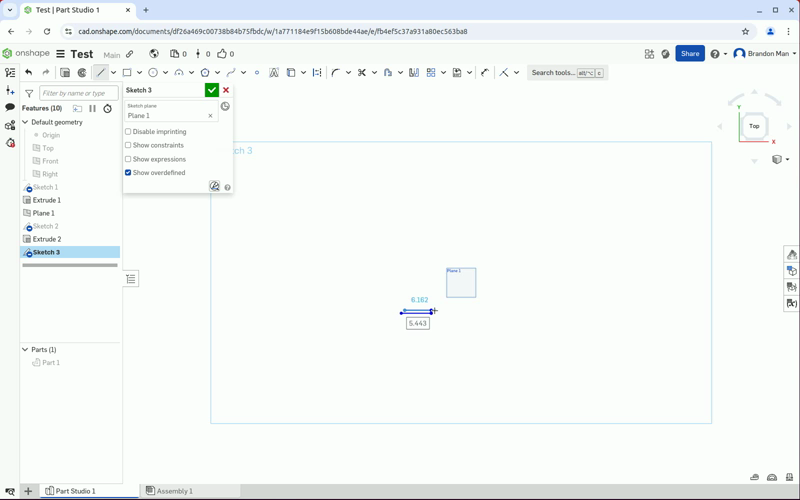
mouse_move(401, 310)
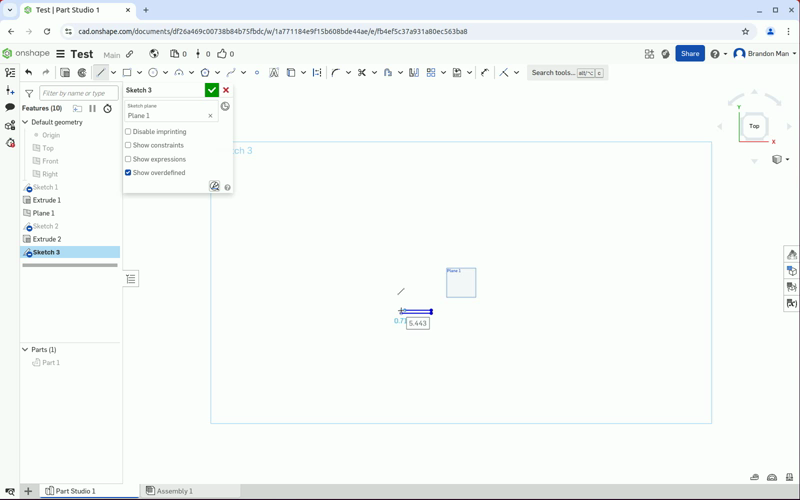
scroll(6)
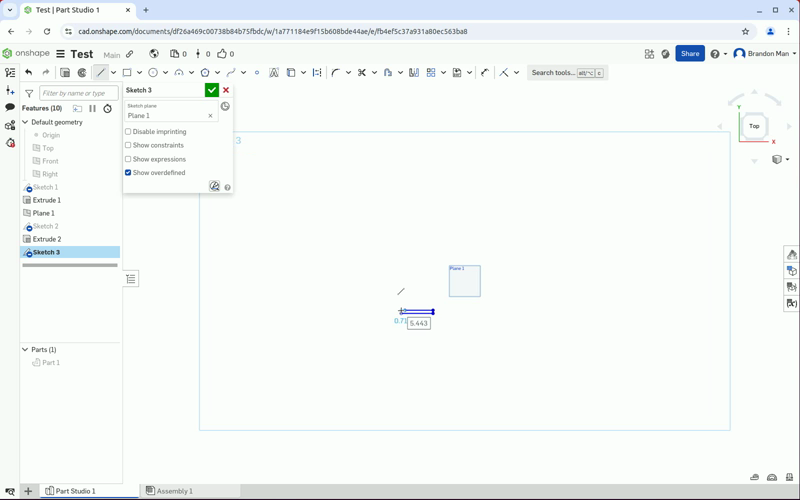
scroll(6)
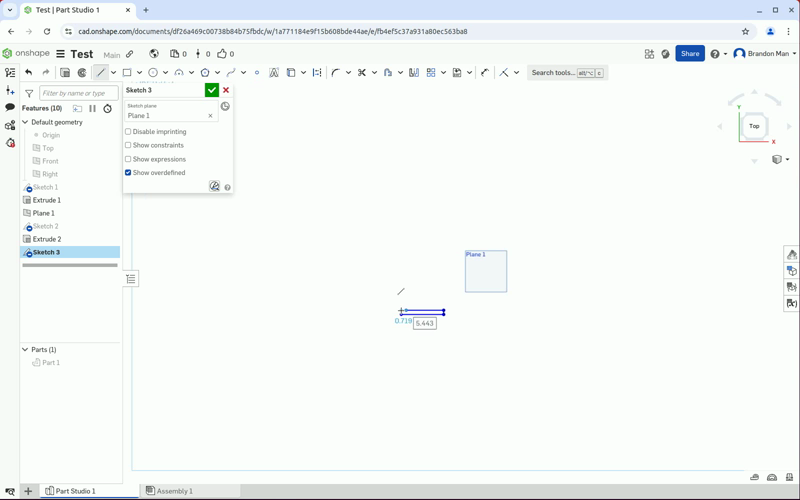
scroll(6)
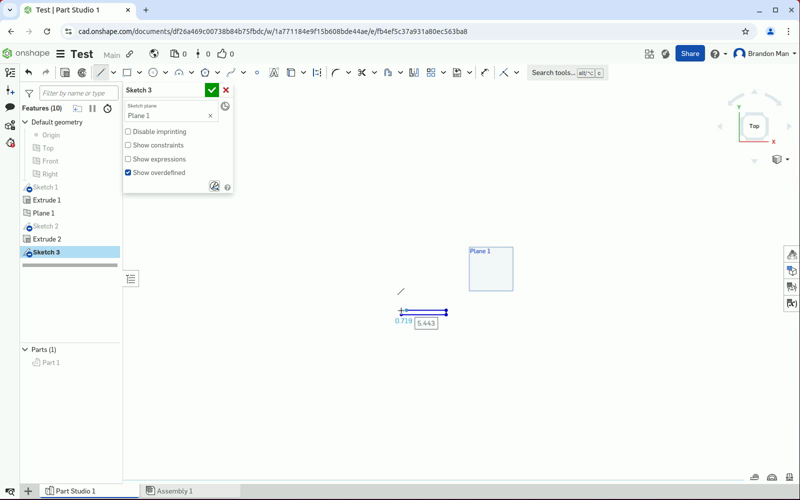
scroll(6)
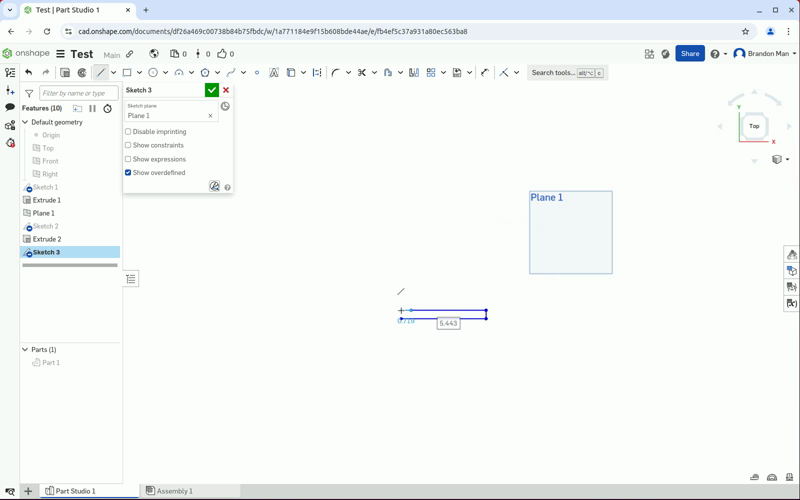
scroll(6)
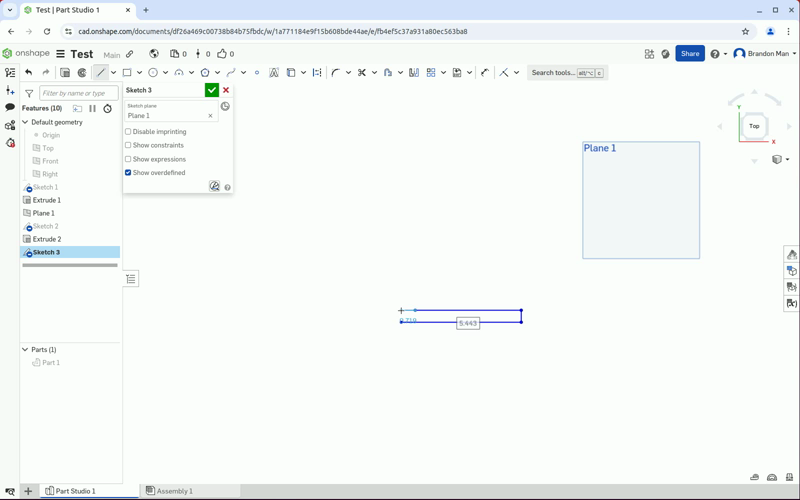
scroll(6)
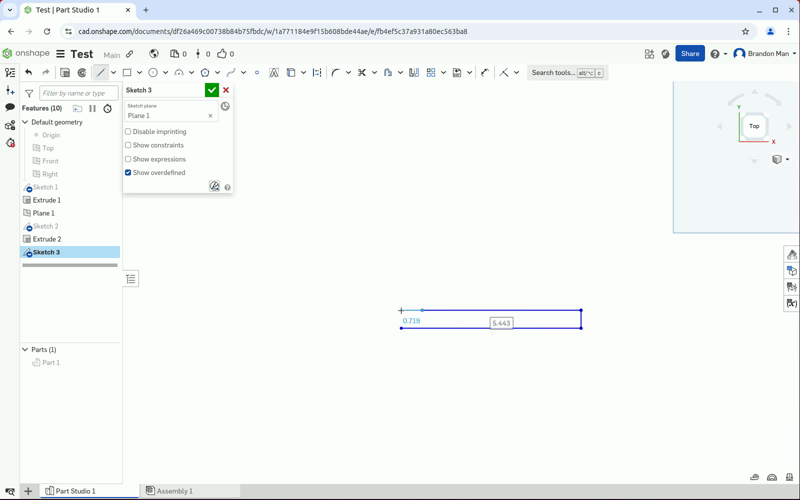
scroll(6)
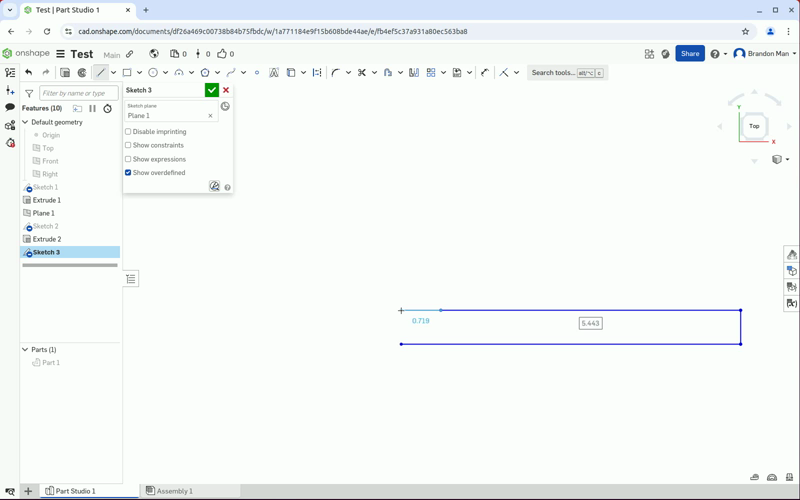
click(401, 310)
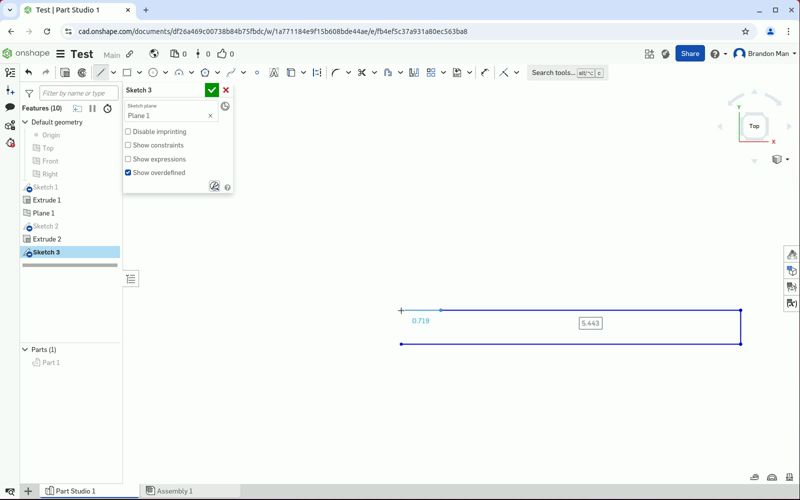
scroll(-6)
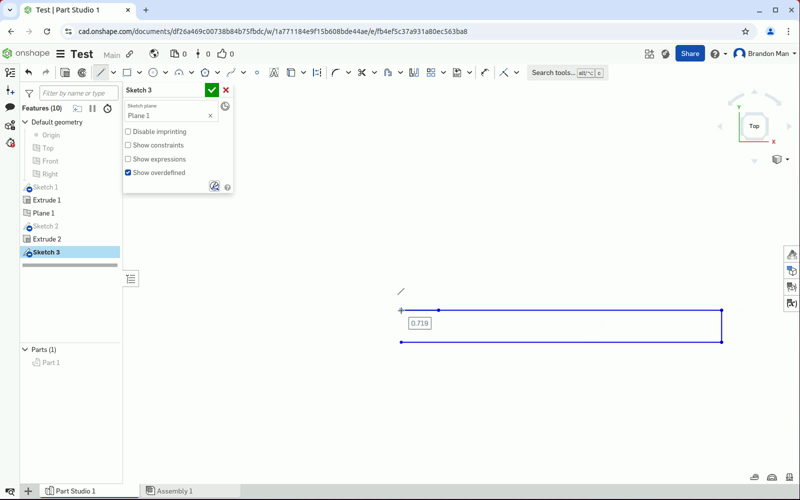
scroll(-6)
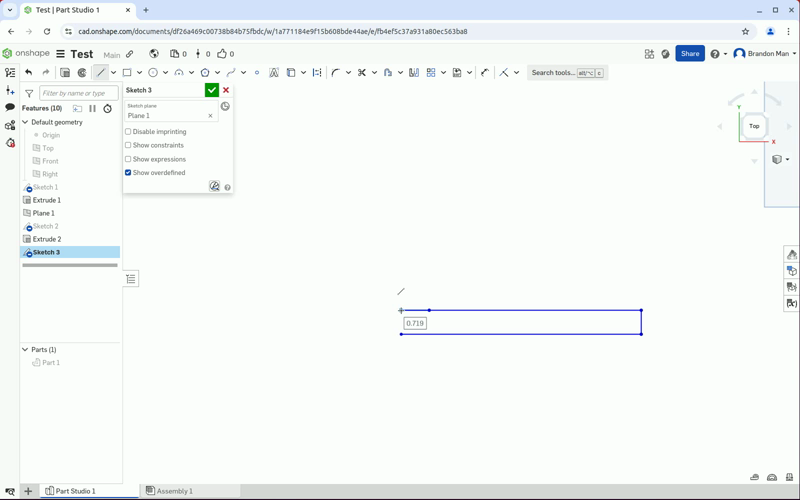
scroll(-6)
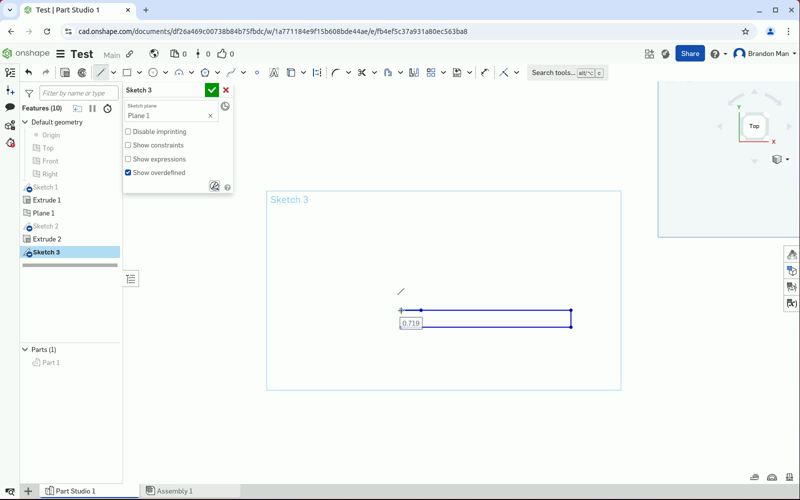
scroll(-6)
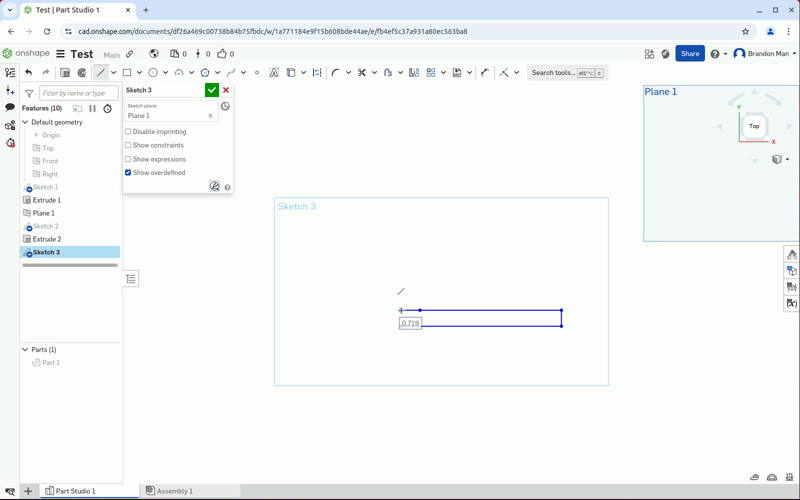
scroll(-6)
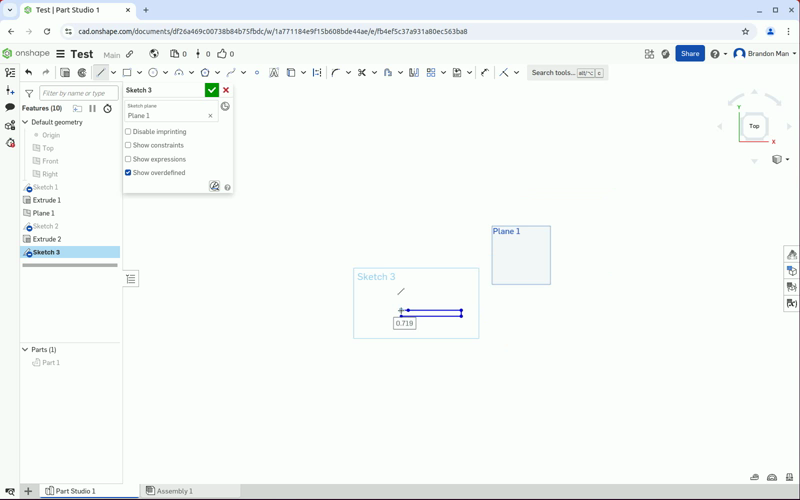
scroll(-6)
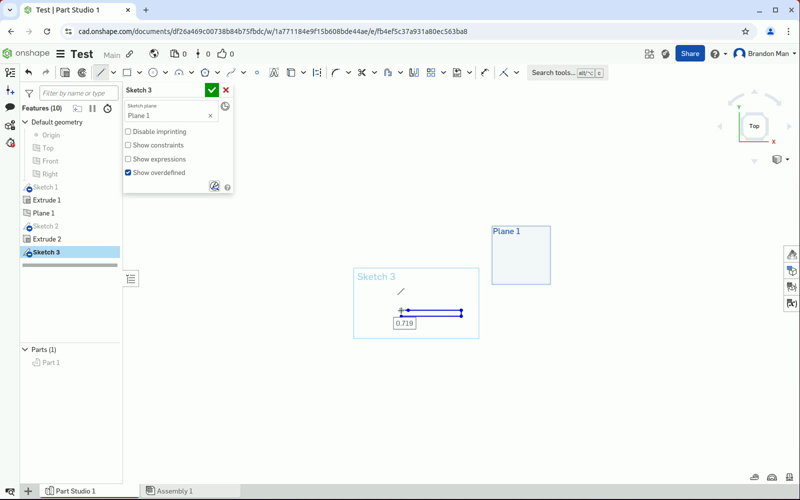
scroll(-6)
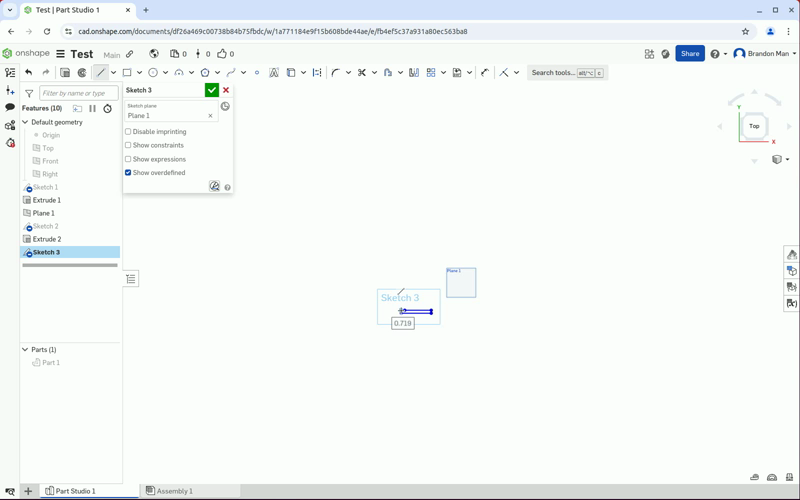
key_up(shift)
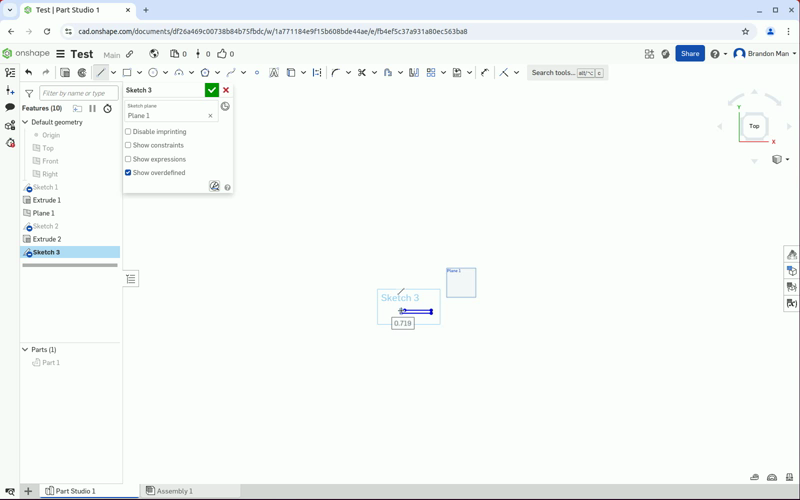
mouse_move(431, 310)
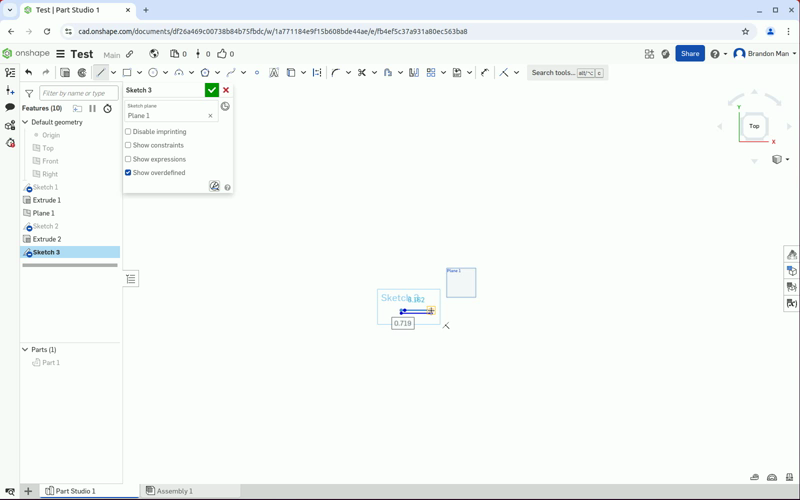
key_down(shift)
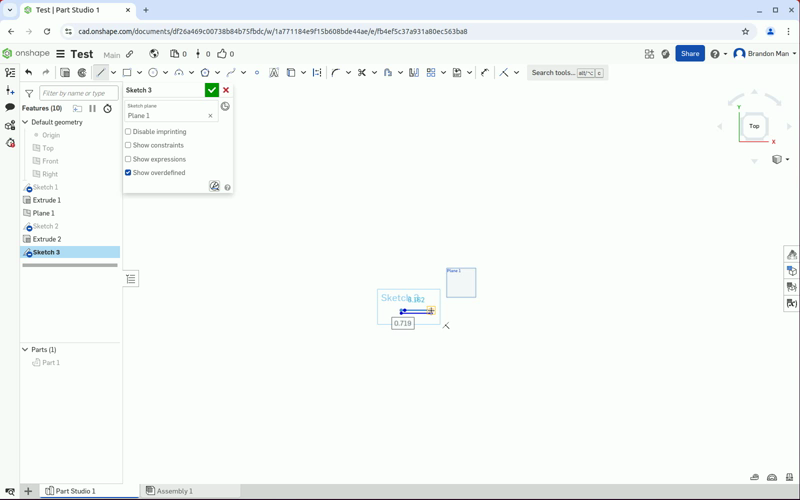
mouse_move(401, 313)
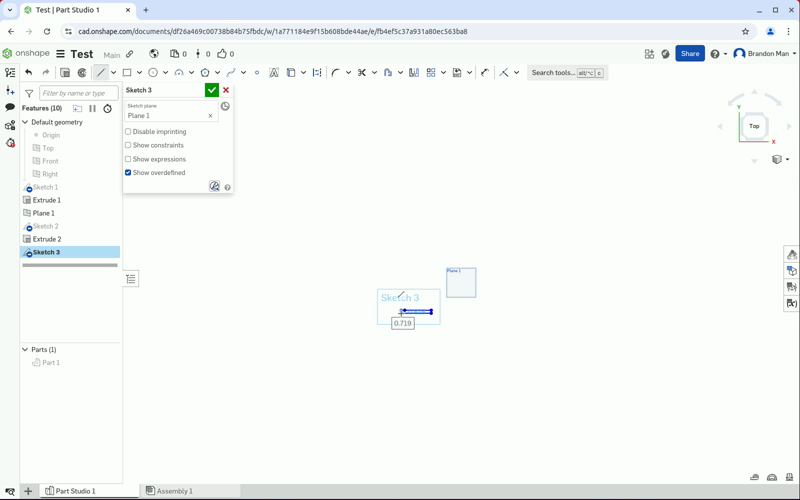
scroll(6)
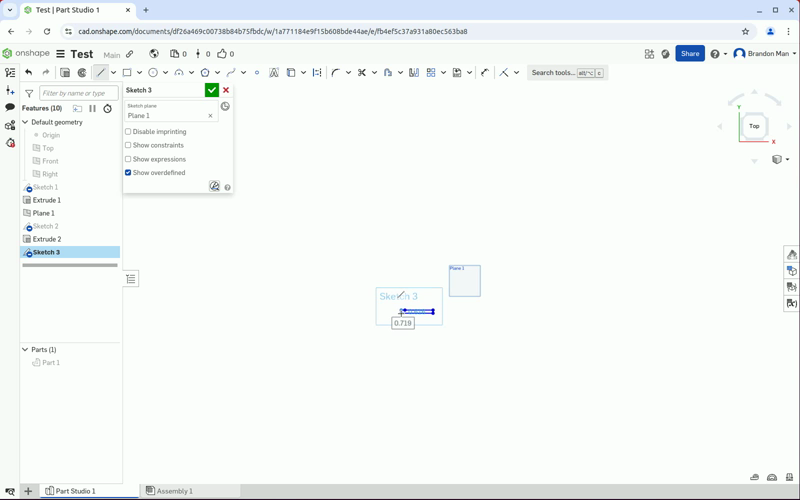
scroll(6)
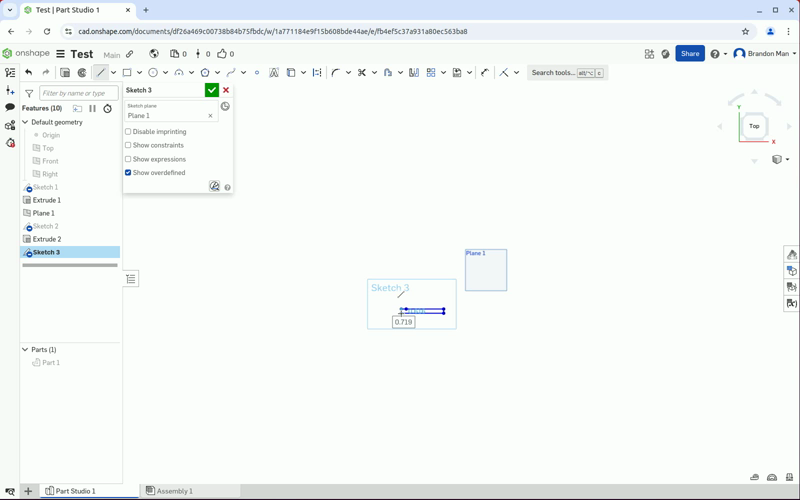
scroll(6)
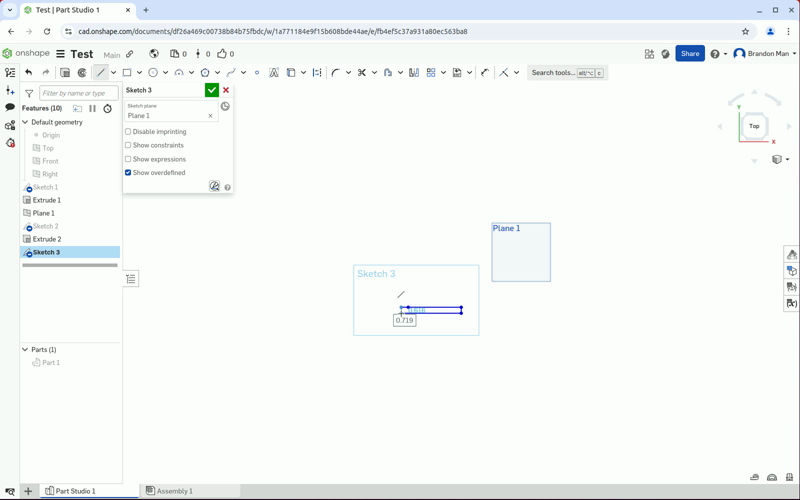
scroll(6)
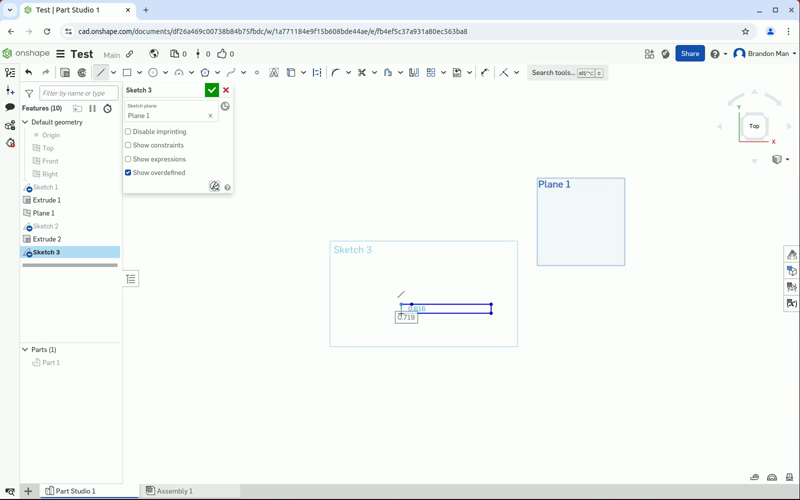
scroll(6)
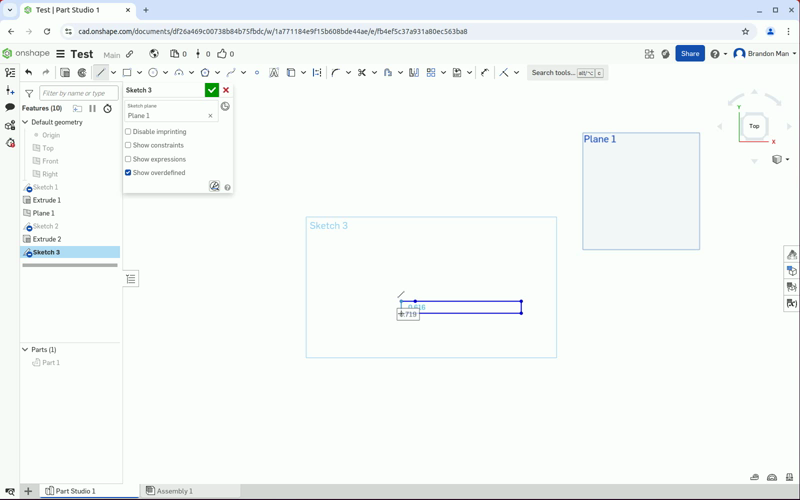
scroll(6)
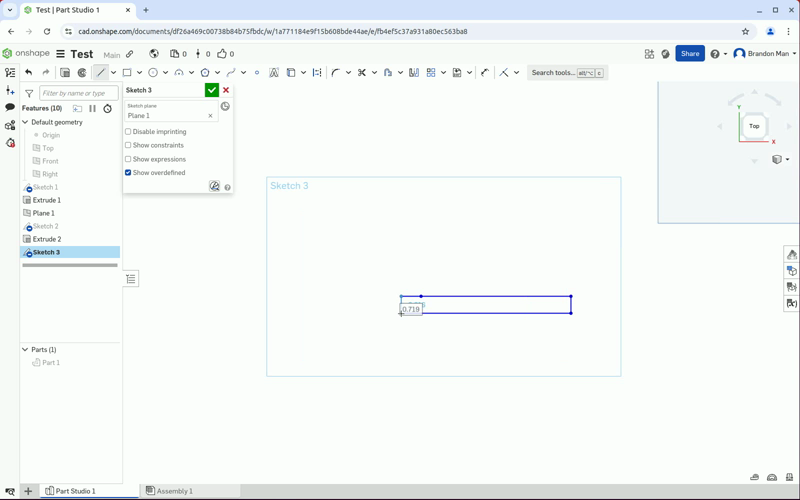
scroll(6)
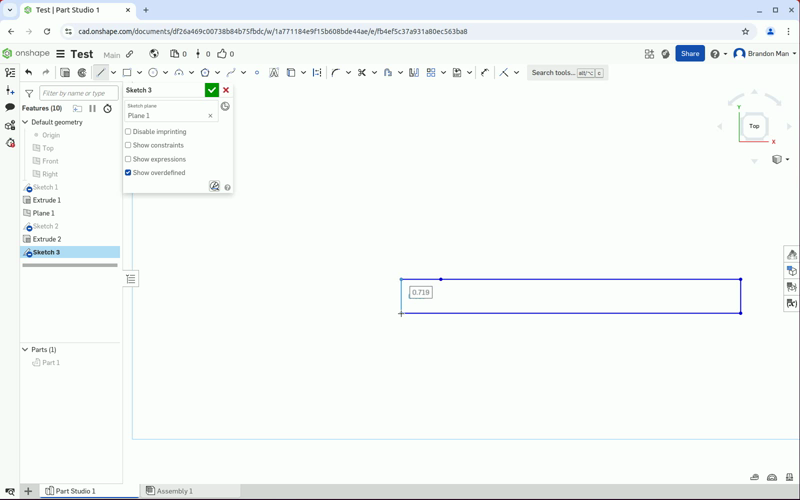
key_up(shift)
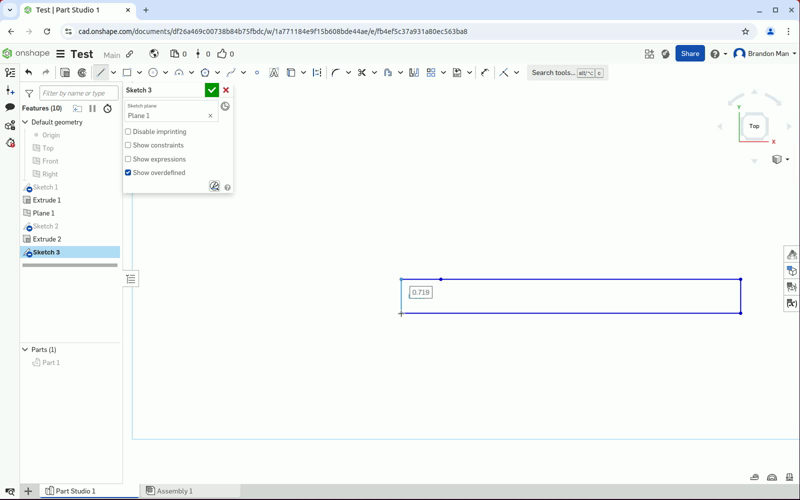
click(401, 313)
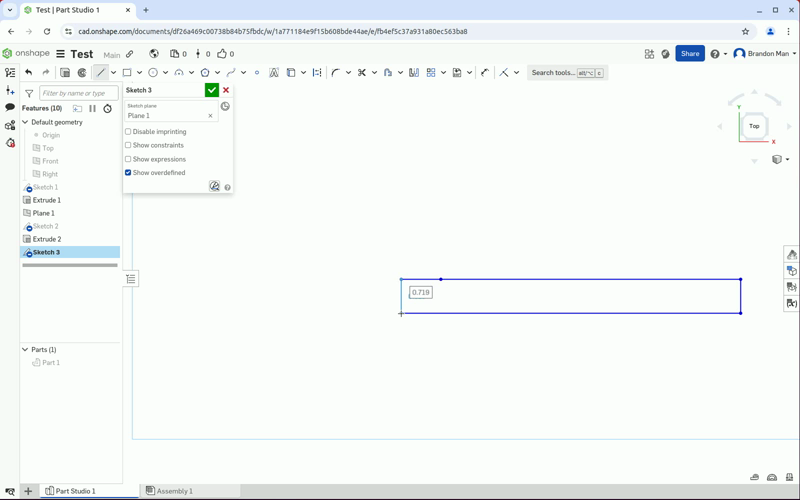
scroll(-6)
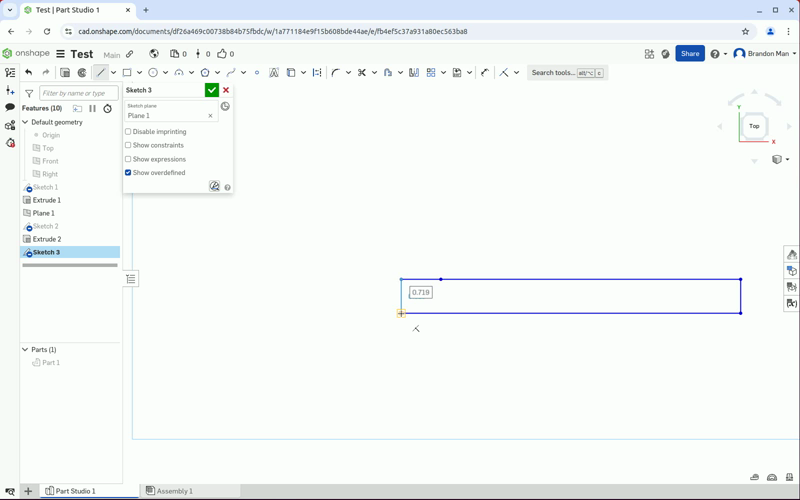
scroll(-6)
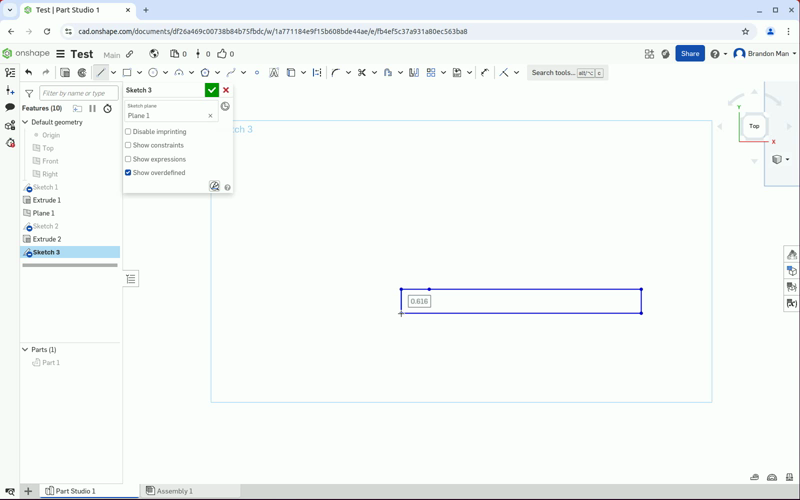
scroll(-6)
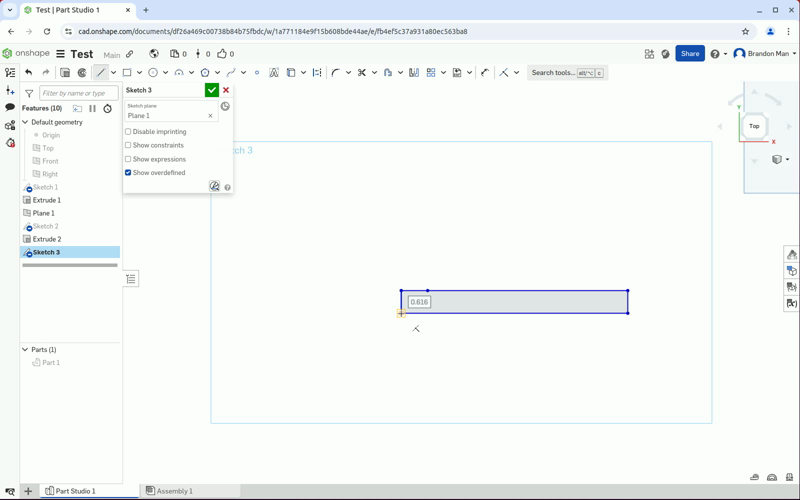
scroll(-6)
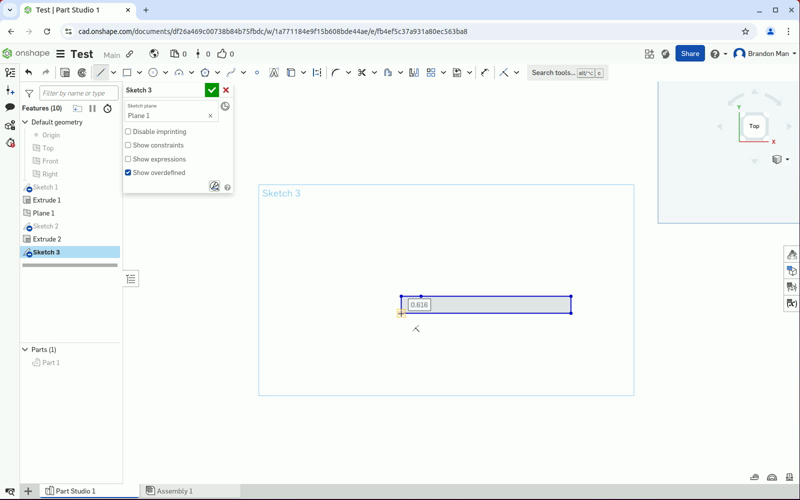
scroll(-6)
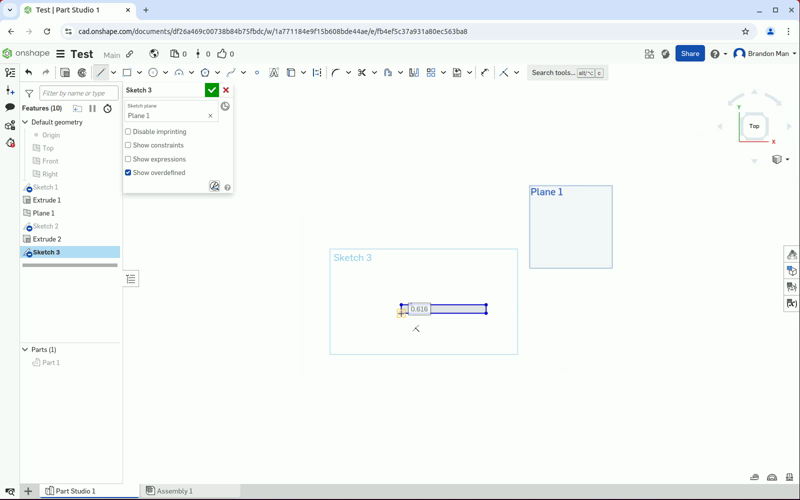
scroll(-6)
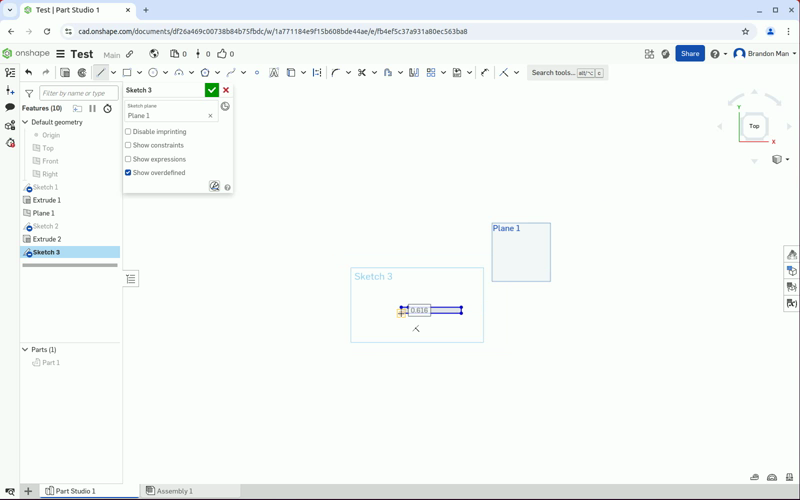
scroll(-6)
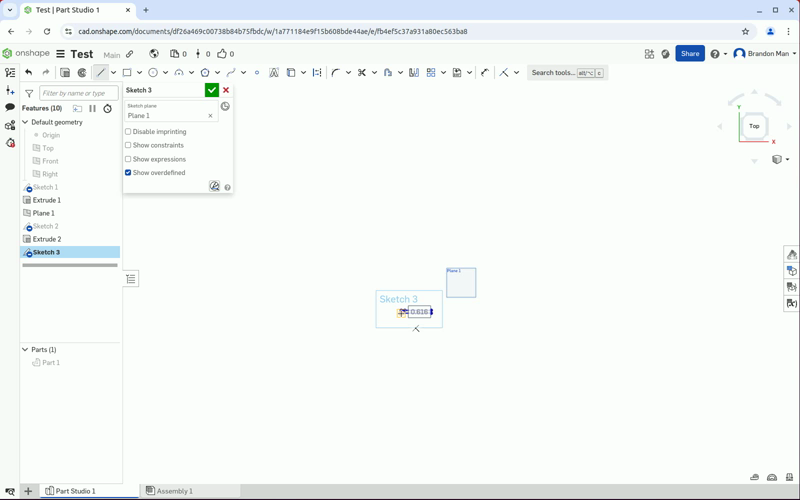
key(esc)
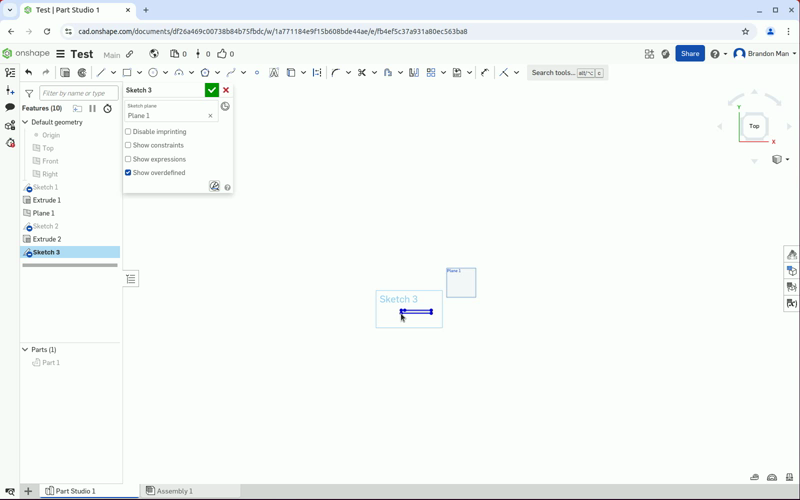
mouse_move(402, 310)
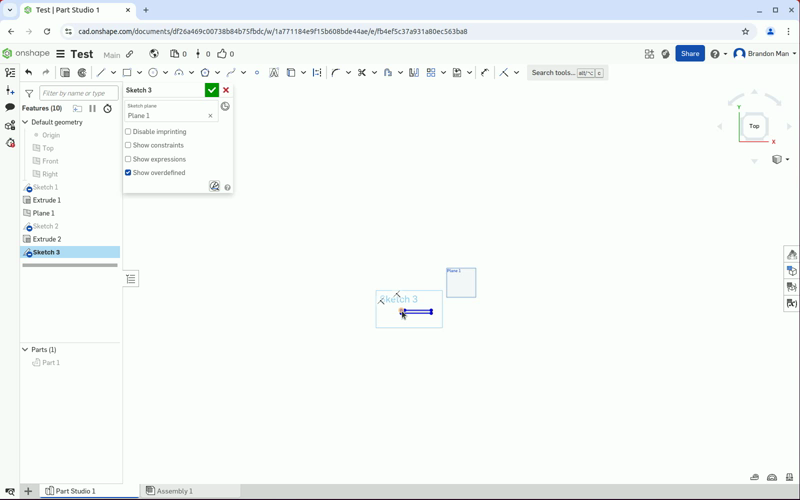
scroll(6)
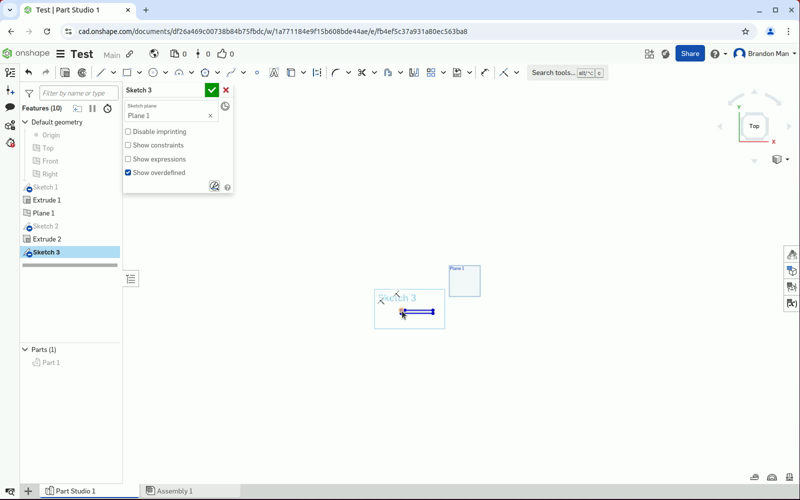
scroll(6)
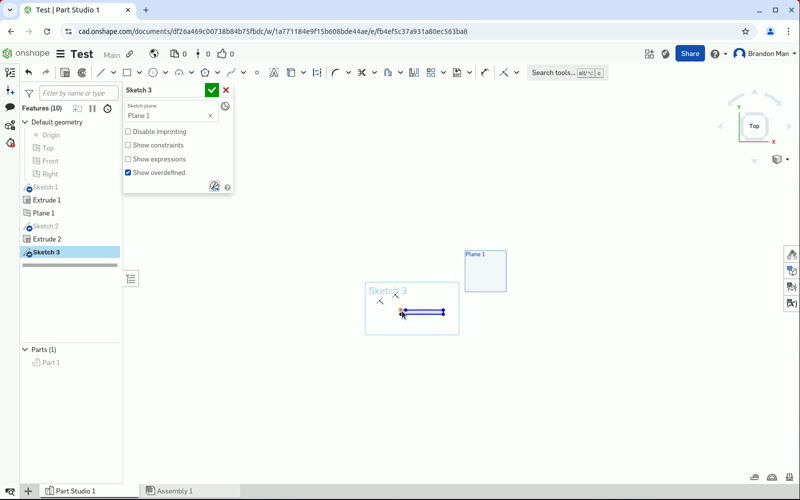
scroll(6)
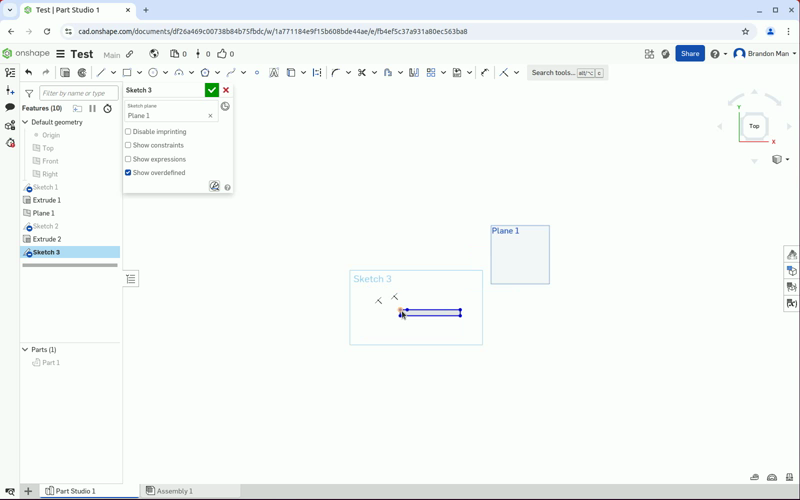
scroll(6)
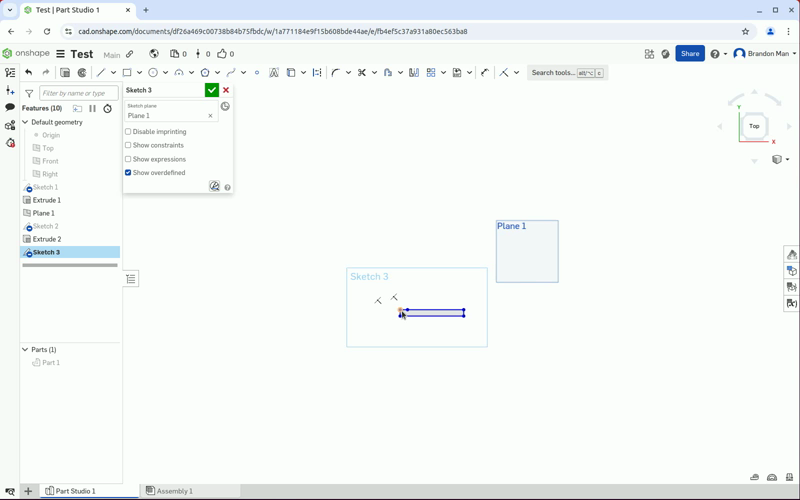
scroll(6)
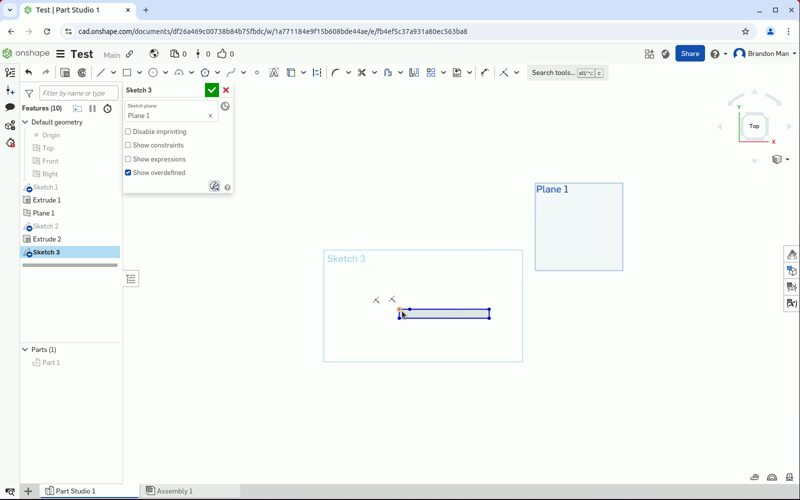
scroll(6)
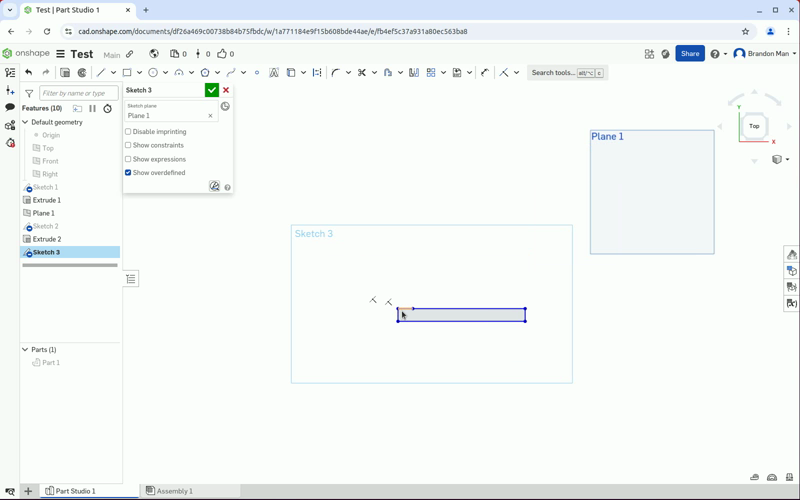
scroll(6)
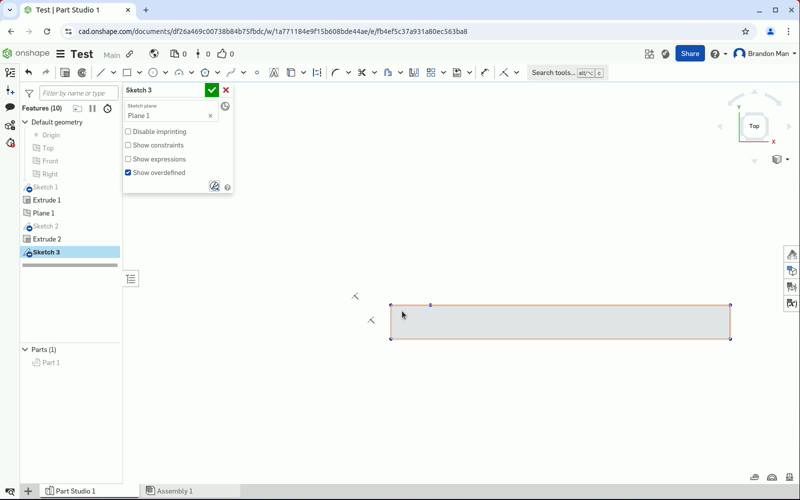
click(402, 310)
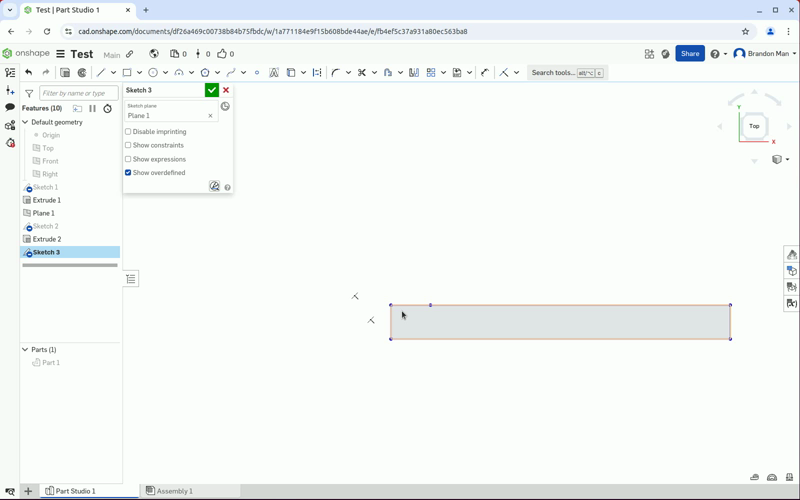
scroll(-6)
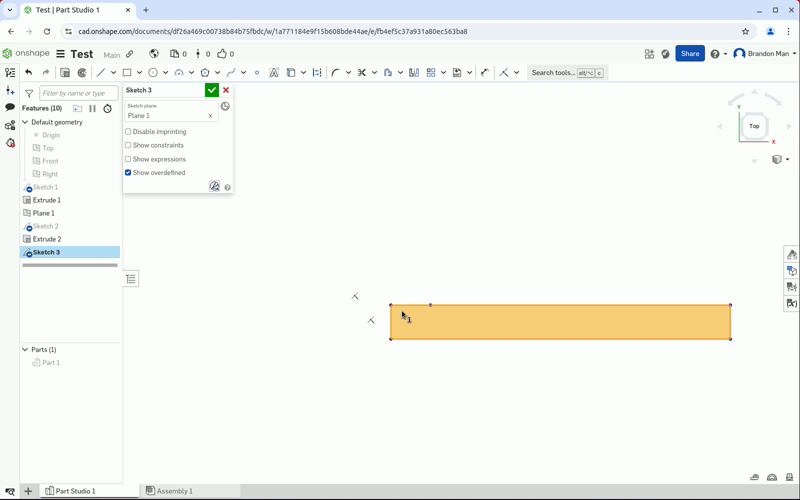
scroll(-6)
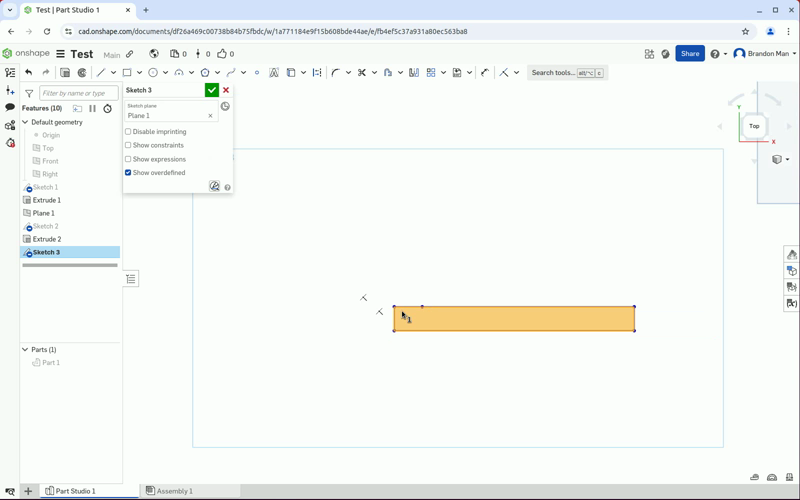
scroll(-6)
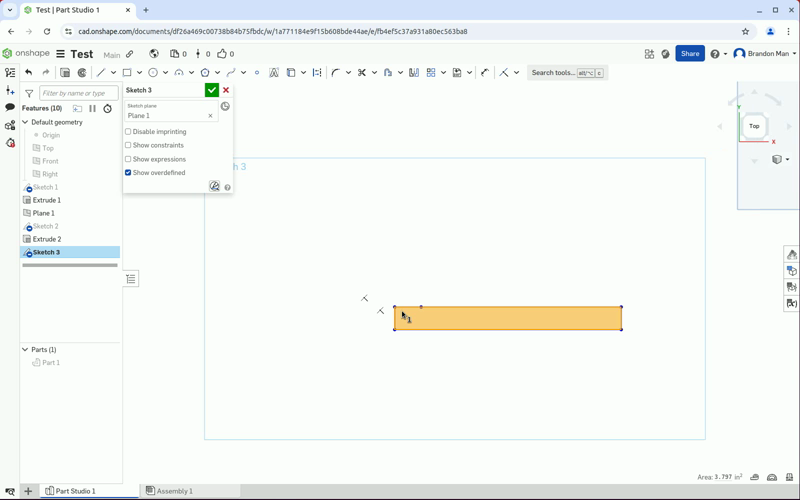
scroll(-6)
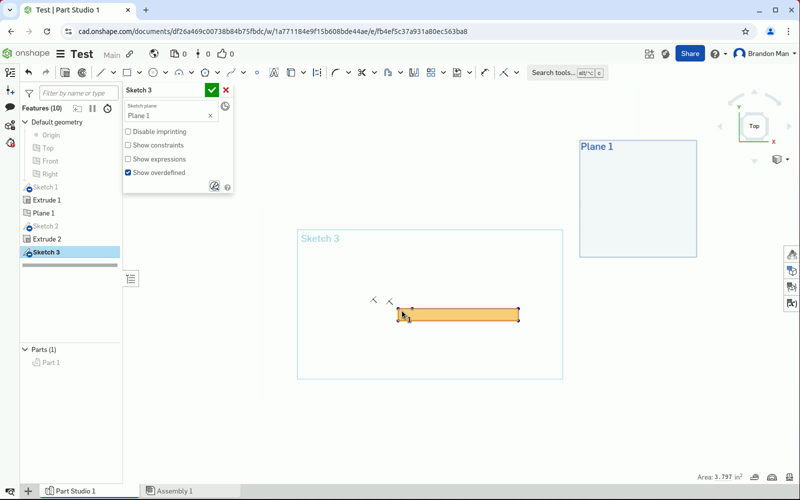
scroll(-6)
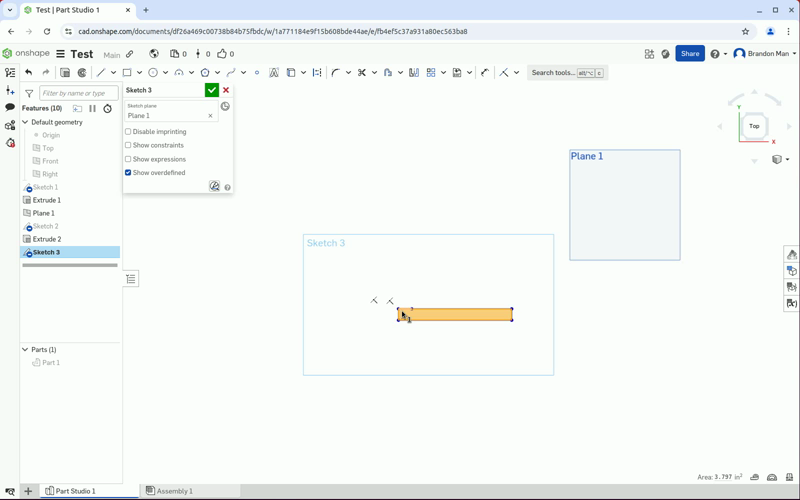
scroll(-6)
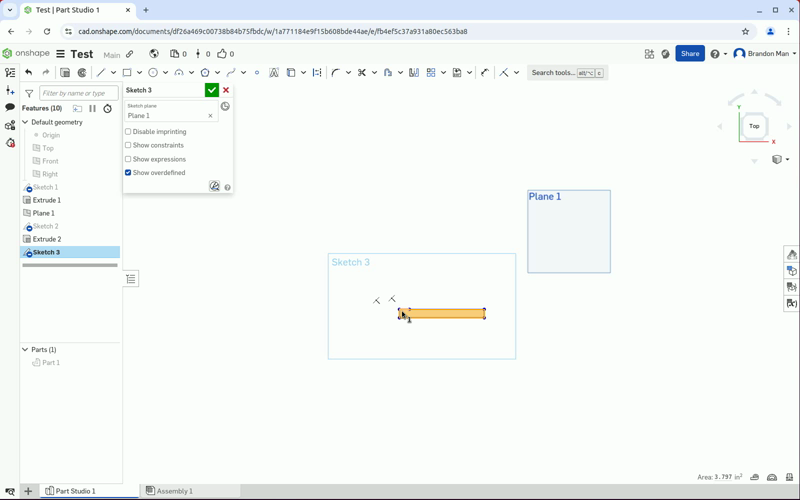
scroll(-6)
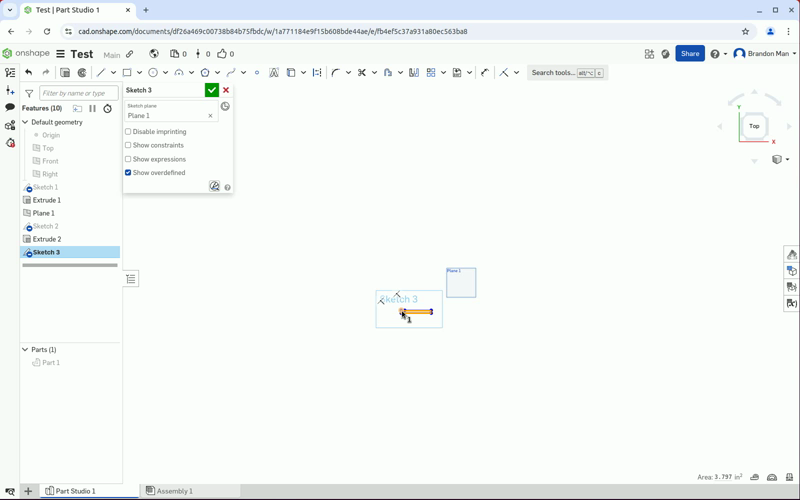
mouse_move(73, 352)
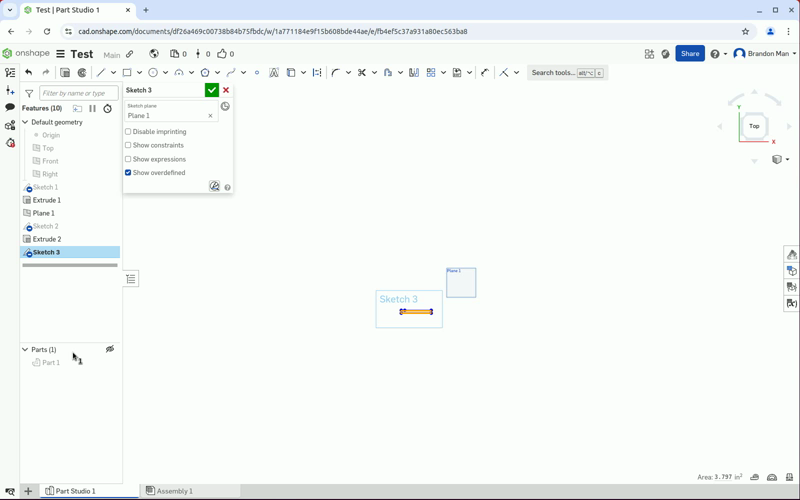
key(shift+y)
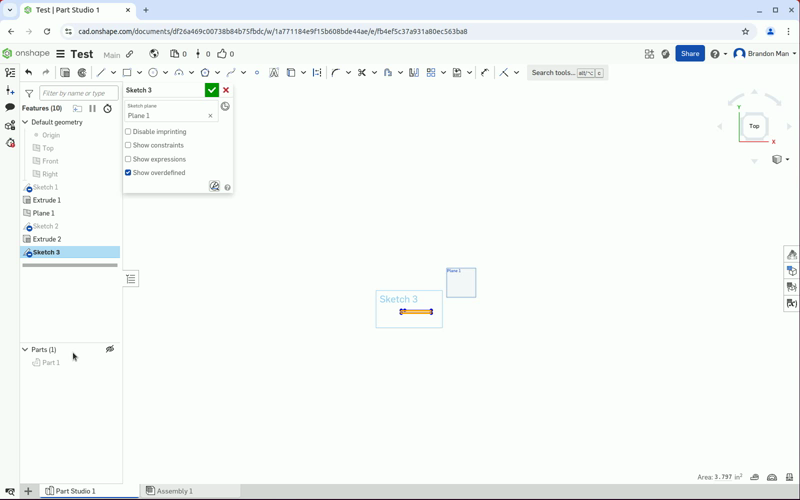
key(shift+e)
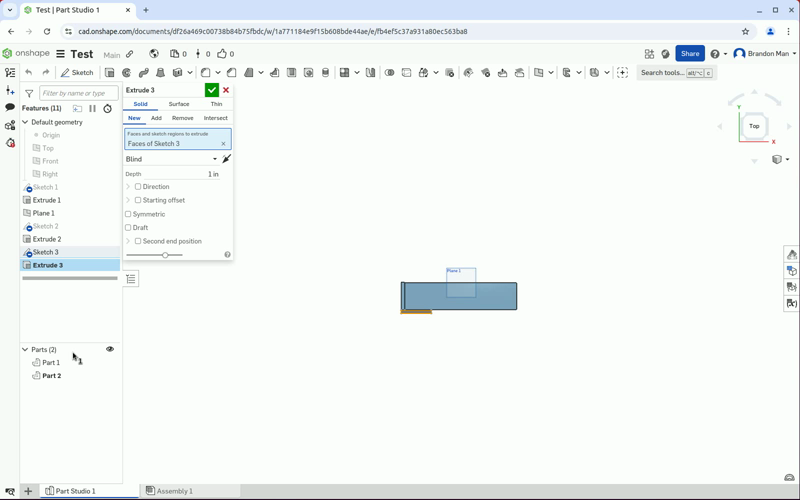
mouse_move(143, 106)
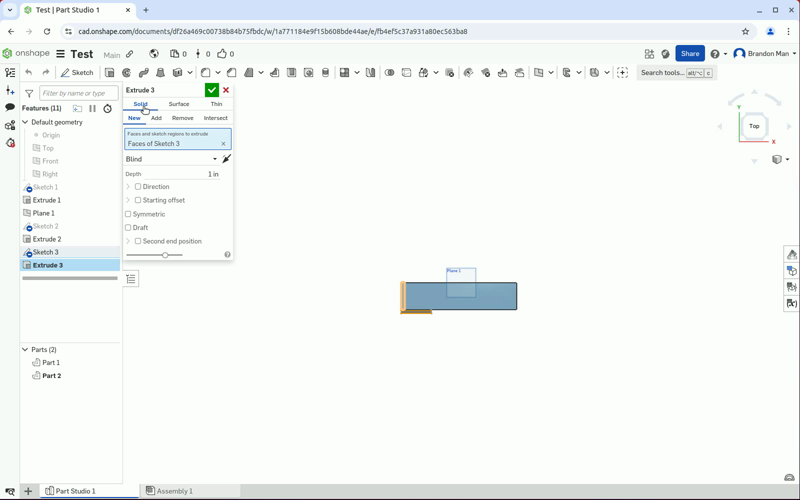
click(143, 106)
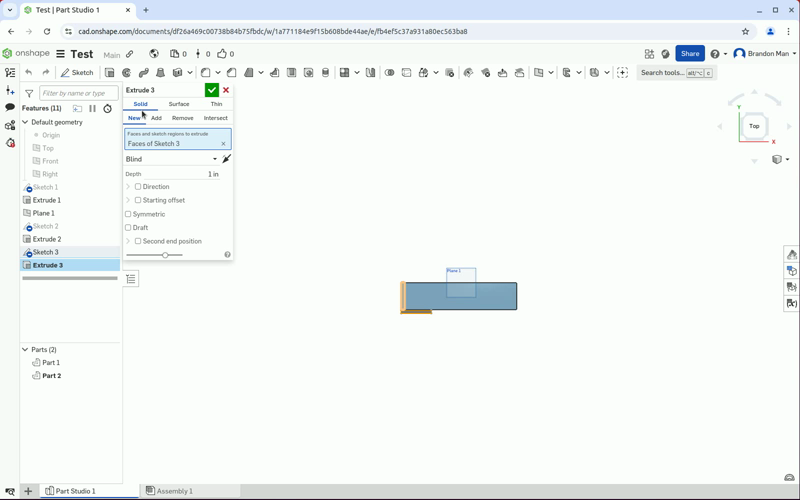
mouse_move(137, 120)
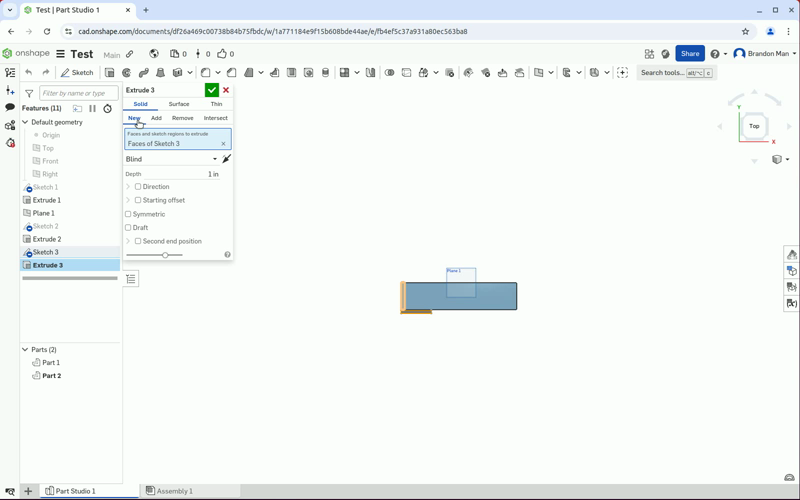
click(137, 120)
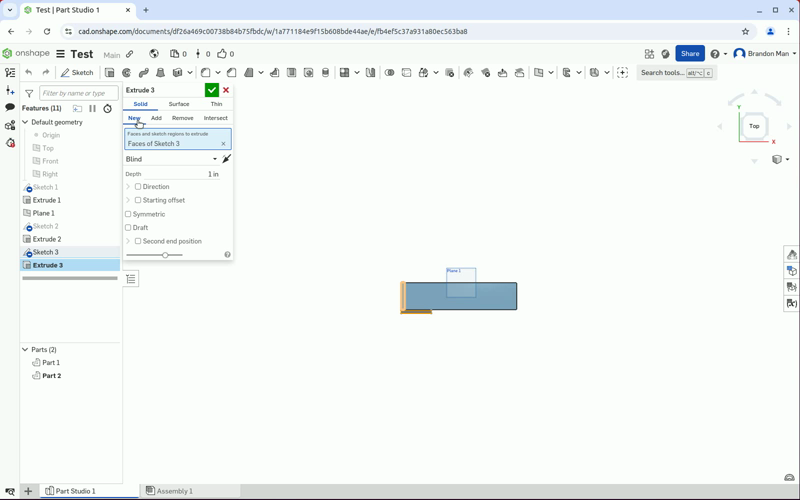
key(tab, 4)
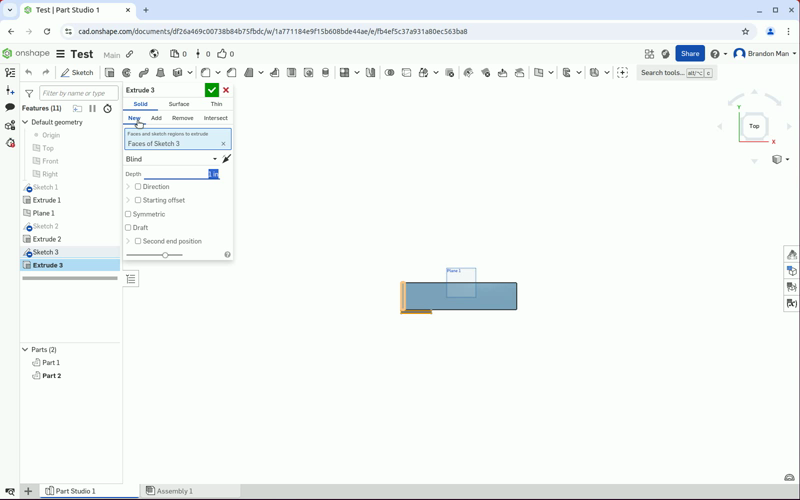
text(-27.922)
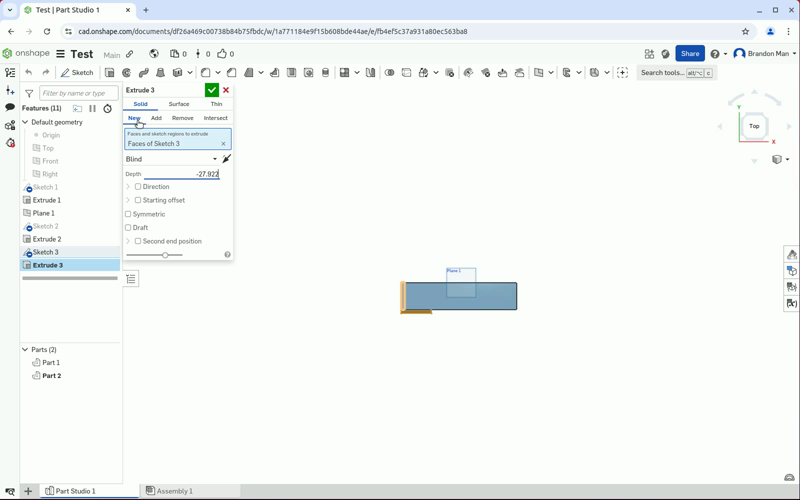
key(enter)
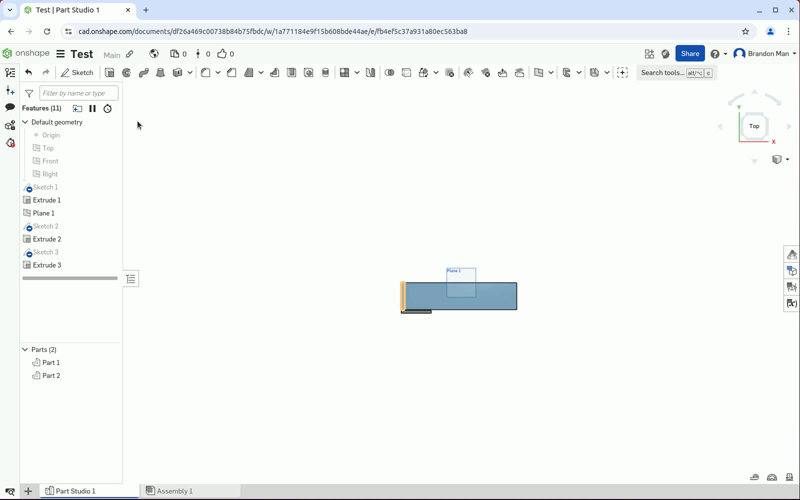
key(shift+h)
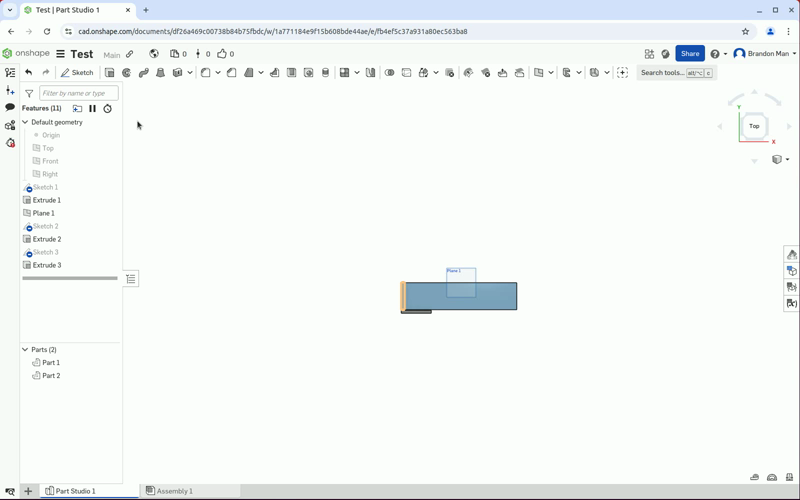
key(shift+h)
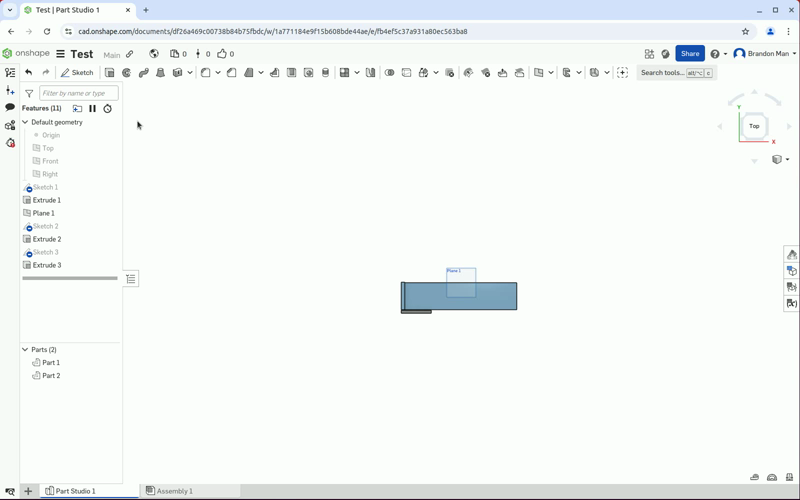
mouse_move(73, 189)
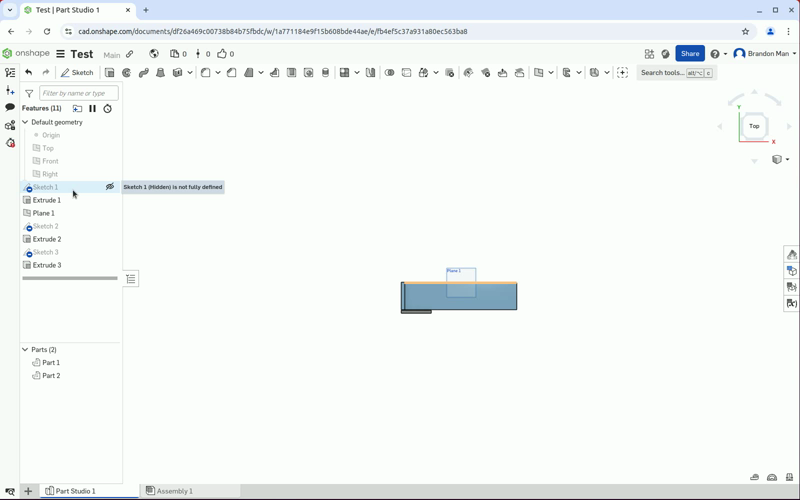
click(73, 189)
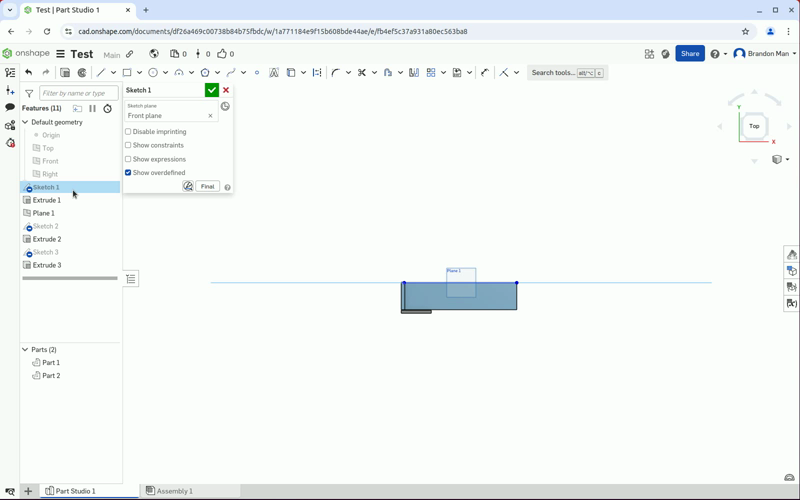
mouse_move(229, 92)
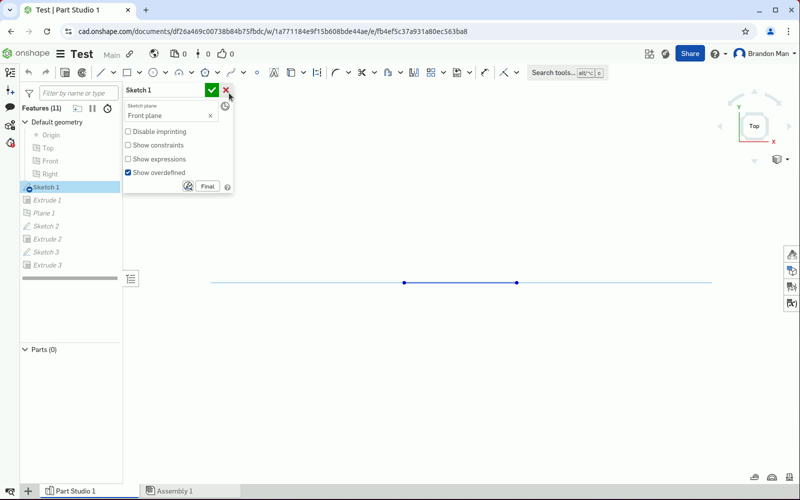
click(229, 92)
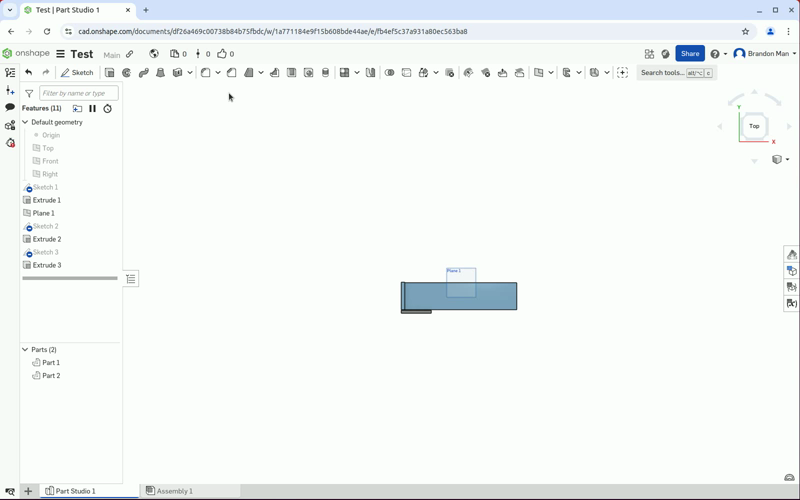
mouse_move(73, 352)
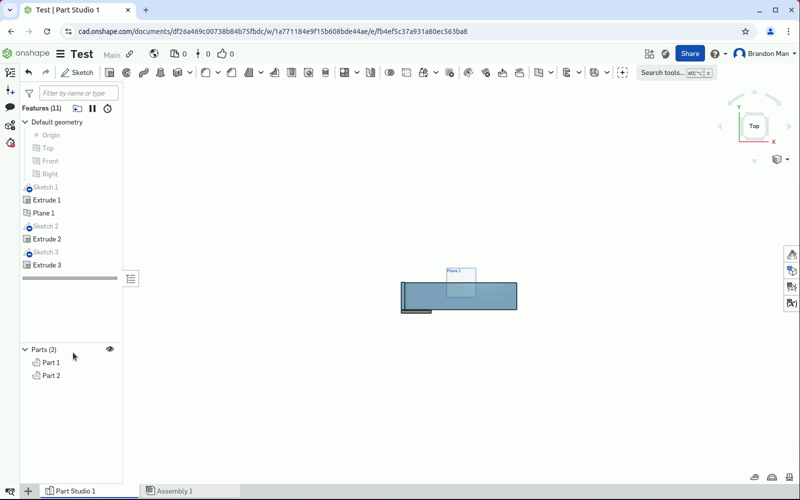
key(y)
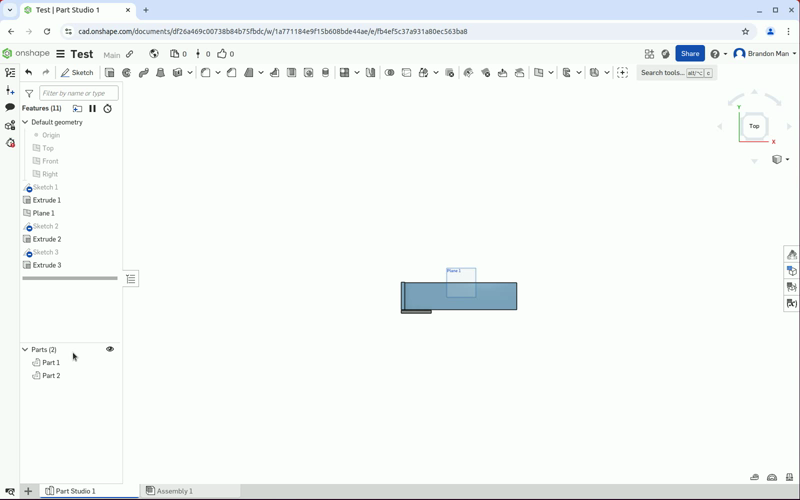
key(shift+p)
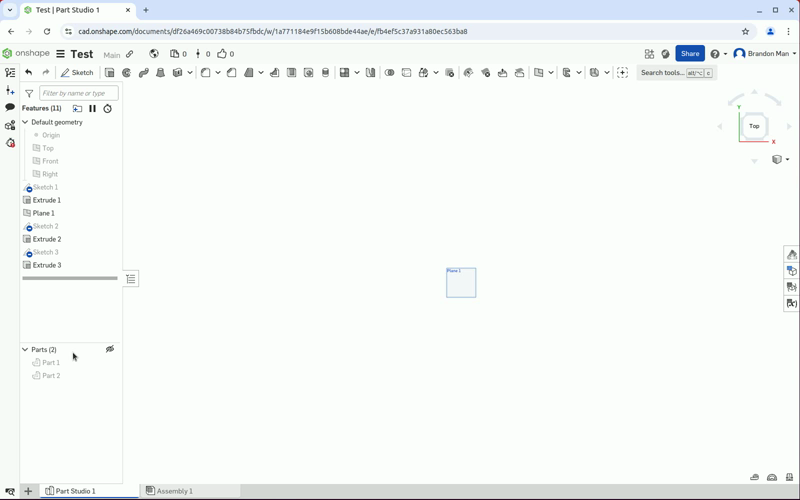
key(space)
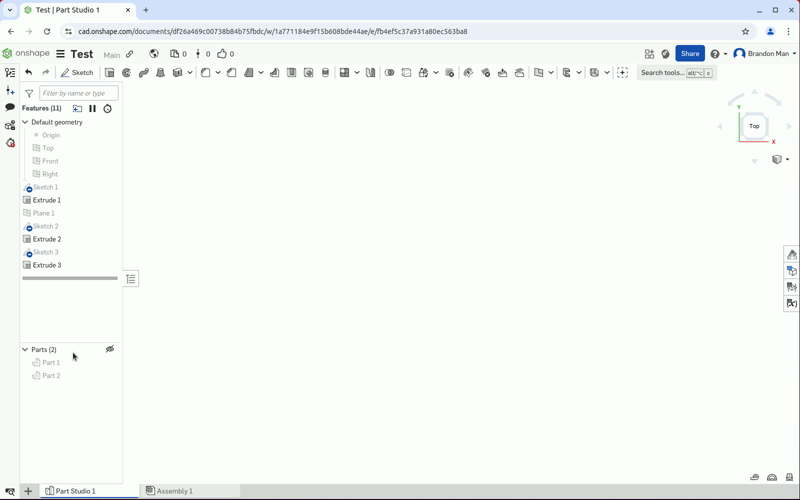
key_down(shift)
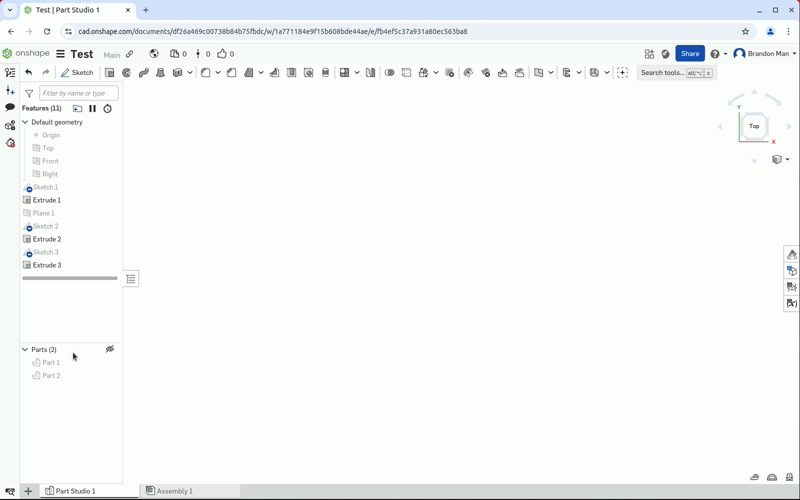
key(up)
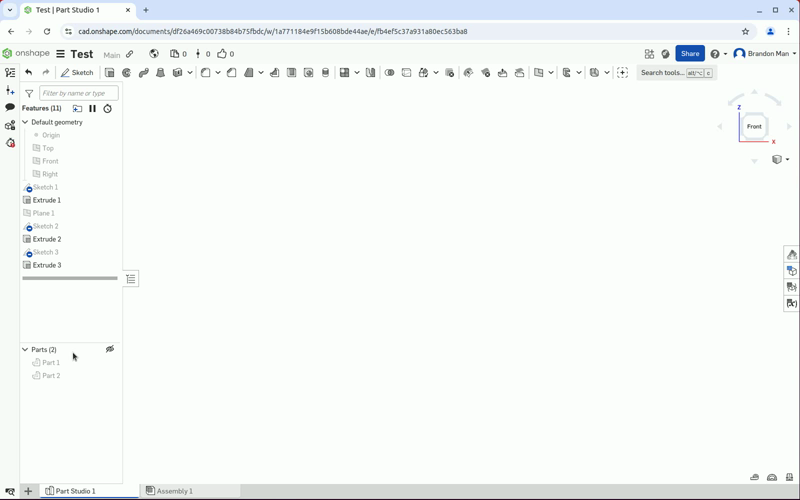
key_up(shift)
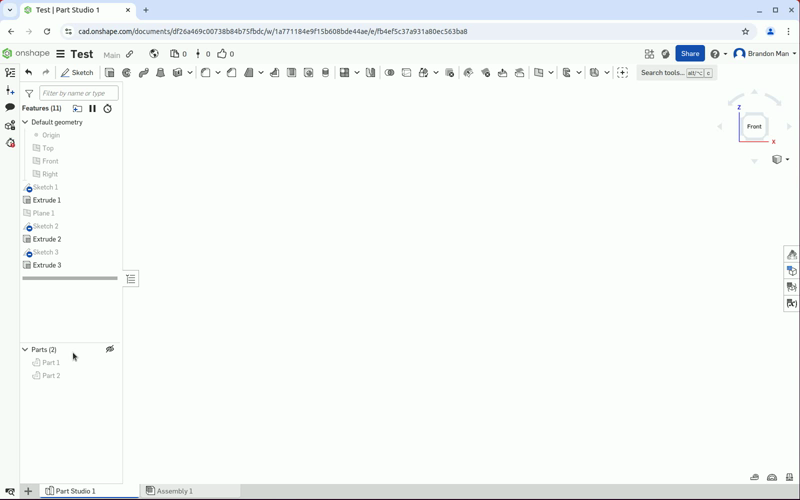
key(space)
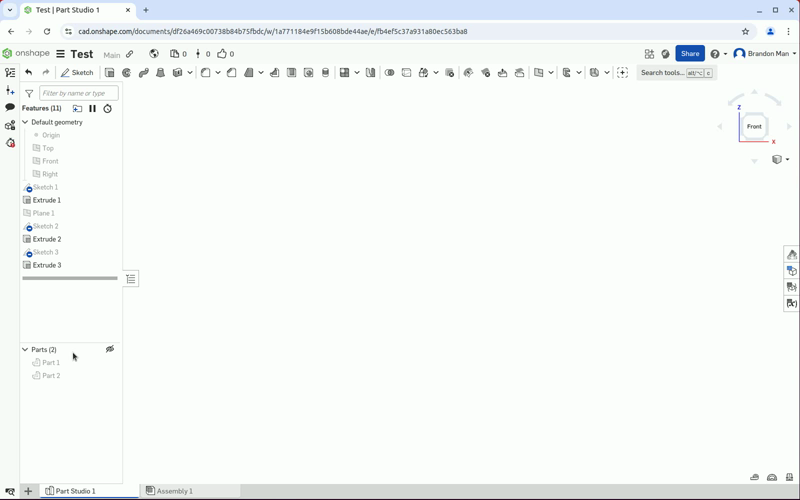
key_down(shift)
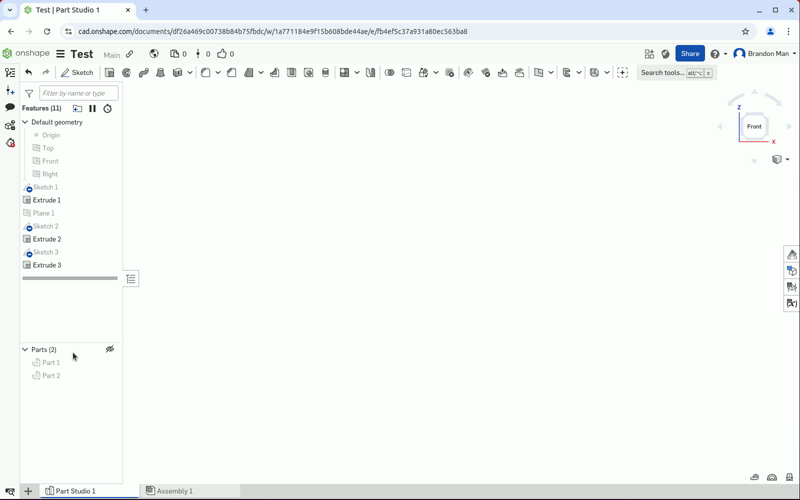
key(left)
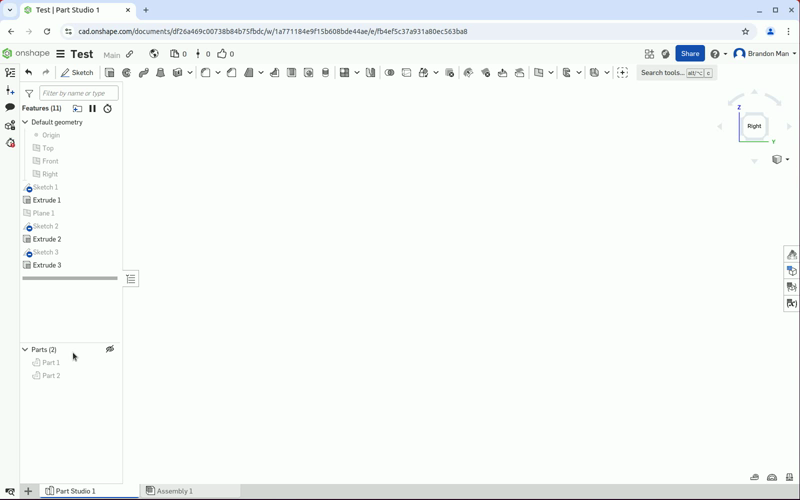
key_up(shift)
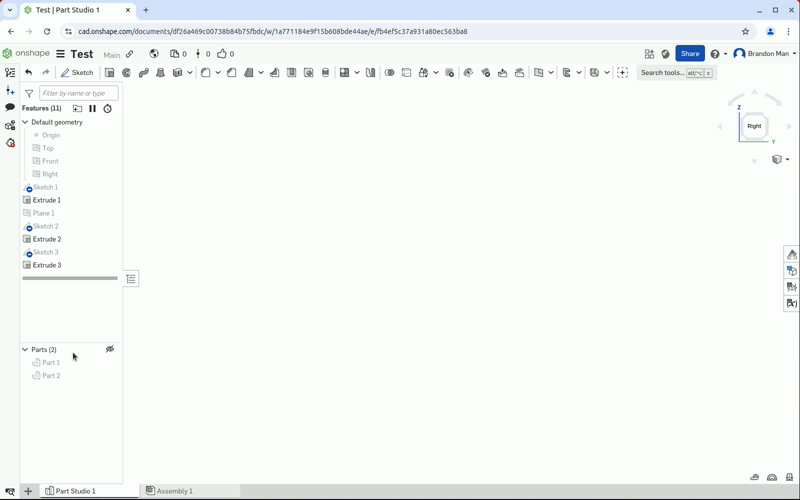
mouse_move(73, 352)
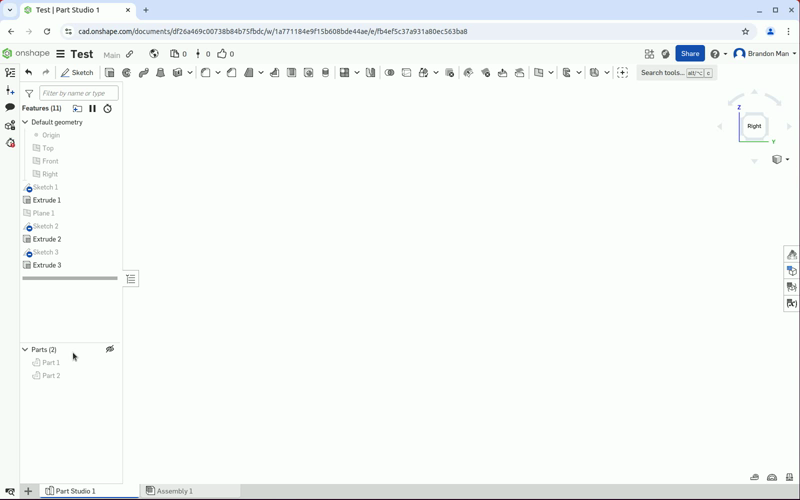
key(shift+y)
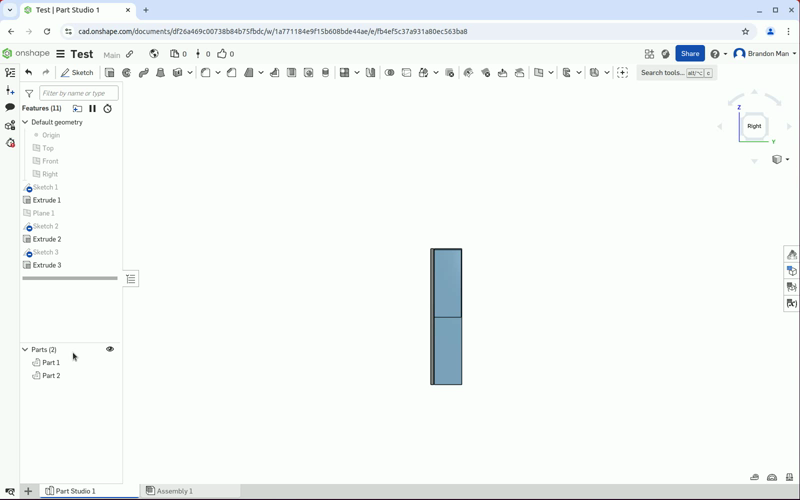
mouse_move(541, 75)
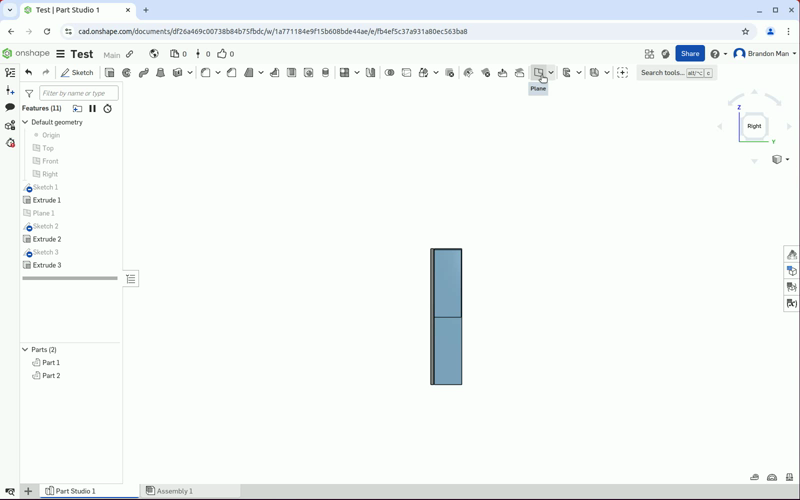
click(541, 75)
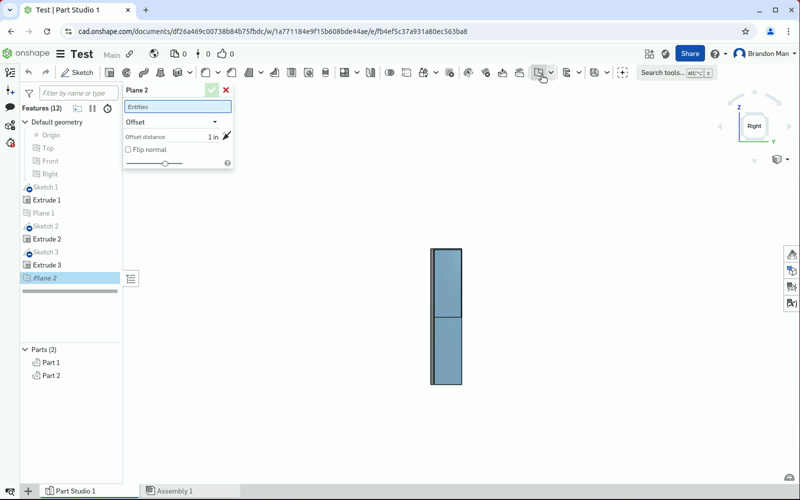
mouse_move(73, 176)
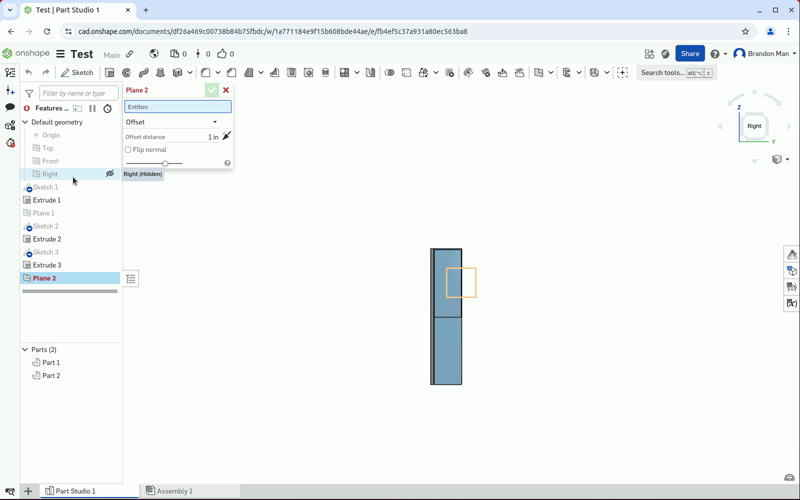
click(73, 176)
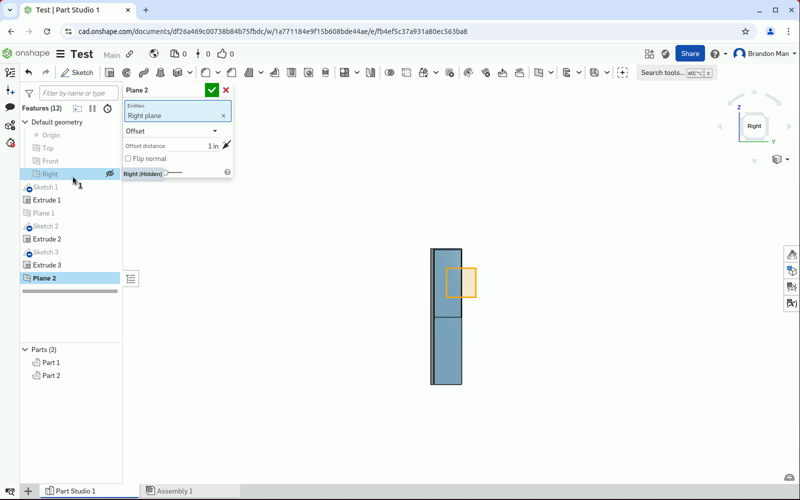
key(tab, 2)
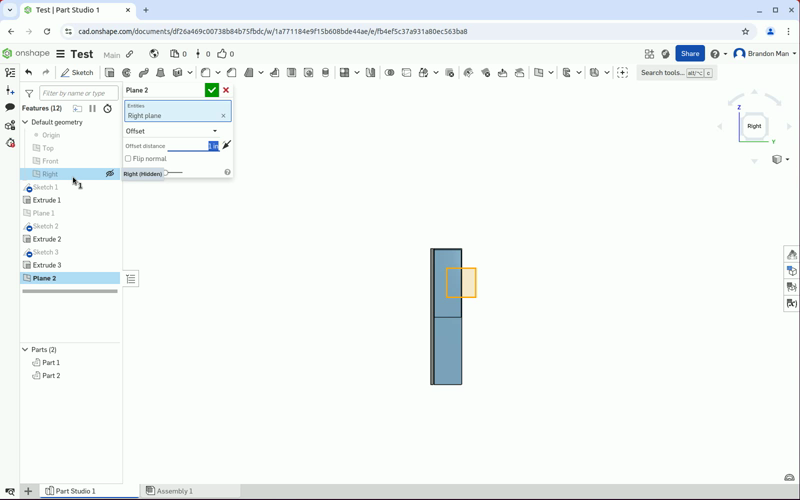
text(12.263)
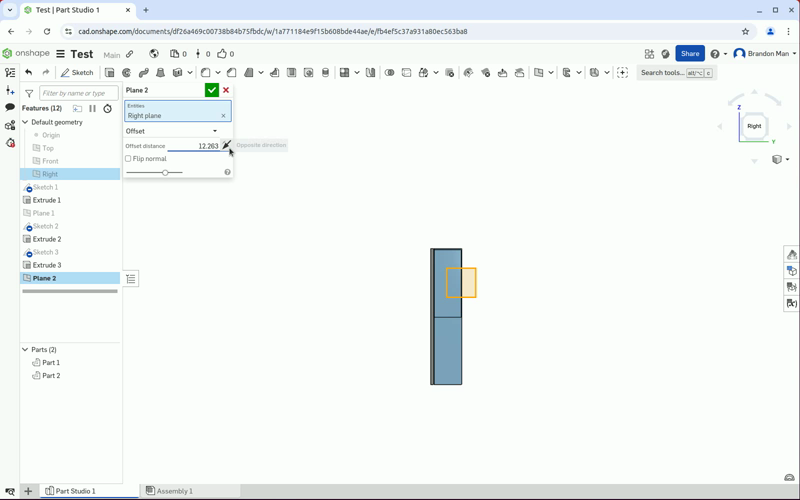
mouse_move(229, 147)
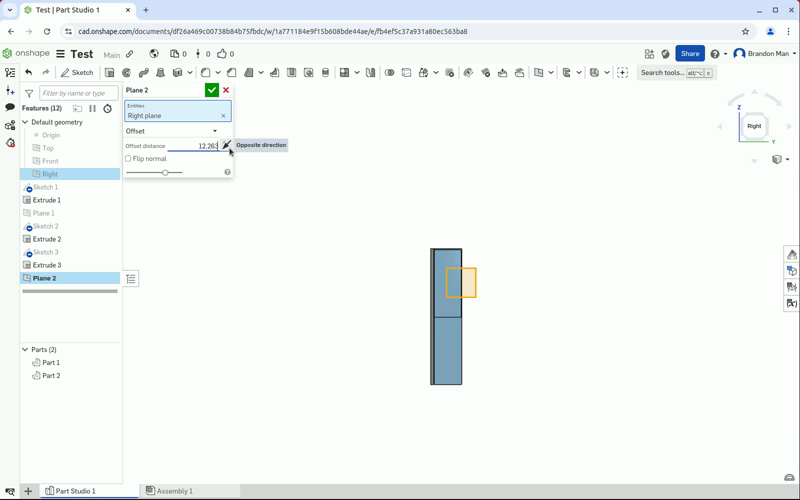
click(229, 147)
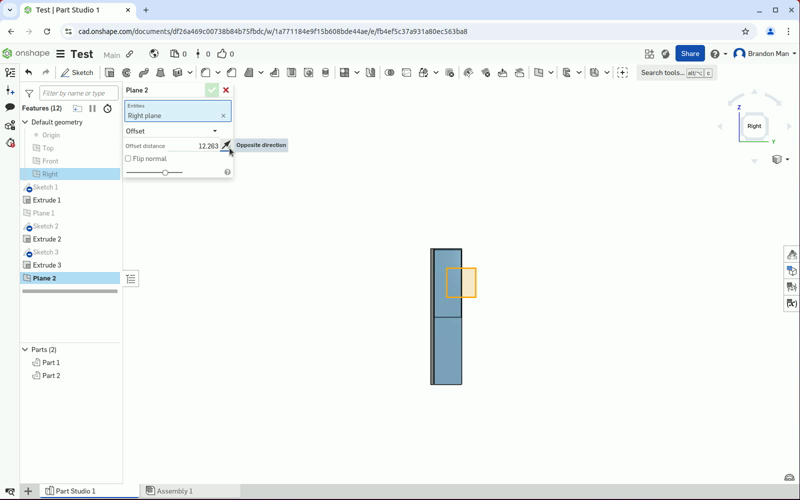
key(enter, 2)
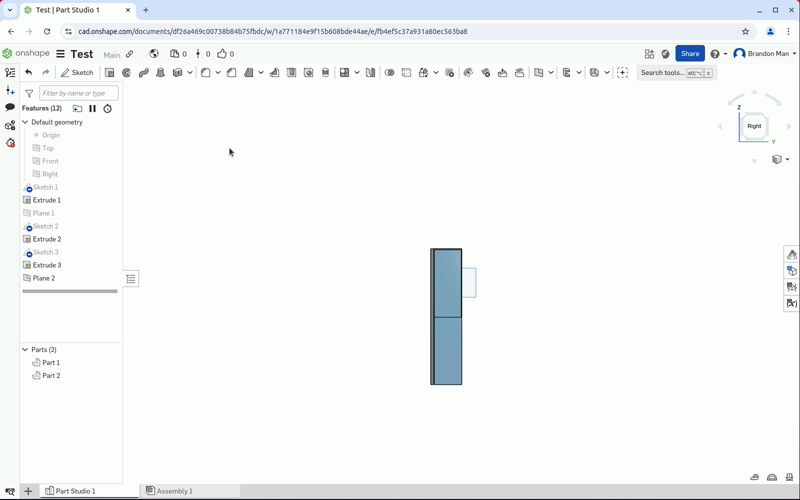
key(shift+s)
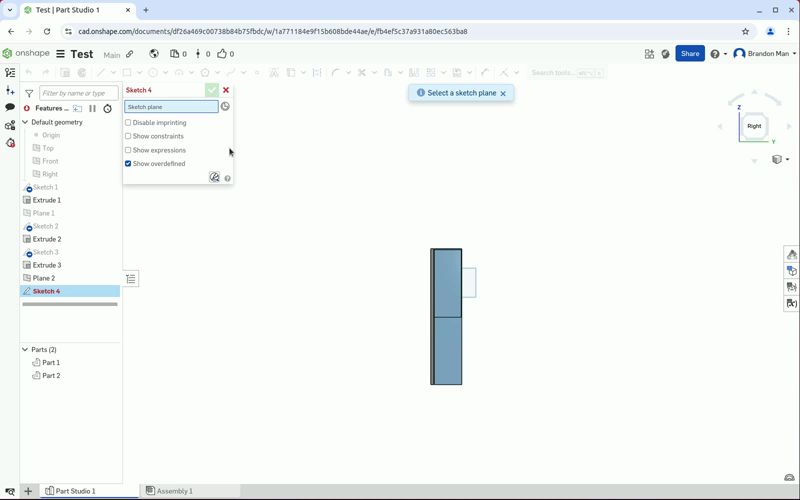
mouse_move(73, 280)
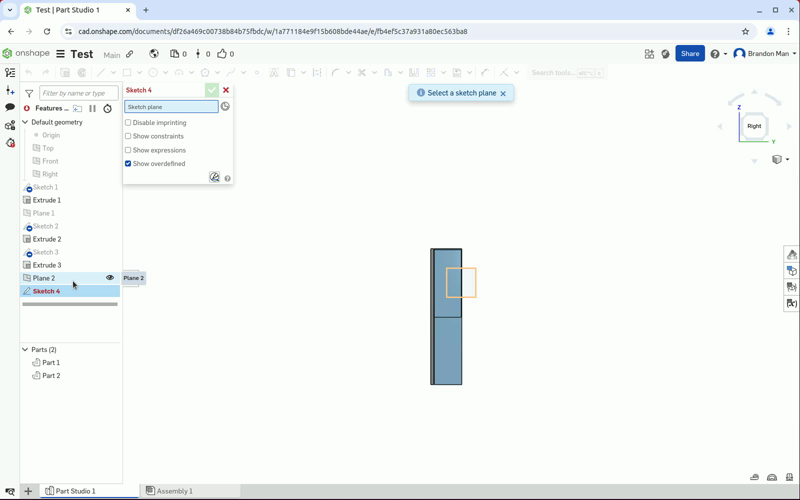
click(73, 280)
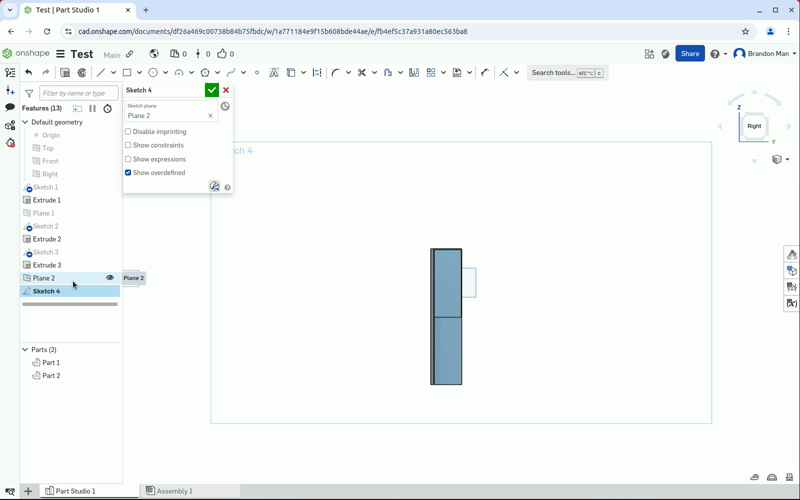
mouse_move(73, 352)
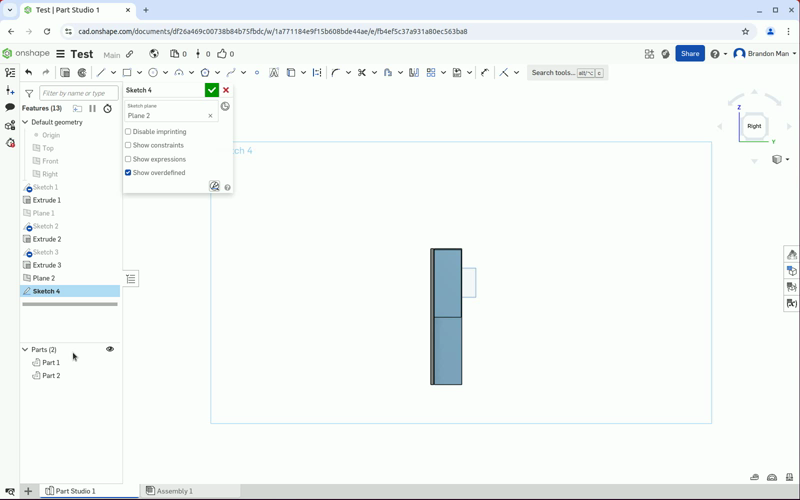
key(y)
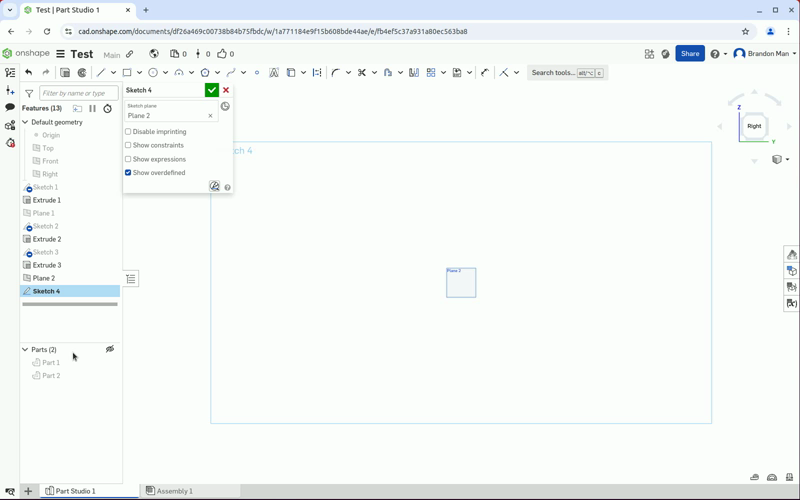
key(l)
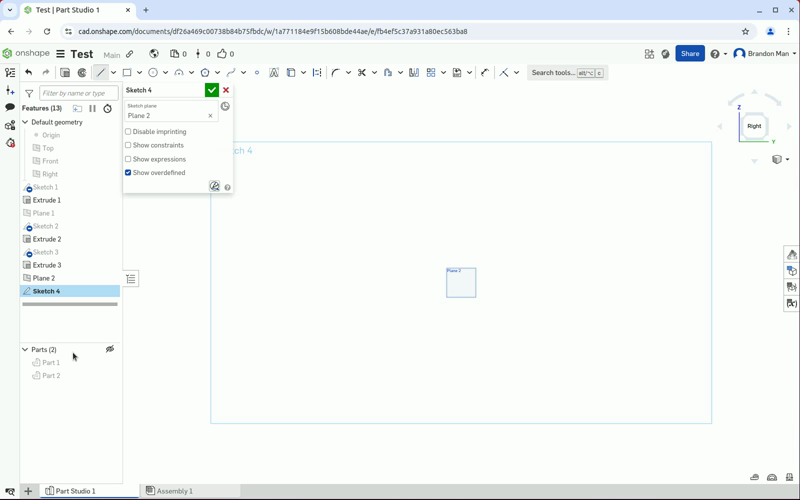
key_down(shift)
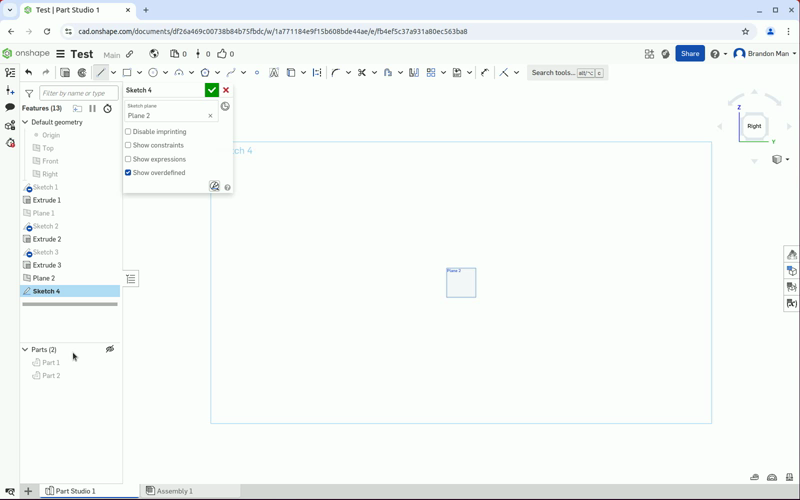
mouse_move(430, 249)
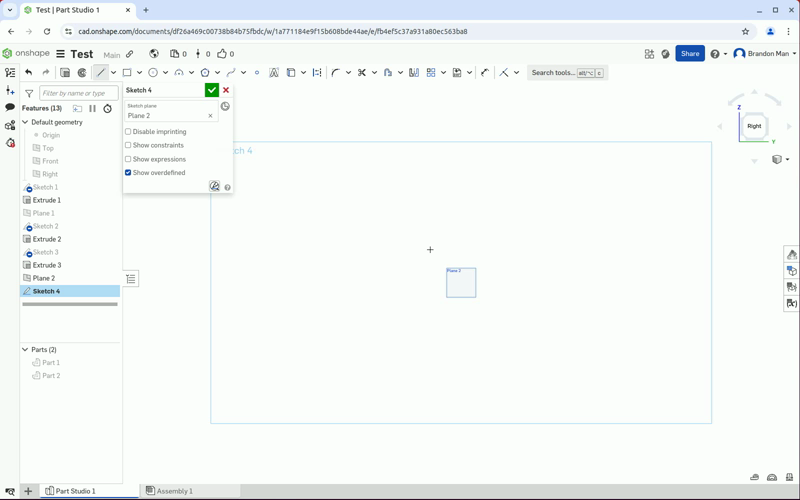
click(430, 249)
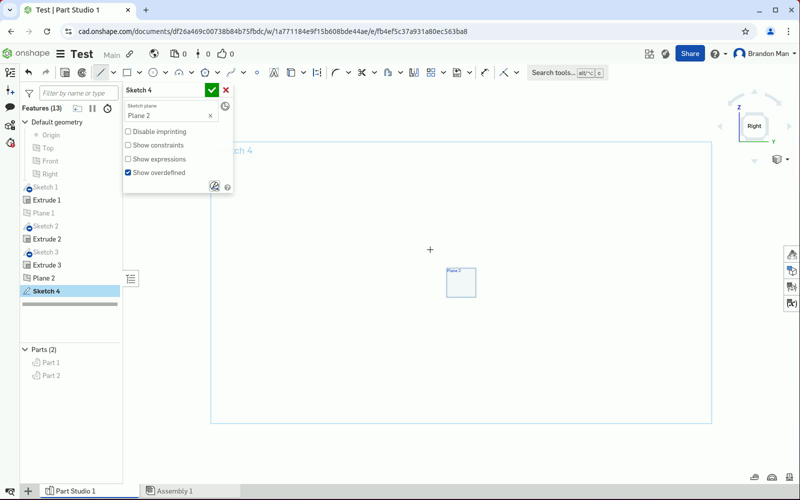
key_up(shift)
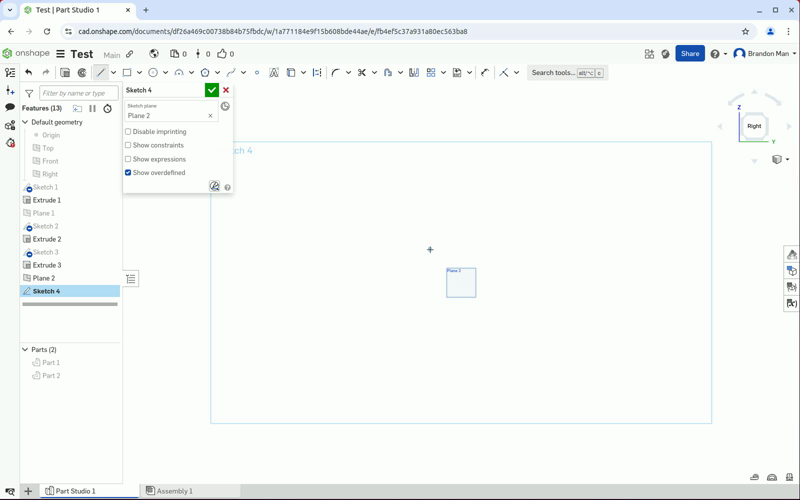
key_down(shift)
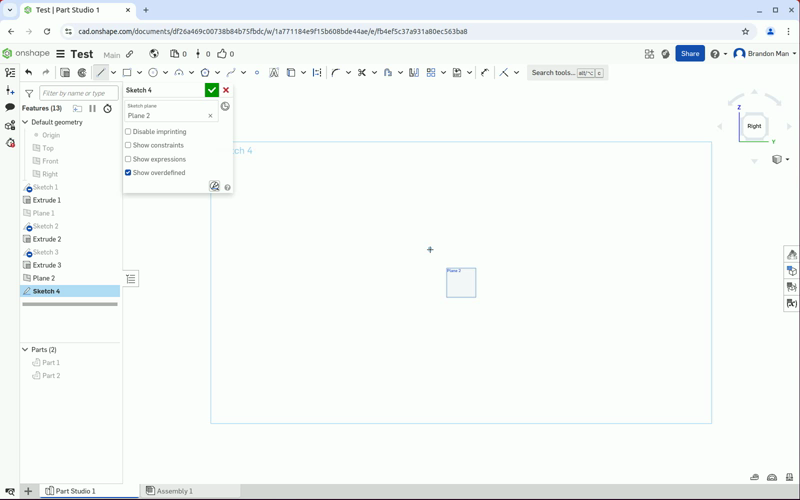
mouse_move(460, 249)
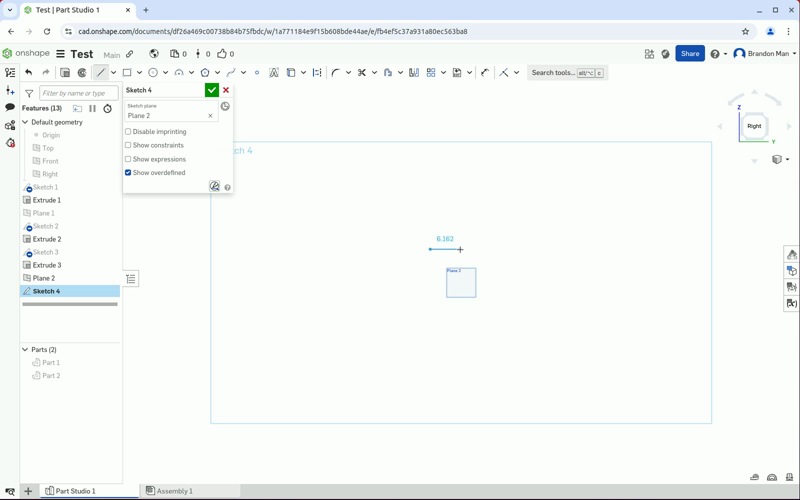
mouse_move(458, 249)
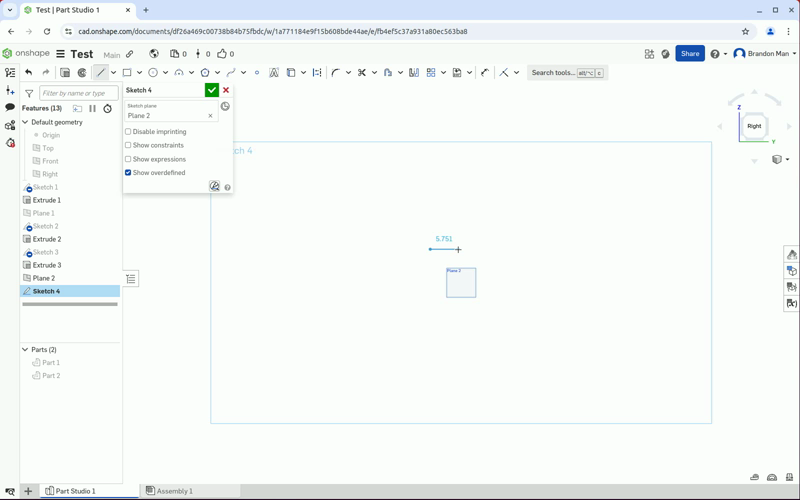
click(458, 249)
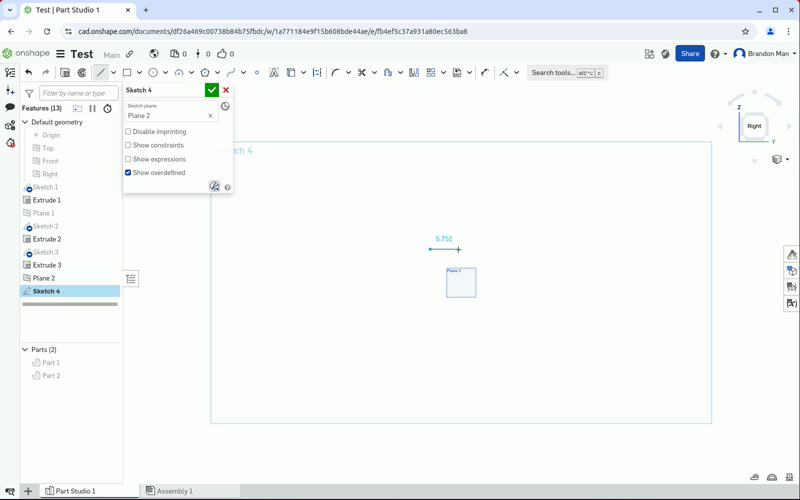
key_up(shift)
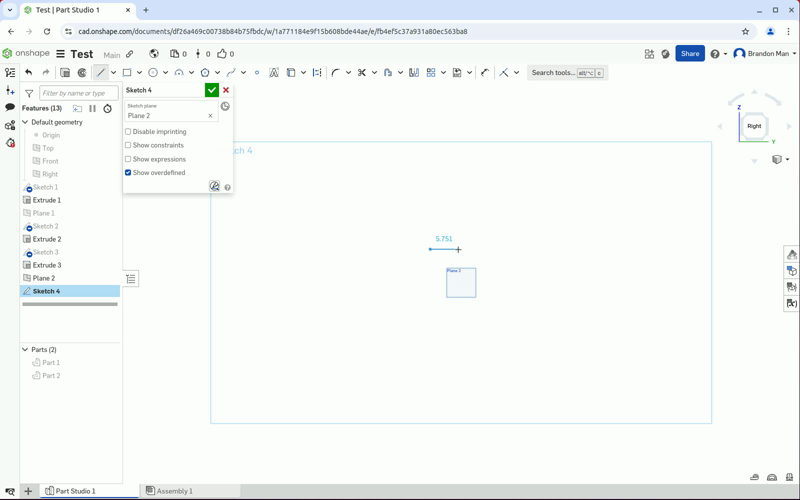
key_down(shift)
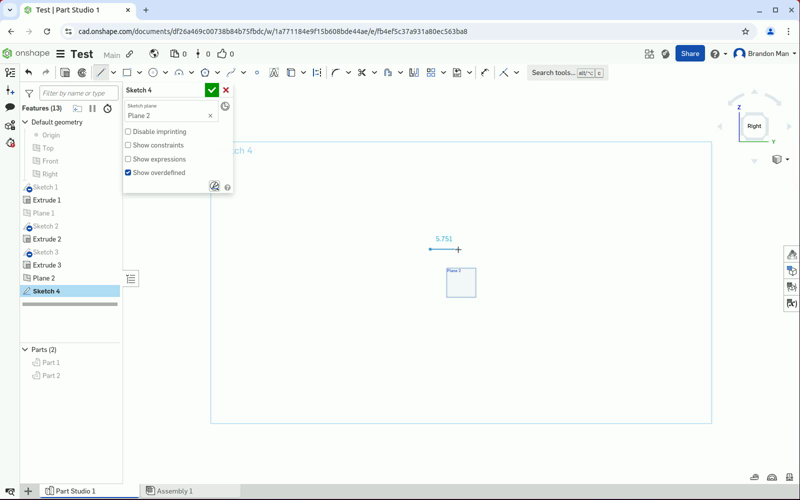
mouse_move(488, 249)
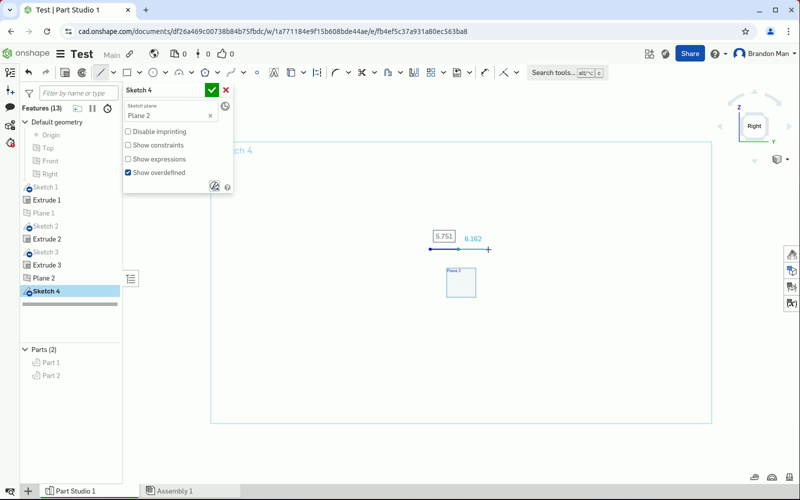
mouse_move(458, 246)
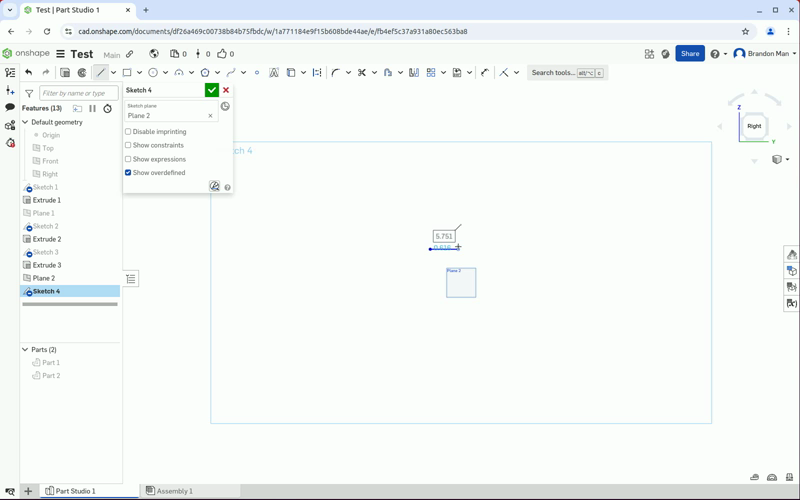
scroll(6)
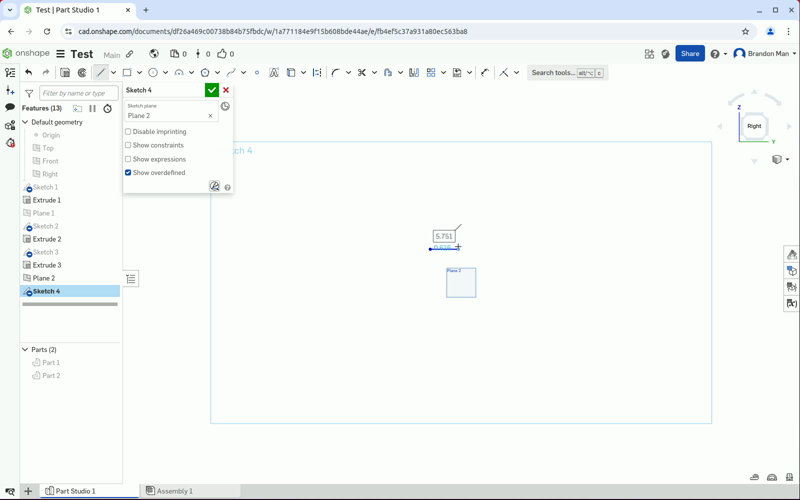
scroll(6)
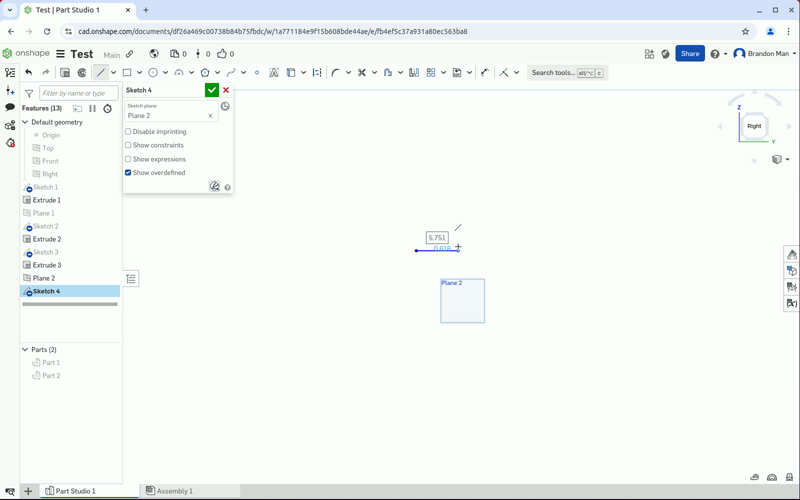
scroll(6)
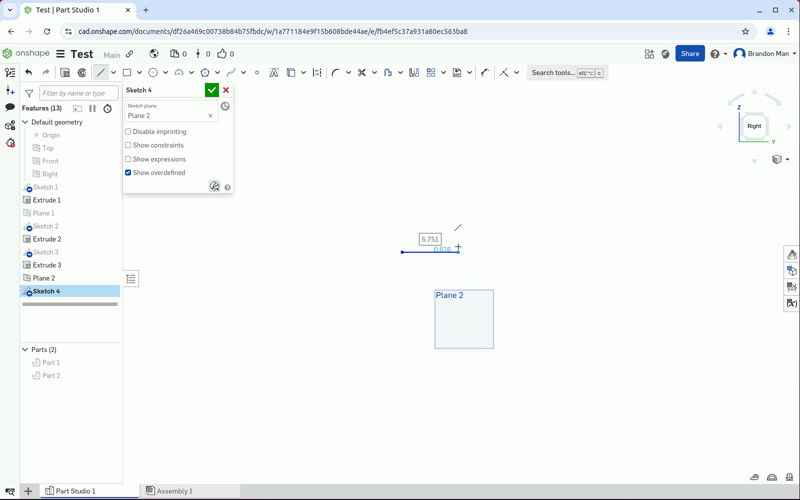
scroll(6)
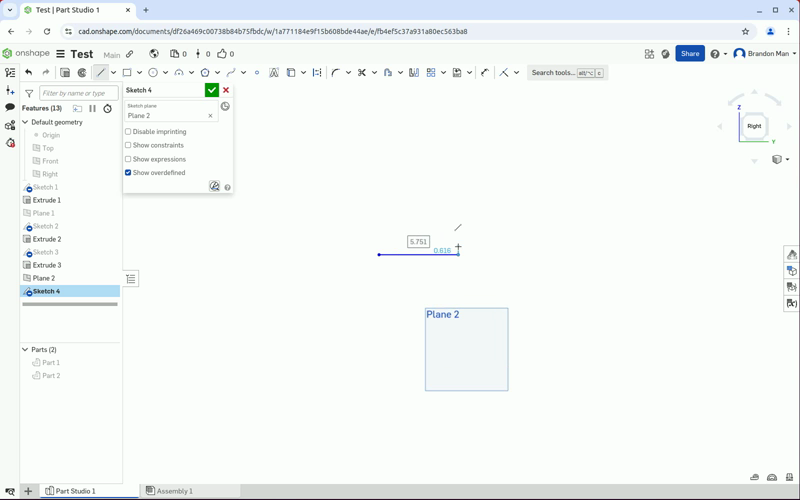
scroll(6)
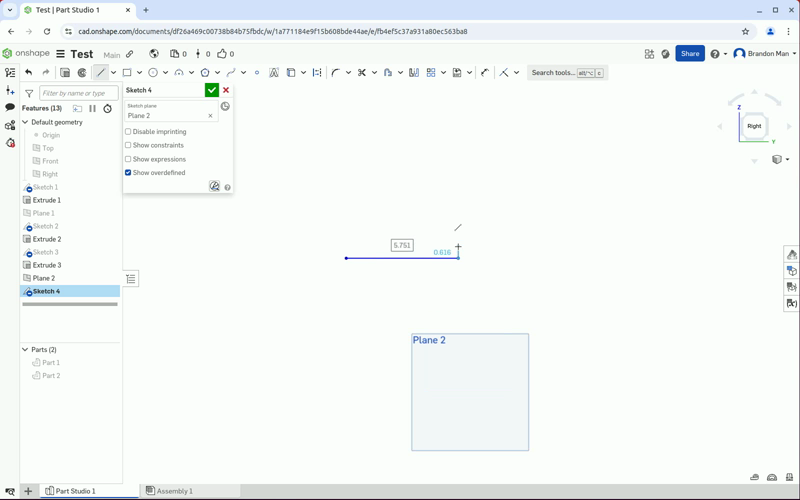
scroll(6)
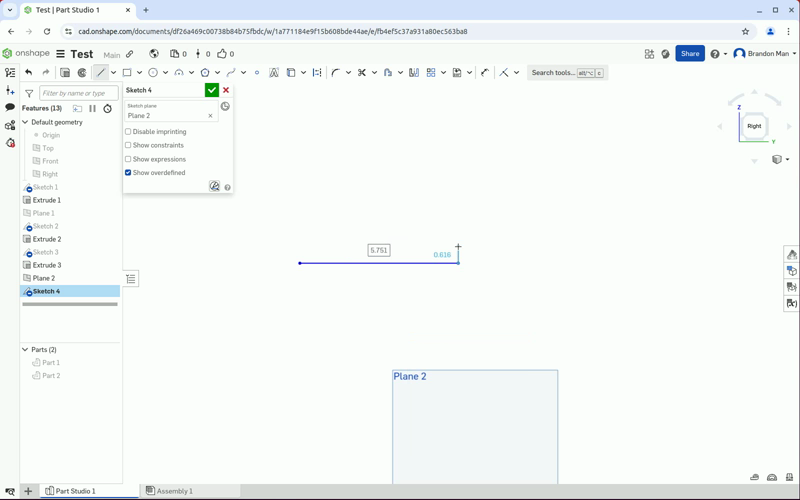
scroll(6)
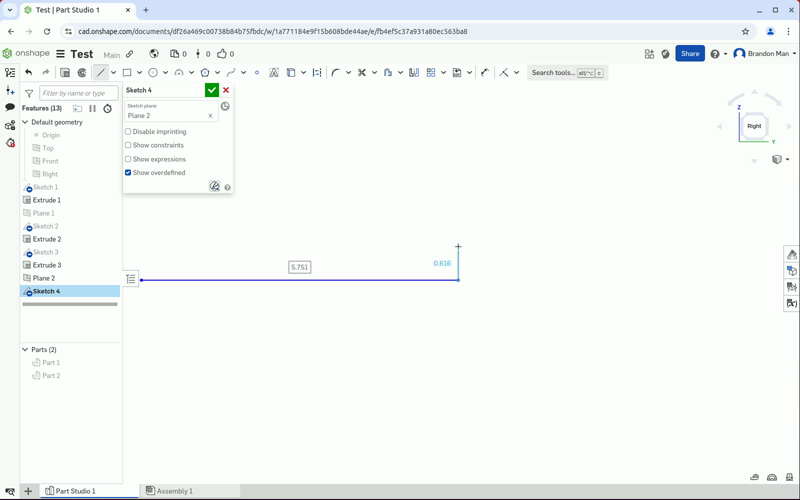
click(458, 246)
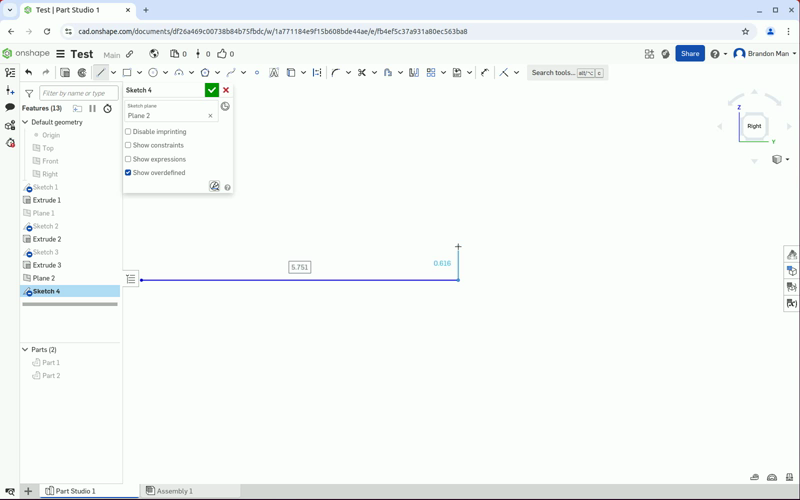
scroll(-6)
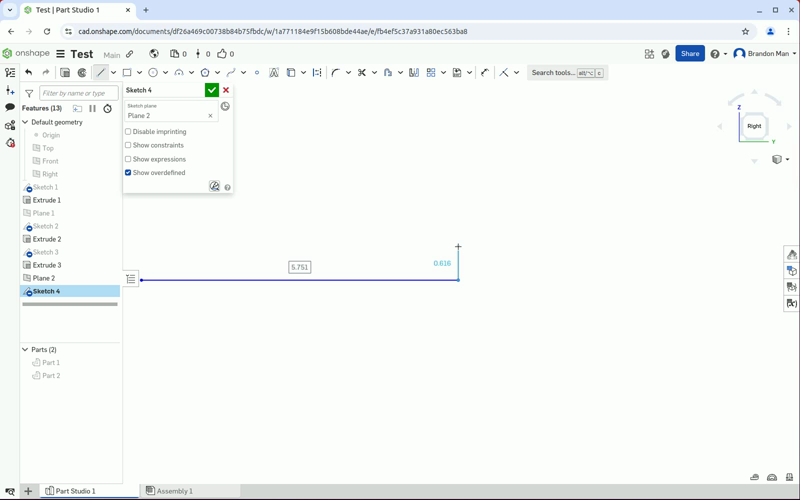
scroll(-6)
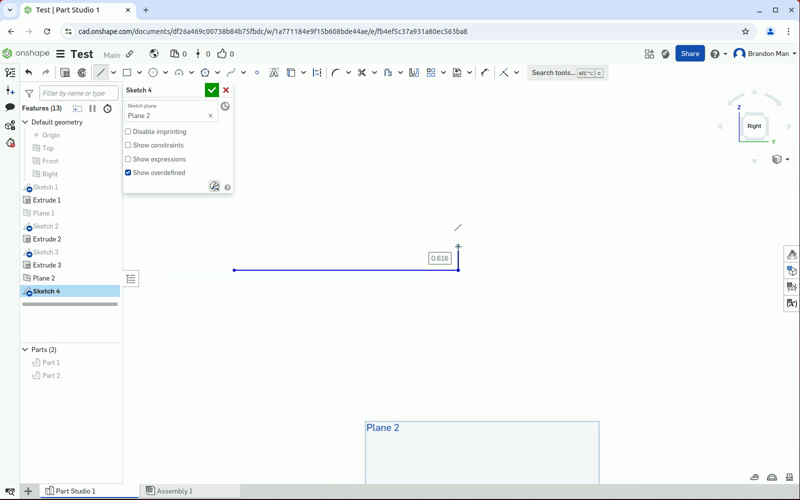
scroll(-6)
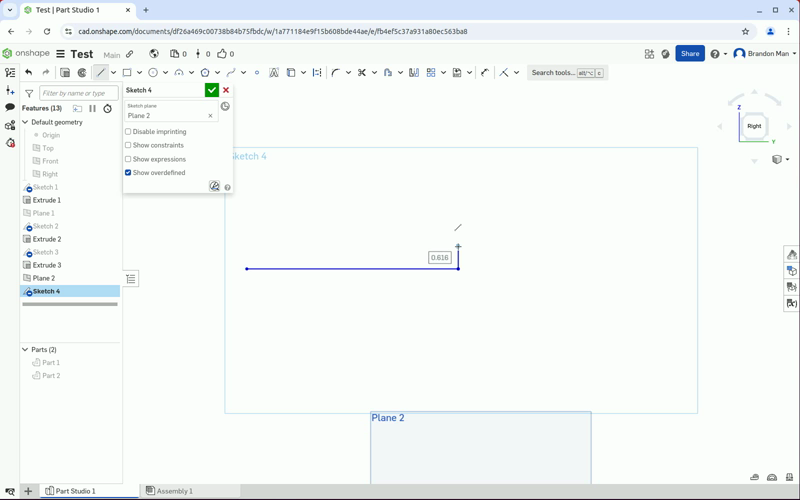
scroll(-6)
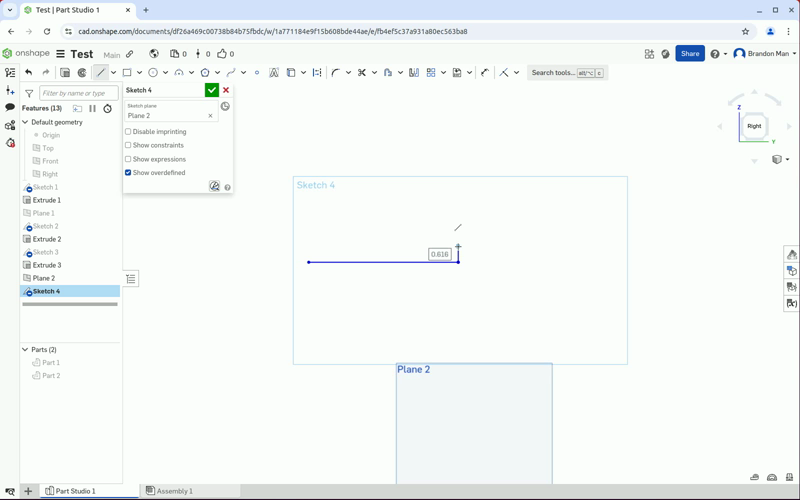
scroll(-6)
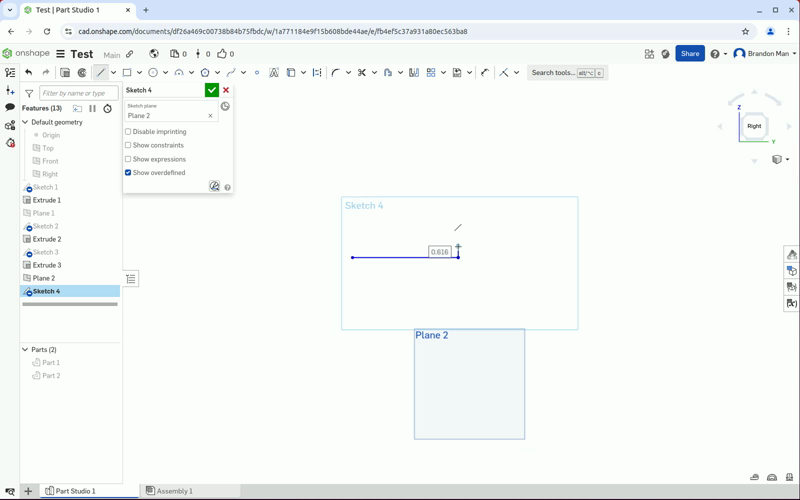
scroll(-6)
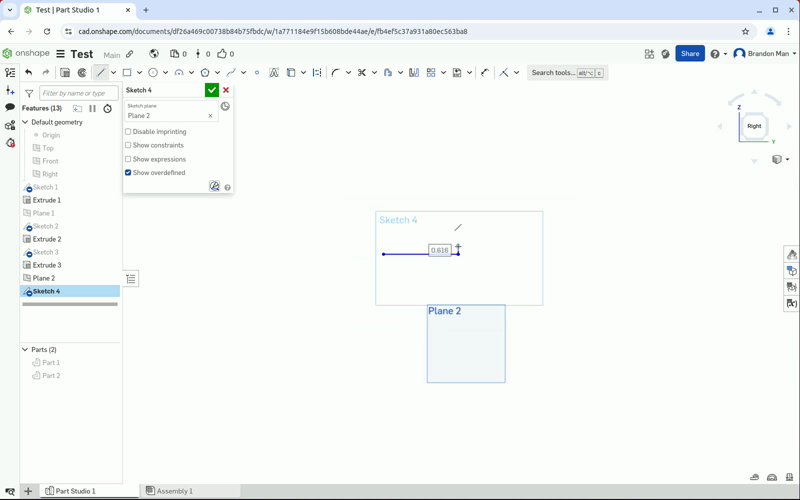
scroll(-6)
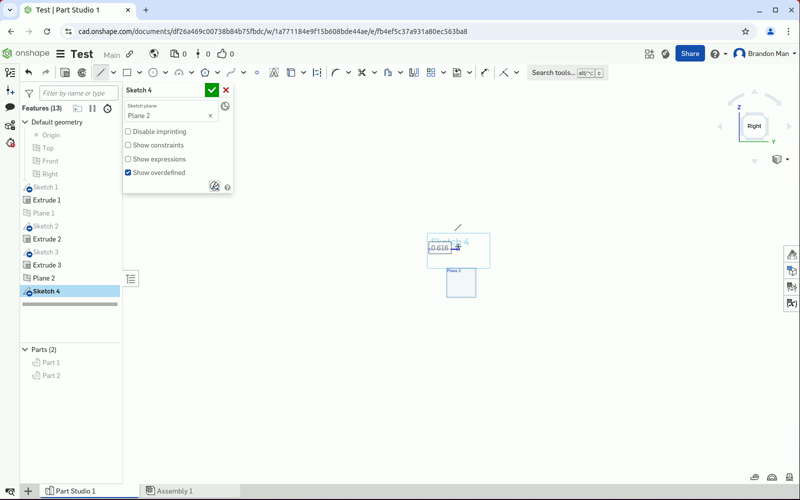
key_up(shift)
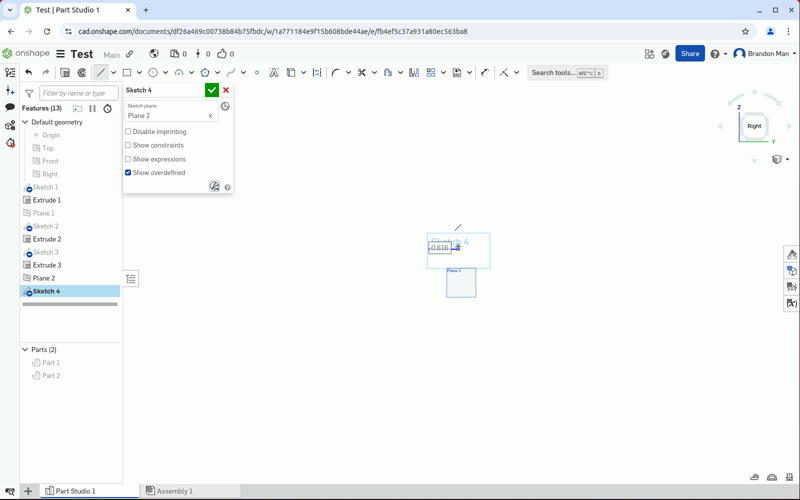
key_down(shift)
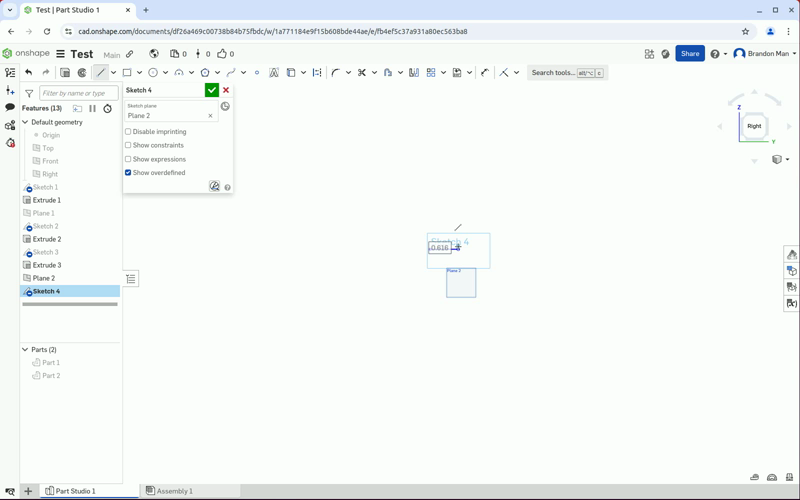
mouse_move(488, 246)
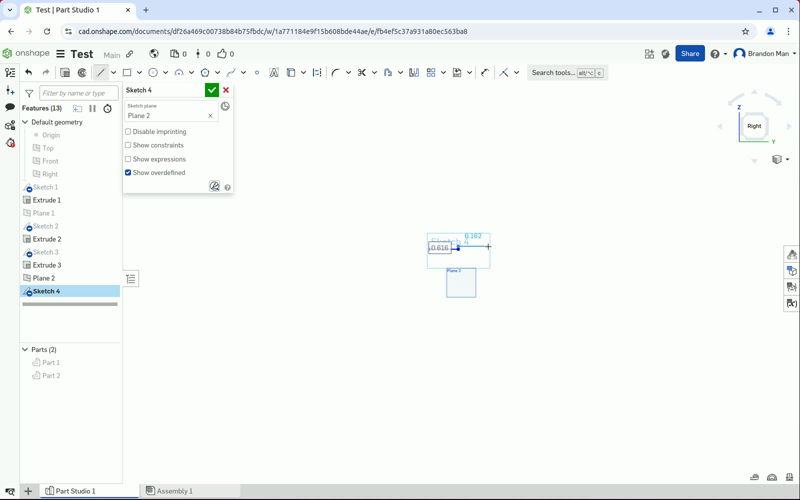
mouse_move(430, 246)
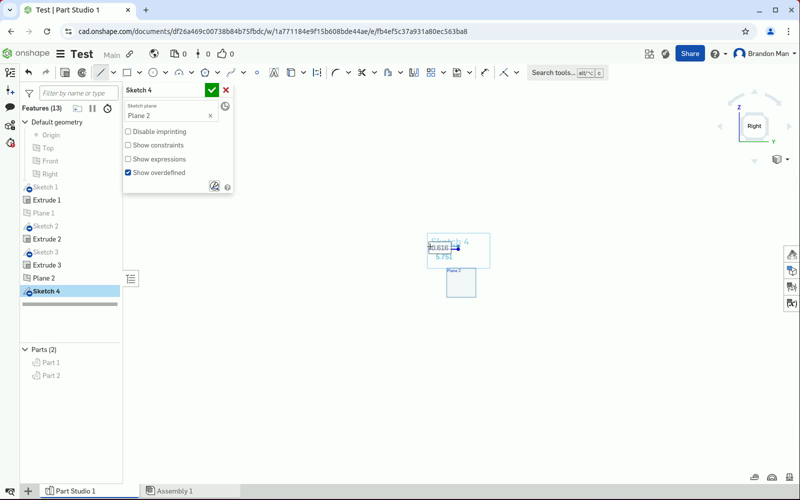
scroll(6)
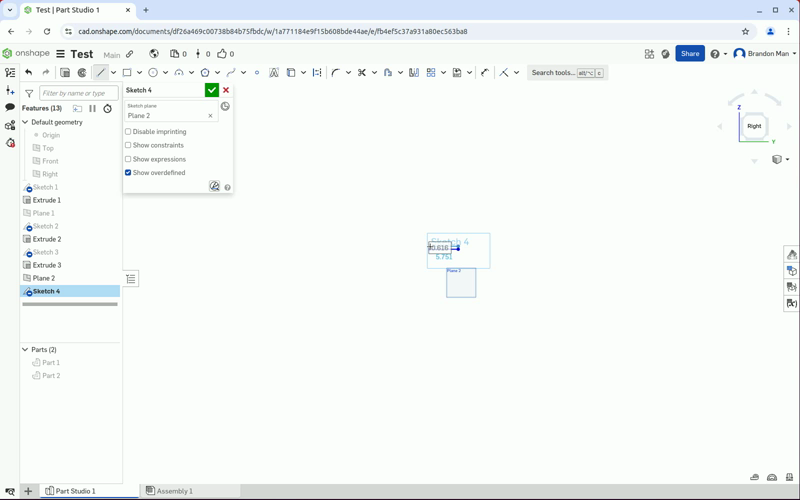
scroll(6)
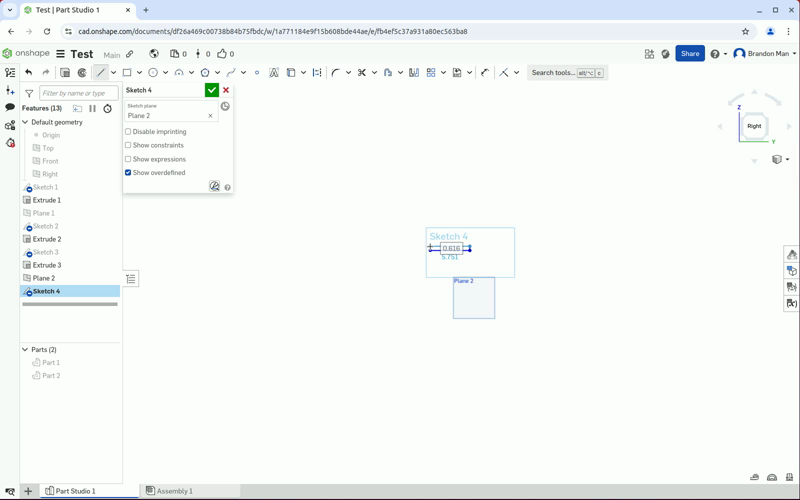
scroll(6)
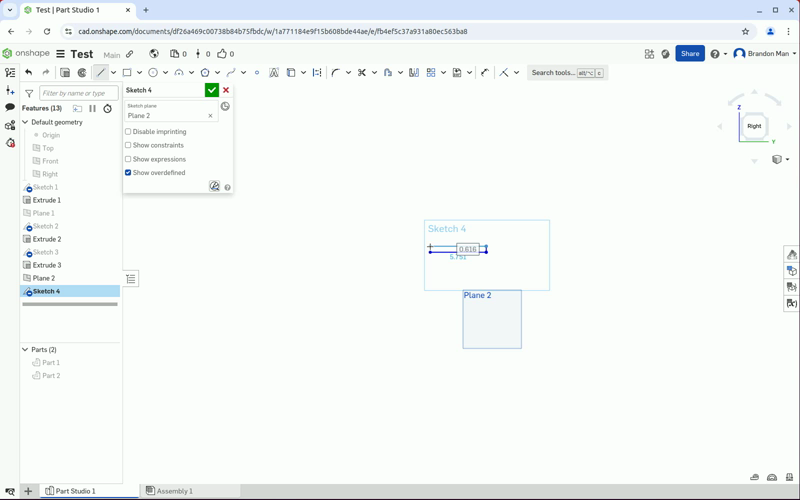
scroll(6)
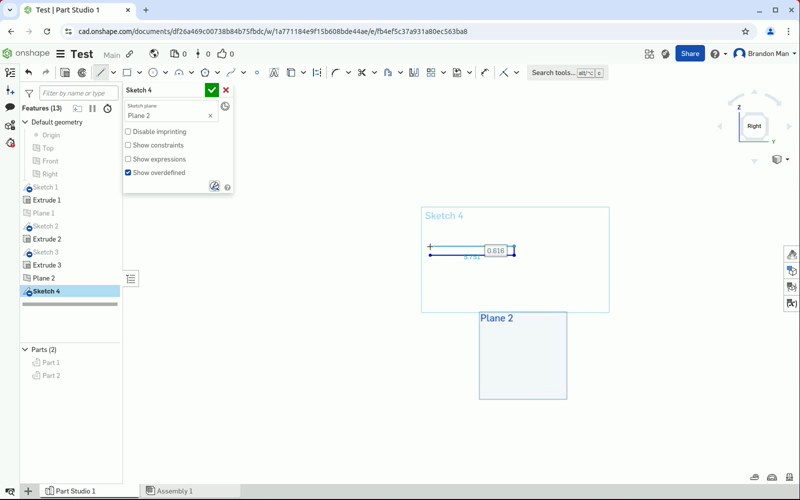
scroll(6)
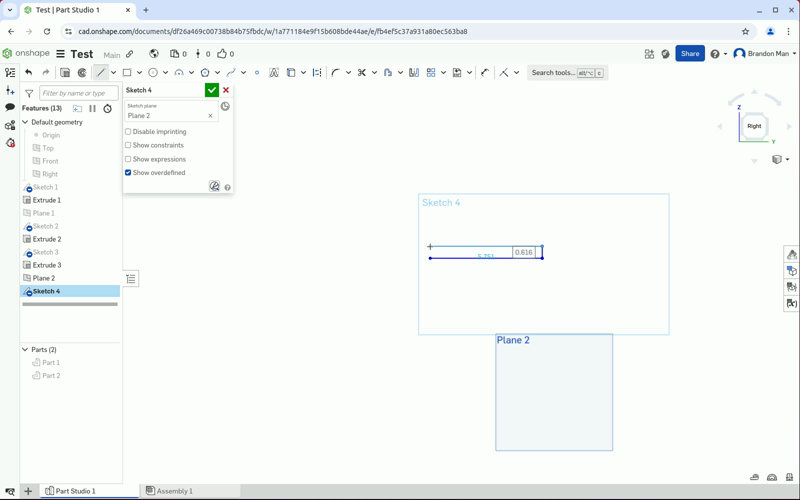
scroll(6)
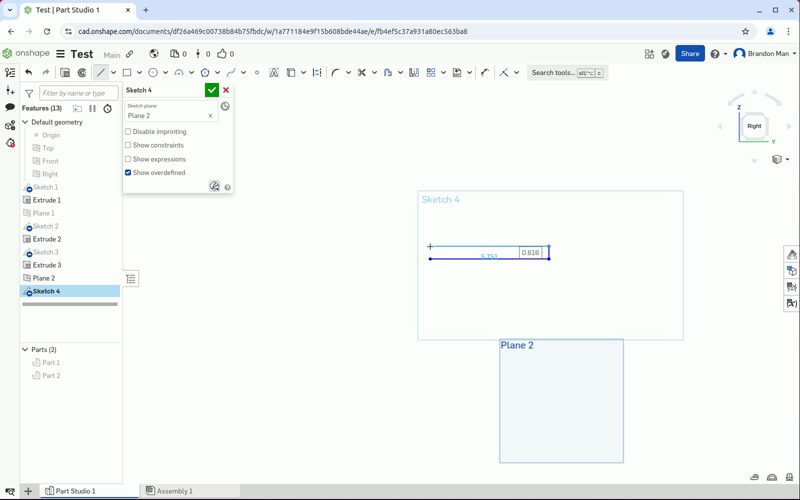
scroll(6)
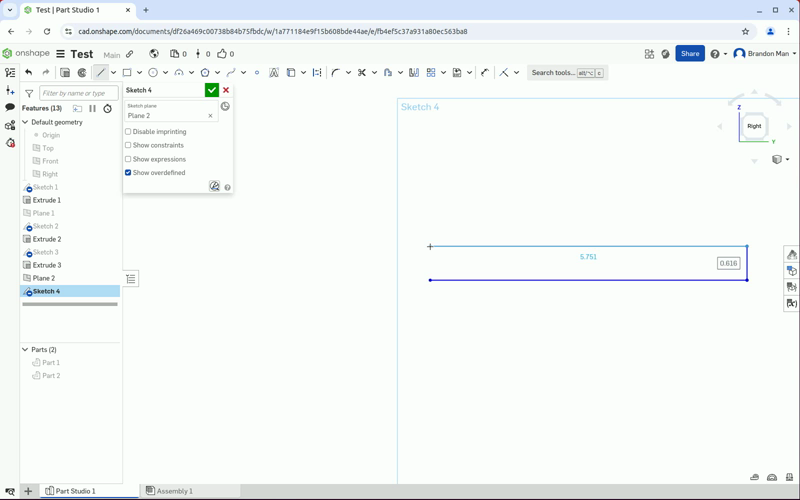
click(430, 246)
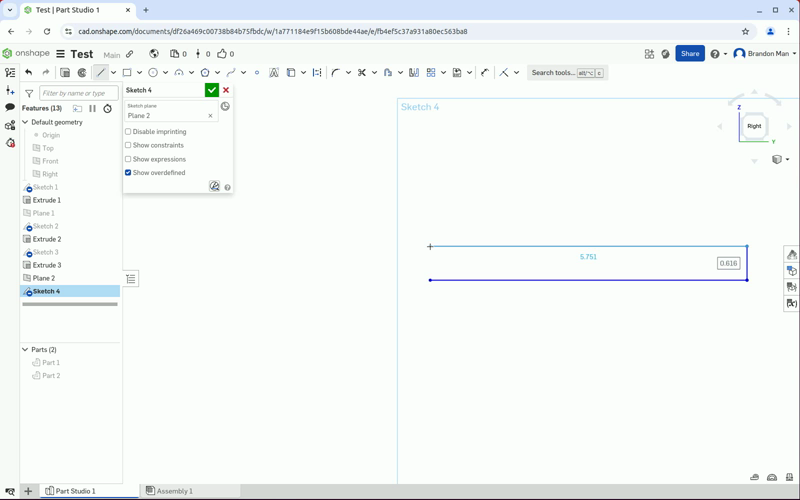
scroll(-6)
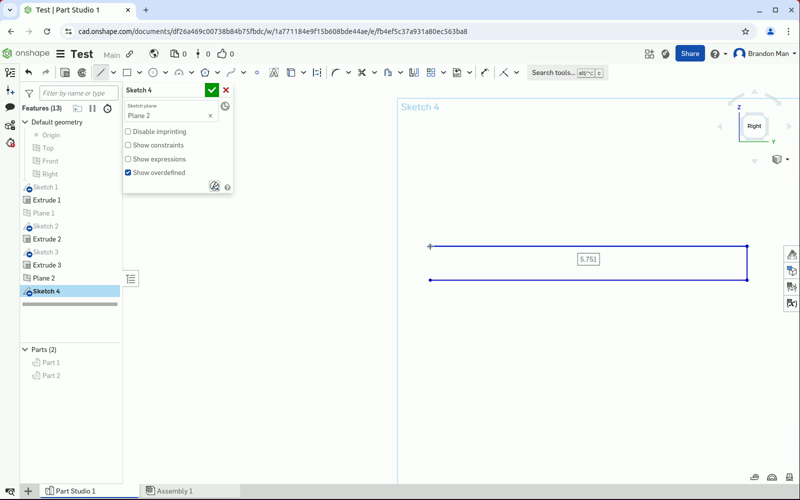
scroll(-6)
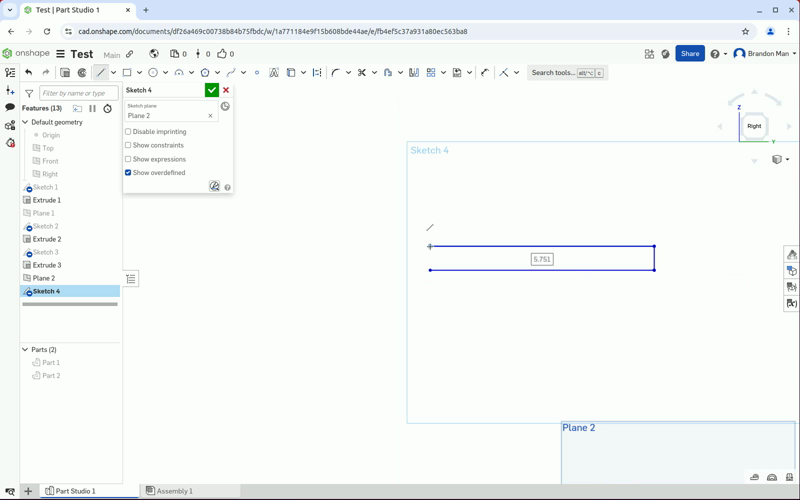
scroll(-6)
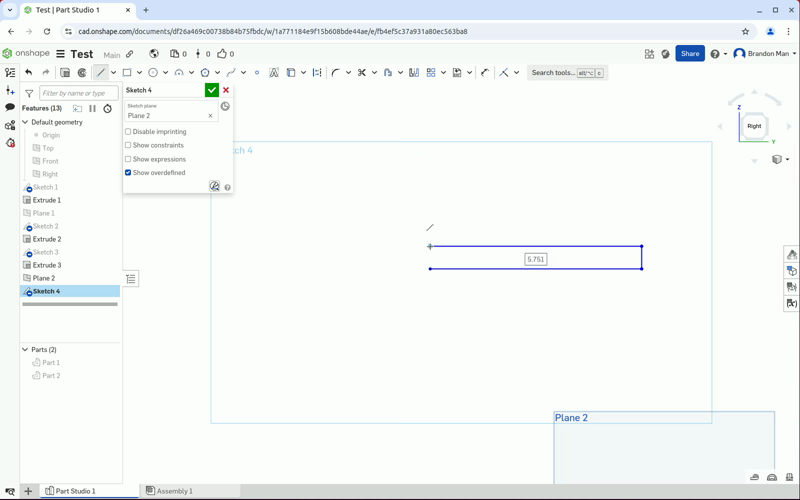
scroll(-6)
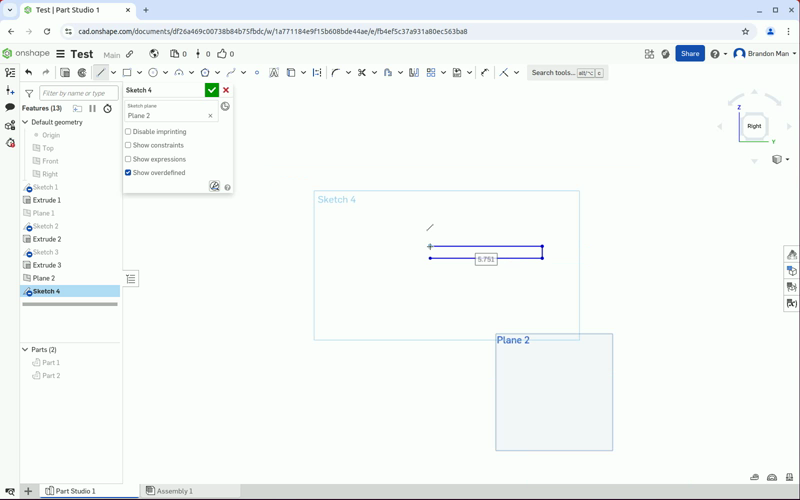
scroll(-6)
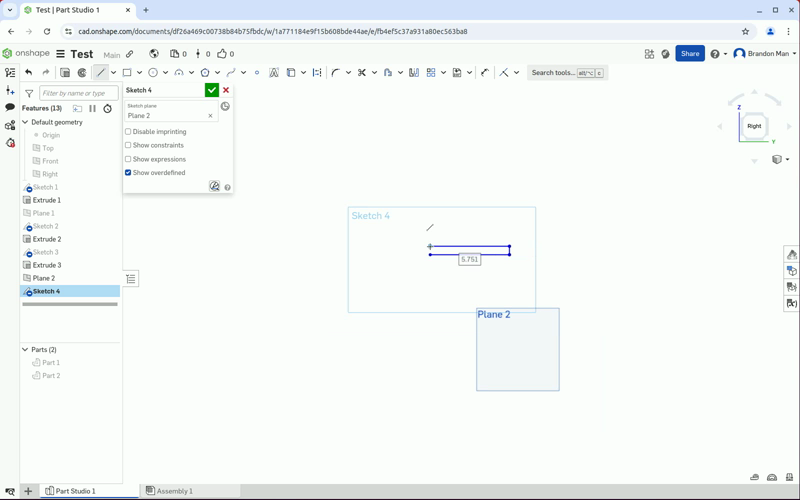
scroll(-6)
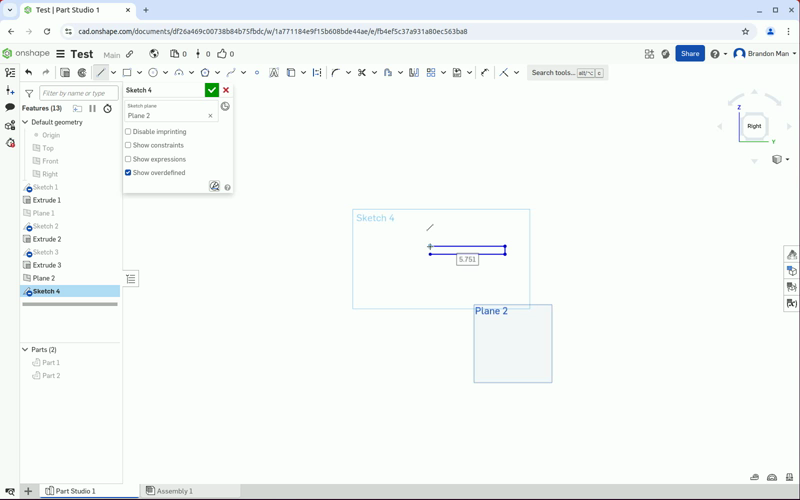
scroll(-6)
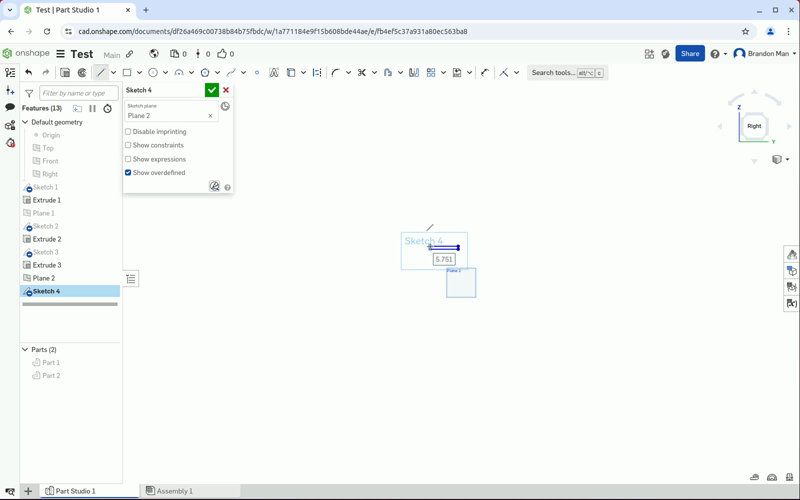
key_up(shift)
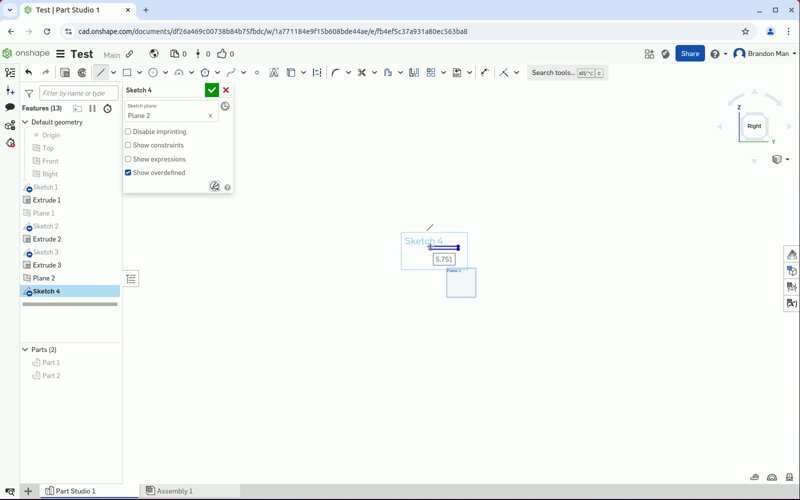
mouse_move(460, 246)
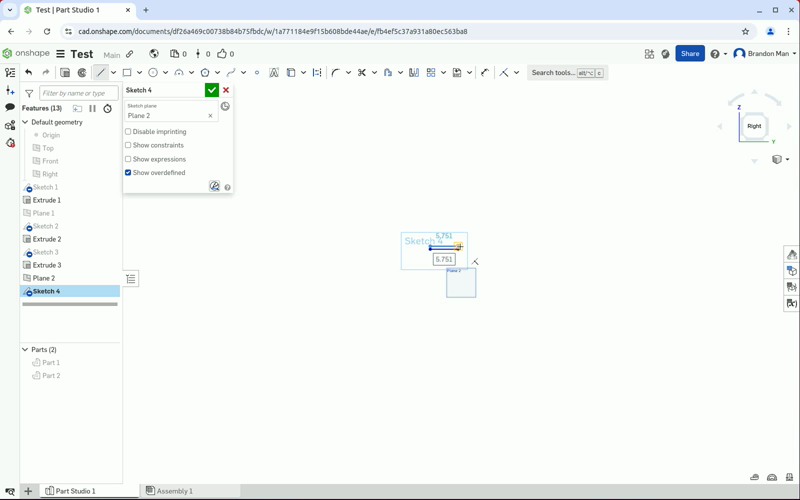
key_down(shift)
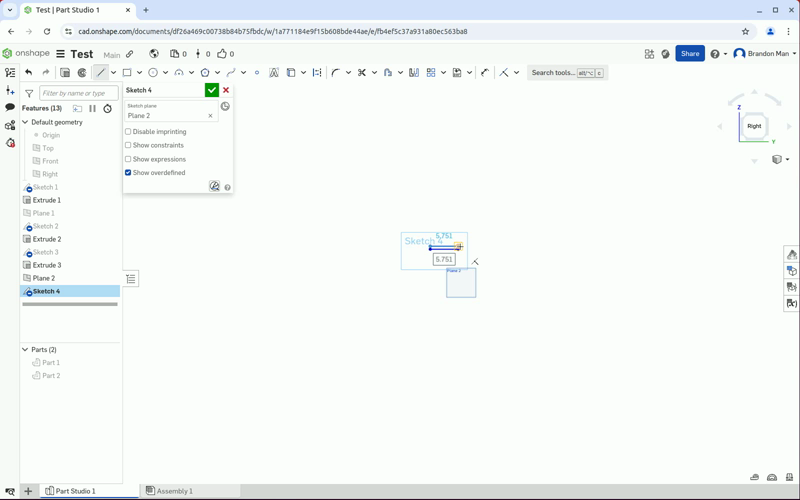
mouse_move(430, 249)
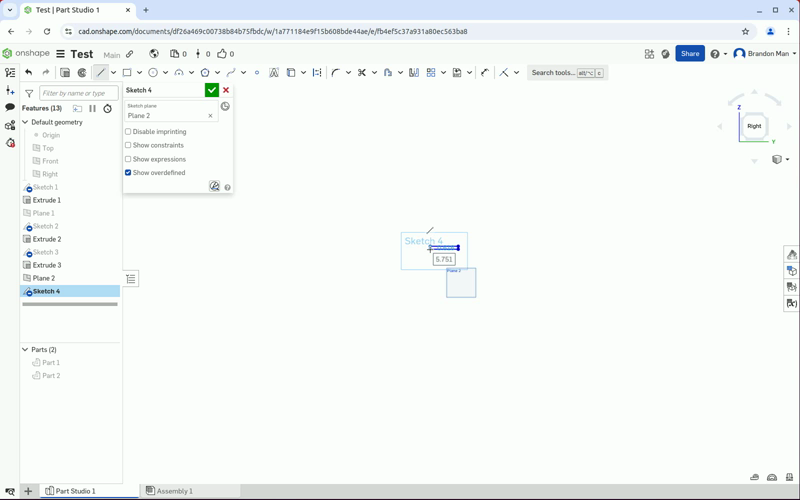
scroll(6)
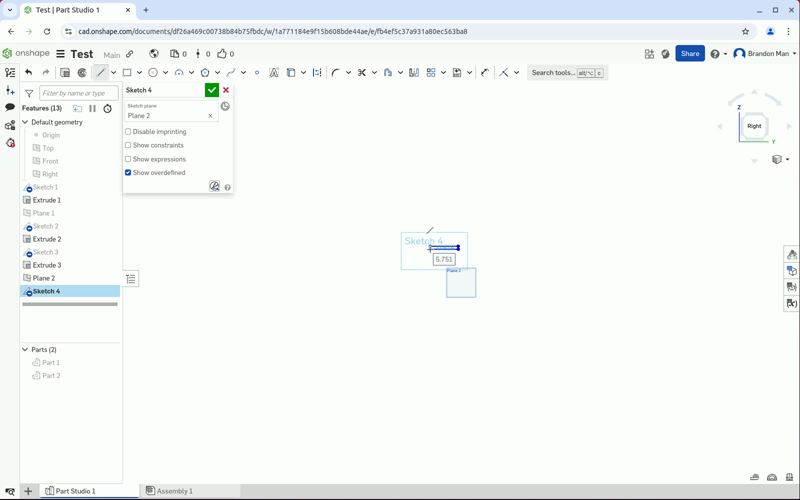
scroll(6)
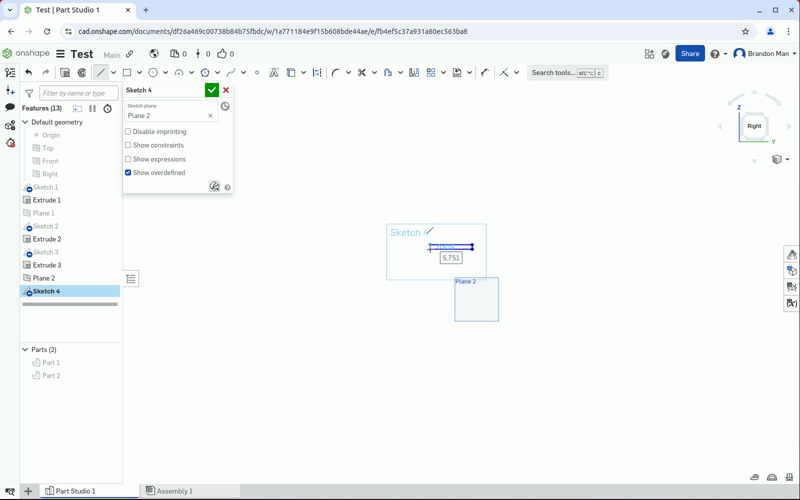
scroll(6)
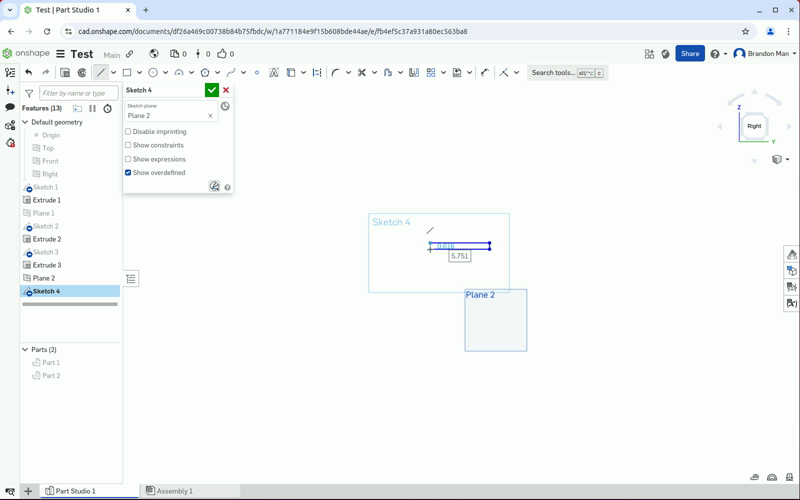
scroll(6)
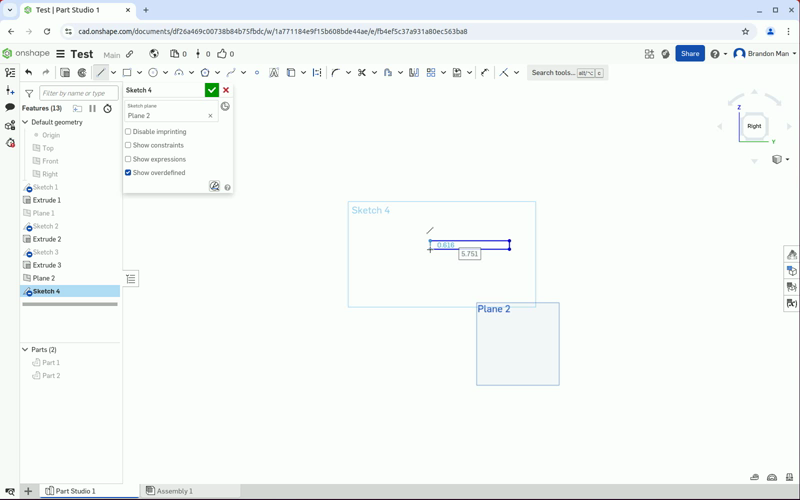
scroll(6)
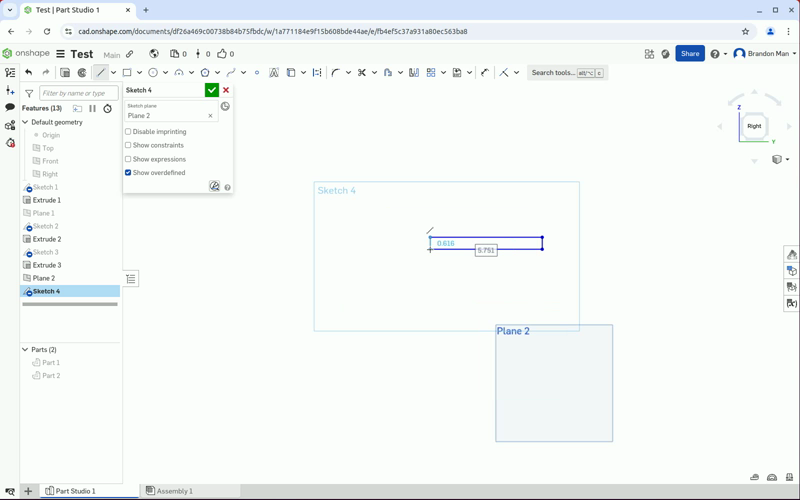
scroll(6)
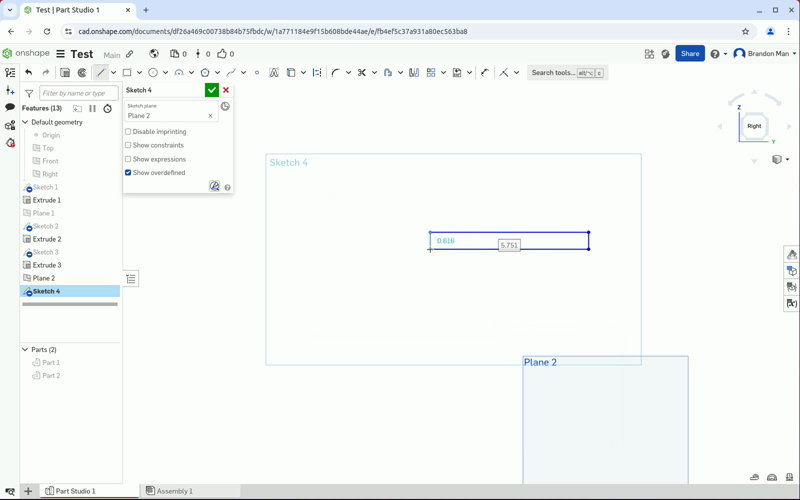
scroll(6)
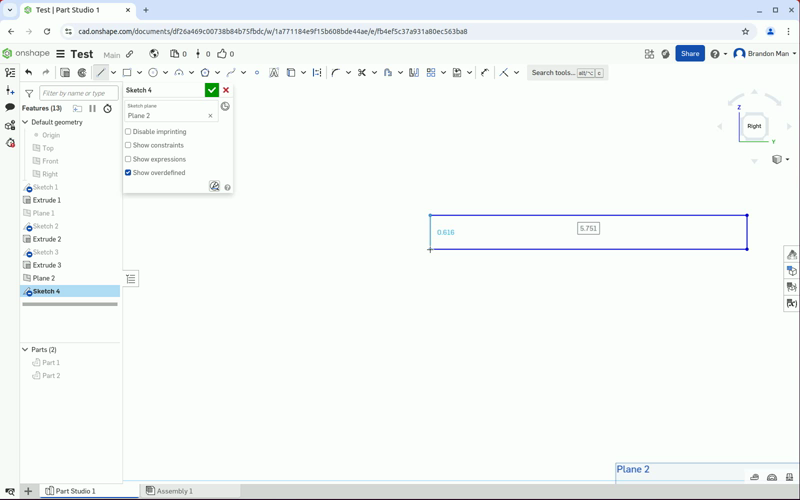
key_up(shift)
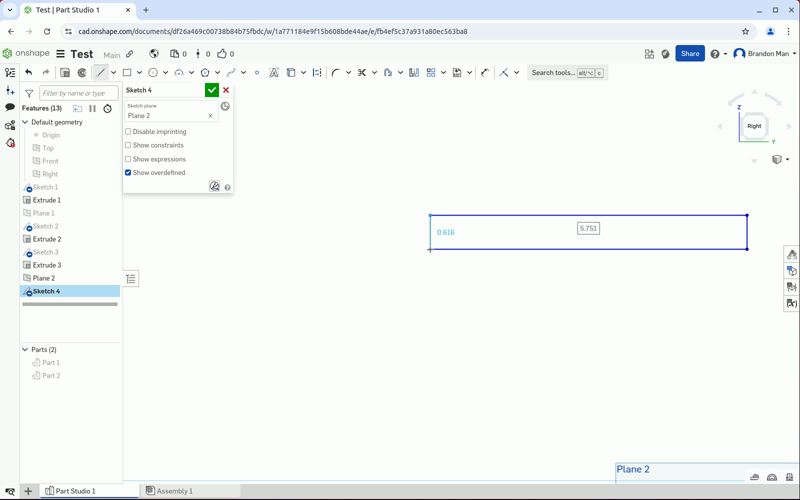
click(430, 249)
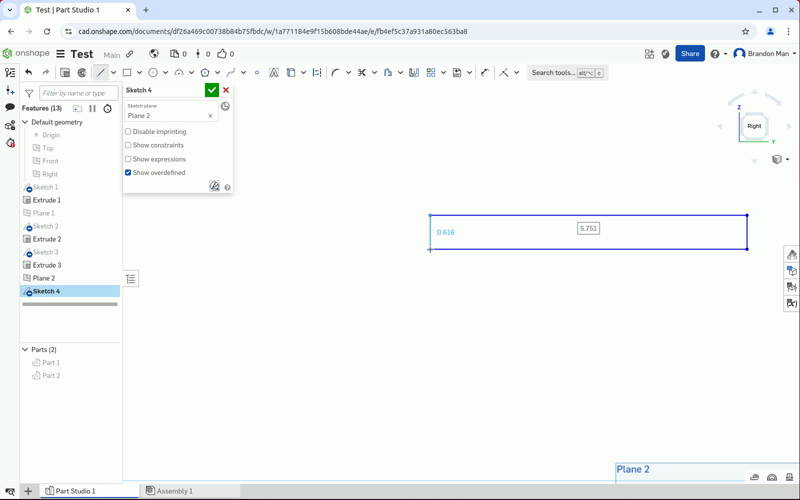
scroll(-6)
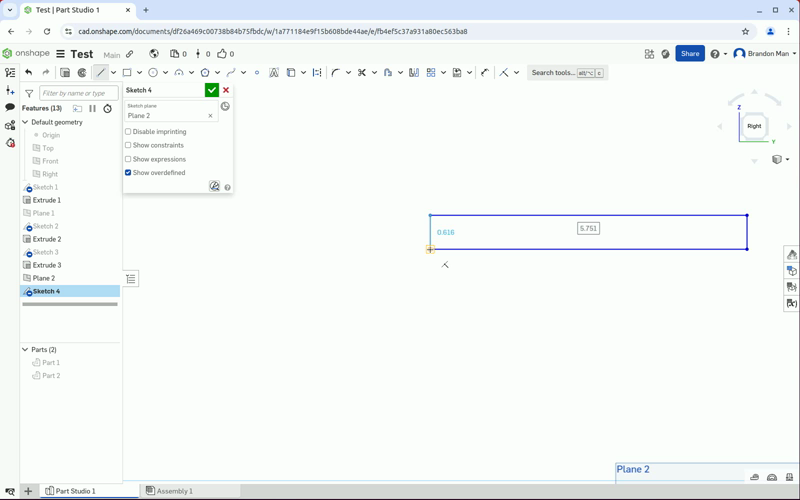
scroll(-6)
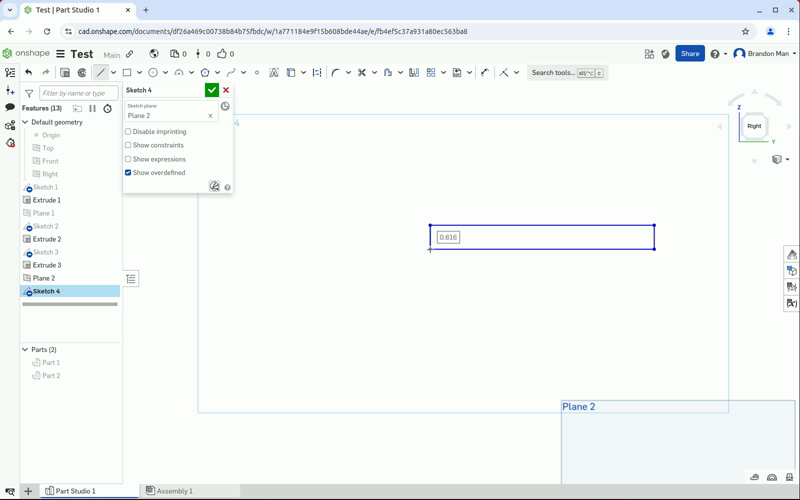
scroll(-6)
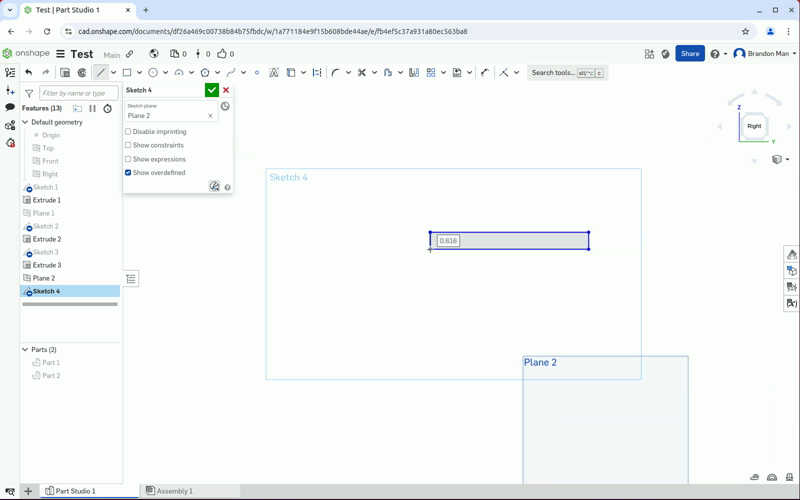
scroll(-6)
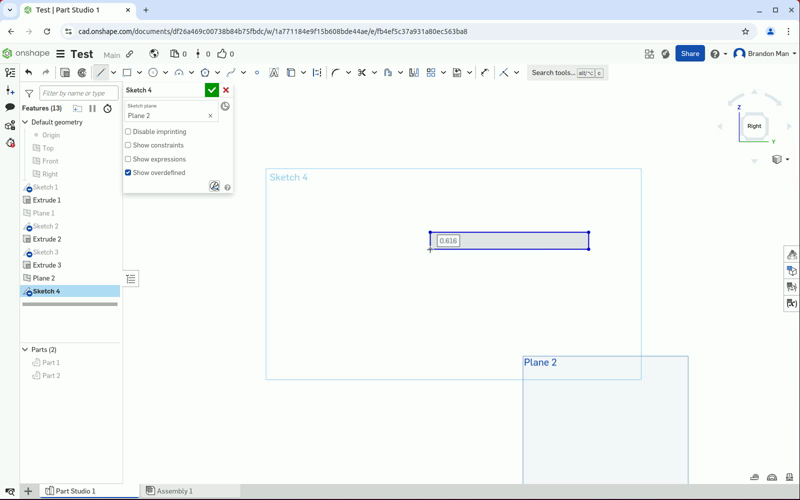
scroll(-6)
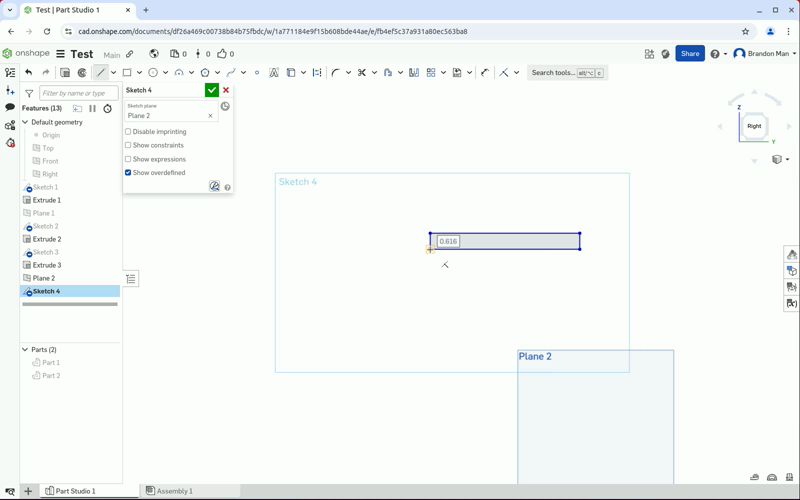
scroll(-6)
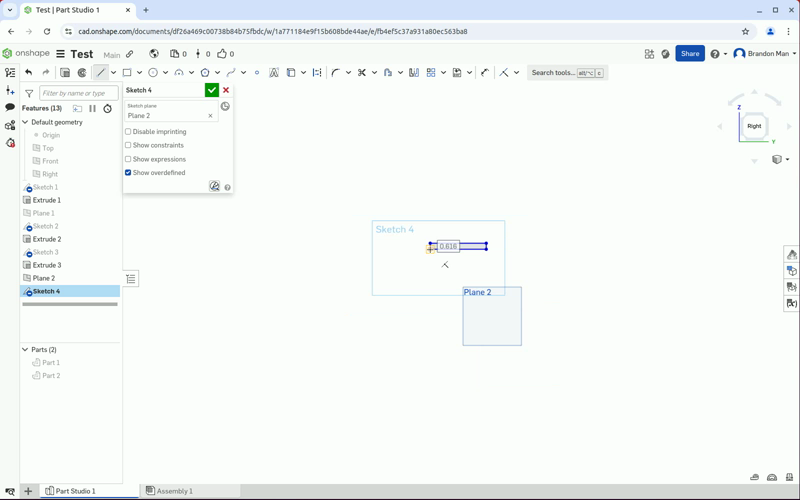
scroll(-6)
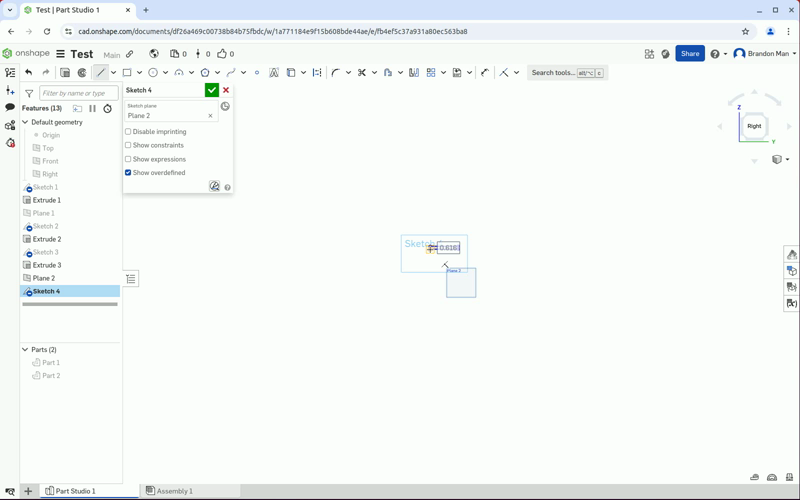
key(esc)
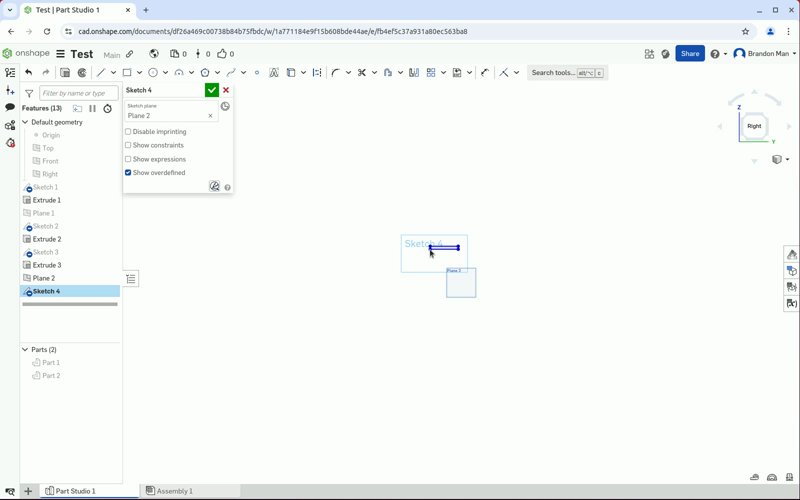
mouse_move(450, 247)
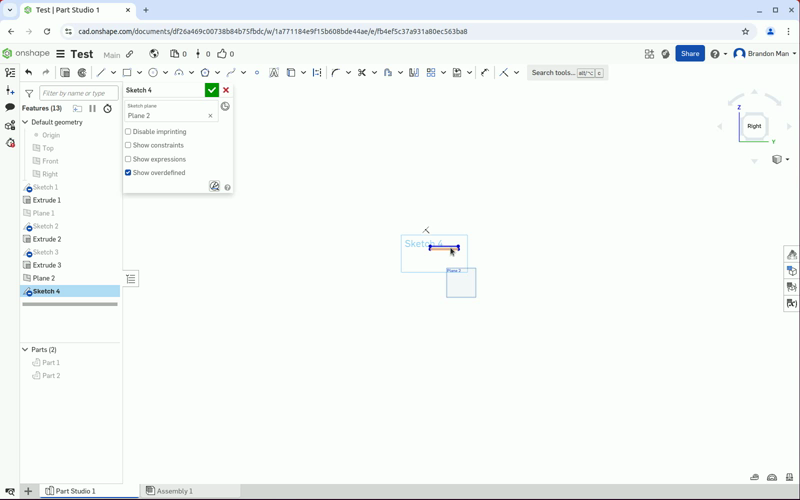
scroll(6)
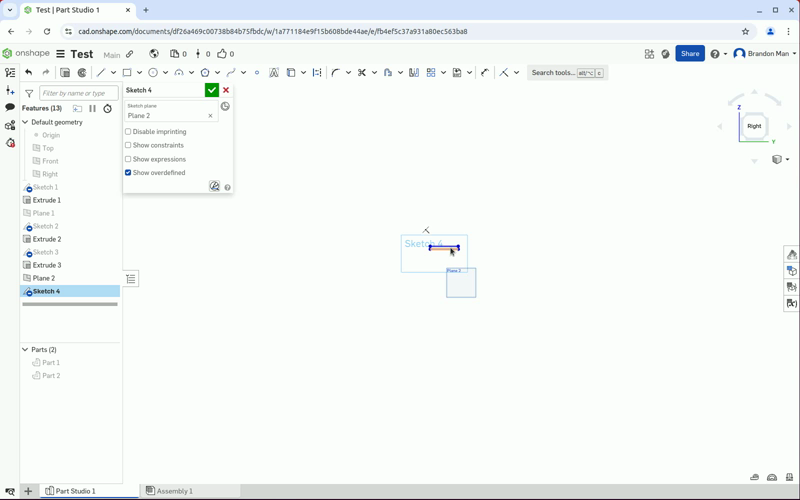
scroll(6)
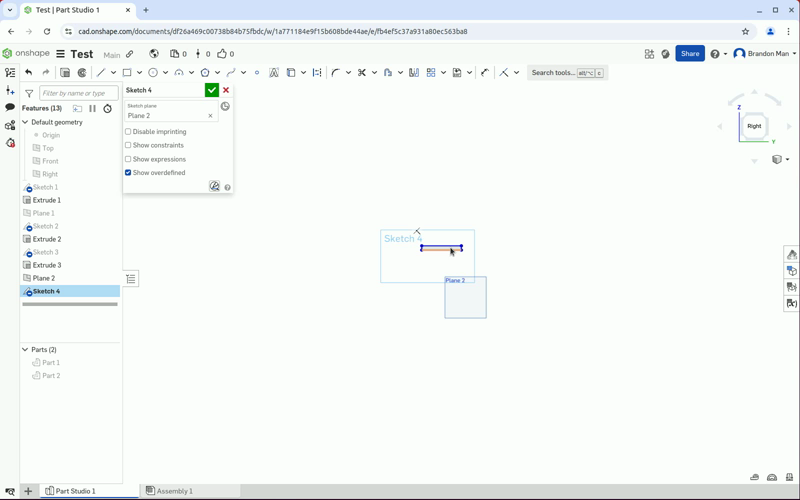
scroll(6)
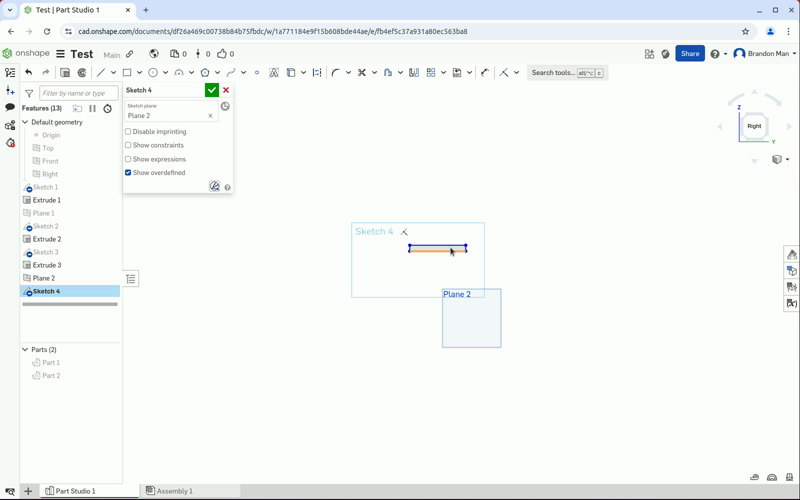
scroll(6)
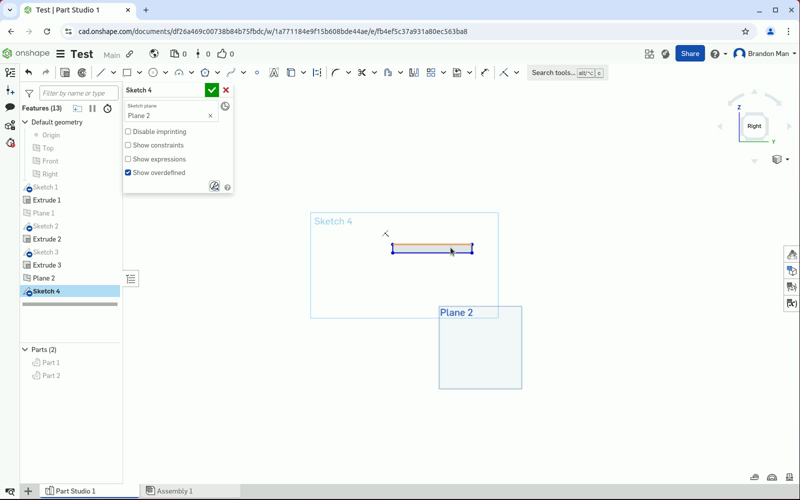
scroll(6)
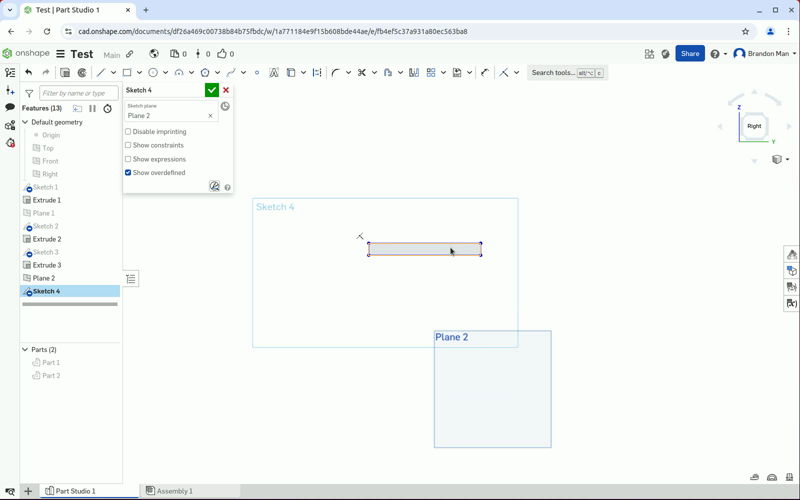
scroll(6)
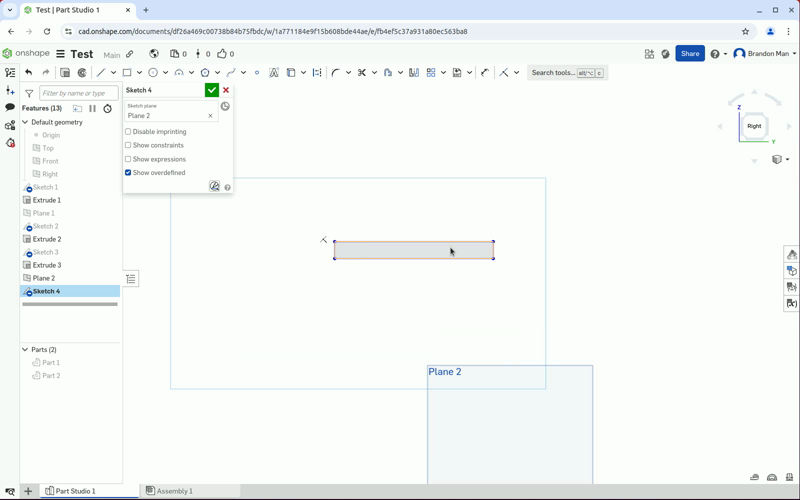
scroll(6)
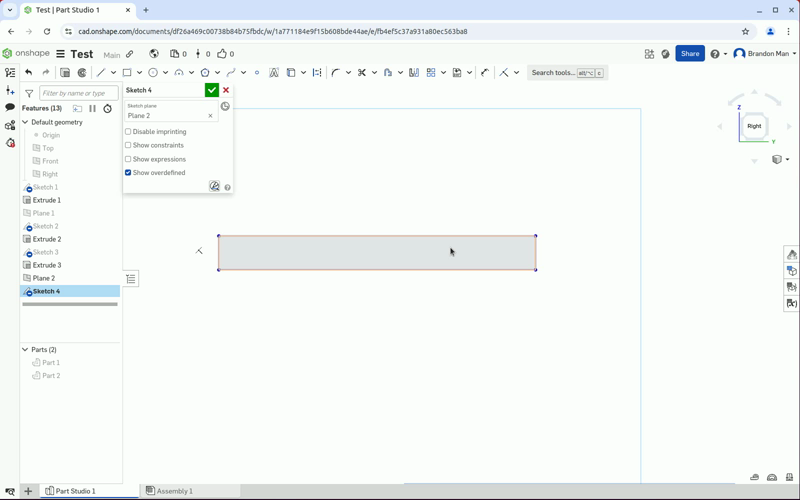
click(450, 247)
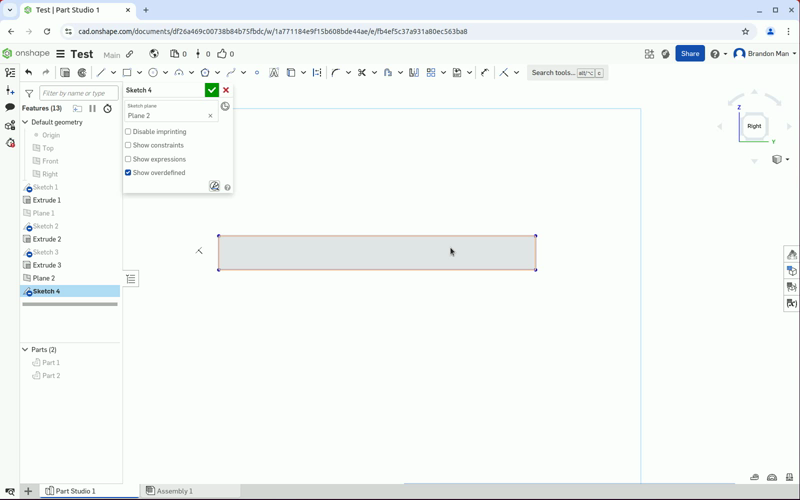
scroll(-6)
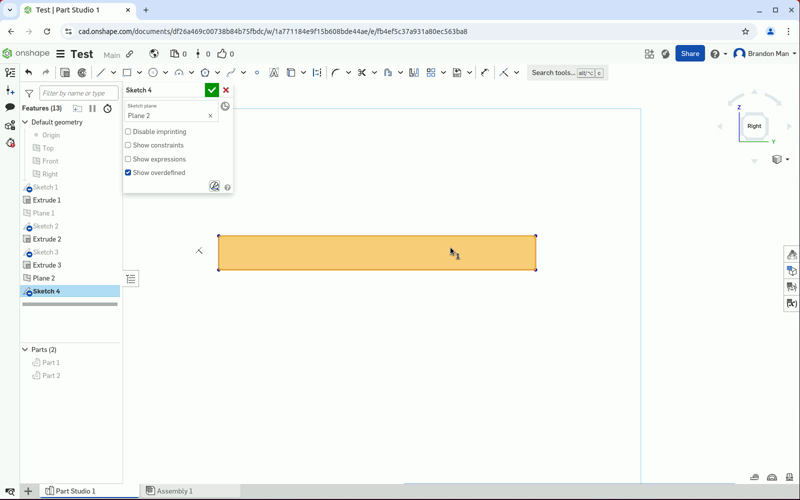
scroll(-6)
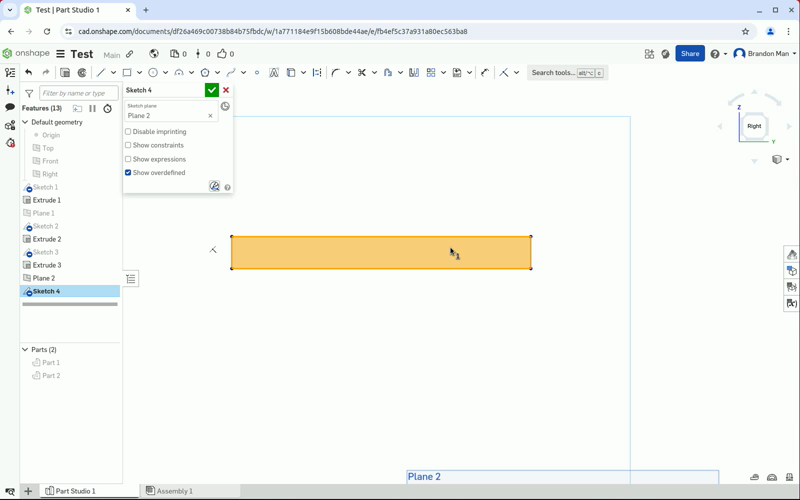
scroll(-6)
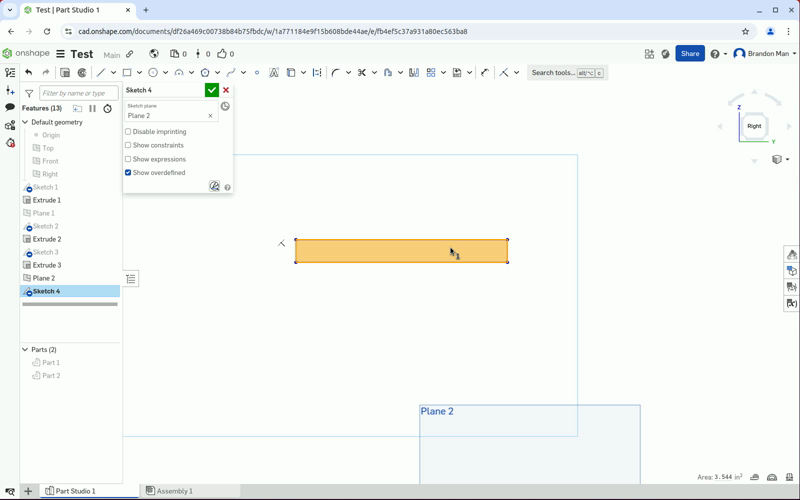
scroll(-6)
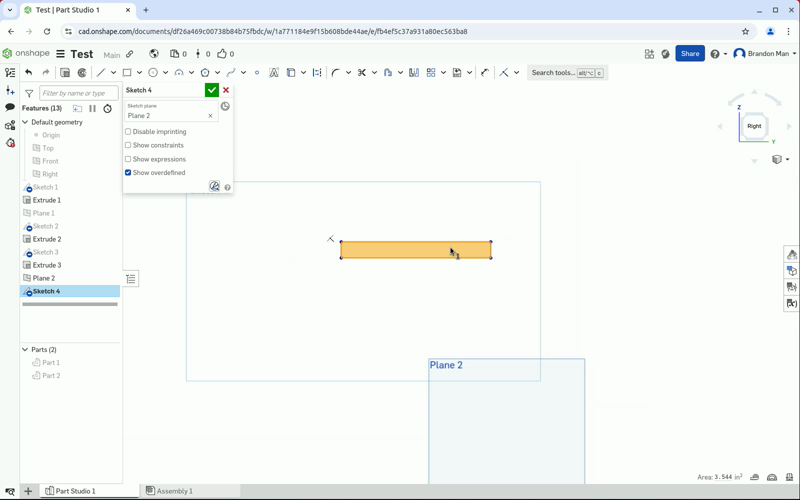
scroll(-6)
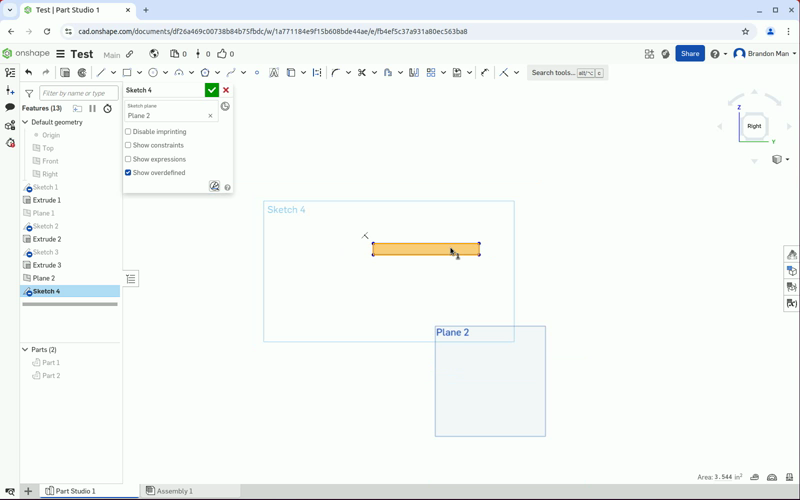
scroll(-6)
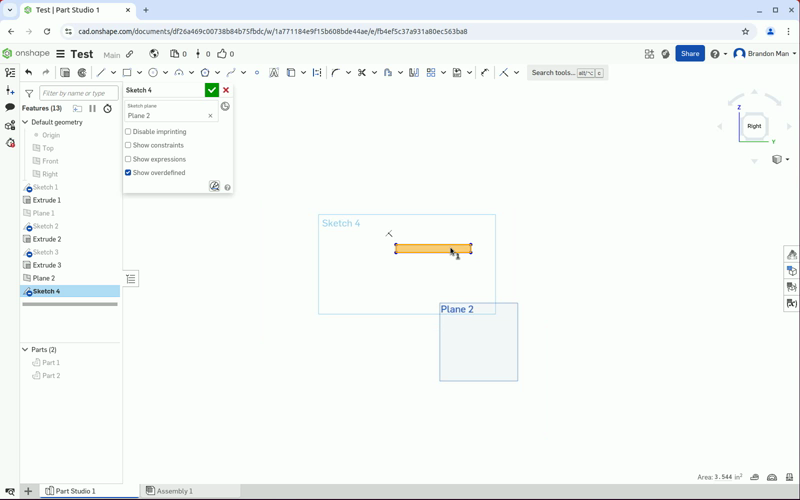
scroll(-6)
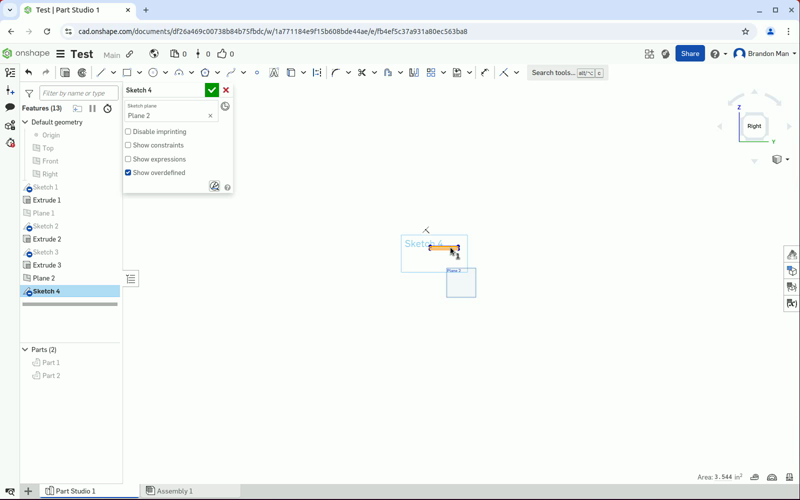
mouse_move(73, 352)
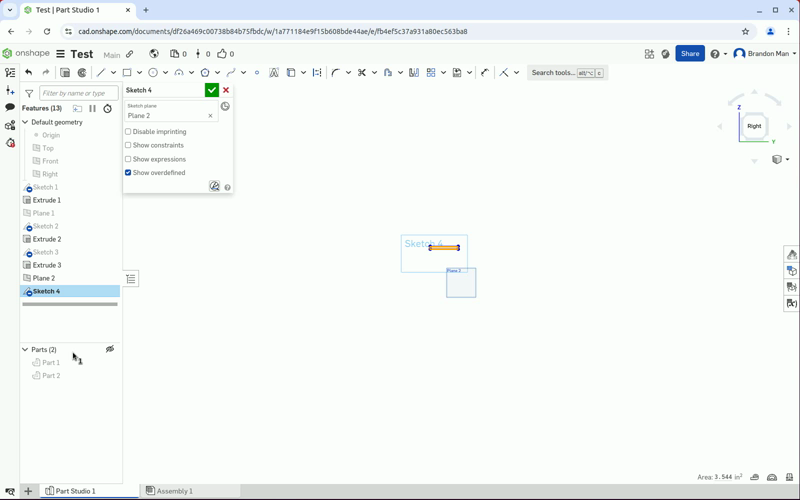
key(shift+y)
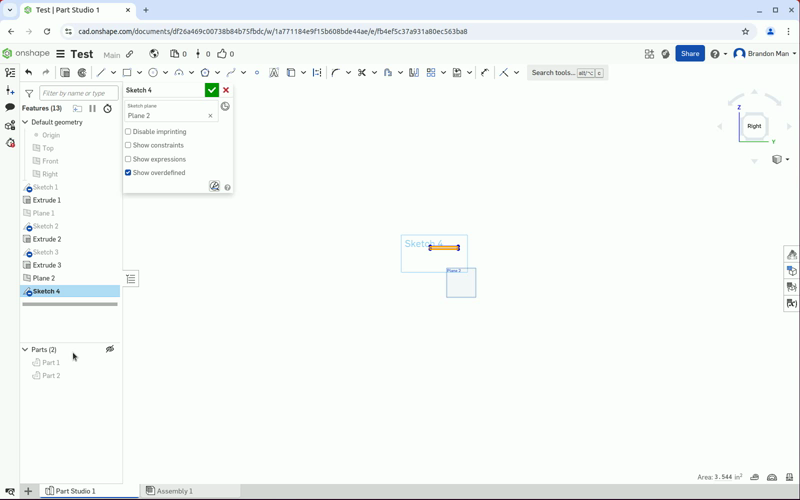
key(shift+e)
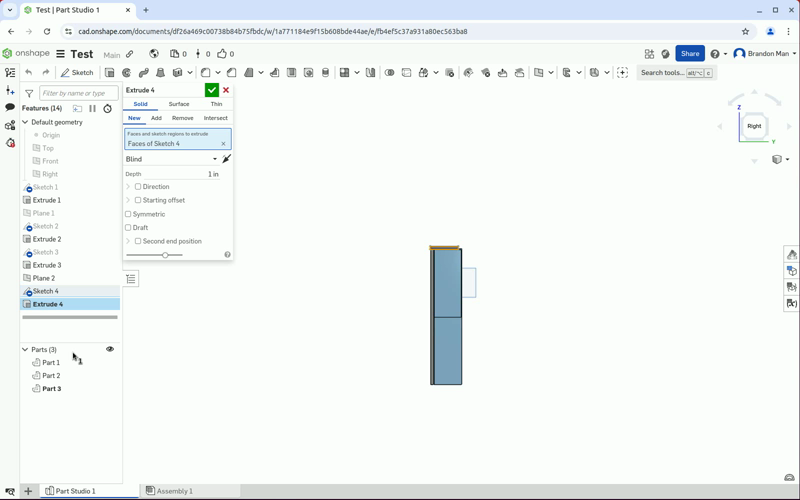
mouse_move(143, 106)
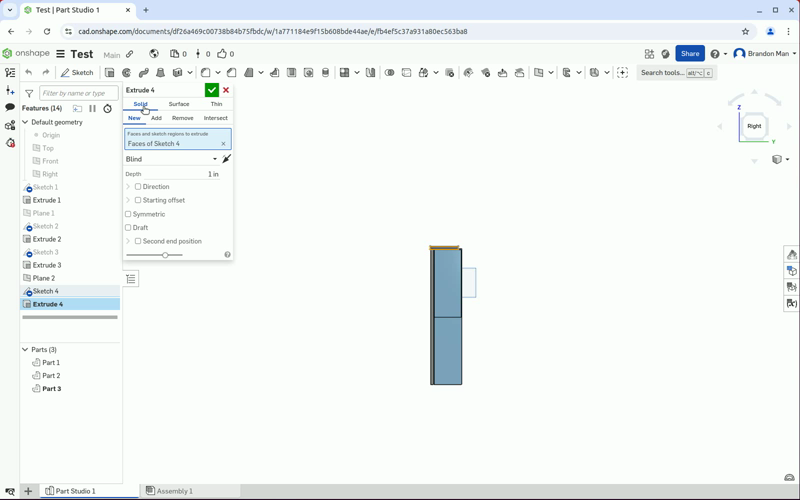
click(143, 106)
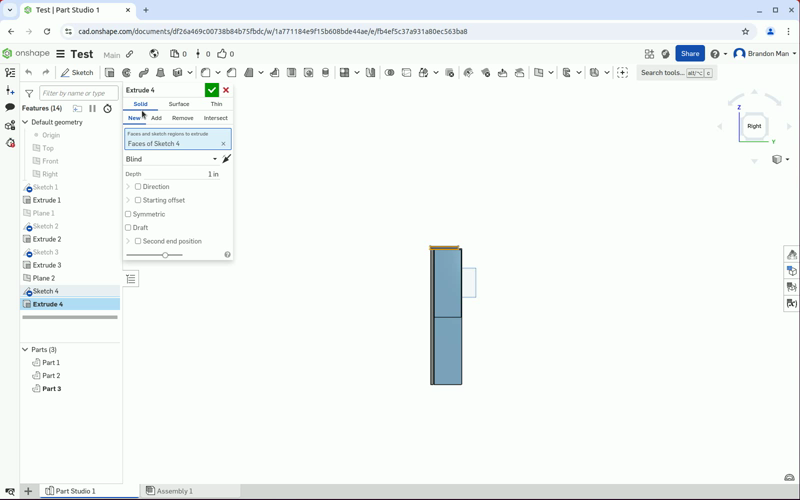
mouse_move(137, 120)
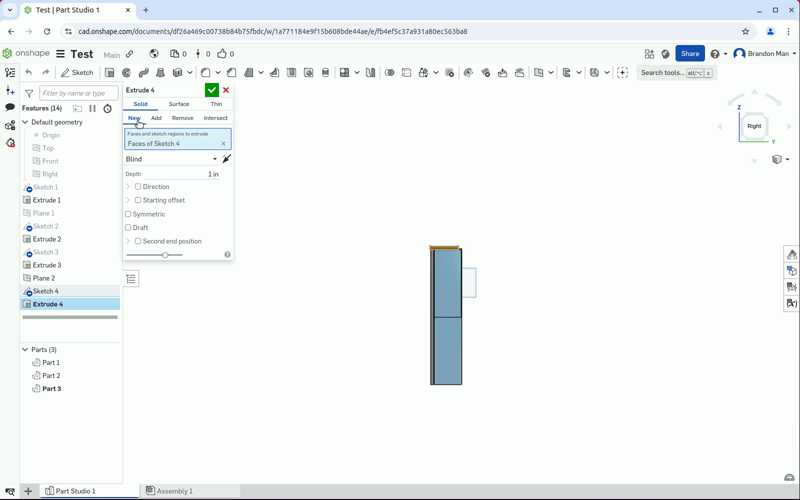
click(137, 120)
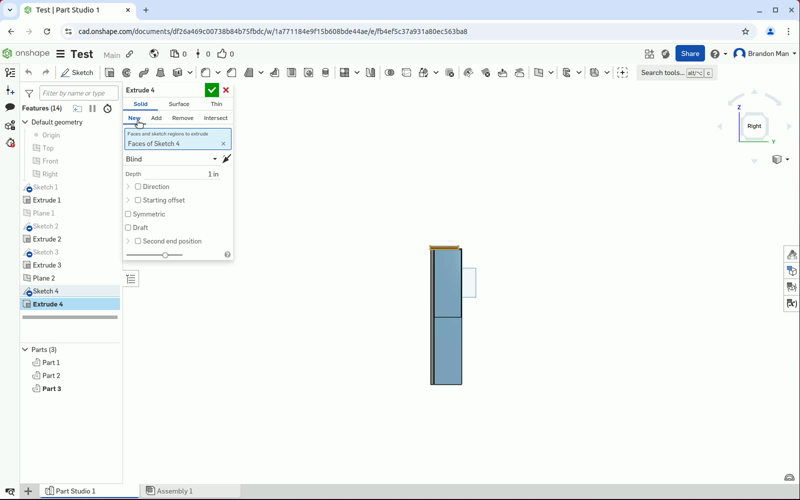
key(tab, 4)
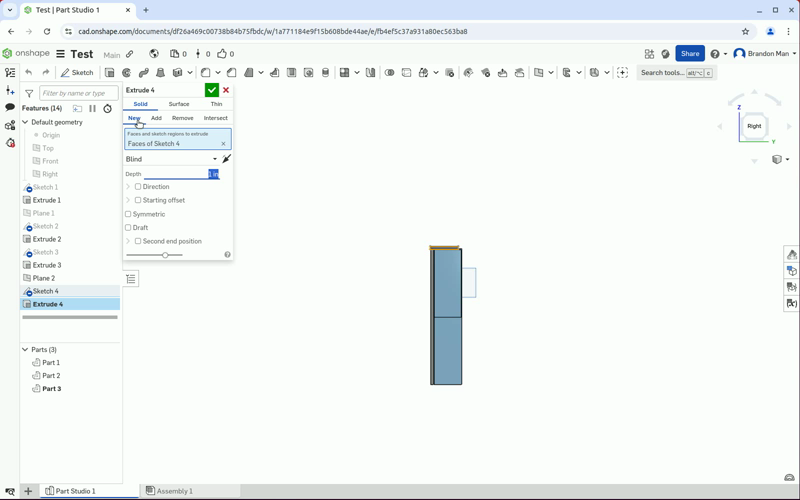
text(-30.811)
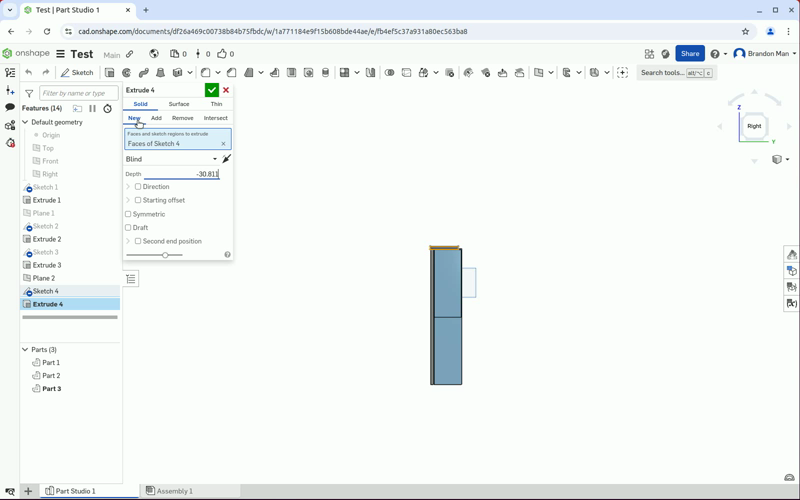
key(enter)
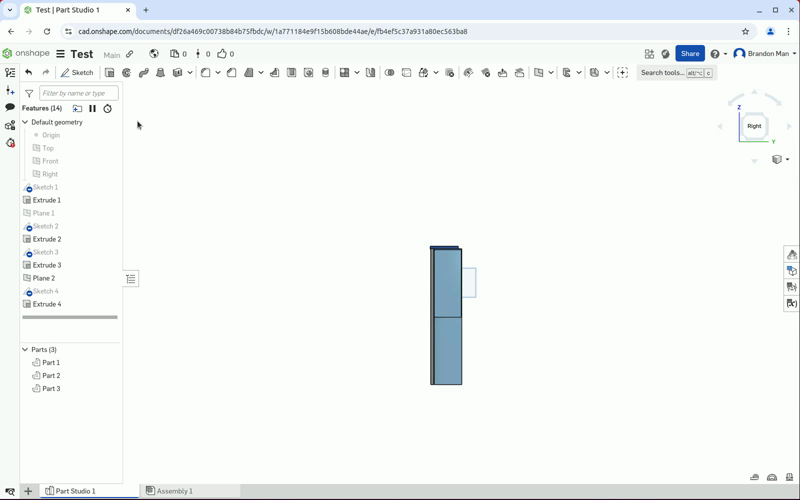
key(shift+h)
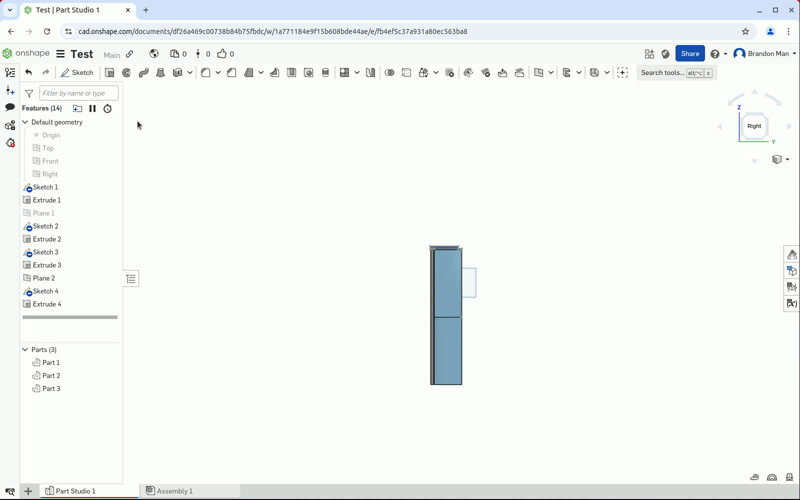
key(shift+h)
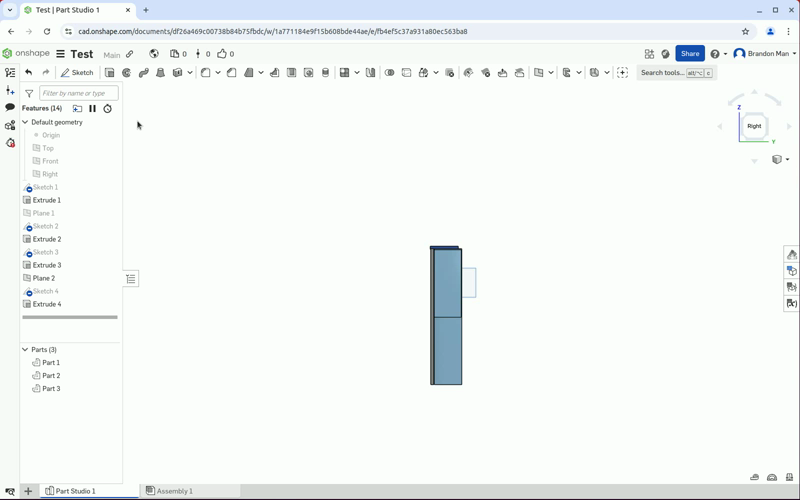
mouse_move(73, 189)
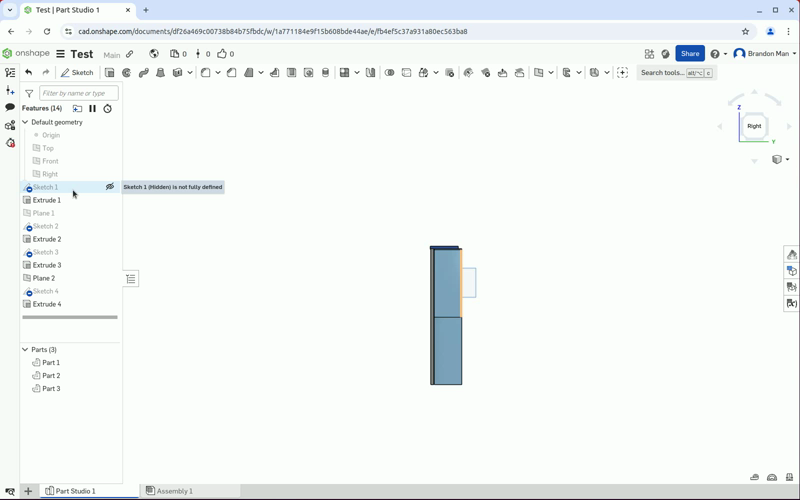
click(73, 189)
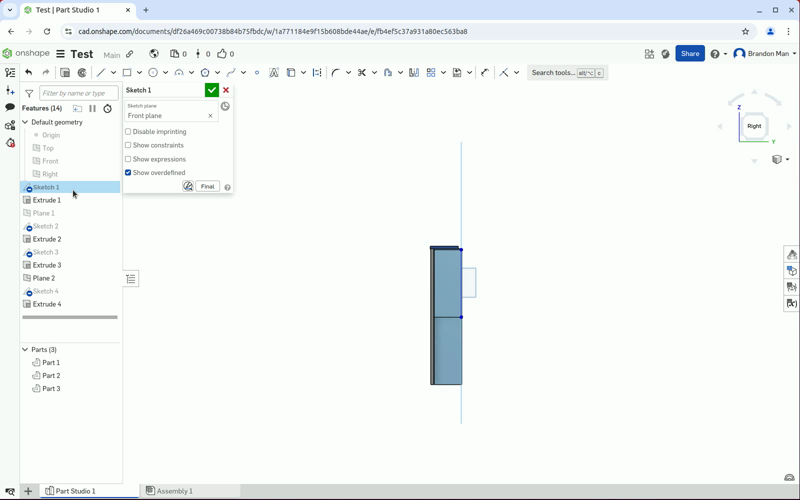
mouse_move(229, 92)
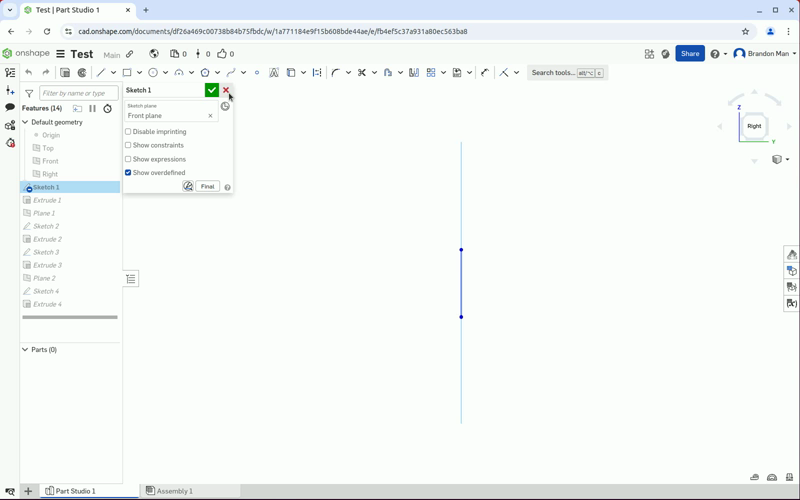
click(229, 92)
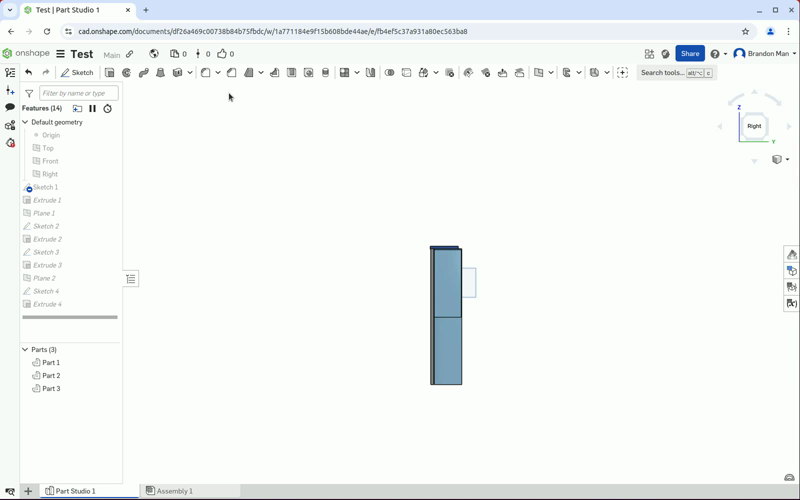
key(shift+s)
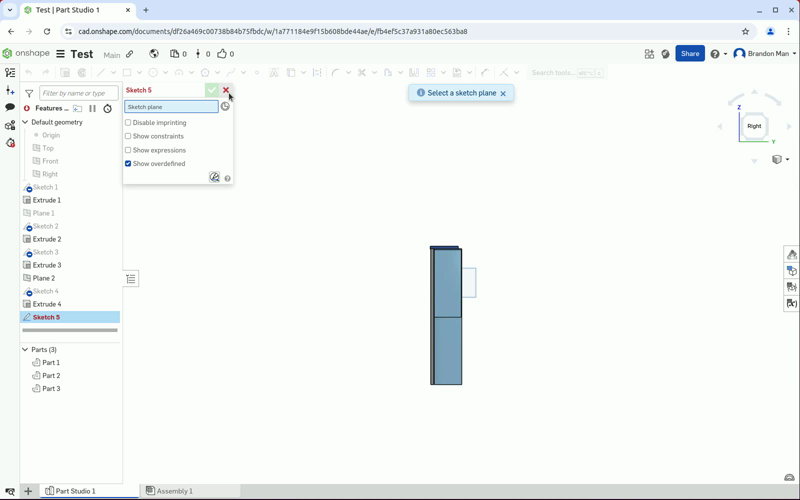
mouse_move(73, 280)
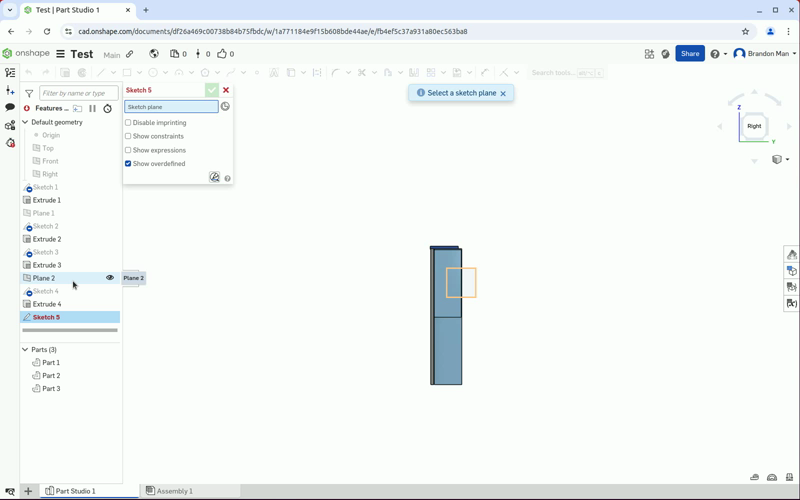
click(73, 280)
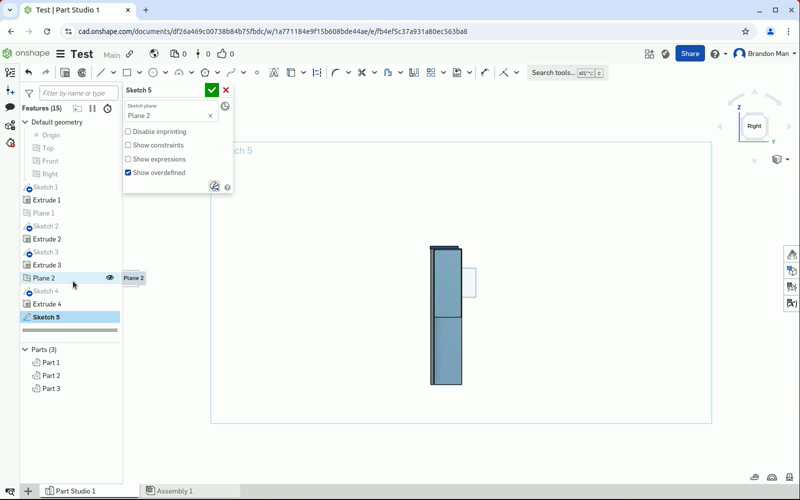
mouse_move(73, 352)
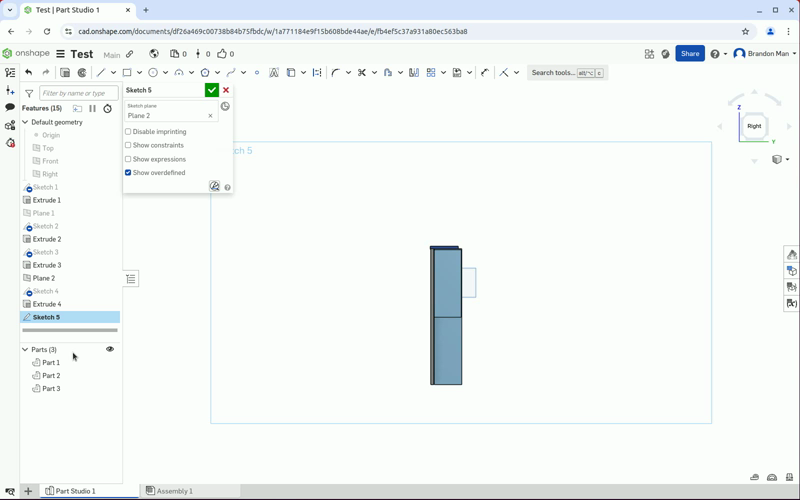
key(y)
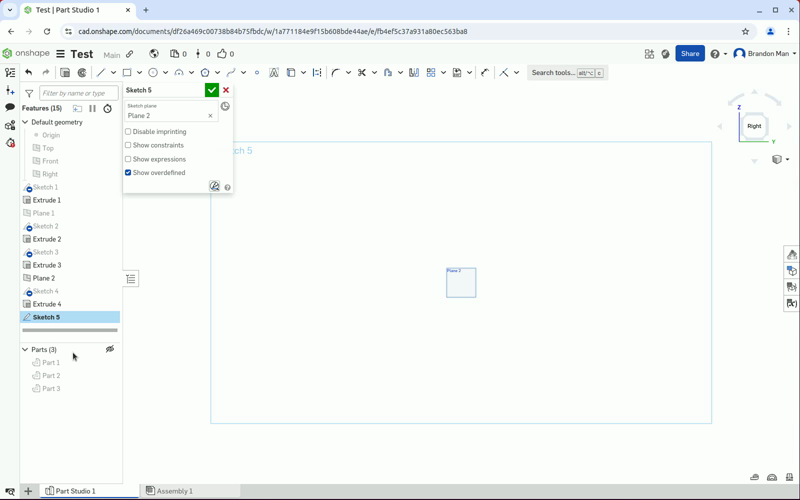
key(l)
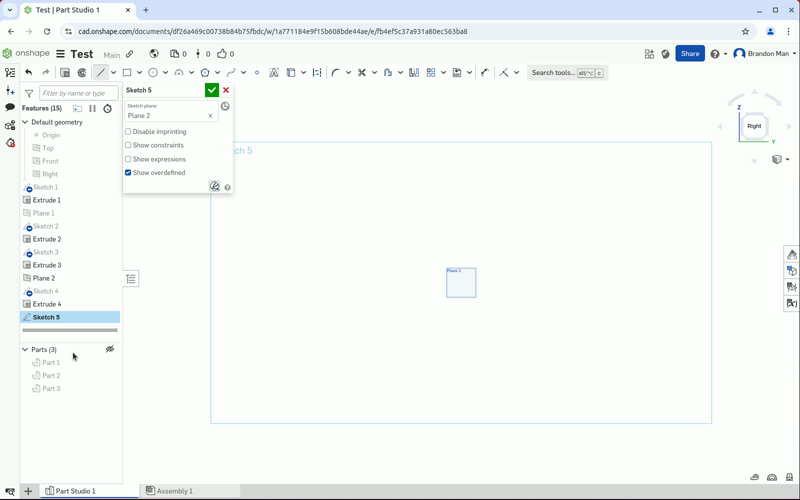
key_down(shift)
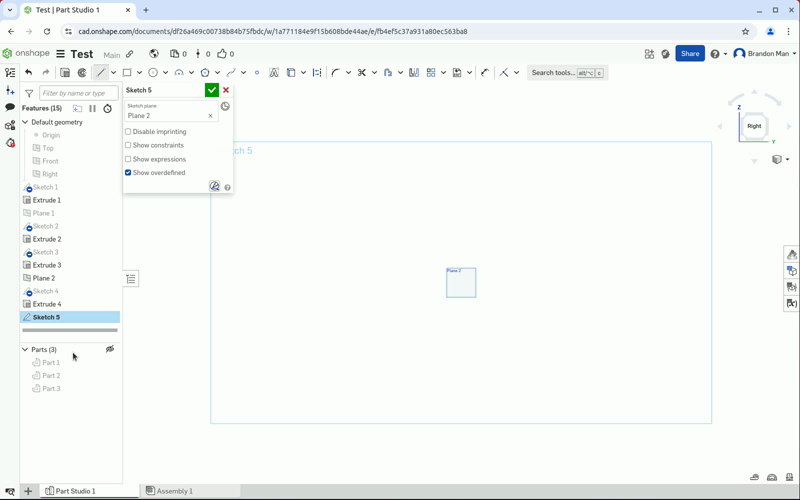
mouse_move(457, 273)
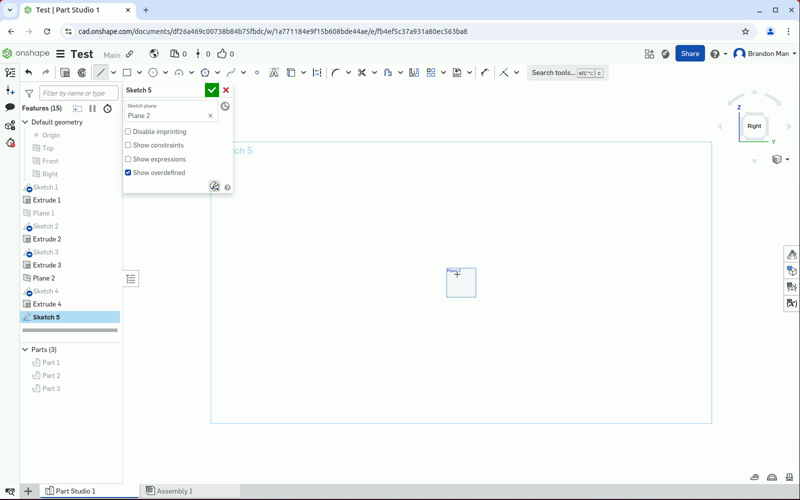
click(457, 273)
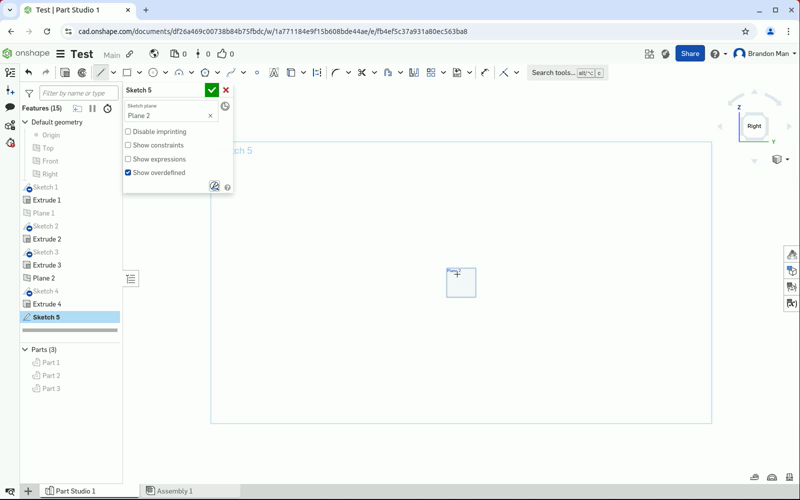
key_up(shift)
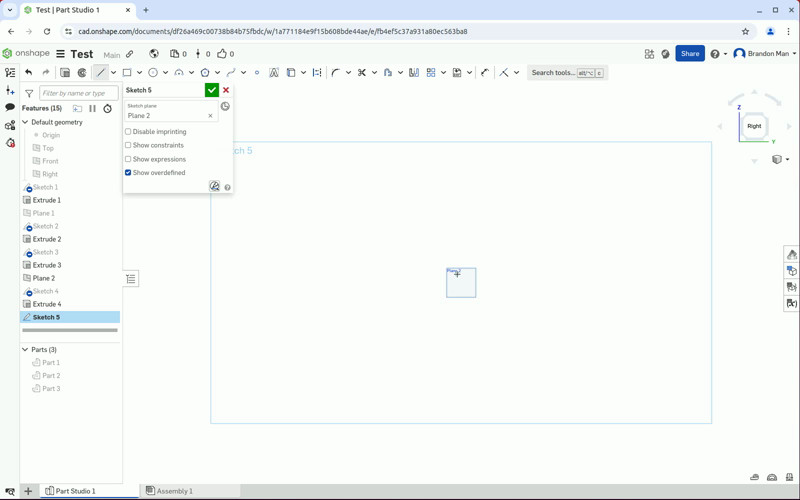
key_down(shift)
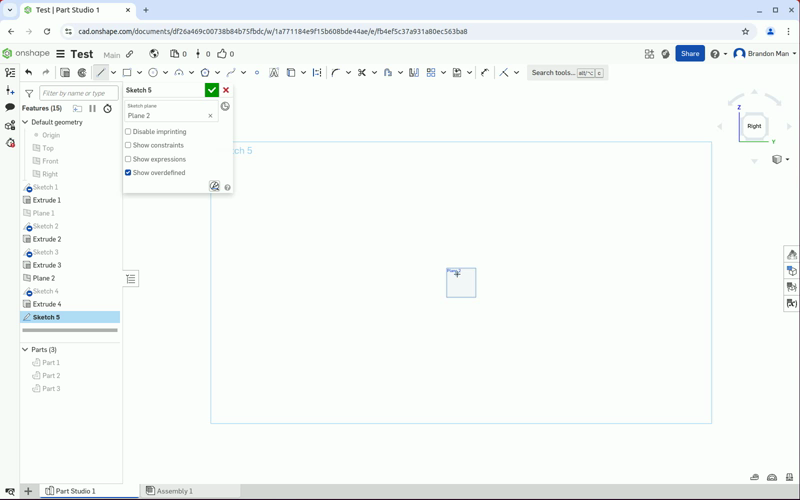
mouse_move(487, 273)
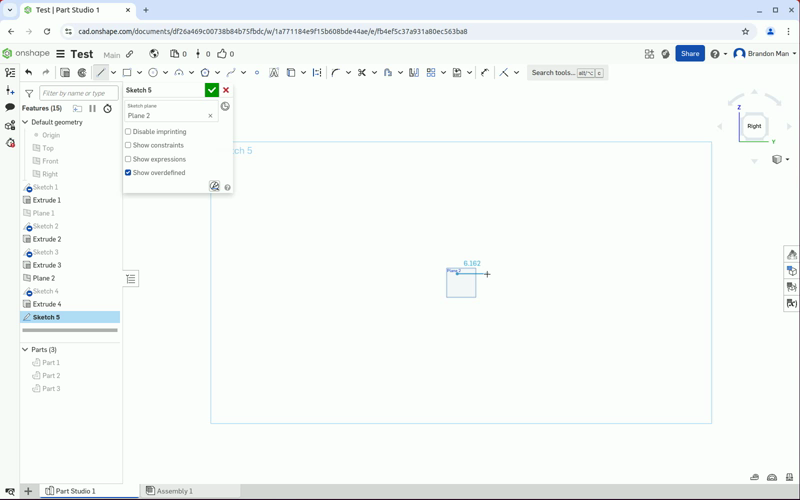
mouse_move(460, 273)
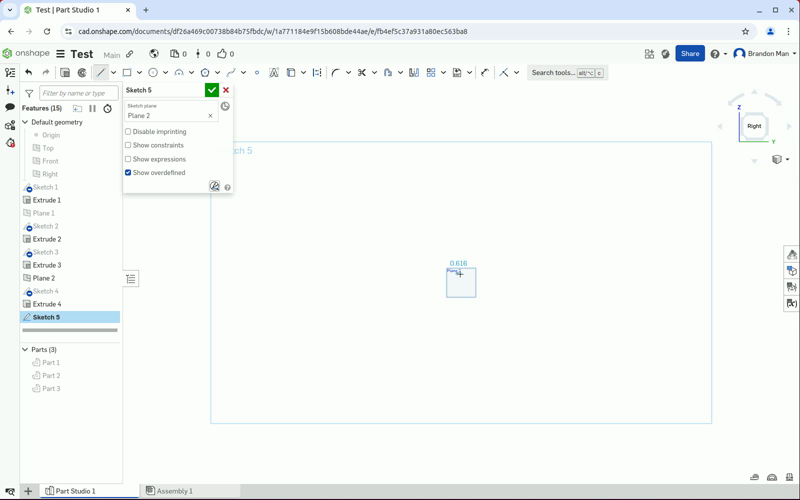
scroll(6)
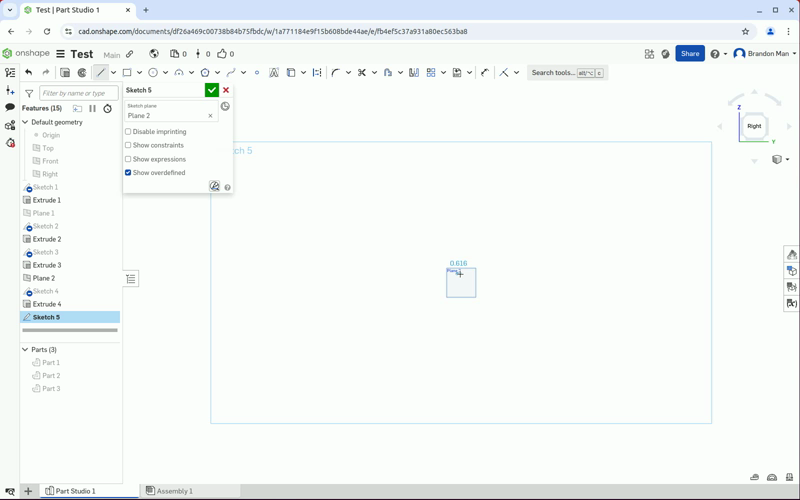
scroll(6)
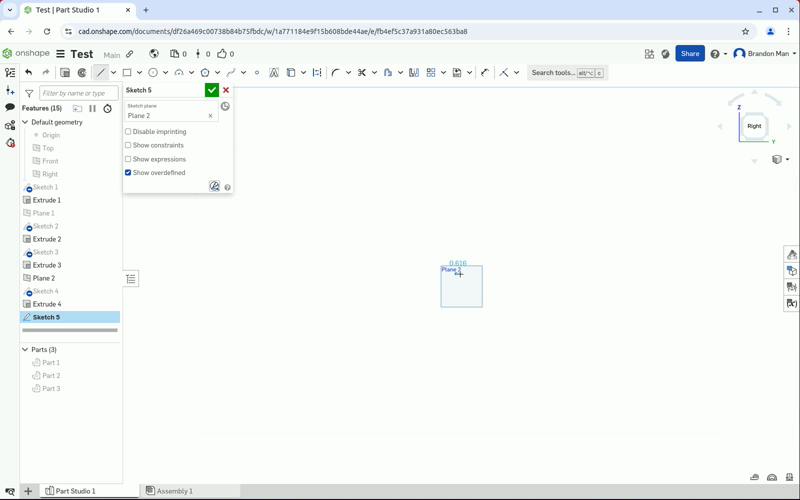
scroll(6)
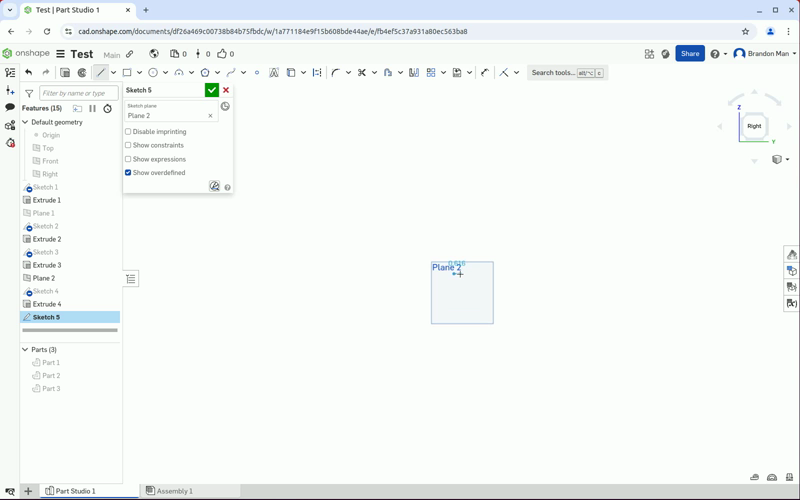
scroll(6)
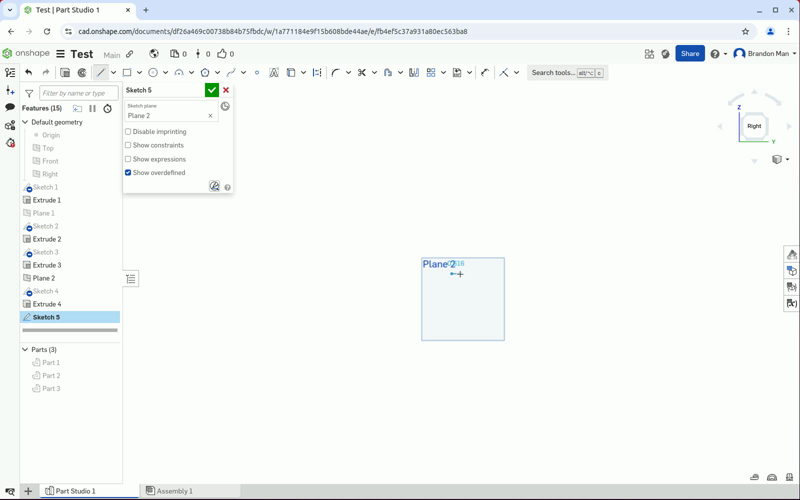
scroll(6)
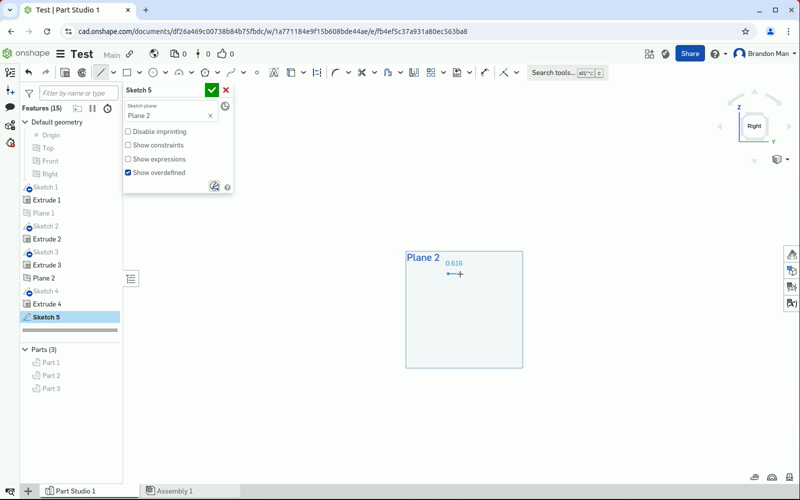
scroll(6)
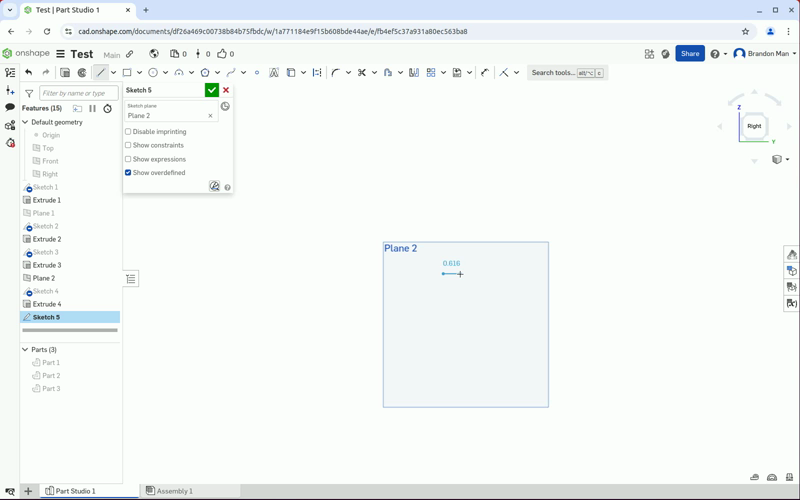
scroll(6)
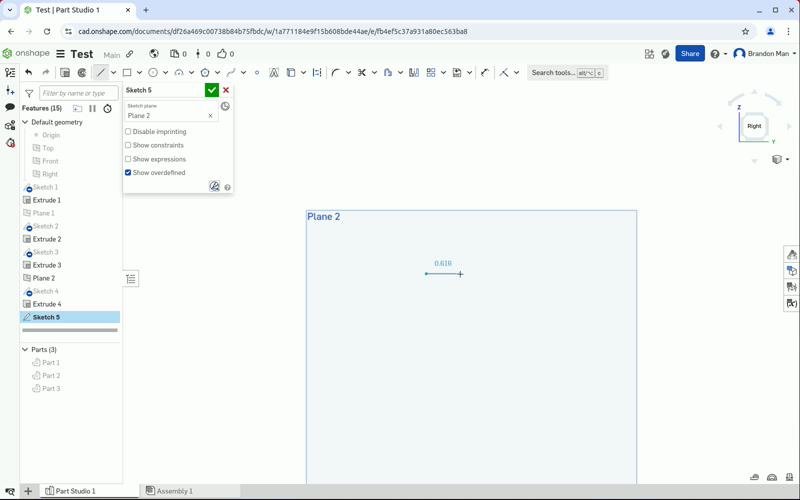
click(460, 273)
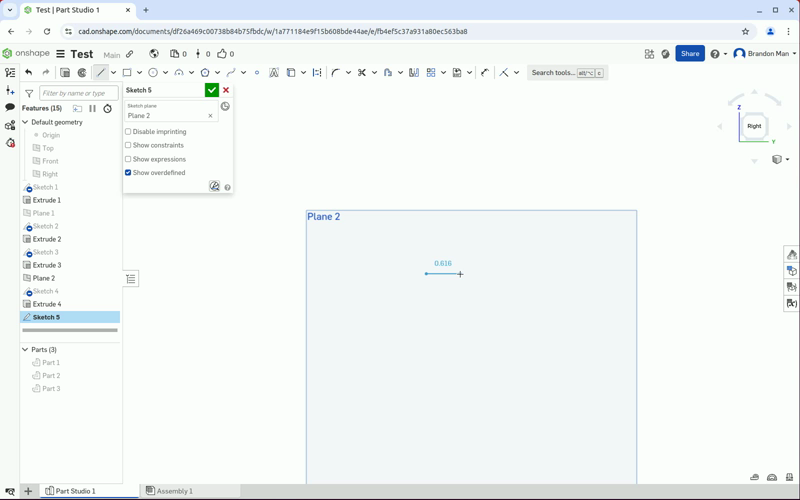
scroll(-6)
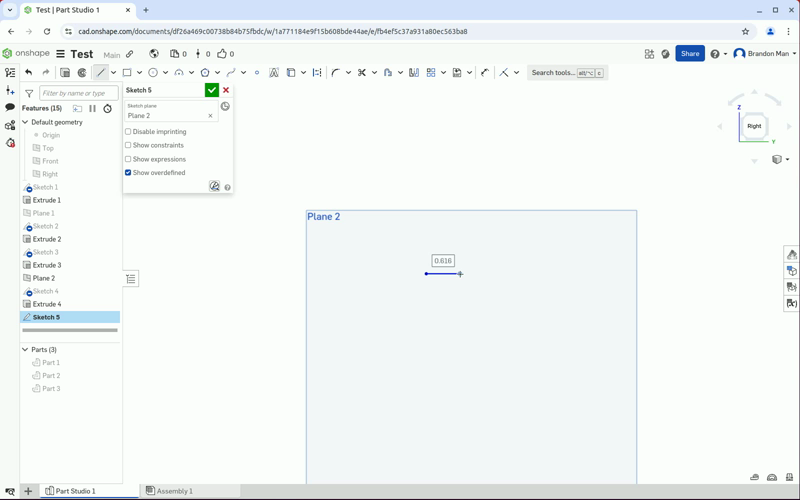
scroll(-6)
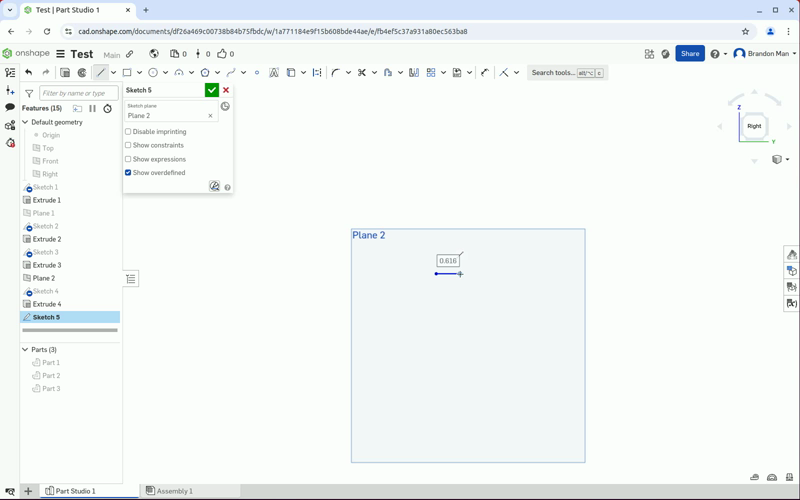
scroll(-6)
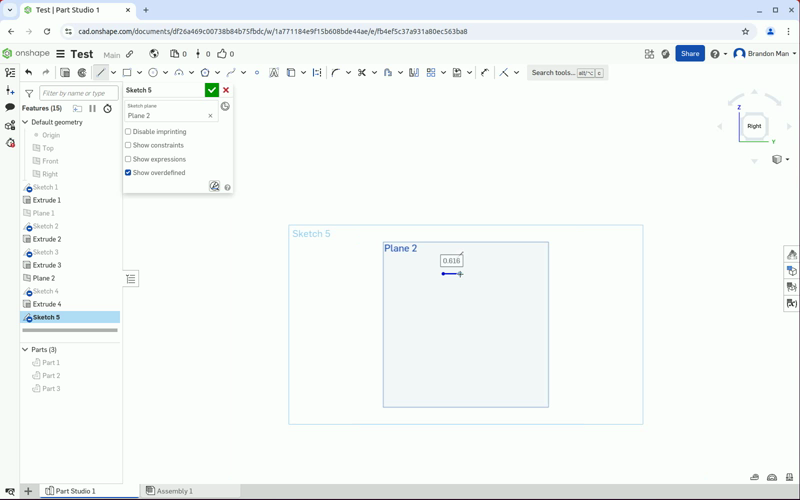
scroll(-6)
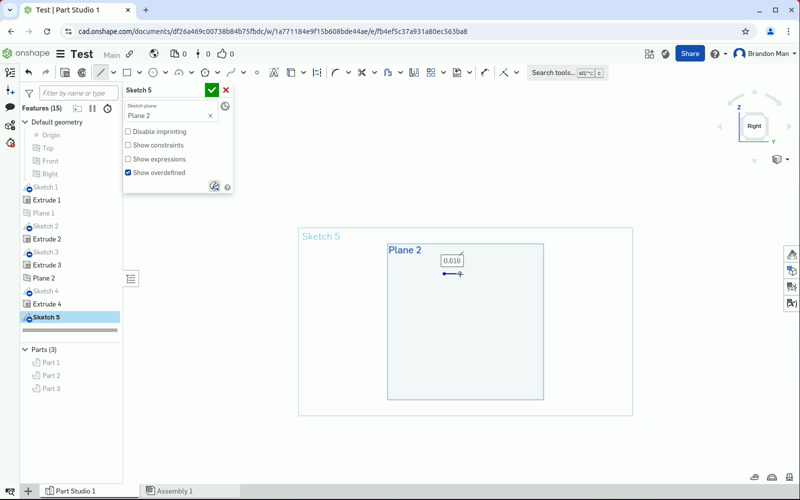
scroll(-6)
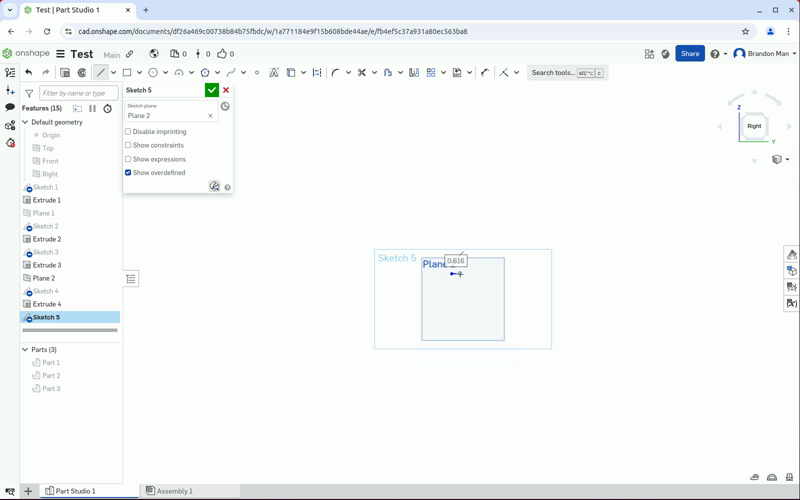
scroll(-6)
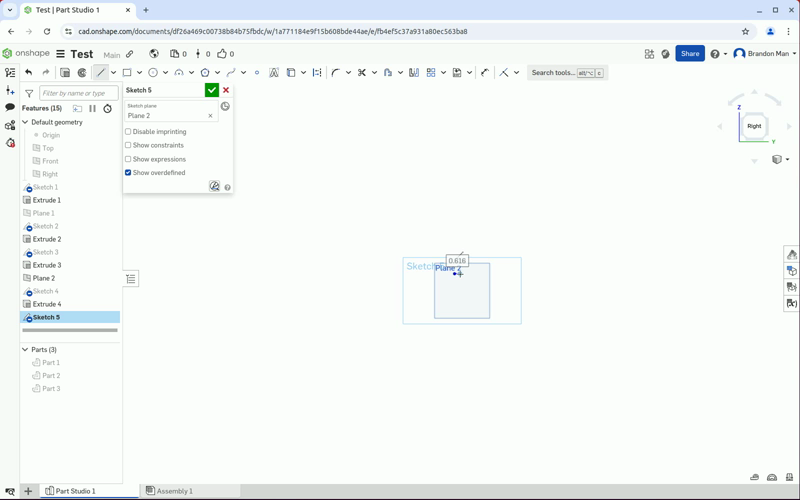
scroll(-6)
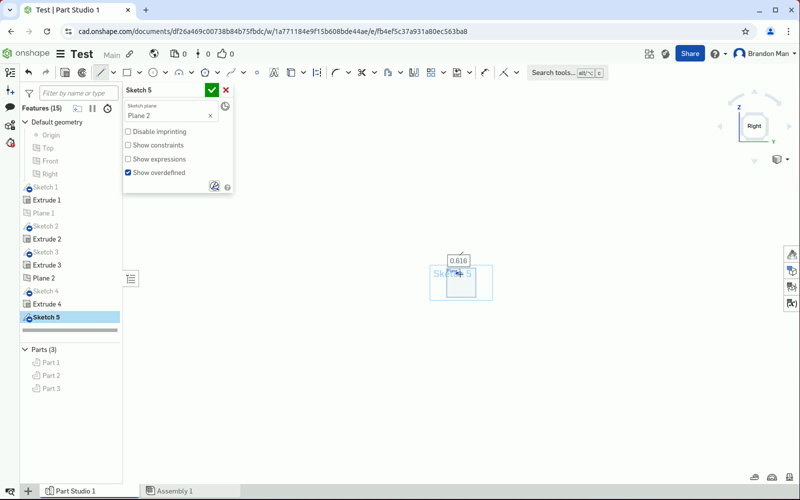
key_up(shift)
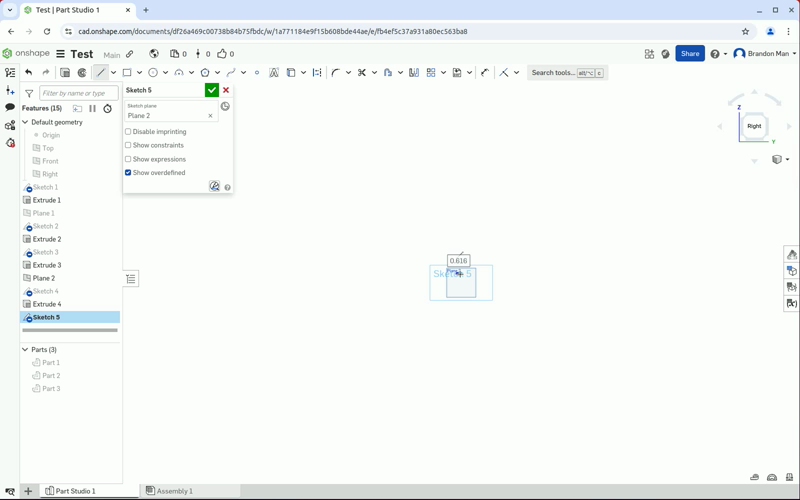
key_down(shift)
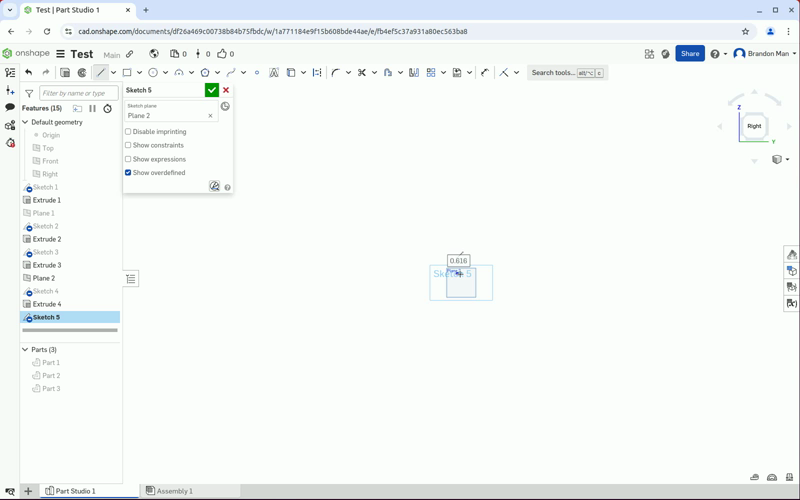
mouse_move(490, 273)
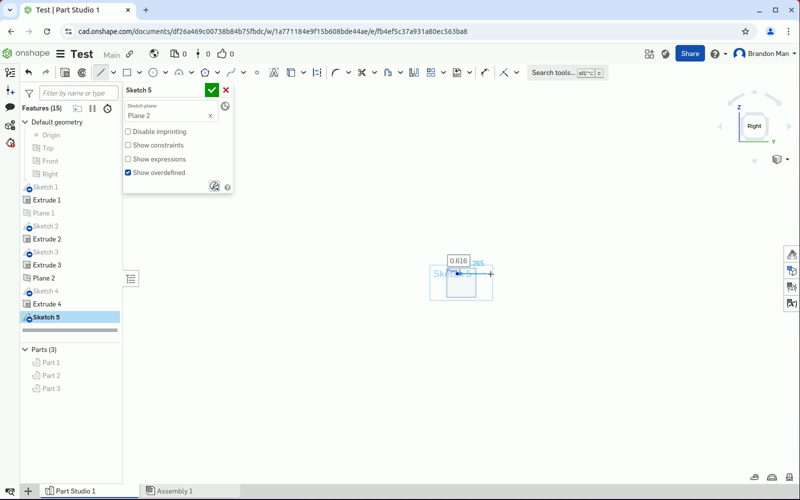
mouse_move(460, 248)
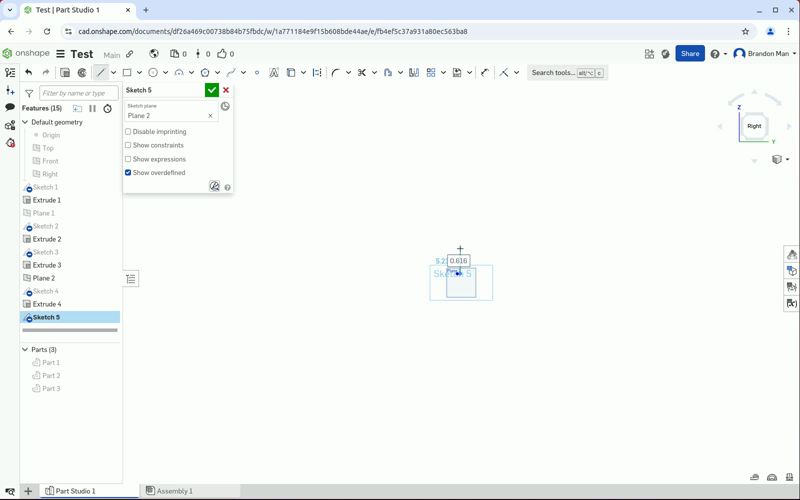
click(460, 248)
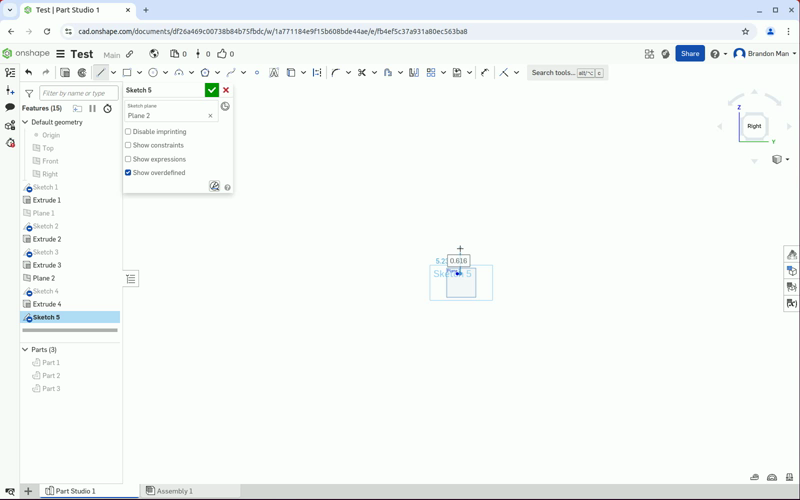
key_up(shift)
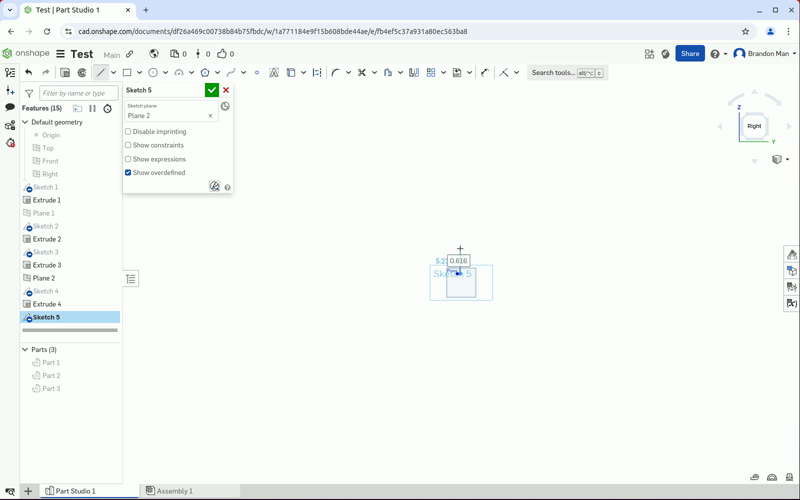
key_down(shift)
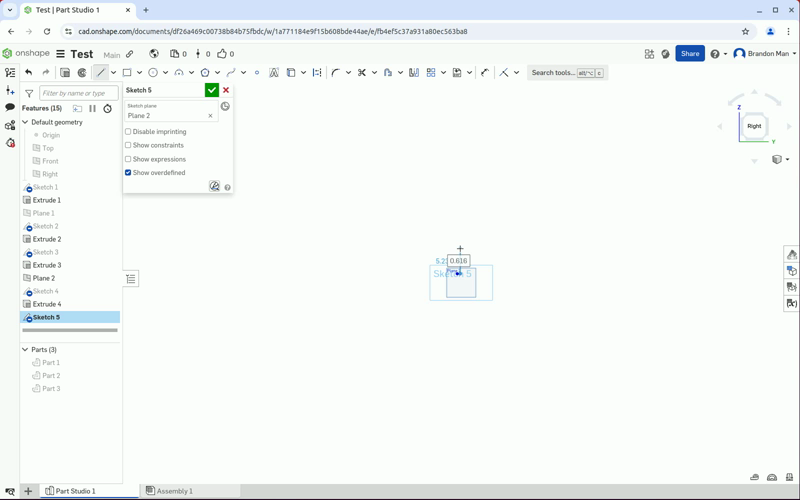
key_up(shift)
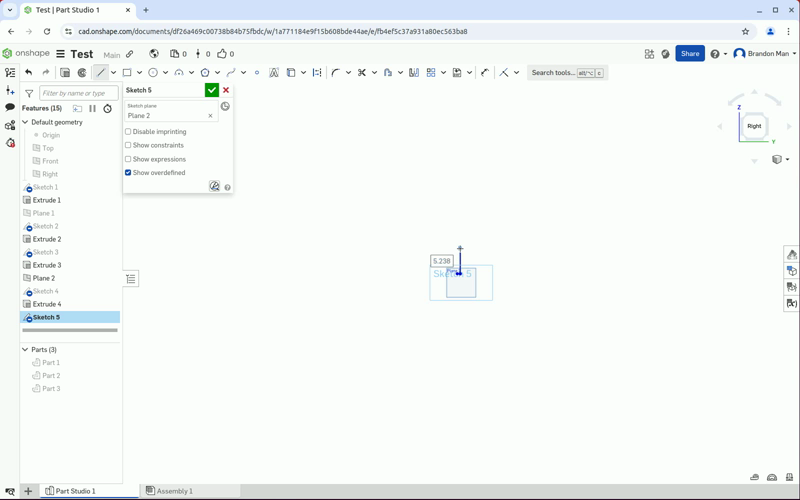
key_down(shift)
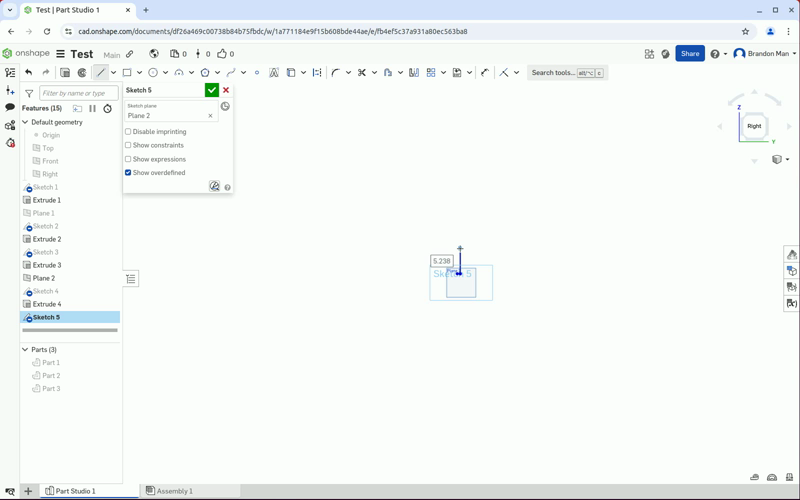
mouse_move(490, 248)
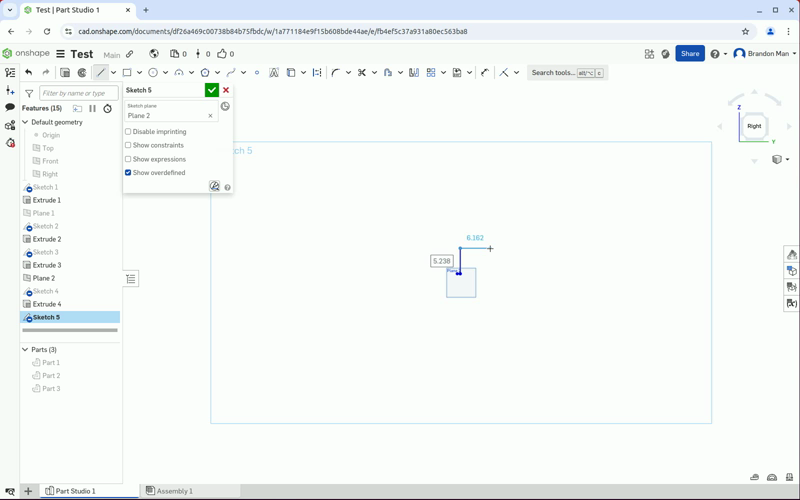
mouse_move(457, 248)
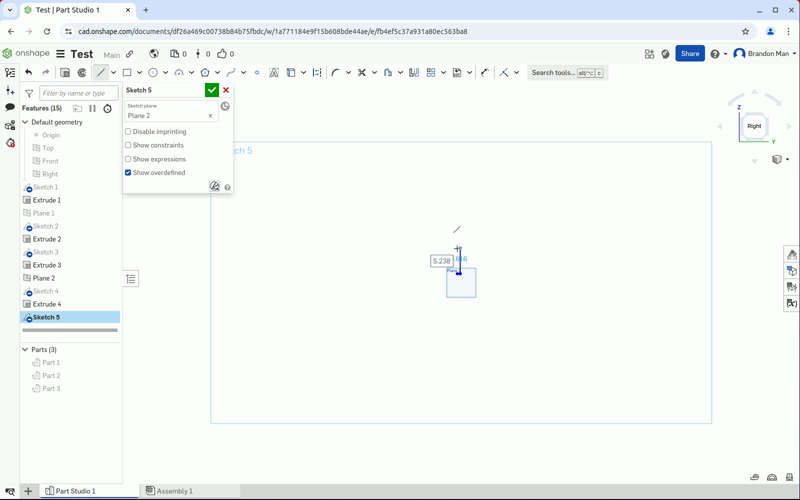
scroll(6)
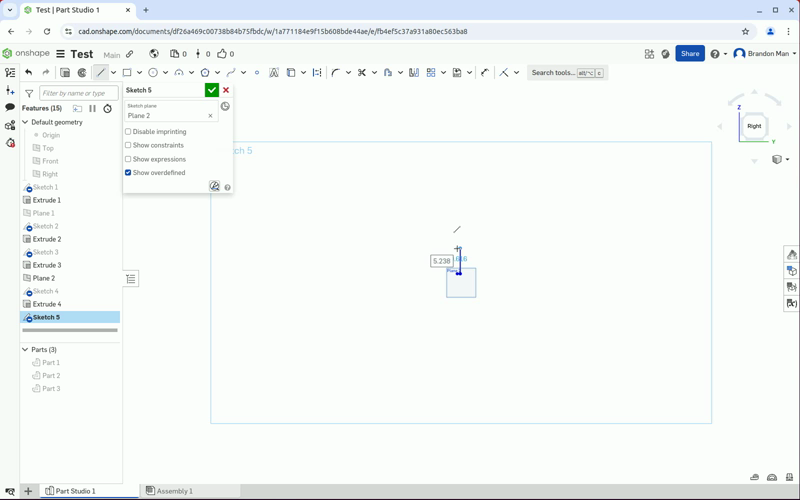
scroll(6)
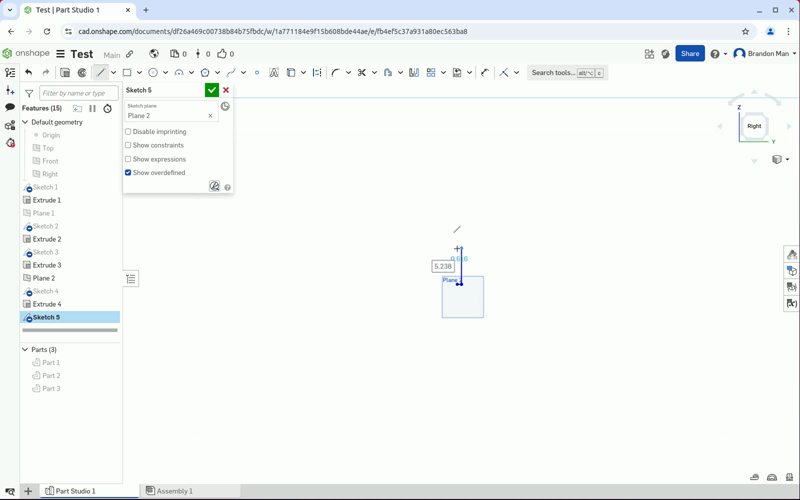
scroll(6)
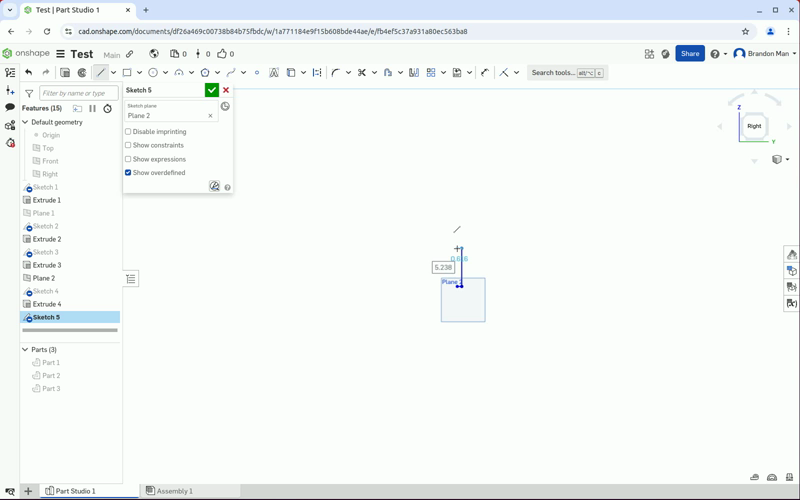
scroll(6)
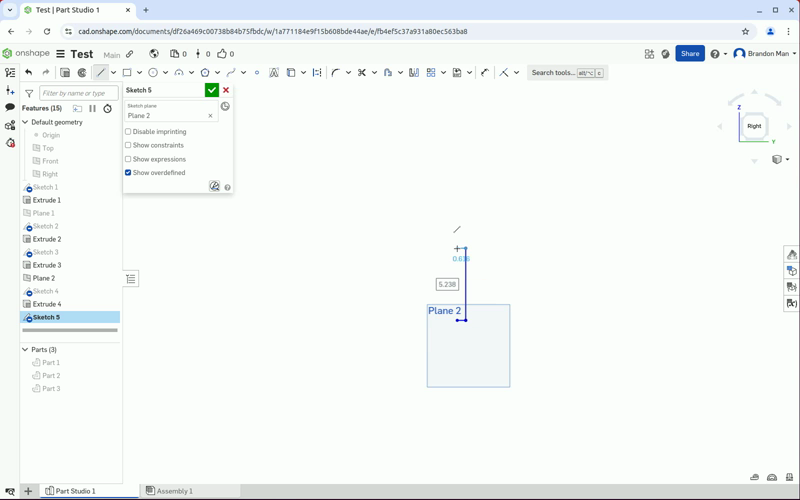
scroll(6)
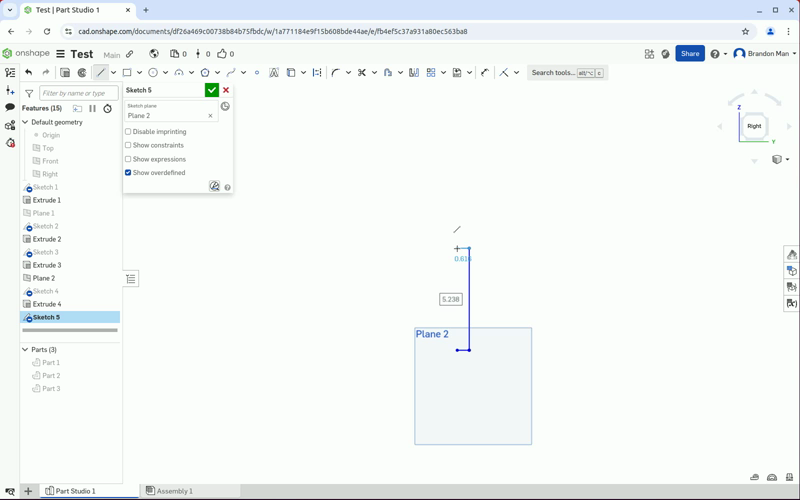
scroll(6)
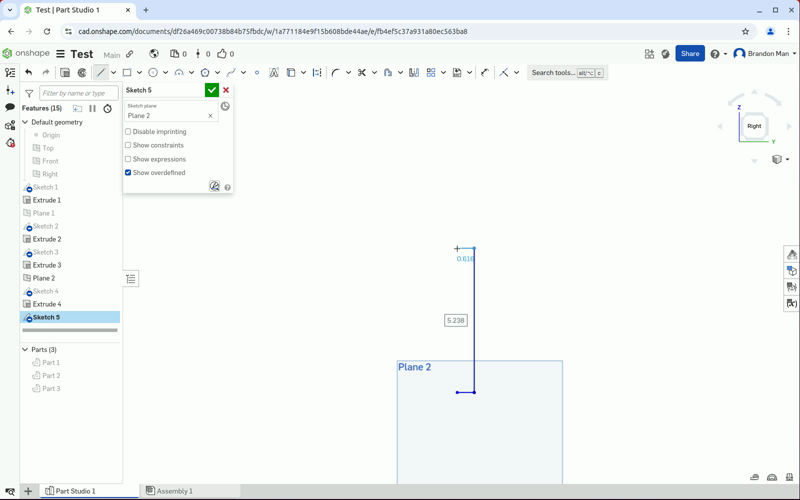
scroll(6)
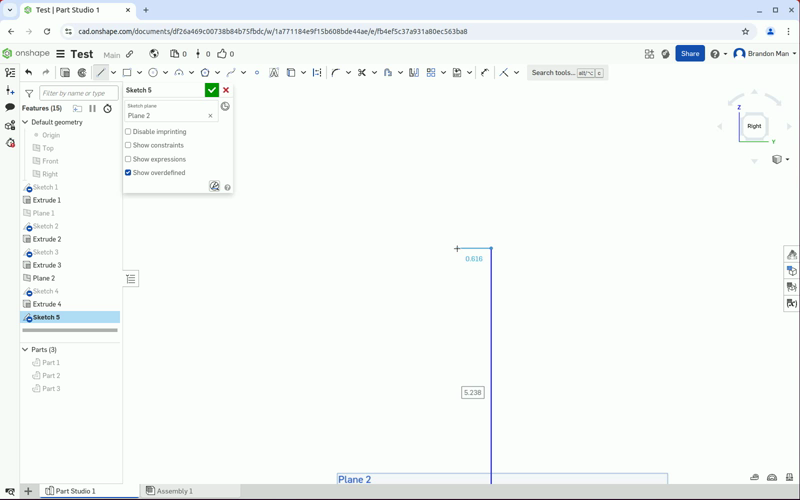
click(457, 248)
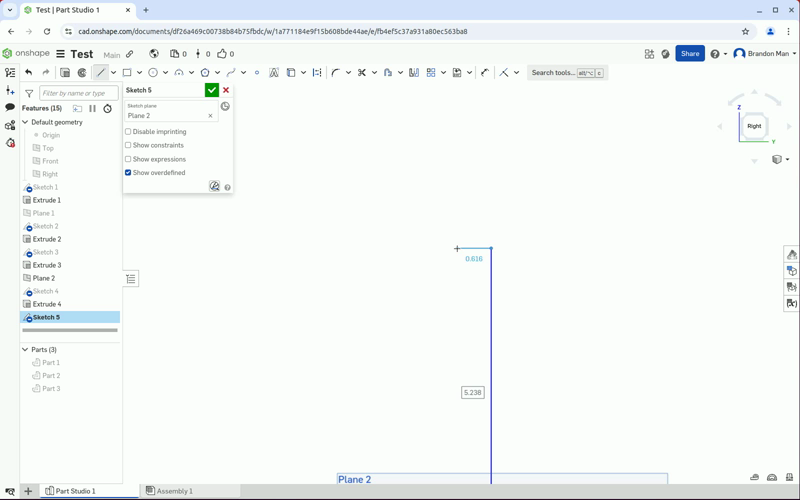
scroll(-6)
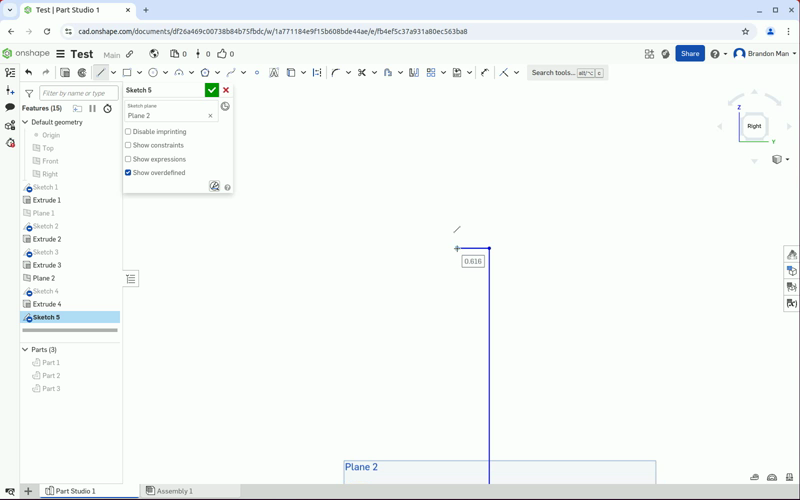
scroll(-6)
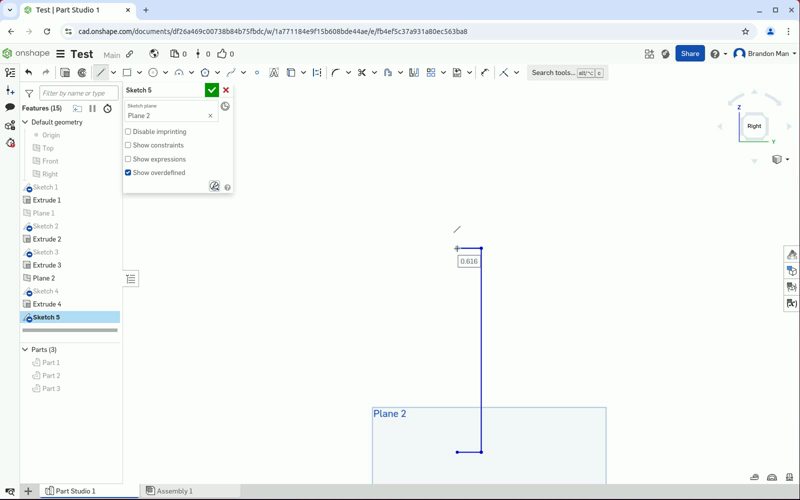
scroll(-6)
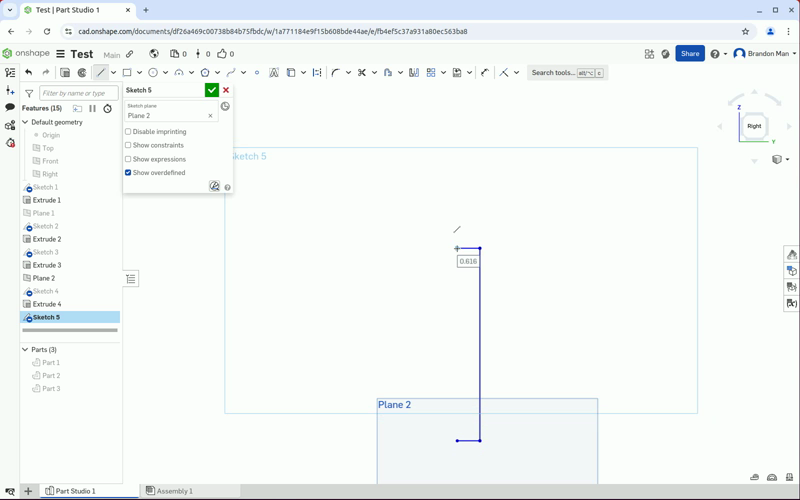
scroll(-6)
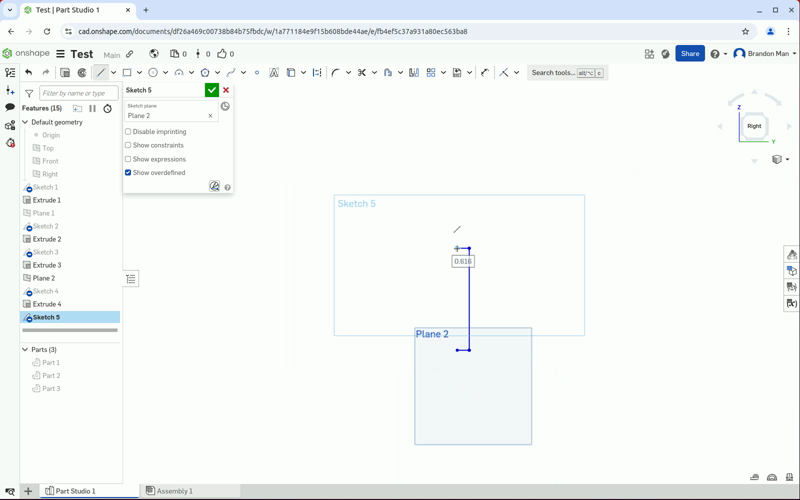
scroll(-6)
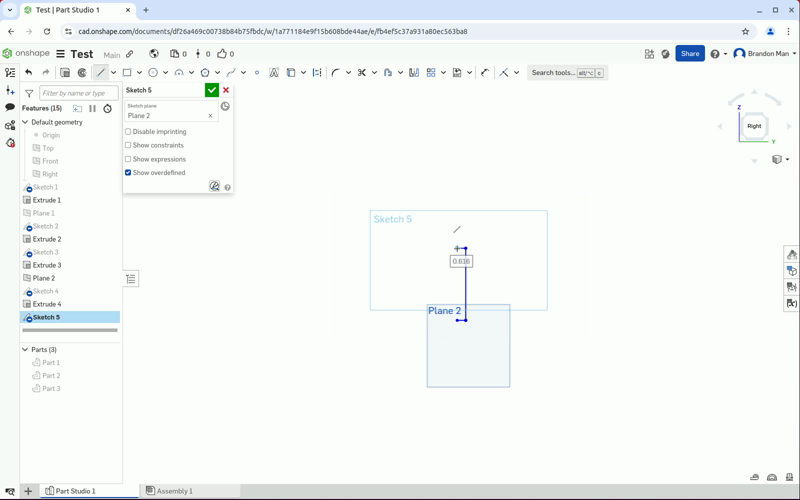
scroll(-6)
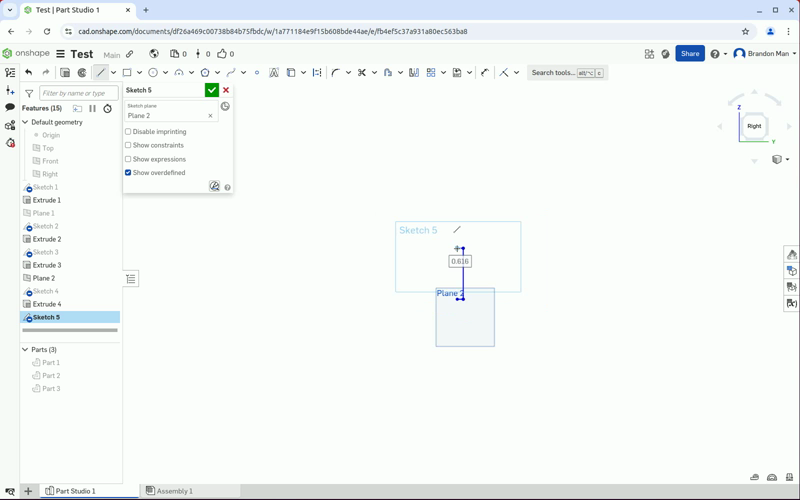
scroll(-6)
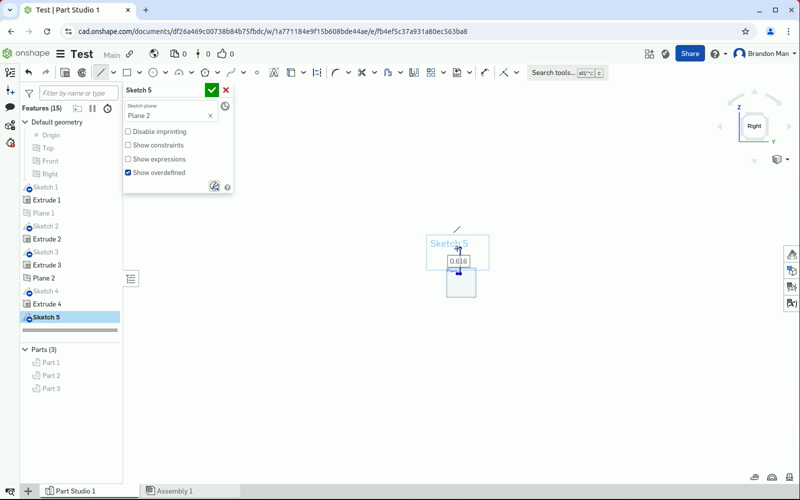
key_up(shift)
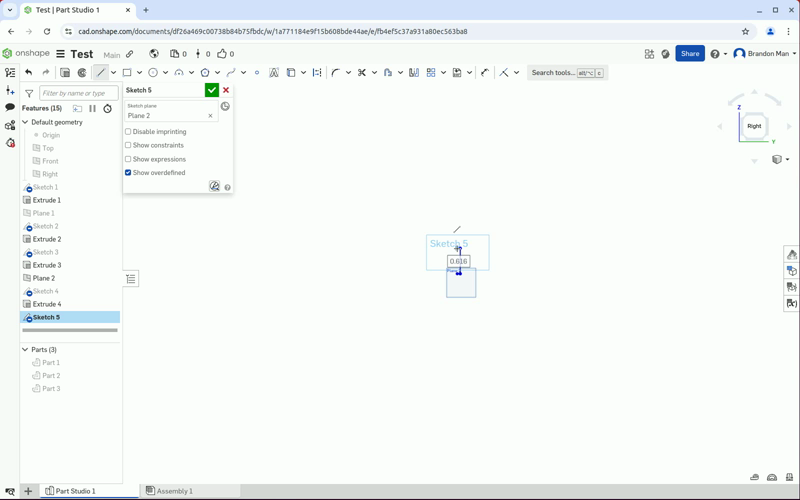
mouse_move(487, 248)
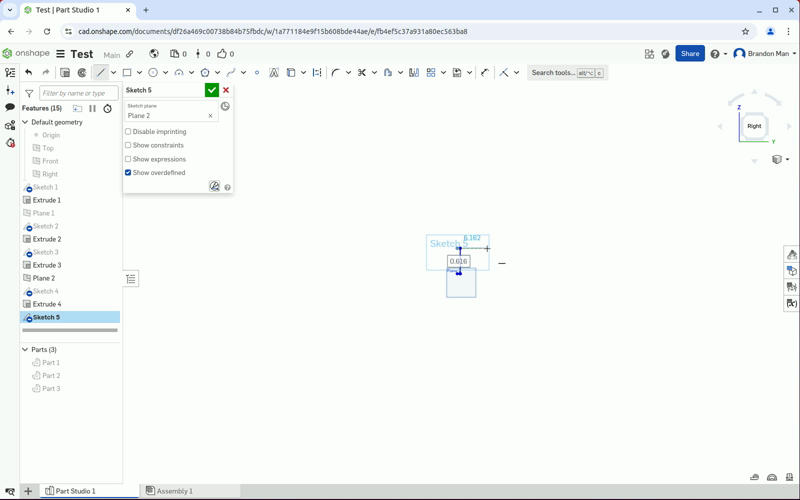
key_down(shift)
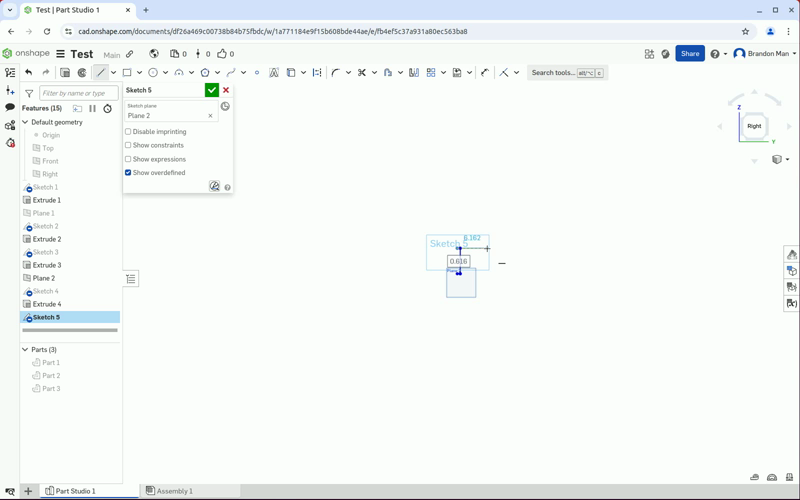
mouse_move(457, 273)
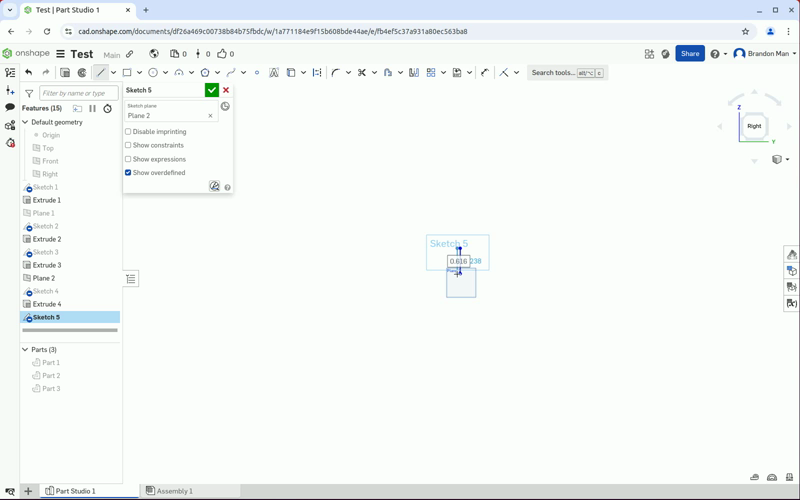
scroll(6)
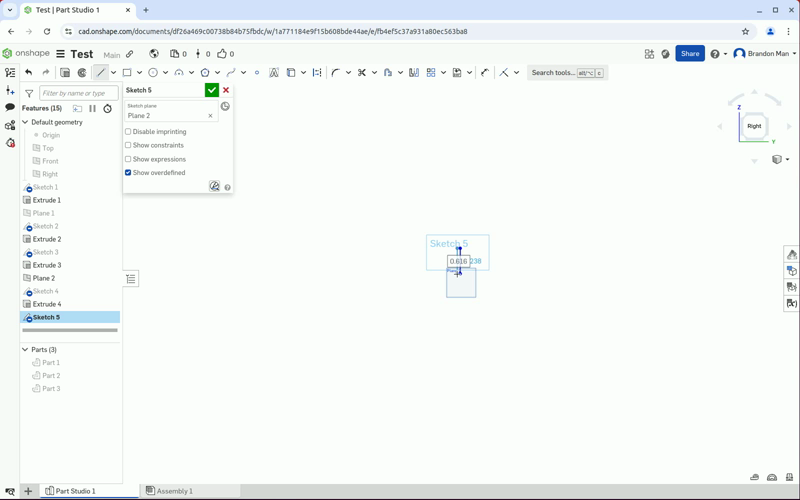
scroll(6)
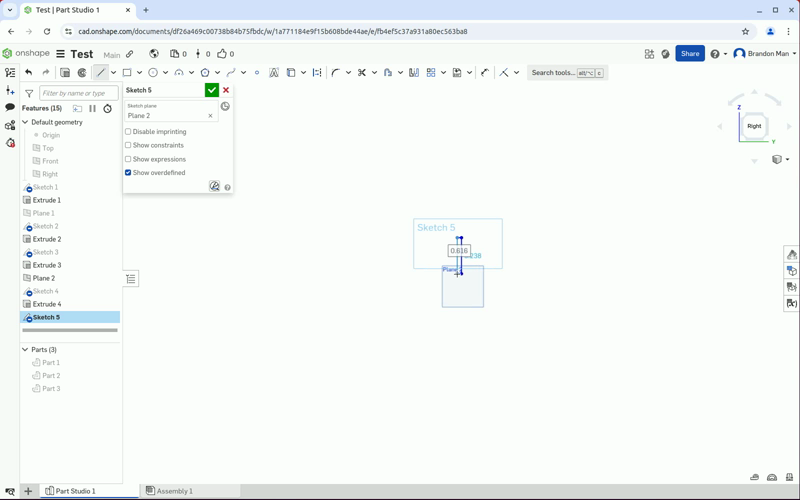
scroll(6)
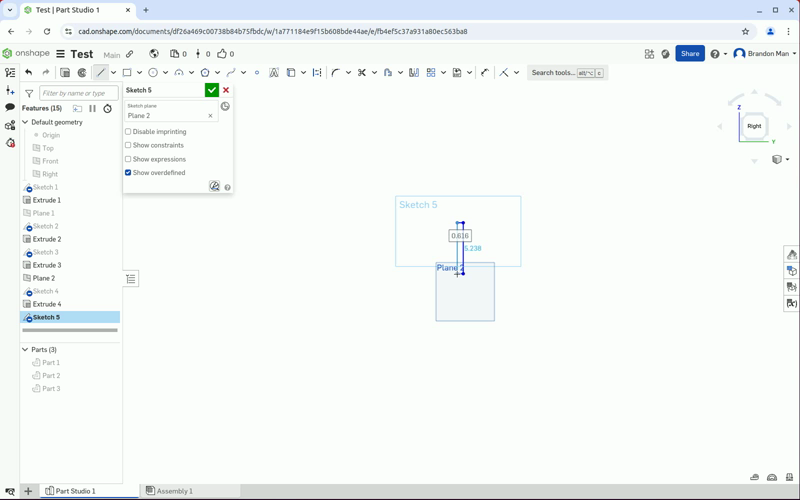
scroll(6)
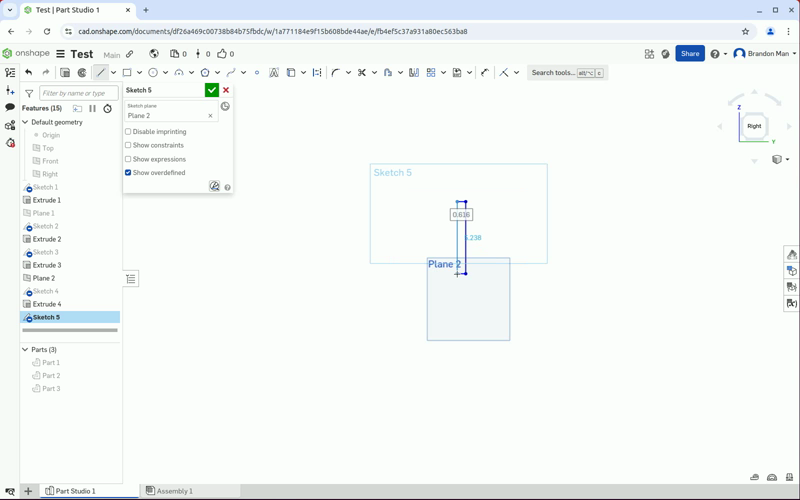
scroll(6)
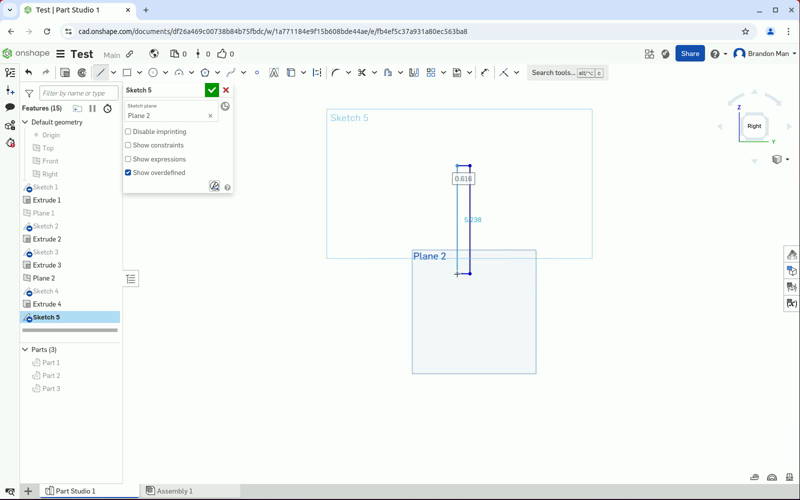
scroll(6)
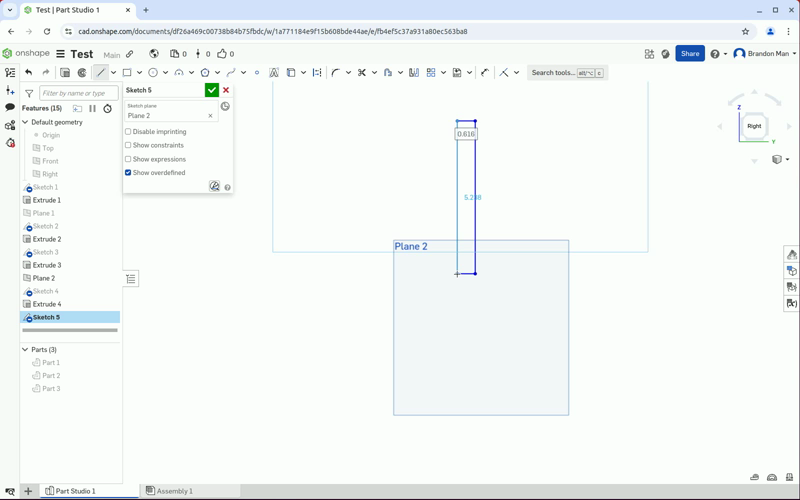
scroll(6)
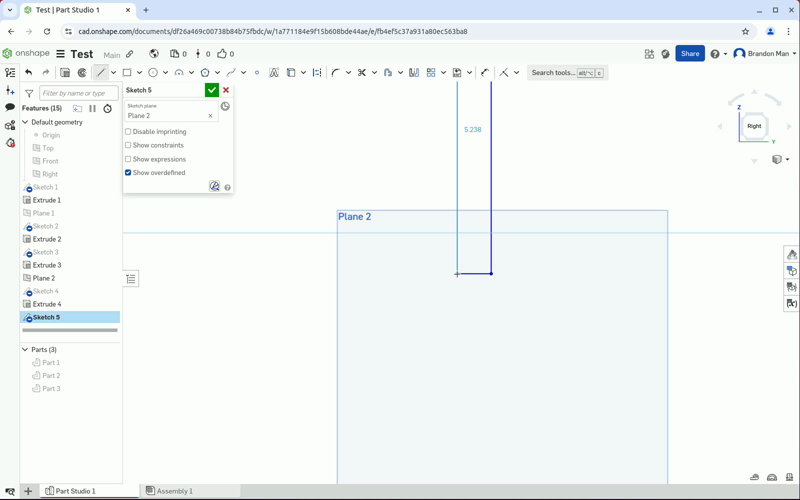
key_up(shift)
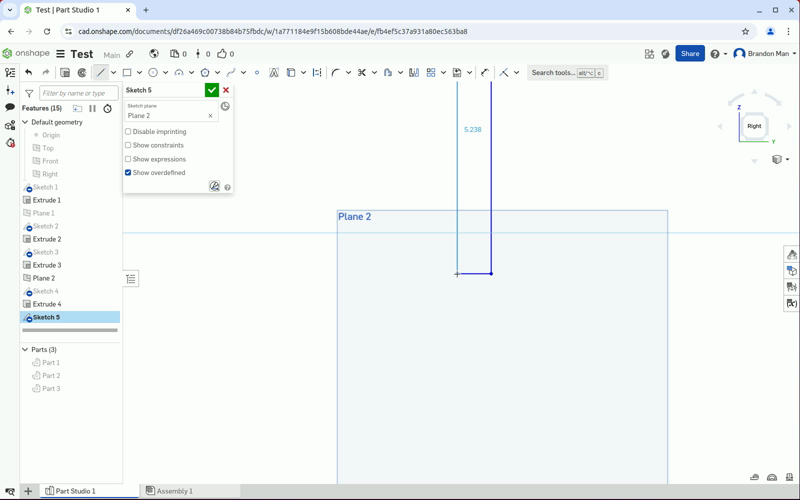
click(457, 273)
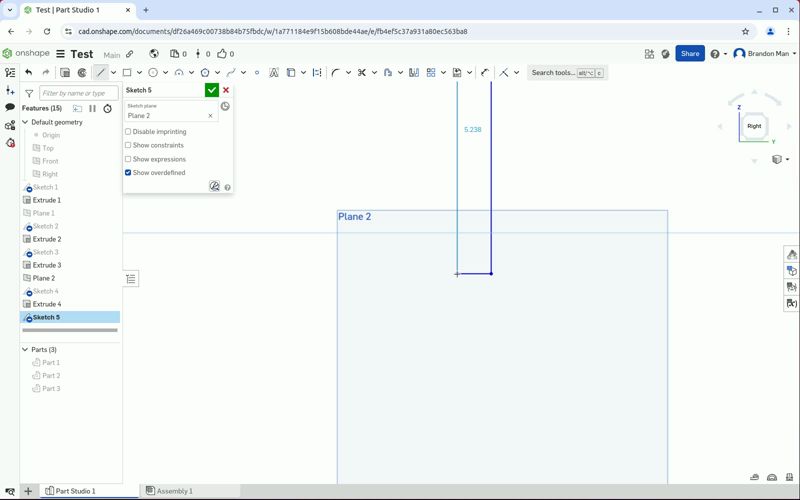
scroll(-6)
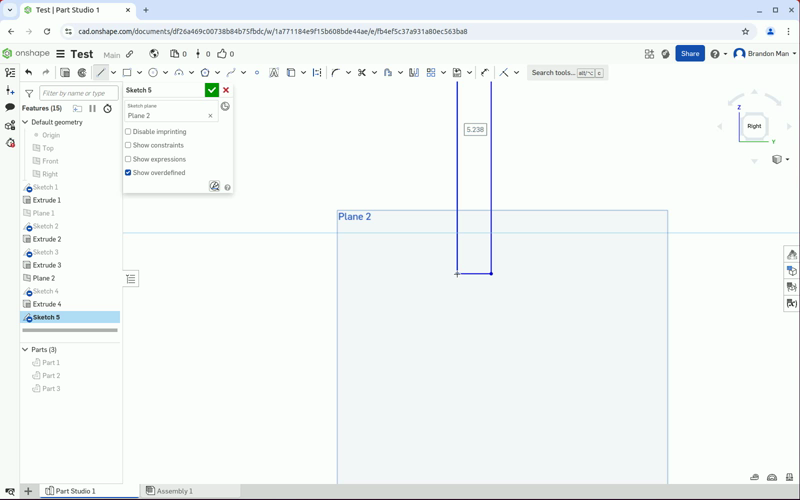
scroll(-6)
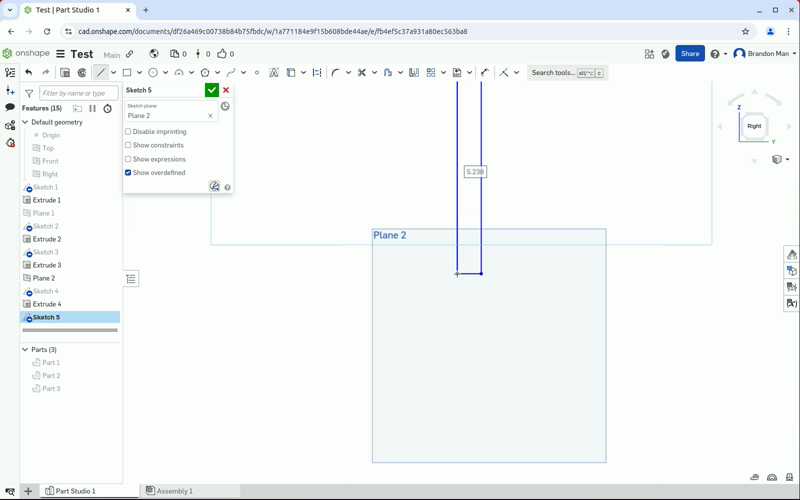
scroll(-6)
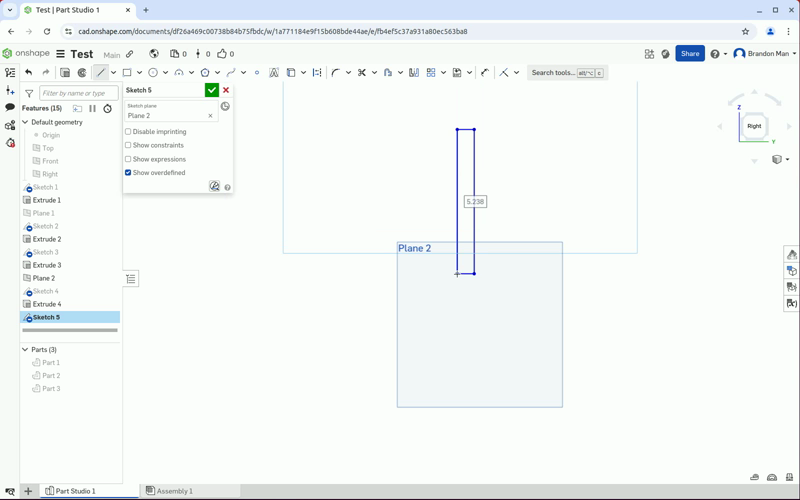
scroll(-6)
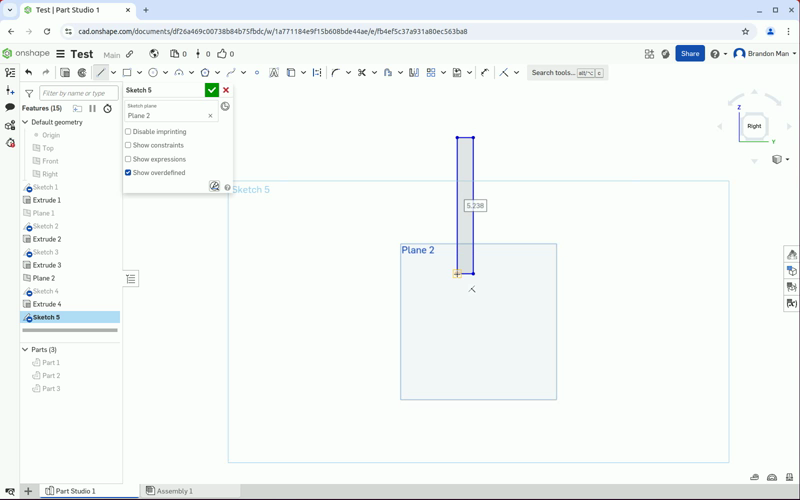
scroll(-6)
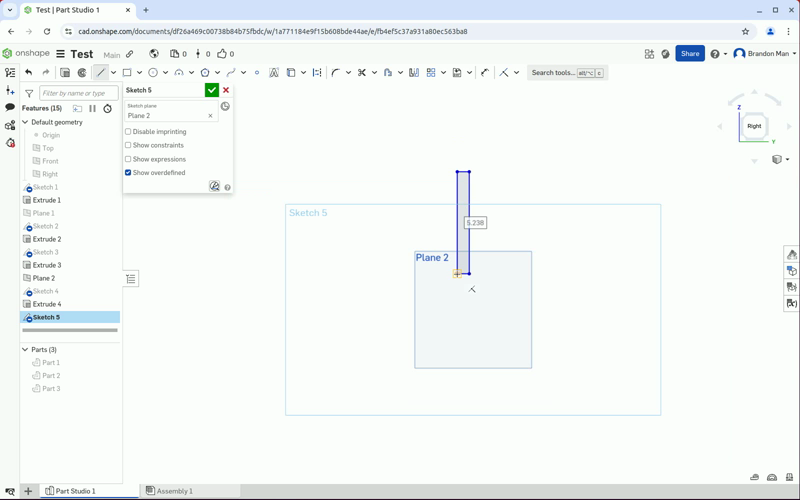
scroll(-6)
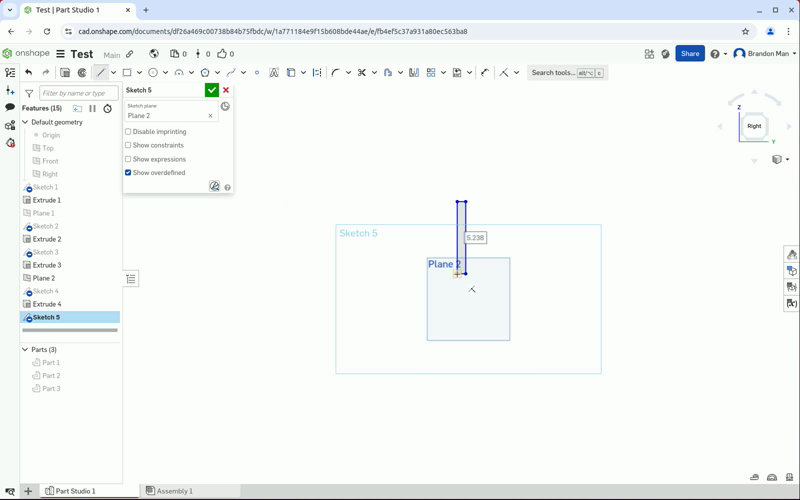
scroll(-6)
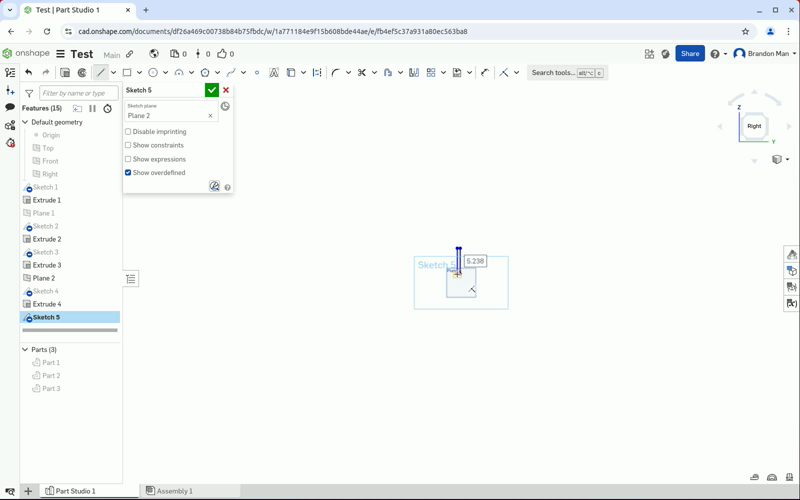
key(esc)
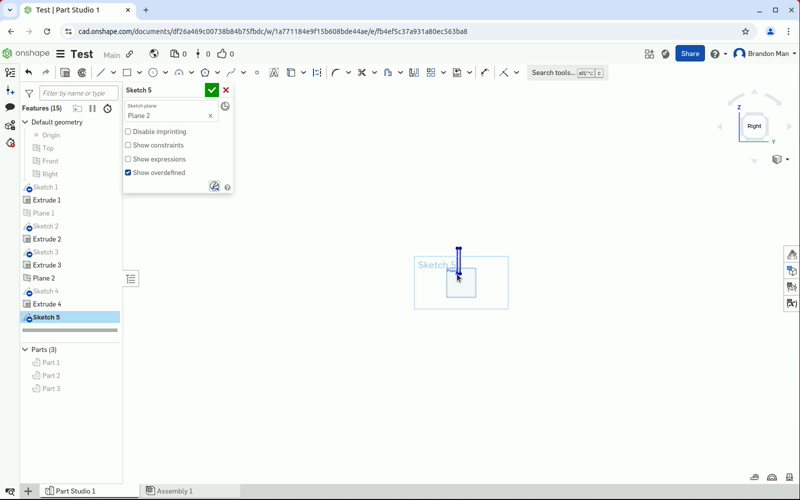
mouse_move(459, 268)
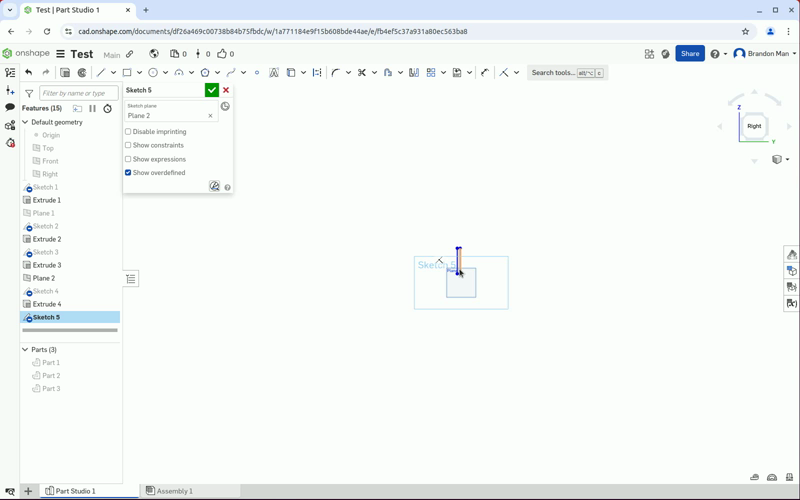
scroll(6)
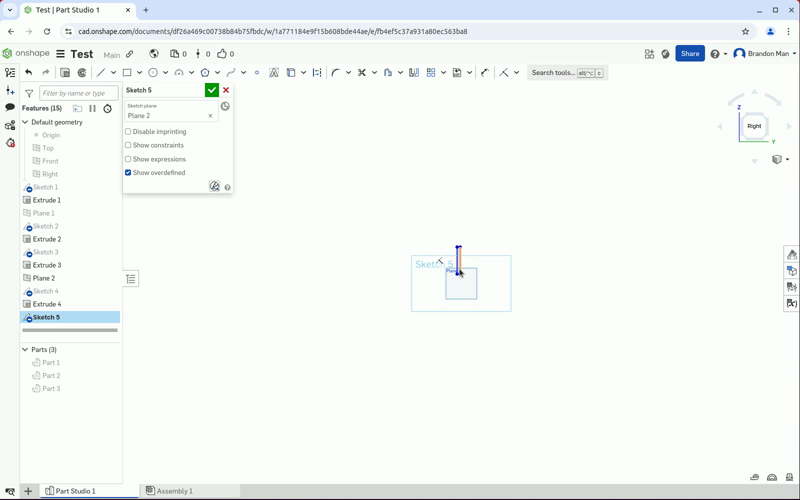
scroll(6)
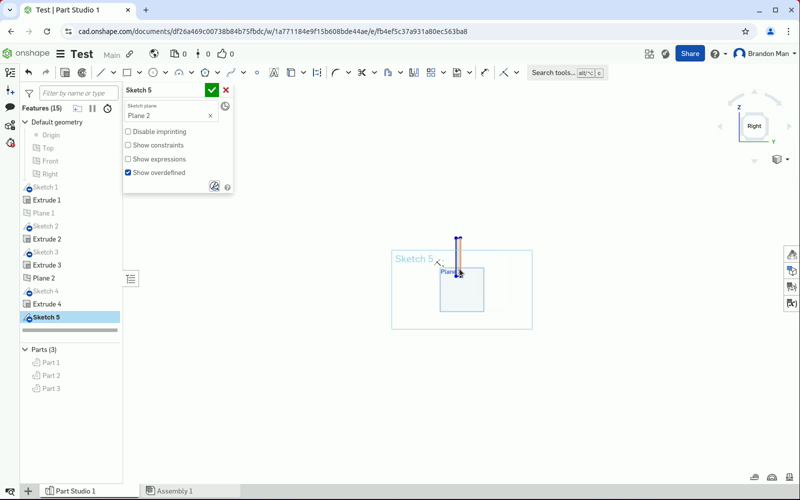
scroll(6)
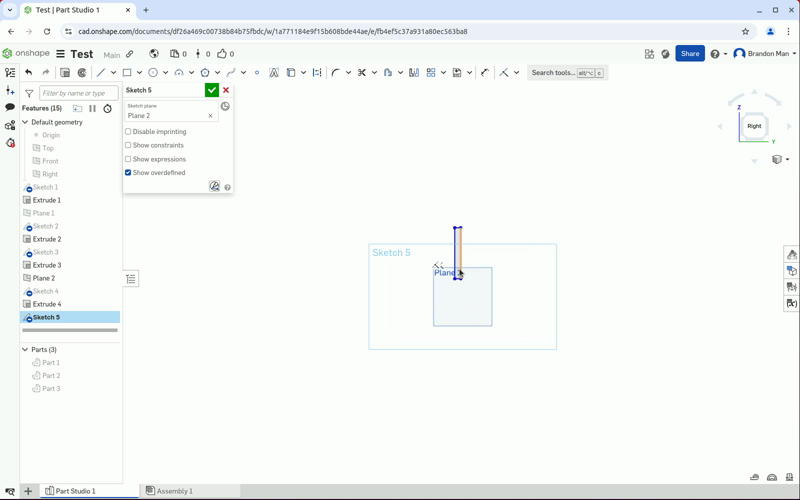
scroll(6)
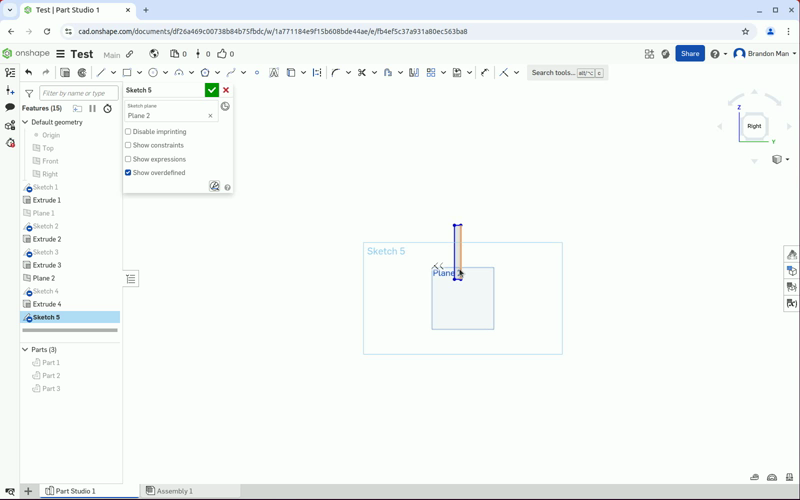
scroll(6)
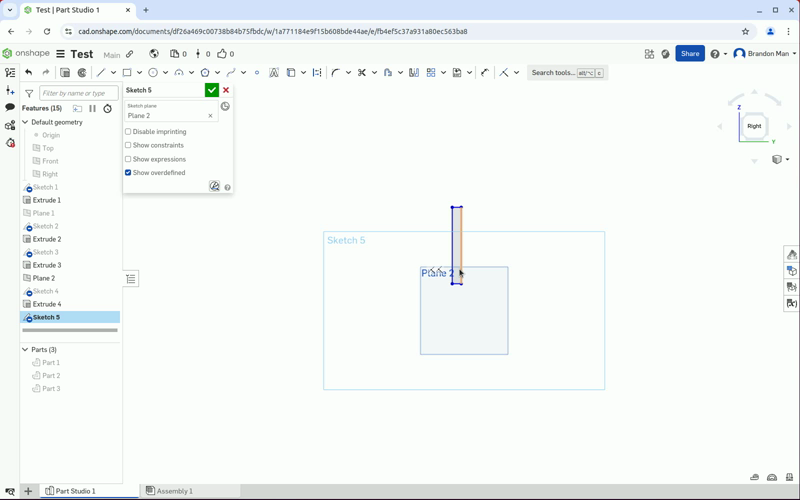
scroll(6)
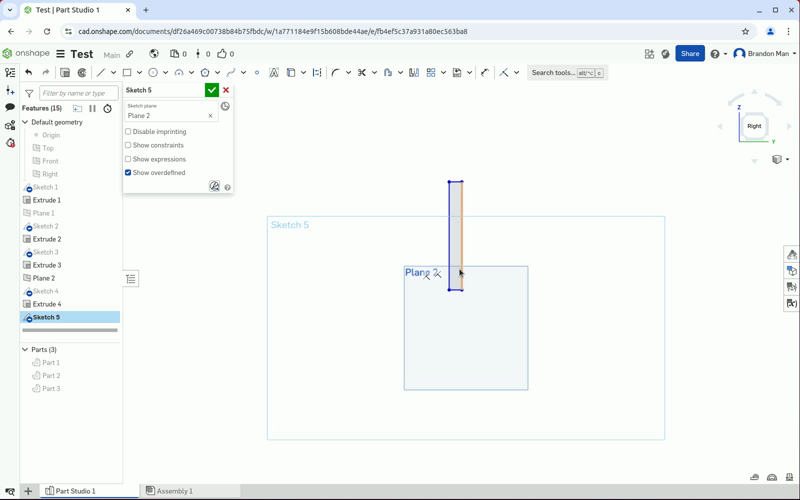
scroll(6)
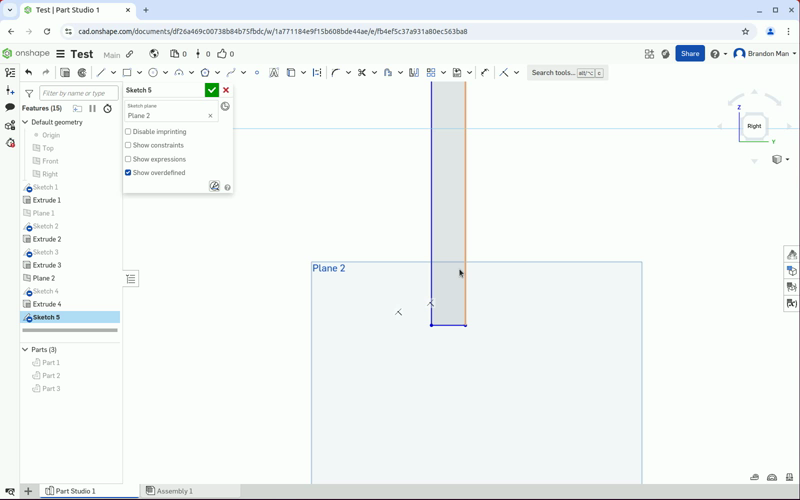
click(459, 268)
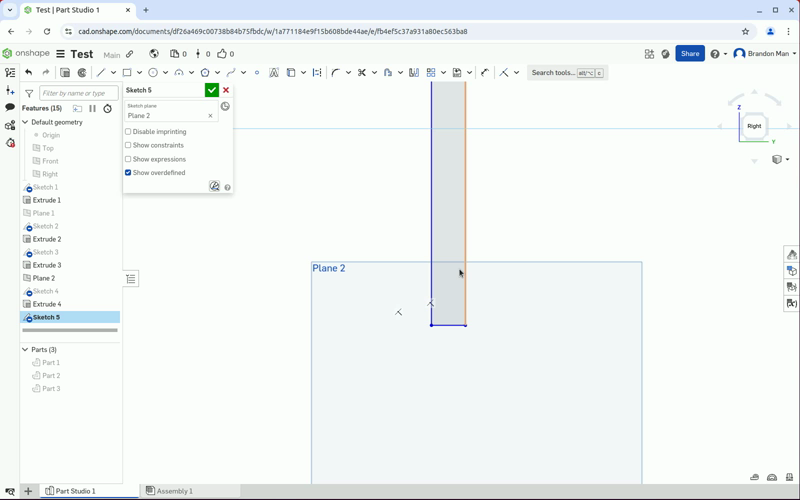
scroll(-6)
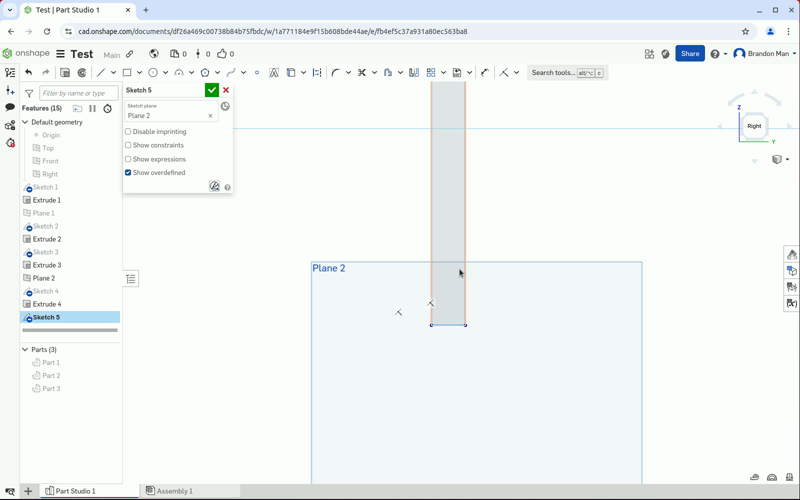
scroll(-6)
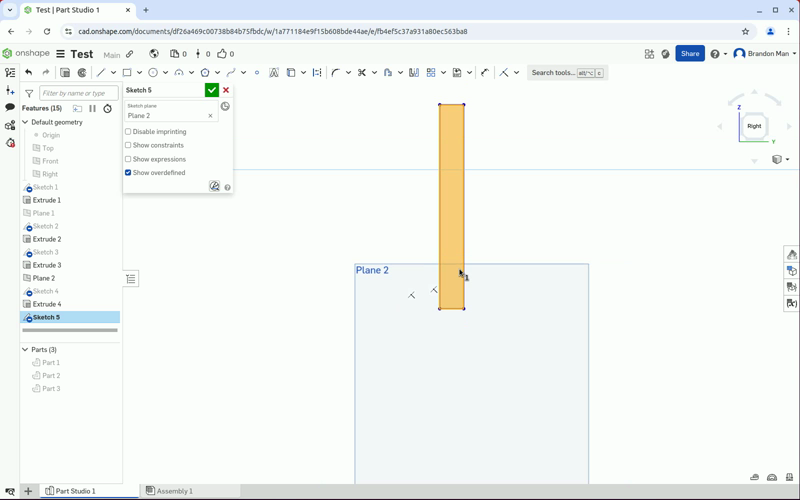
scroll(-6)
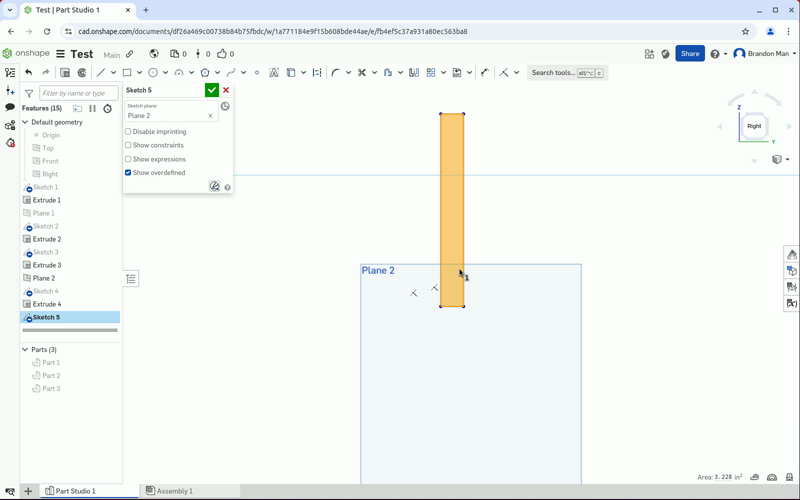
scroll(-6)
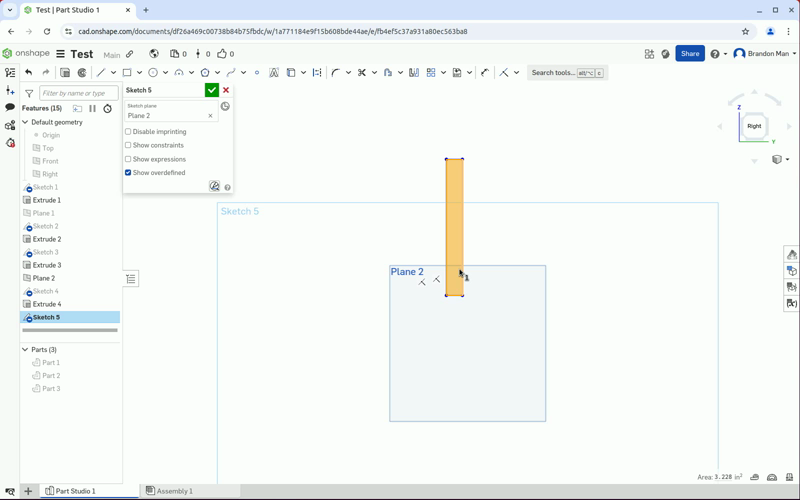
scroll(-6)
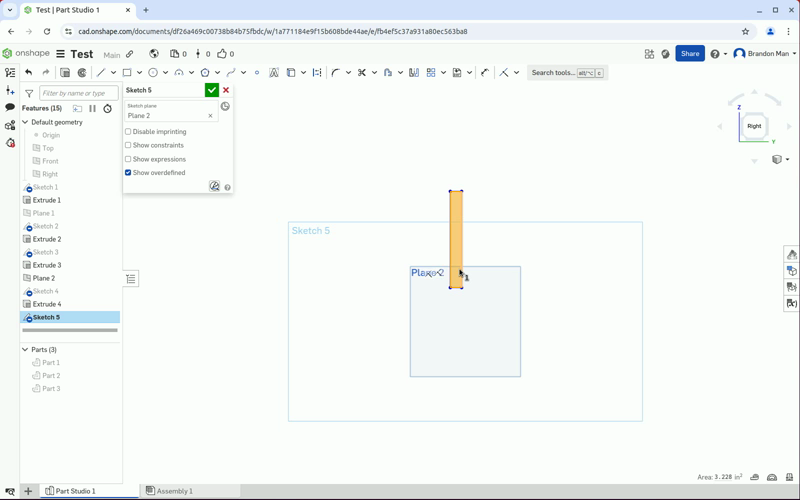
scroll(-6)
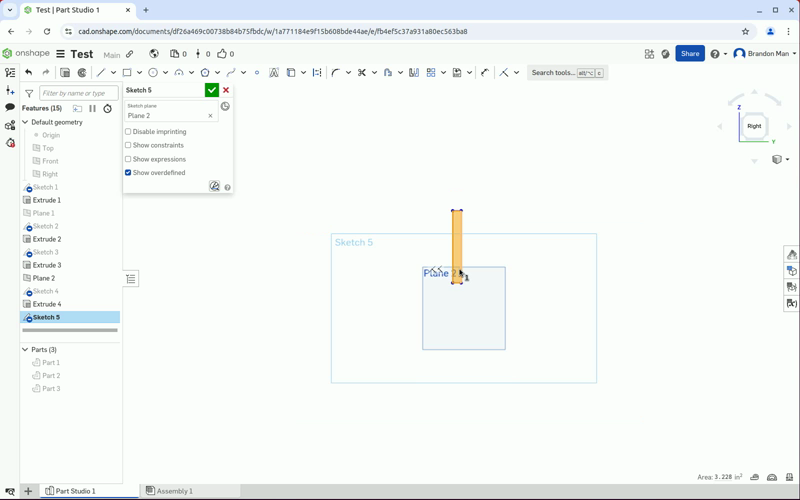
scroll(-6)
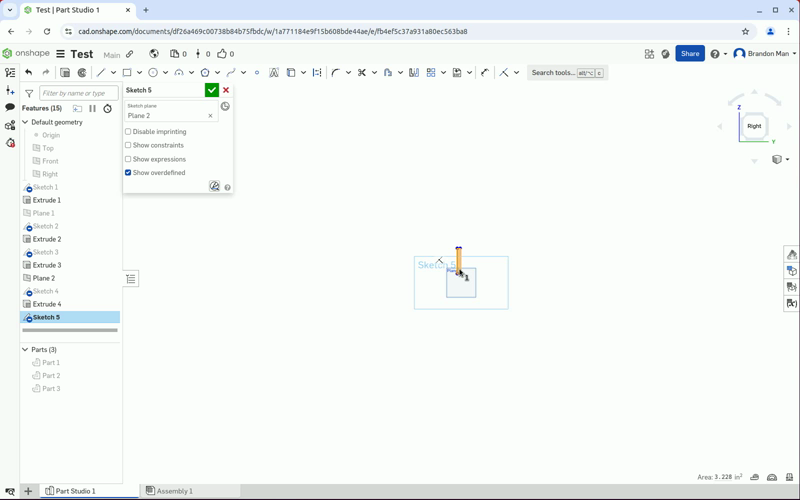
mouse_move(73, 352)
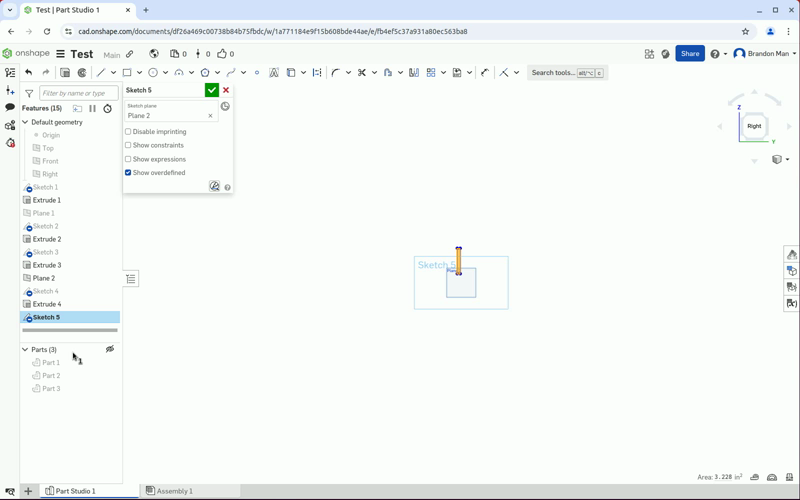
key(shift+y)
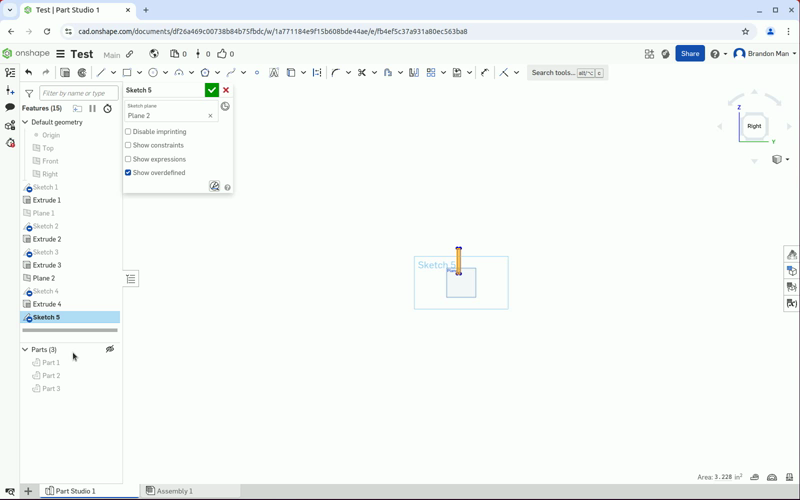
key(shift+e)
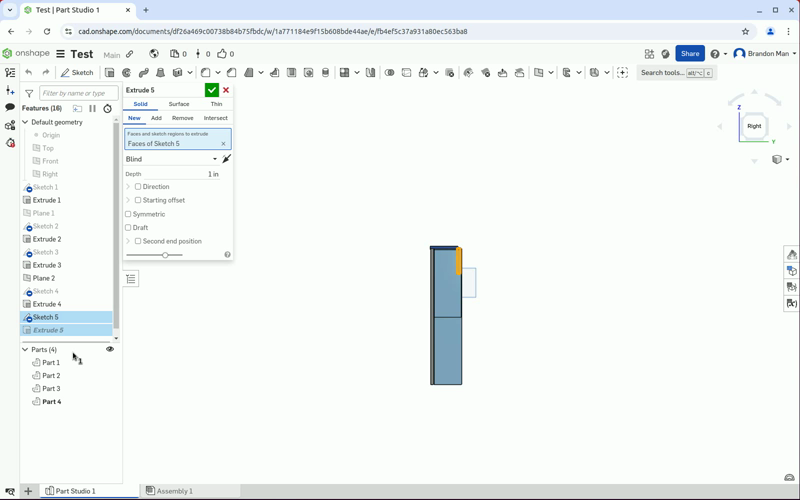
mouse_move(143, 106)
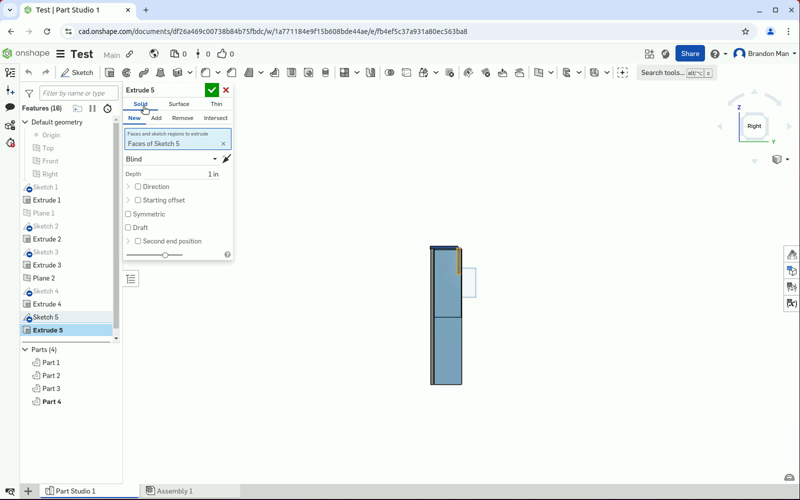
click(143, 106)
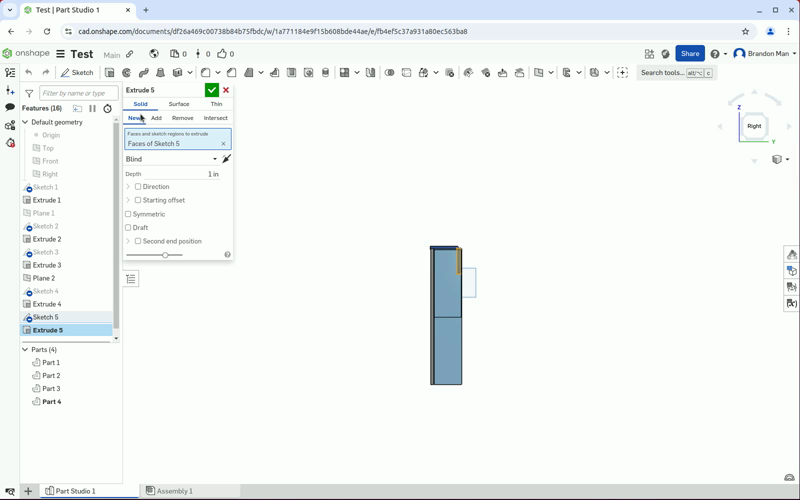
mouse_move(137, 120)
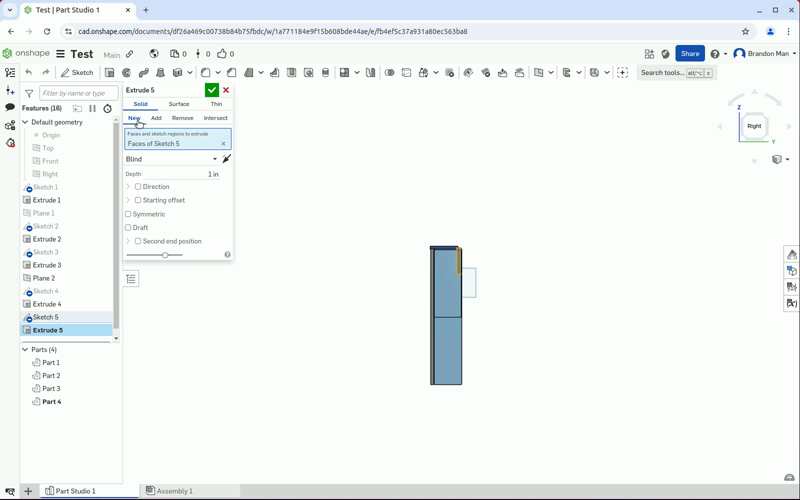
click(137, 120)
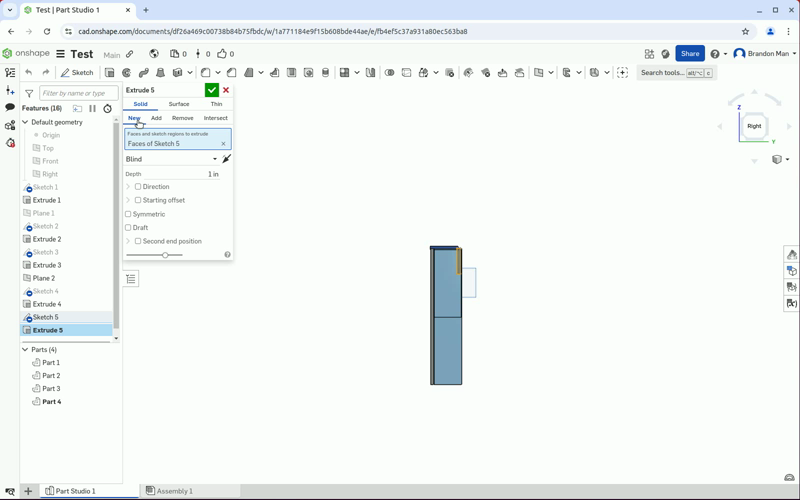
key(tab, 4)
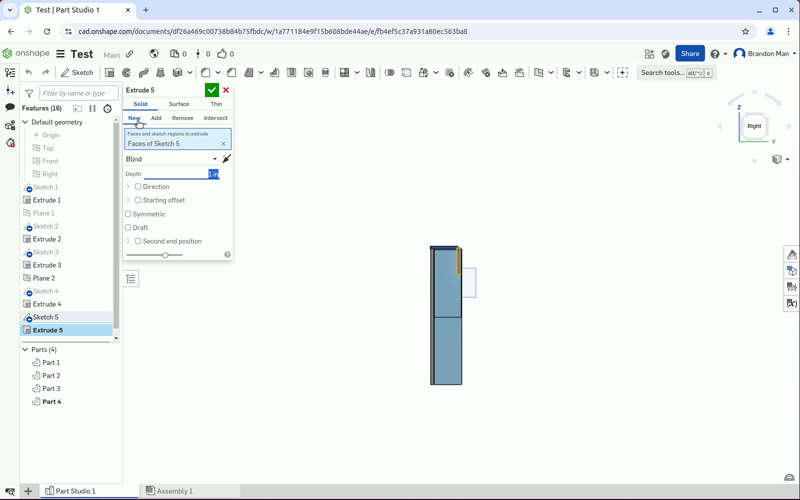
text(-30.811)
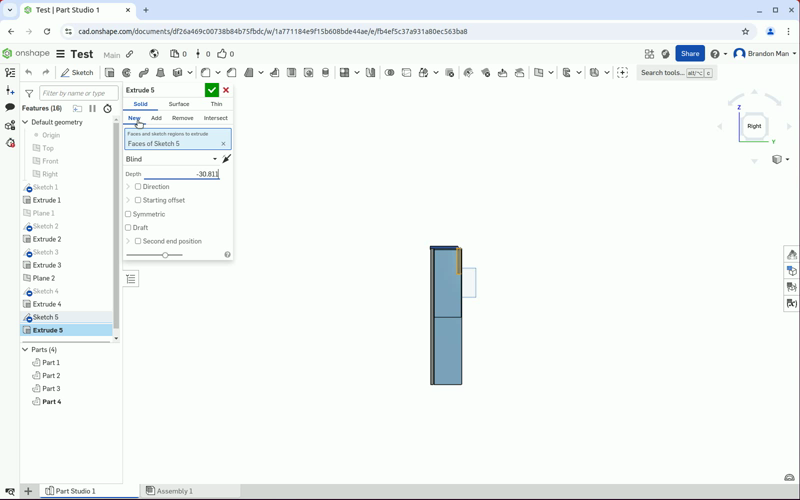
key(enter)
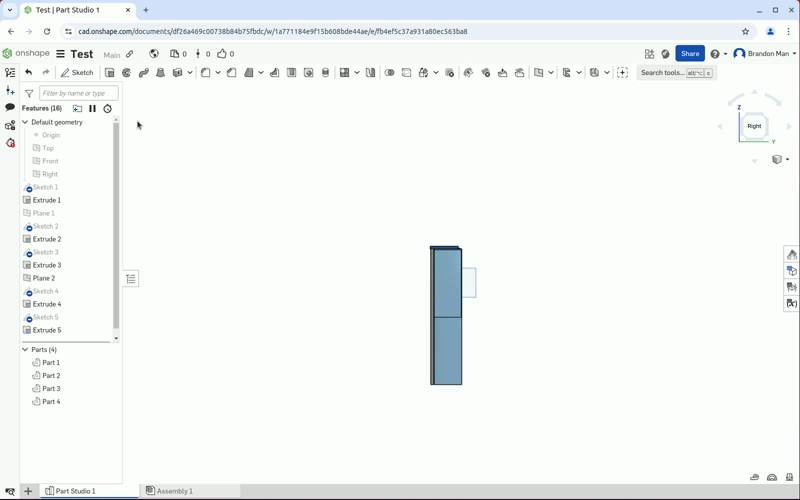
key(shift+h)
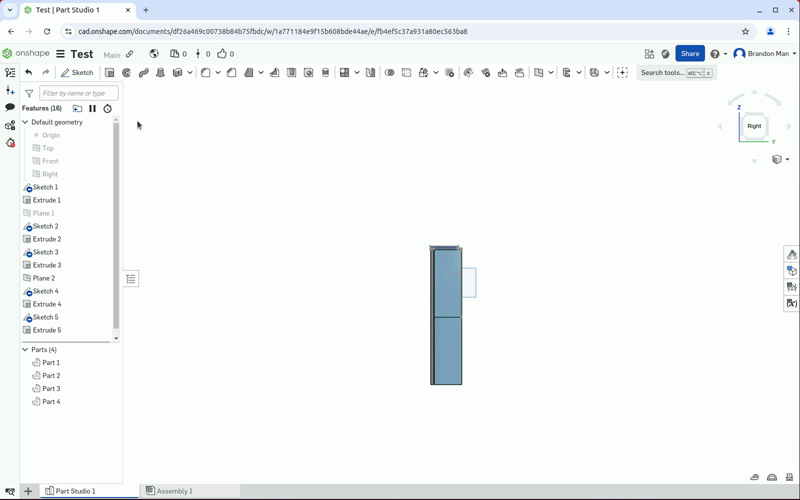
key(shift+h)
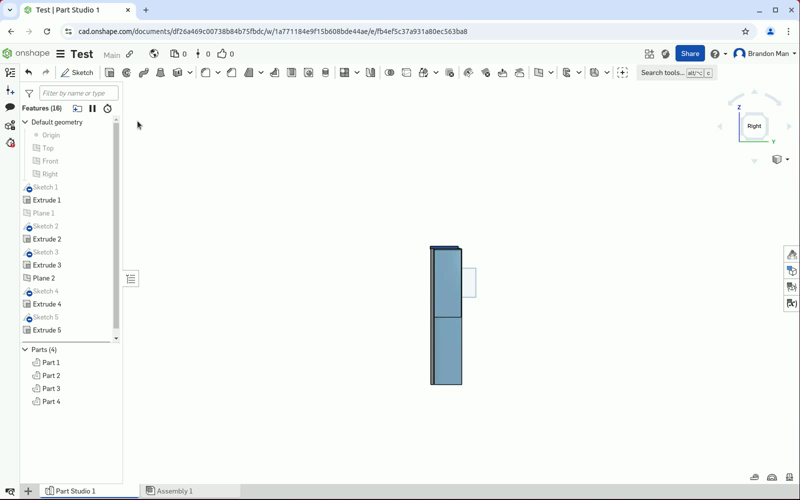
mouse_move(69, 189)
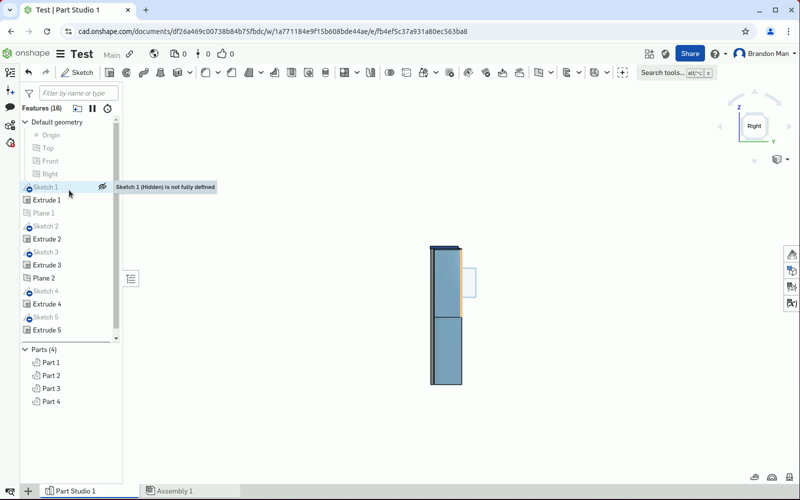
click(69, 189)
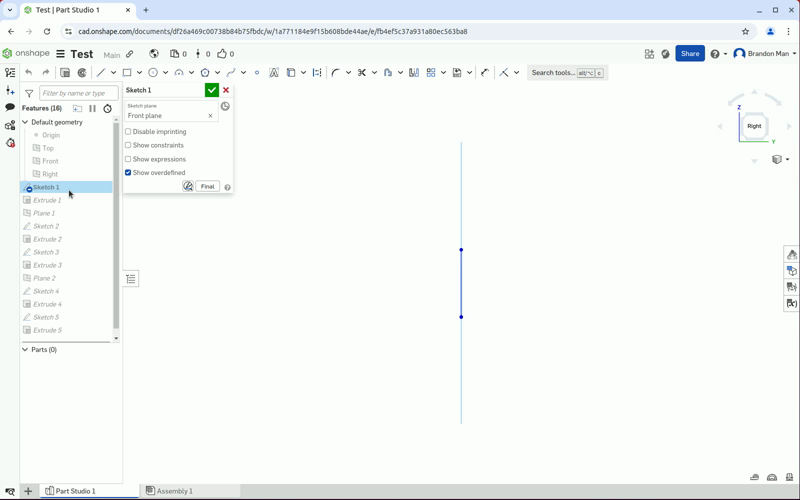
mouse_move(229, 92)
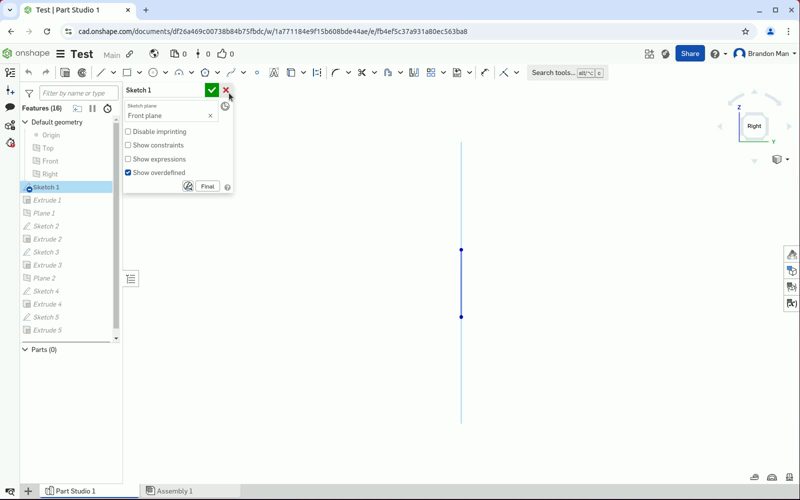
click(229, 92)
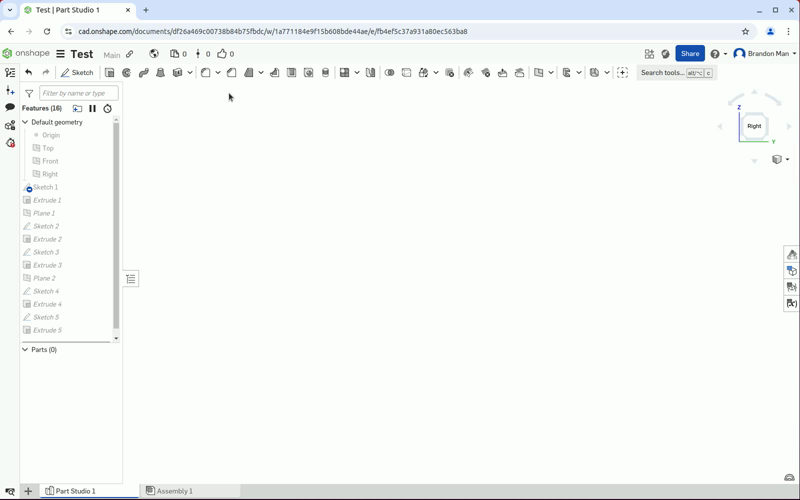
key(shift+s)
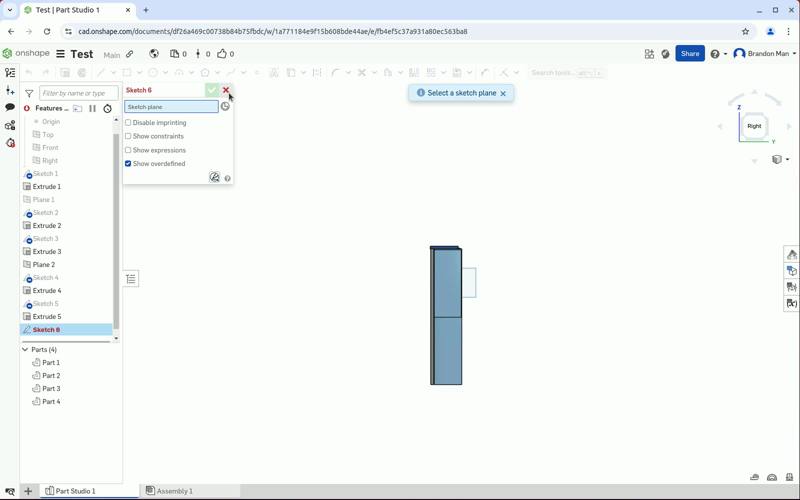
mouse_move(69, 267)
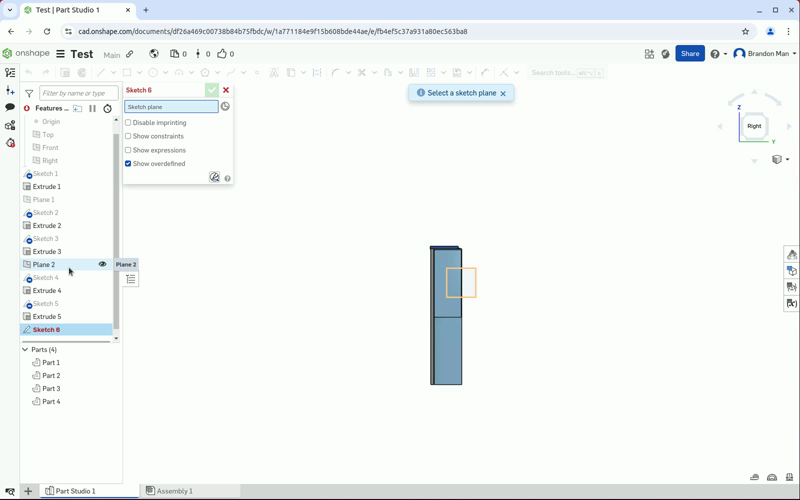
click(69, 267)
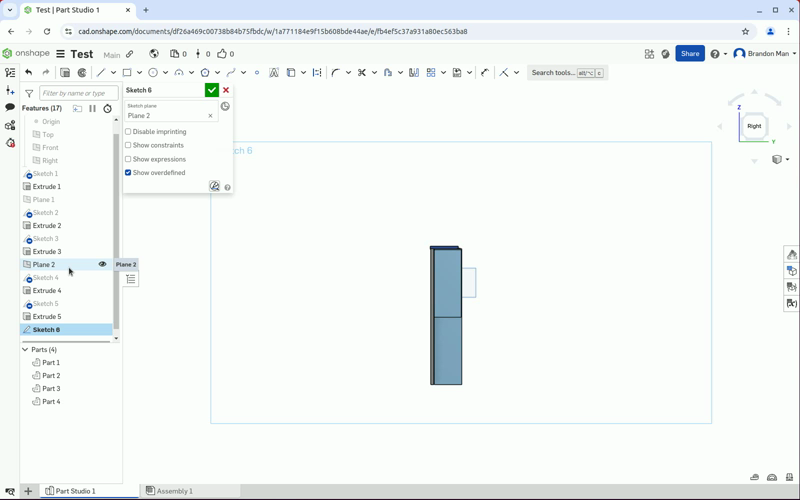
mouse_move(73, 352)
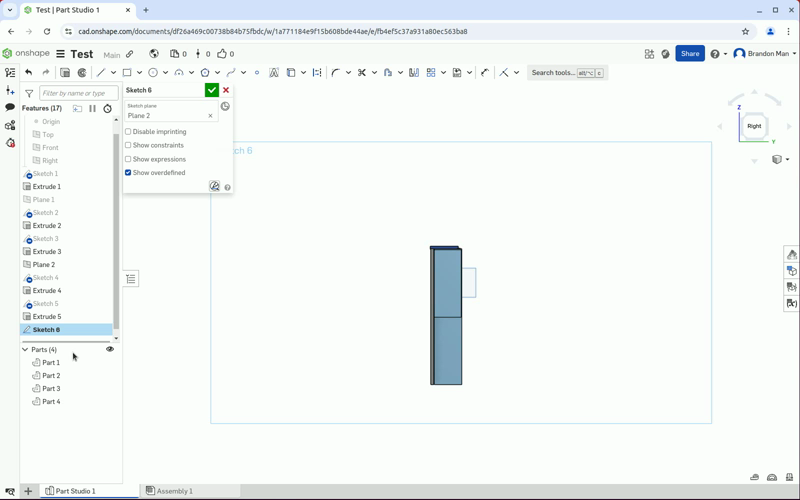
key(y)
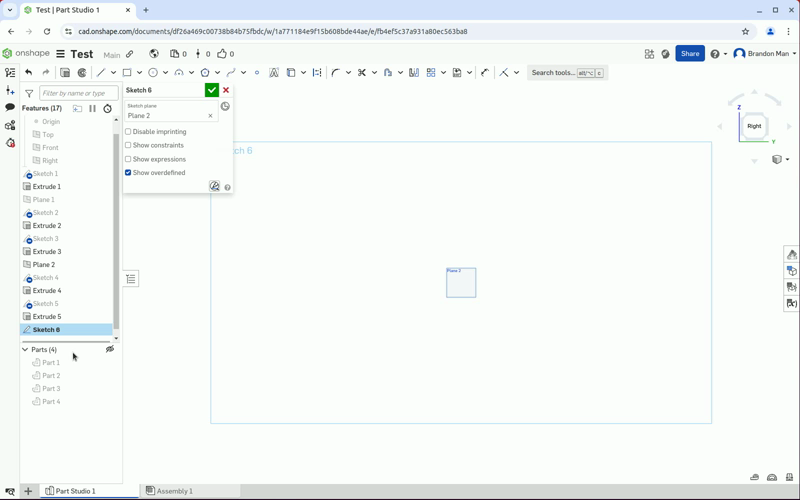
key(l)
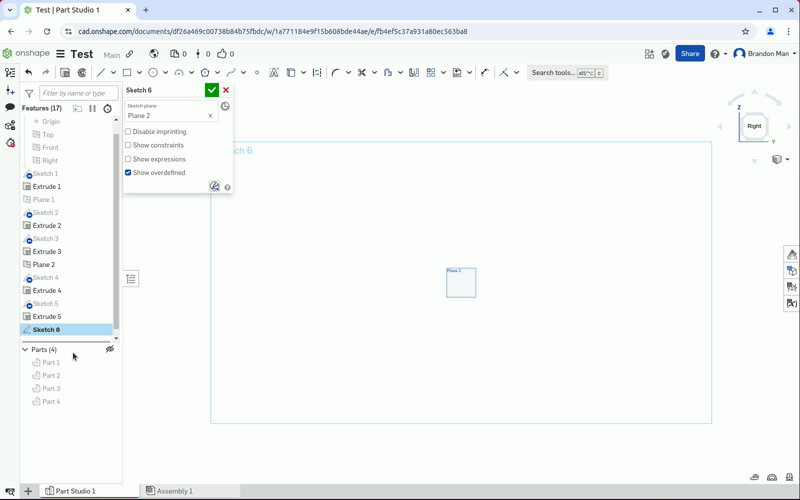
key_down(shift)
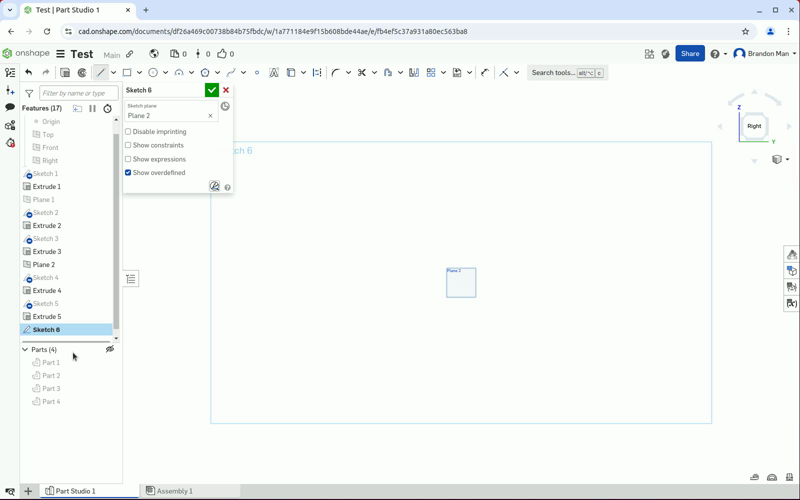
mouse_move(457, 249)
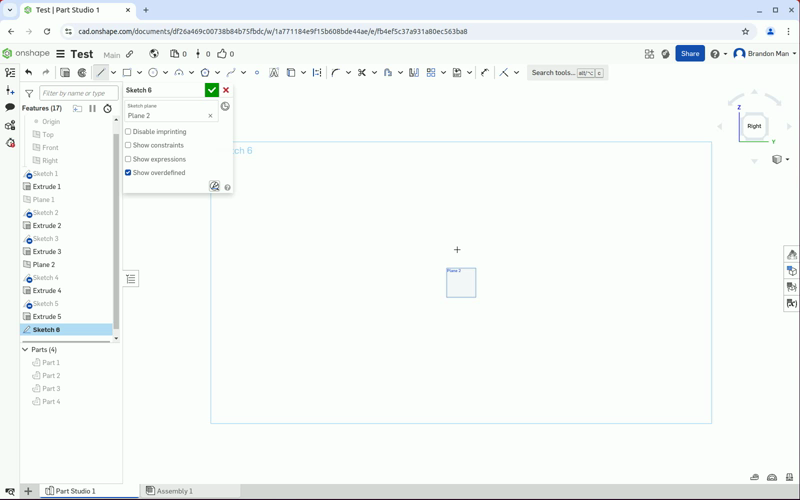
click(457, 249)
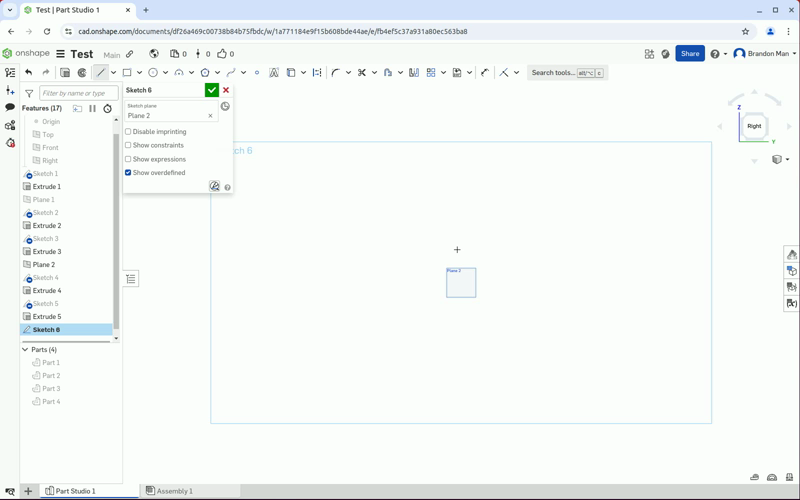
key_up(shift)
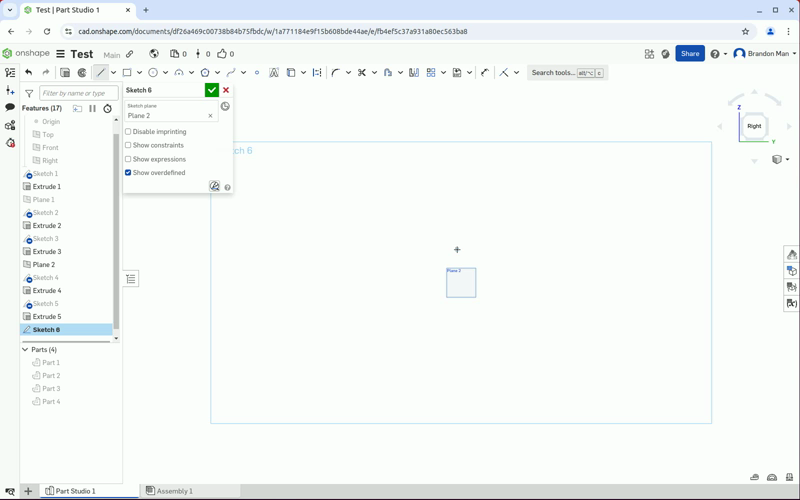
key_down(shift)
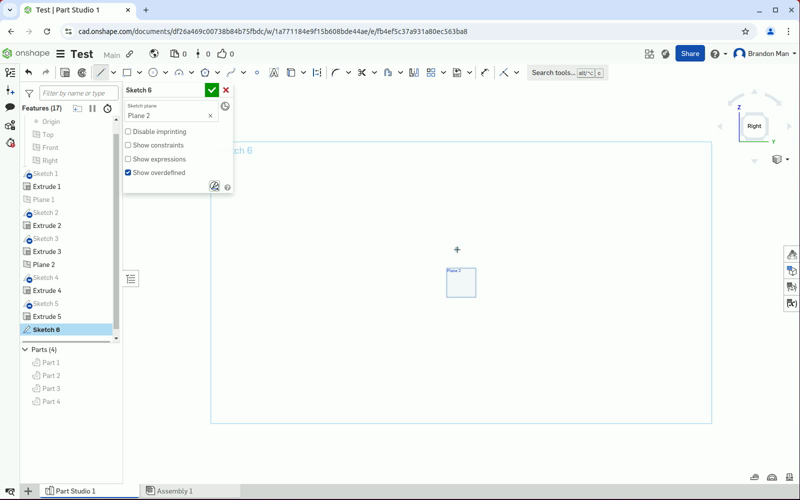
mouse_move(487, 249)
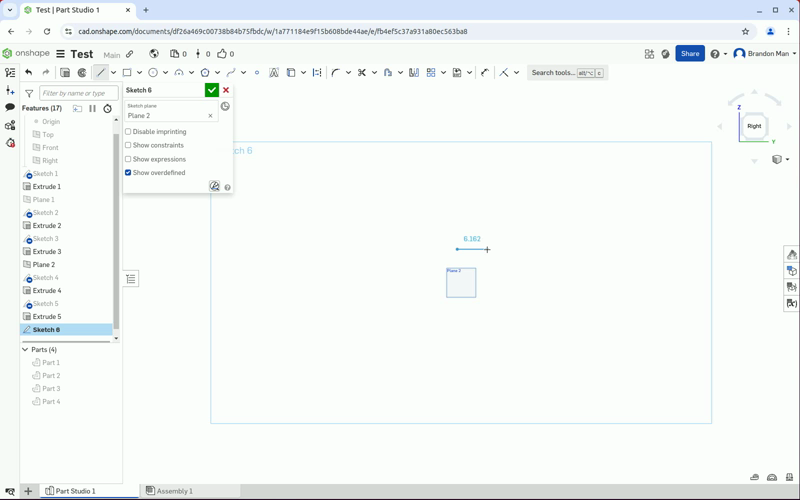
mouse_move(460, 249)
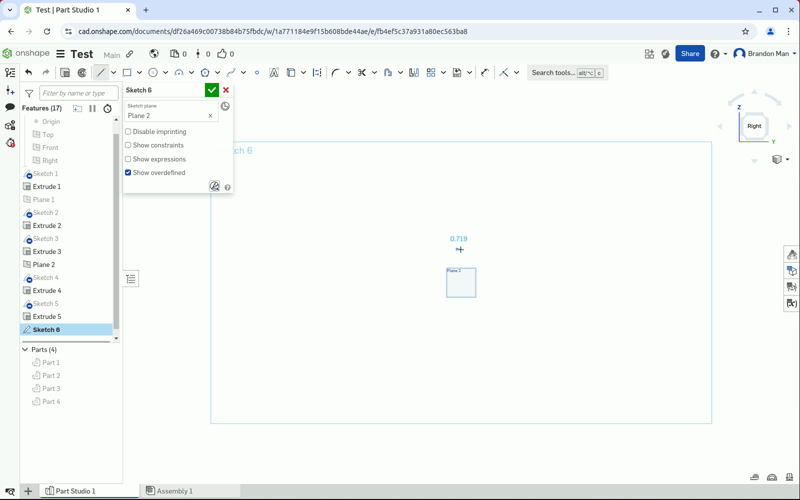
scroll(6)
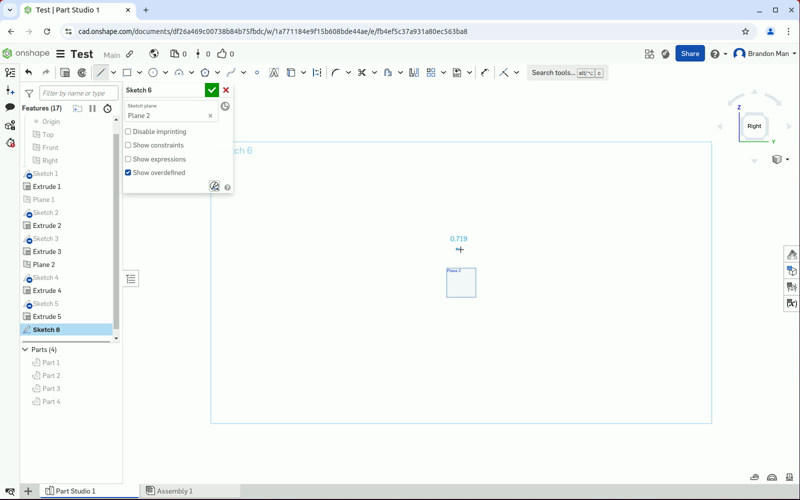
scroll(6)
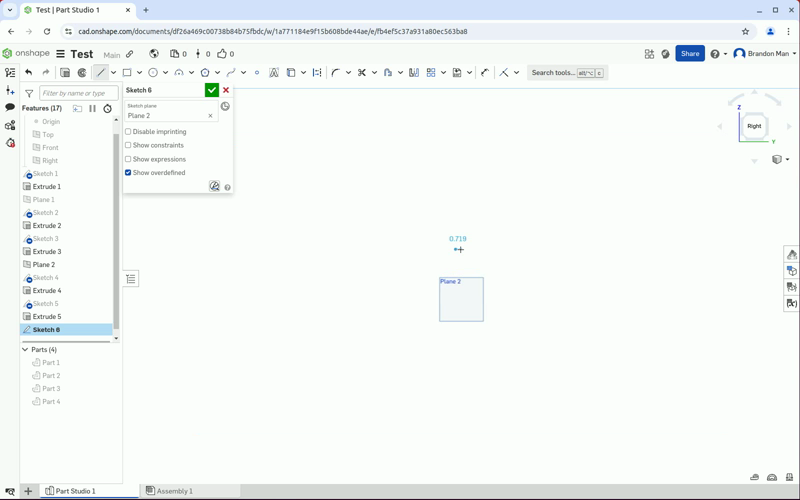
scroll(6)
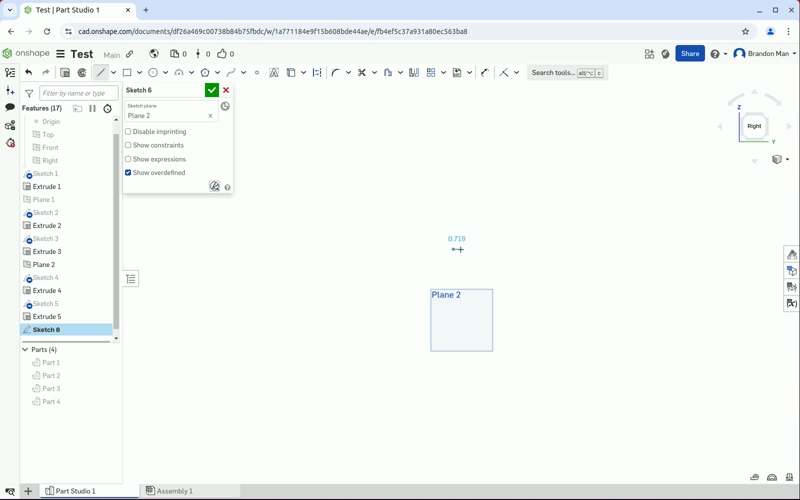
scroll(6)
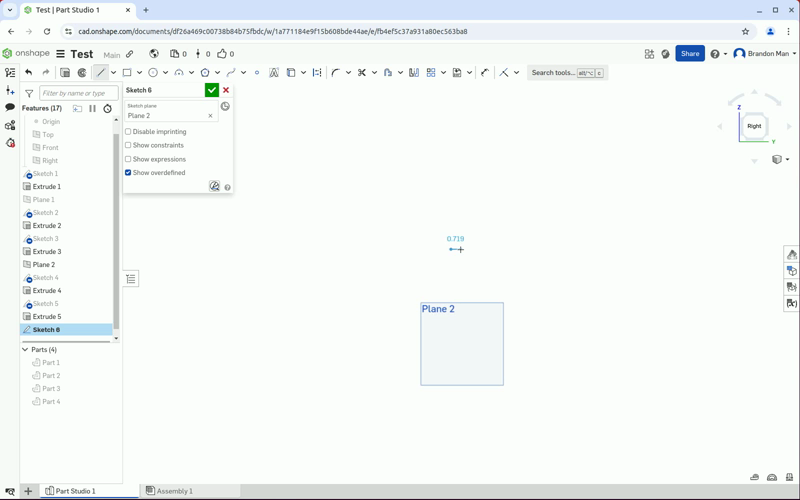
scroll(6)
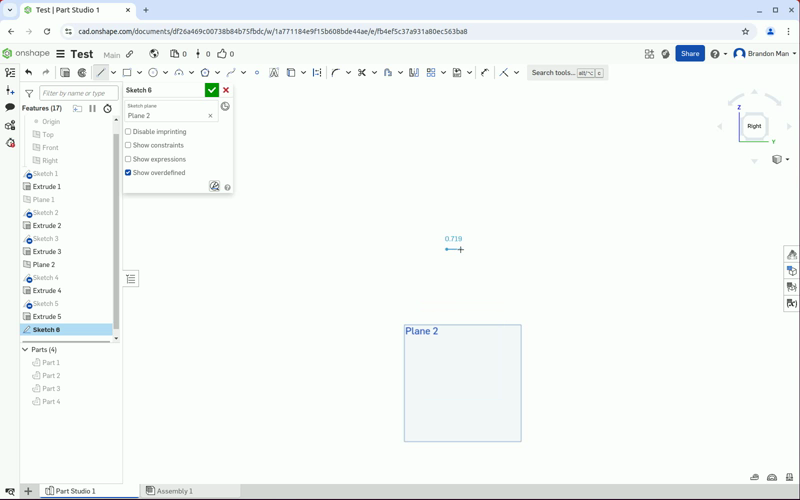
scroll(6)
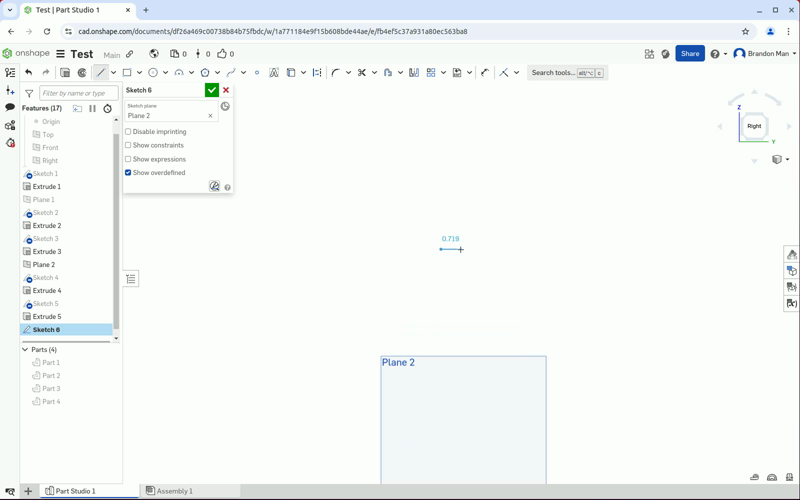
scroll(6)
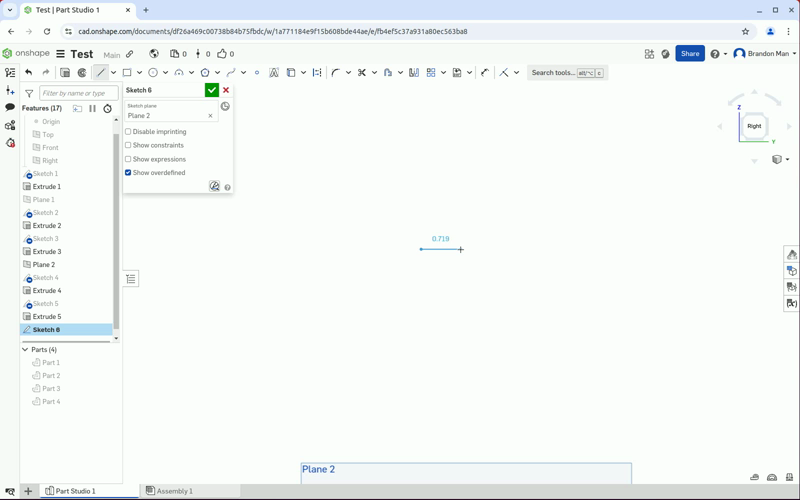
click(460, 249)
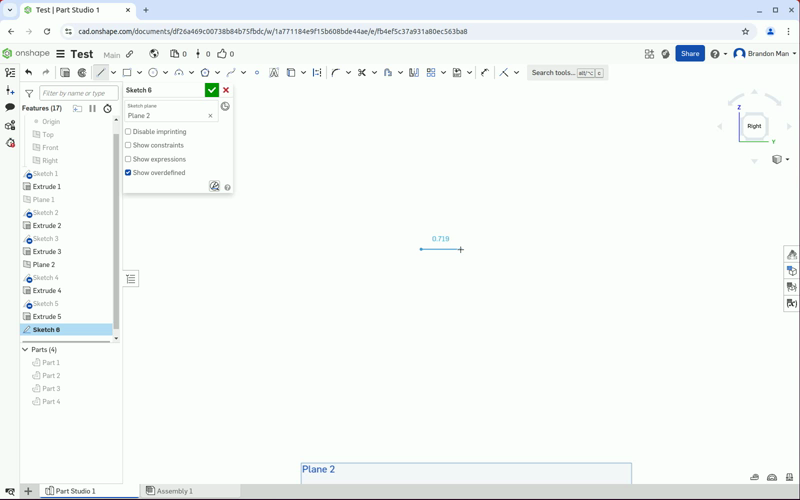
scroll(-6)
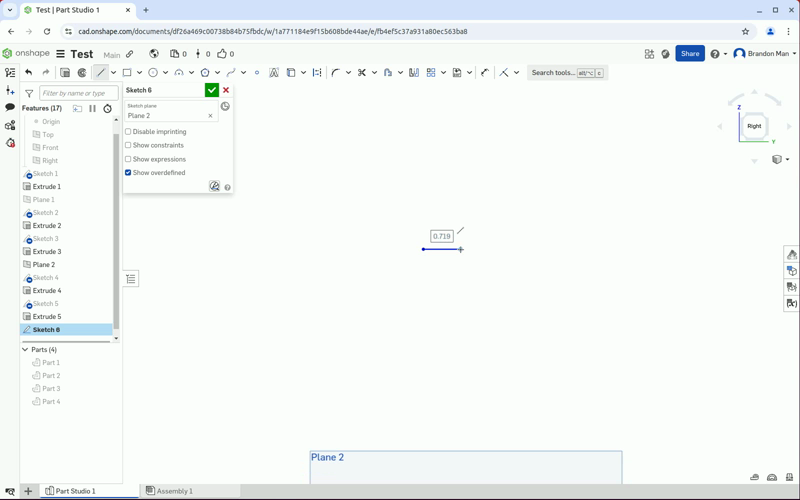
scroll(-6)
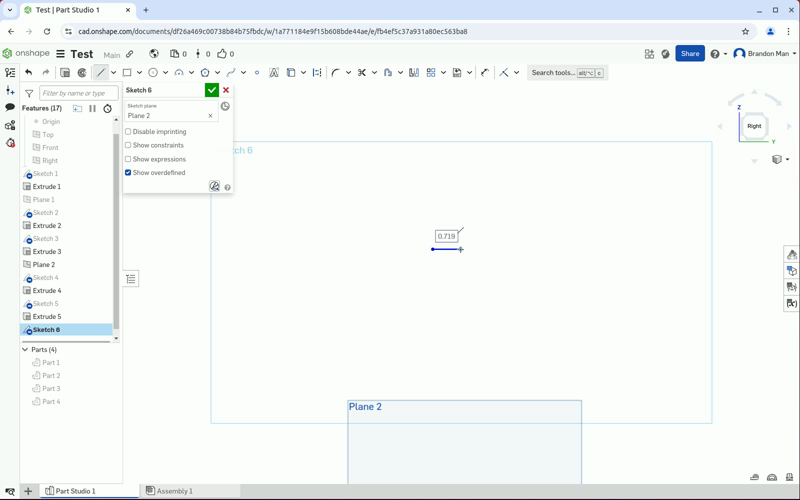
scroll(-6)
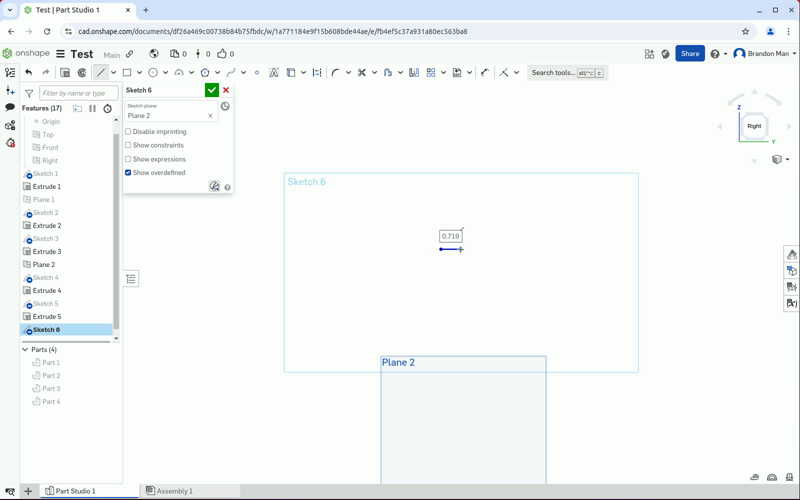
scroll(-6)
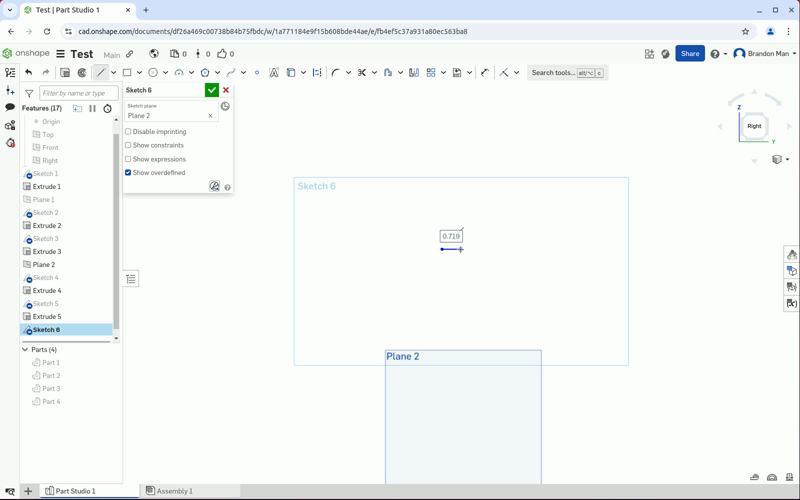
scroll(-6)
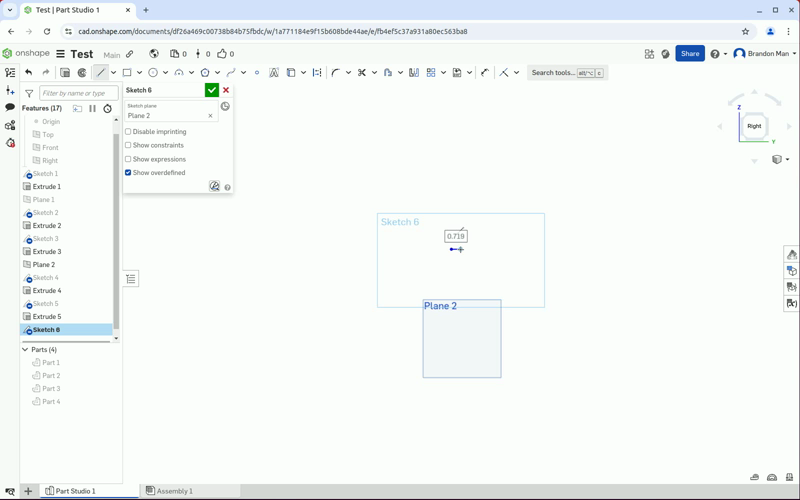
scroll(-6)
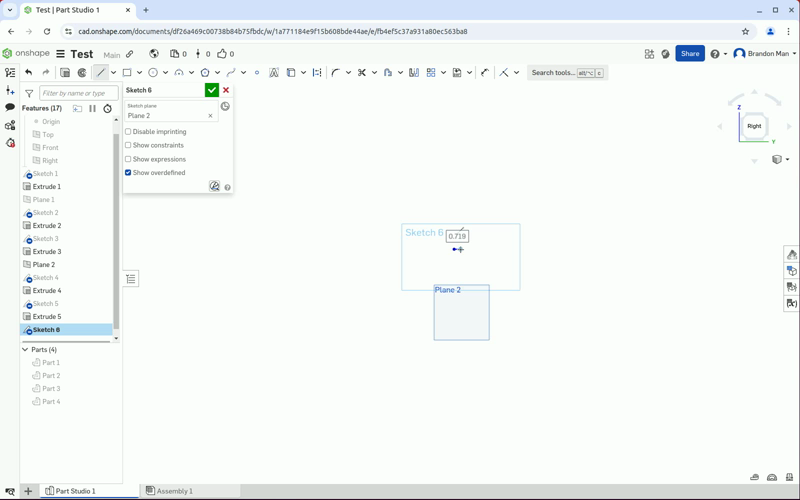
scroll(-6)
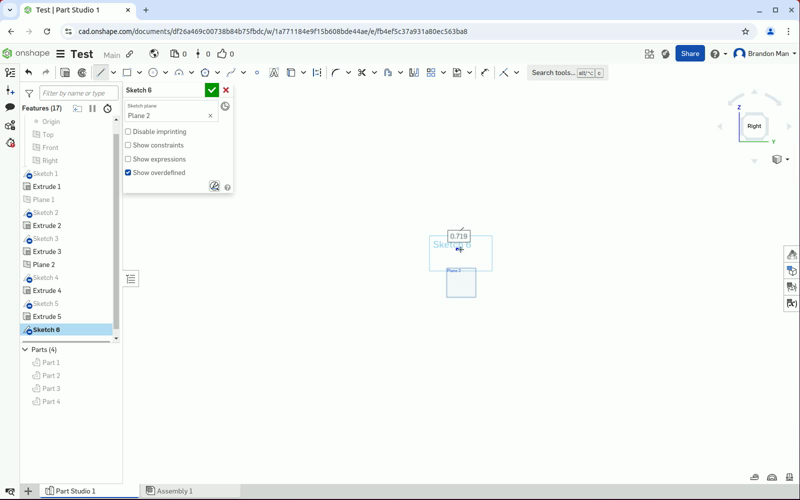
key_up(shift)
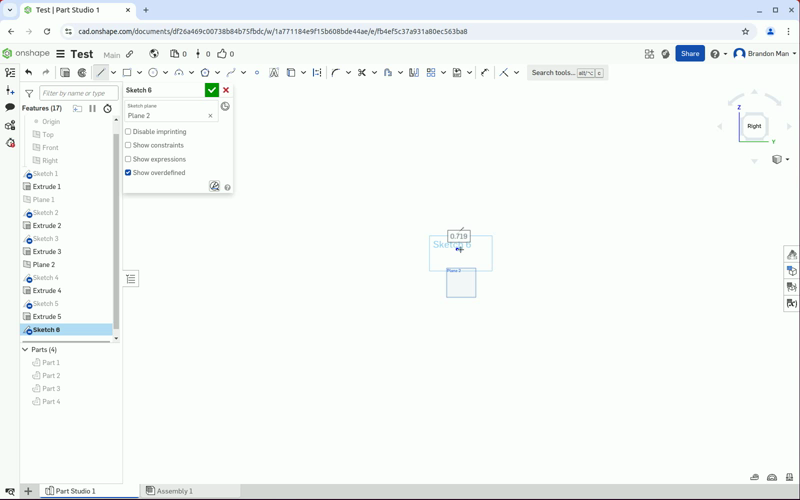
key_down(shift)
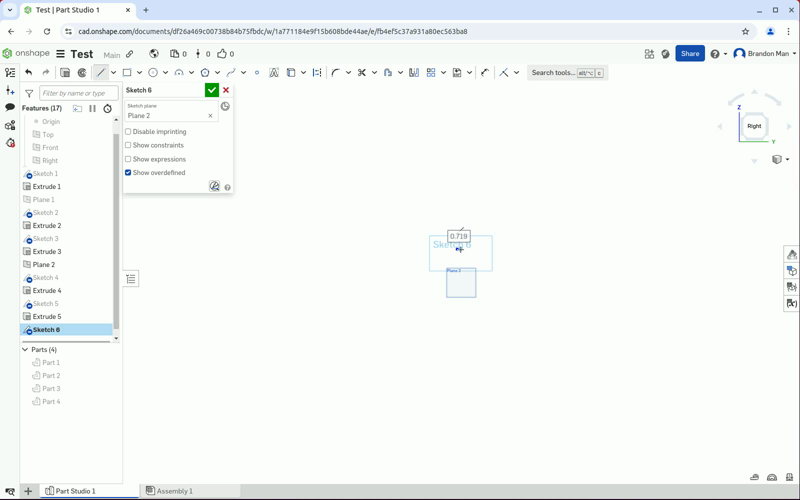
mouse_move(490, 249)
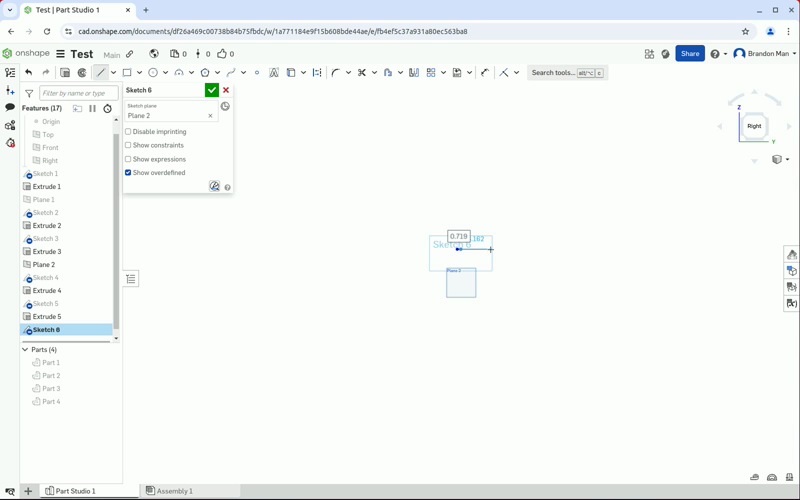
mouse_move(460, 245)
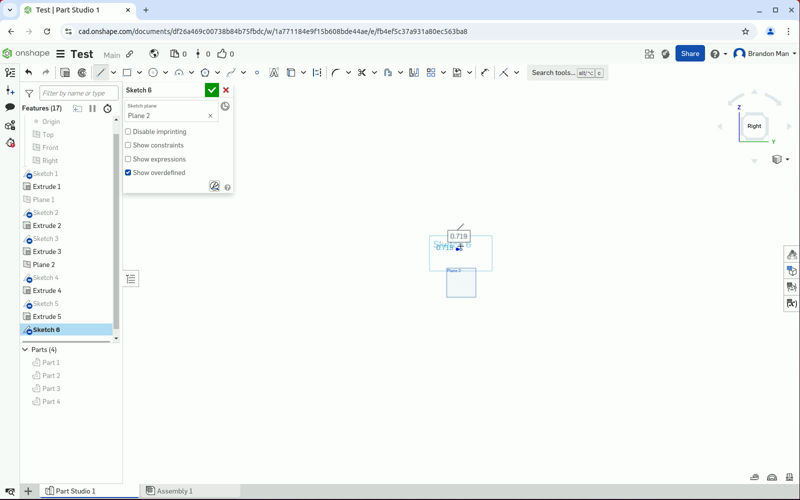
scroll(6)
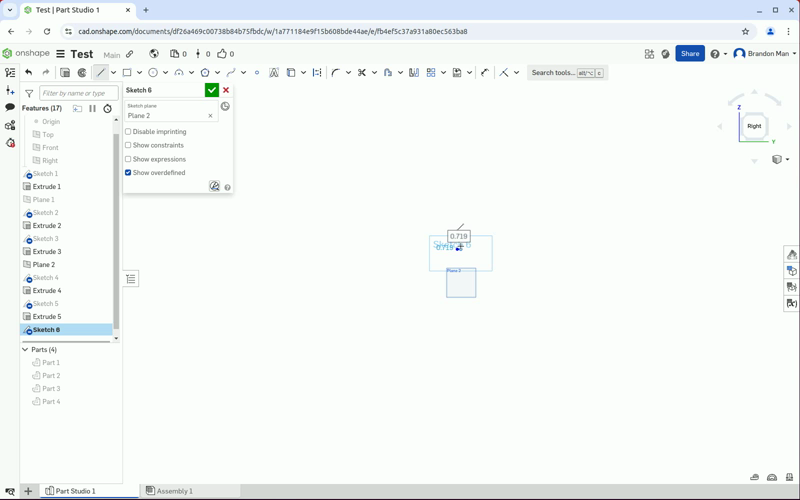
scroll(6)
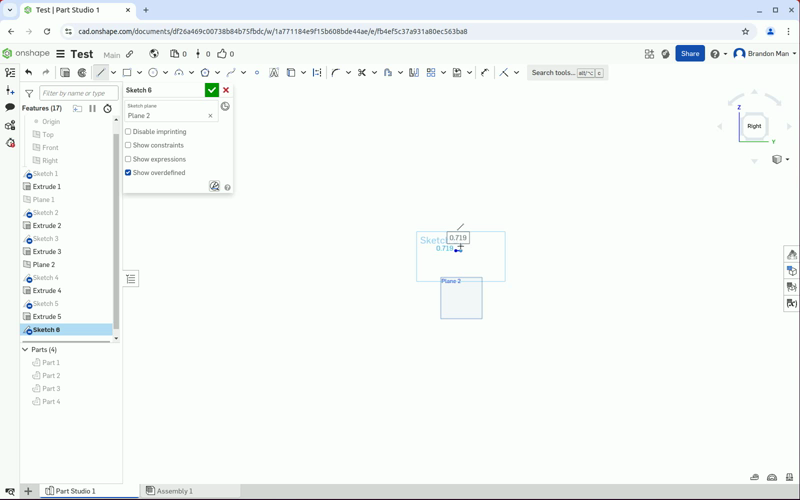
scroll(6)
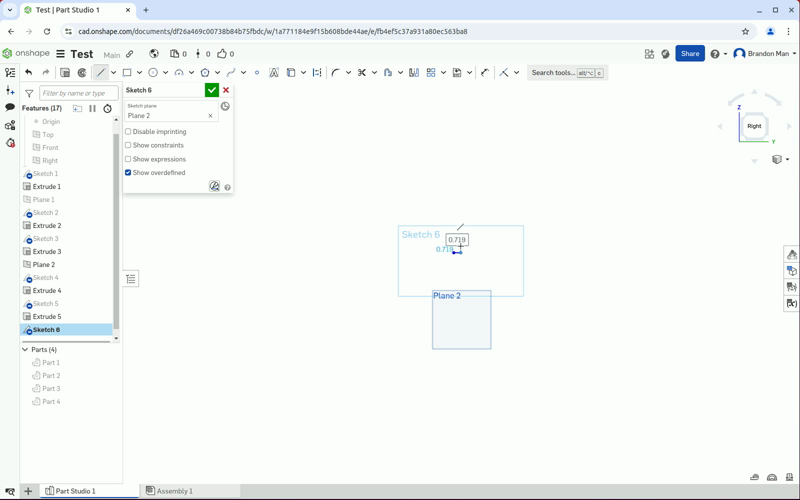
scroll(6)
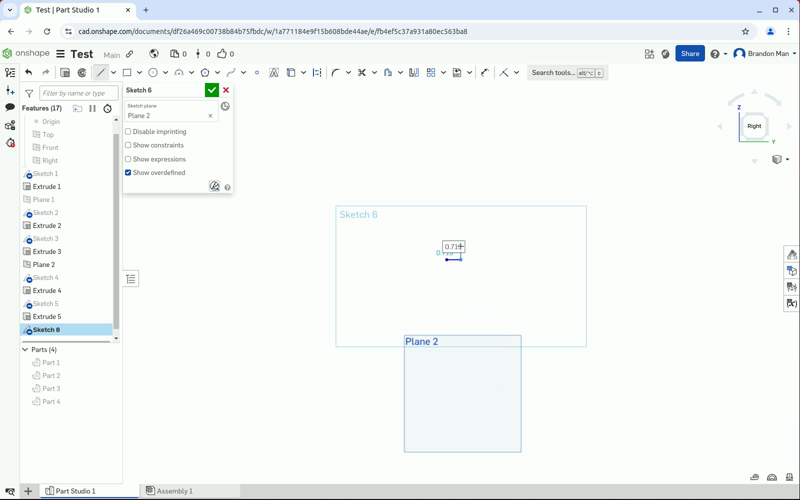
scroll(6)
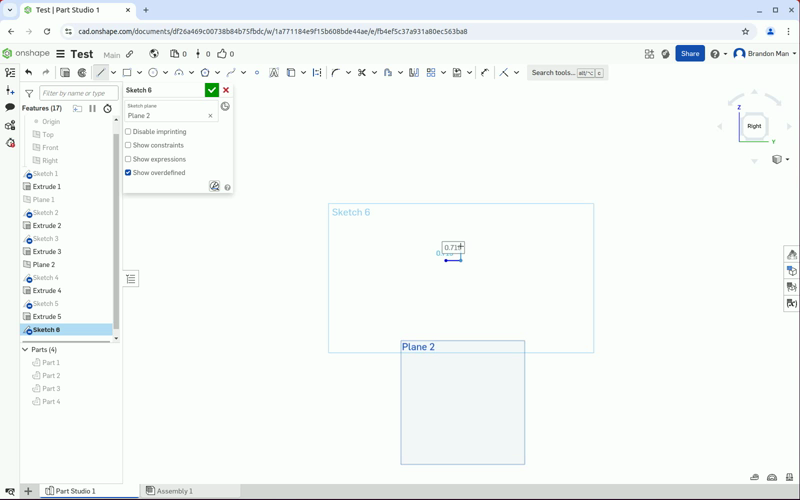
scroll(6)
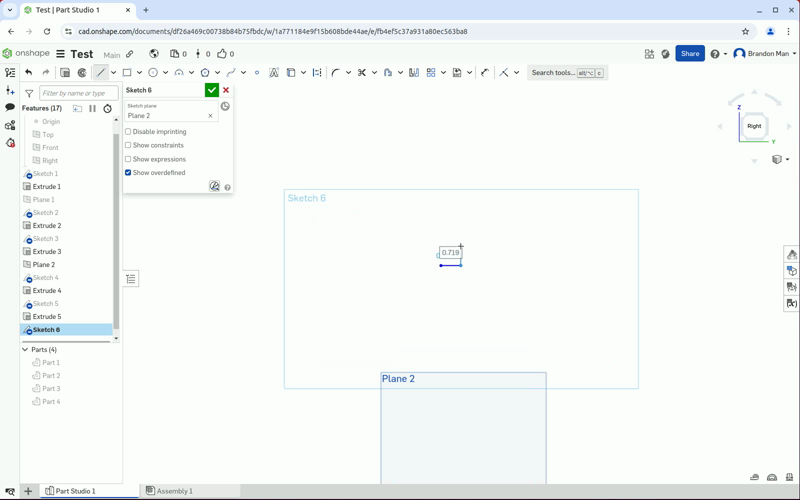
scroll(6)
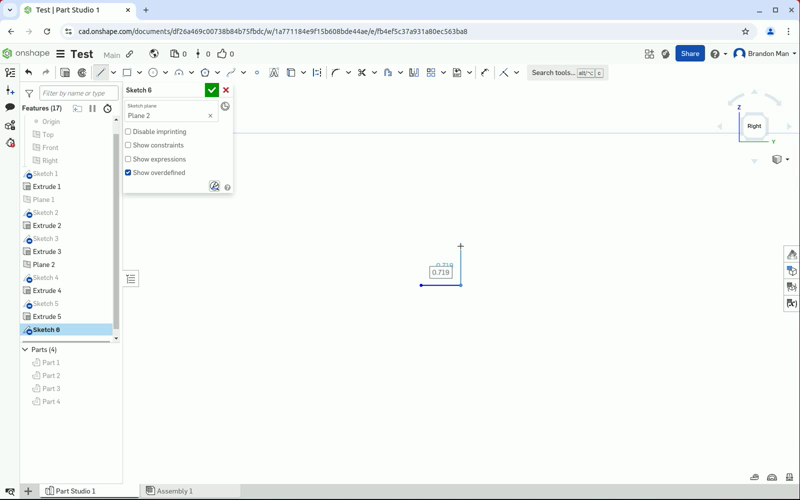
click(460, 245)
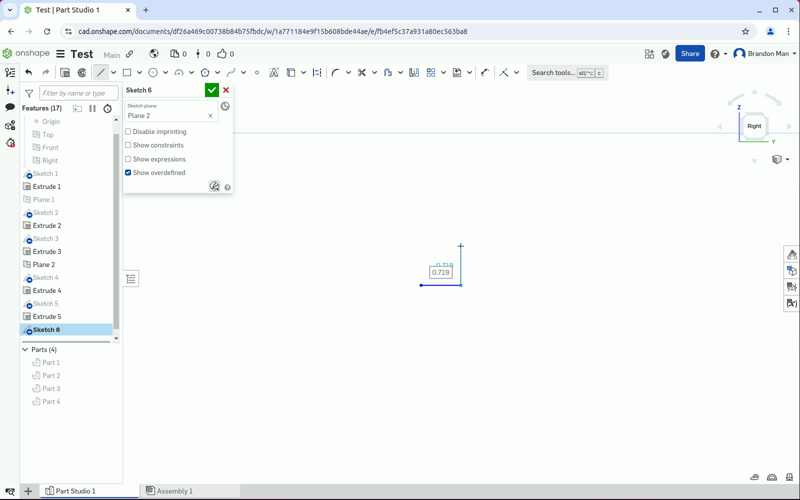
scroll(-6)
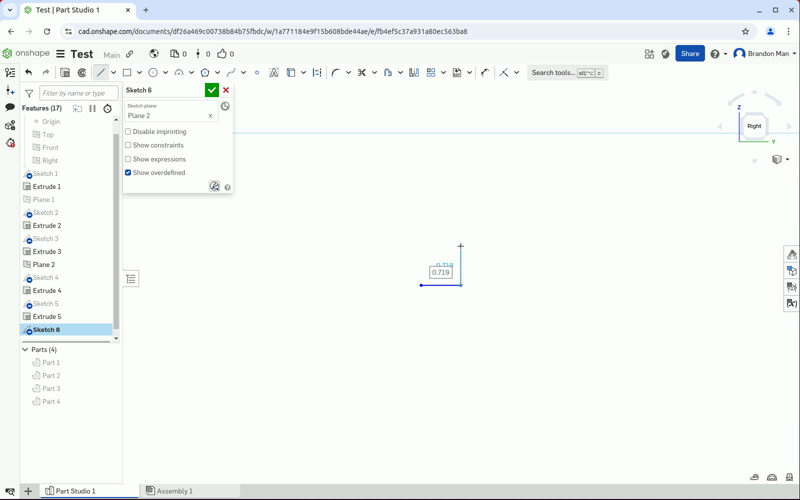
scroll(-6)
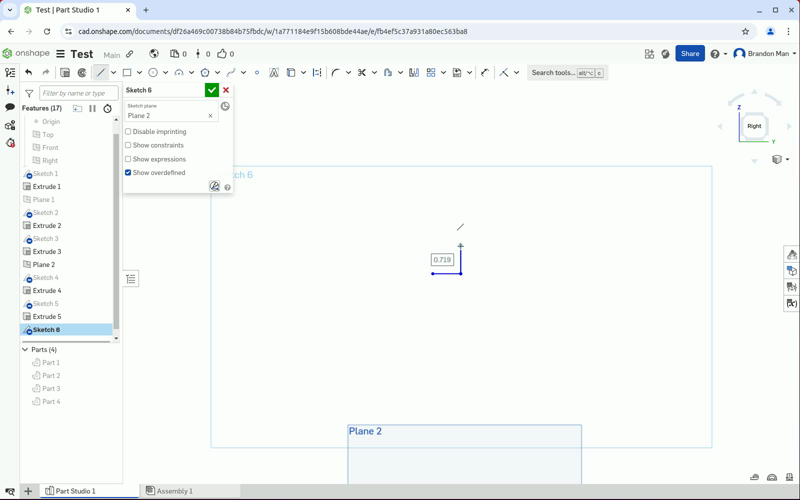
scroll(-6)
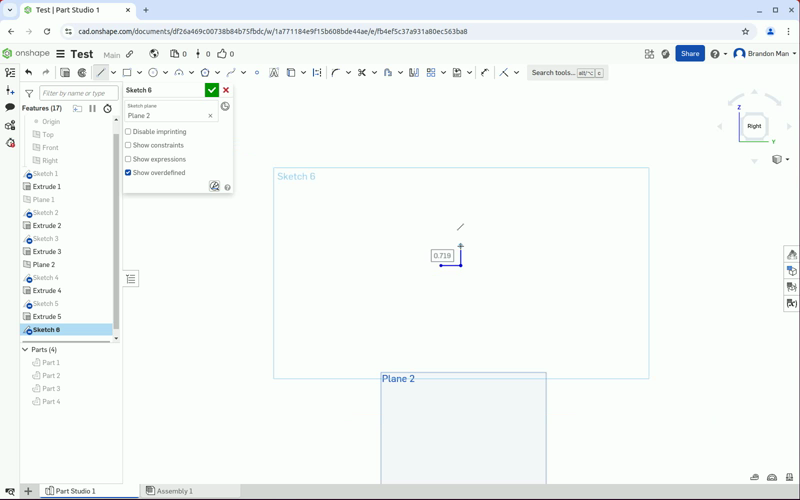
scroll(-6)
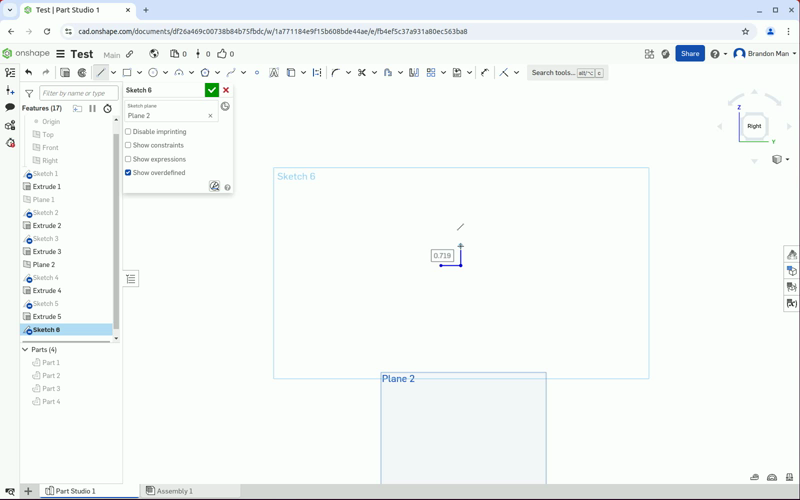
scroll(-6)
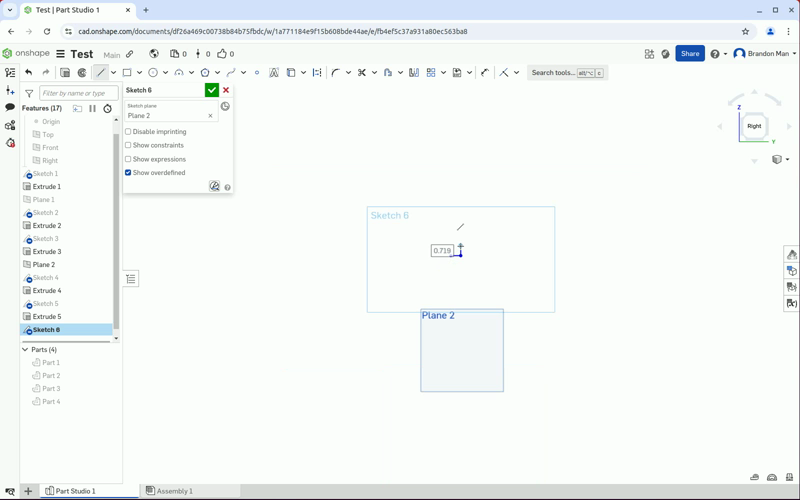
scroll(-6)
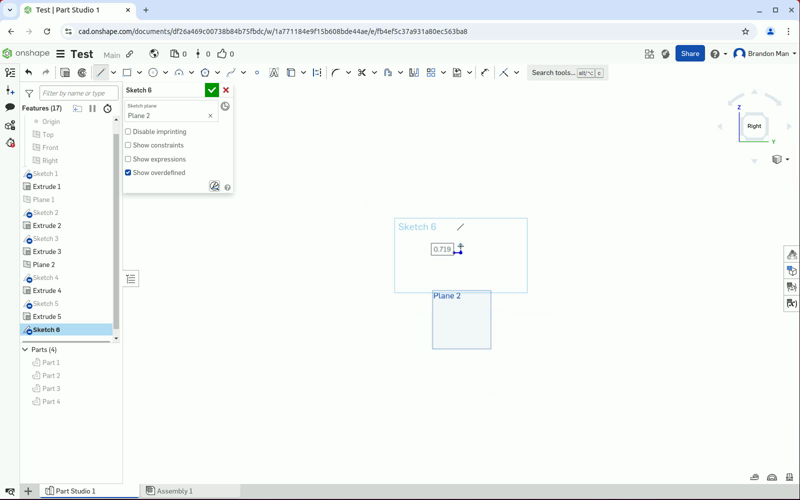
scroll(-6)
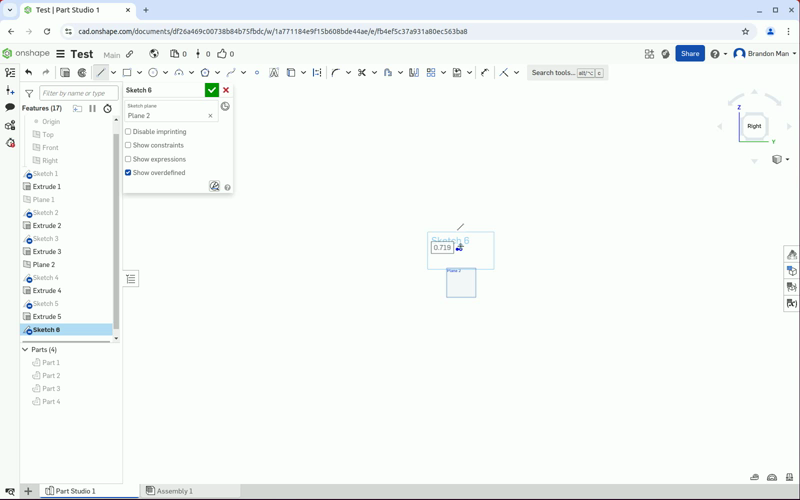
key_up(shift)
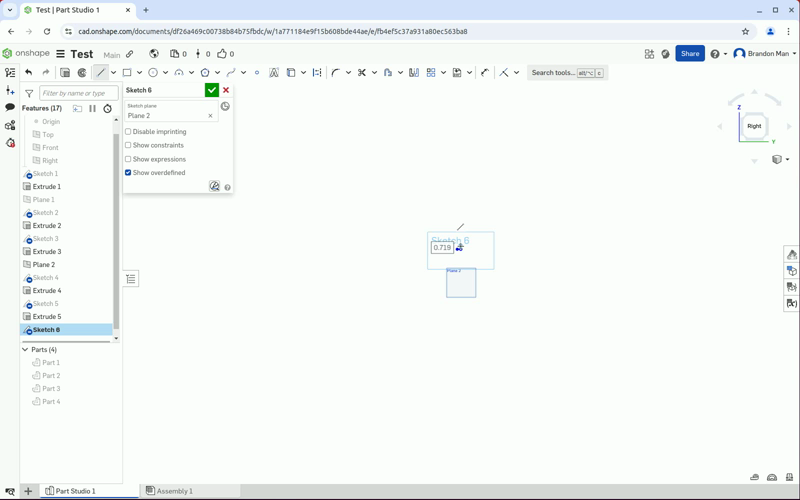
key_down(shift)
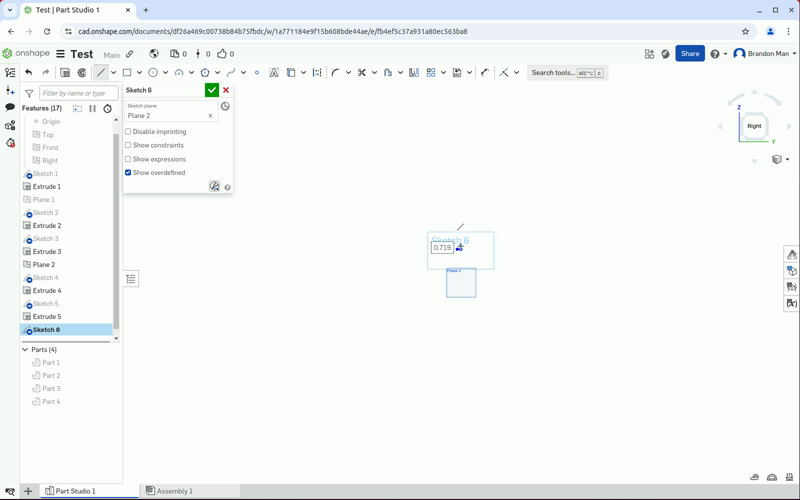
mouse_move(490, 245)
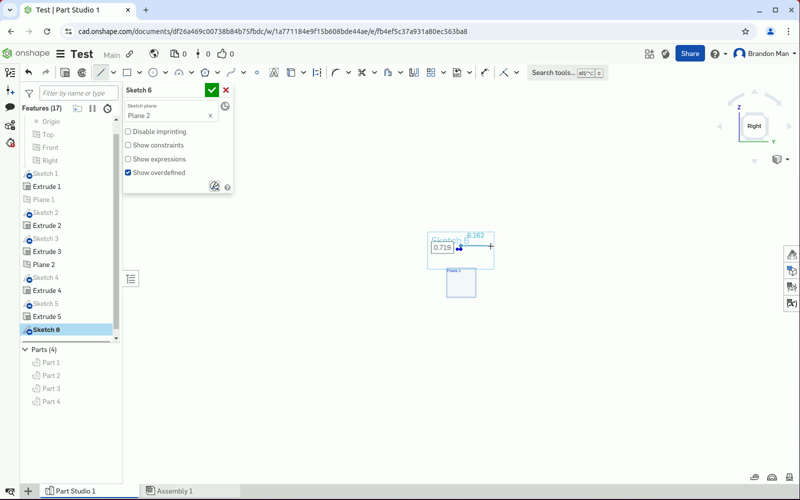
mouse_move(457, 245)
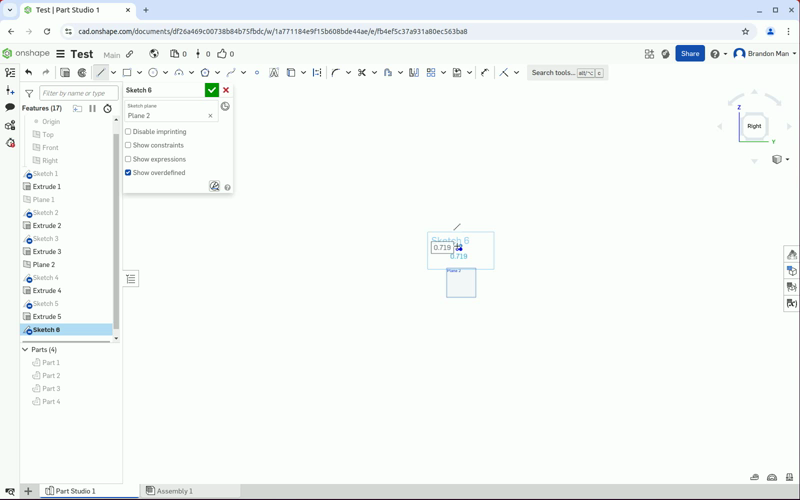
scroll(6)
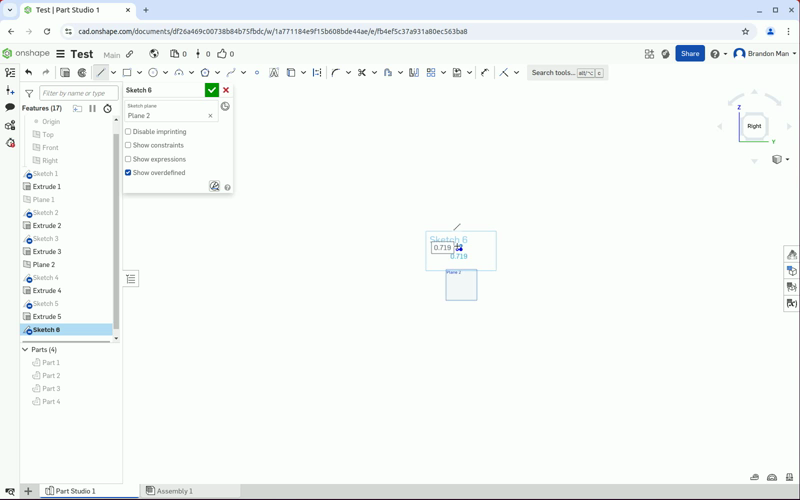
scroll(6)
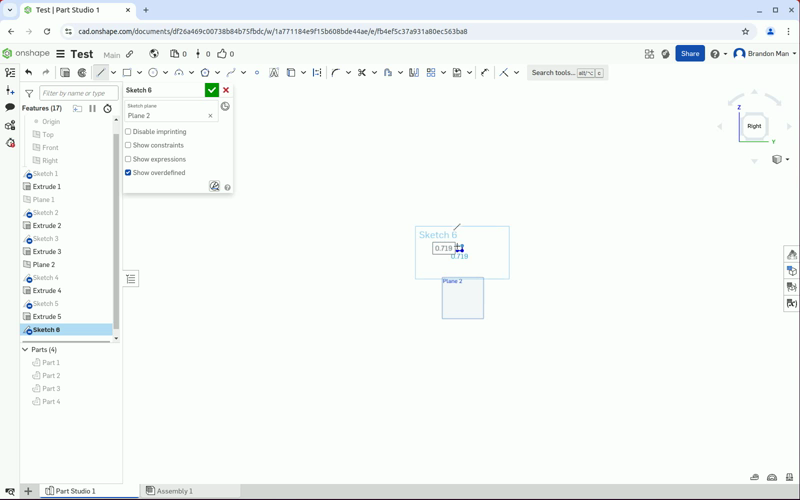
scroll(6)
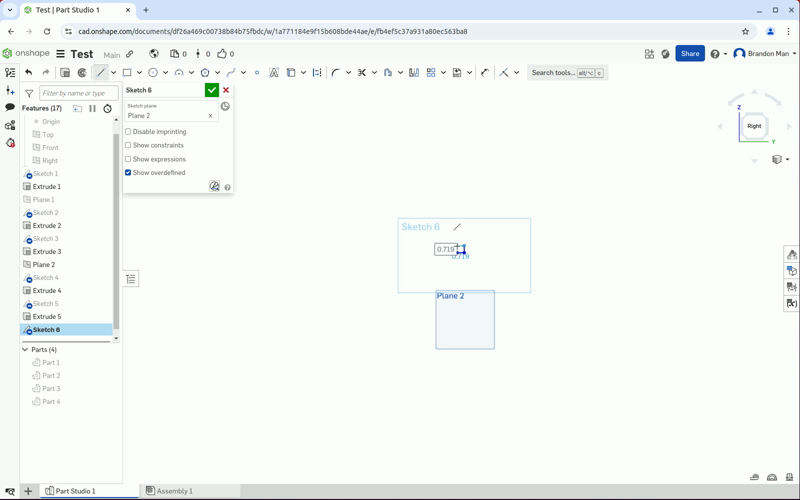
scroll(6)
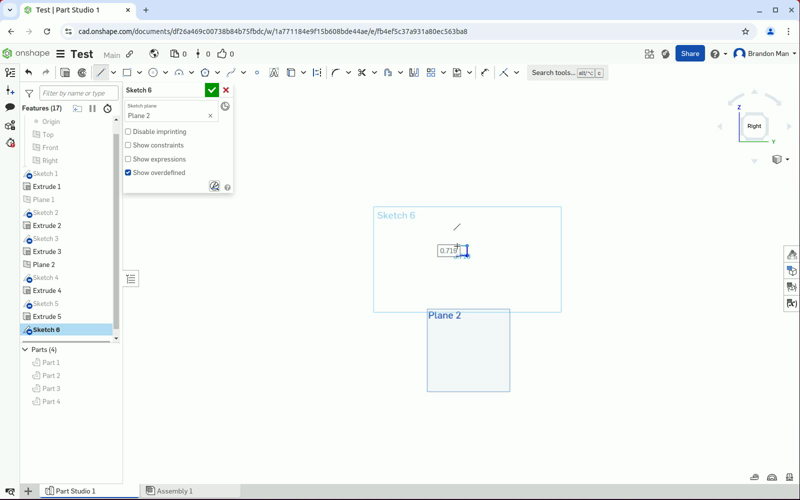
scroll(6)
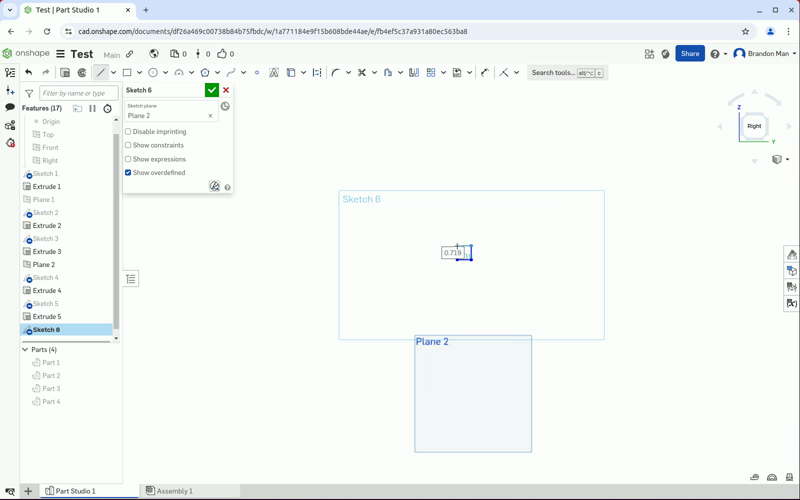
scroll(6)
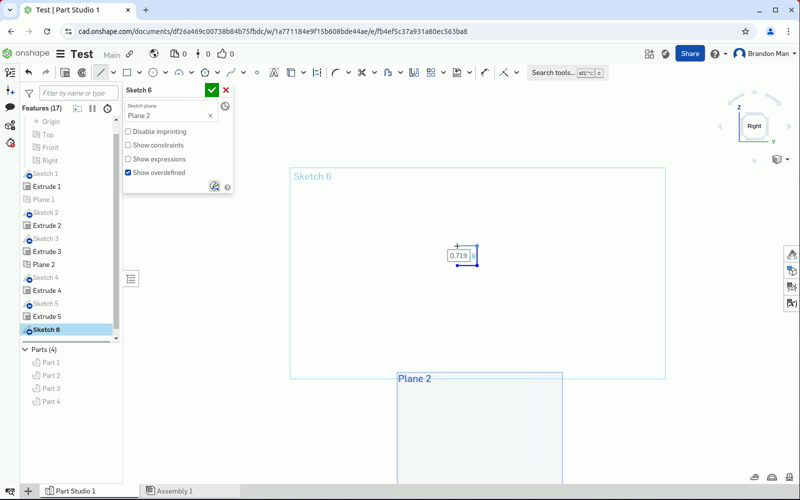
scroll(6)
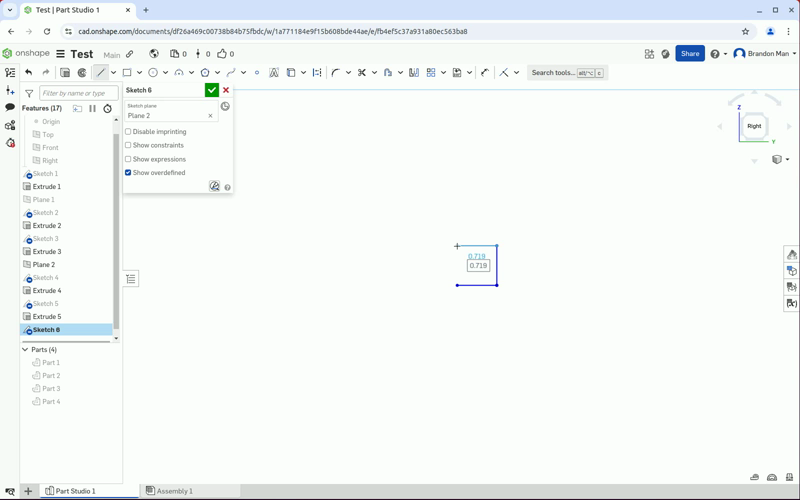
click(457, 245)
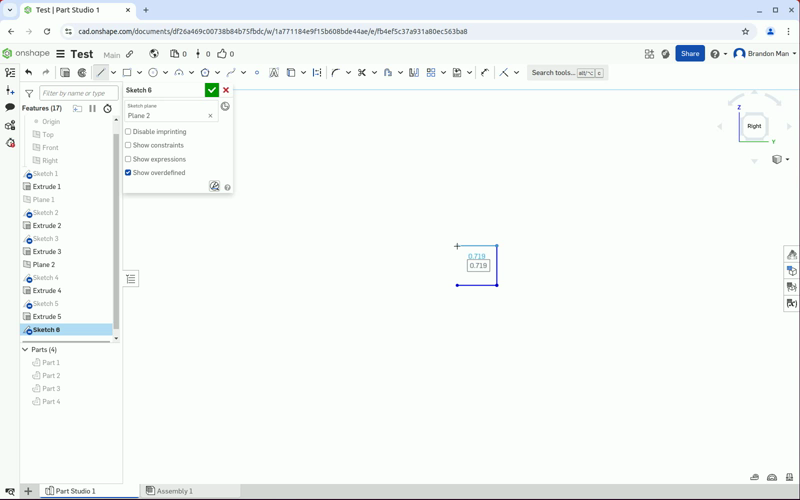
scroll(-6)
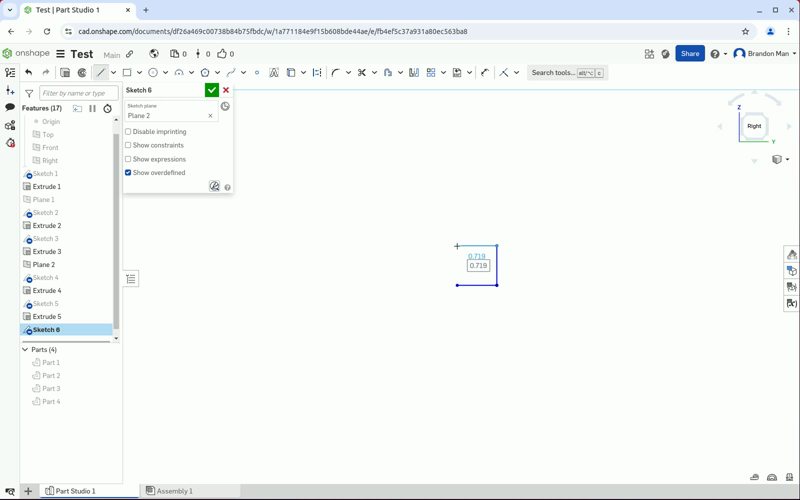
scroll(-6)
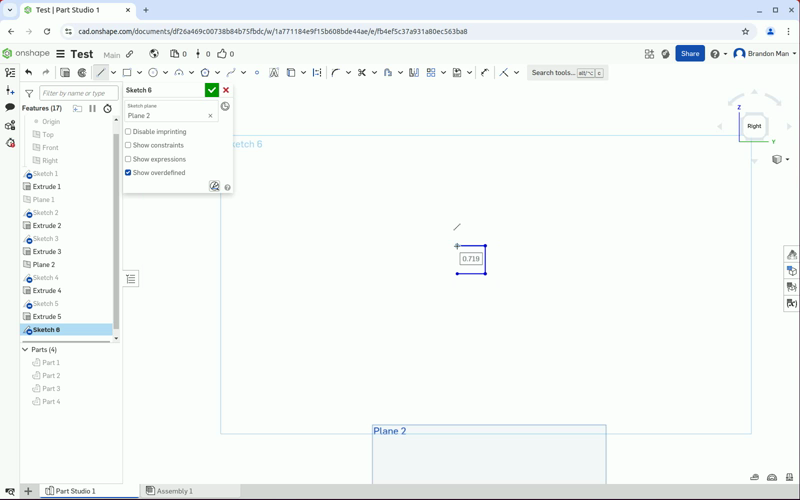
scroll(-6)
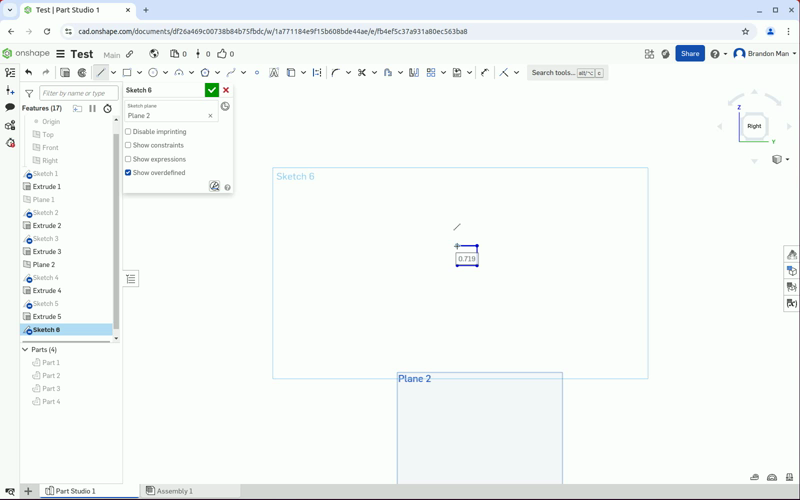
scroll(-6)
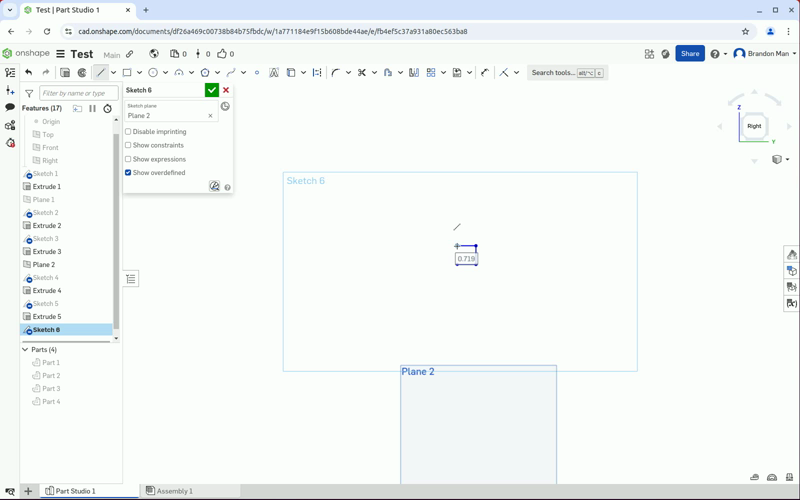
scroll(-6)
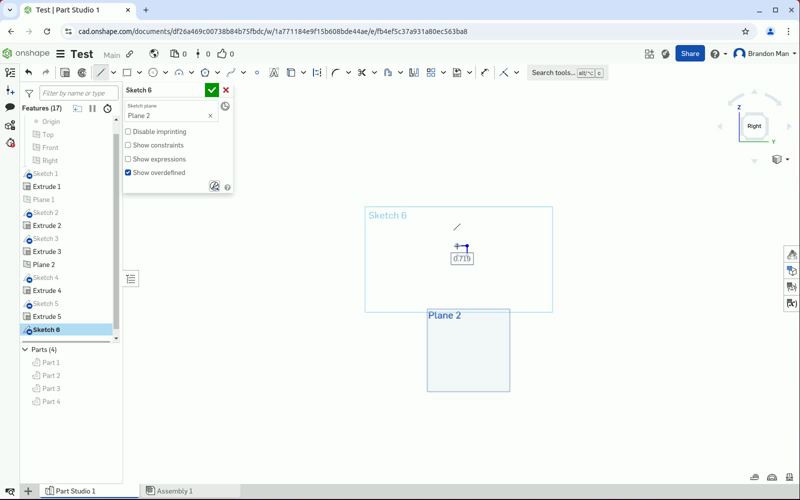
scroll(-6)
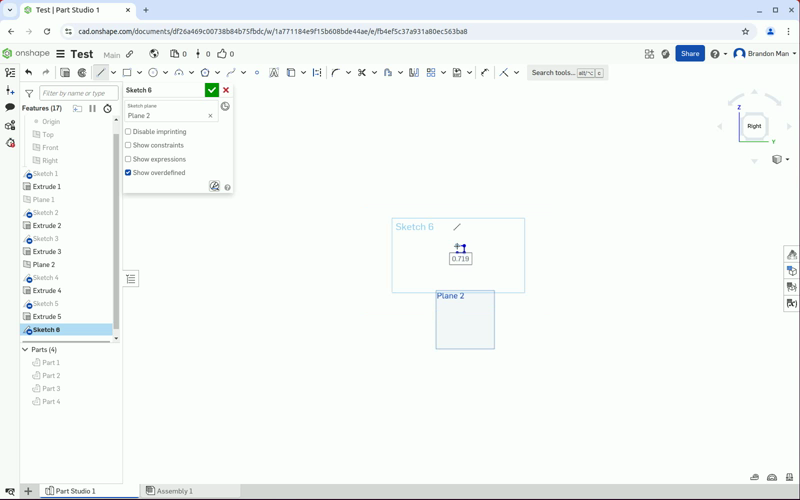
scroll(-6)
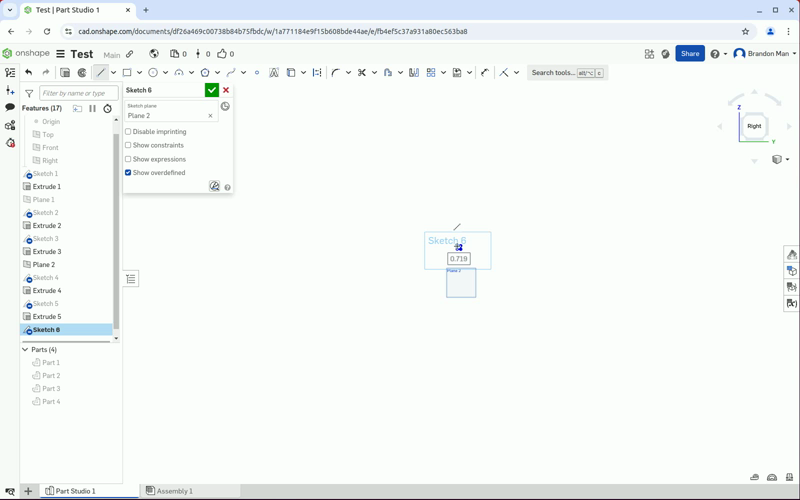
key_up(shift)
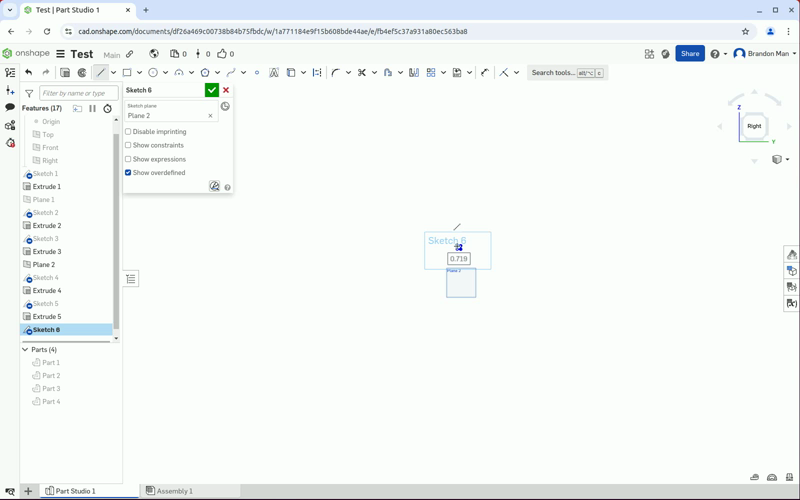
mouse_move(487, 245)
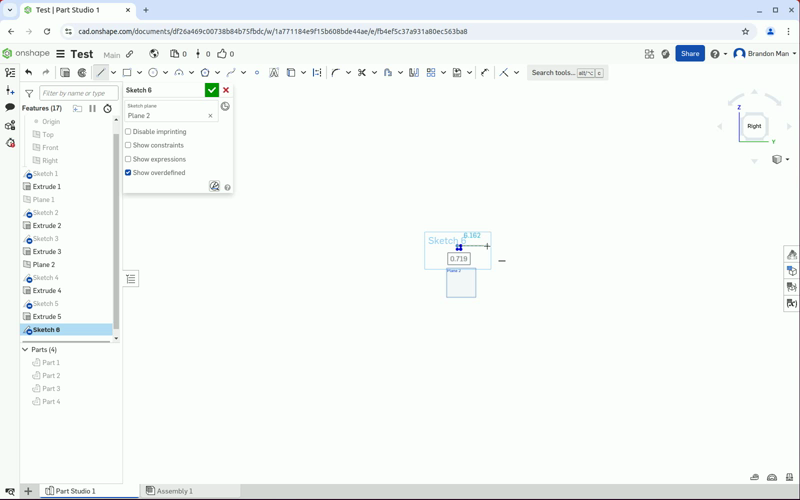
key_down(shift)
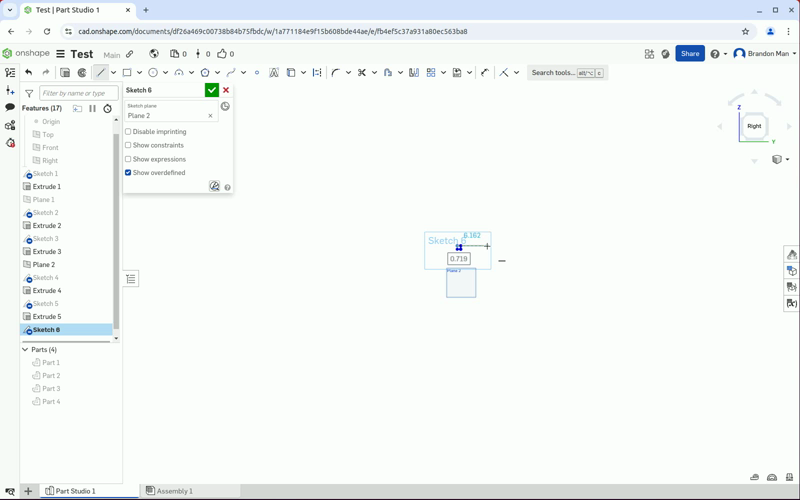
mouse_move(457, 249)
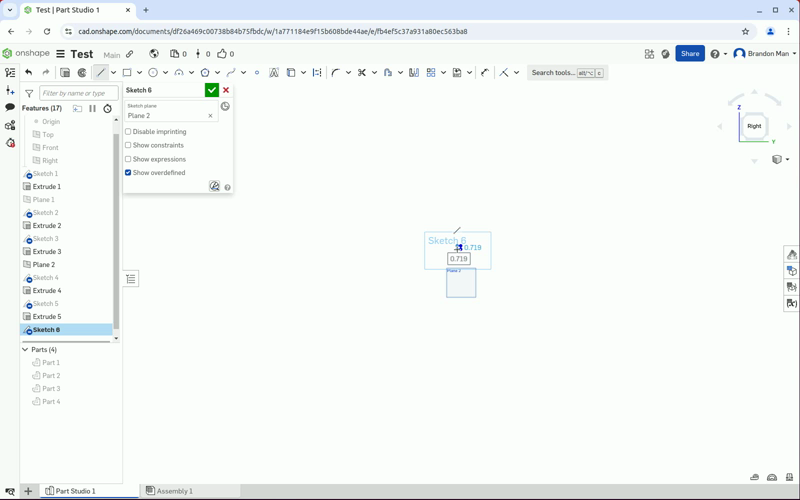
scroll(6)
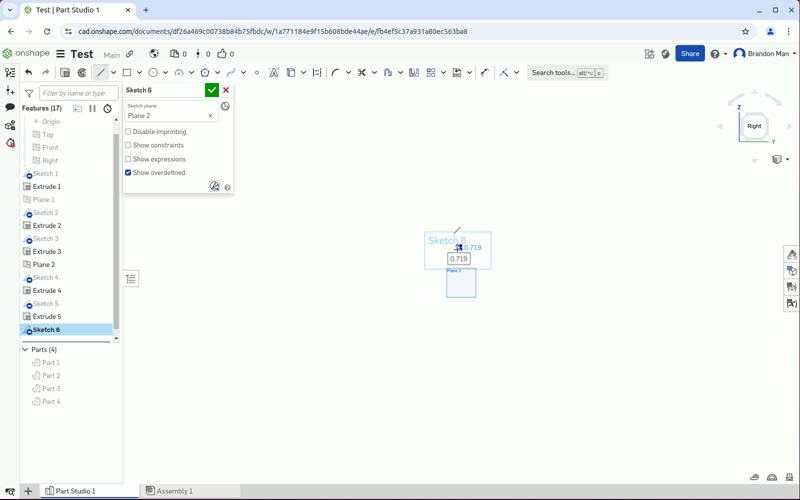
scroll(6)
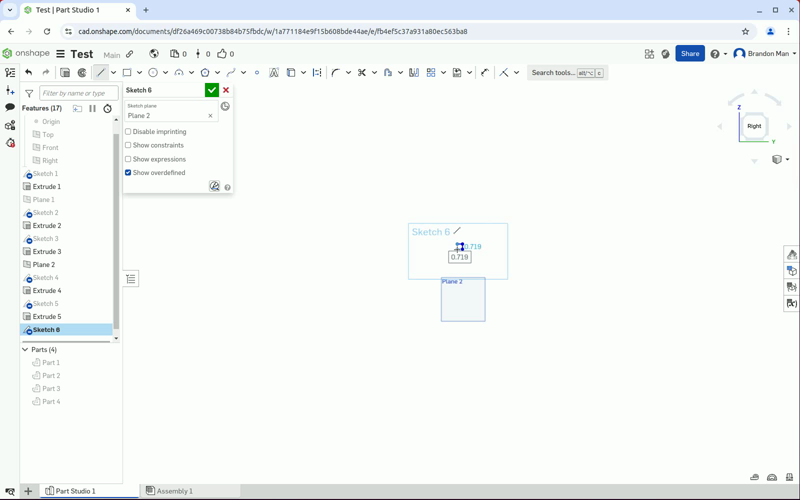
scroll(6)
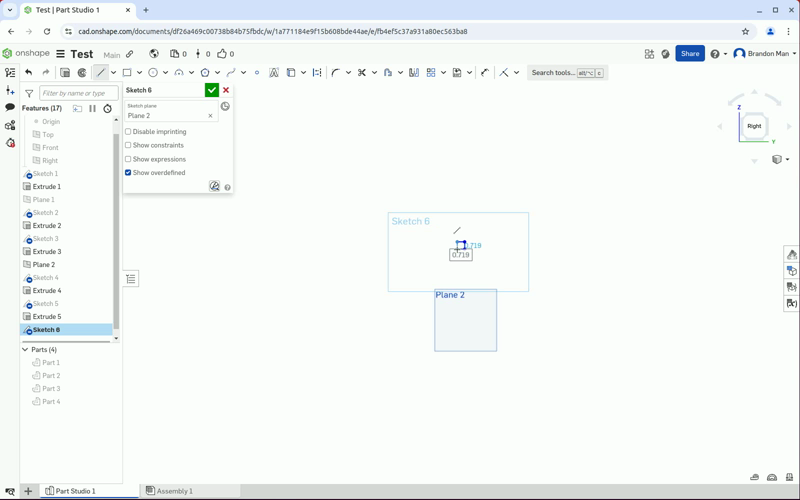
scroll(6)
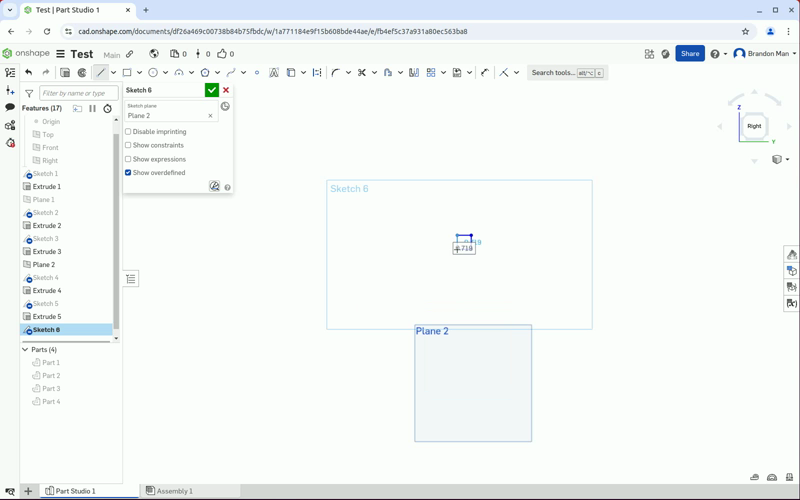
scroll(6)
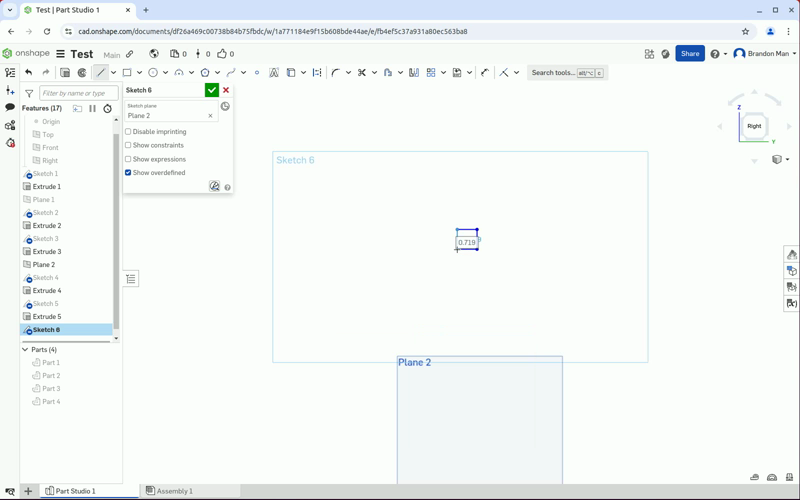
scroll(6)
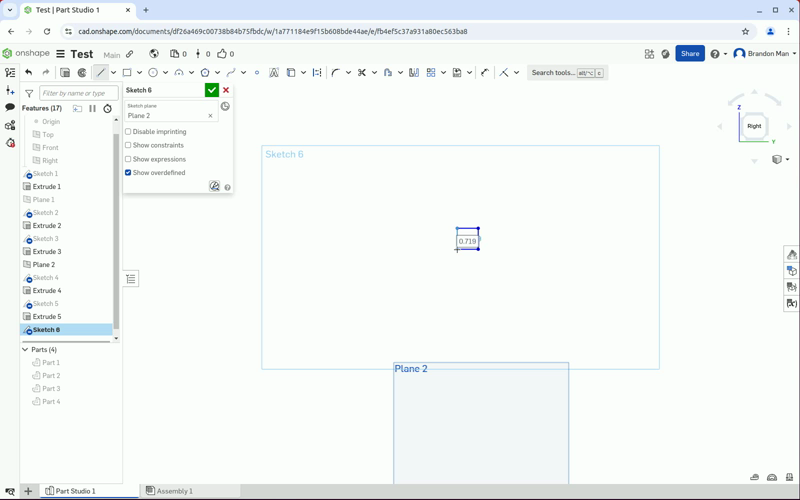
scroll(6)
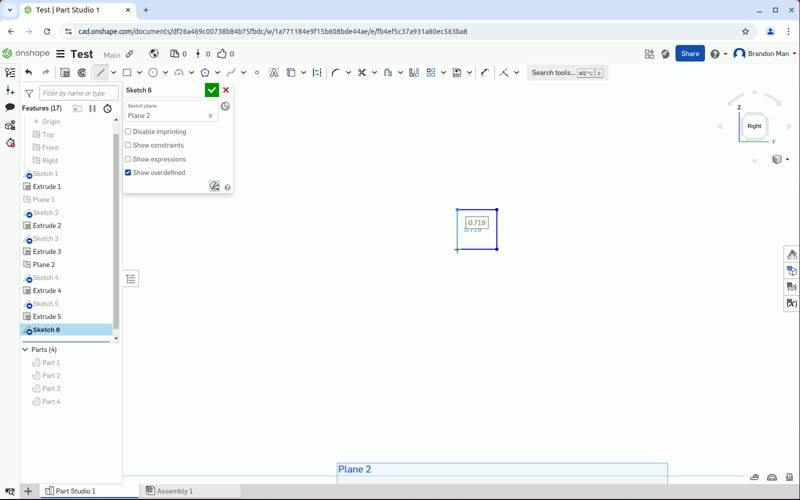
key_up(shift)
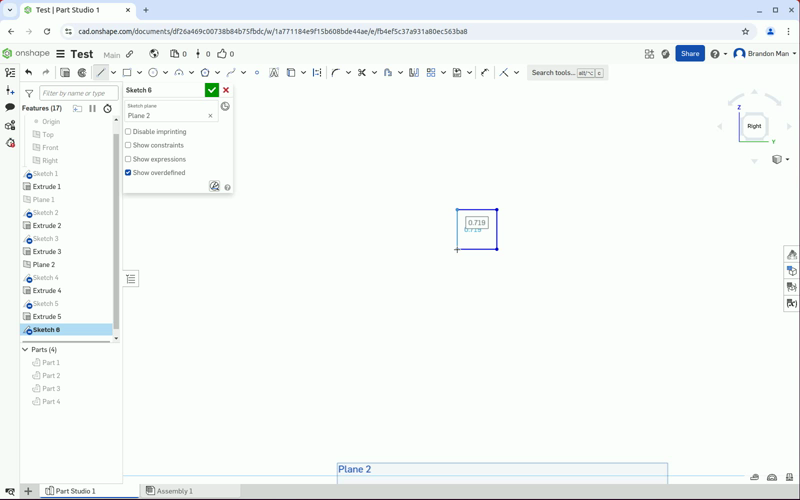
click(457, 249)
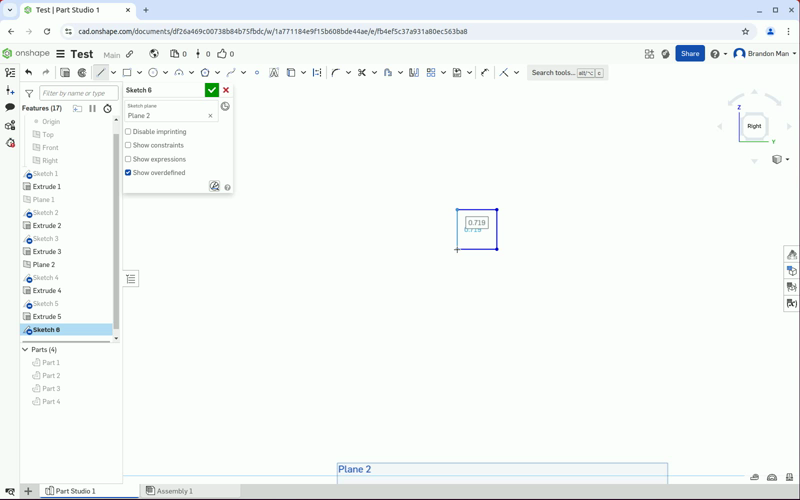
scroll(-6)
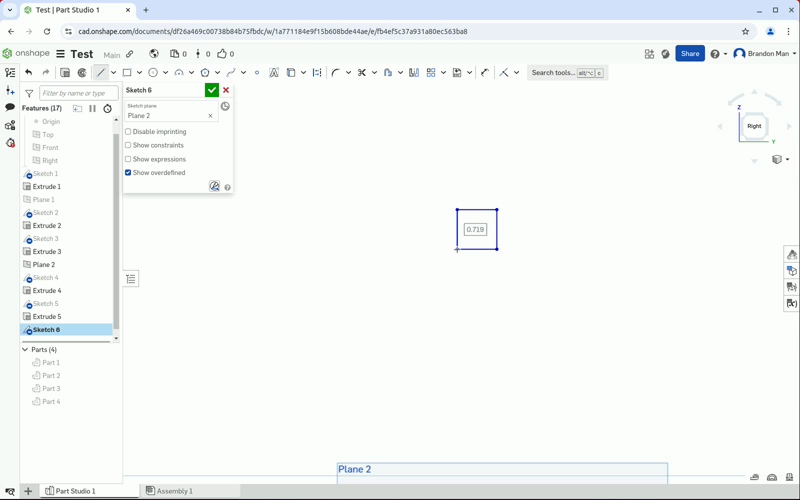
scroll(-6)
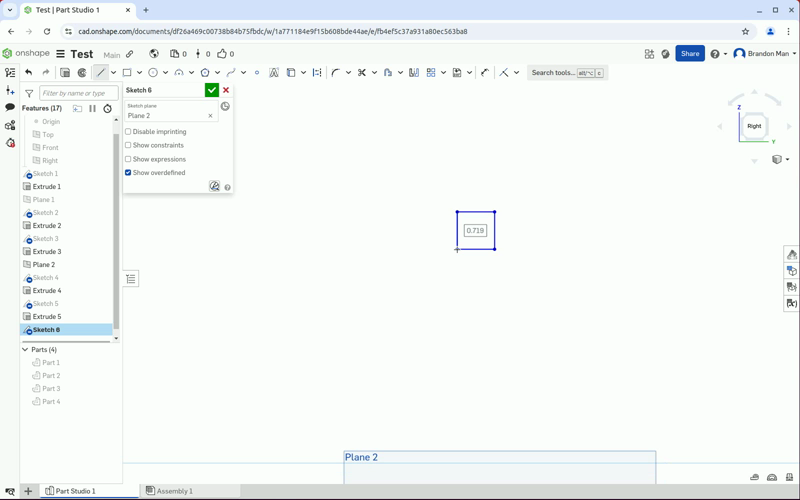
scroll(-6)
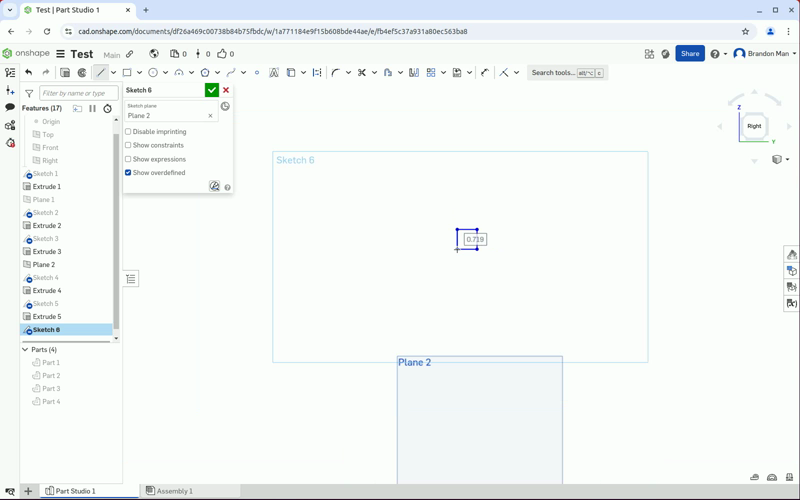
scroll(-6)
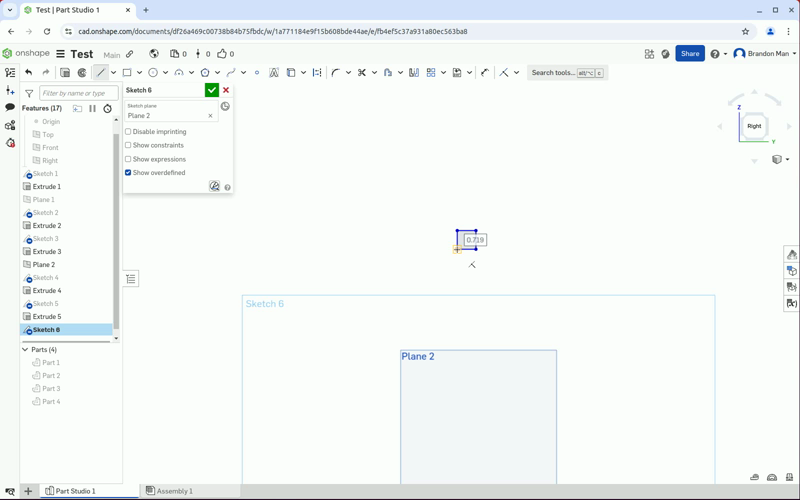
scroll(-6)
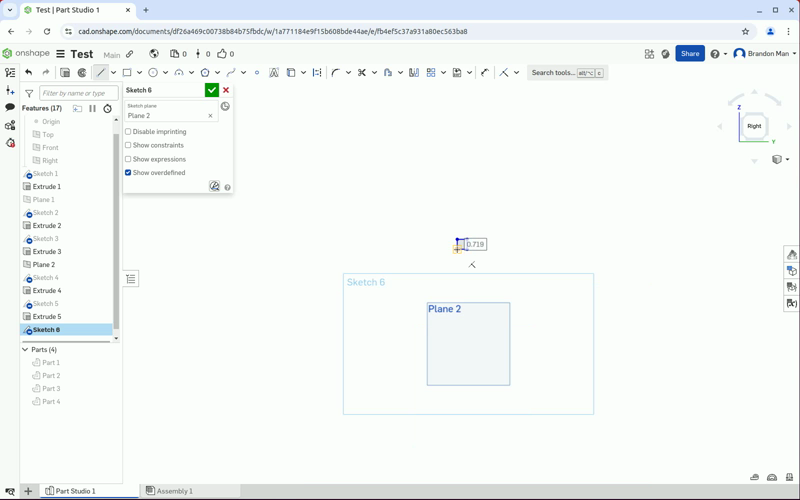
scroll(-6)
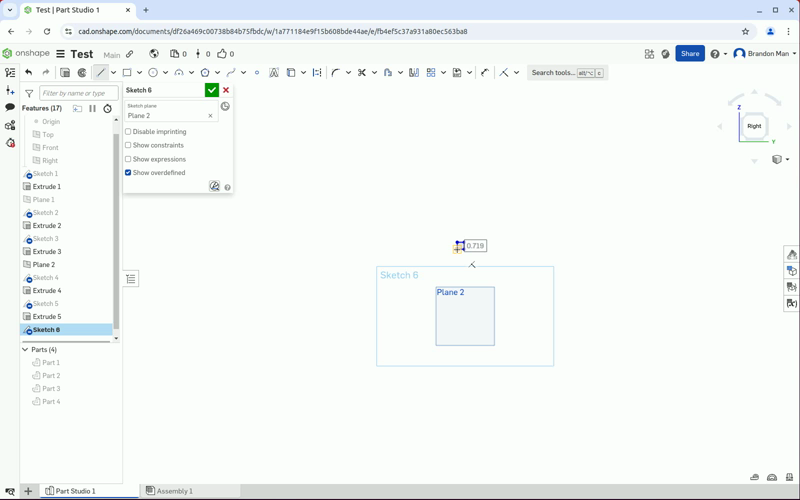
scroll(-6)
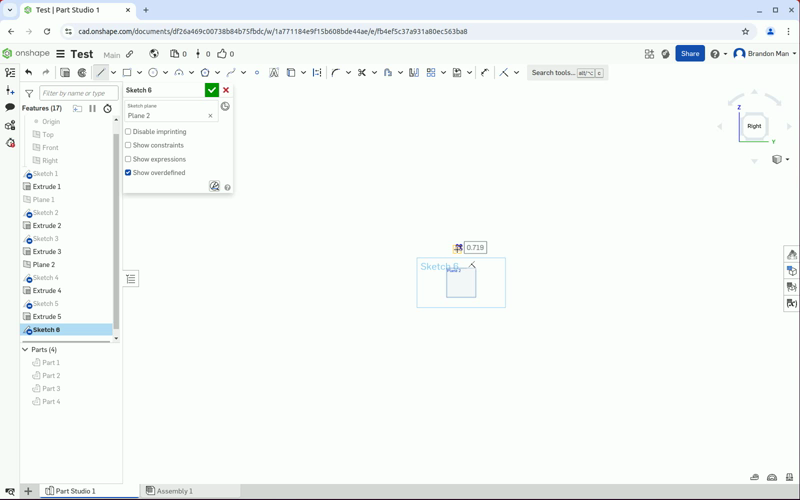
key(esc)
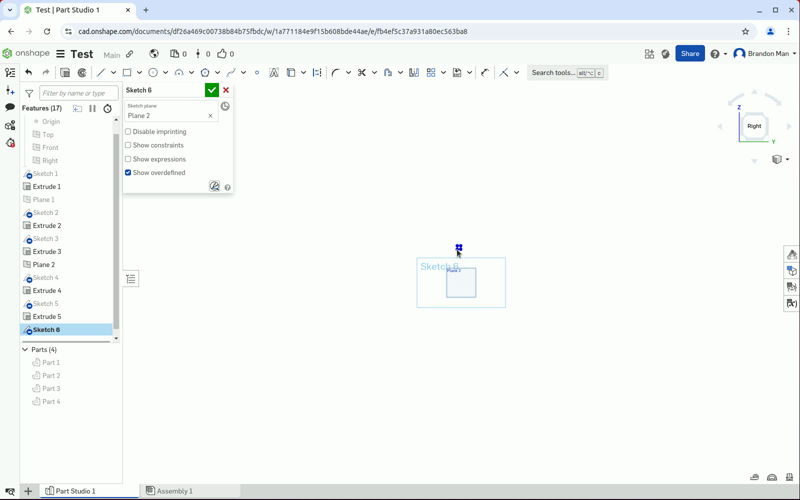
mouse_move(459, 248)
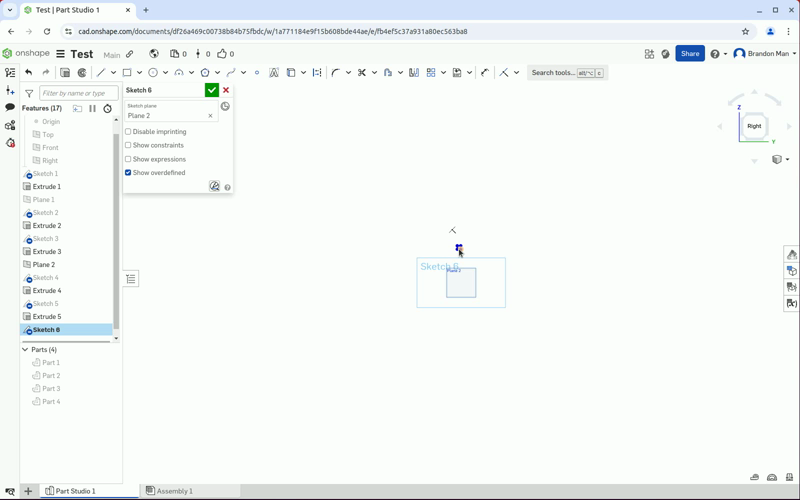
scroll(6)
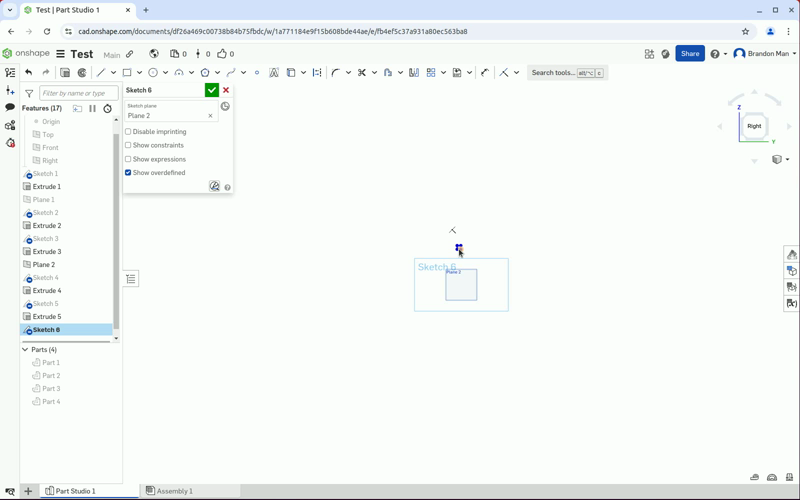
scroll(6)
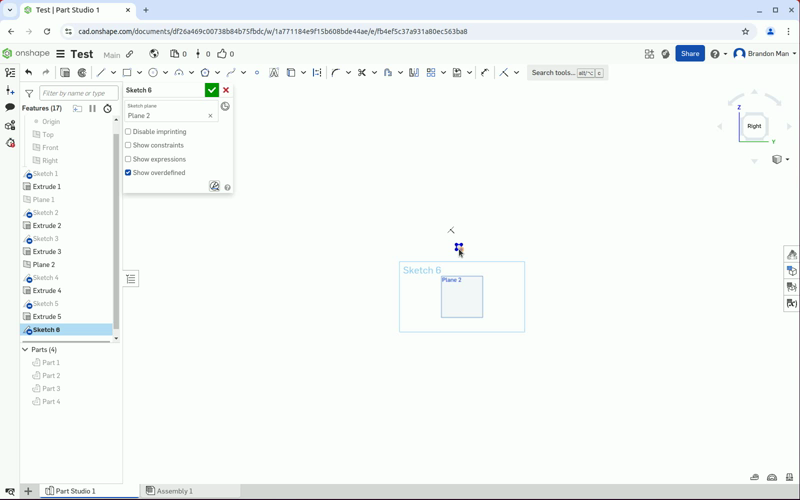
scroll(6)
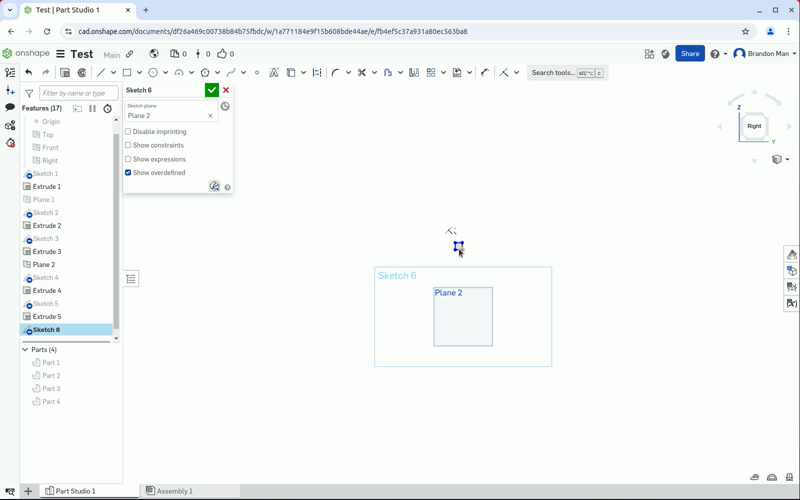
scroll(6)
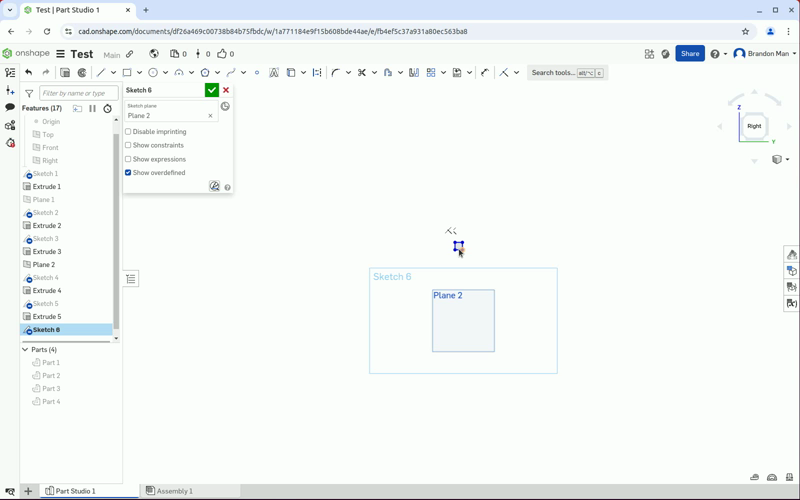
scroll(6)
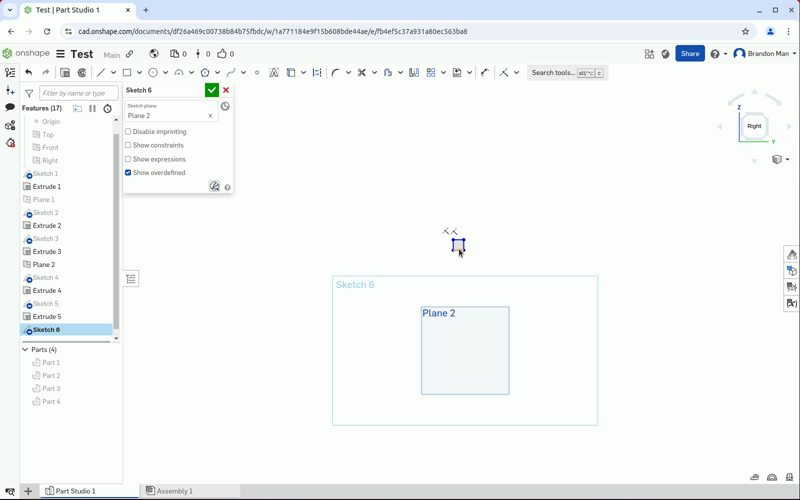
scroll(6)
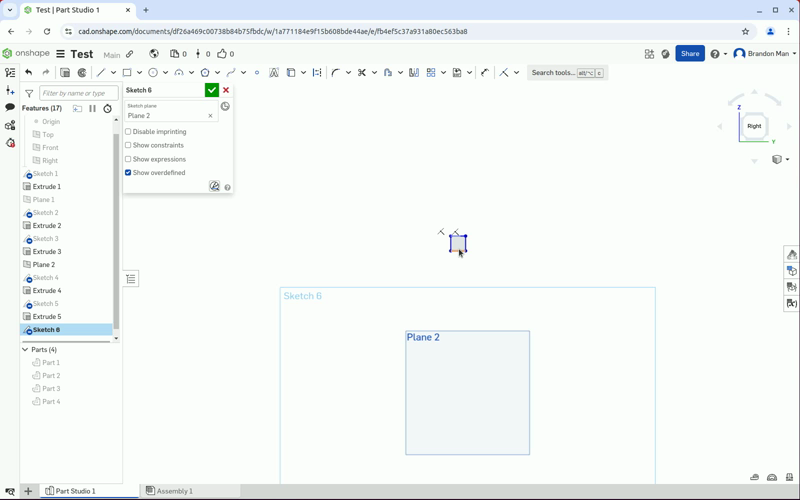
scroll(6)
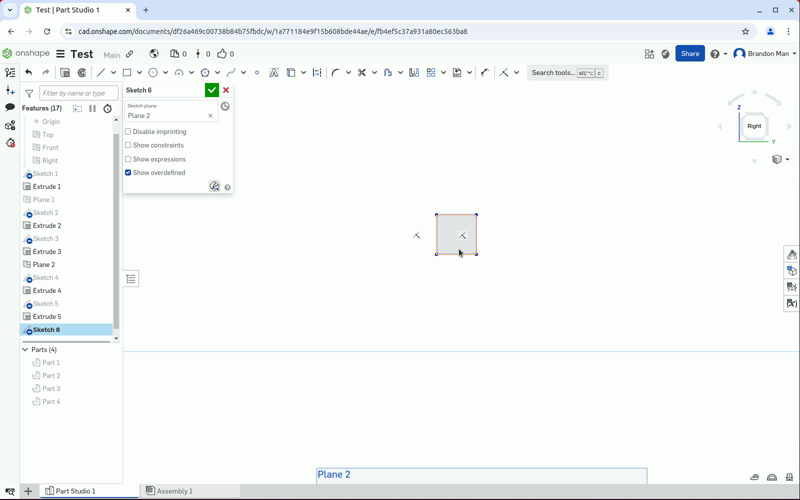
click(459, 248)
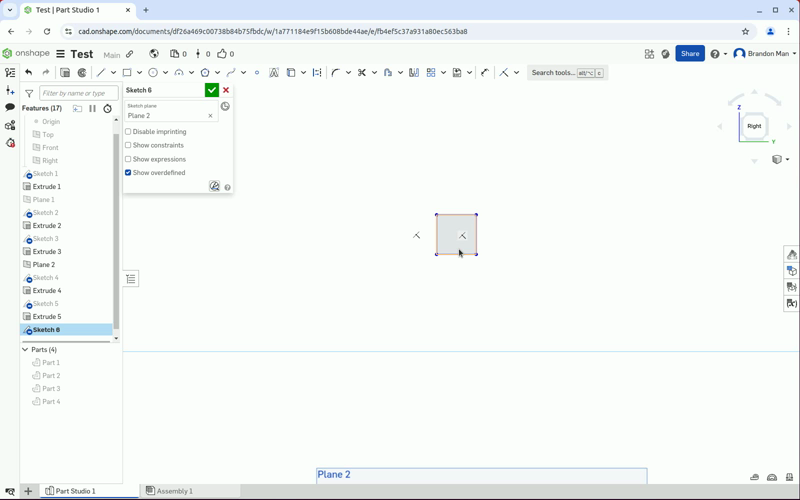
scroll(-6)
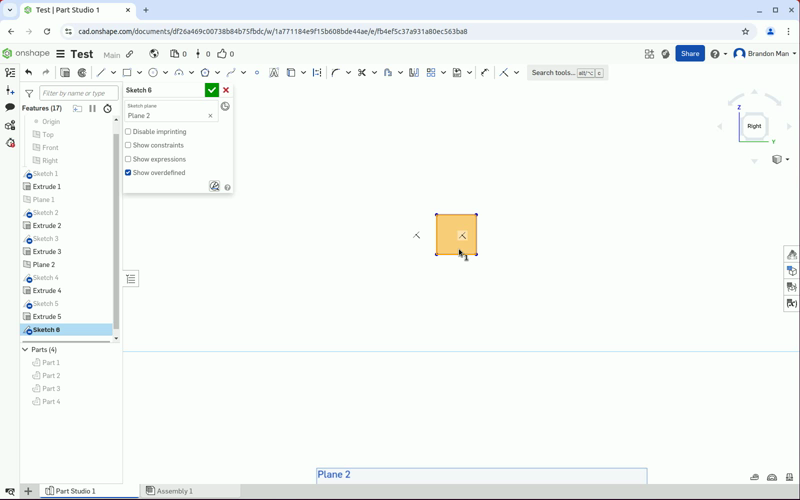
scroll(-6)
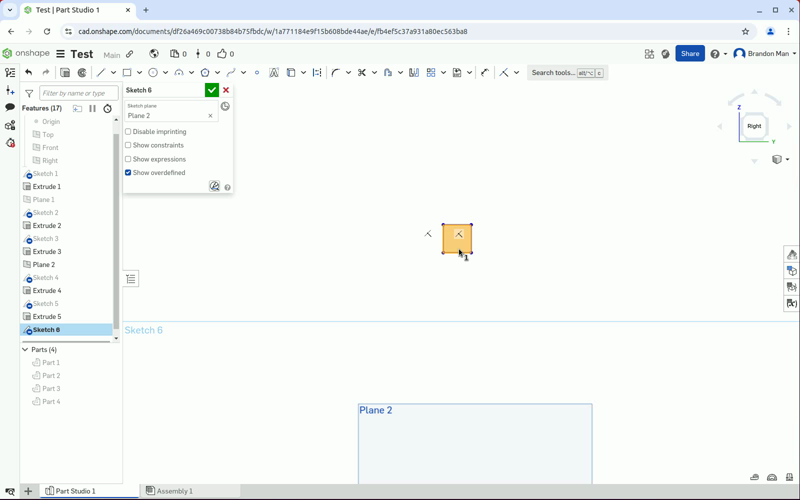
scroll(-6)
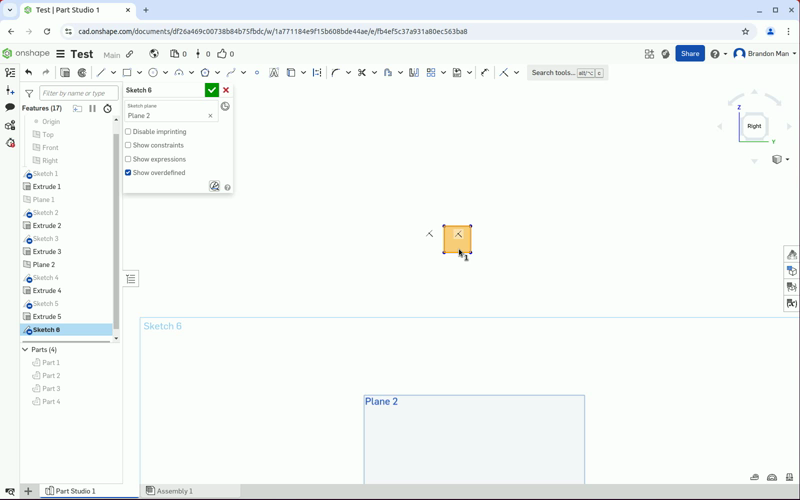
scroll(-6)
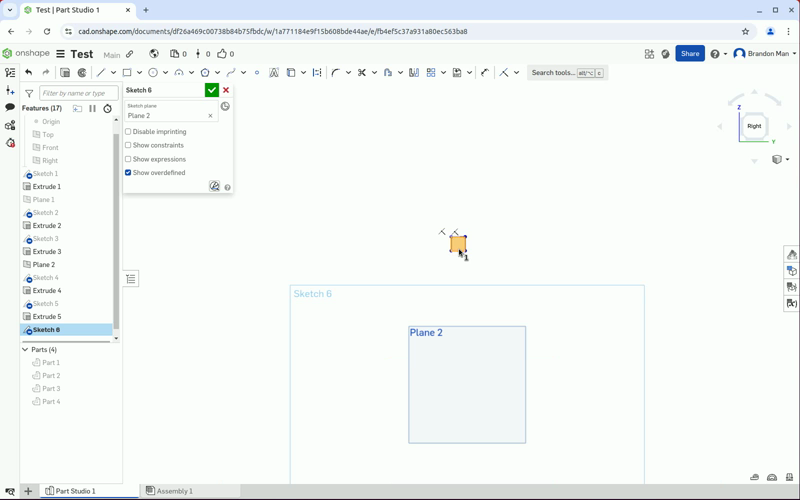
scroll(-6)
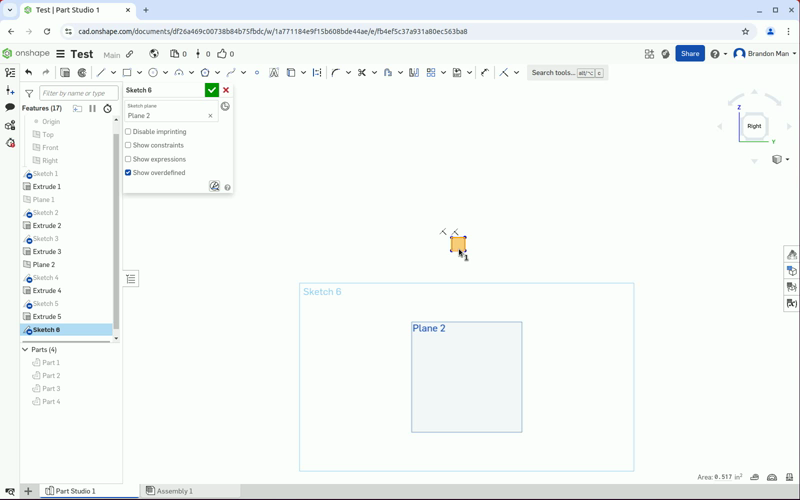
scroll(-6)
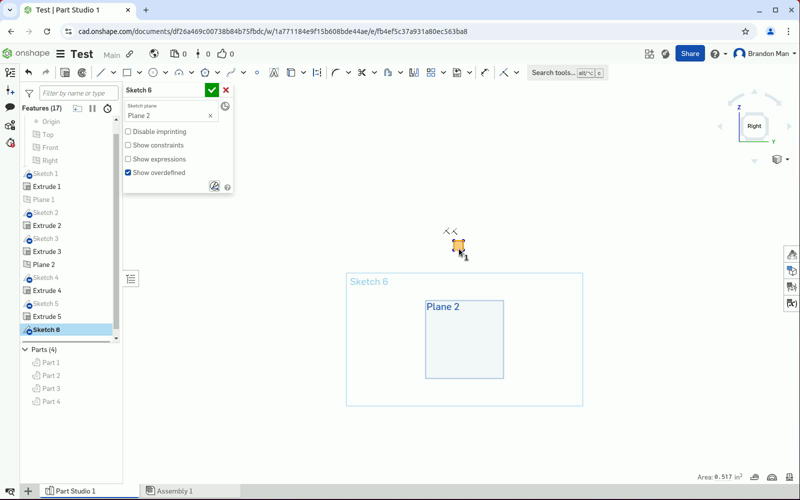
scroll(-6)
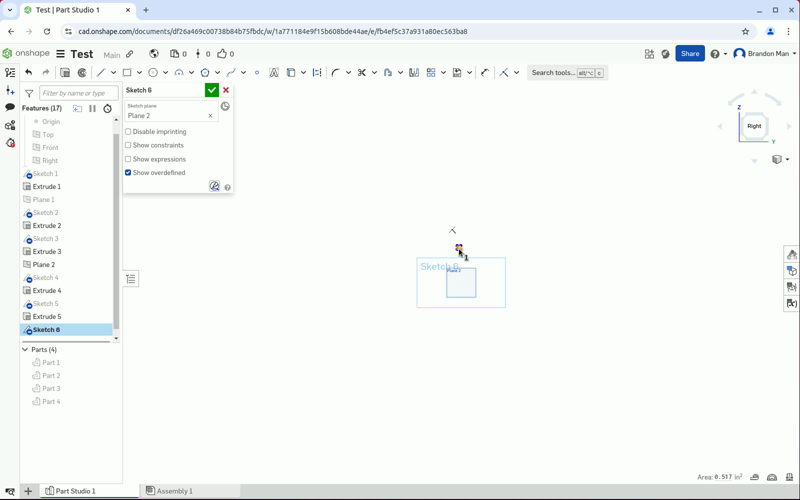
mouse_move(73, 352)
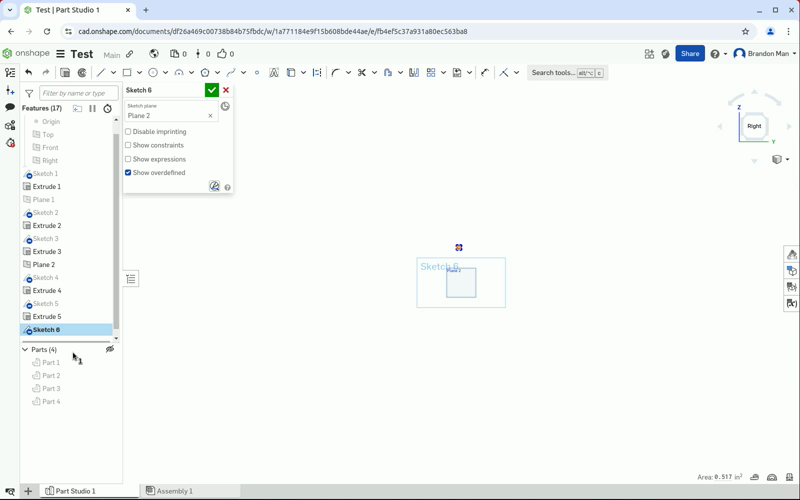
key(shift+y)
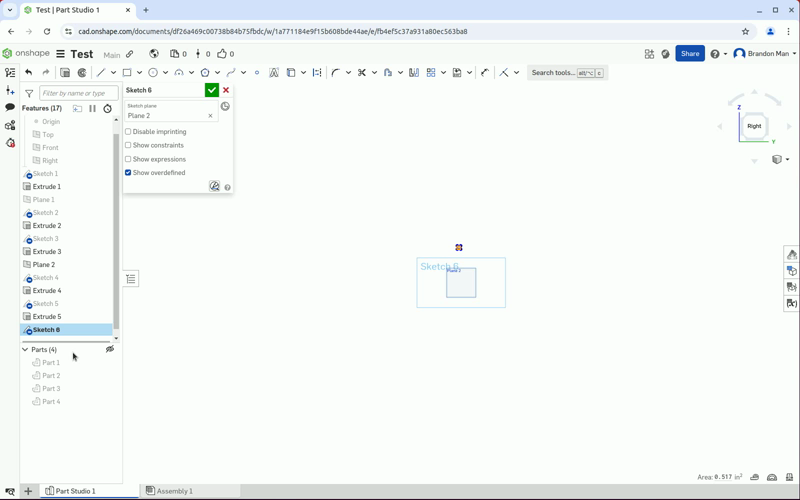
key(shift+e)
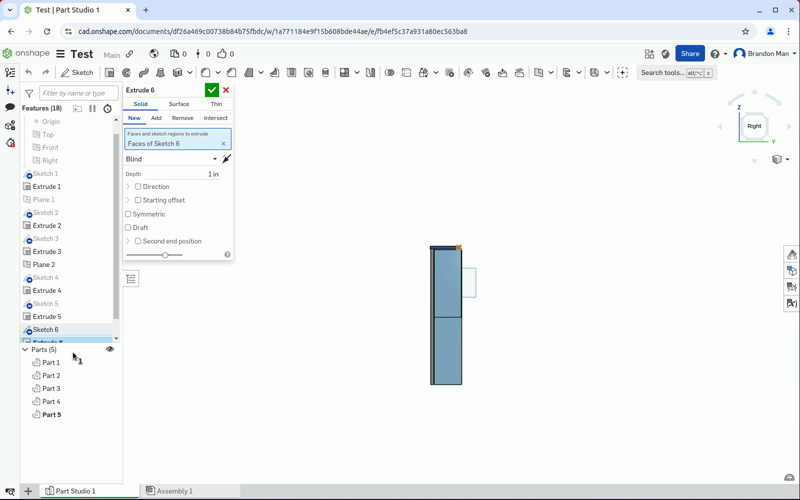
mouse_move(143, 106)
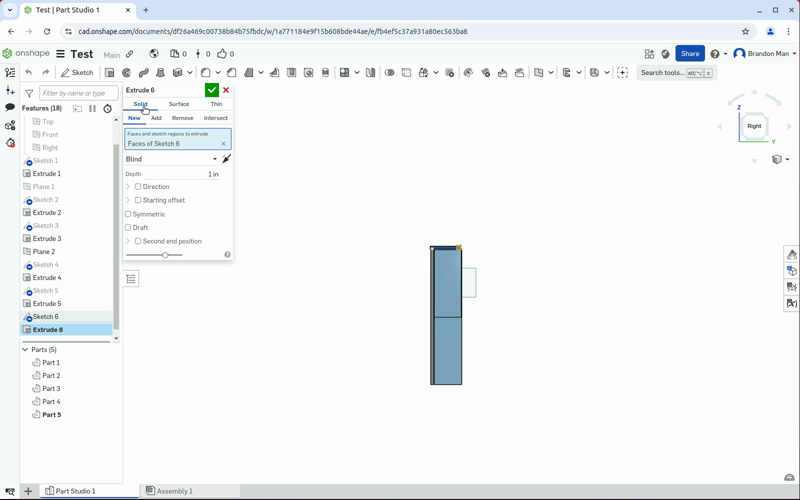
click(143, 106)
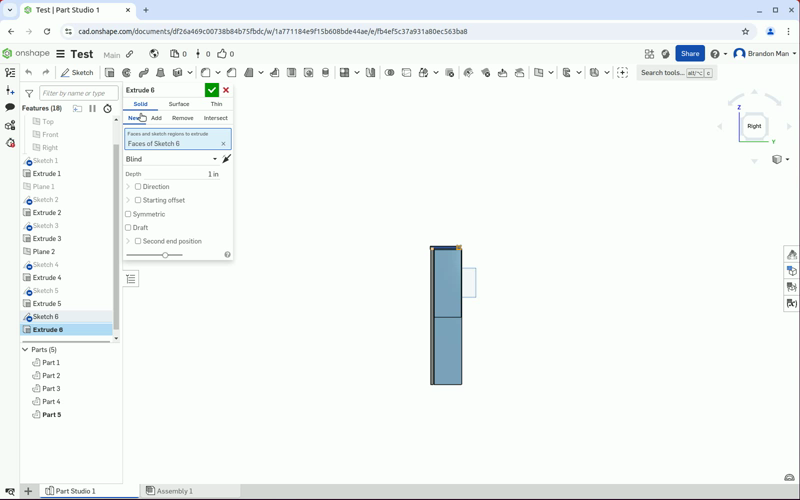
mouse_move(137, 120)
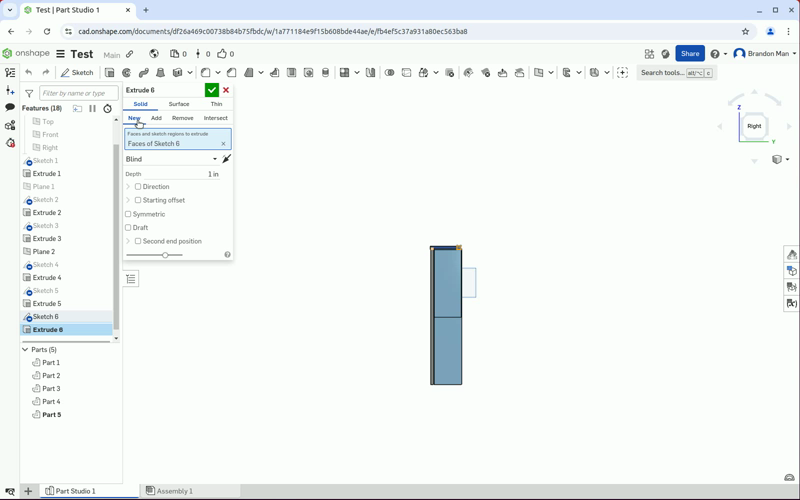
click(137, 120)
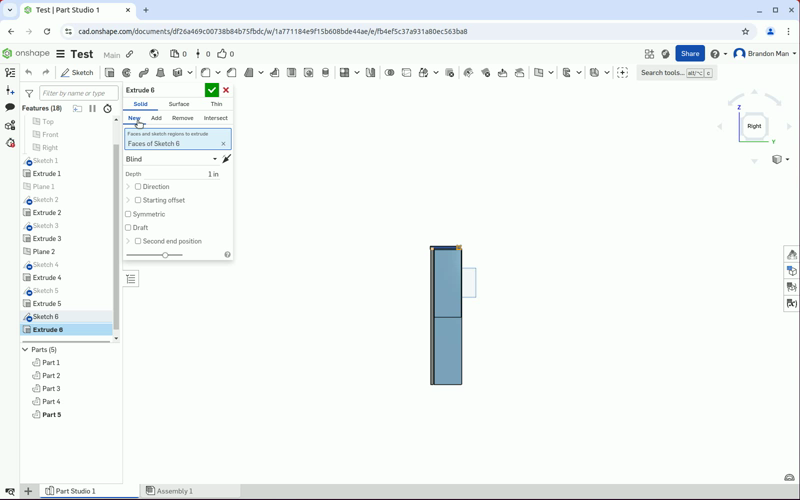
key(tab, 4)
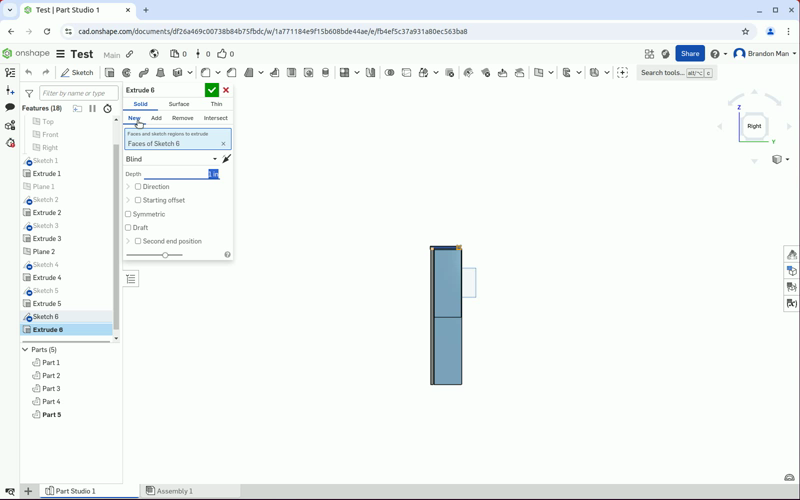
text(-30.811)
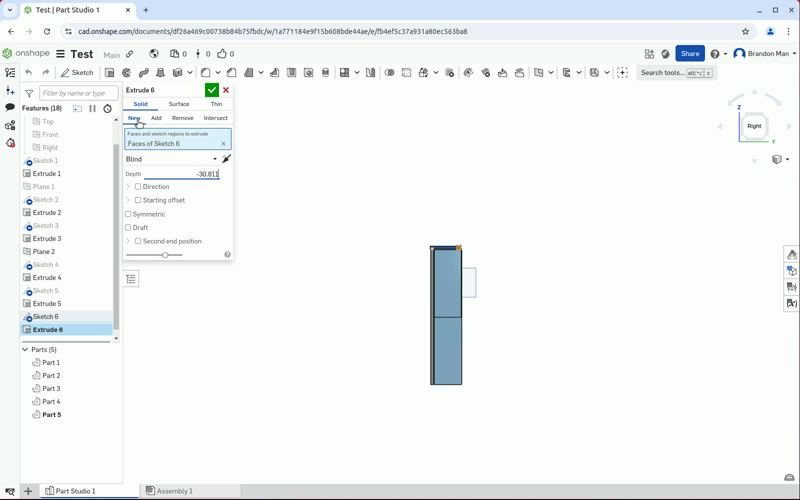
key(enter)
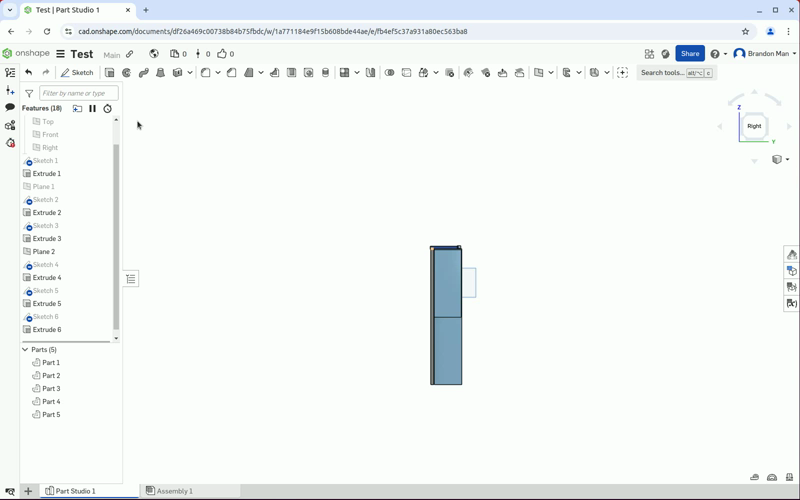
key(shift+h)
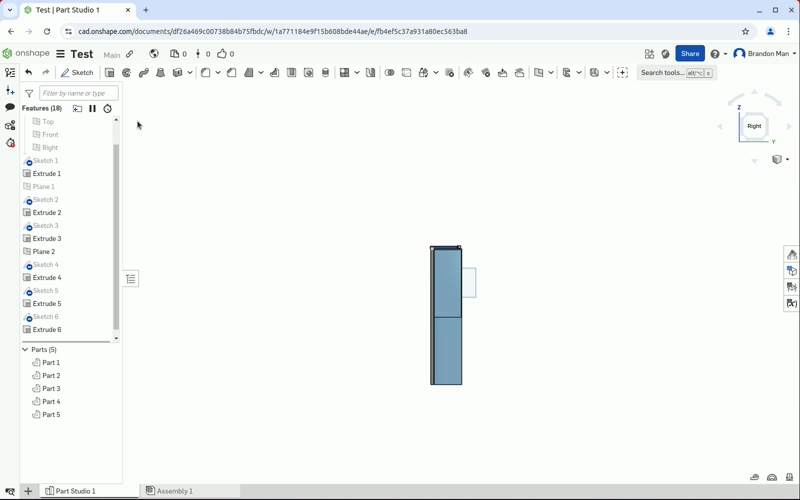
key(shift+h)
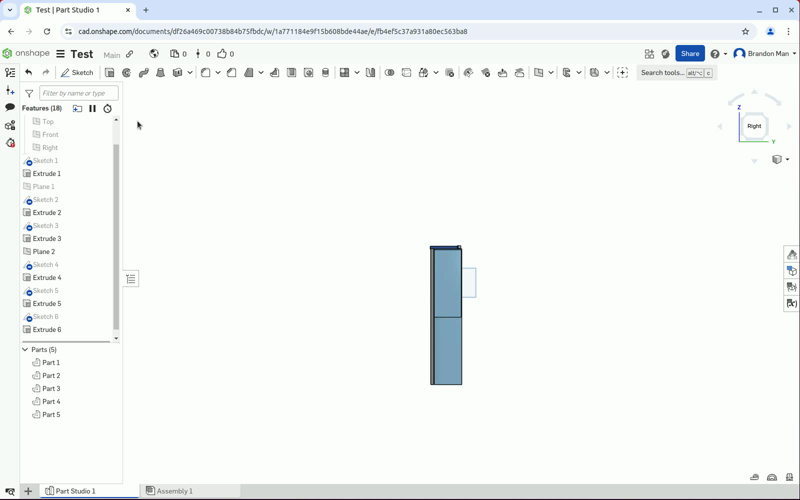
mouse_move(69, 163)
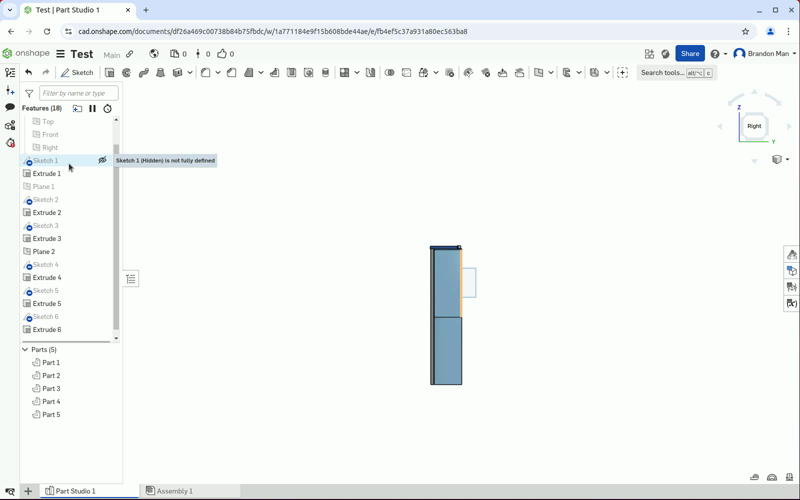
click(69, 163)
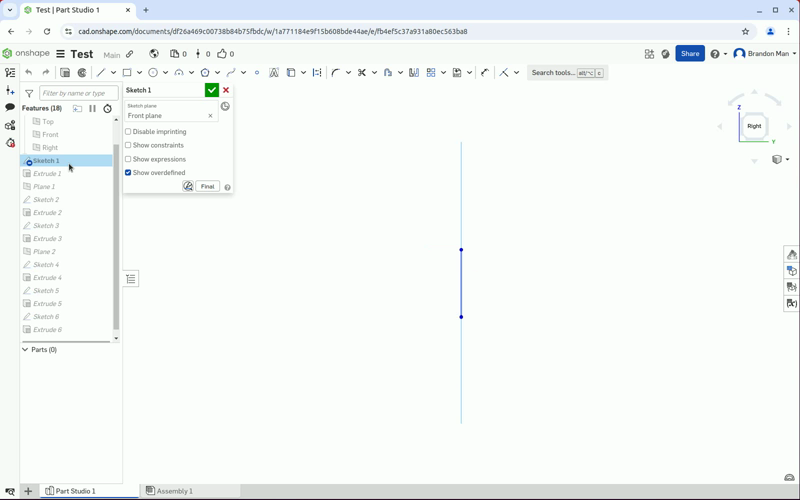
mouse_move(229, 92)
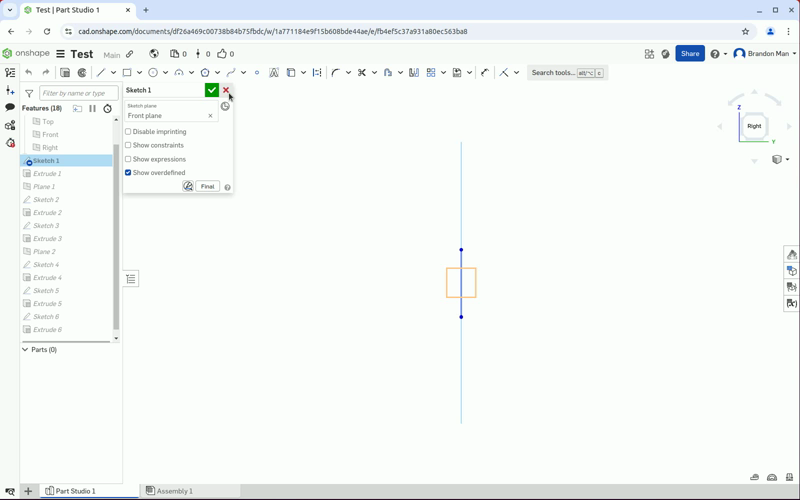
click(229, 92)
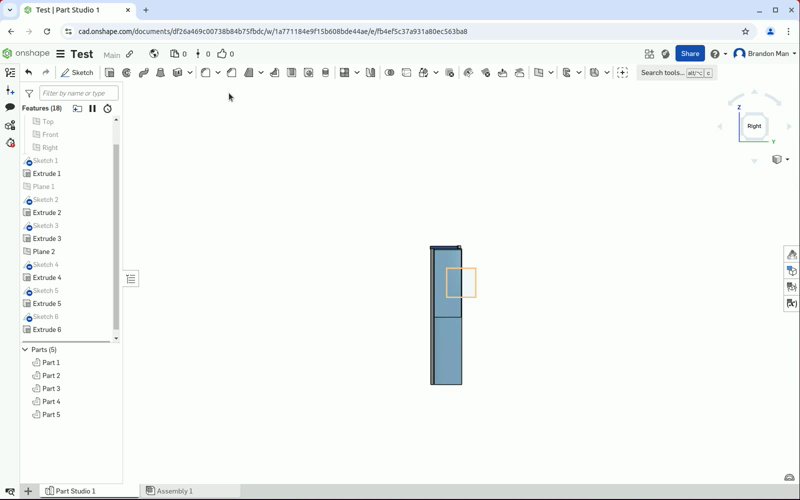
mouse_move(541, 75)
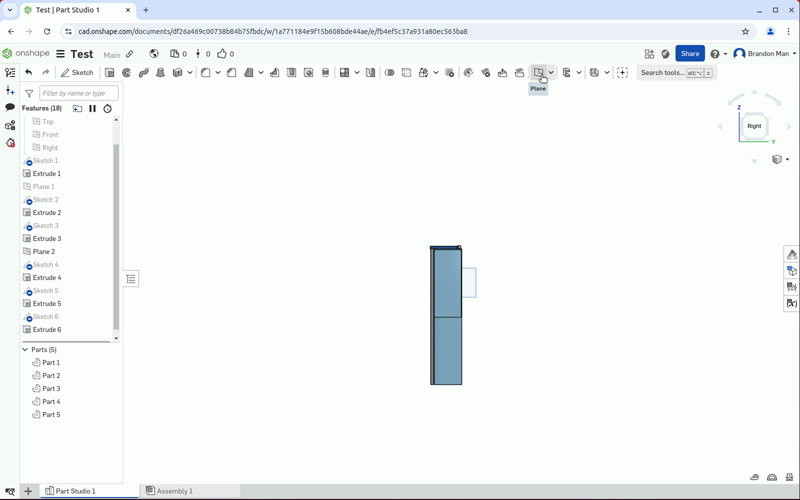
click(541, 75)
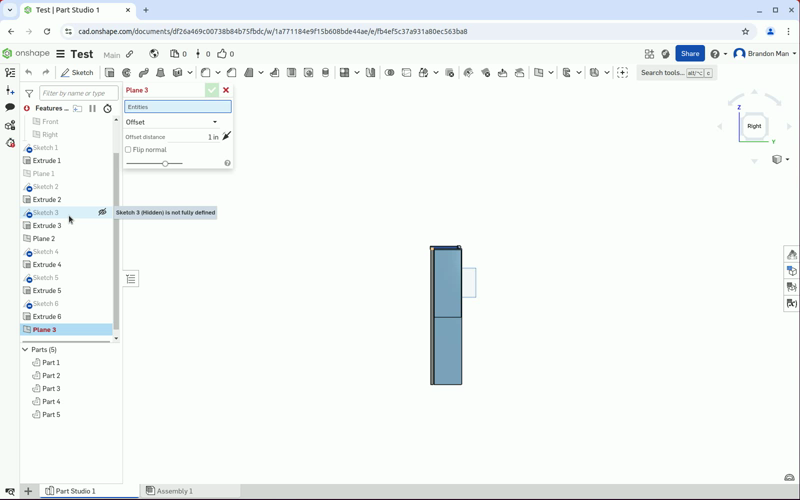
scroll(3)
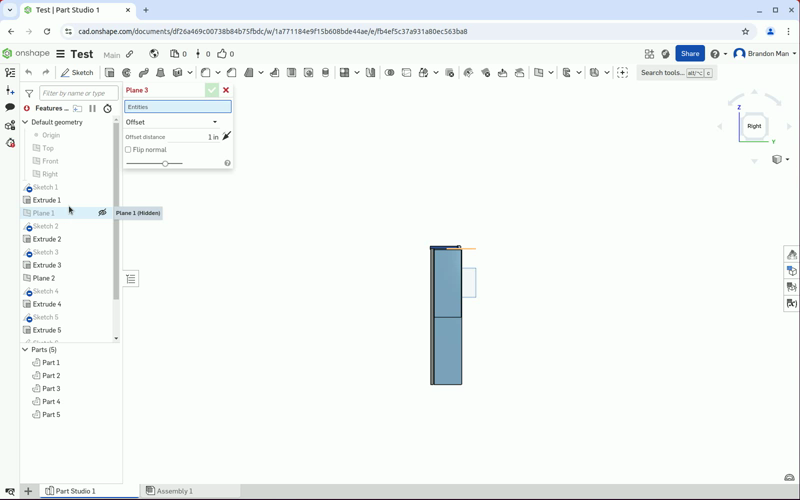
mouse_move(69, 176)
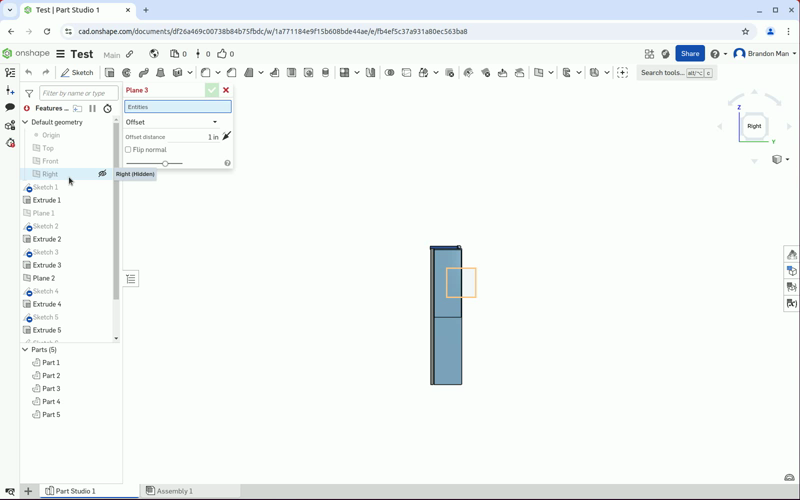
click(69, 176)
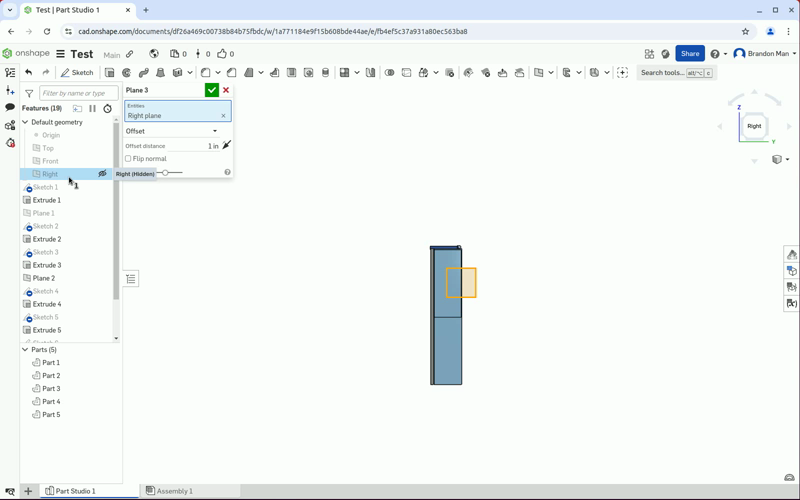
key(tab, 2)
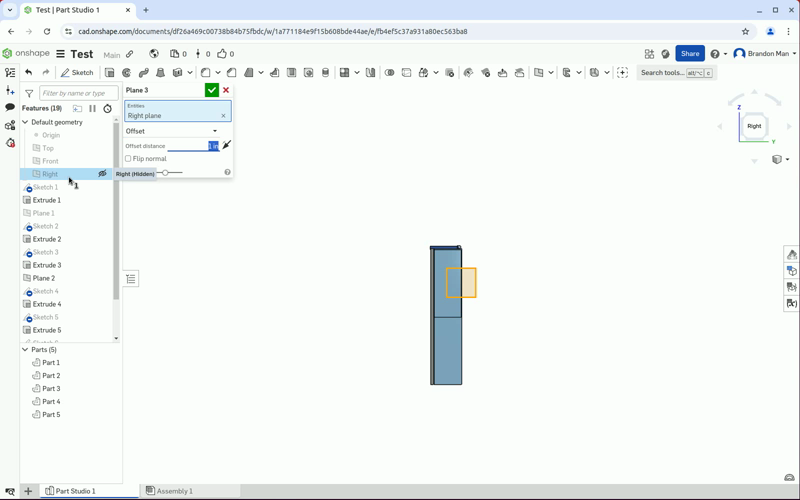
text(6.255)
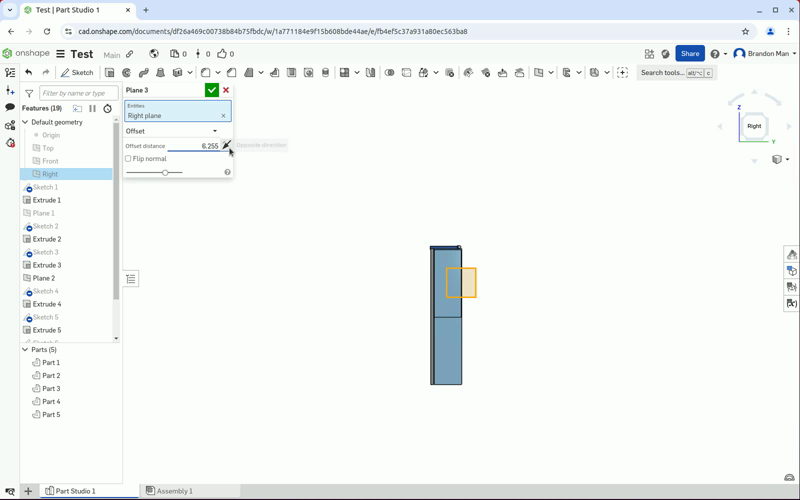
mouse_move(229, 147)
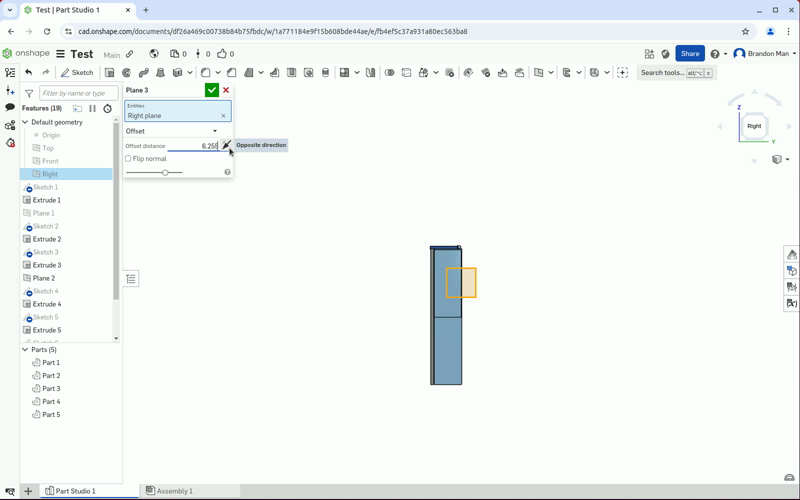
click(229, 147)
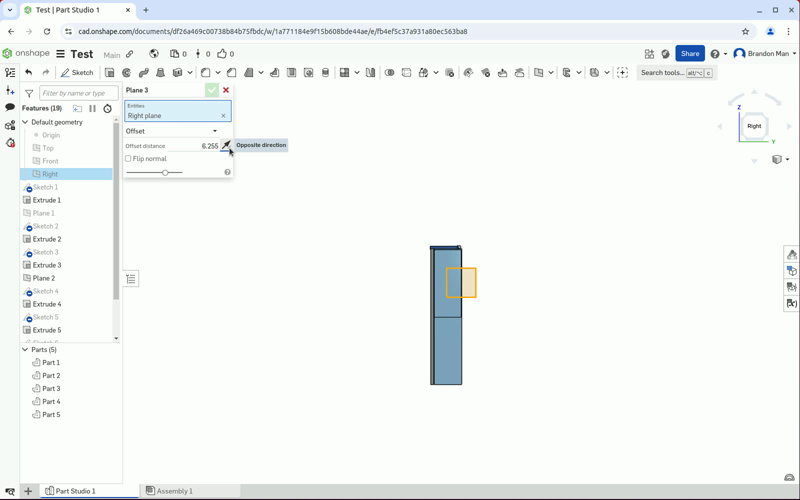
key(enter, 2)
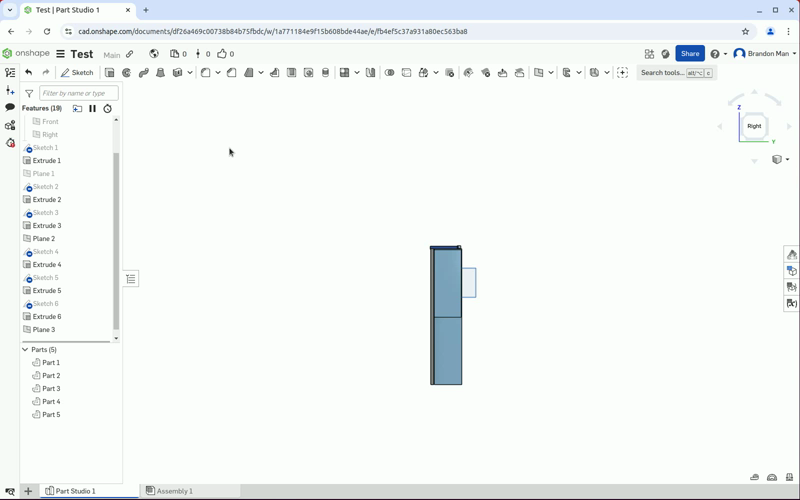
key(shift+s)
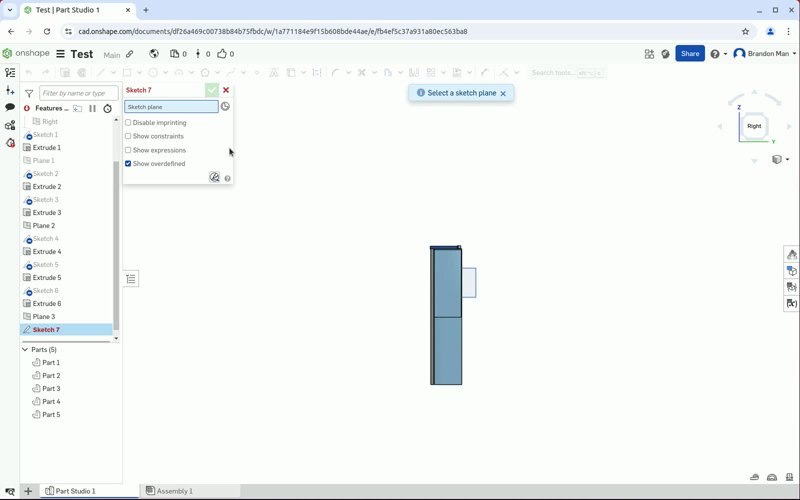
mouse_move(69, 319)
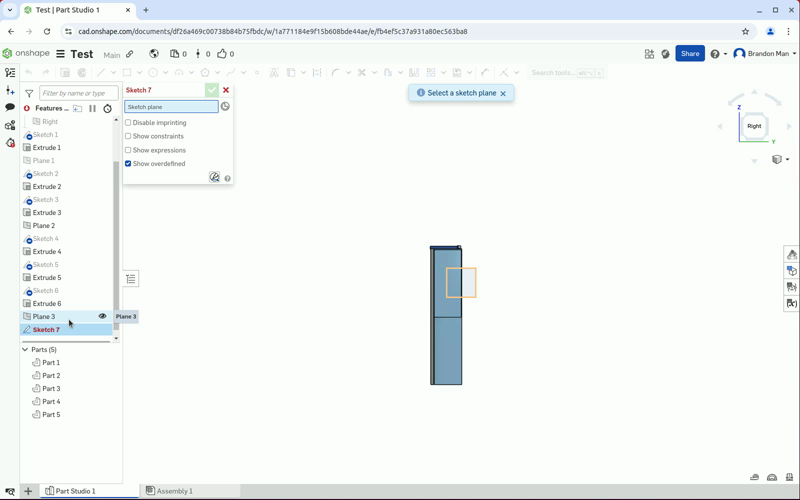
click(69, 319)
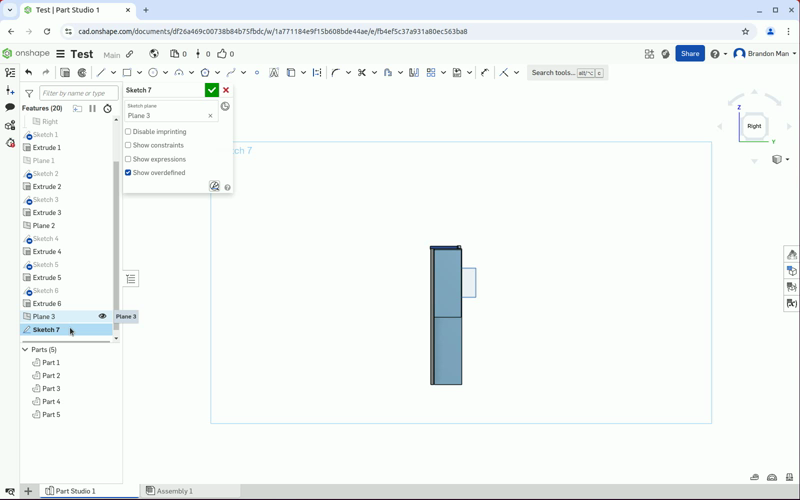
mouse_move(73, 352)
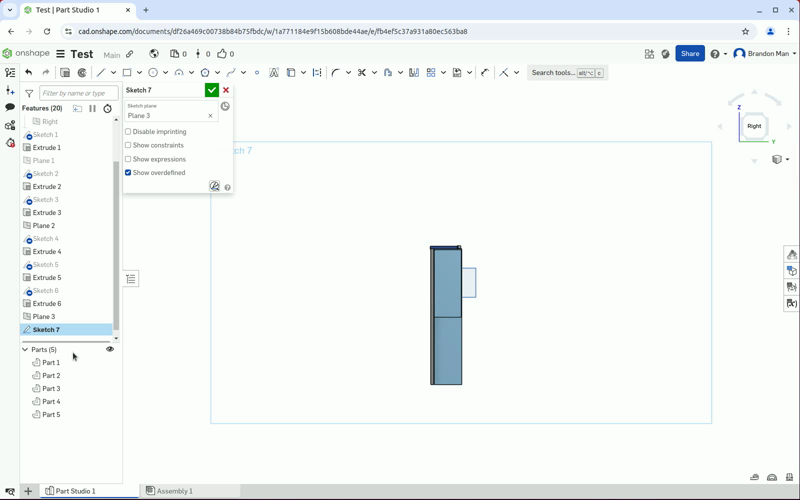
key(y)
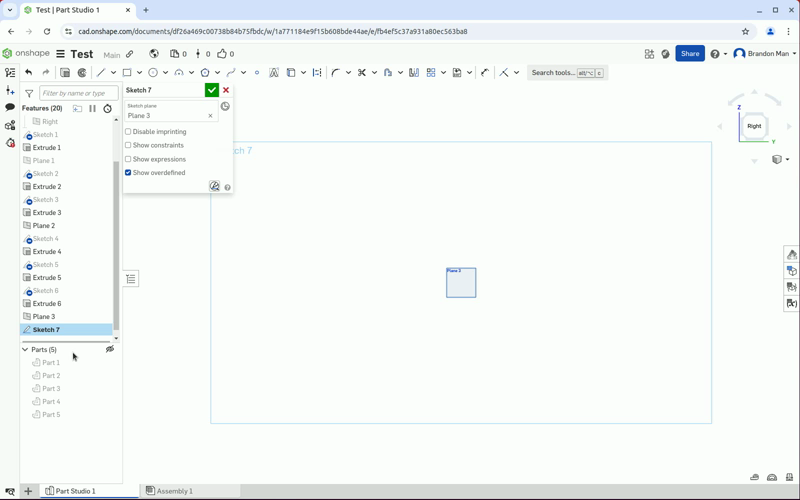
key(l)
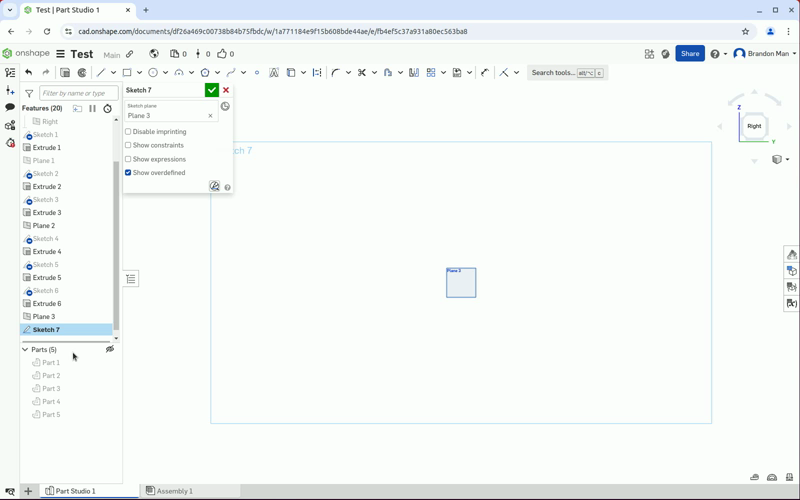
key_down(shift)
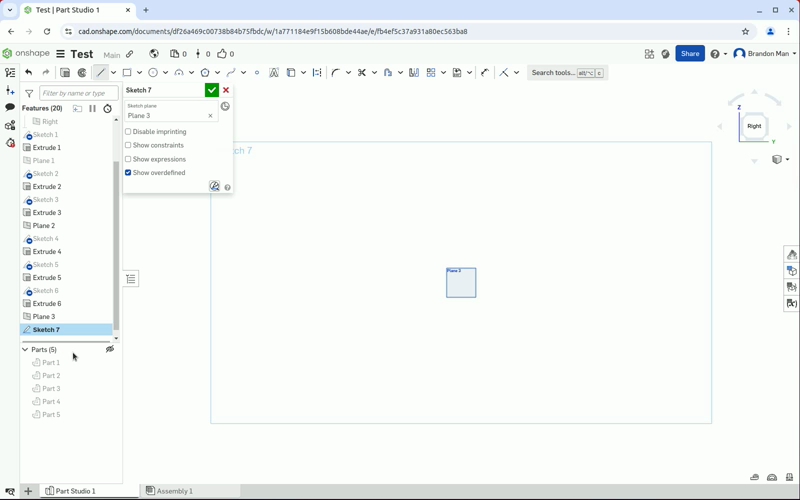
mouse_move(430, 316)
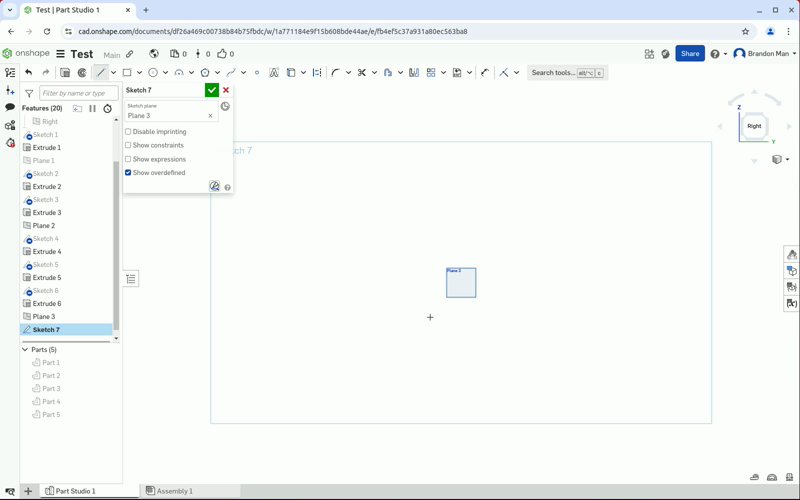
click(430, 316)
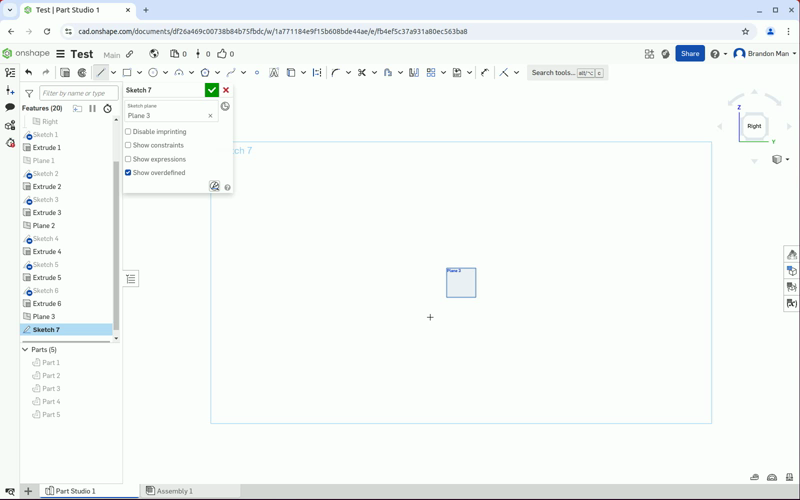
key_up(shift)
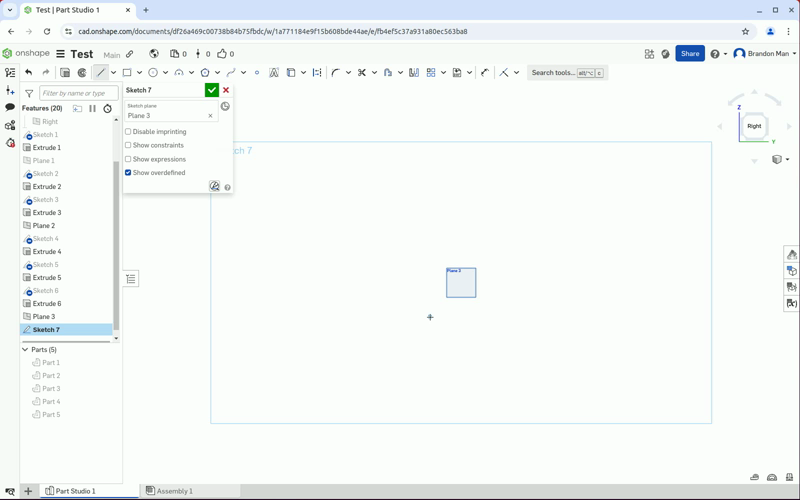
key_down(shift)
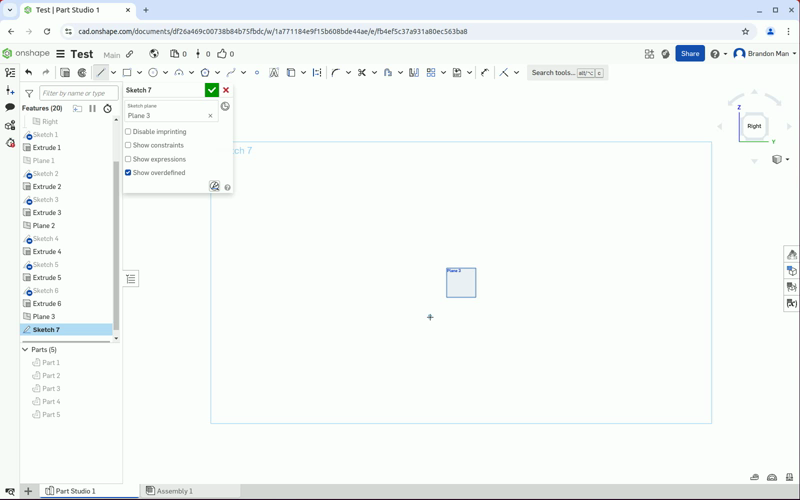
mouse_move(460, 316)
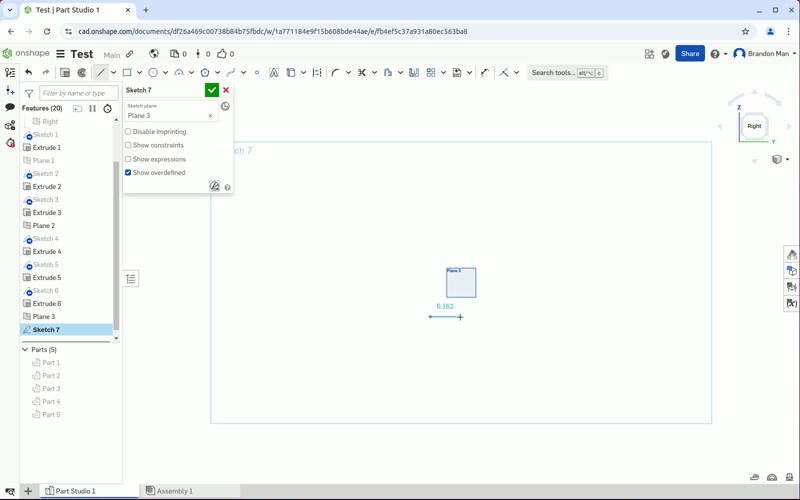
mouse_move(433, 316)
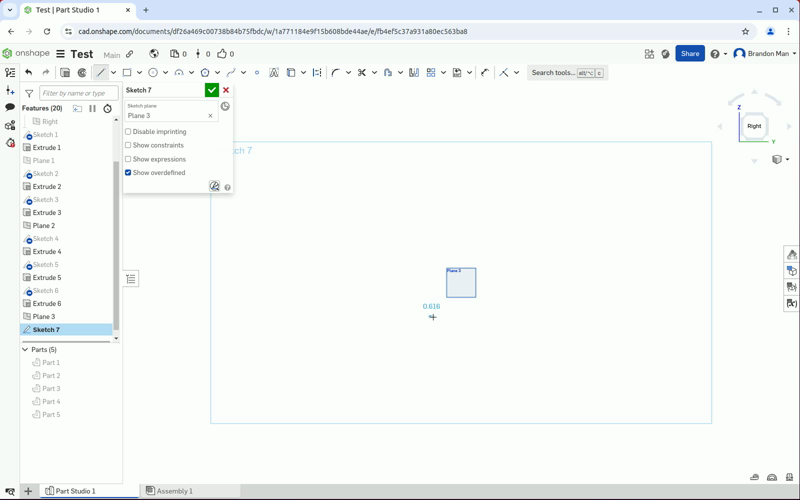
scroll(6)
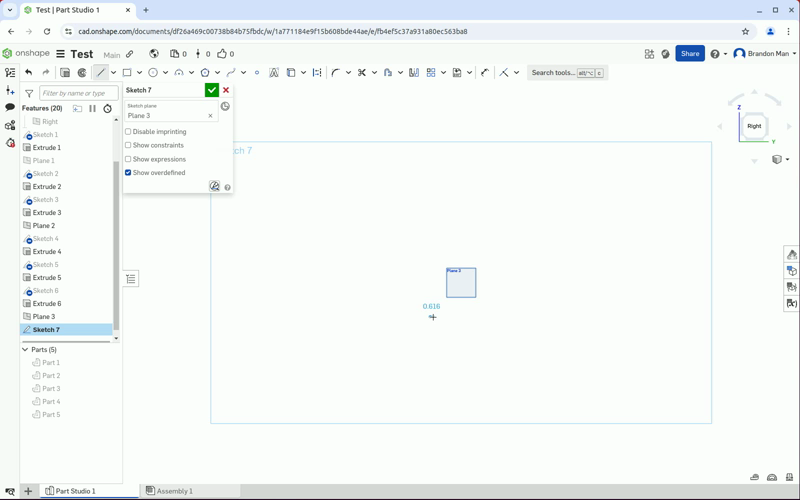
scroll(6)
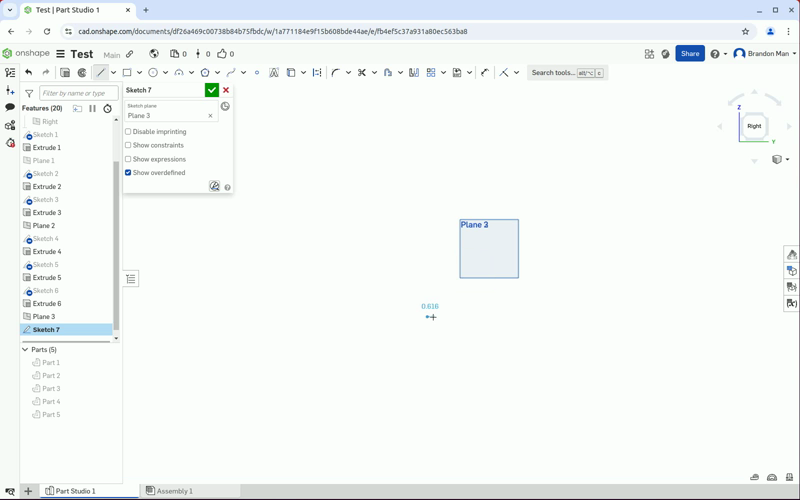
scroll(6)
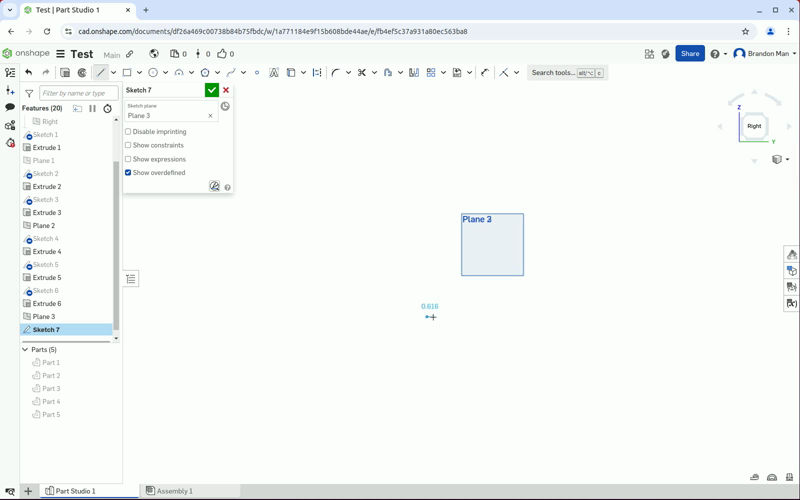
scroll(6)
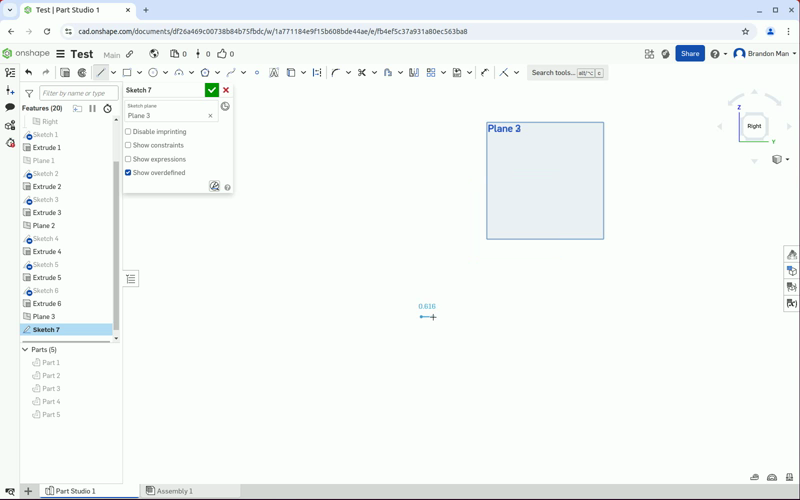
scroll(6)
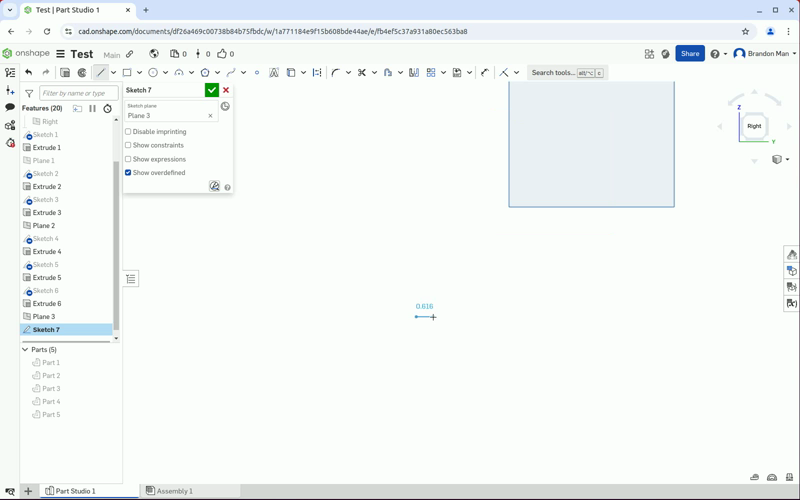
scroll(6)
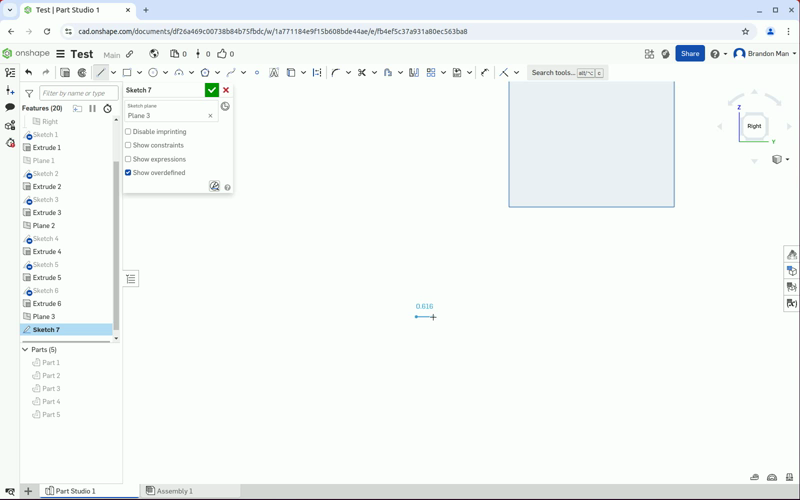
scroll(6)
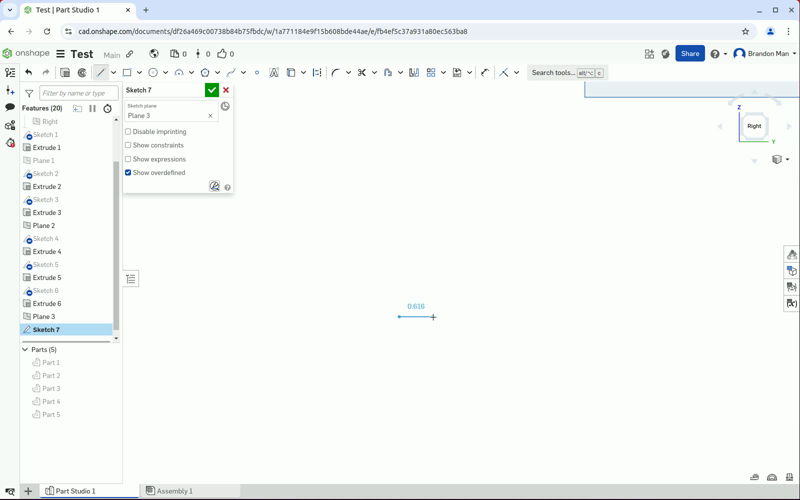
click(433, 316)
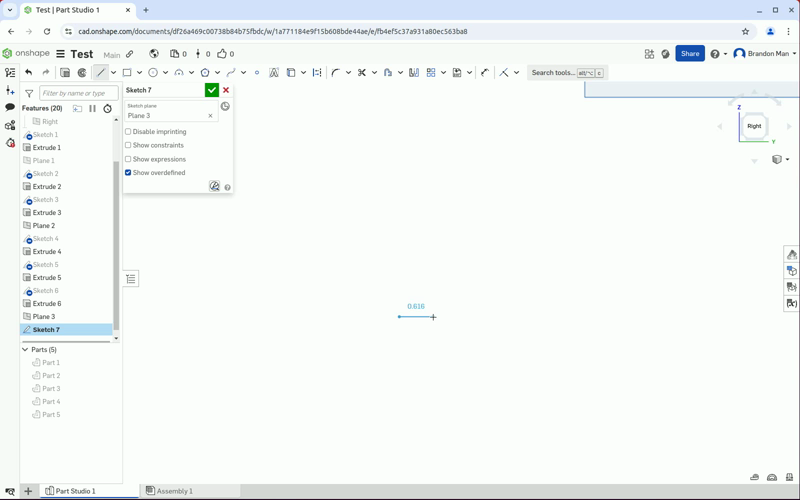
scroll(-6)
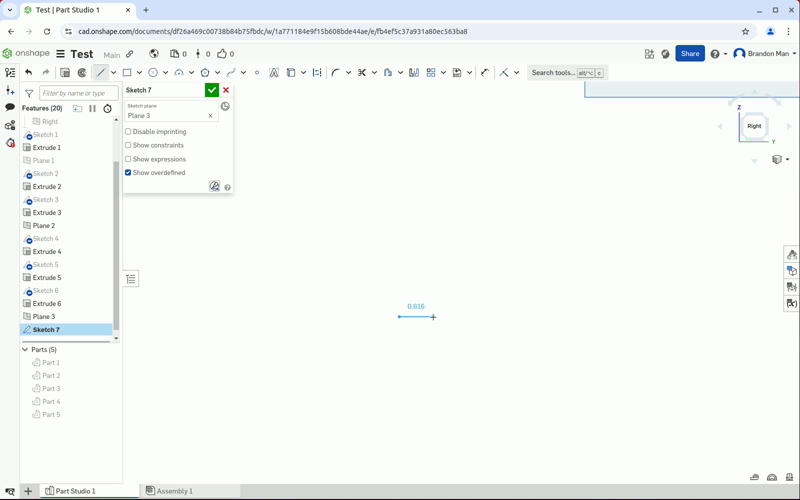
scroll(-6)
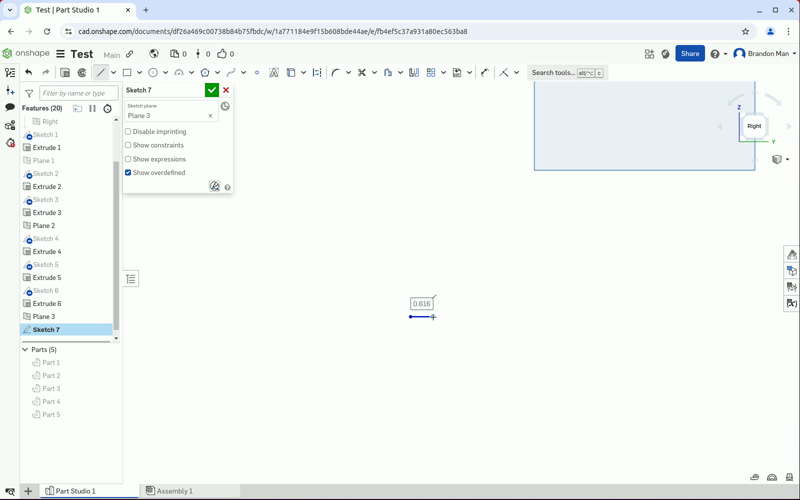
scroll(-6)
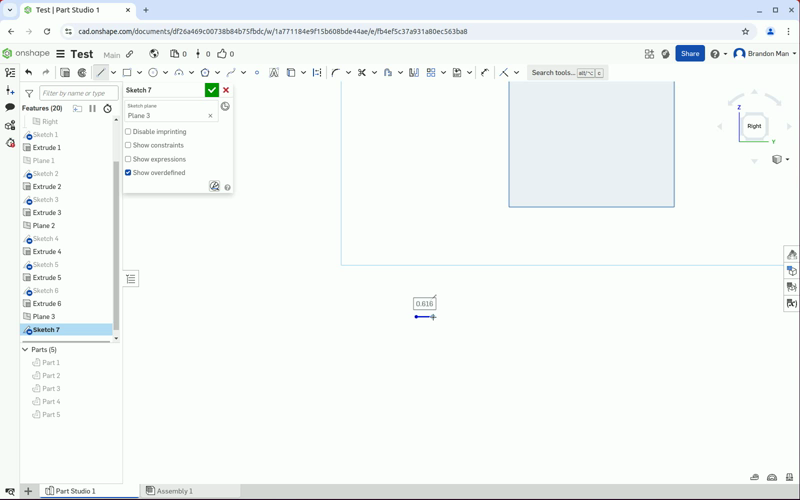
scroll(-6)
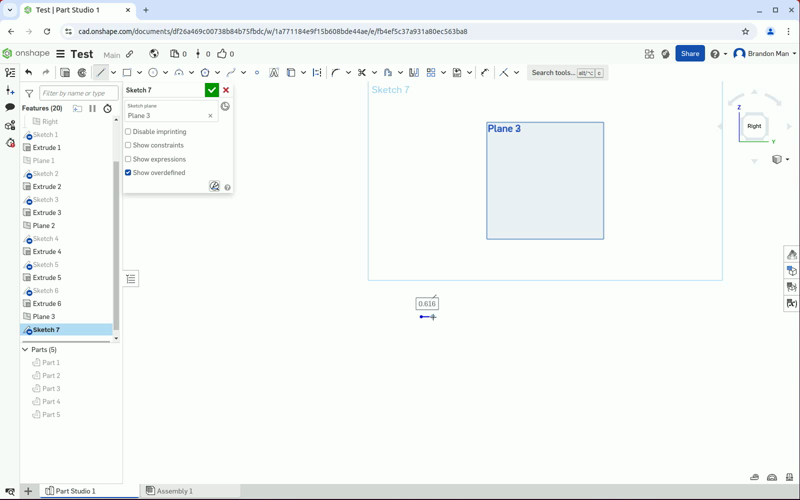
scroll(-6)
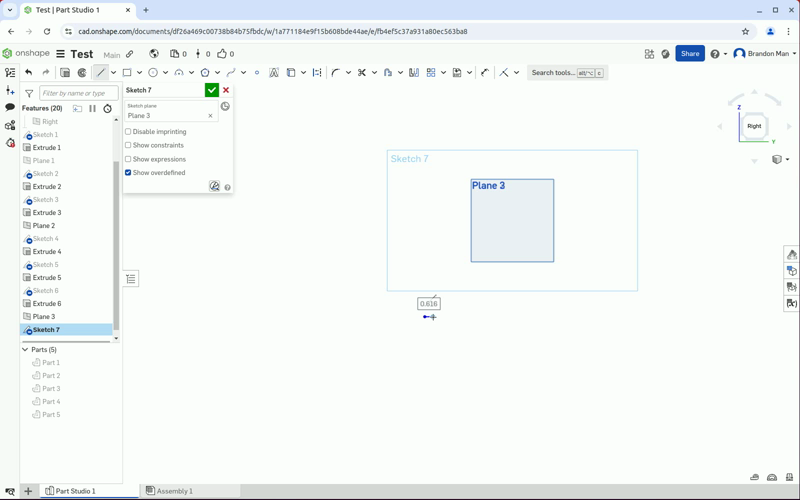
scroll(-6)
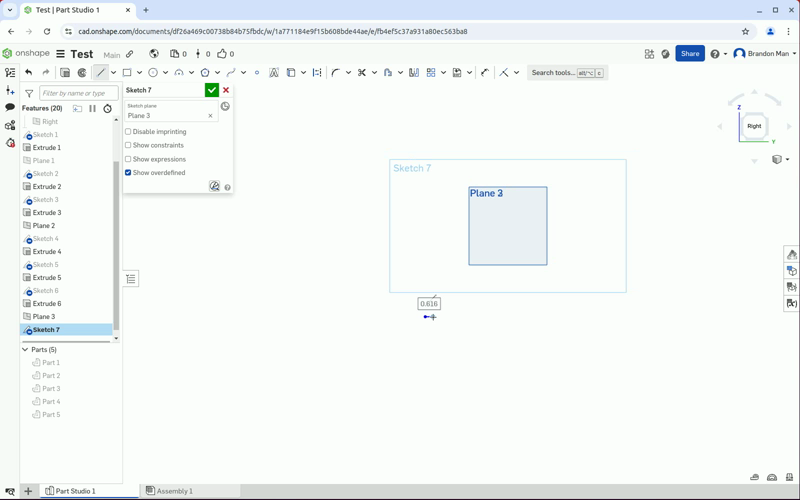
scroll(-6)
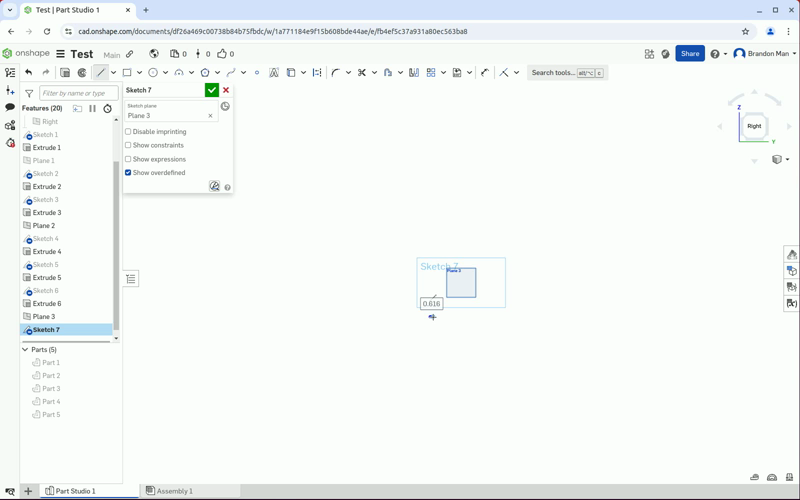
key_up(shift)
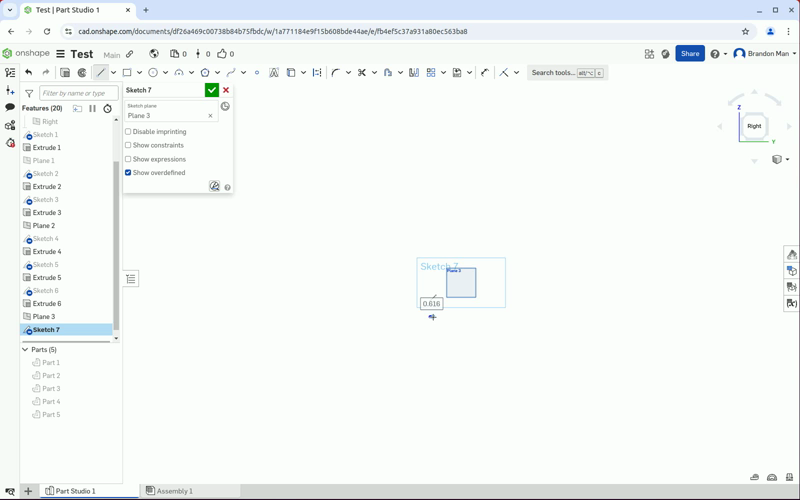
key_down(shift)
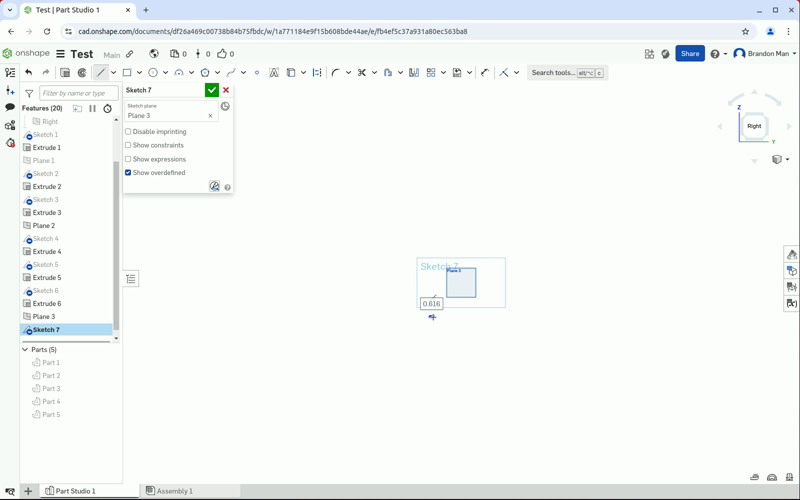
mouse_move(463, 316)
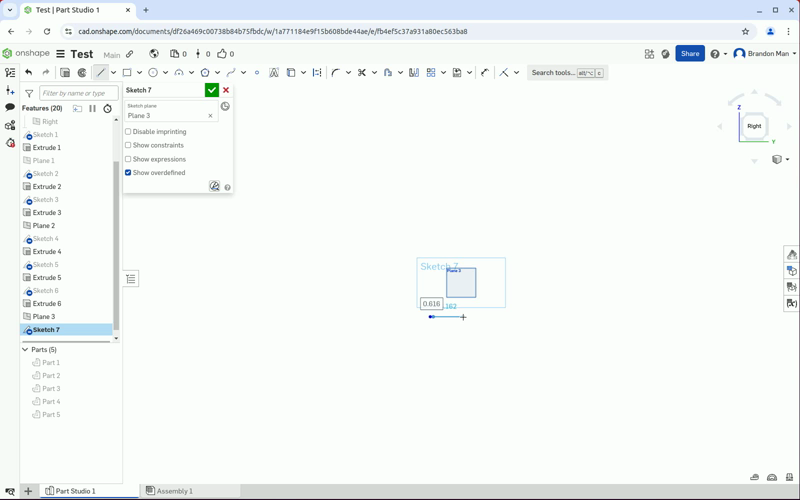
mouse_move(433, 273)
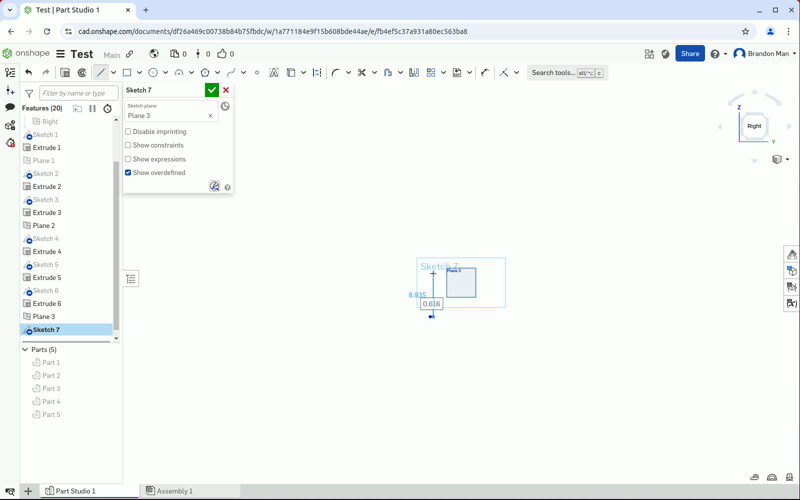
click(433, 273)
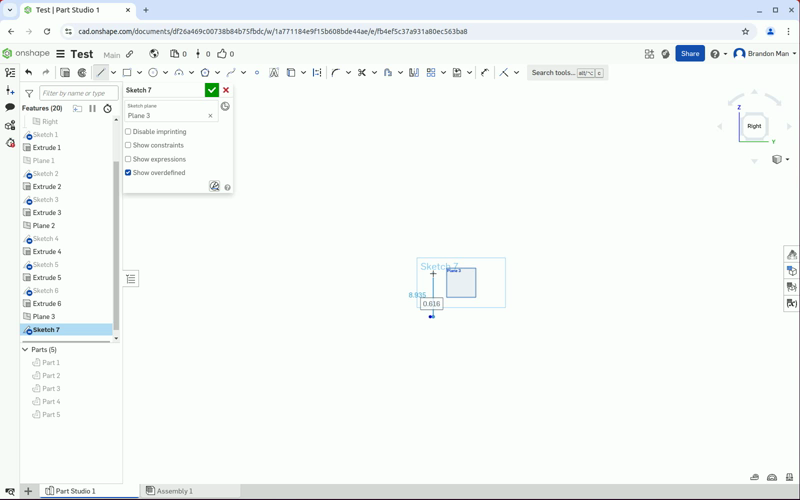
key_up(shift)
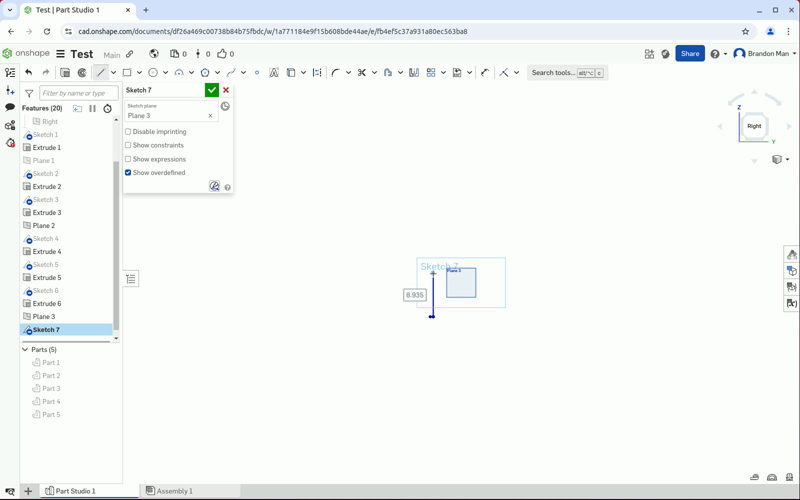
key_down(shift)
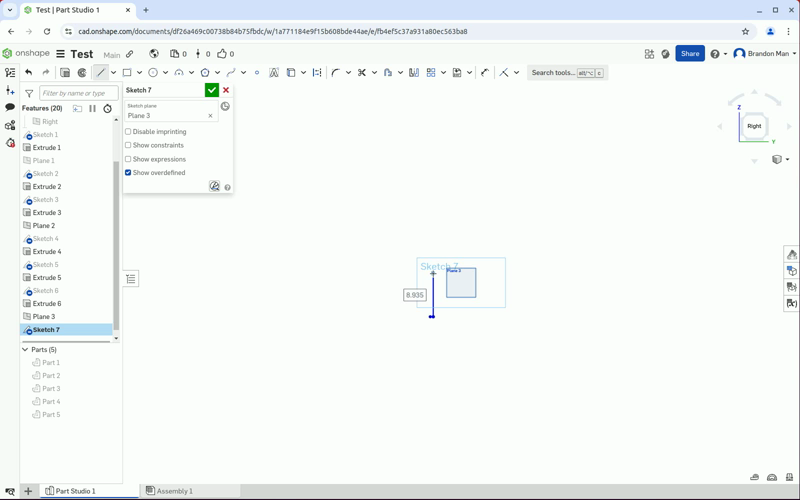
mouse_move(463, 273)
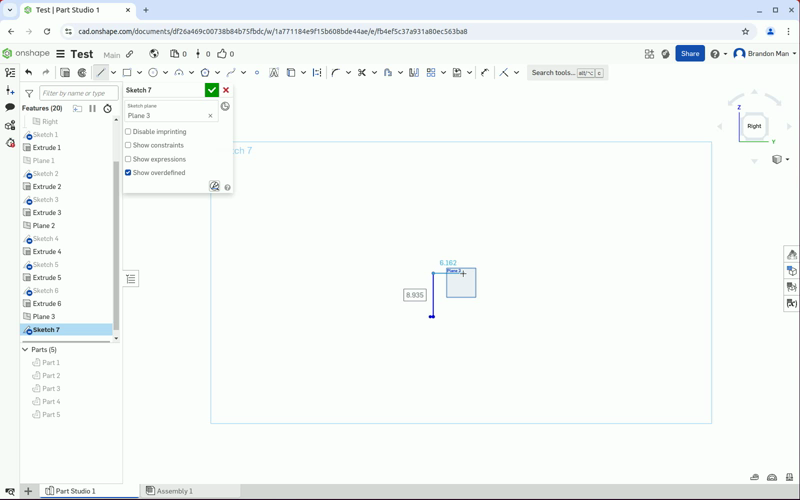
mouse_move(430, 273)
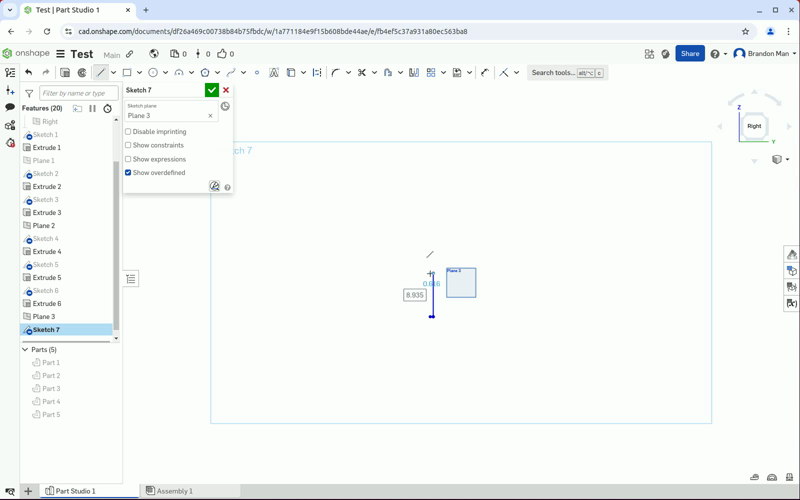
scroll(6)
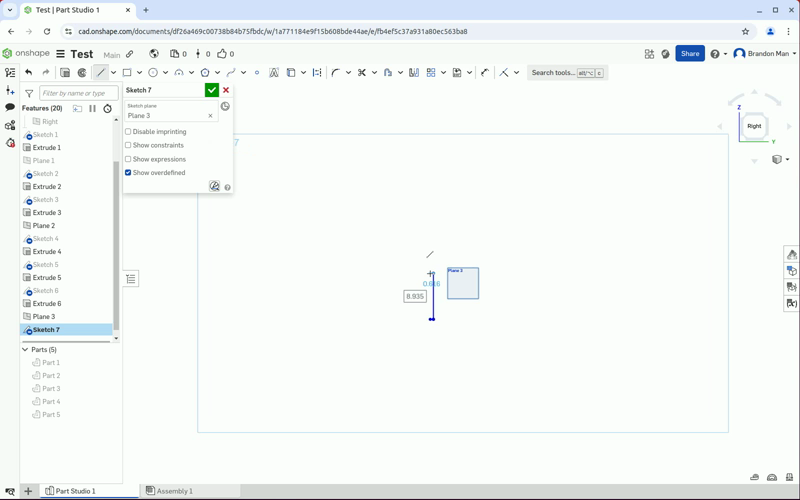
scroll(6)
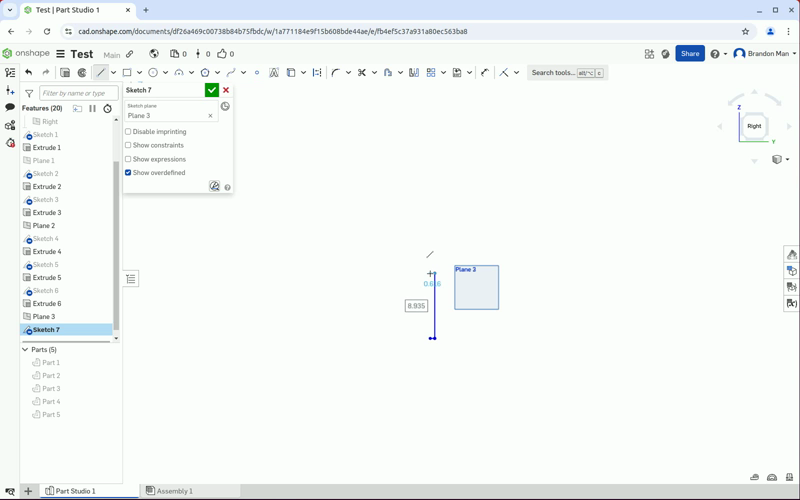
scroll(6)
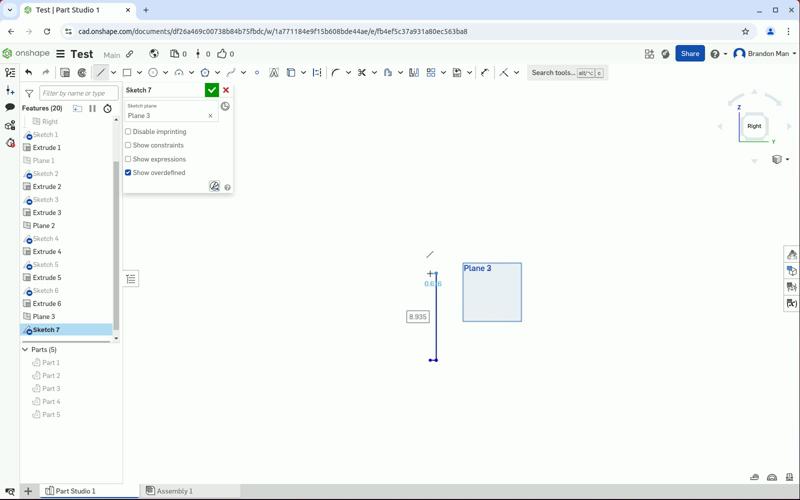
scroll(6)
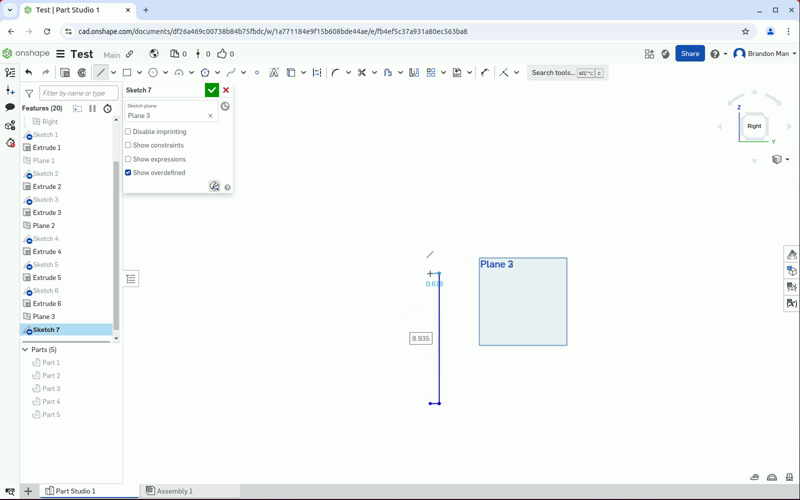
scroll(6)
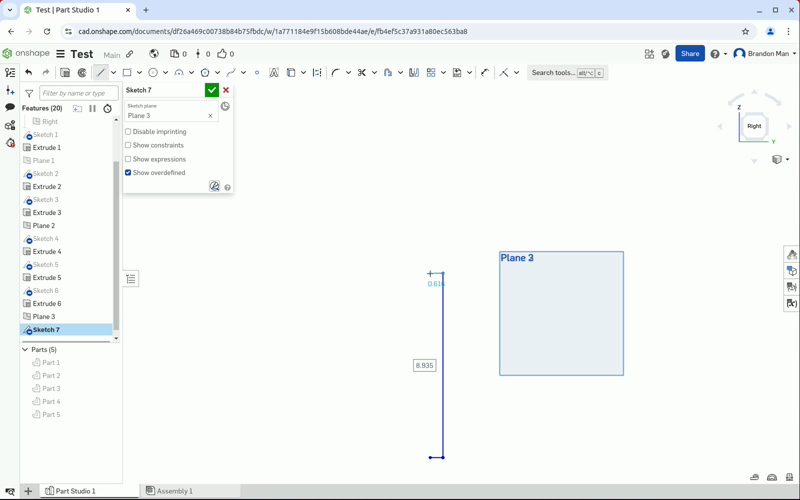
scroll(6)
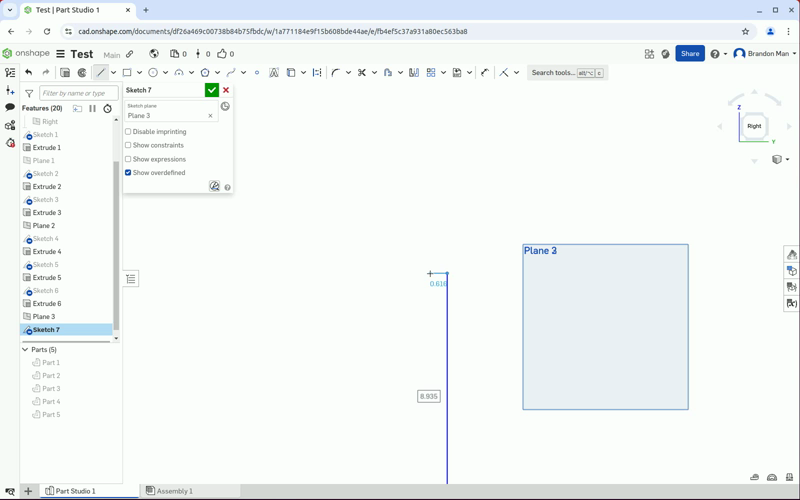
scroll(6)
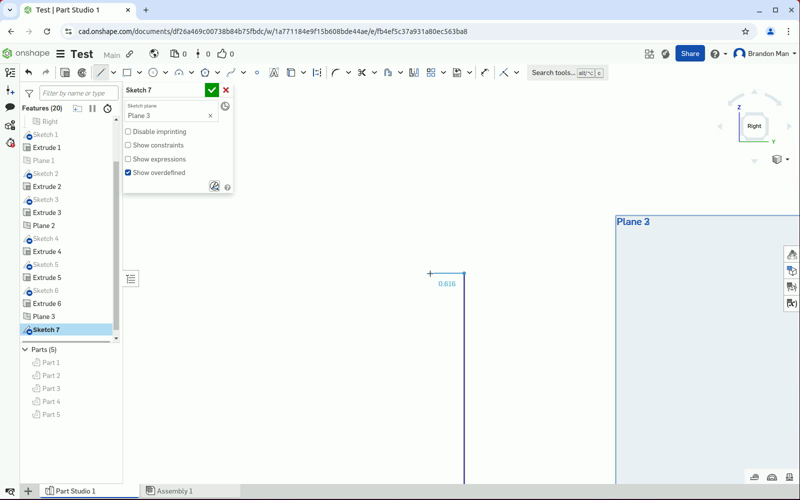
click(430, 273)
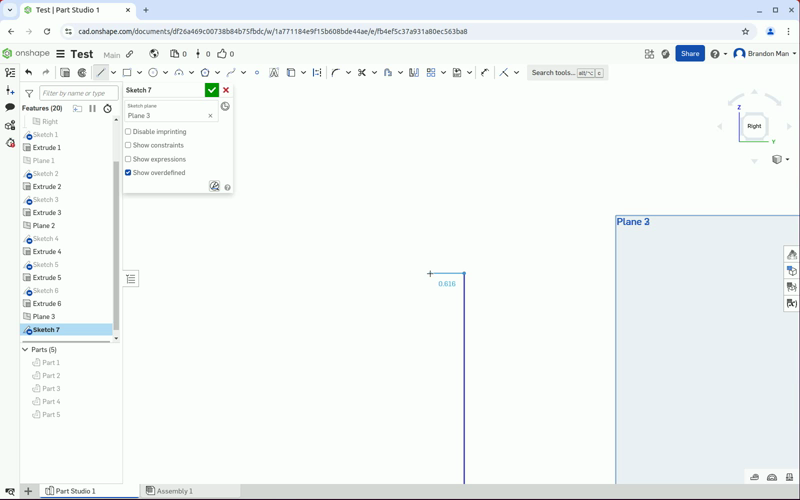
scroll(-6)
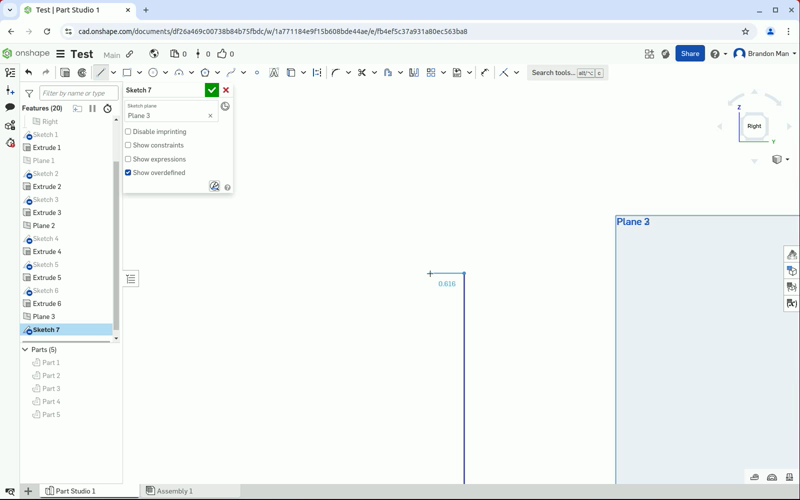
scroll(-6)
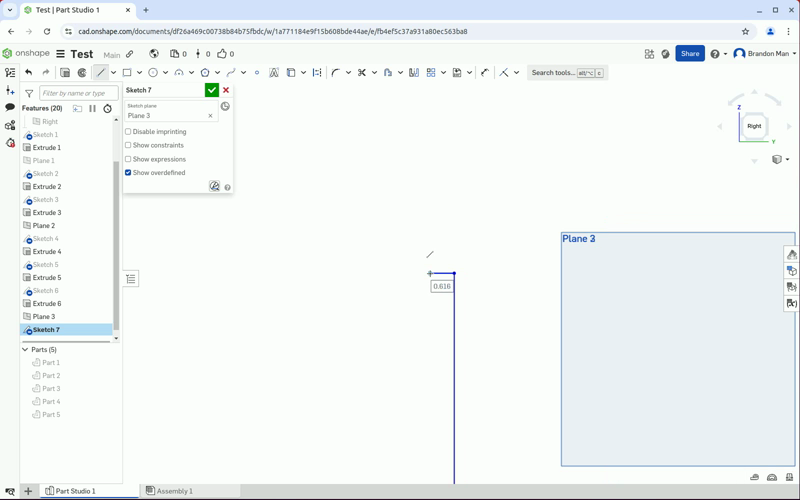
scroll(-6)
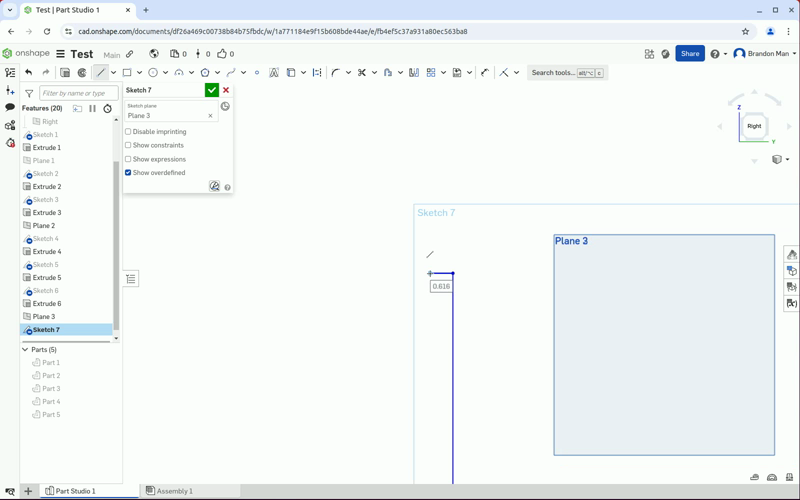
scroll(-6)
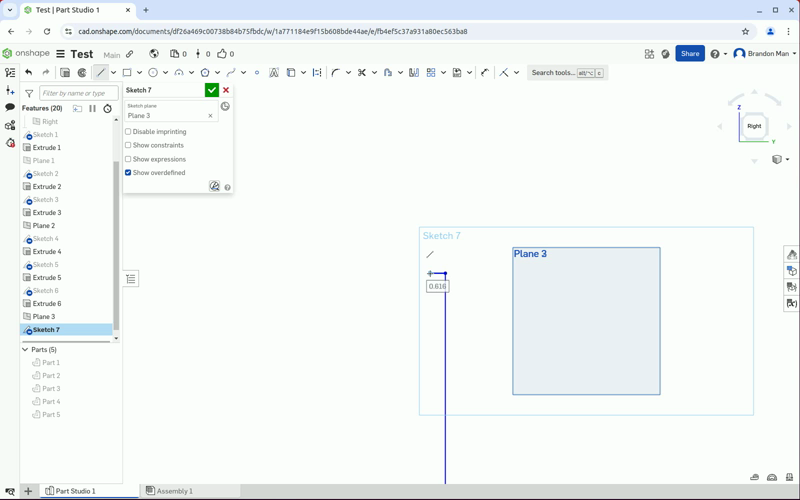
scroll(-6)
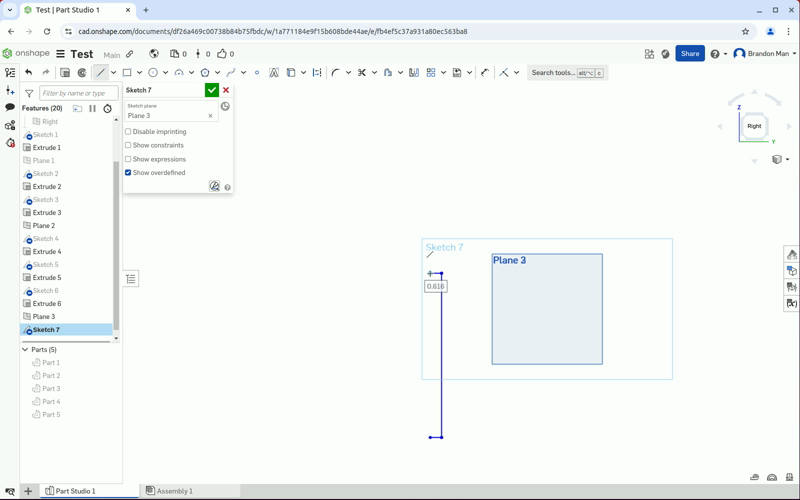
scroll(-6)
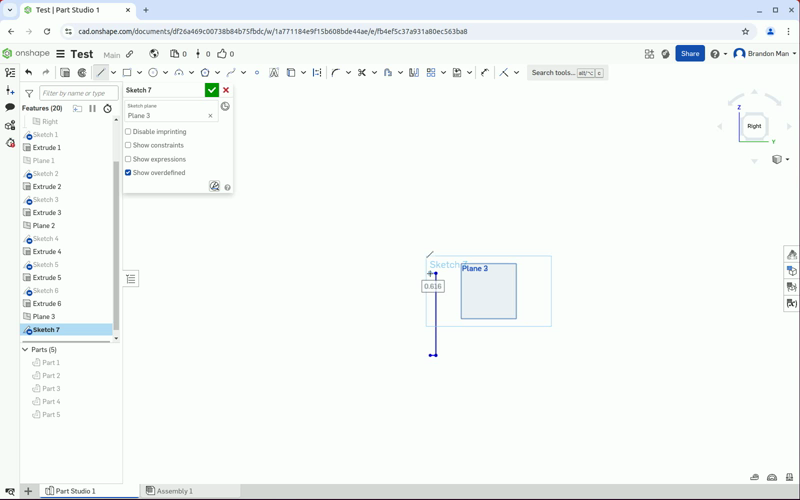
scroll(-6)
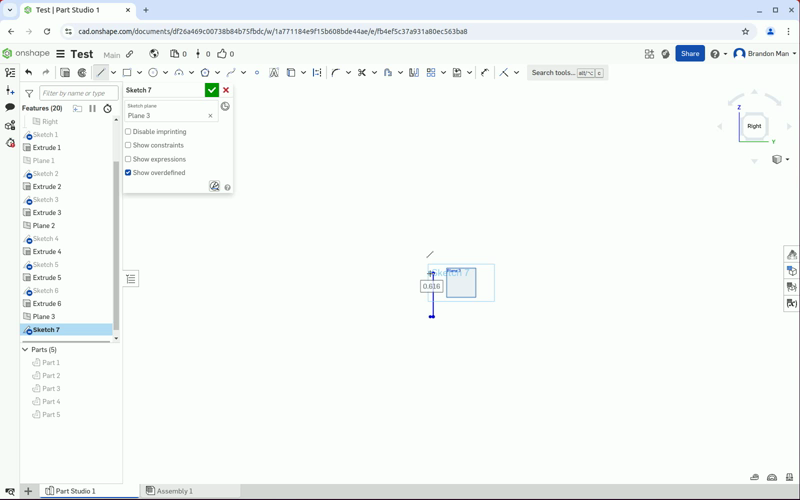
key_up(shift)
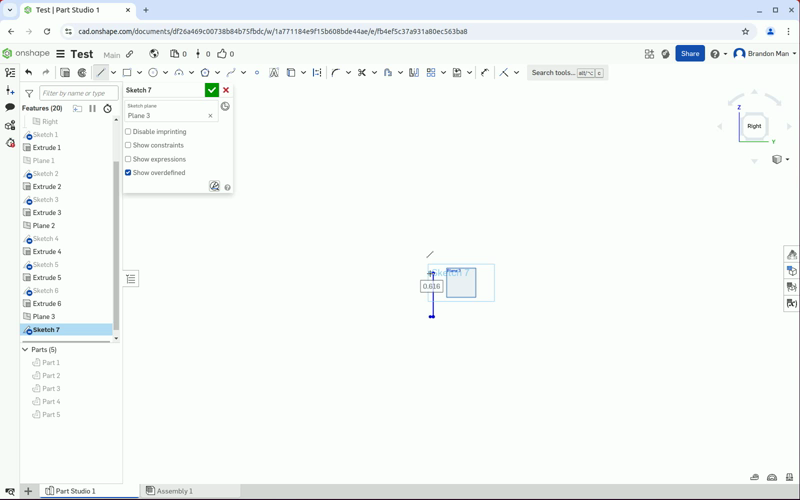
mouse_move(460, 273)
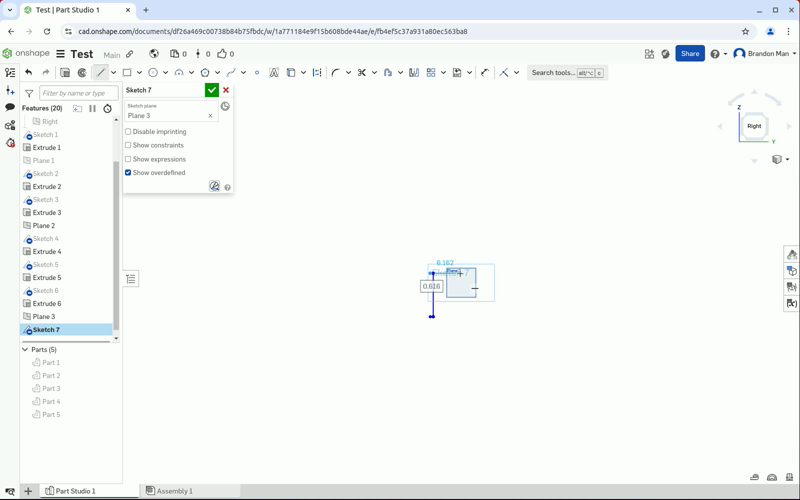
key_down(shift)
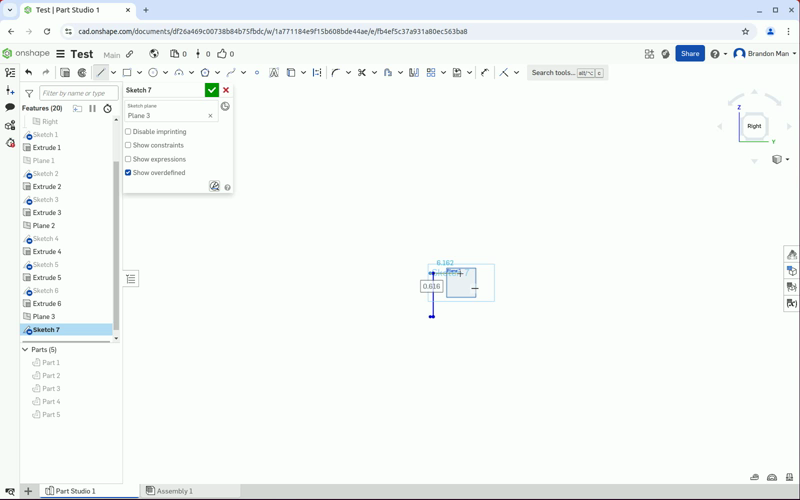
mouse_move(430, 316)
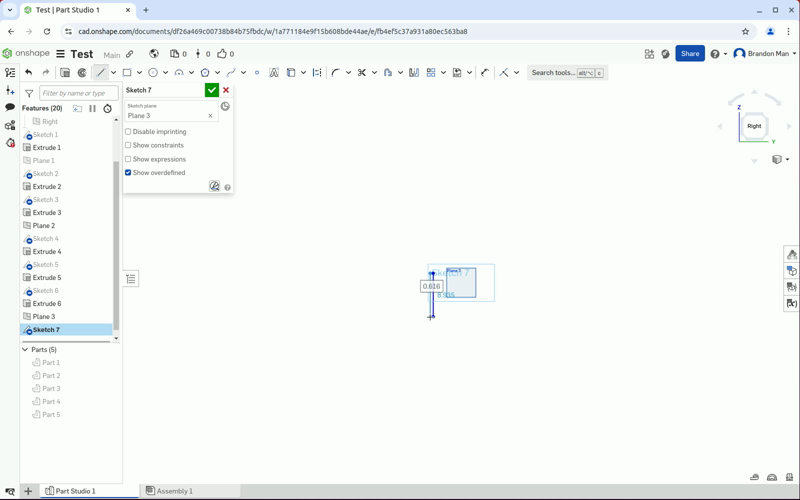
scroll(6)
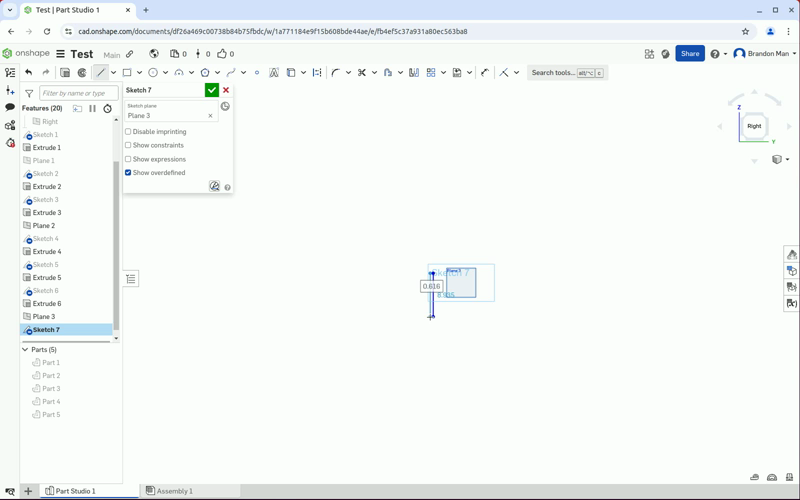
scroll(6)
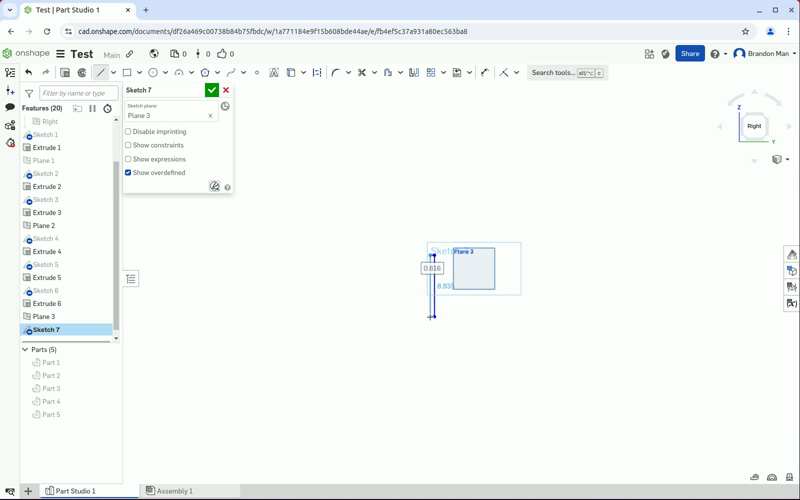
scroll(6)
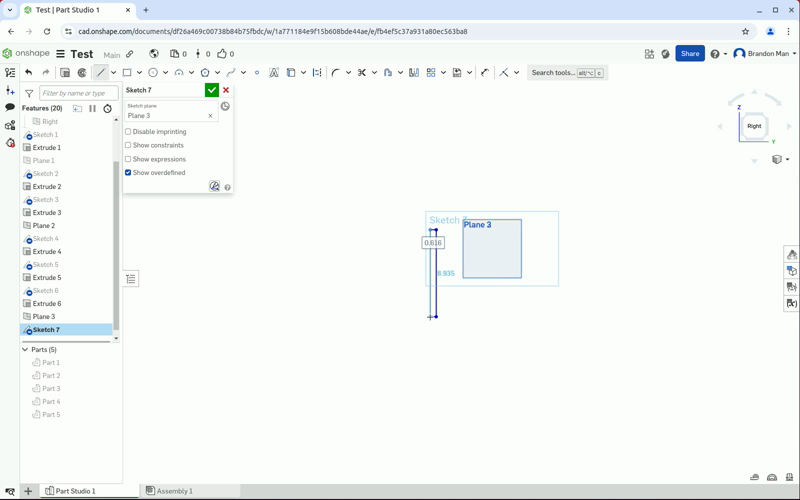
scroll(6)
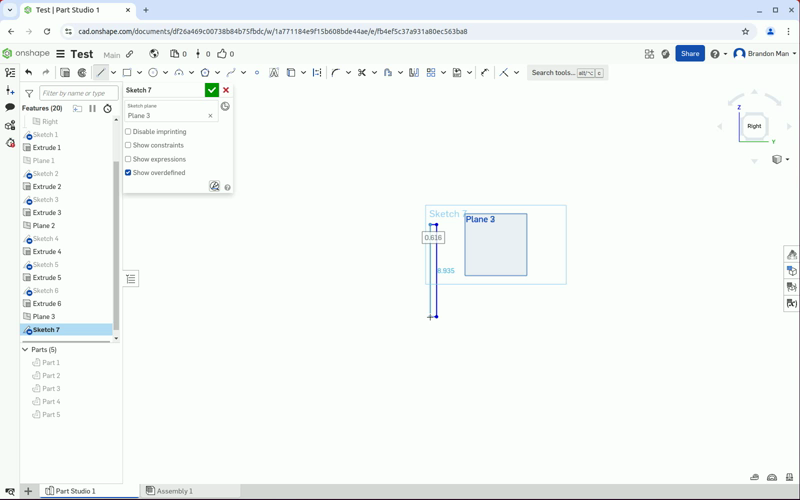
scroll(6)
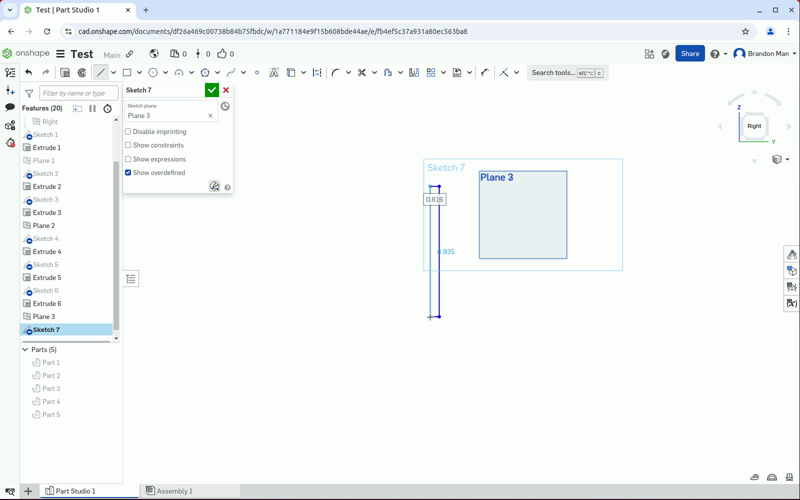
scroll(6)
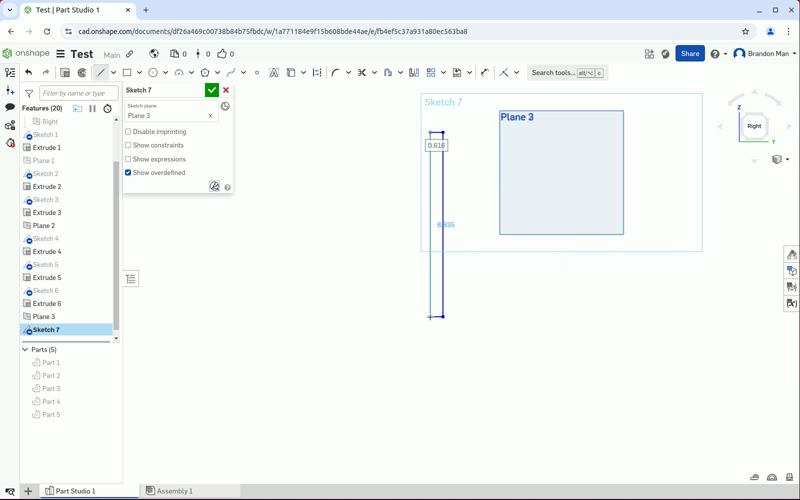
scroll(6)
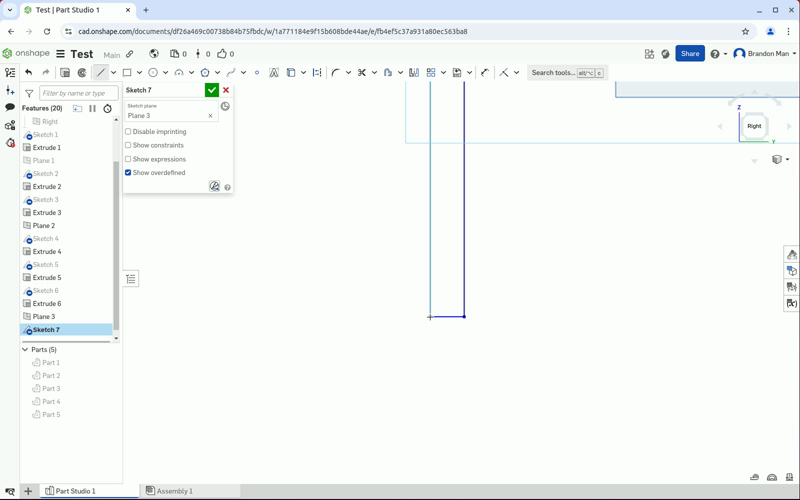
key_up(shift)
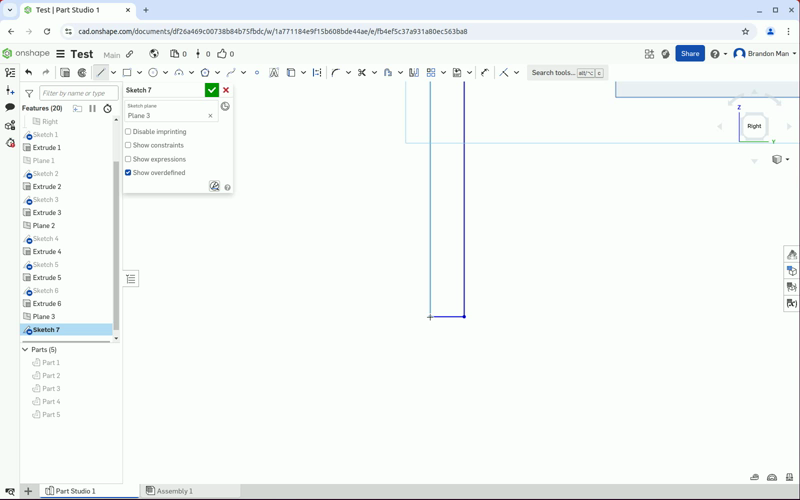
click(430, 316)
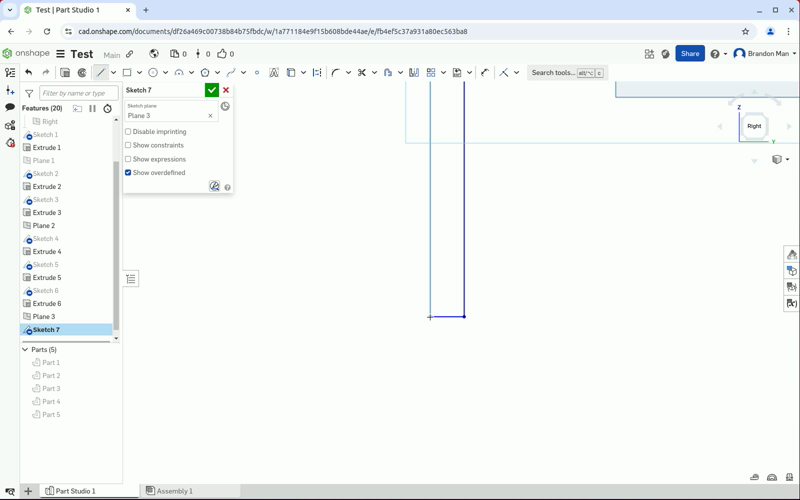
scroll(-6)
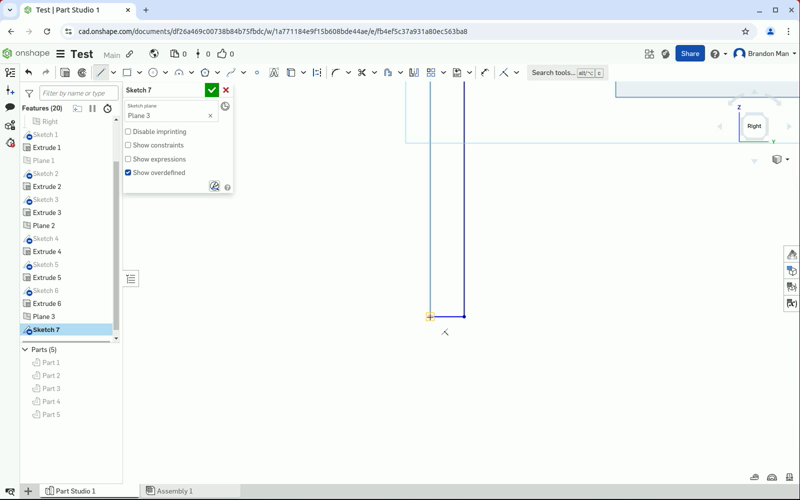
scroll(-6)
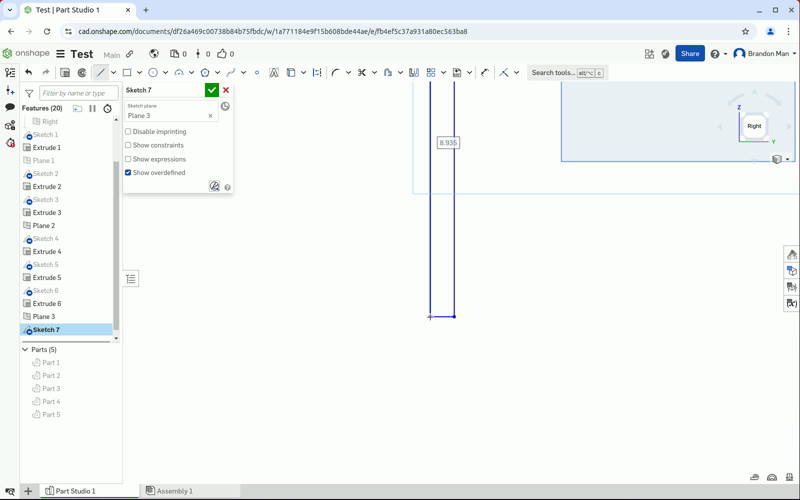
scroll(-6)
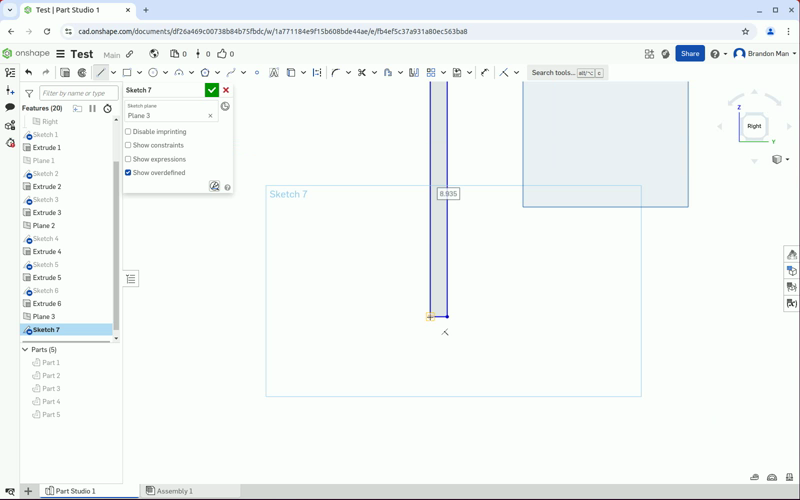
scroll(-6)
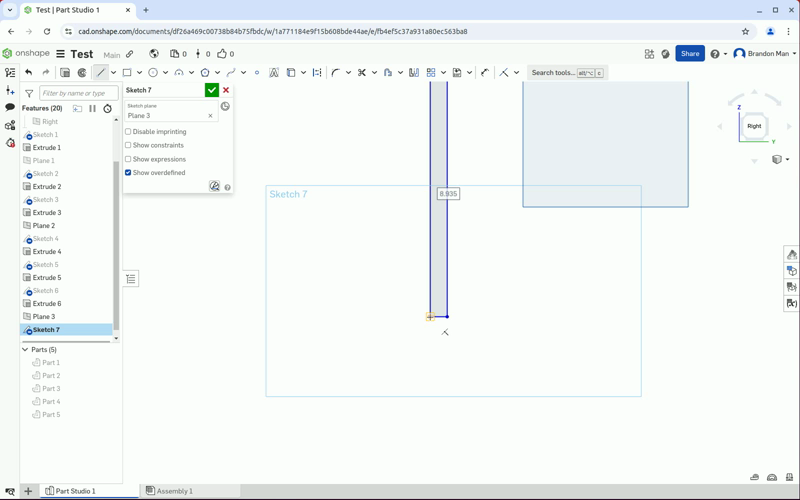
scroll(-6)
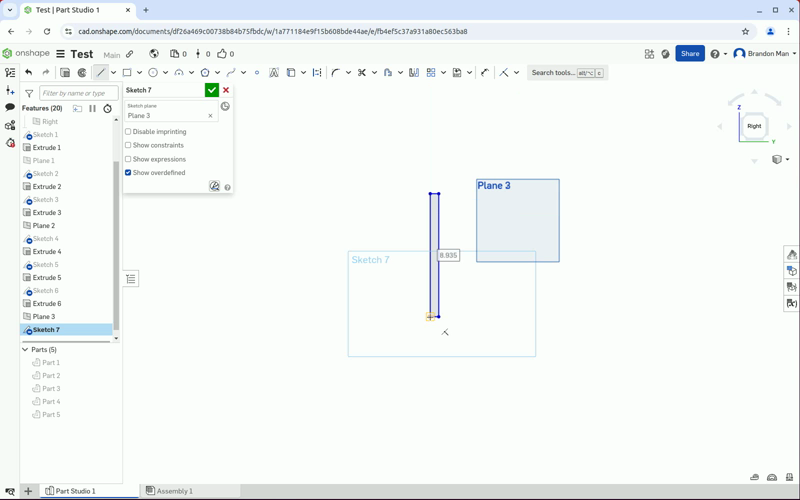
scroll(-6)
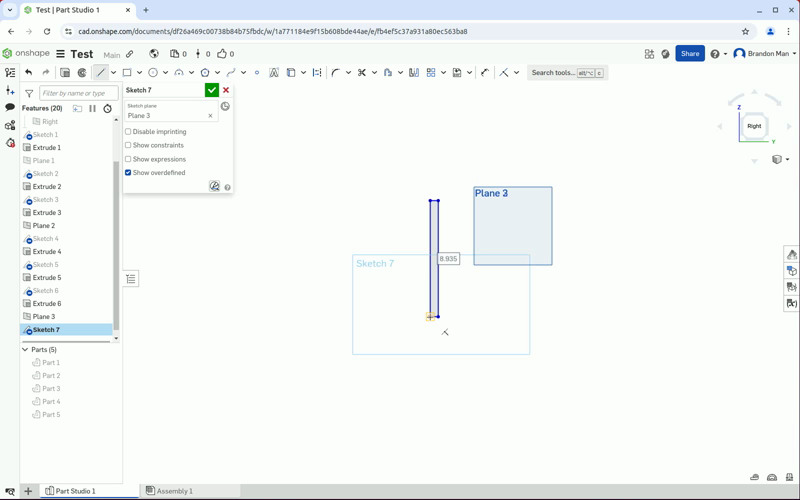
scroll(-6)
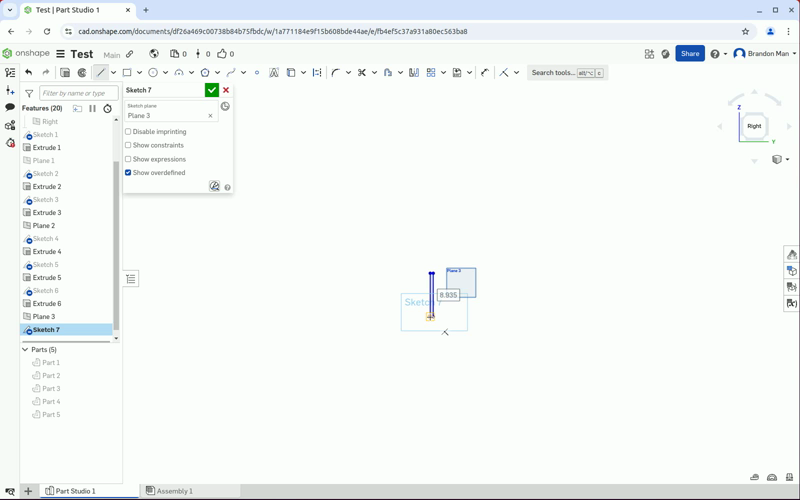
key(esc)
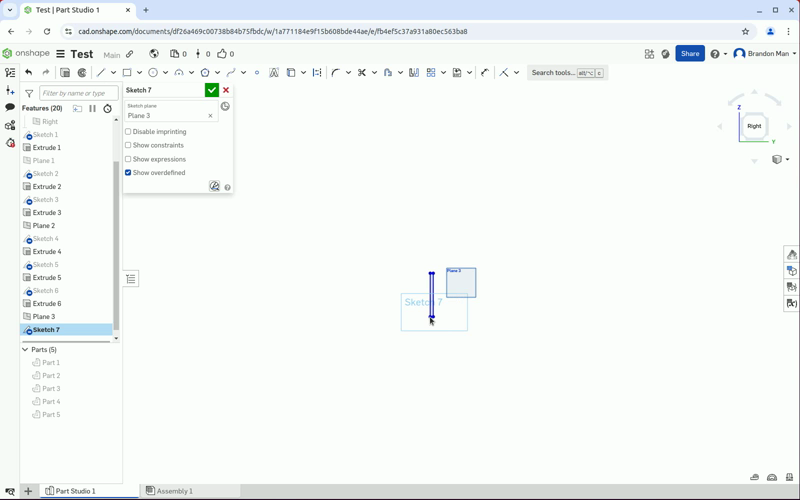
mouse_move(431, 283)
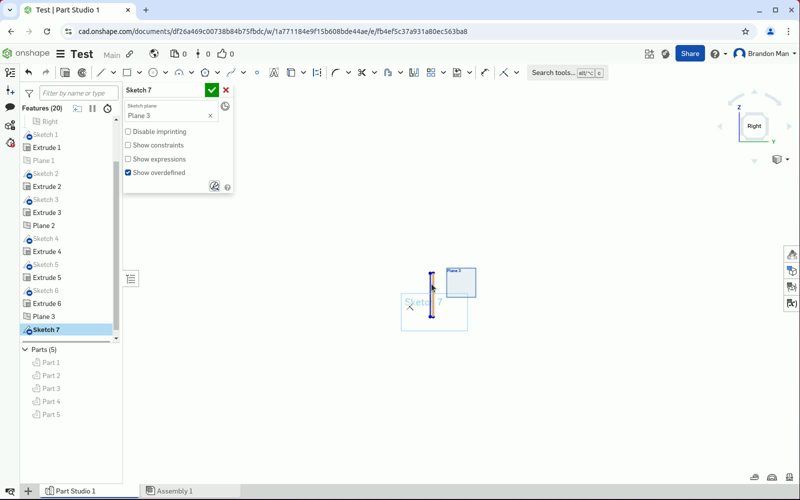
scroll(6)
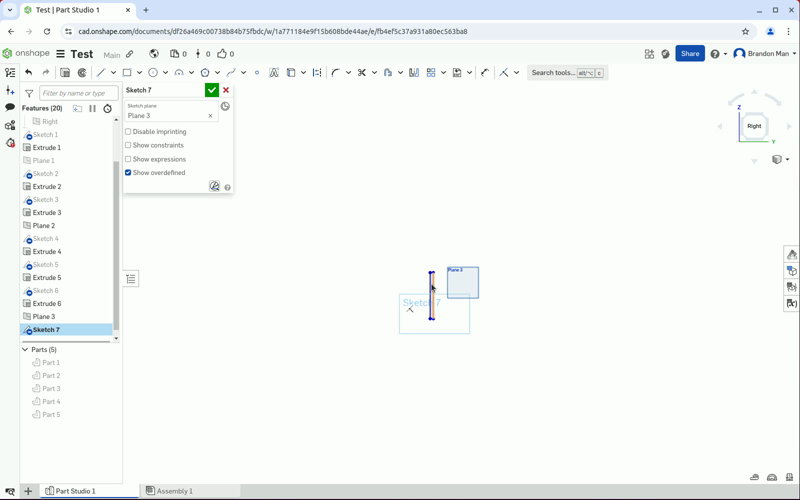
scroll(6)
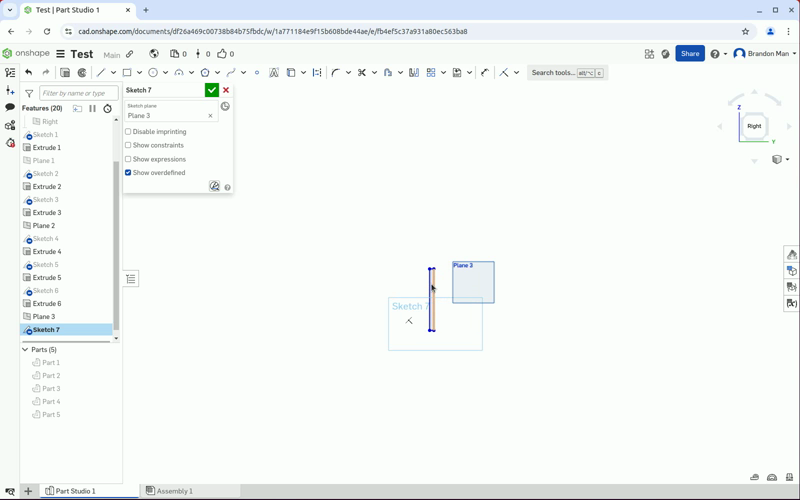
scroll(6)
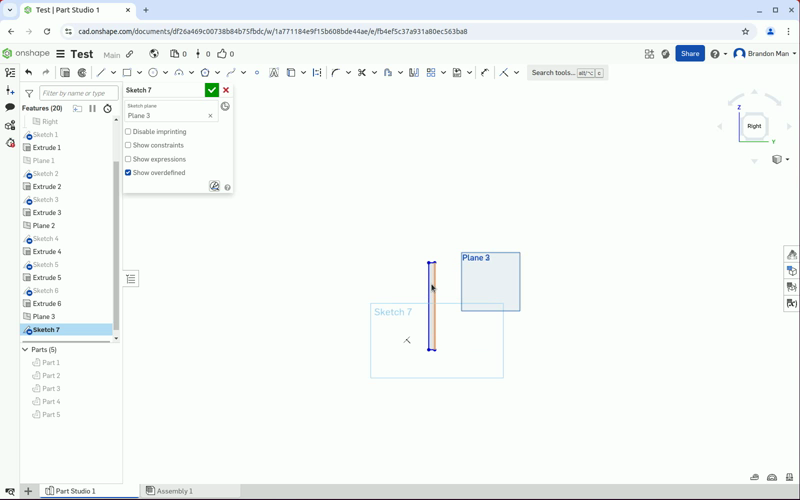
scroll(6)
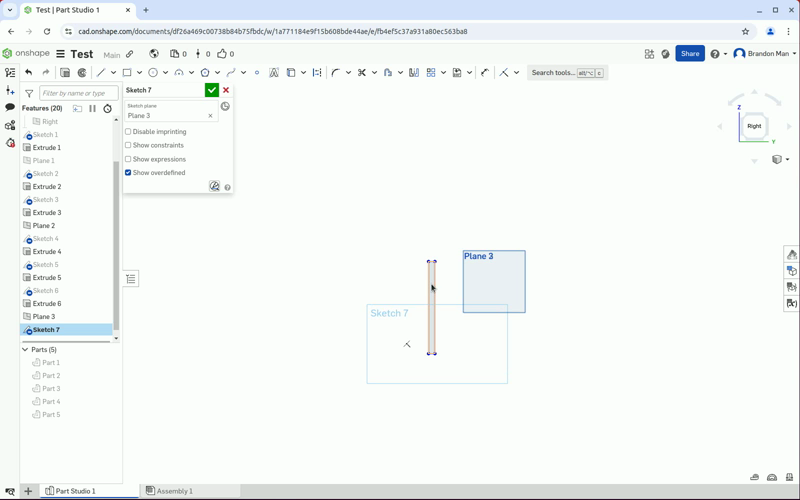
scroll(6)
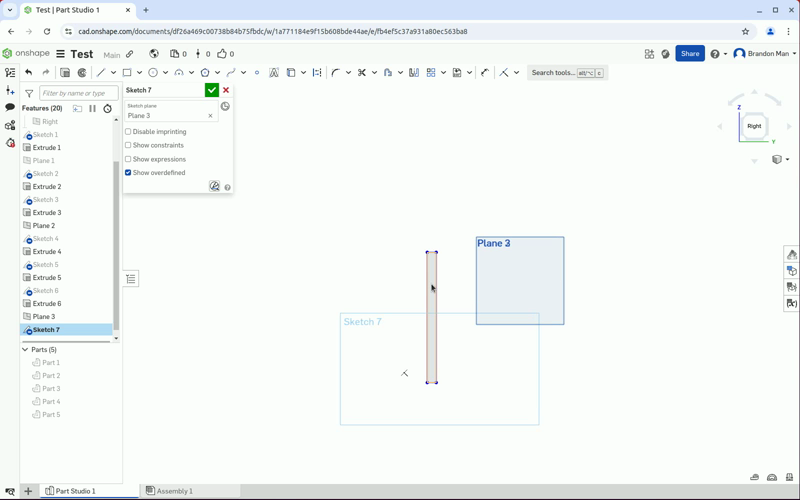
scroll(6)
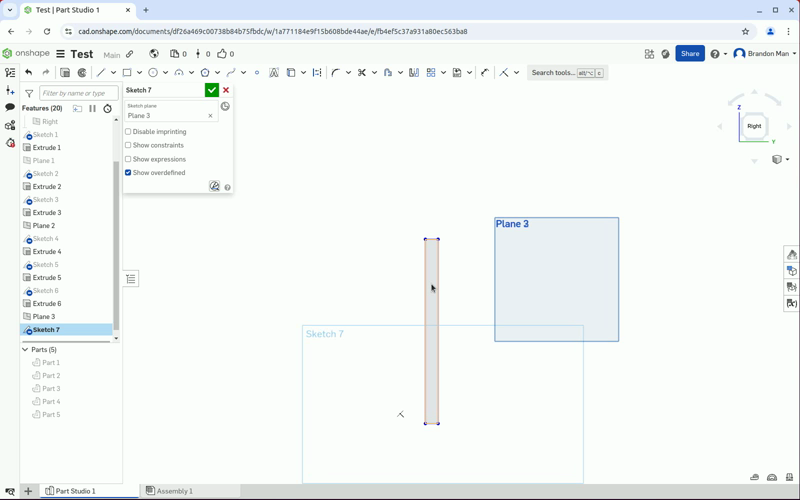
scroll(6)
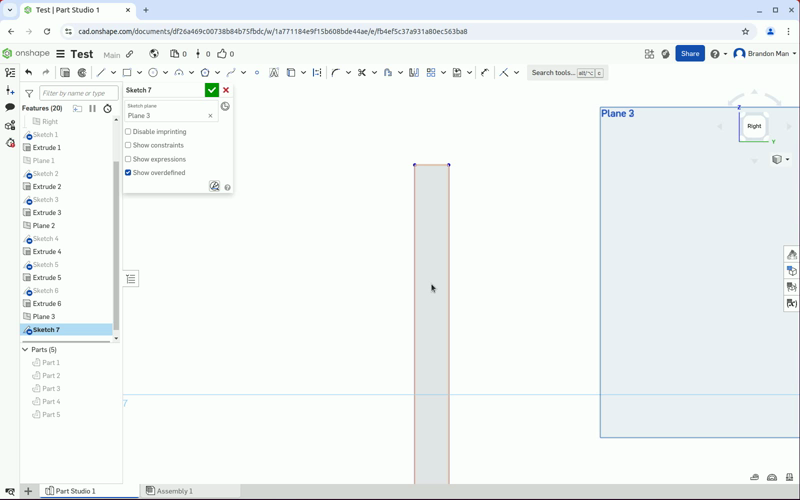
click(431, 283)
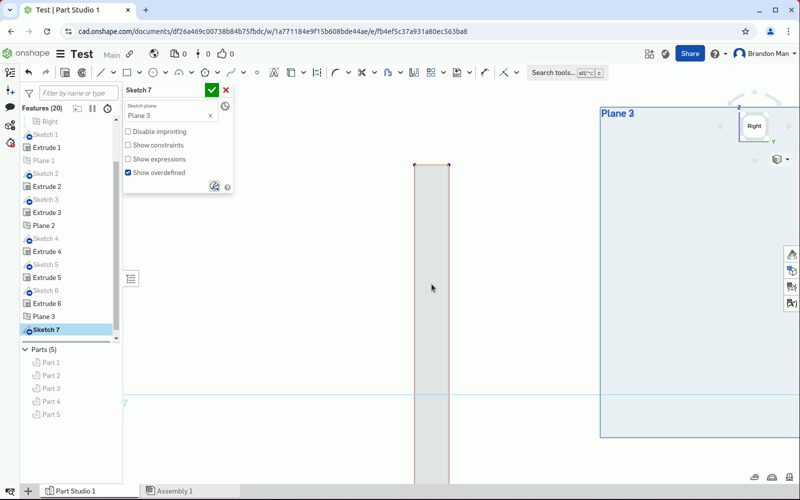
scroll(-6)
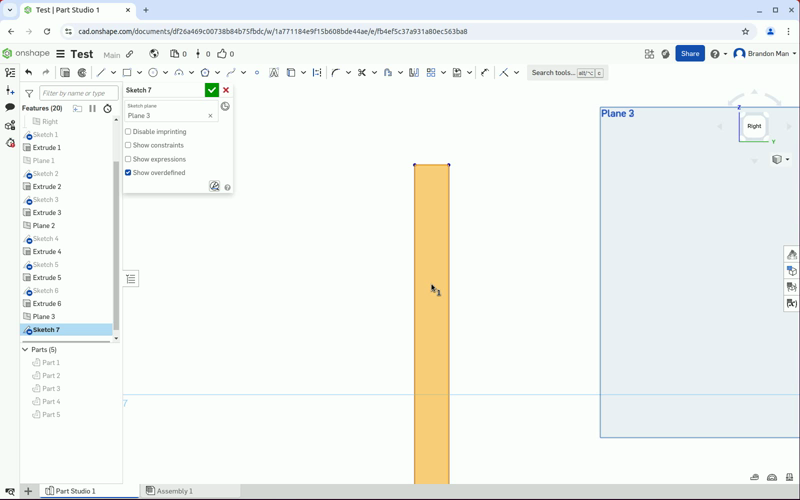
scroll(-6)
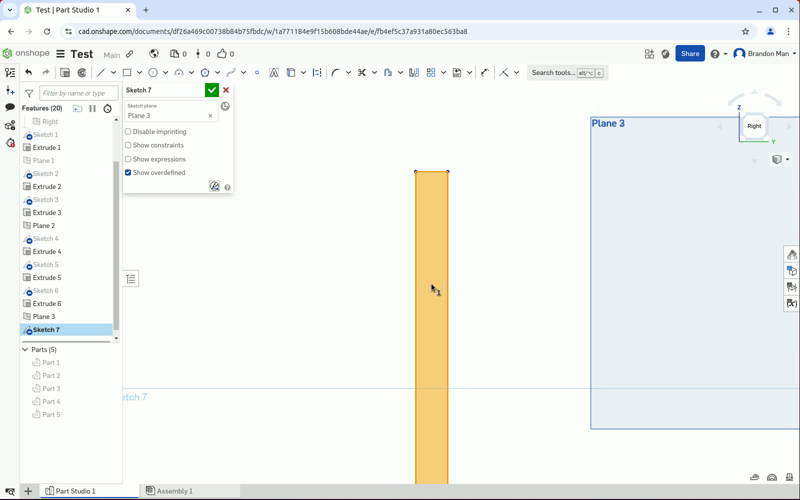
scroll(-6)
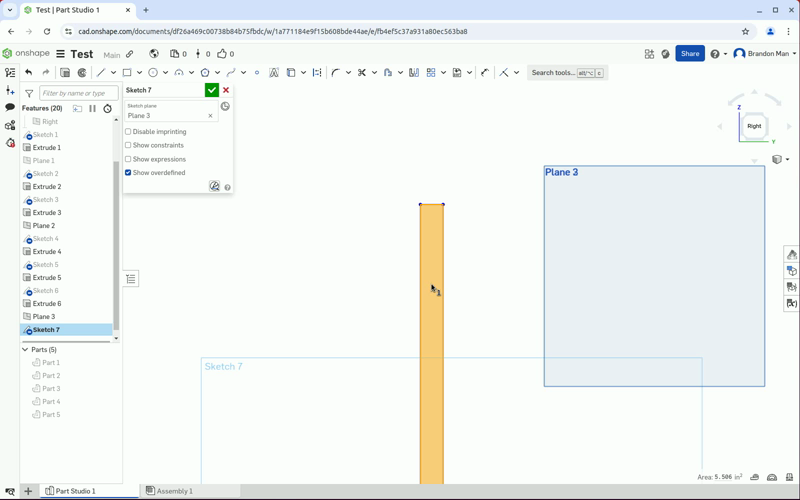
scroll(-6)
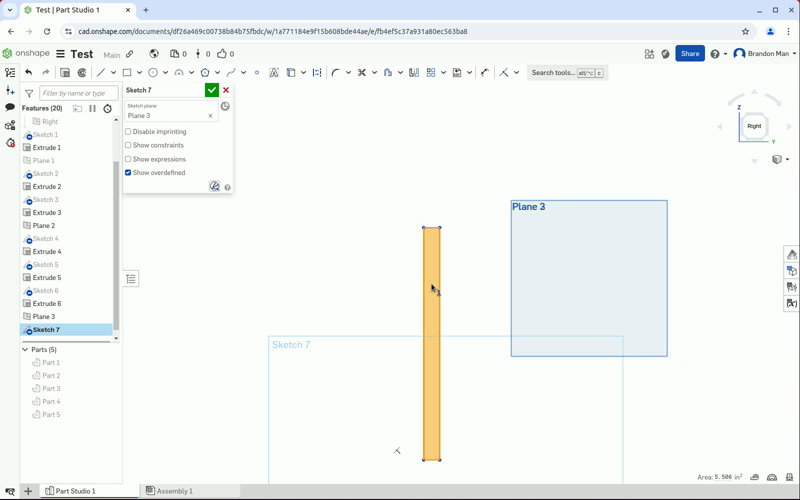
scroll(-6)
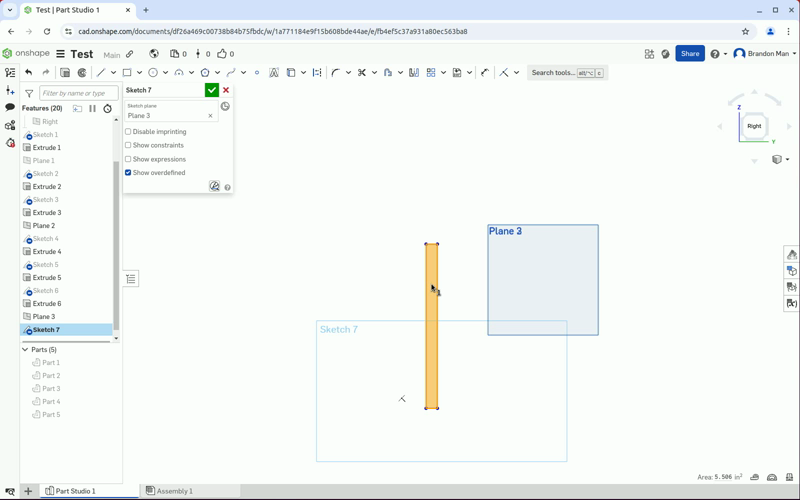
scroll(-6)
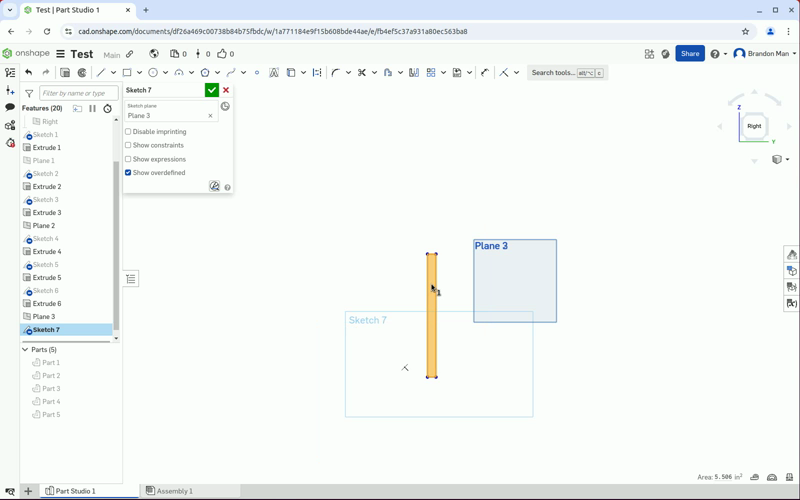
scroll(-6)
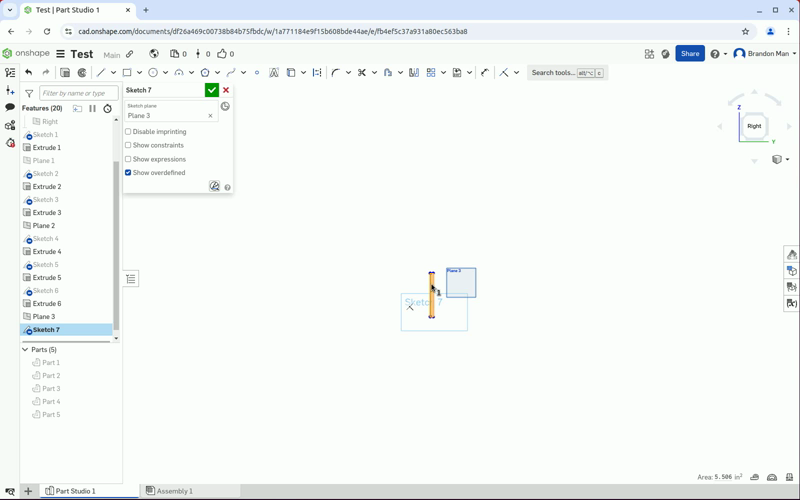
mouse_move(73, 352)
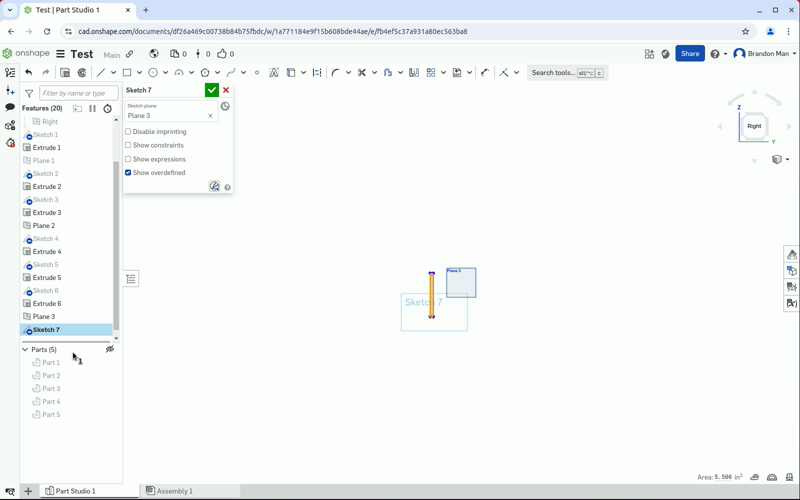
key(shift+y)
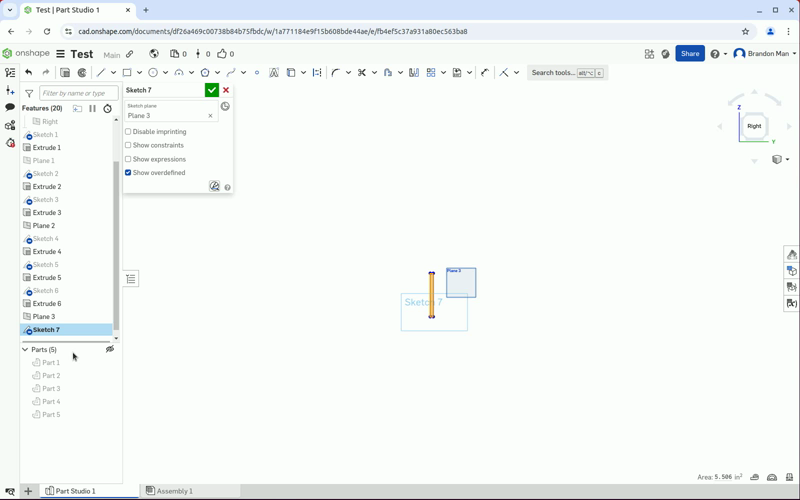
key(shift+e)
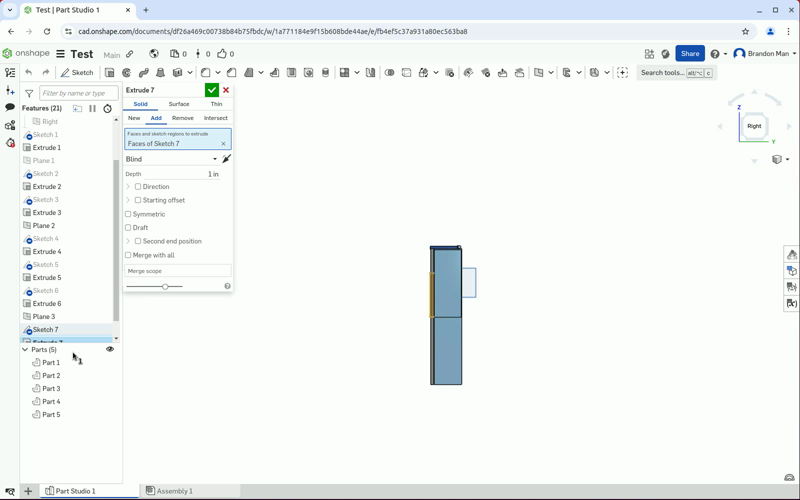
mouse_move(143, 106)
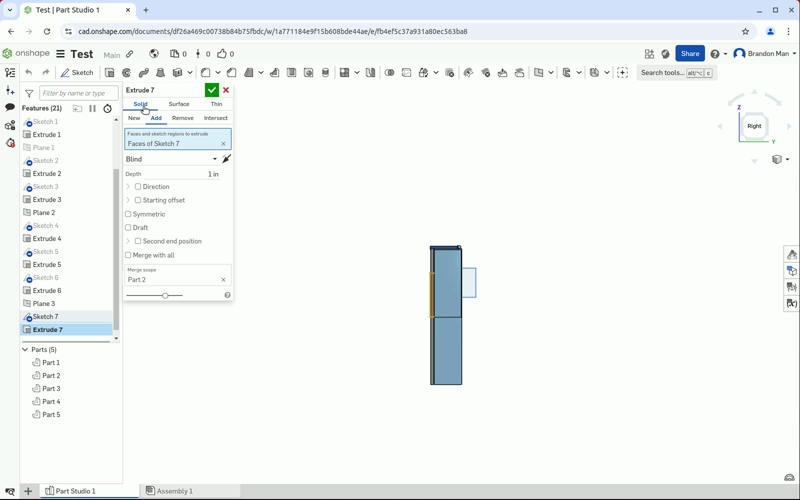
click(143, 106)
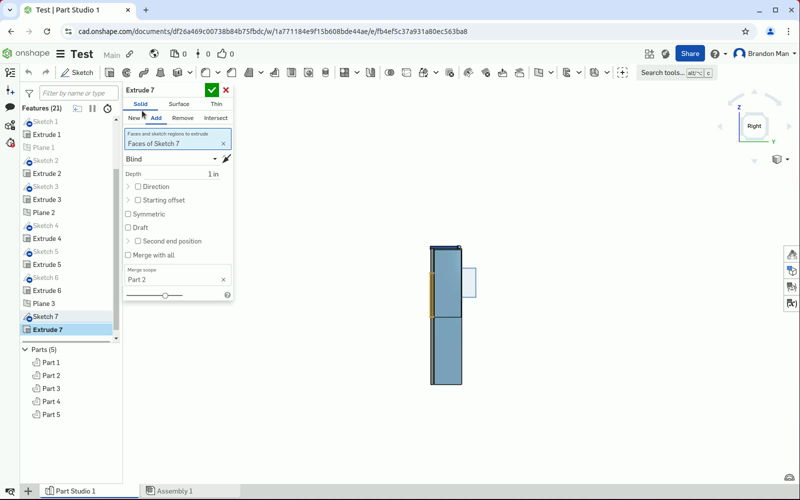
mouse_move(137, 120)
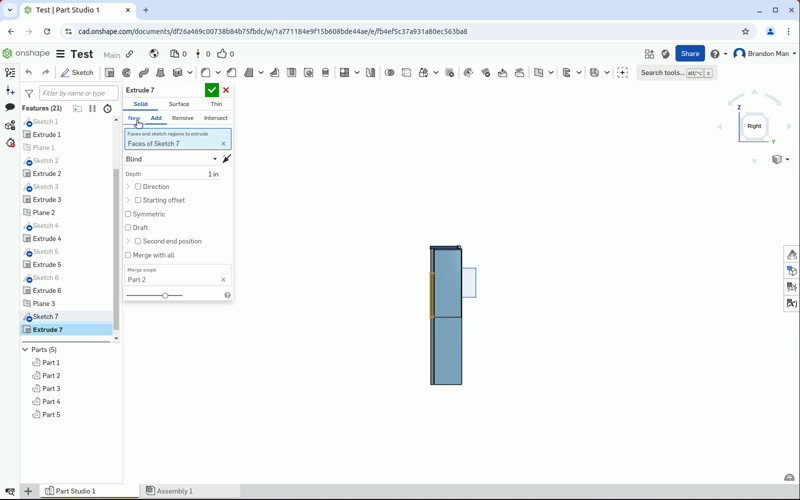
click(137, 120)
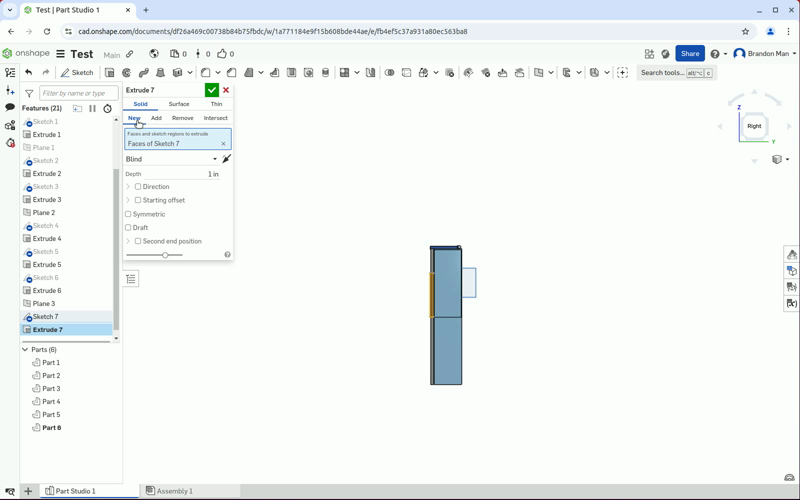
key(tab, 4)
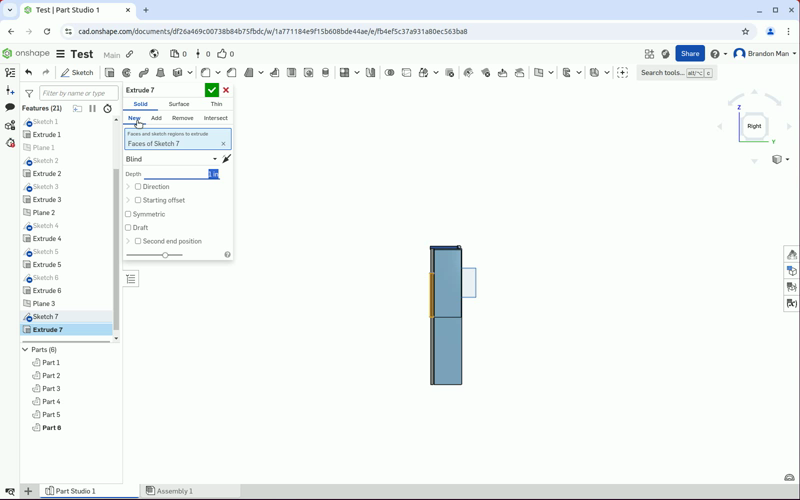
text(17.813)
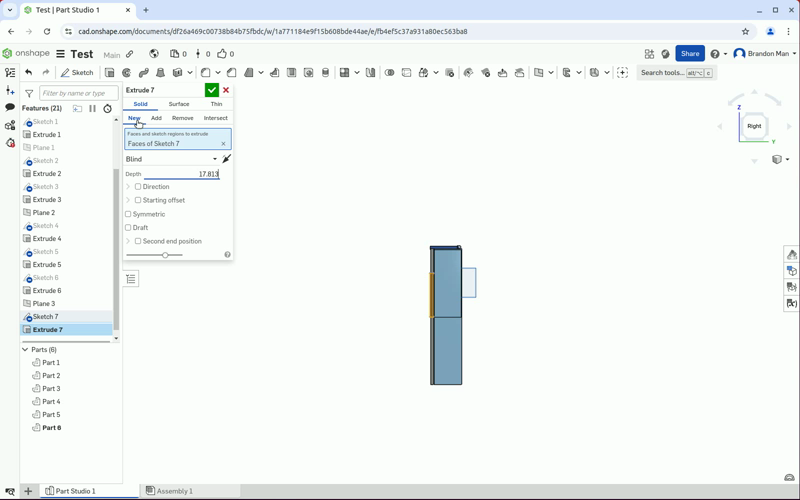
key(enter)
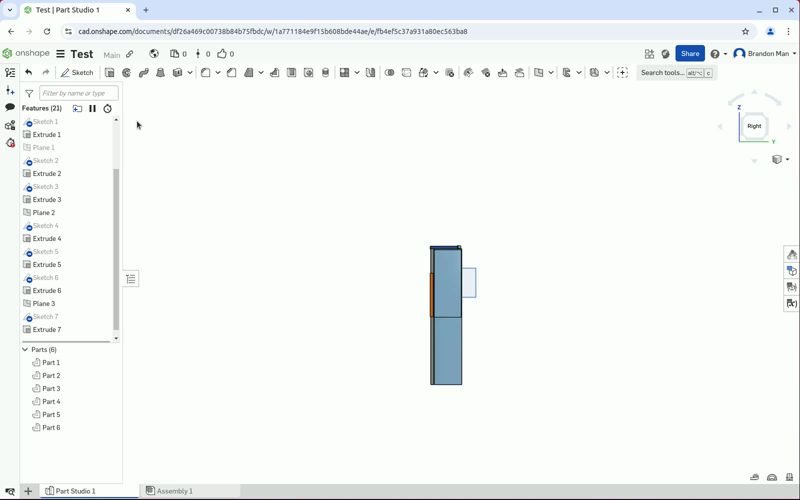
key(shift+h)
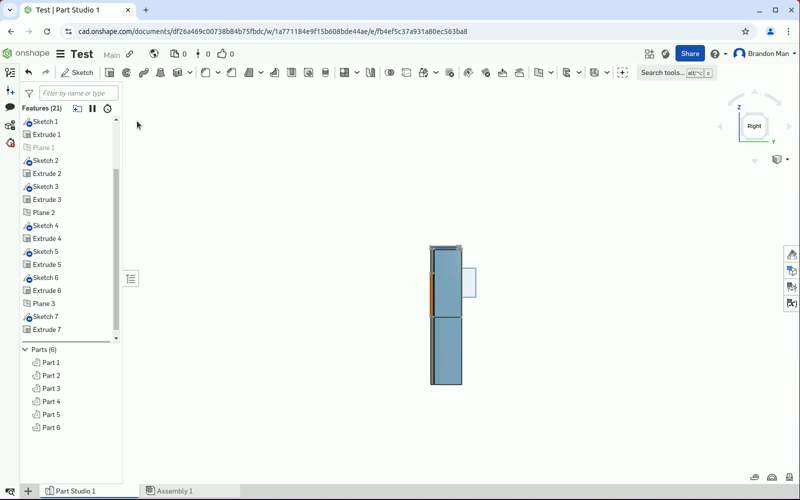
key(shift+h)
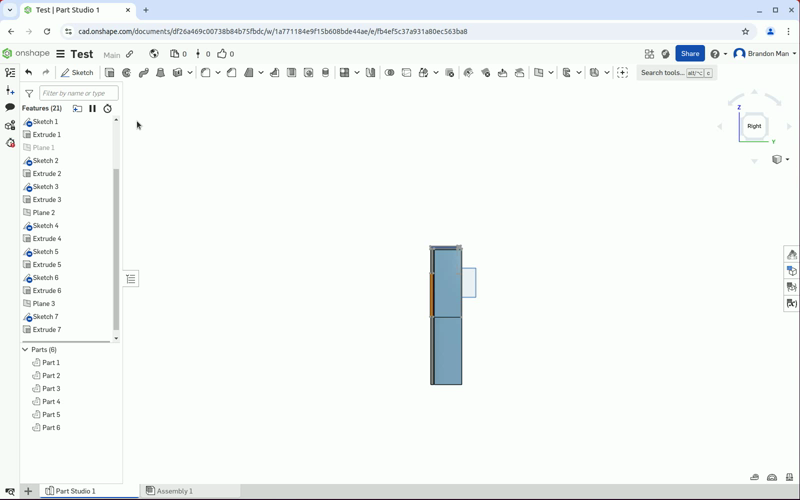
key(shift+7)
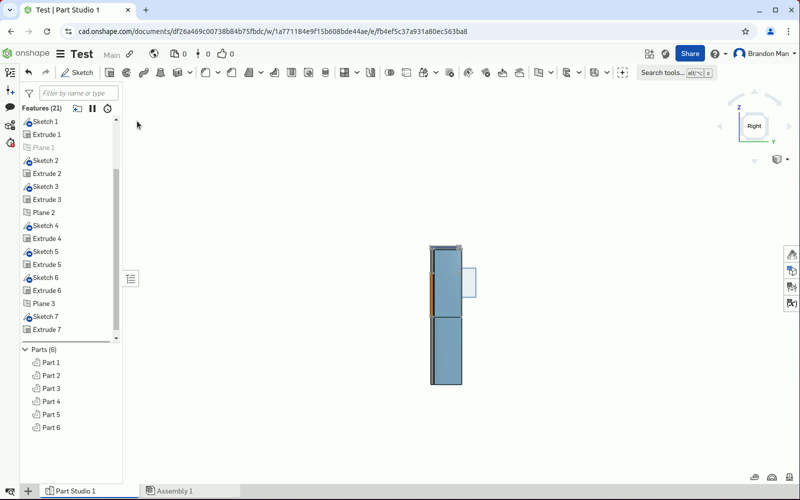
key(right, 2)
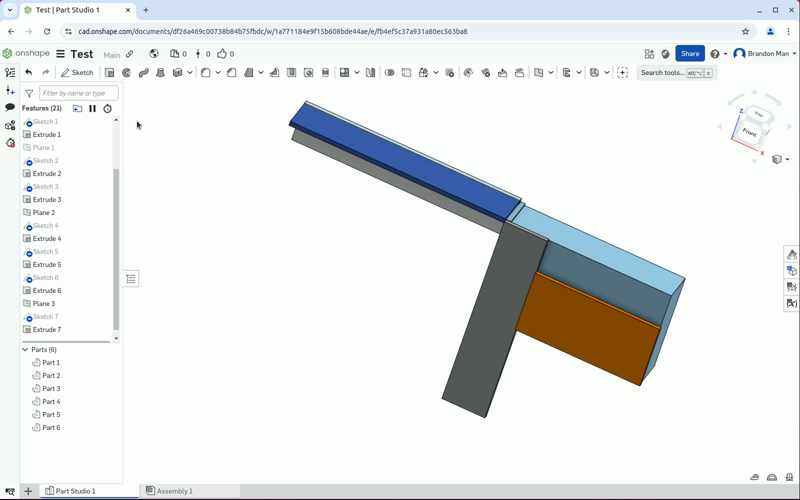
key(down, 2)
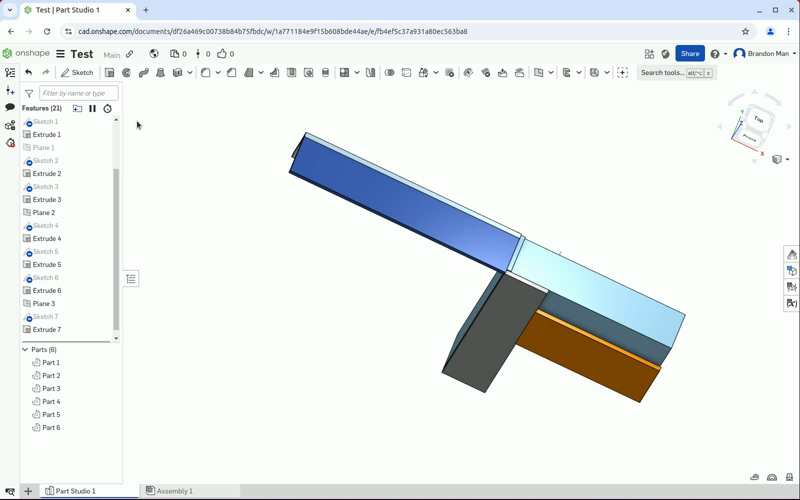
key(up, 2)
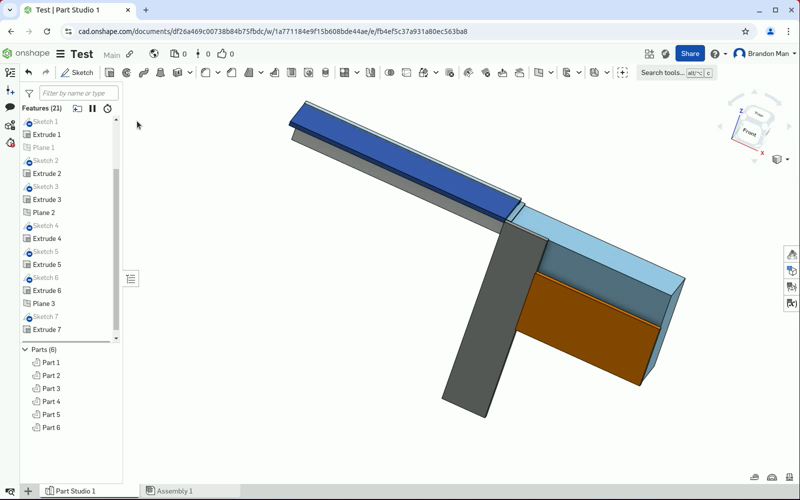
key(left, 2)
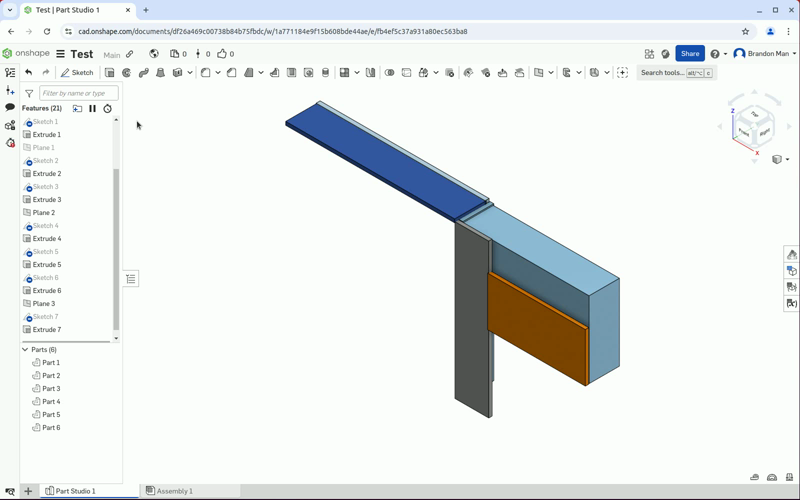
mouse_move(69, 124)
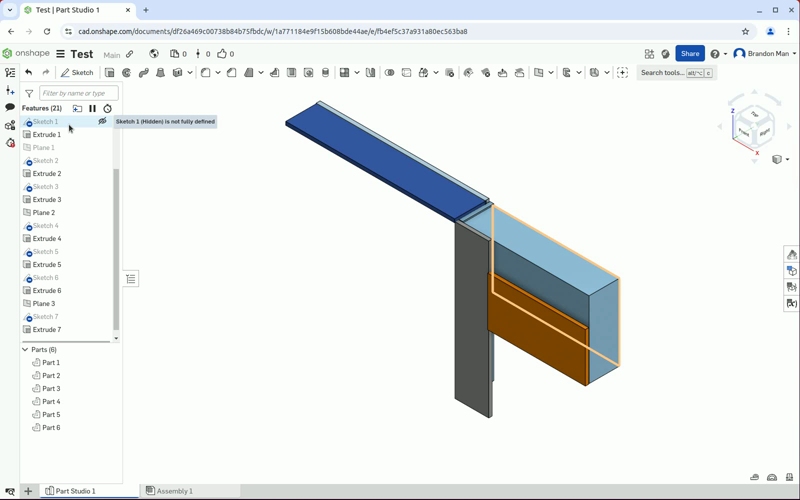
click(69, 124)